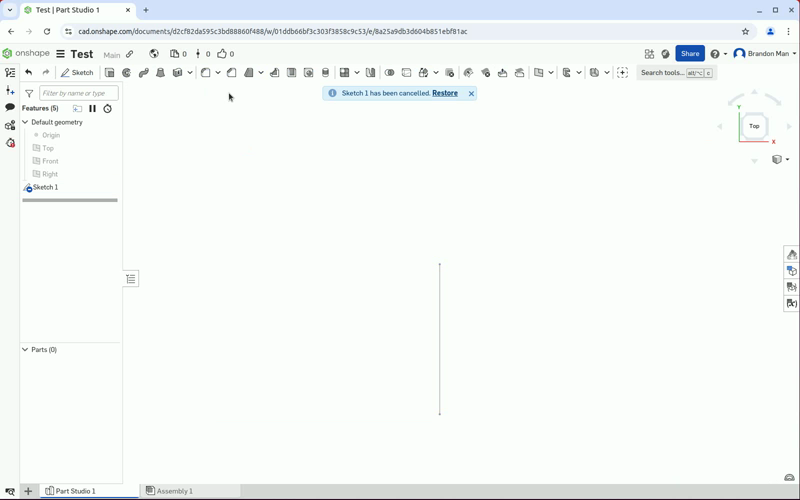
key(shift+h)
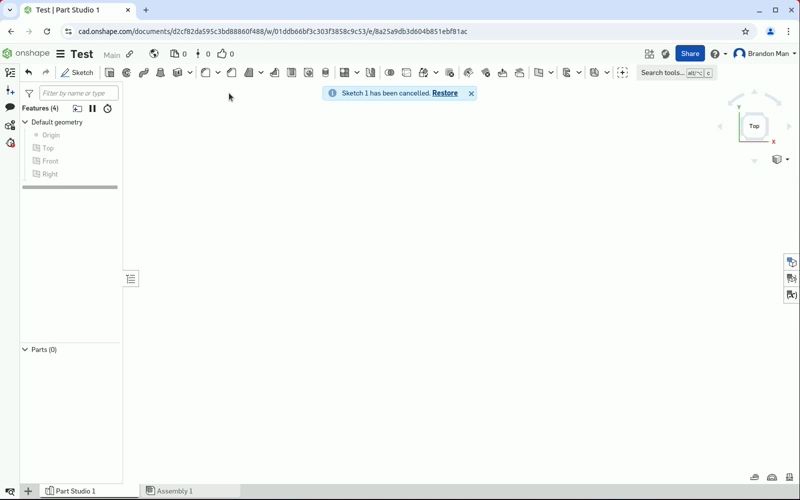
mouse_move(73, 352)
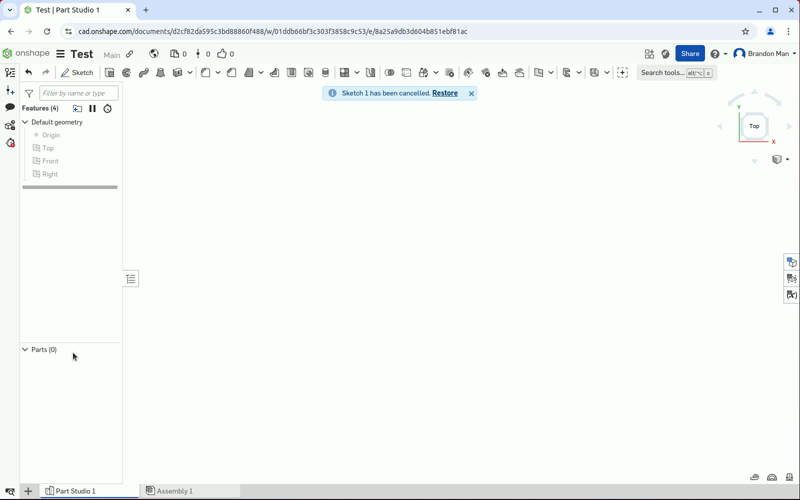
key(y)
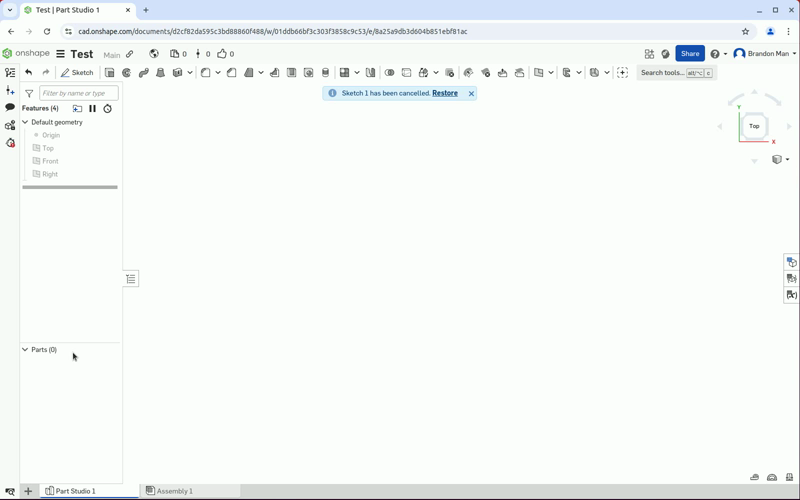
key(shift+p)
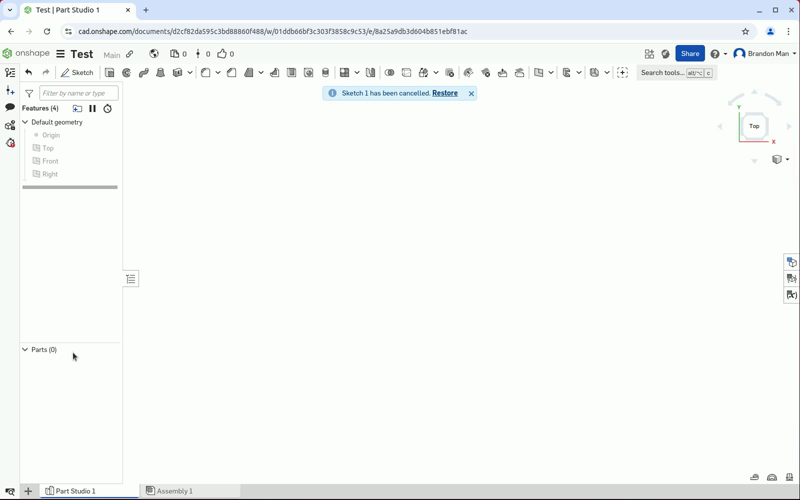
key(space)
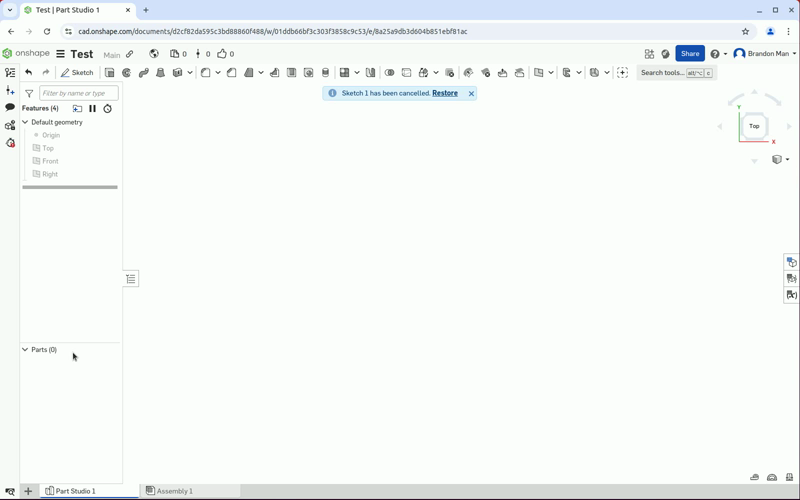
key_down(shift)
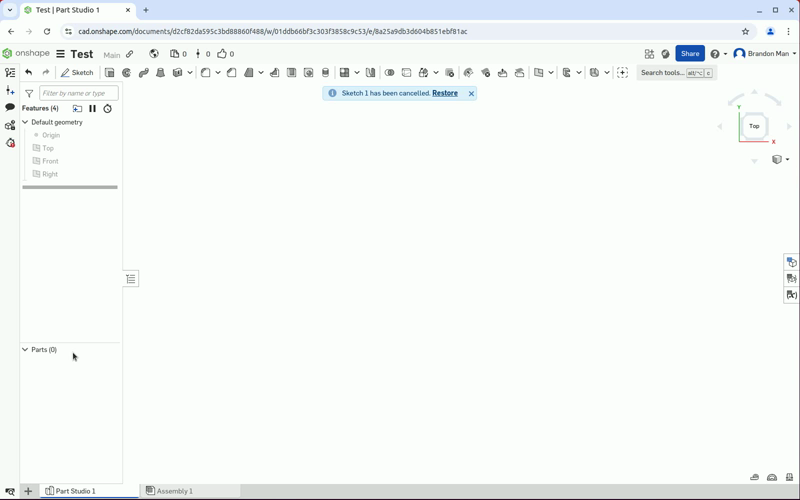
key(up)
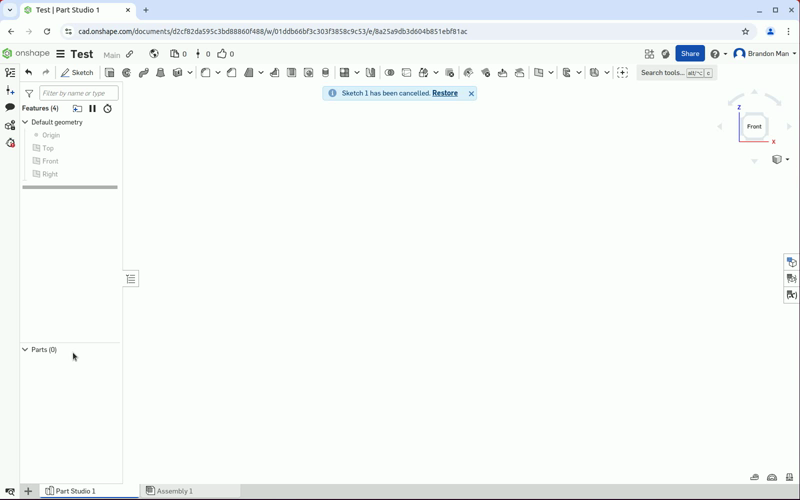
key_up(shift)
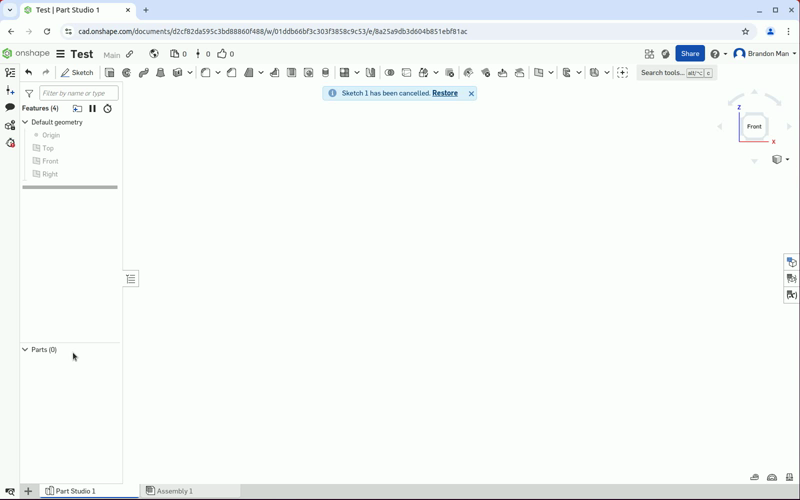
mouse_move(73, 352)
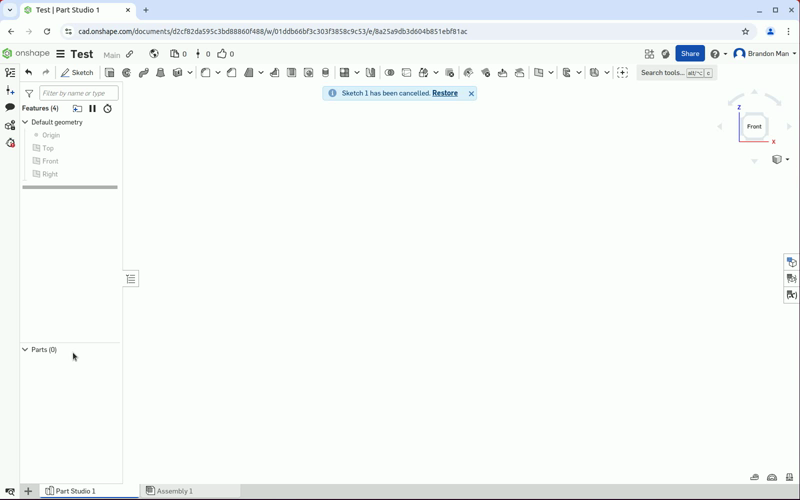
key(shift+y)
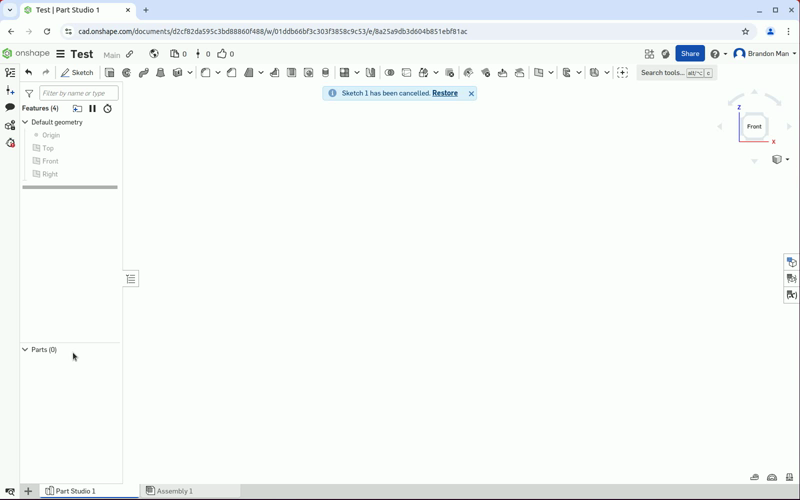
key(shift+s)
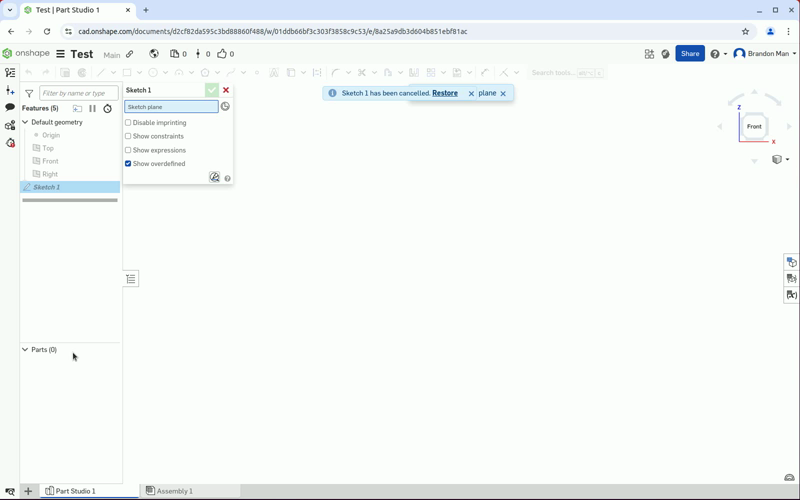
mouse_move(73, 163)
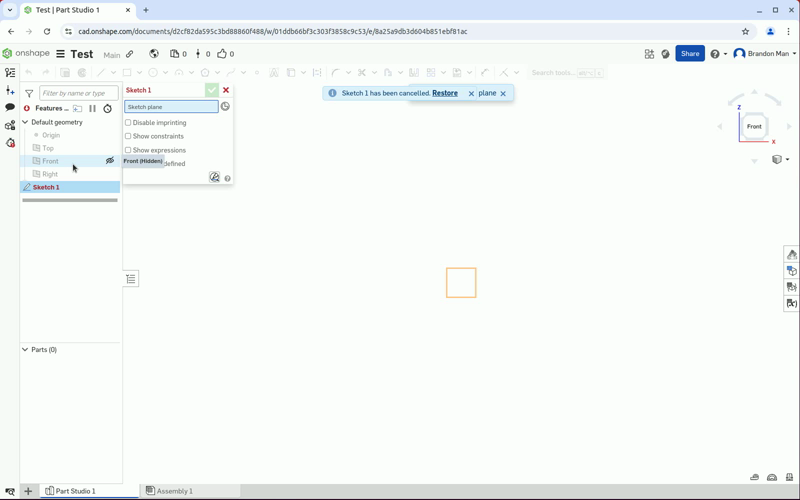
click(73, 163)
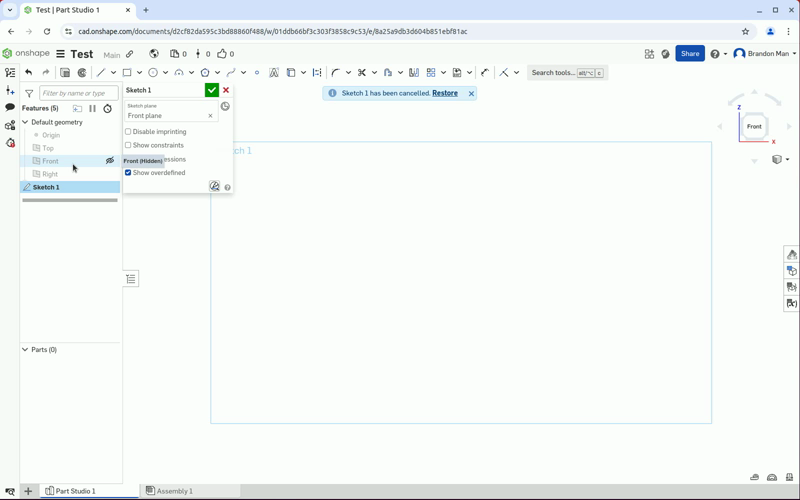
mouse_move(73, 352)
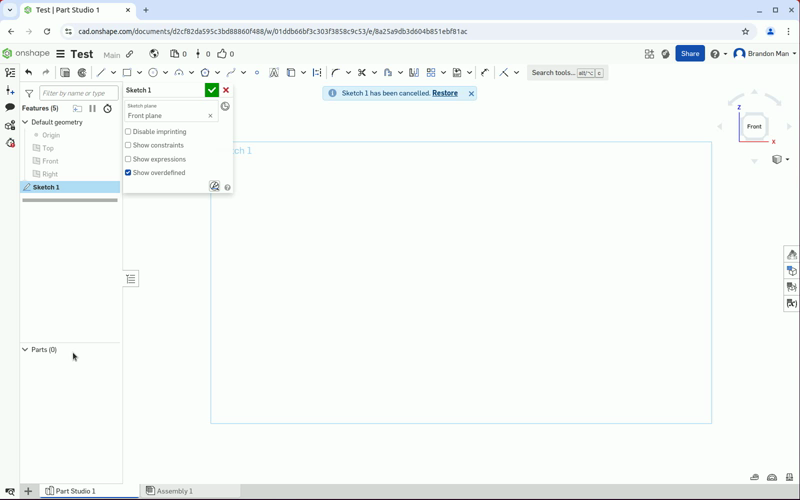
key(y)
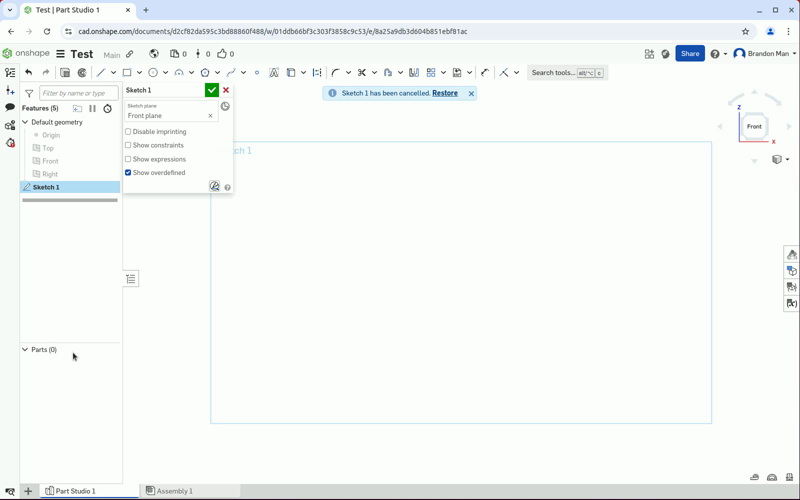
key(l)
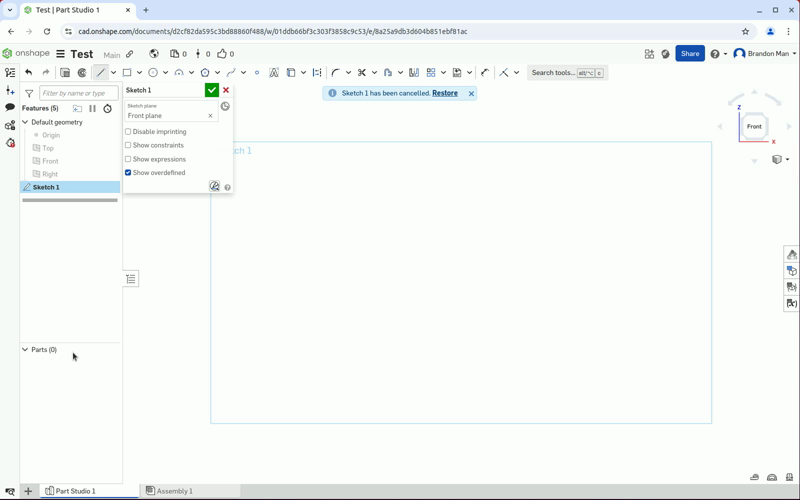
key_down(shift)
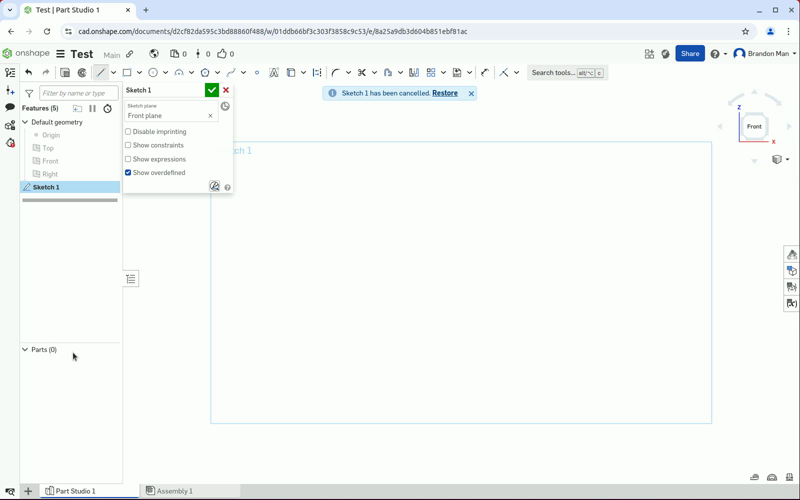
mouse_move(460, 282)
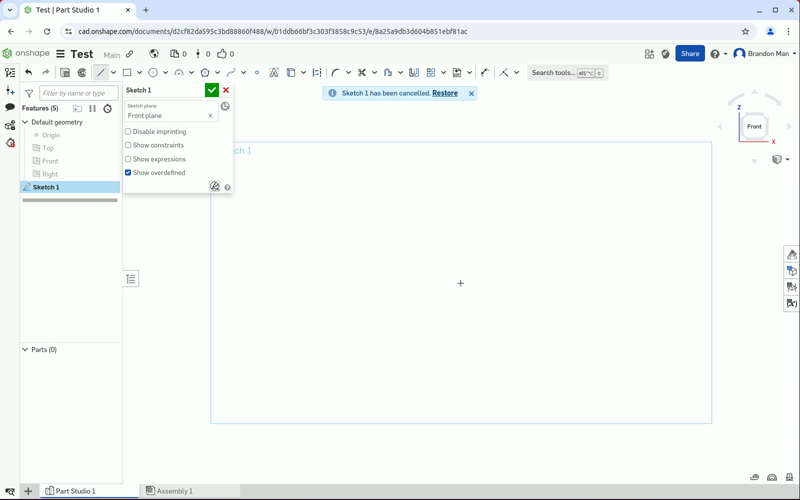
click(460, 282)
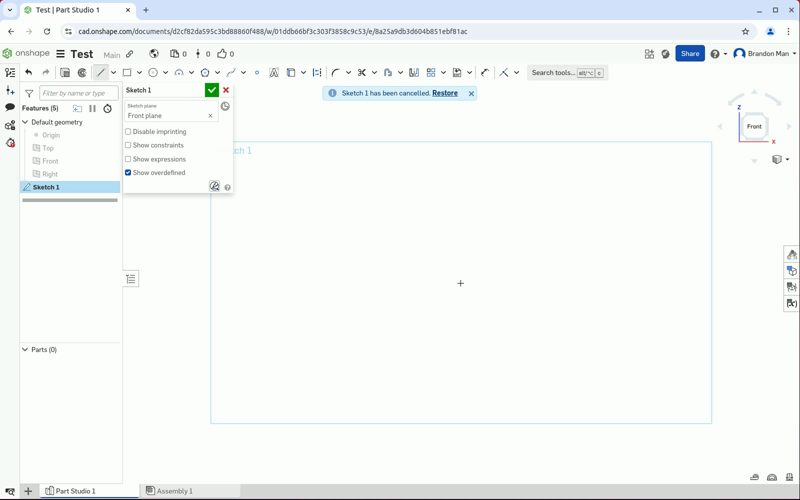
key_up(shift)
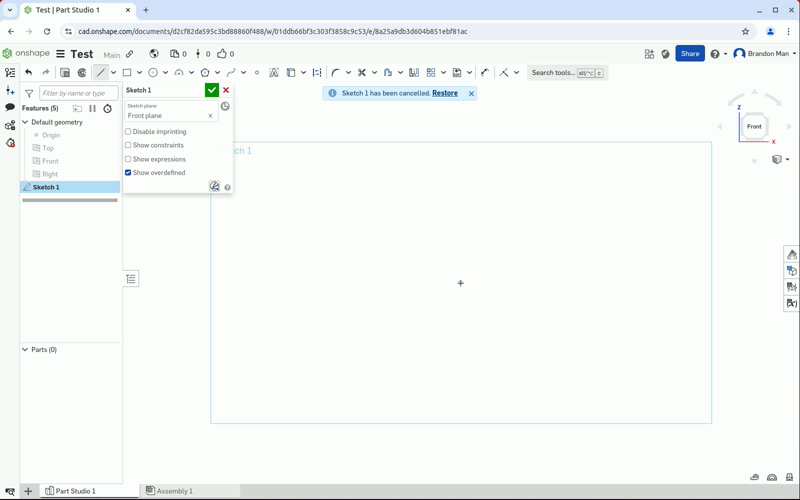
key_down(shift)
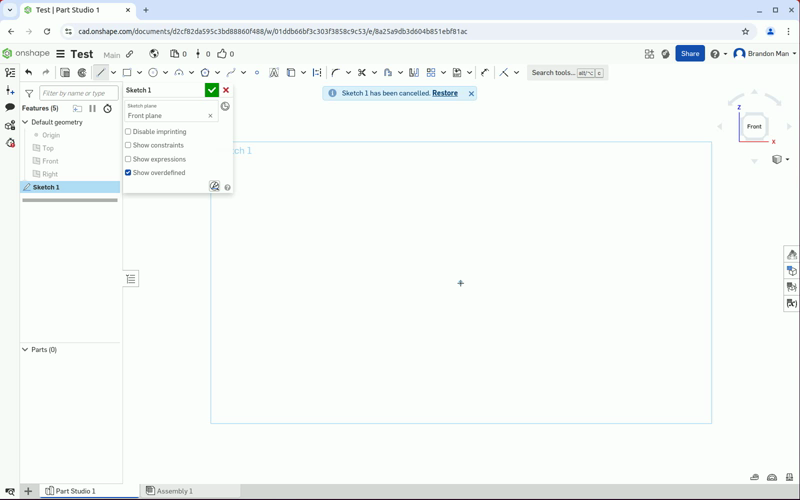
mouse_move(569, 282)
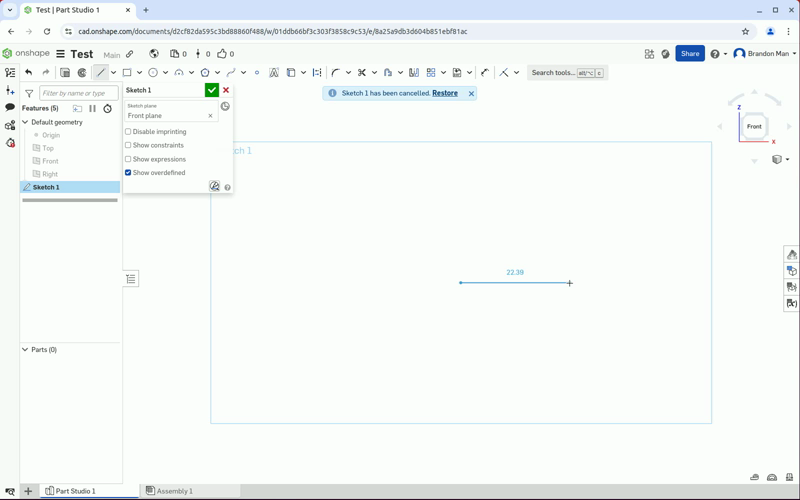
click(569, 282)
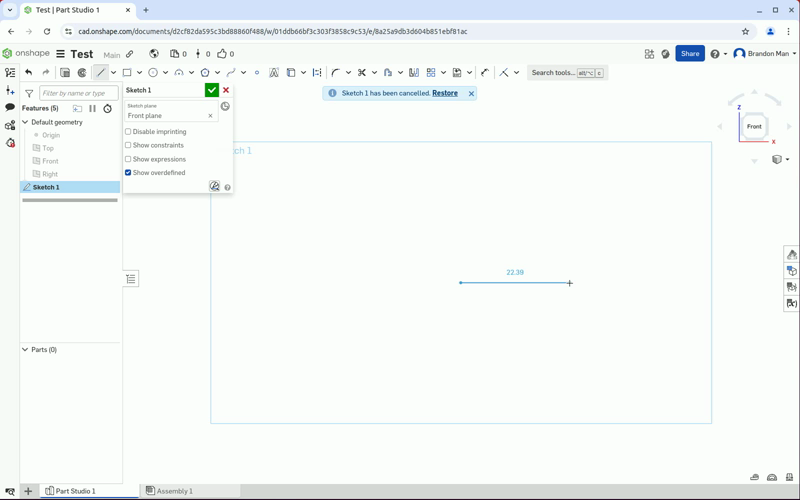
key_up(shift)
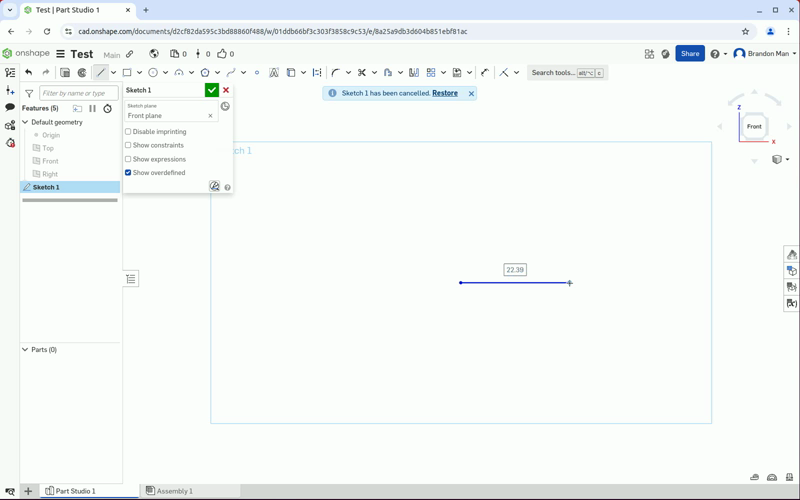
key_down(shift)
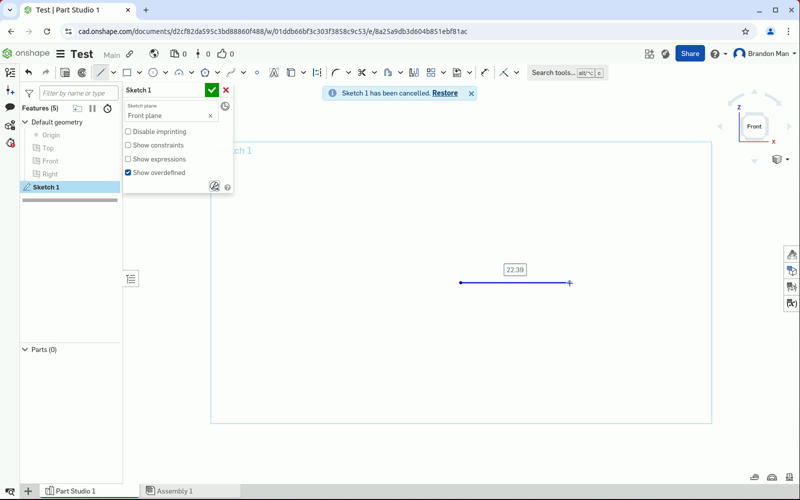
mouse_move(569, 170)
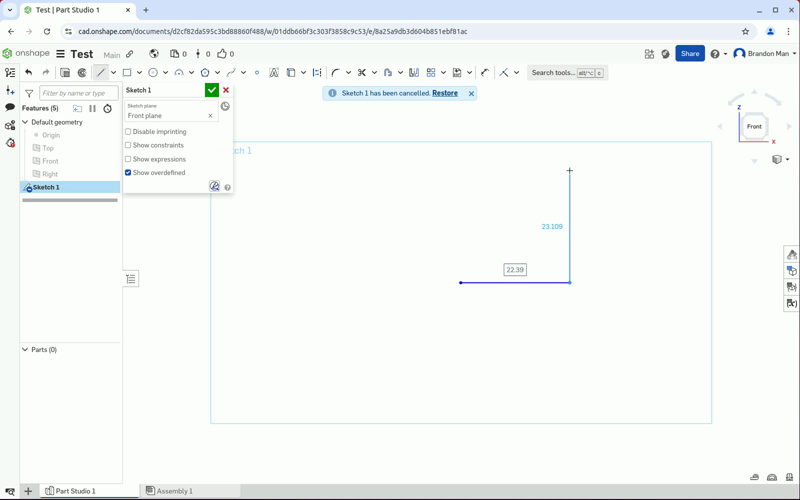
click(569, 170)
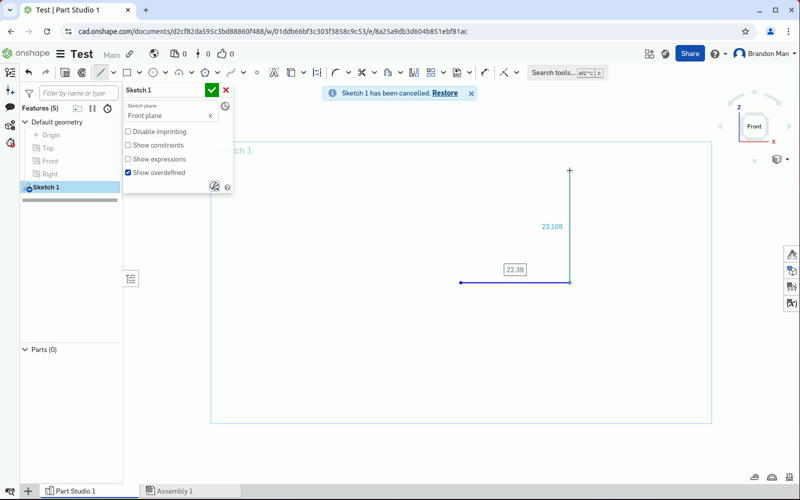
key_up(shift)
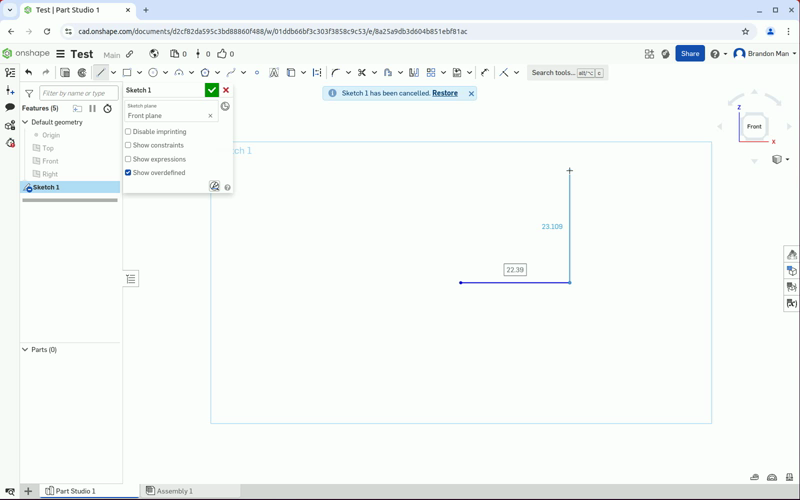
key_down(shift)
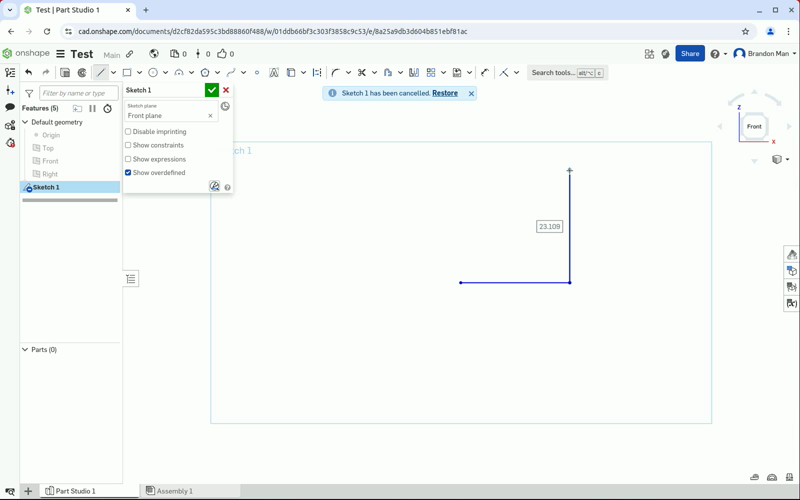
mouse_move(460, 170)
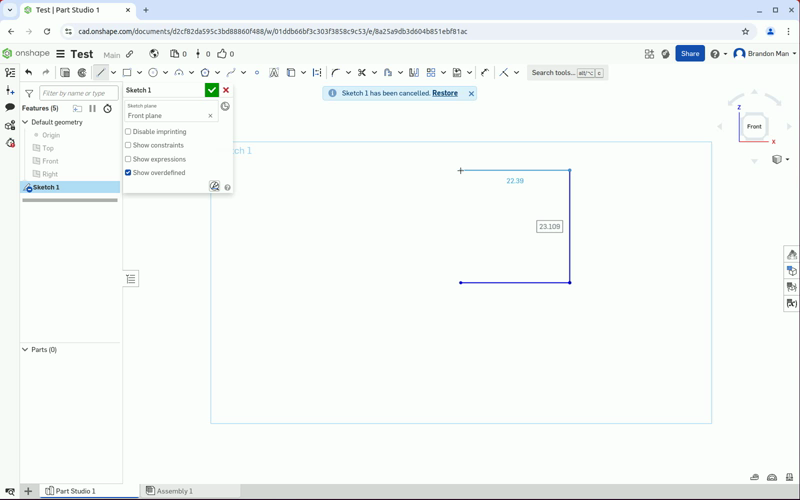
click(460, 170)
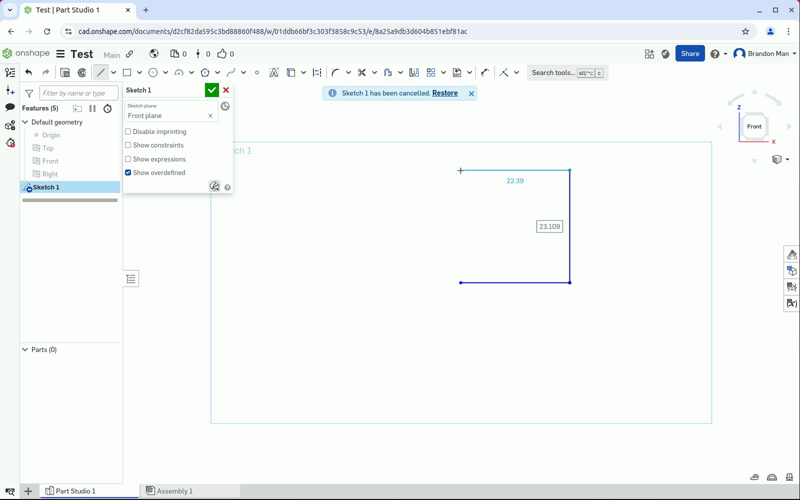
key_up(shift)
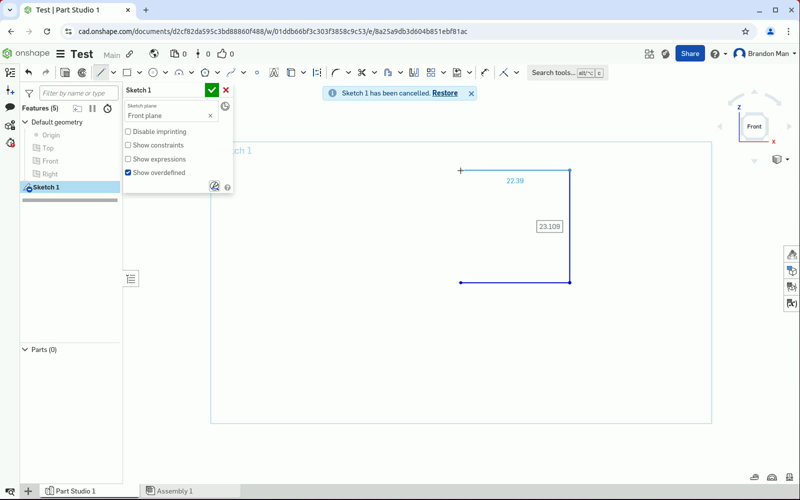
key_down(shift)
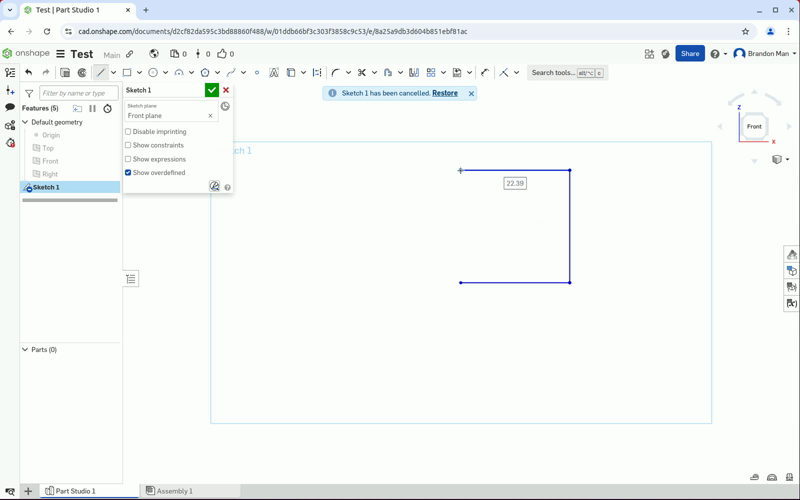
mouse_move(460, 282)
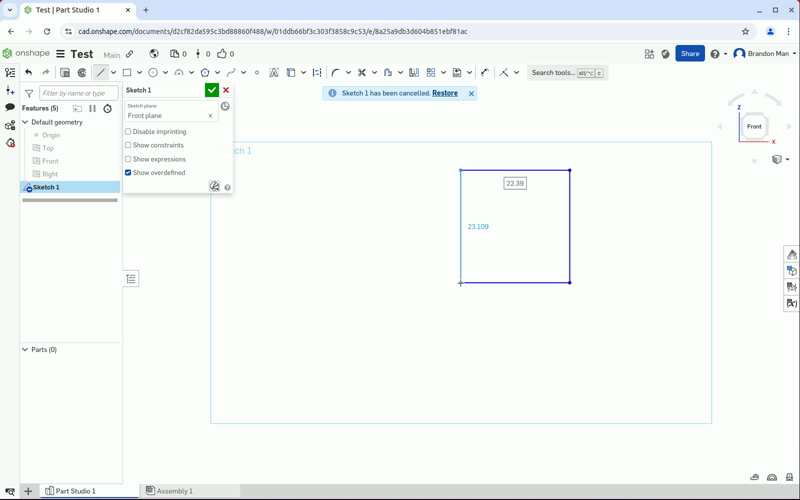
key_up(shift)
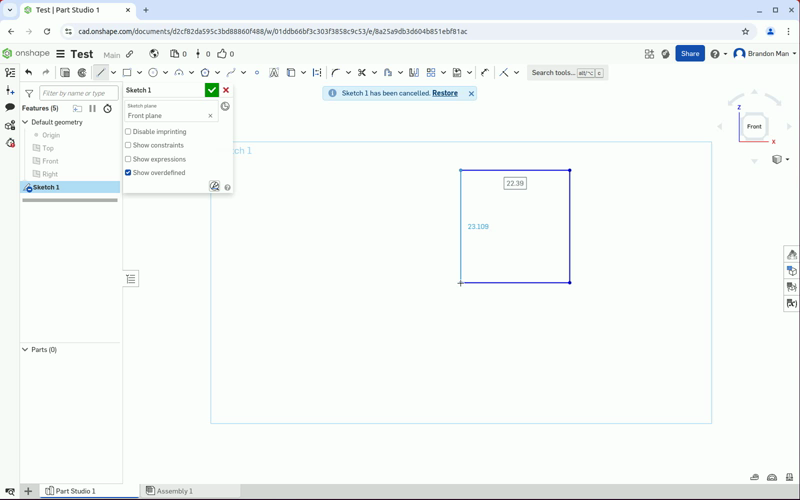
click(460, 282)
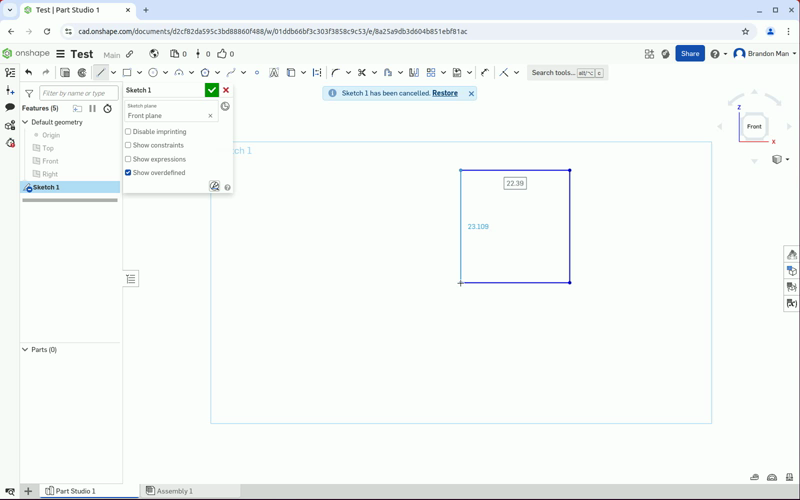
key(esc)
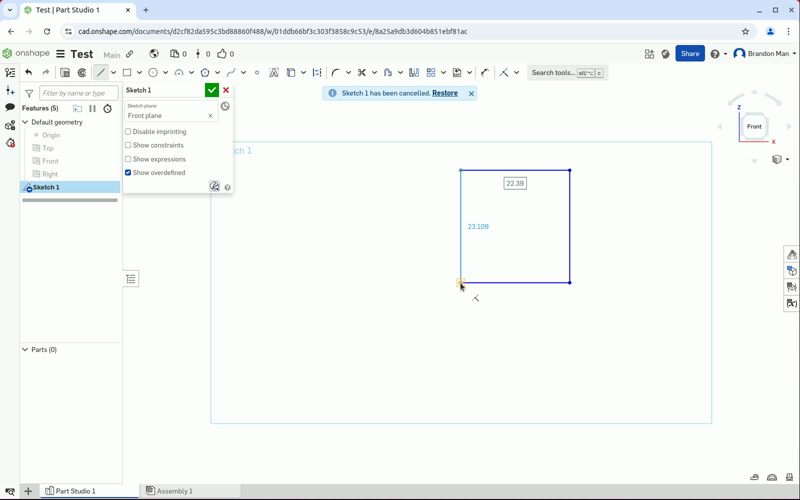
key(l)
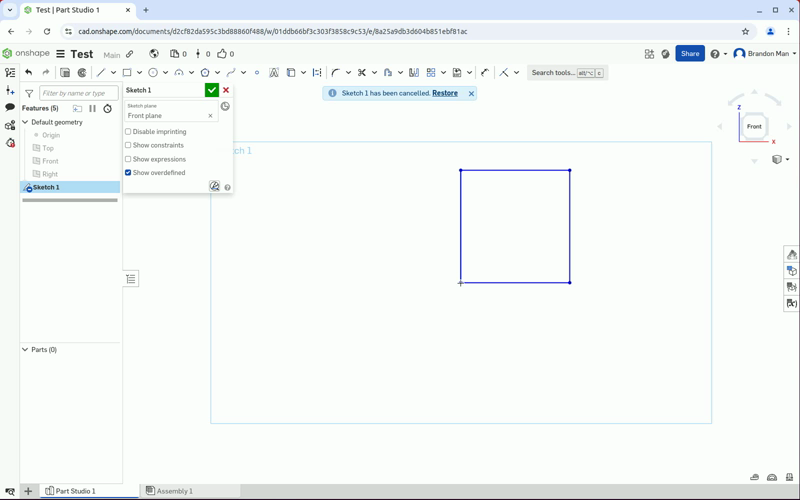
key_down(shift)
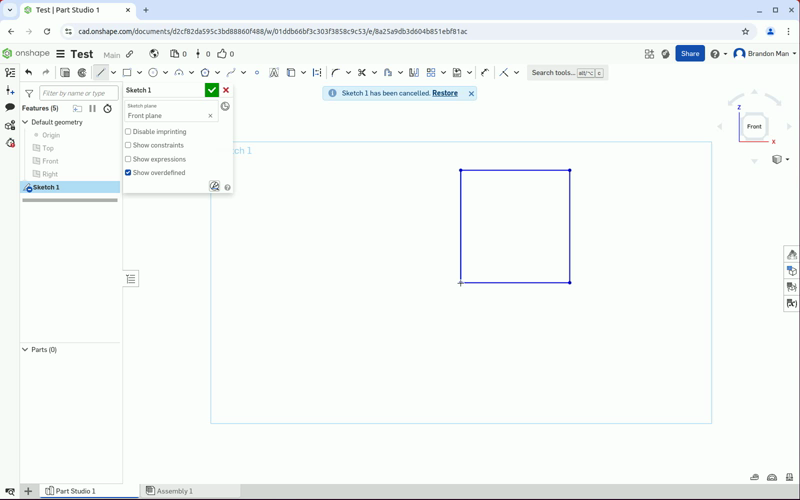
mouse_move(463, 280)
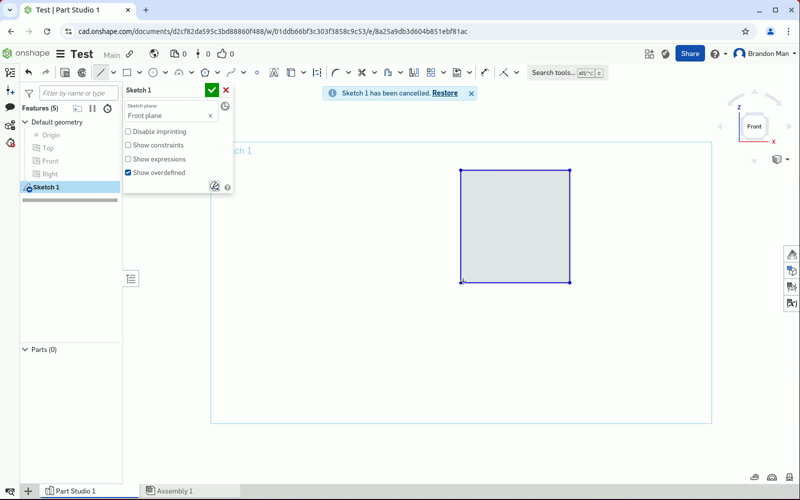
scroll(6)
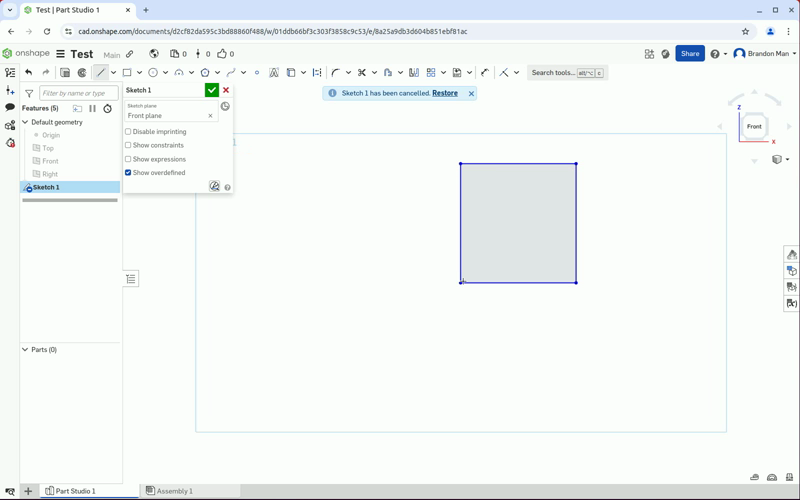
scroll(6)
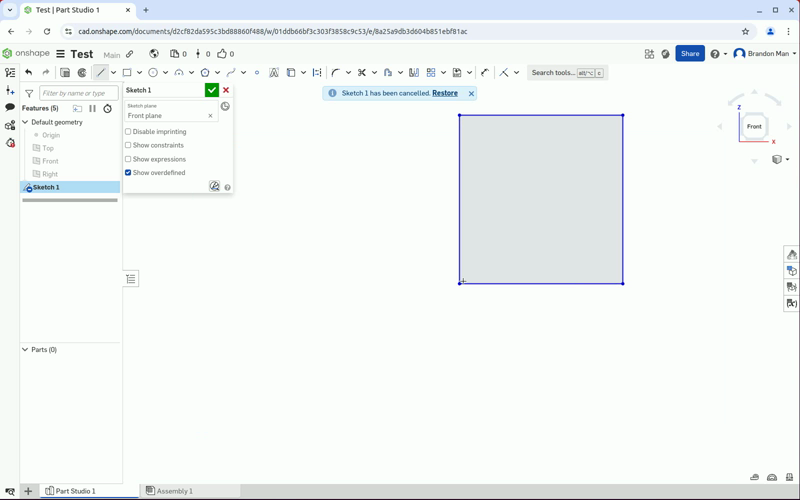
scroll(6)
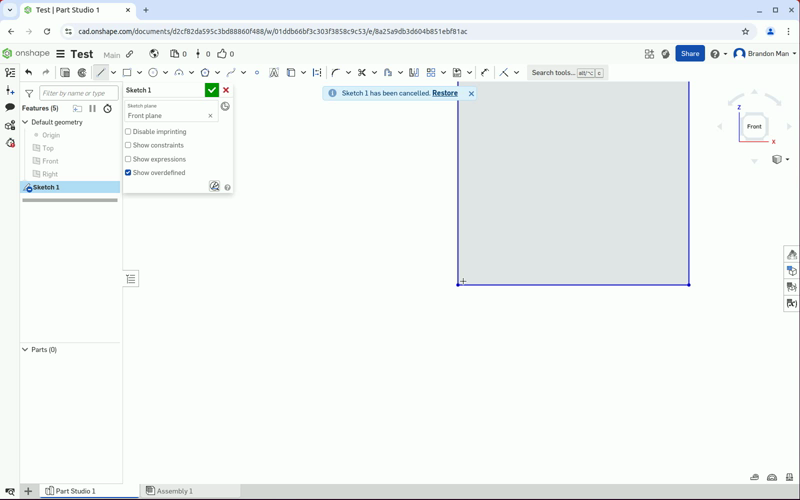
scroll(6)
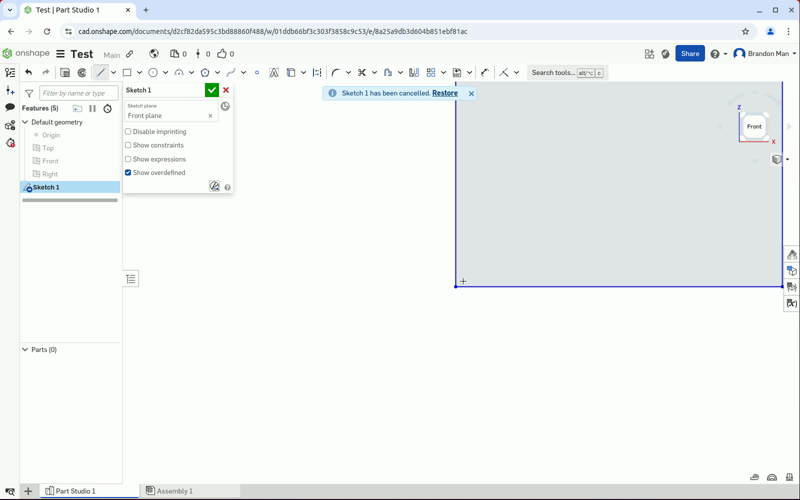
scroll(6)
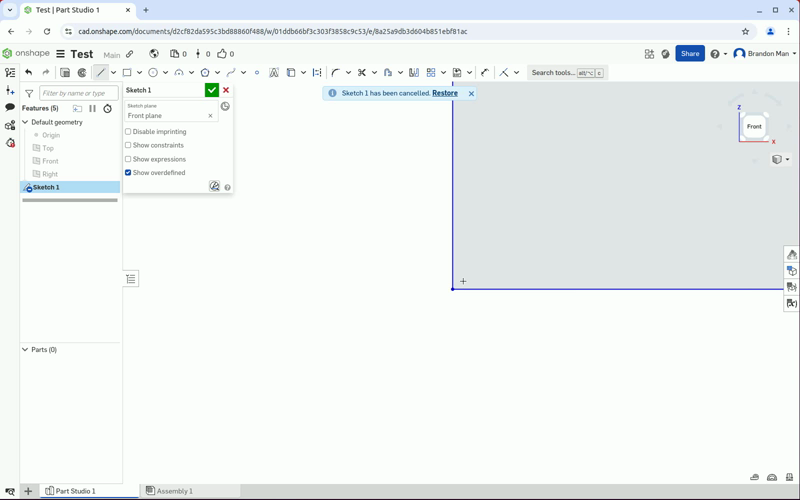
scroll(6)
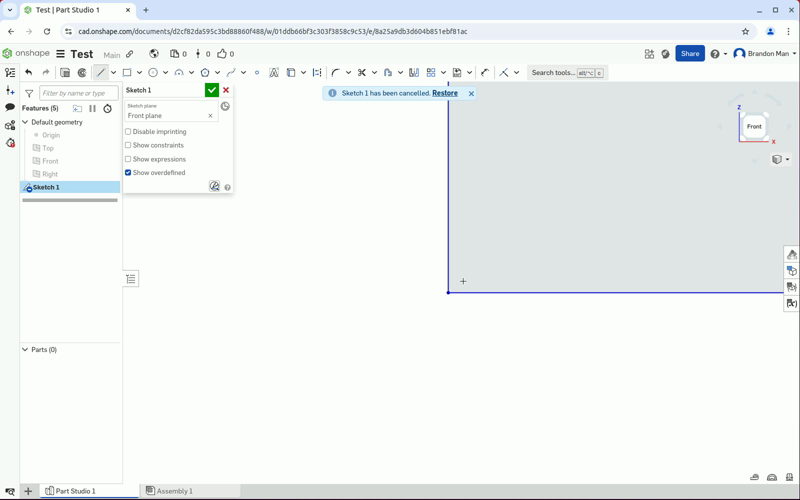
scroll(6)
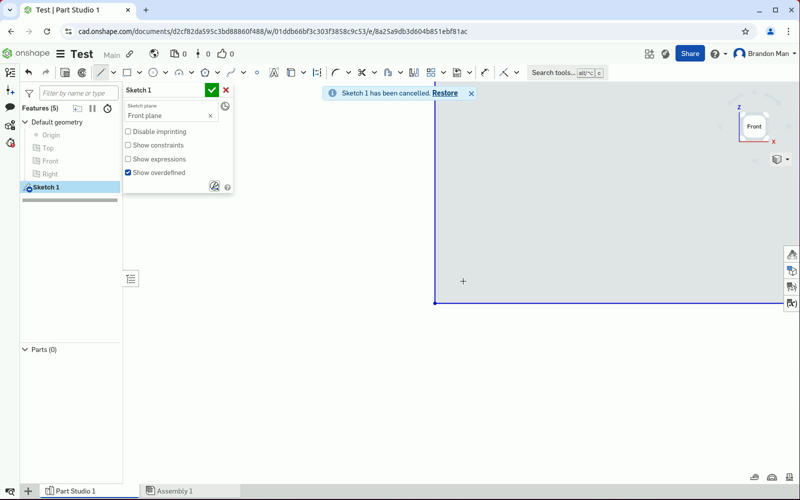
click(463, 280)
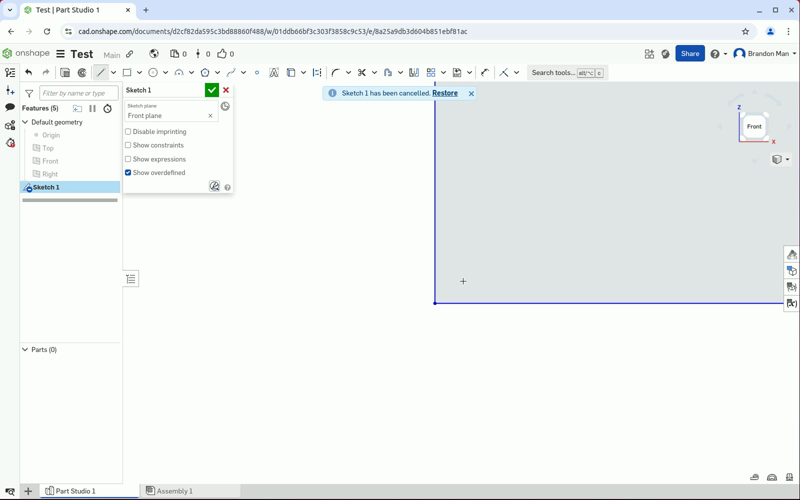
scroll(-6)
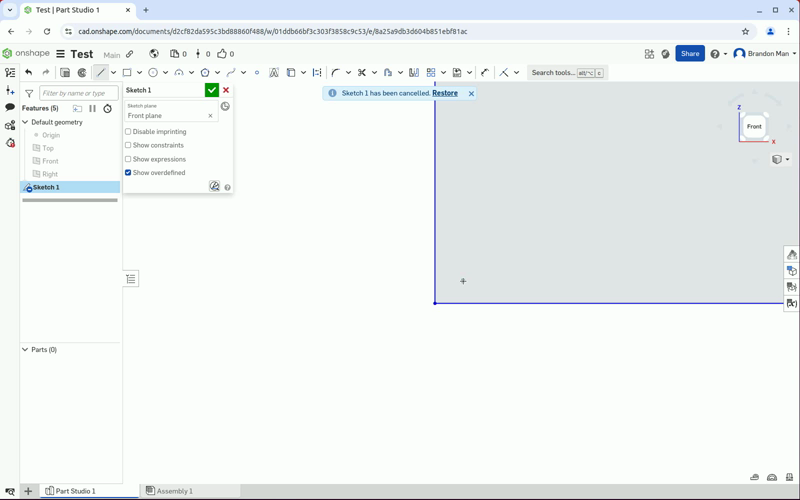
scroll(-6)
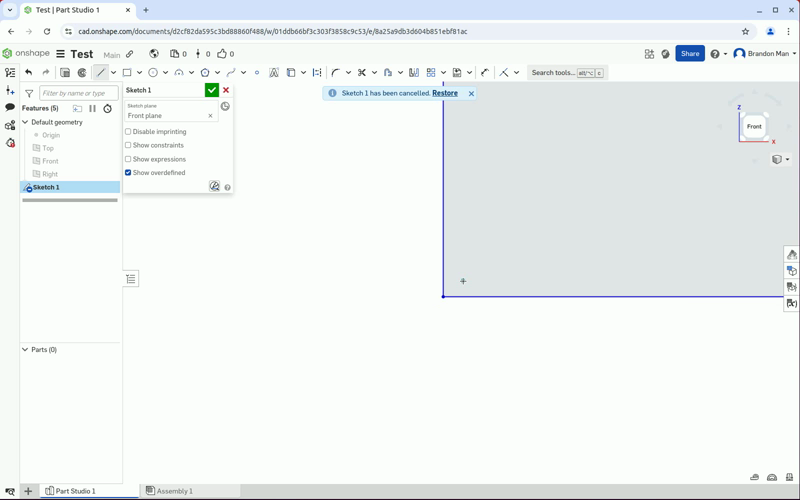
scroll(-6)
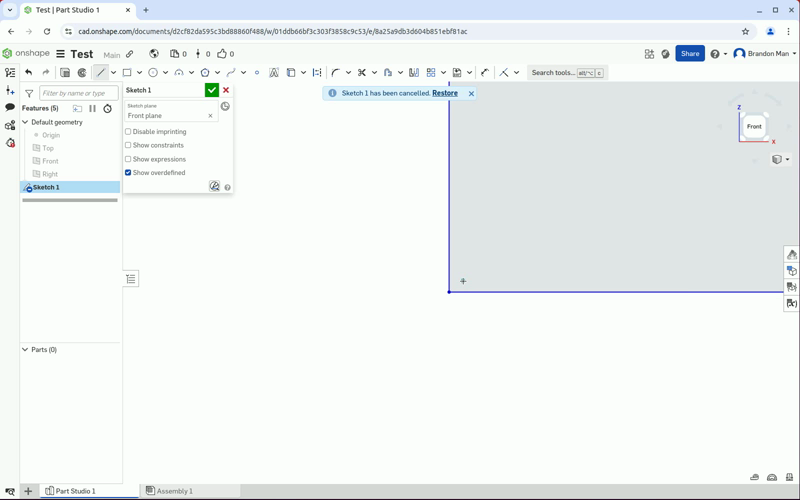
scroll(-6)
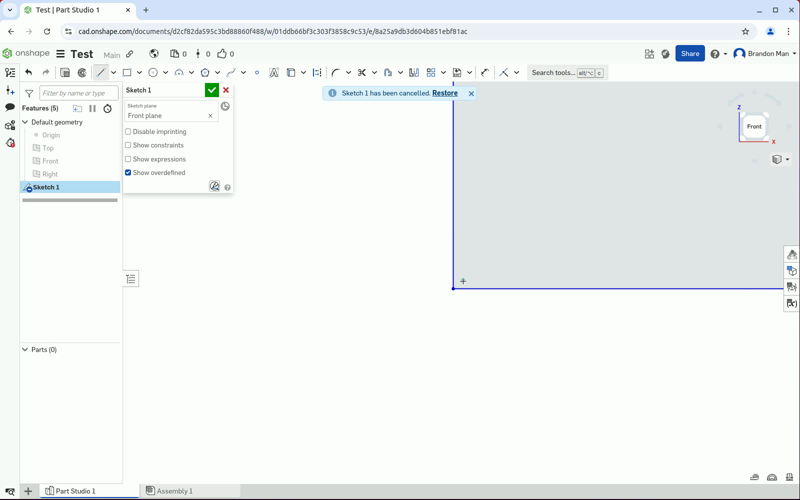
scroll(-6)
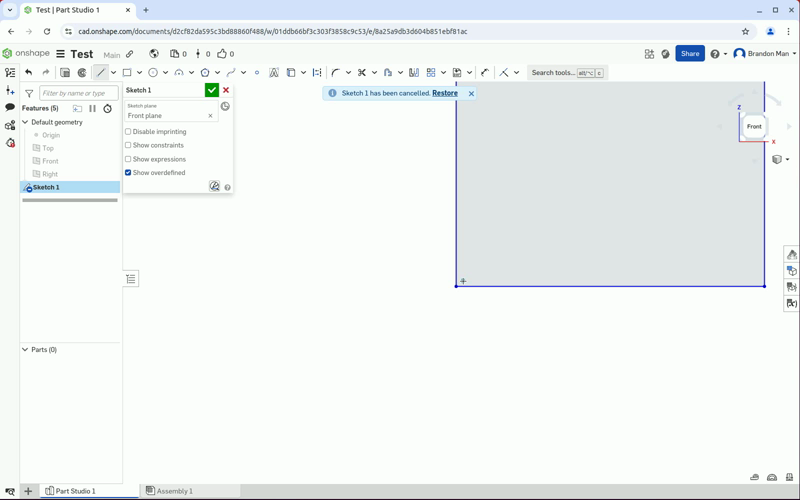
scroll(-6)
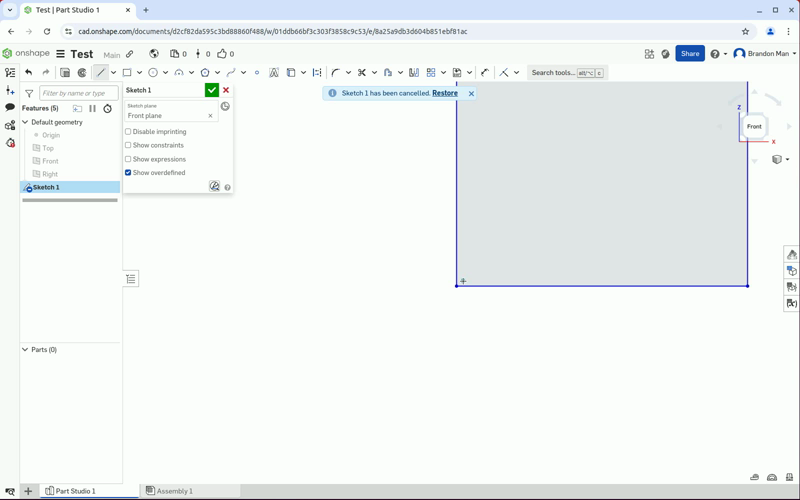
scroll(-6)
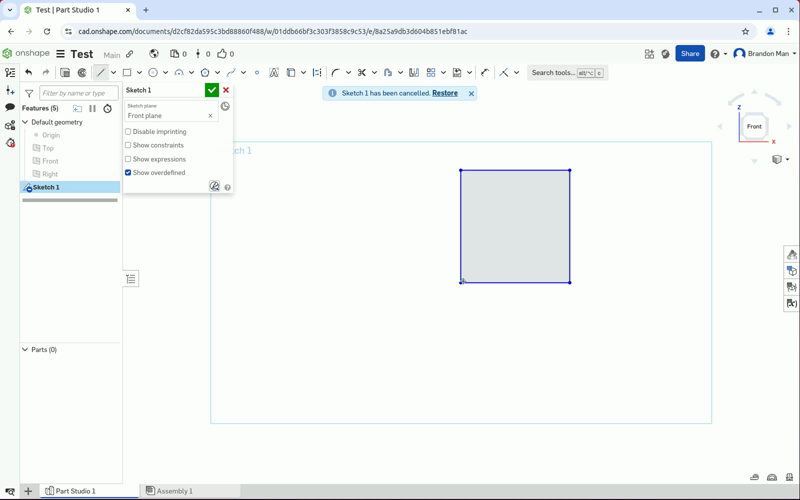
key_up(shift)
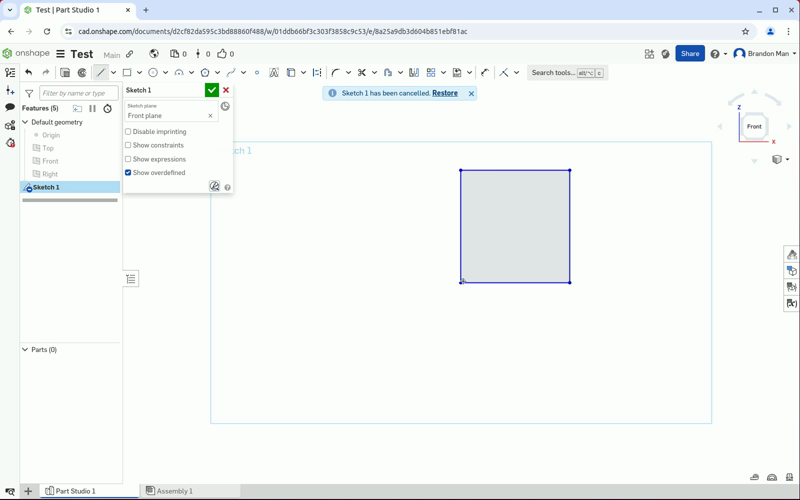
key_down(shift)
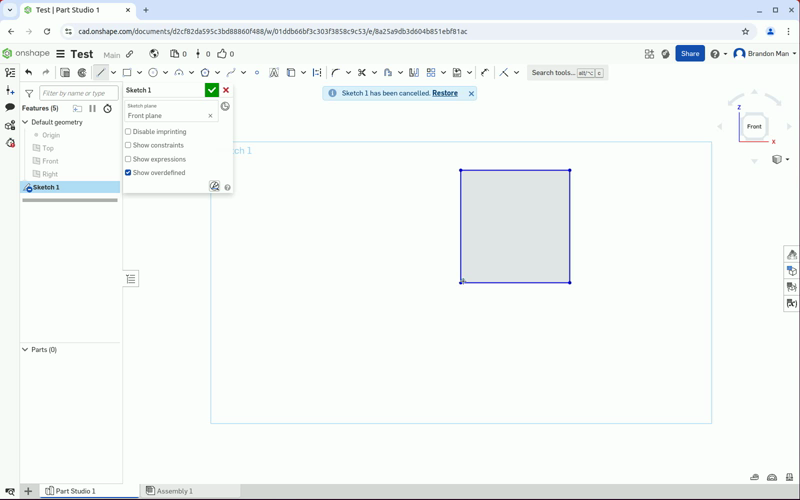
mouse_move(493, 280)
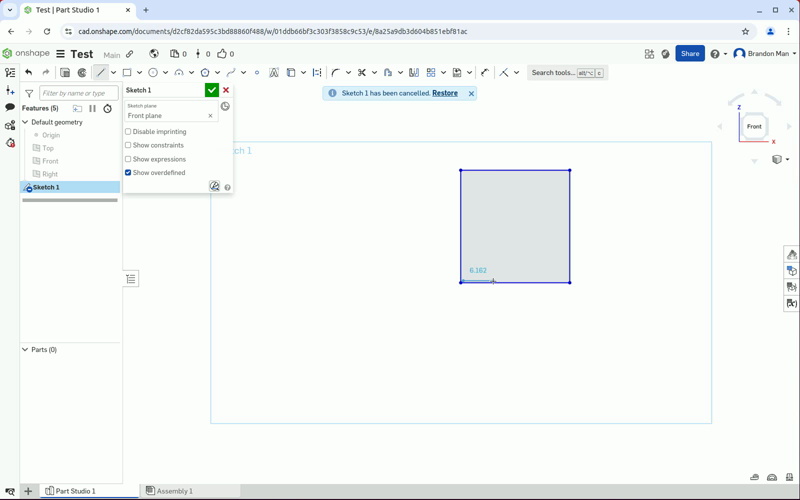
mouse_move(514, 280)
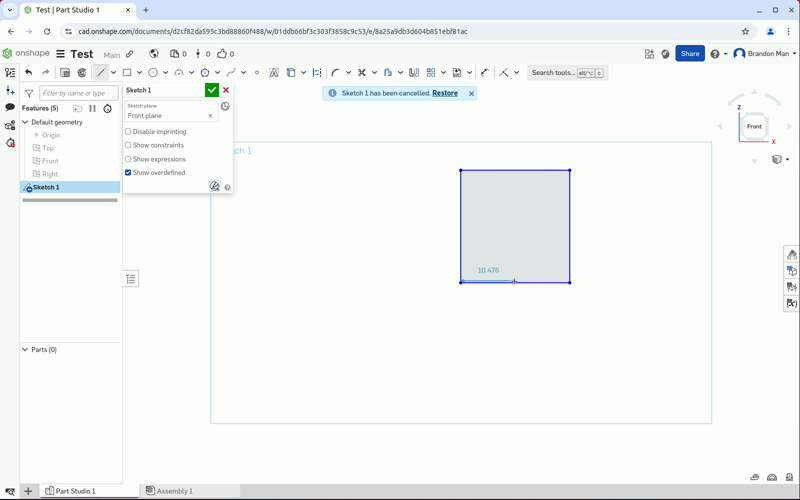
click(514, 280)
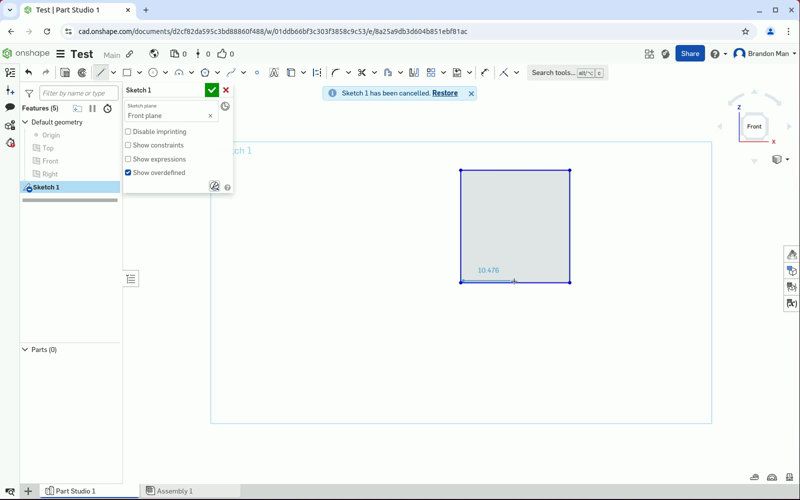
key_up(shift)
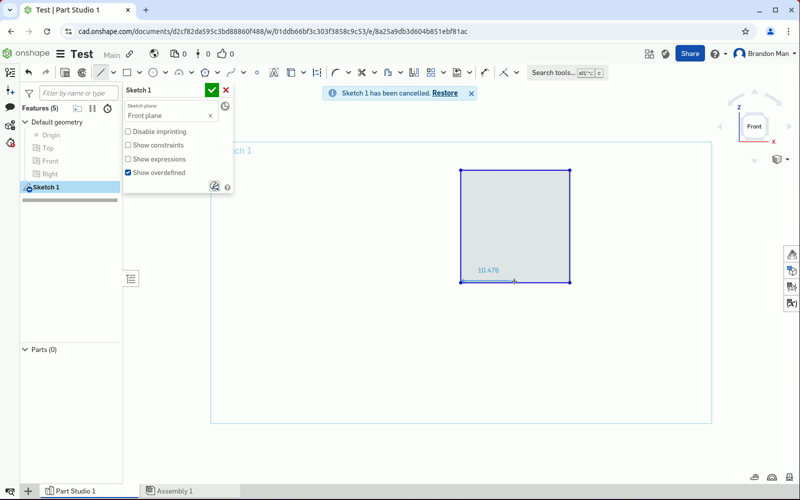
key_down(shift)
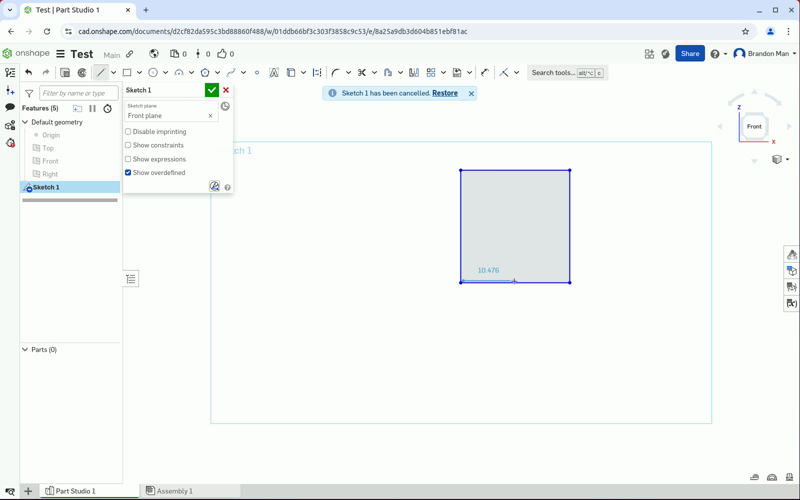
mouse_move(544, 280)
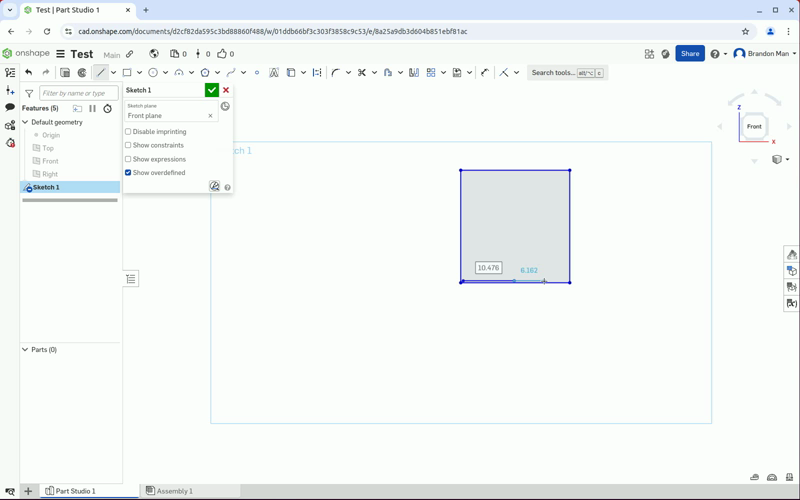
mouse_move(516, 280)
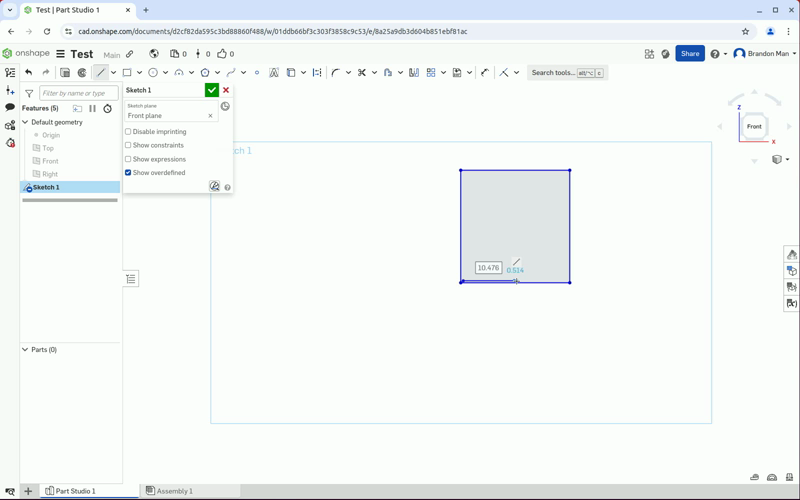
scroll(6)
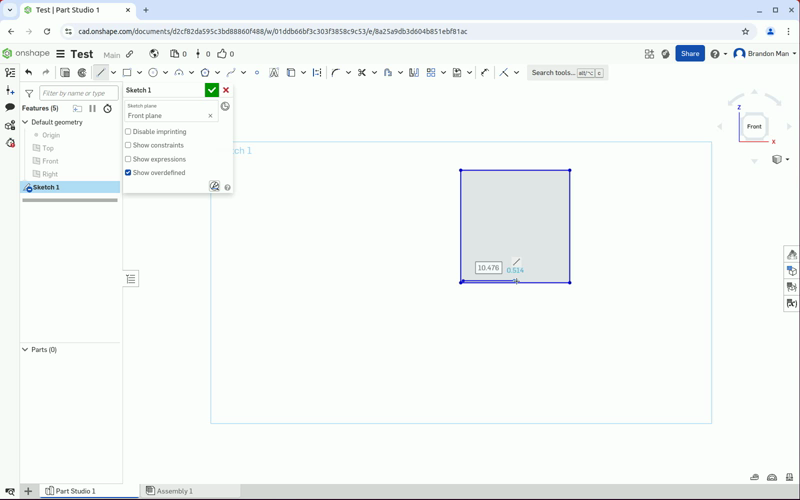
scroll(6)
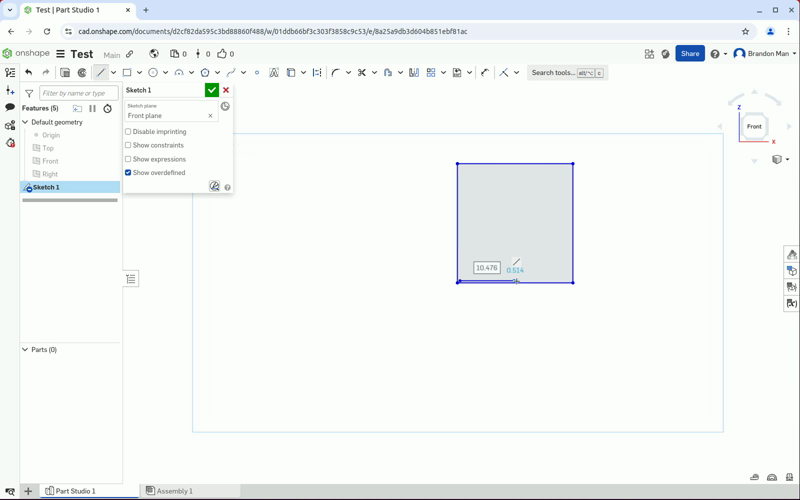
scroll(6)
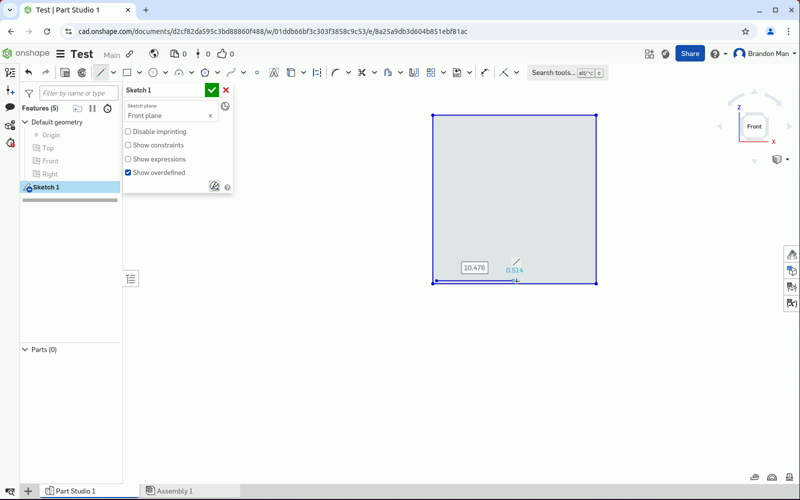
scroll(6)
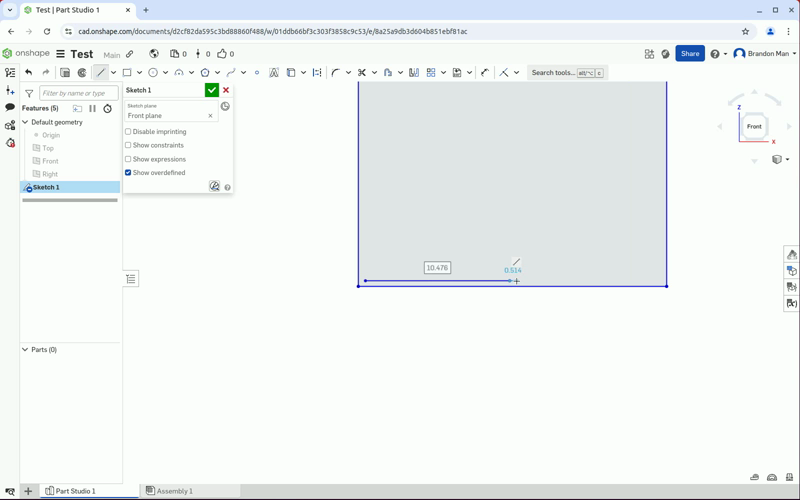
scroll(6)
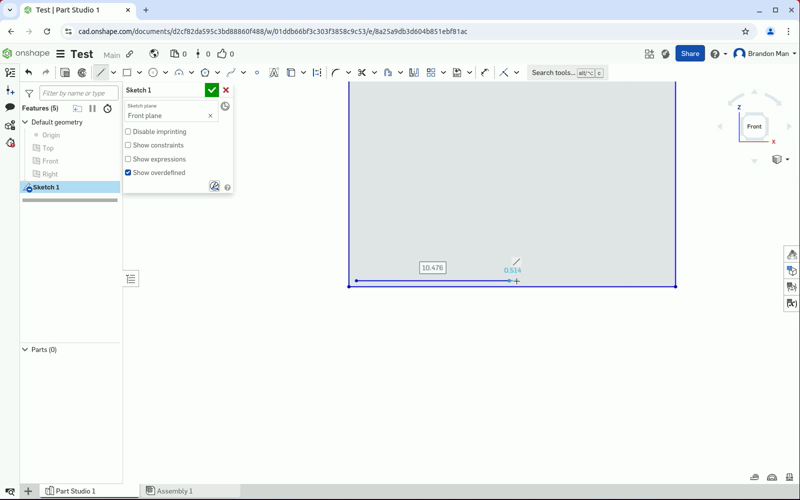
scroll(6)
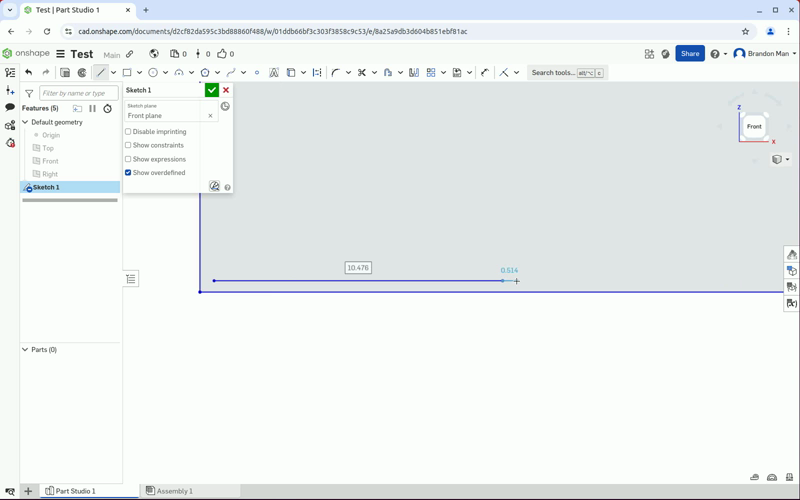
scroll(6)
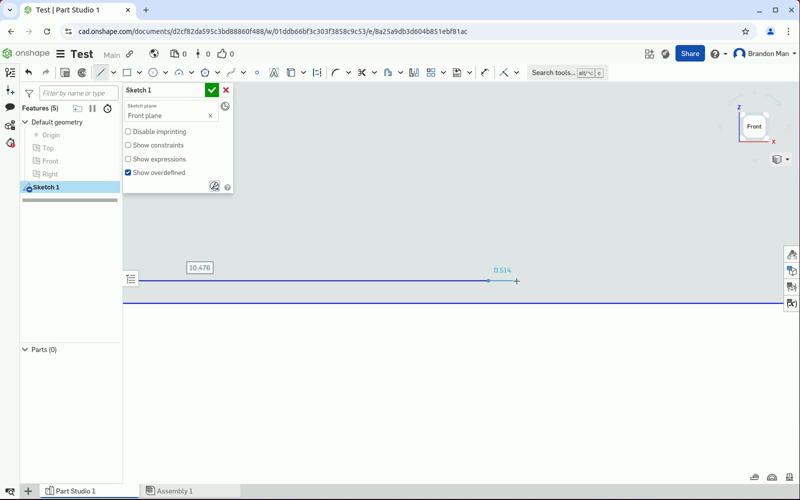
click(516, 280)
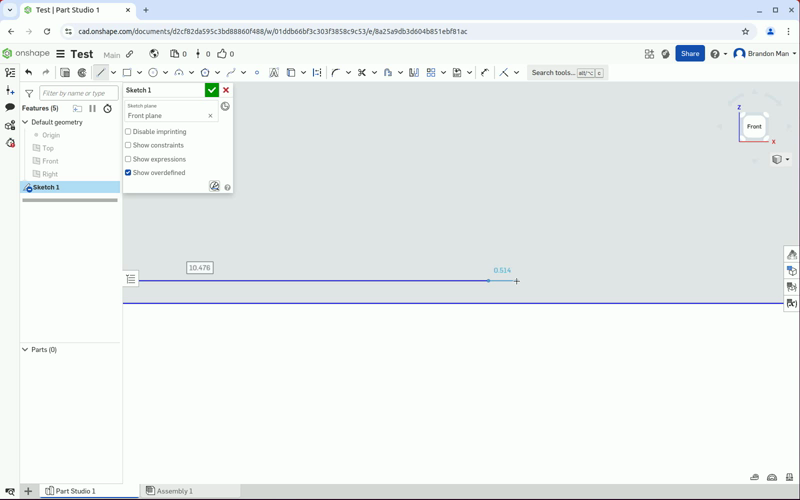
scroll(-6)
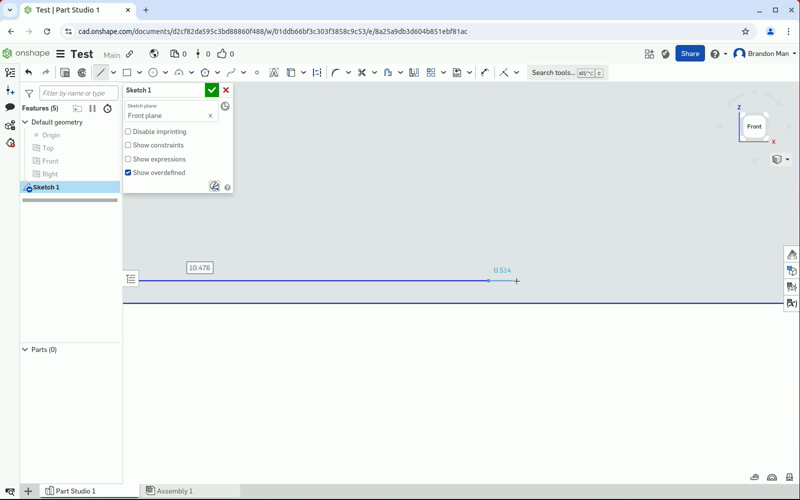
scroll(-6)
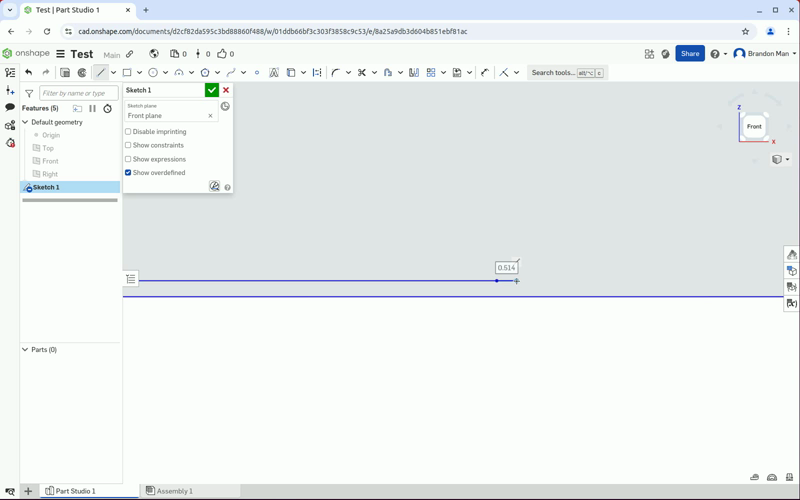
scroll(-6)
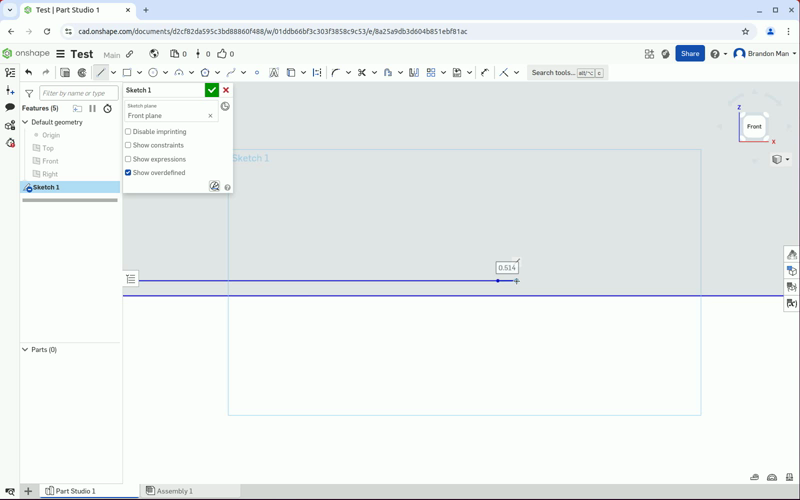
scroll(-6)
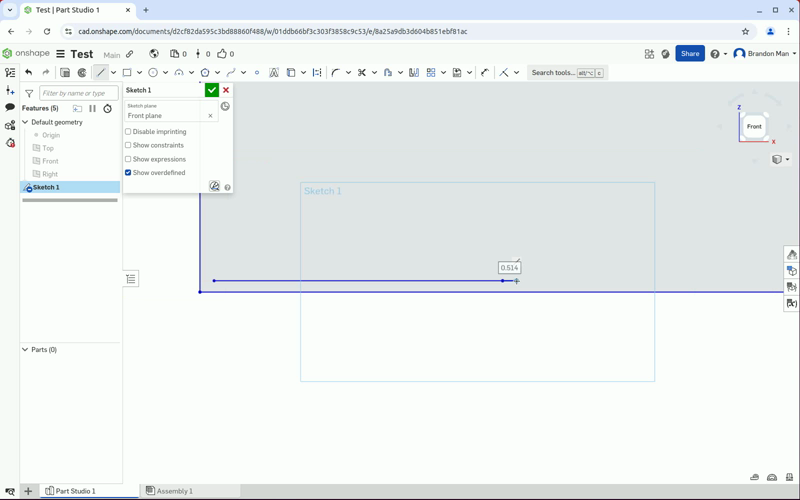
scroll(-6)
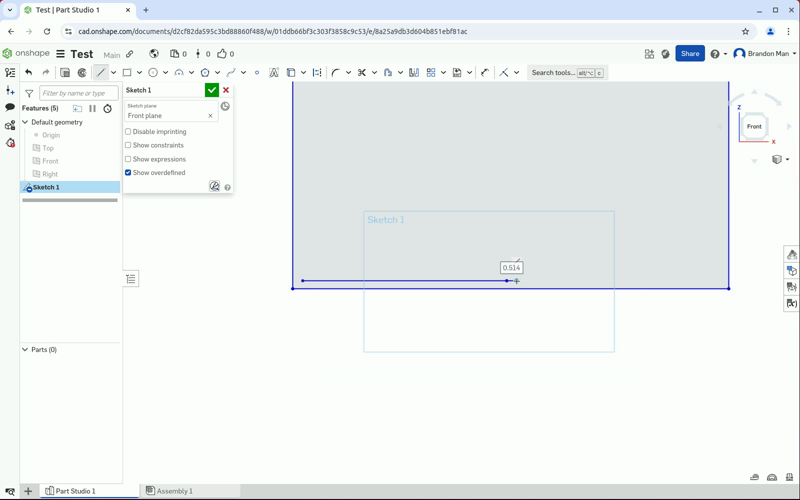
scroll(-6)
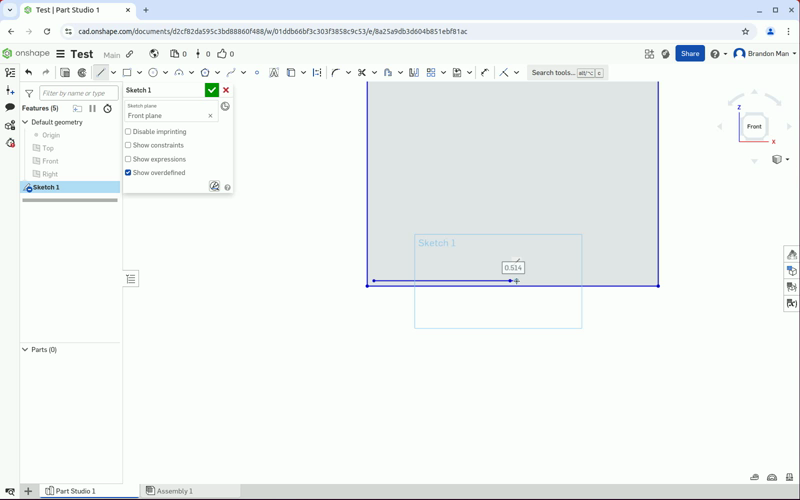
scroll(-6)
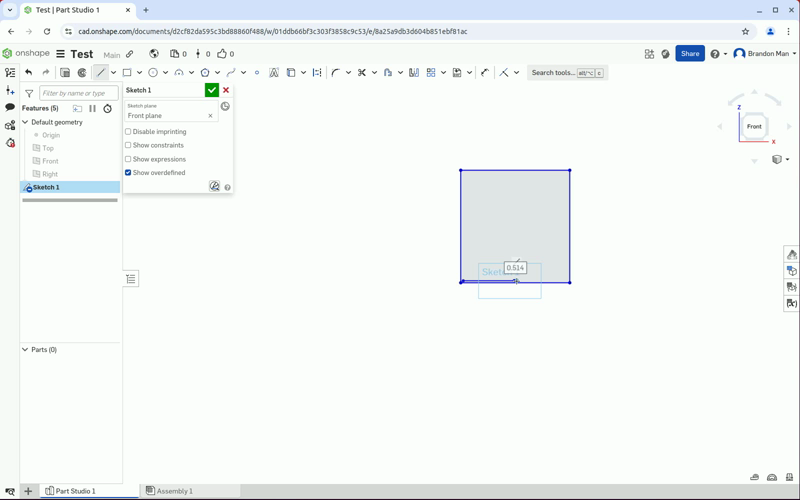
key_up(shift)
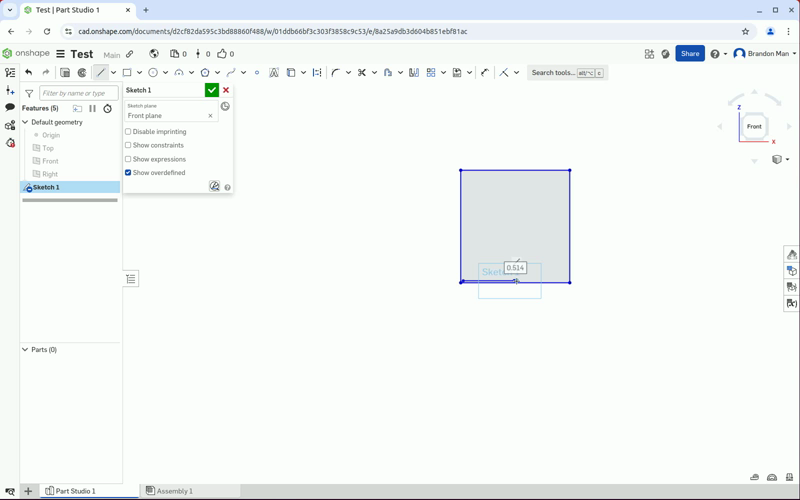
key_down(shift)
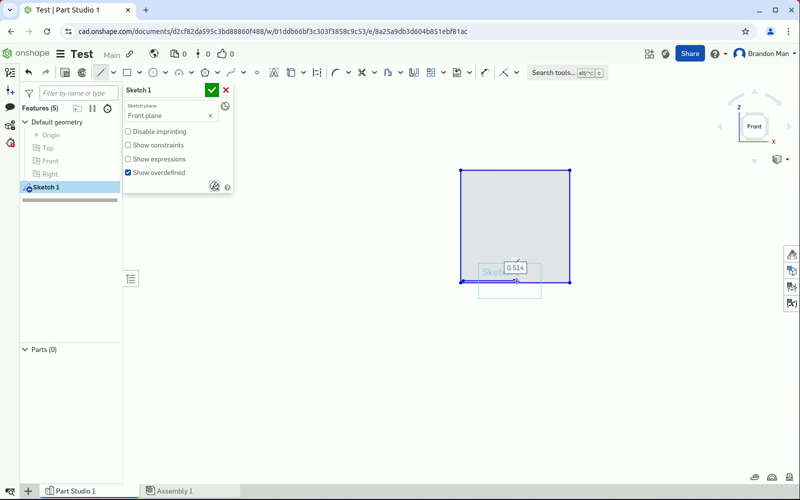
mouse_move(546, 280)
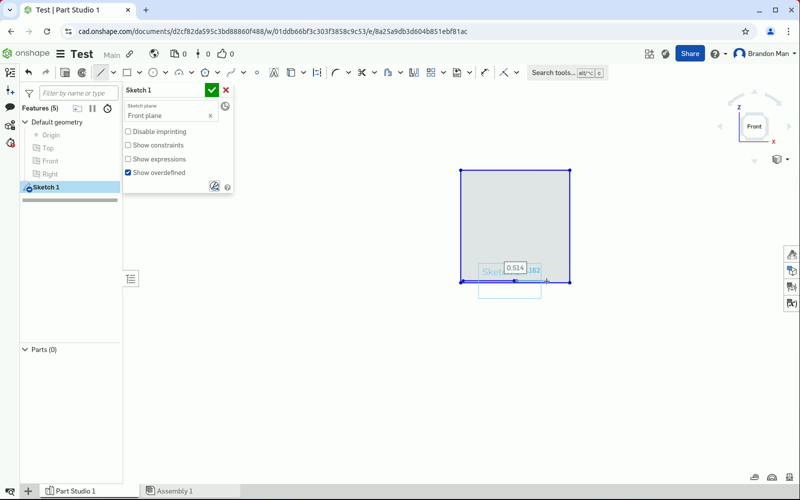
mouse_move(567, 280)
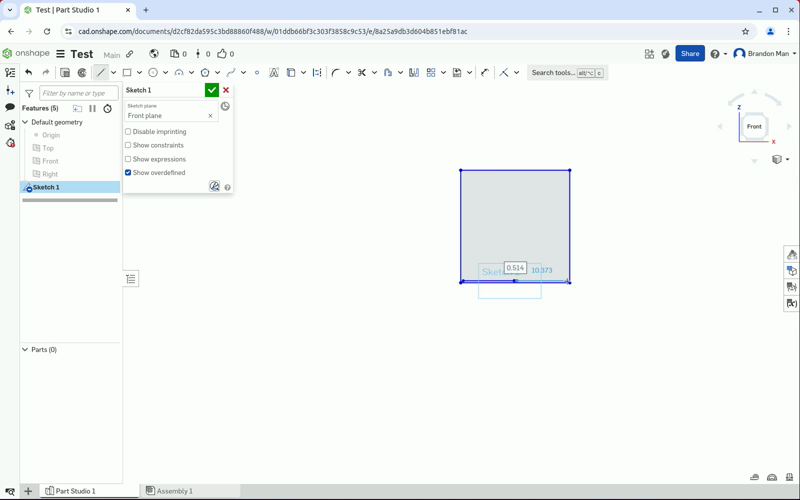
scroll(6)
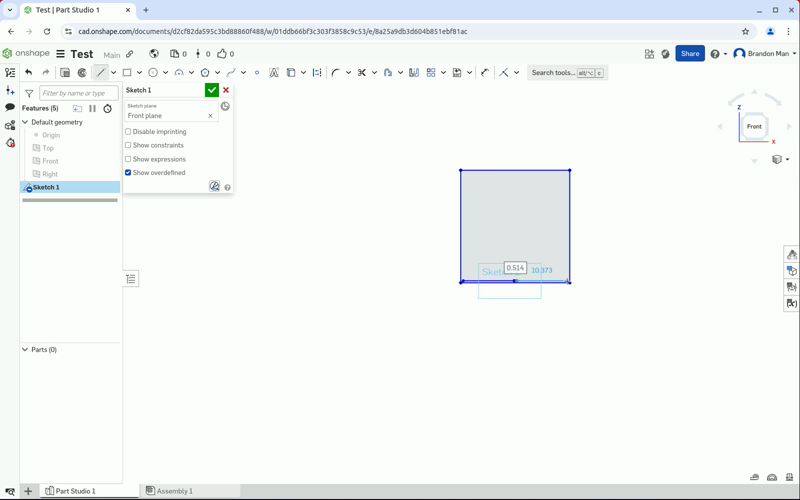
scroll(6)
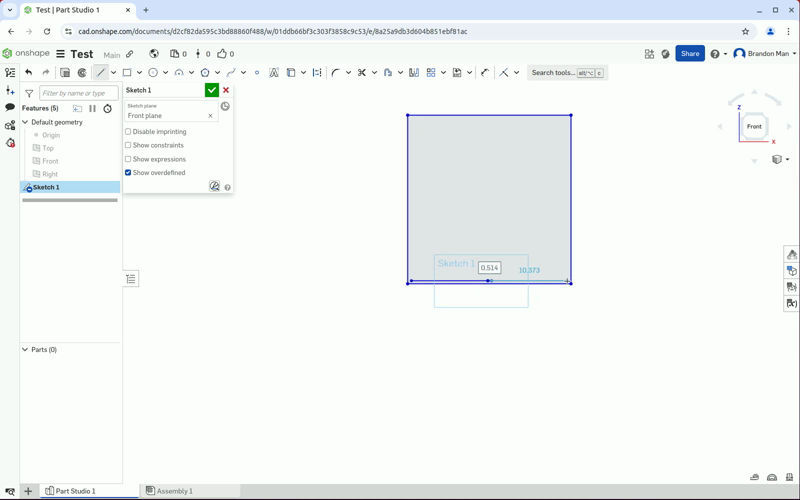
scroll(6)
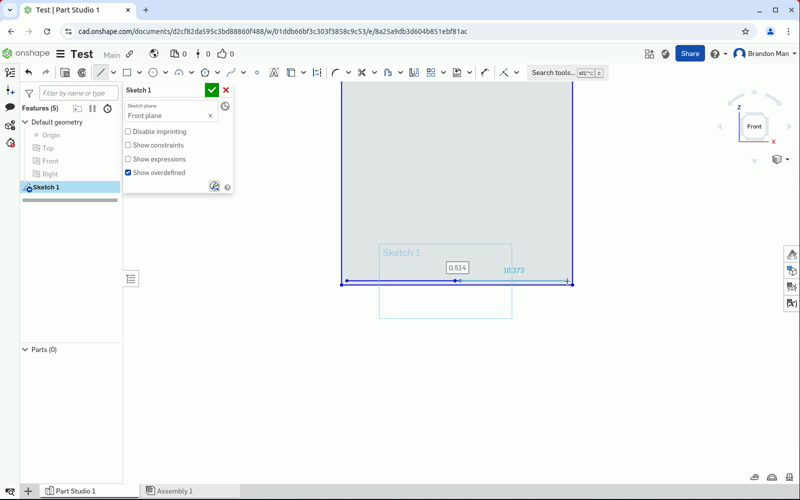
scroll(6)
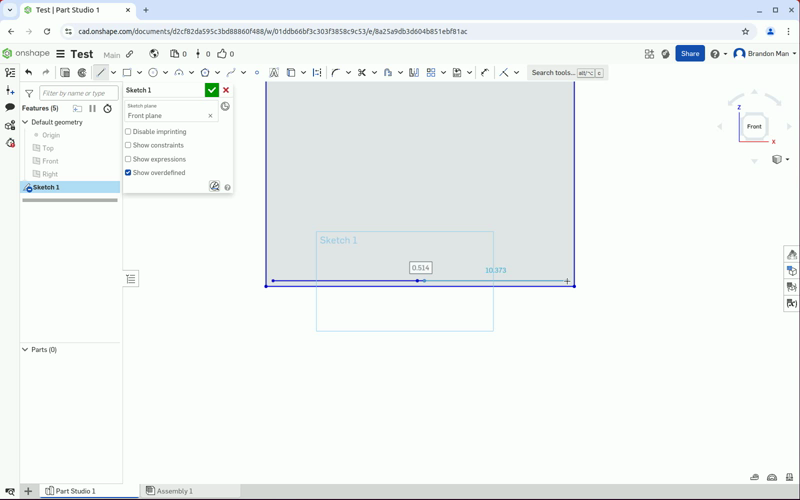
scroll(6)
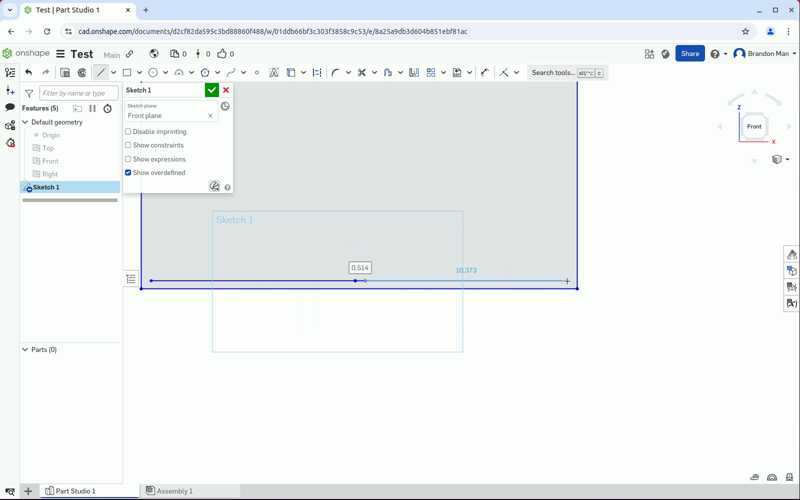
scroll(6)
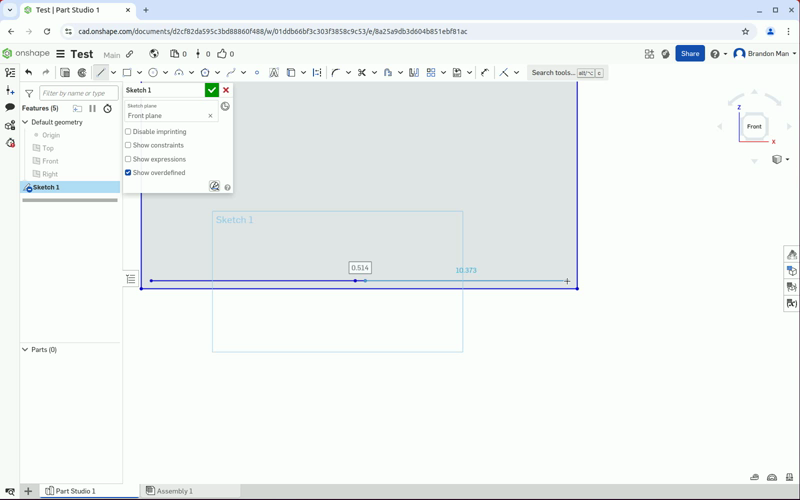
scroll(6)
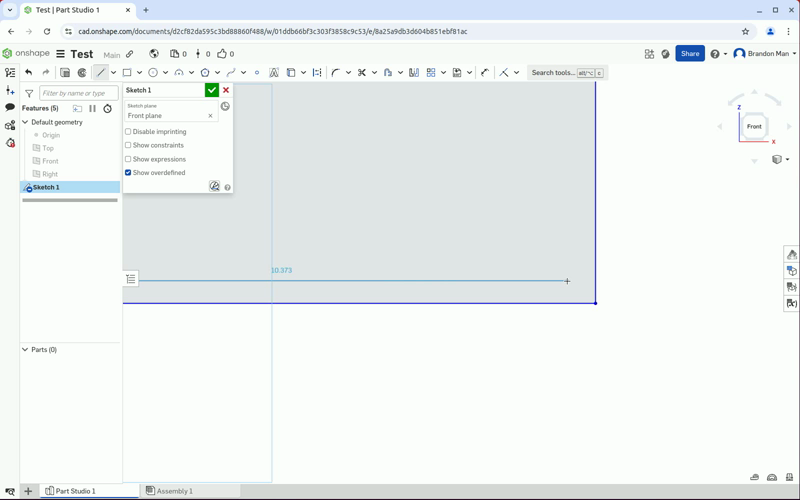
click(567, 280)
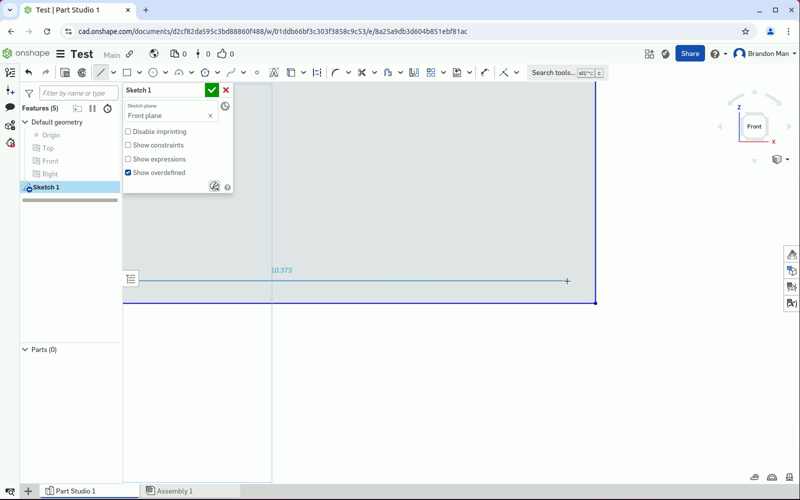
scroll(-6)
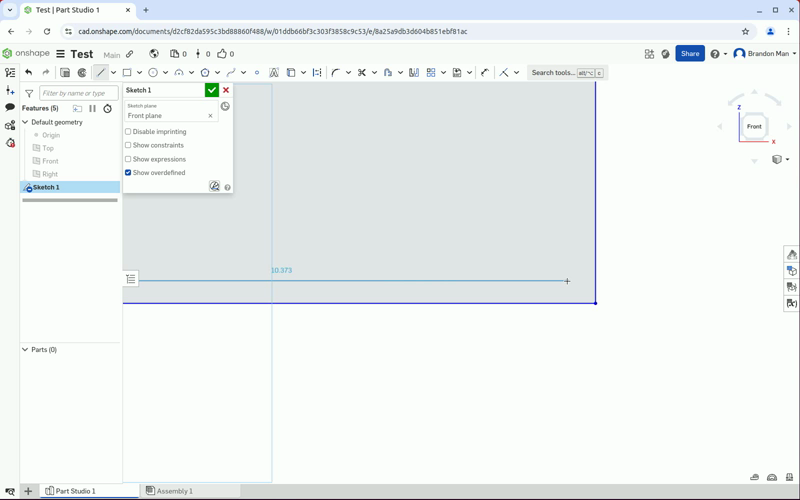
scroll(-6)
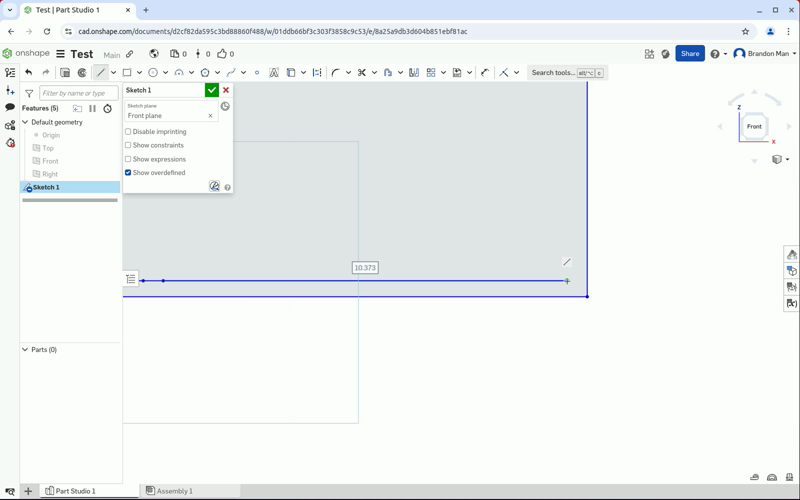
scroll(-6)
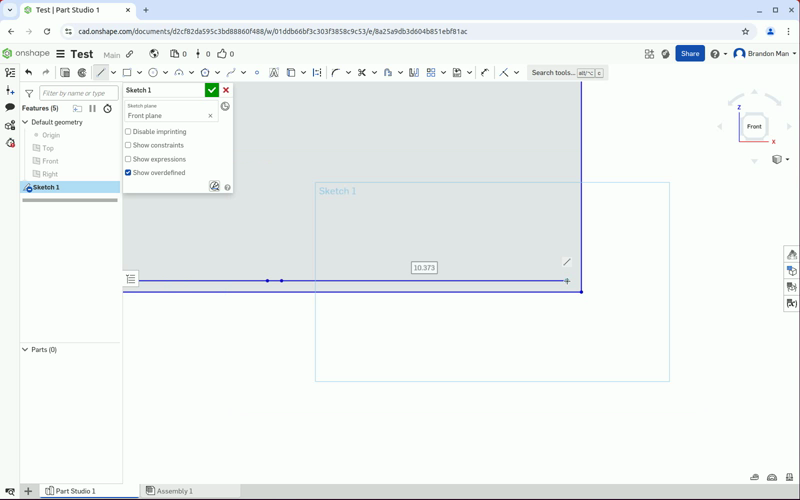
scroll(-6)
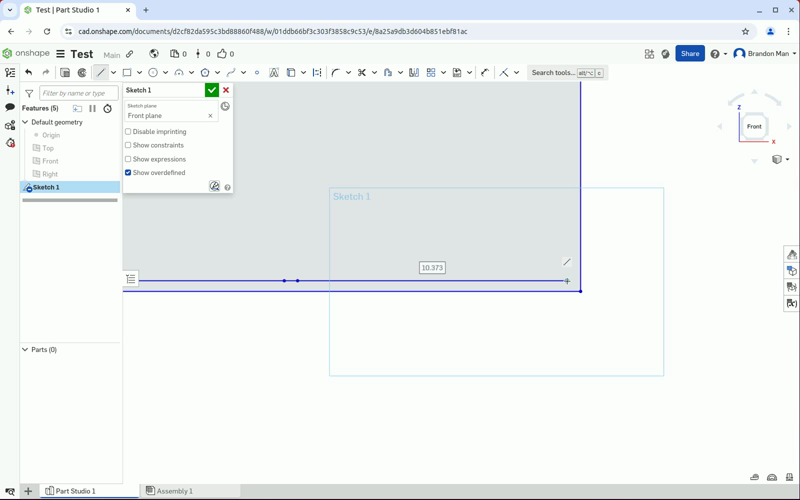
scroll(-6)
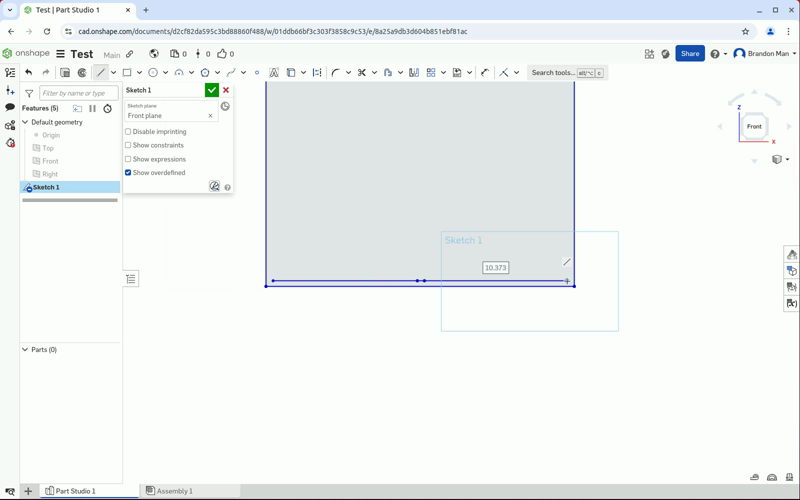
scroll(-6)
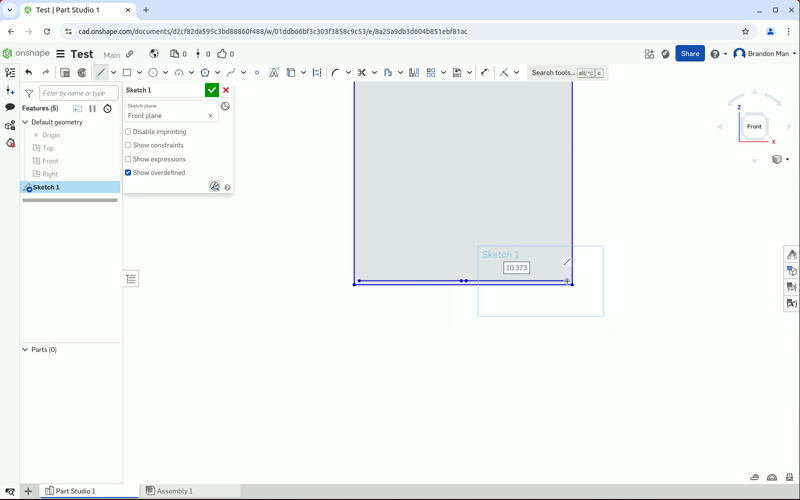
scroll(-6)
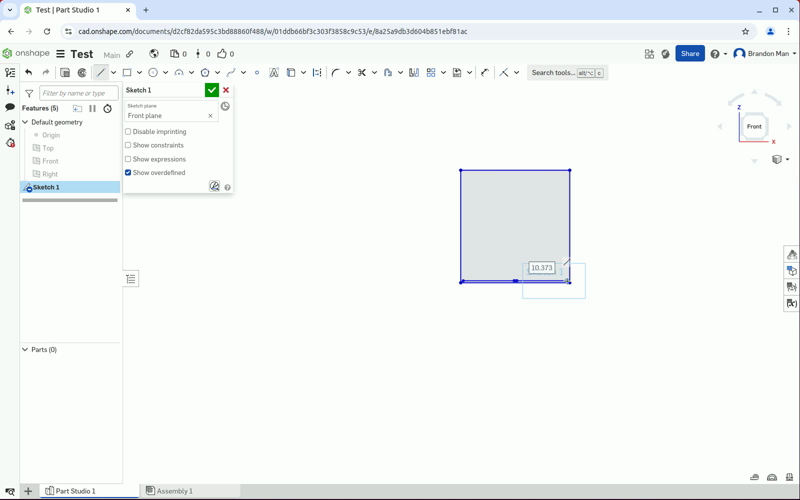
key_up(shift)
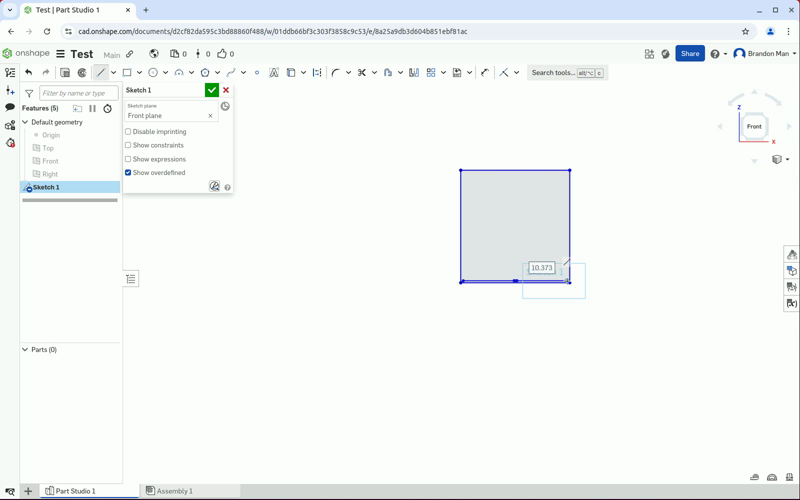
key_down(shift)
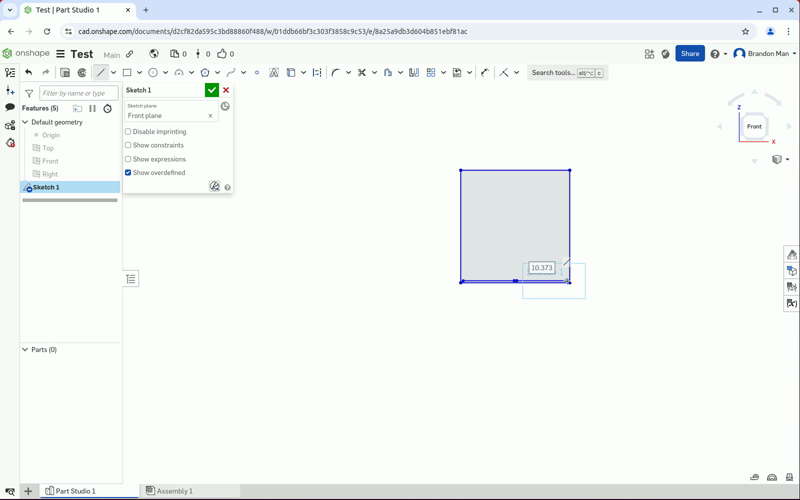
mouse_move(589, 280)
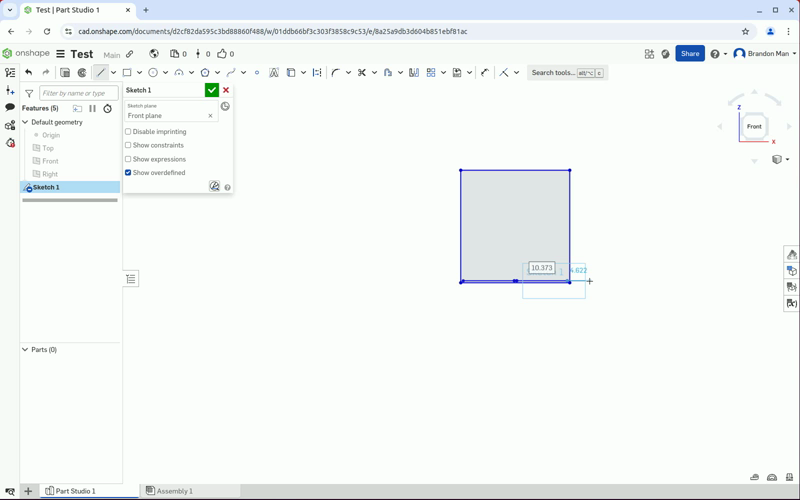
mouse_move(567, 227)
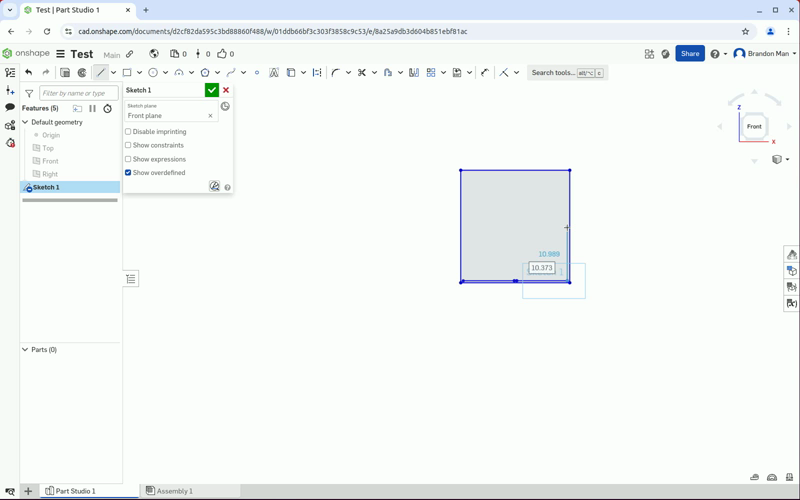
click(567, 227)
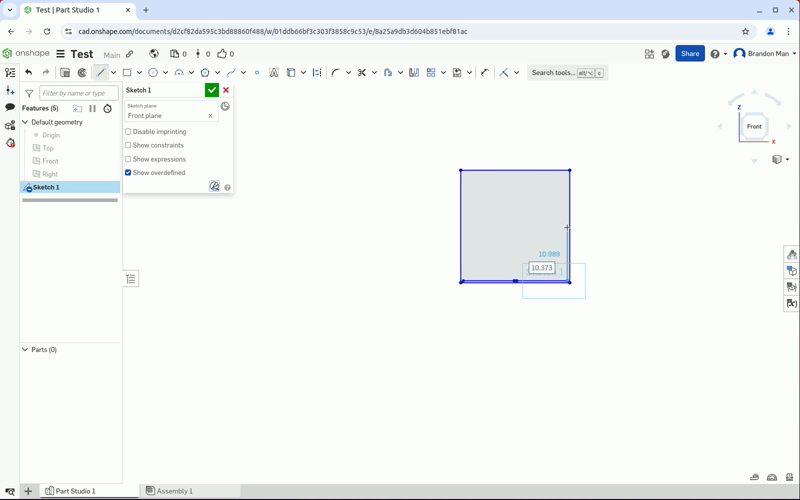
key_up(shift)
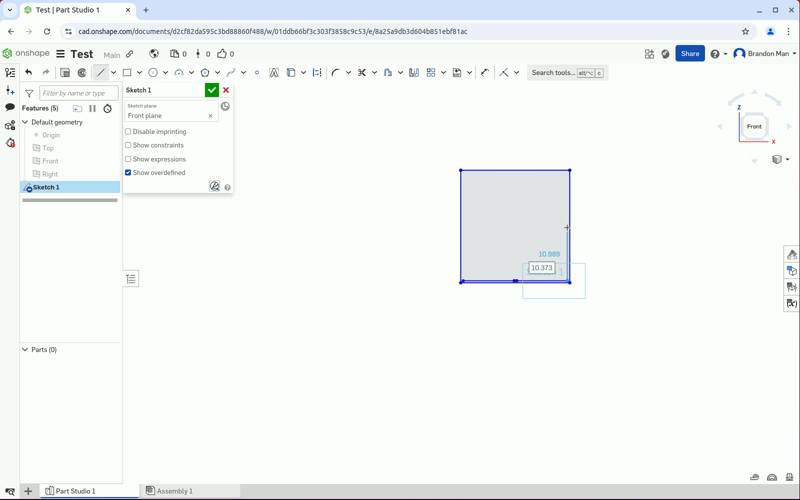
key_down(shift)
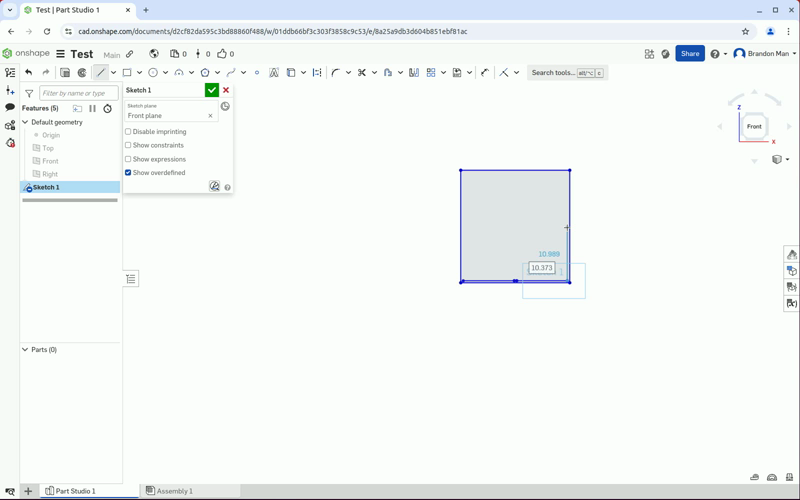
mouse_move(589, 227)
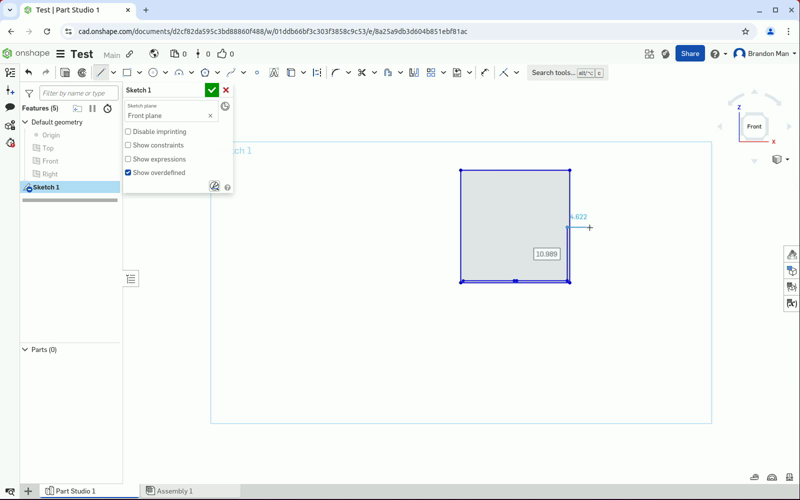
mouse_move(567, 226)
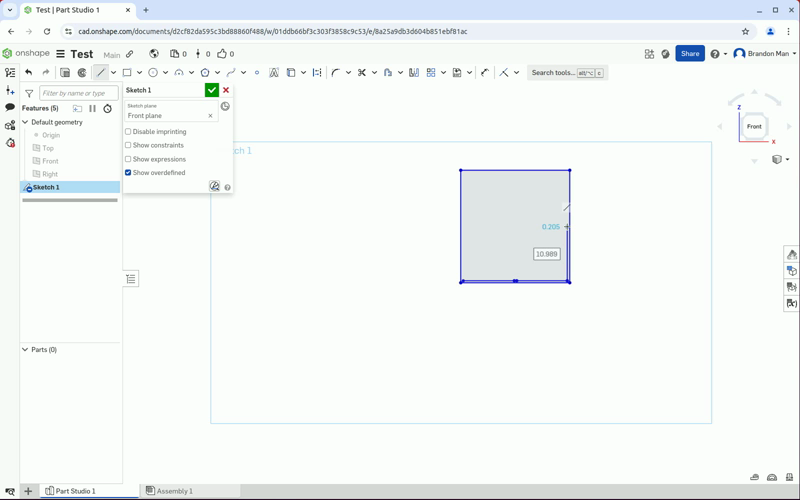
scroll(6)
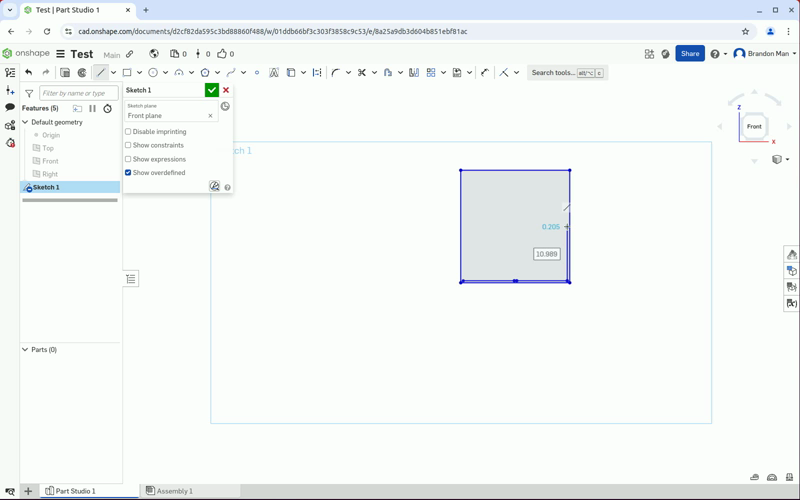
scroll(6)
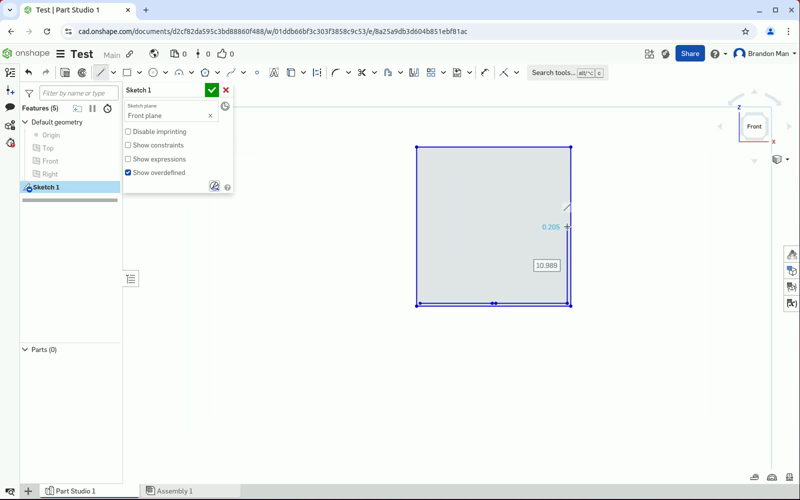
scroll(6)
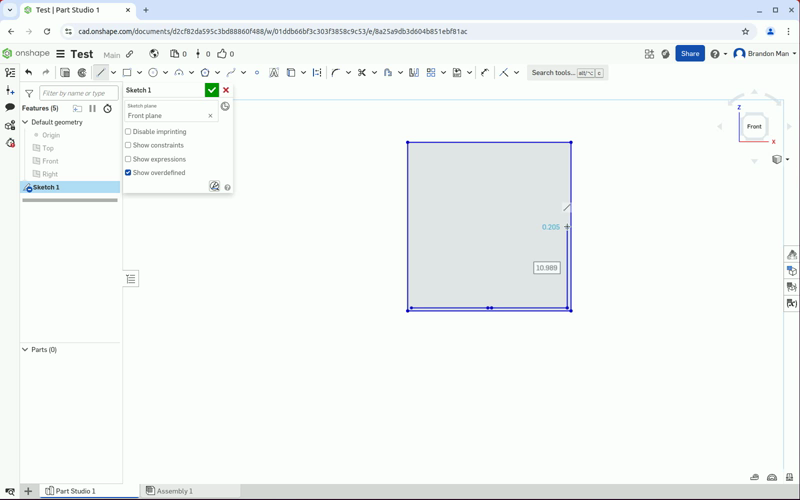
scroll(6)
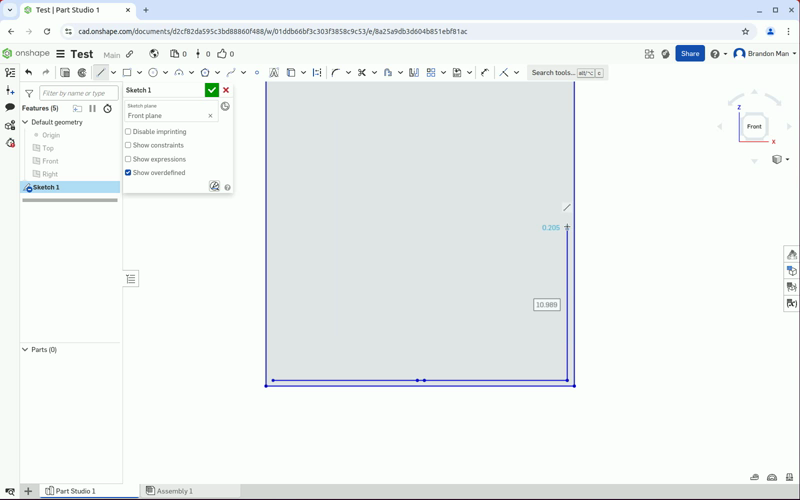
scroll(6)
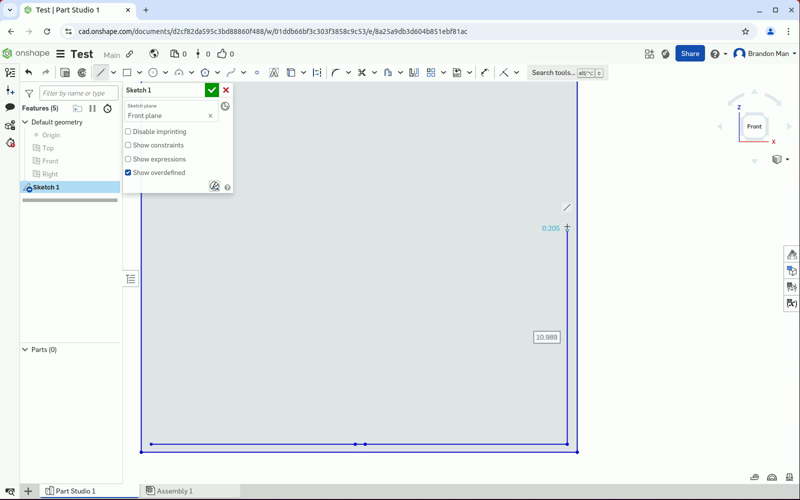
scroll(6)
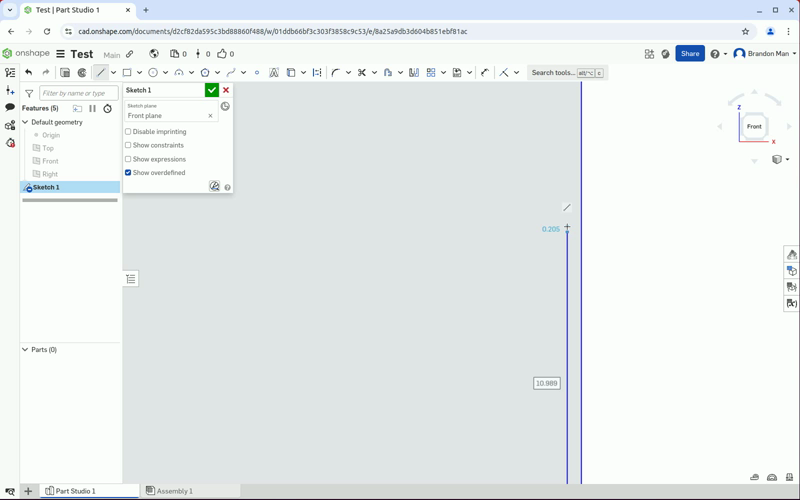
scroll(6)
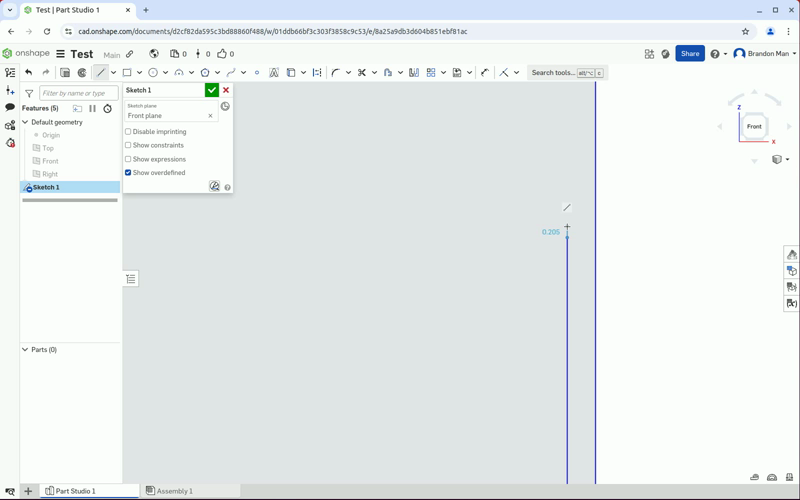
click(567, 226)
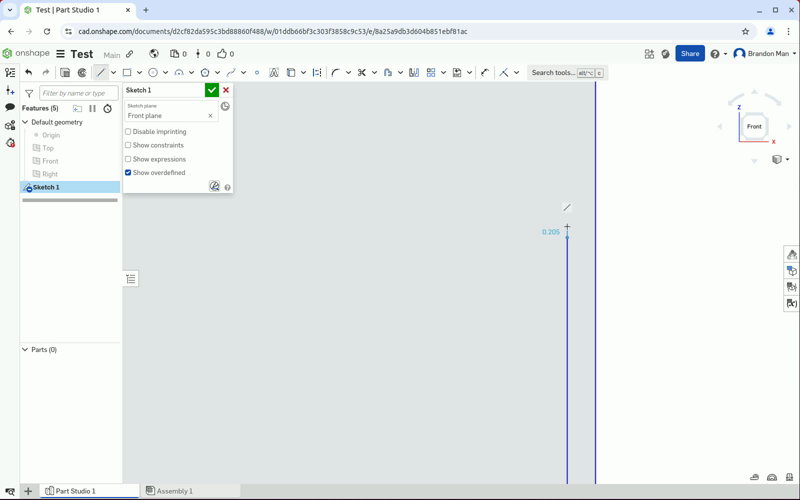
scroll(-6)
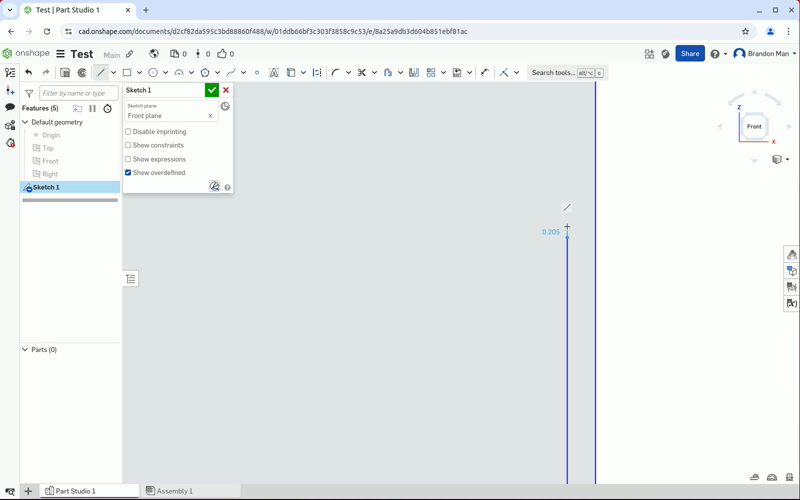
scroll(-6)
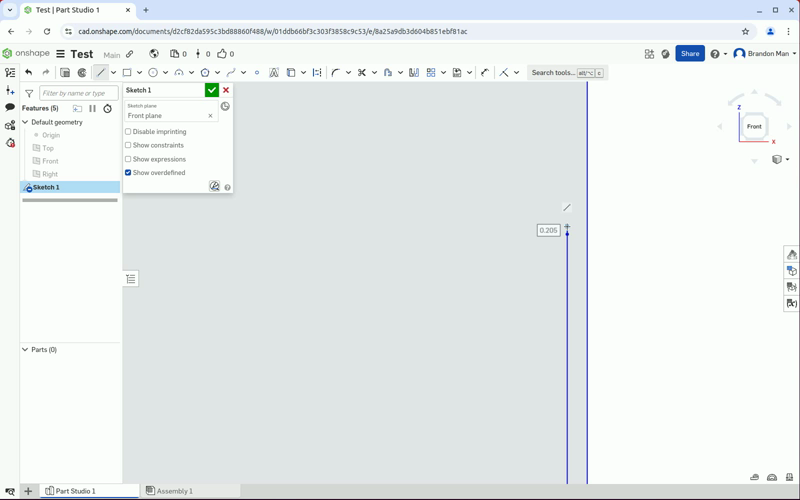
scroll(-6)
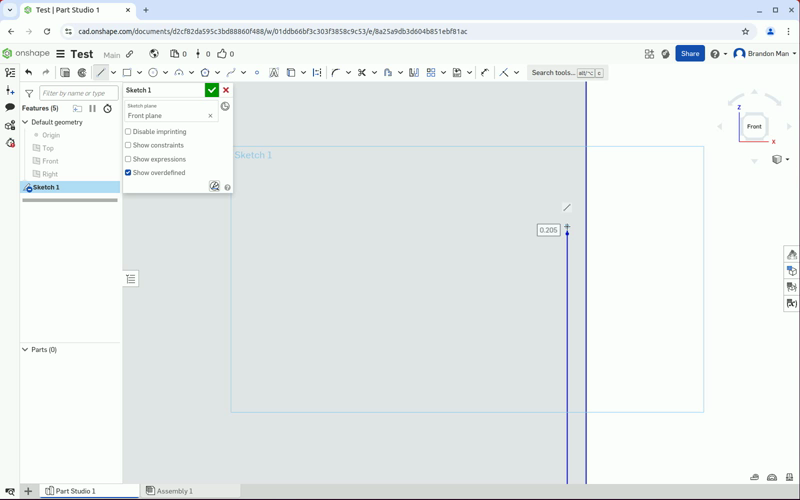
scroll(-6)
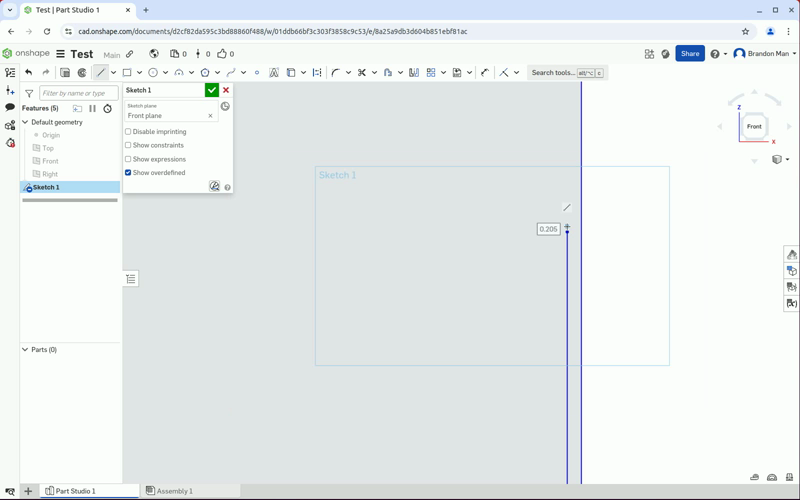
scroll(-6)
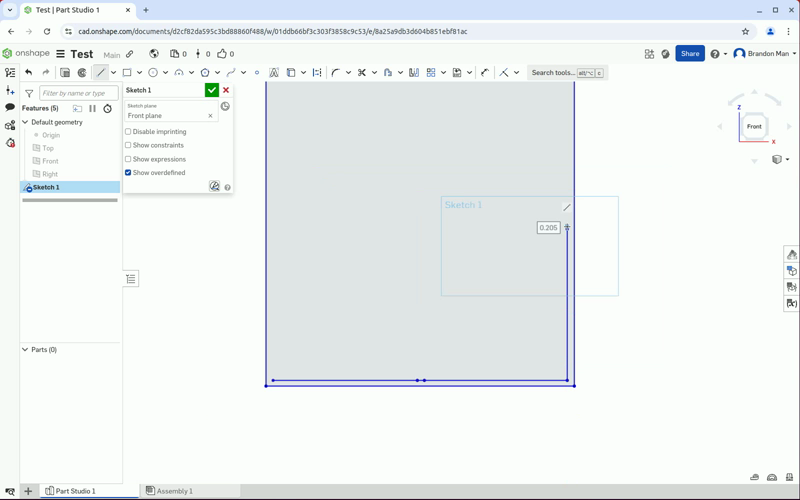
scroll(-6)
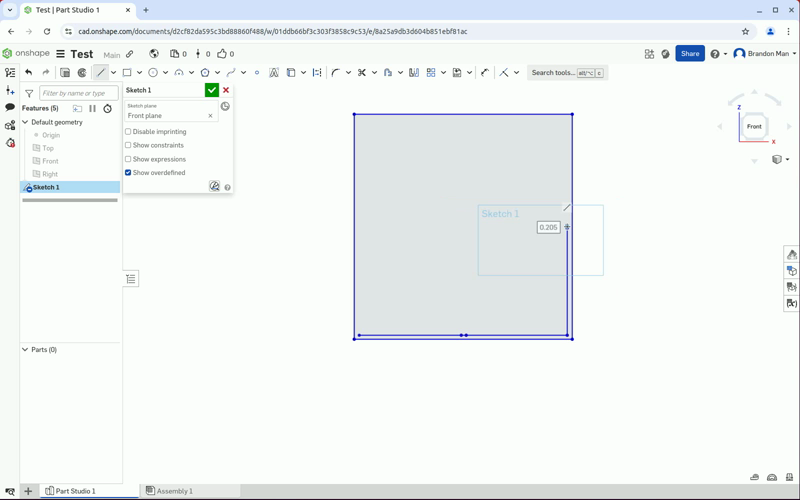
scroll(-6)
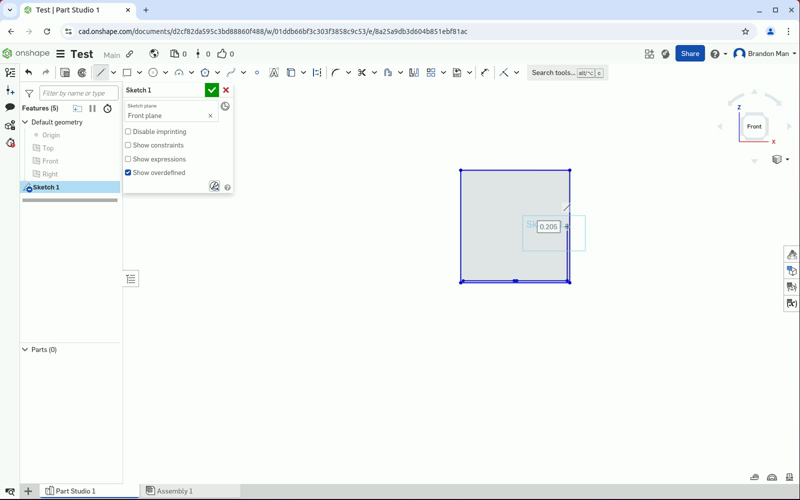
key_up(shift)
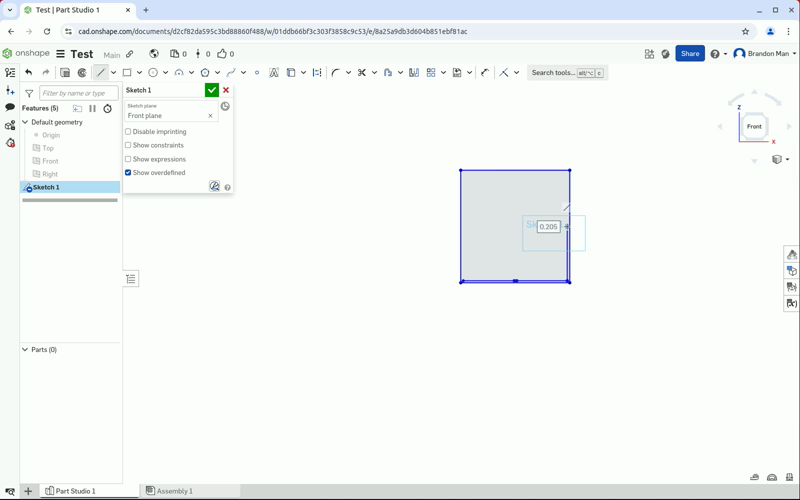
key_down(shift)
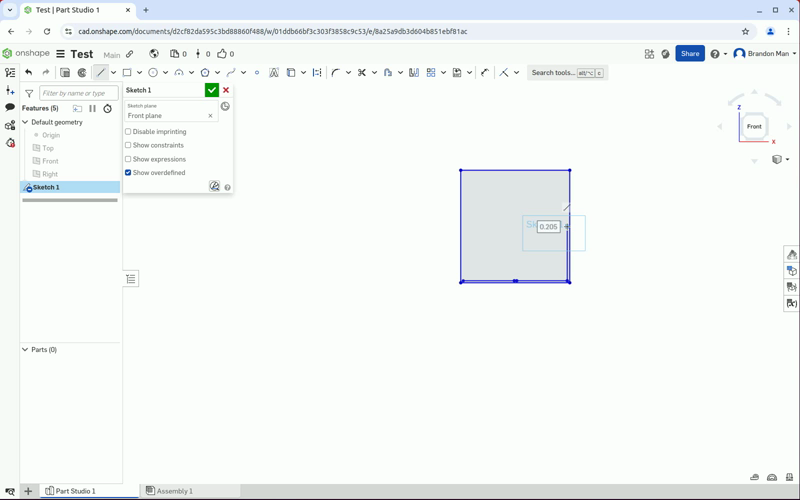
mouse_move(589, 226)
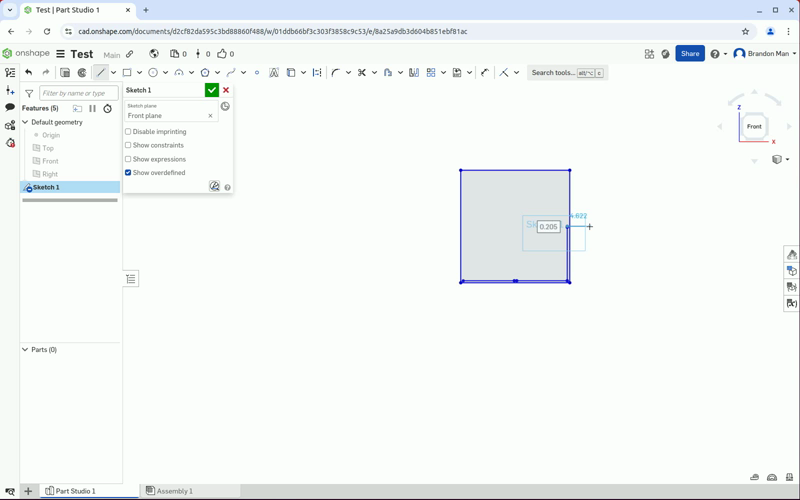
mouse_move(567, 172)
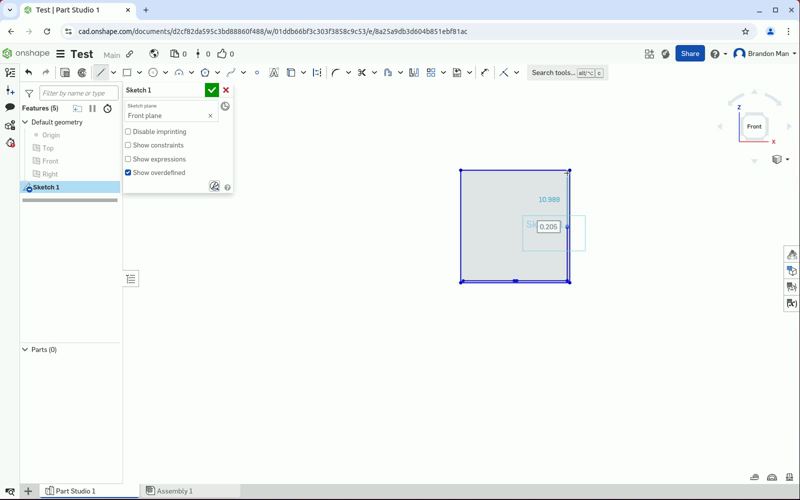
scroll(6)
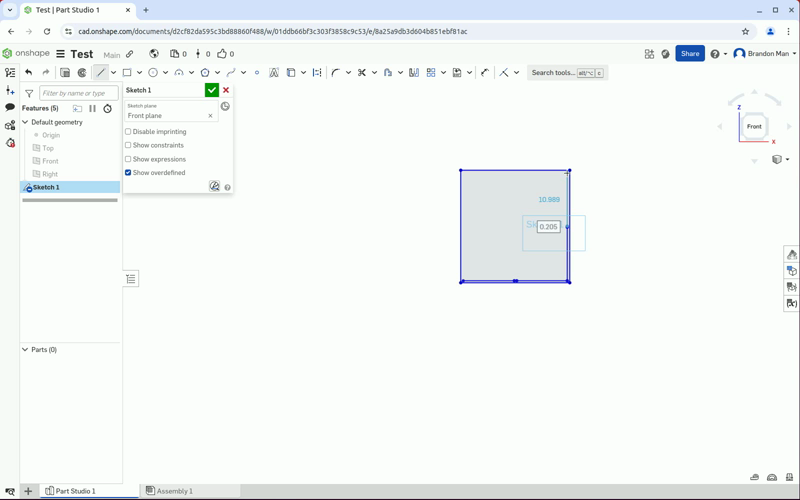
scroll(6)
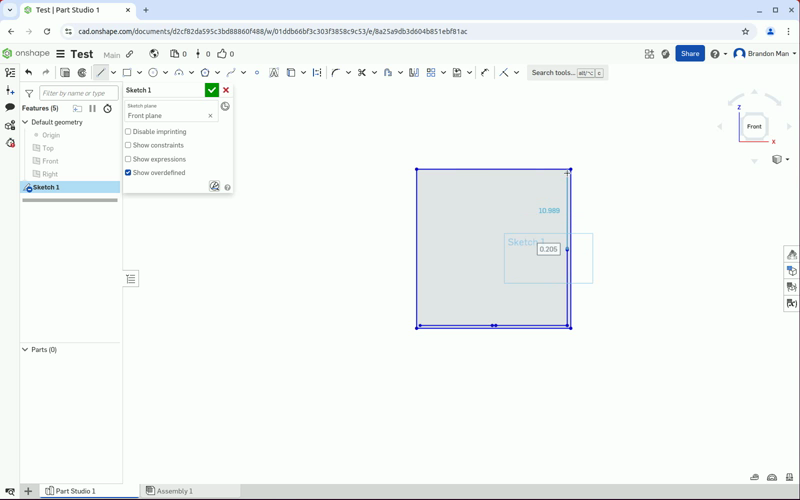
scroll(6)
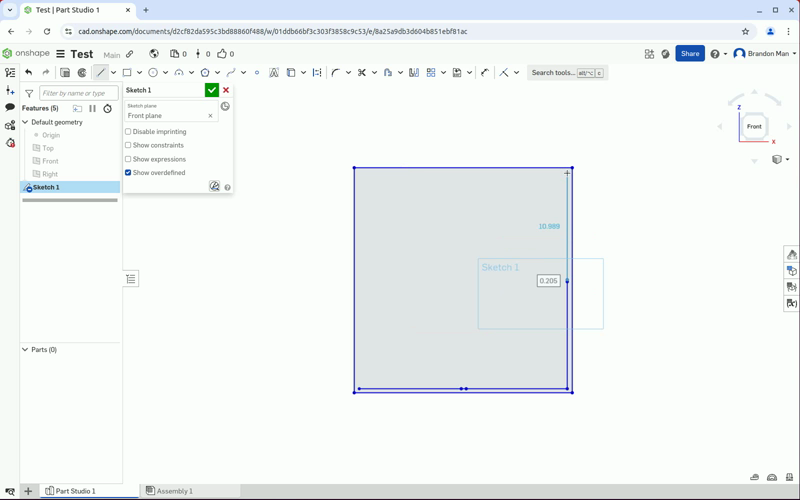
scroll(6)
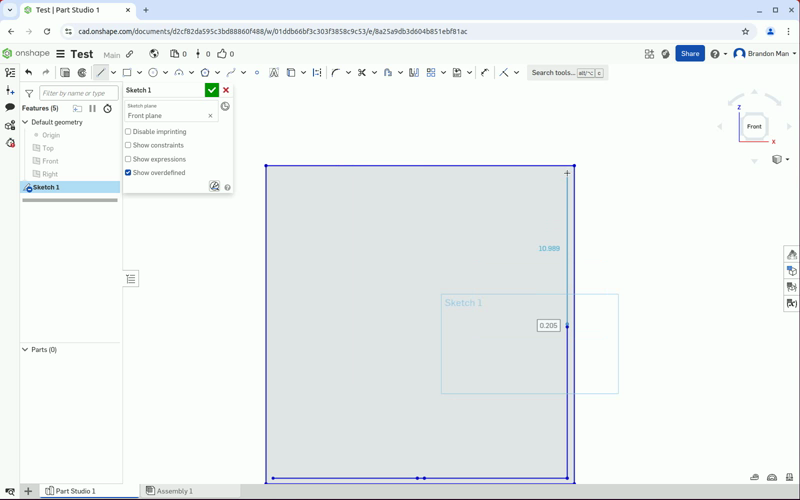
scroll(6)
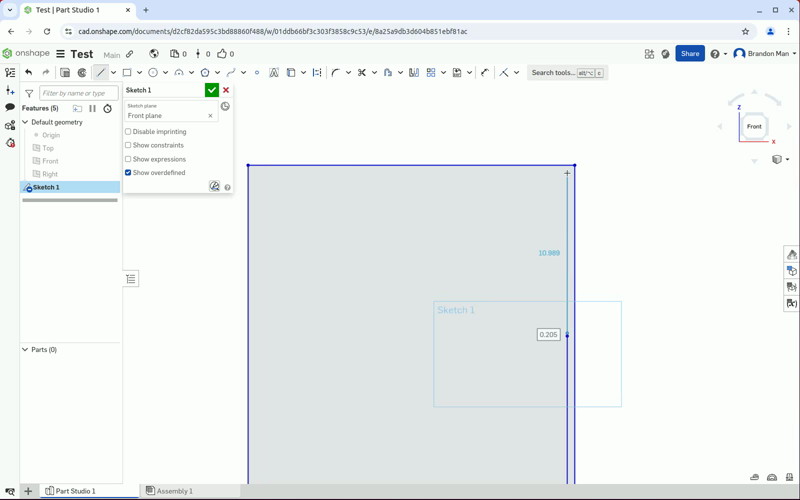
scroll(6)
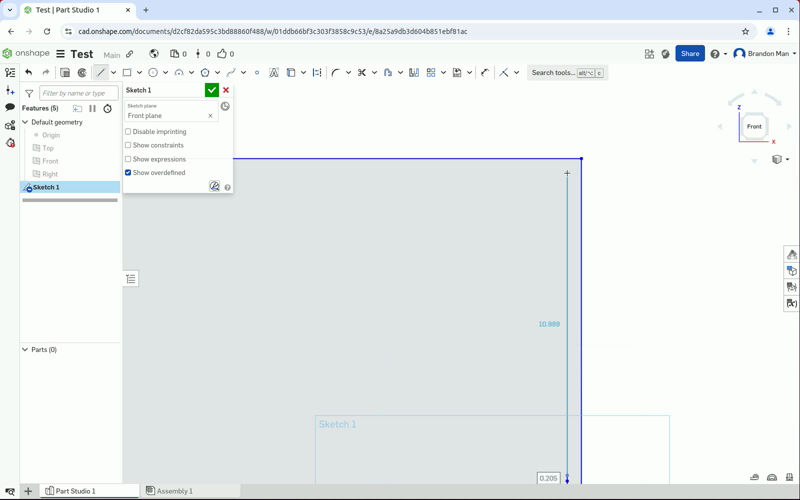
scroll(6)
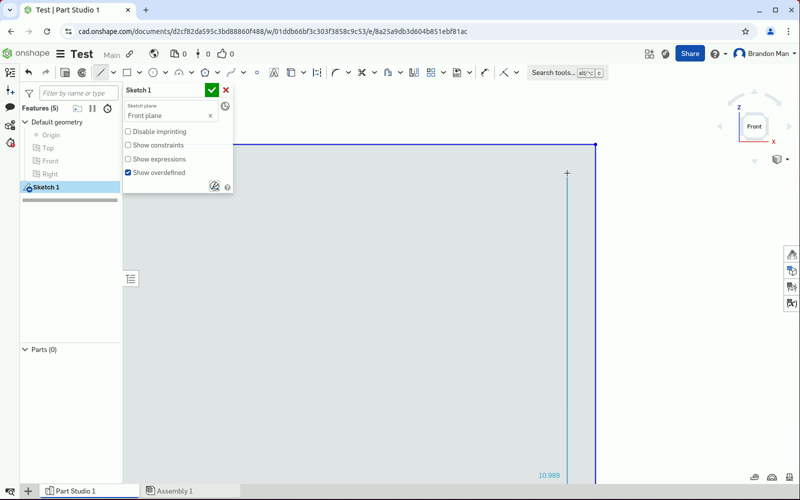
click(567, 172)
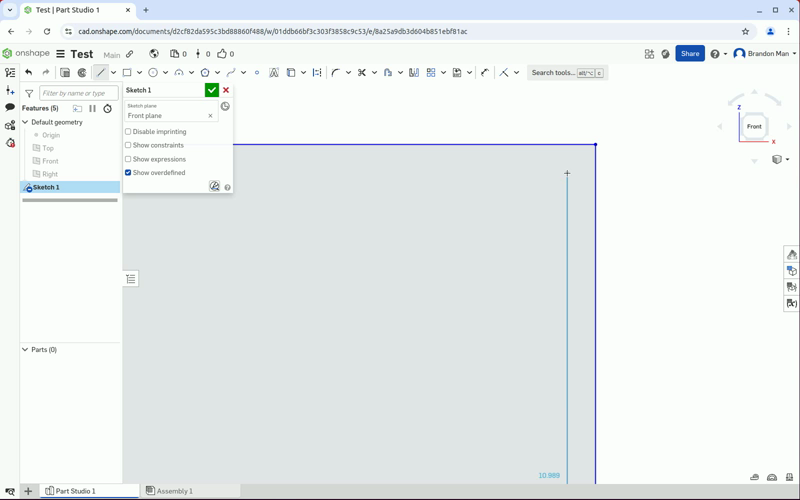
scroll(-6)
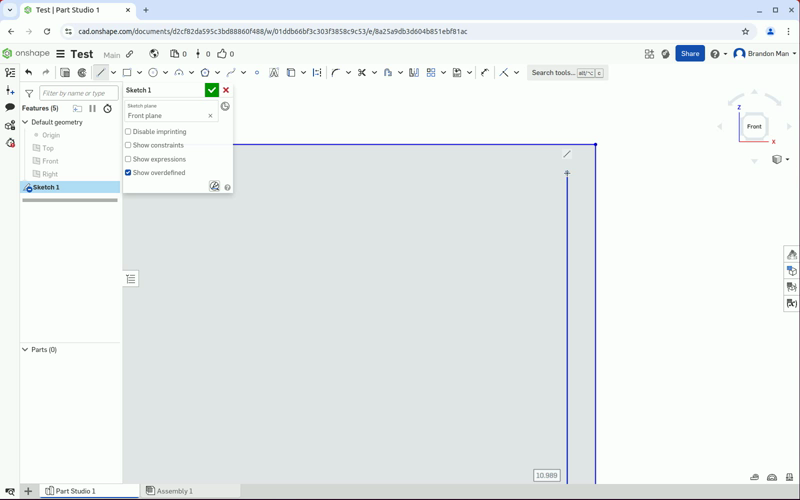
scroll(-6)
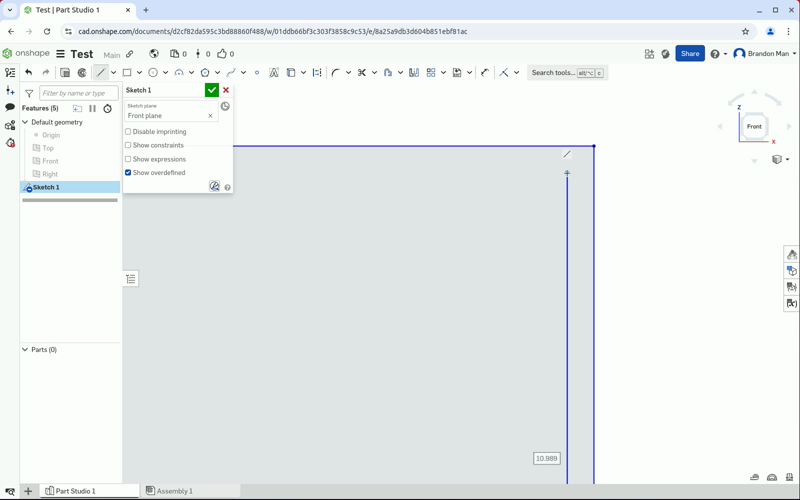
scroll(-6)
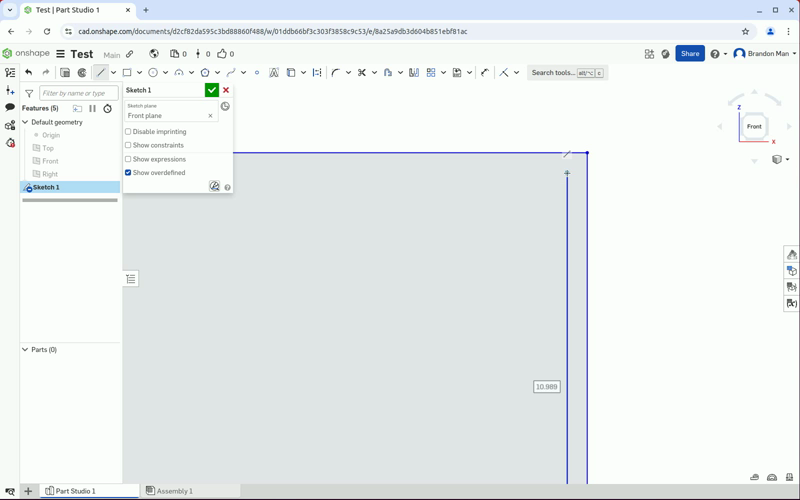
scroll(-6)
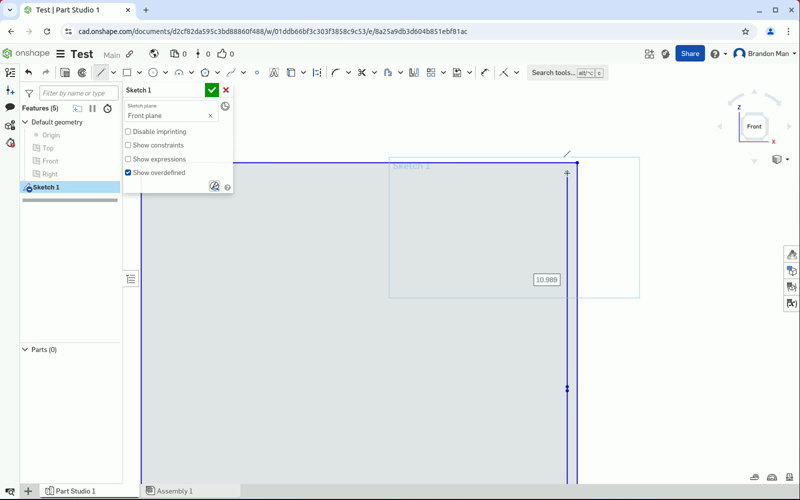
scroll(-6)
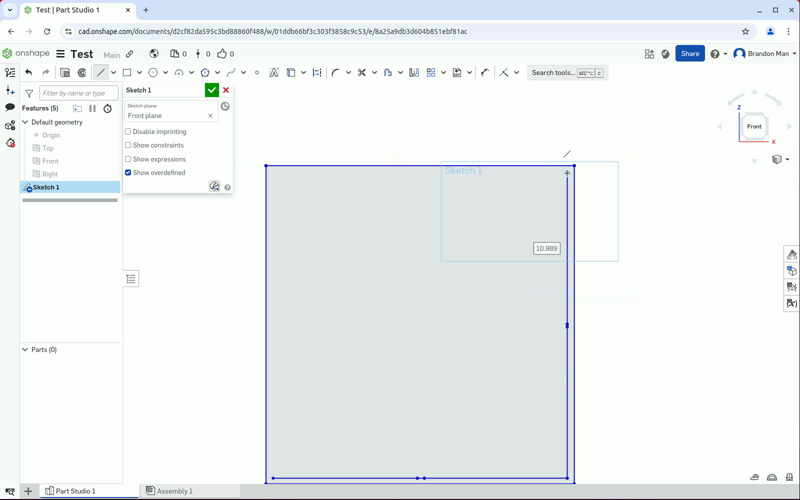
scroll(-6)
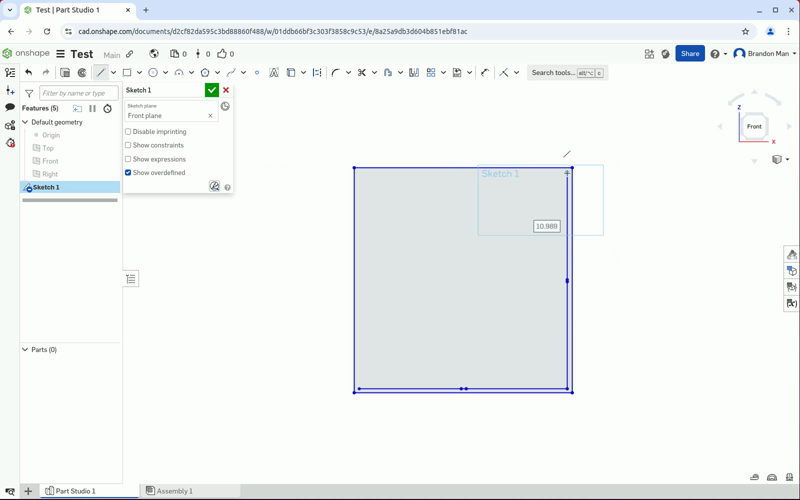
scroll(-6)
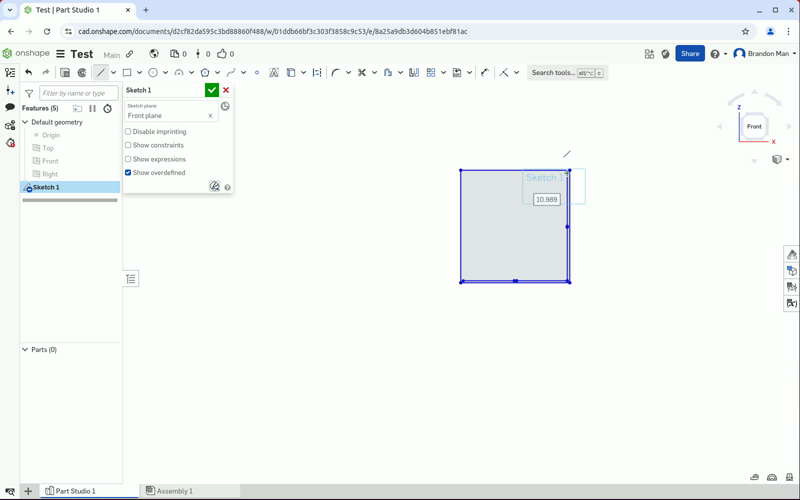
key_up(shift)
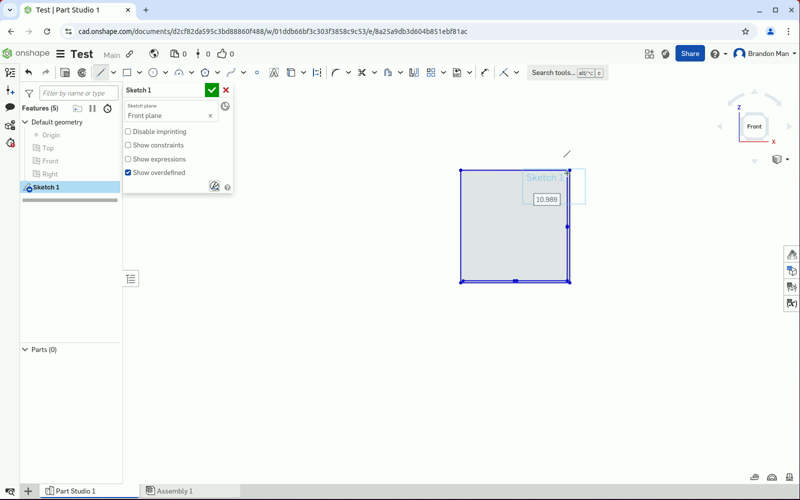
key_down(shift)
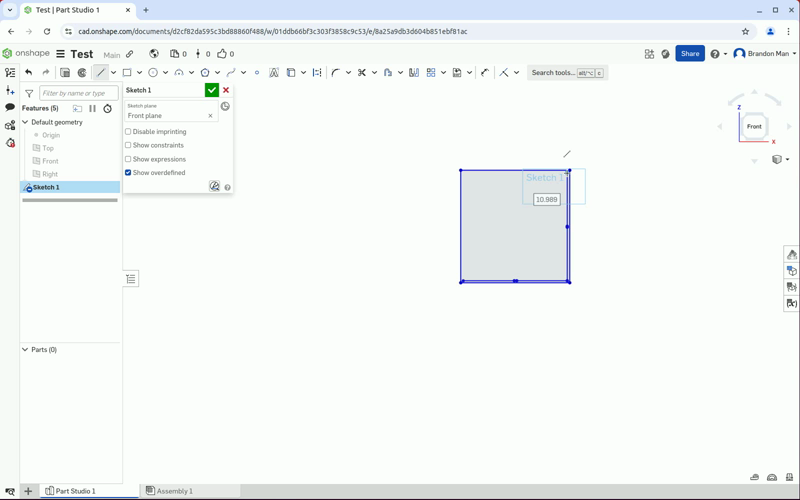
mouse_move(589, 172)
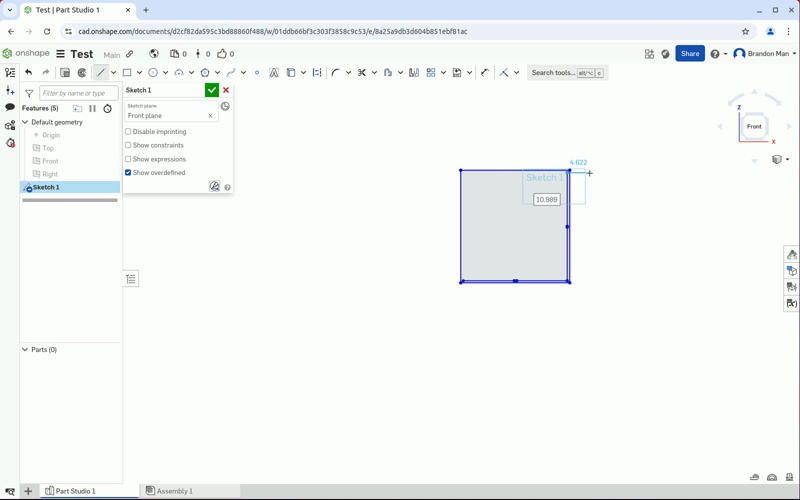
mouse_move(516, 172)
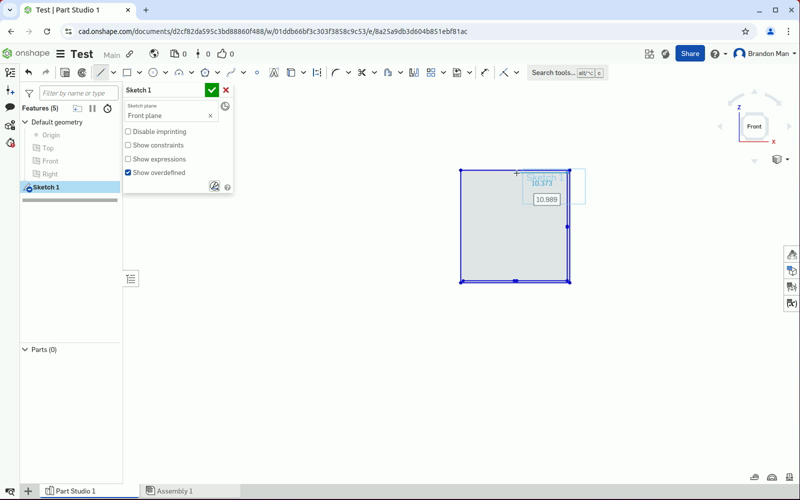
click(516, 172)
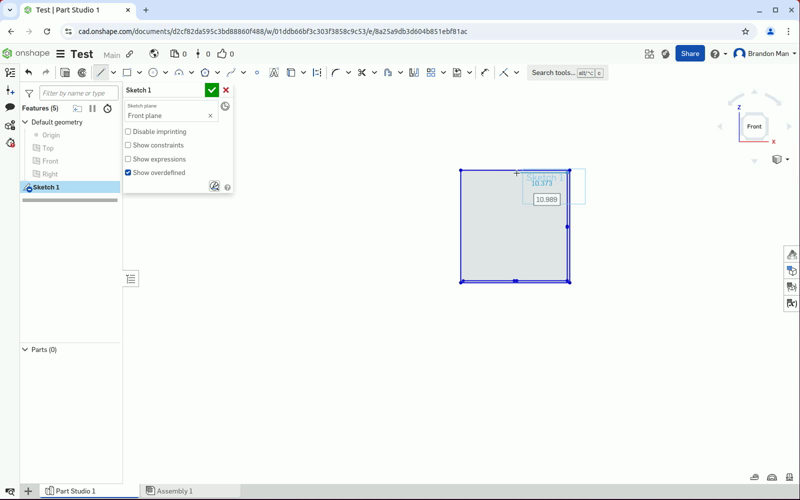
key_up(shift)
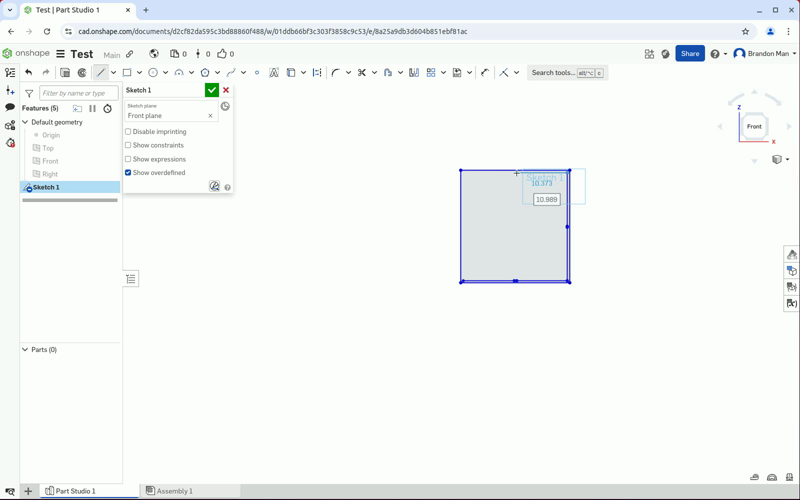
key_down(shift)
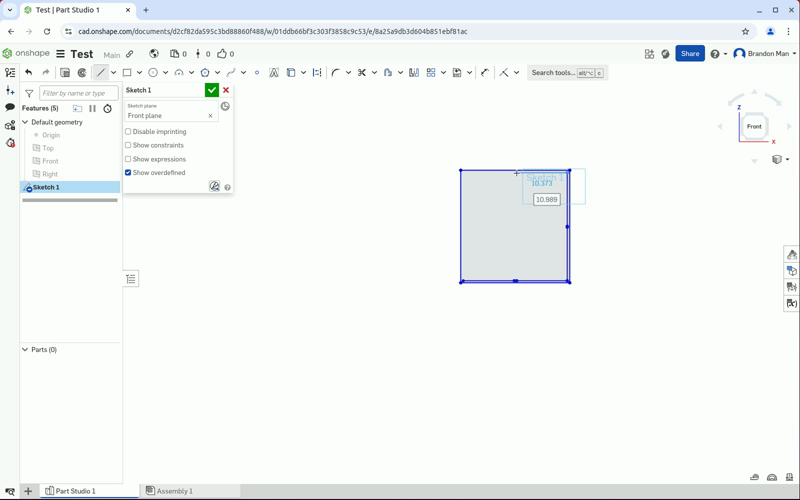
mouse_move(546, 172)
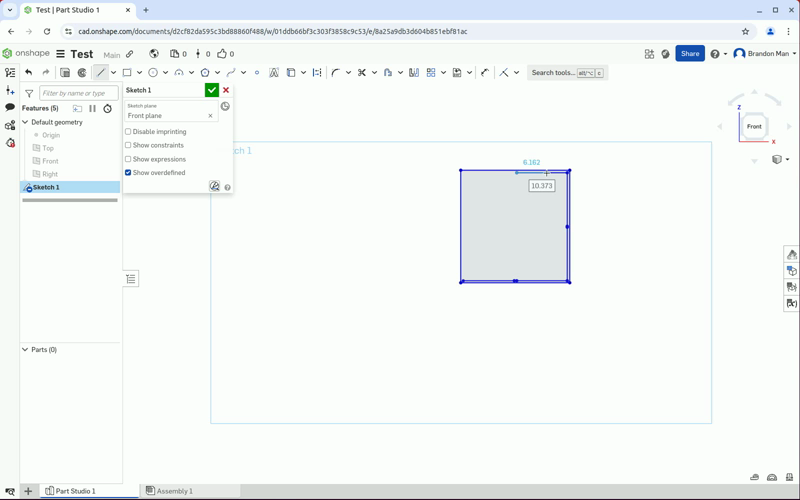
mouse_move(514, 172)
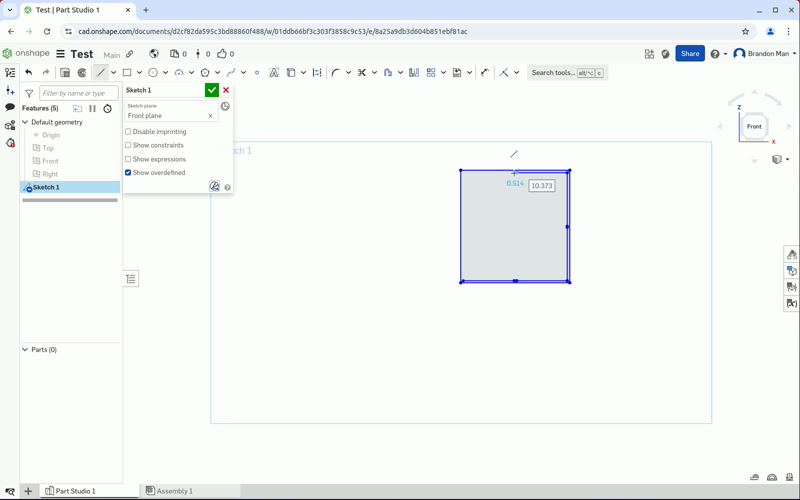
scroll(6)
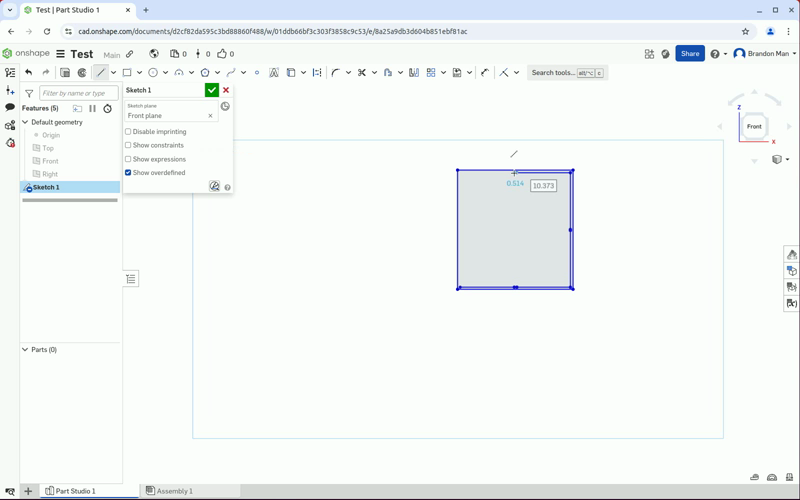
scroll(6)
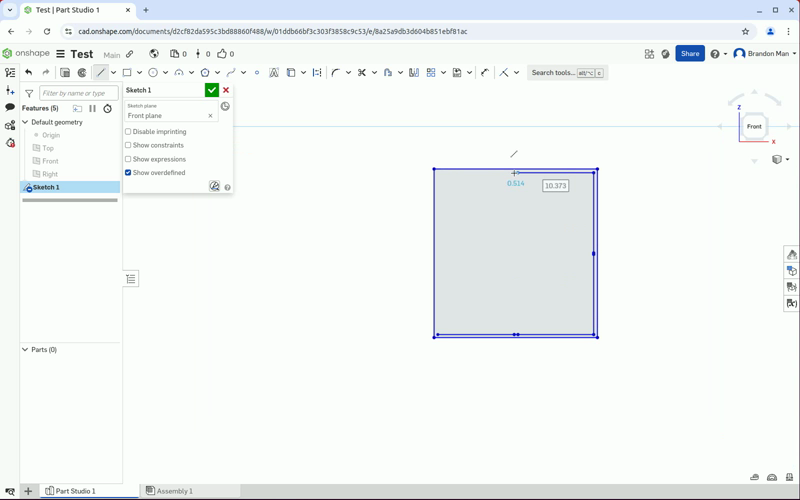
scroll(6)
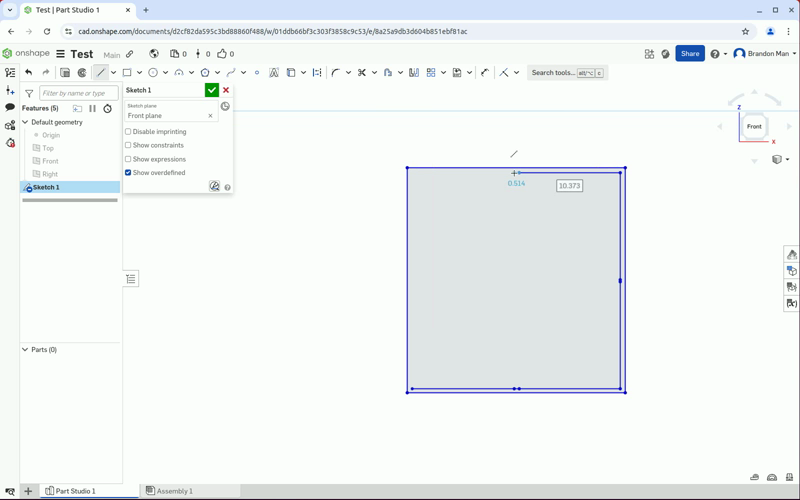
scroll(6)
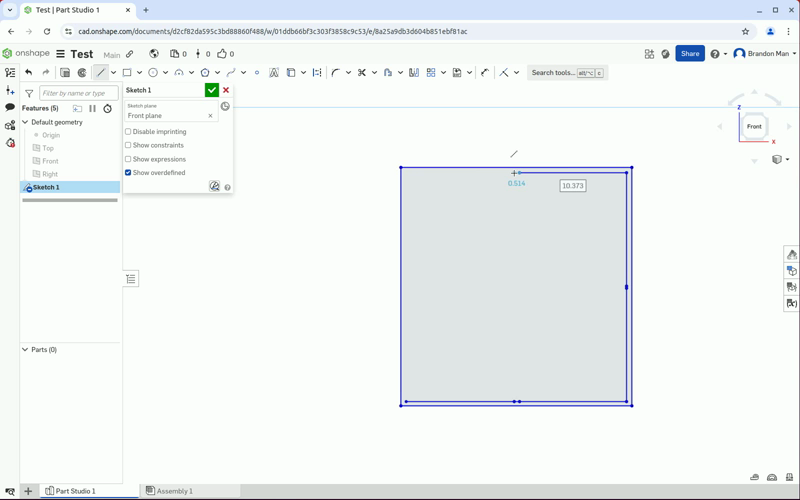
scroll(6)
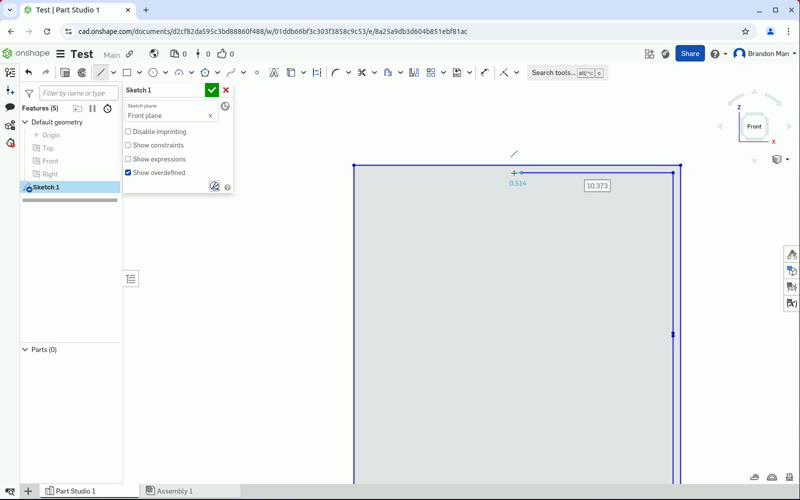
scroll(6)
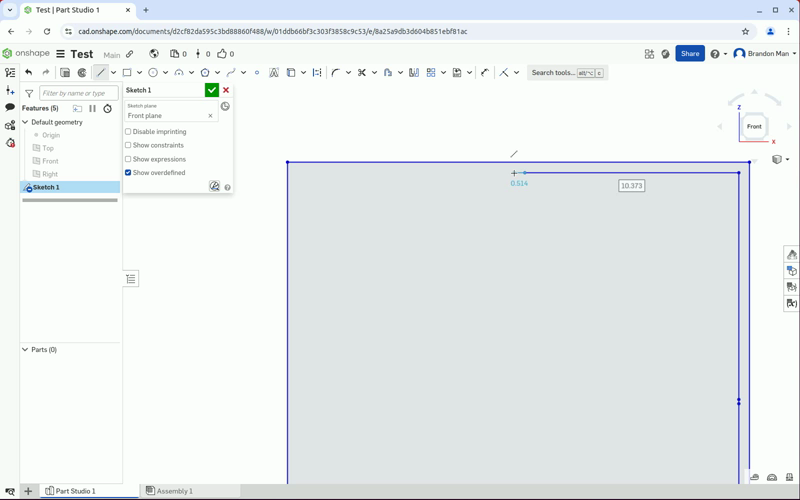
scroll(6)
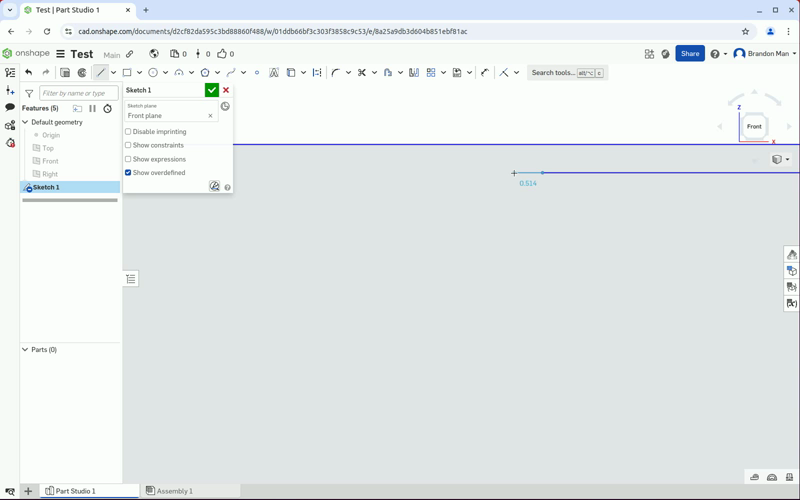
click(514, 172)
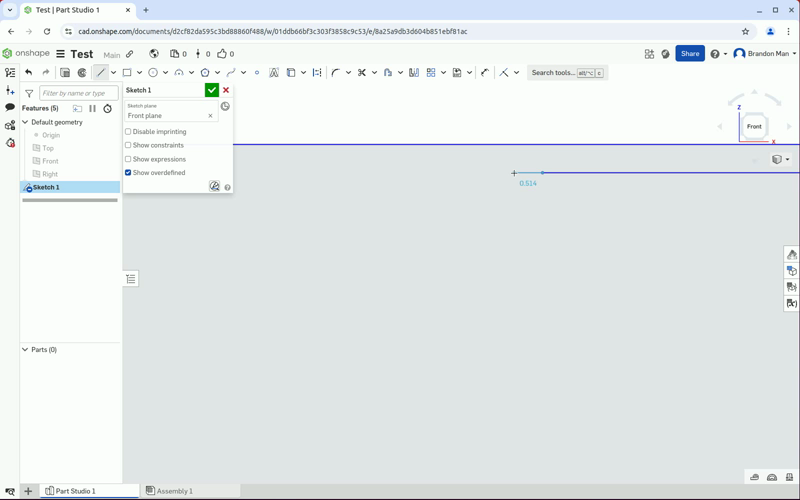
scroll(-6)
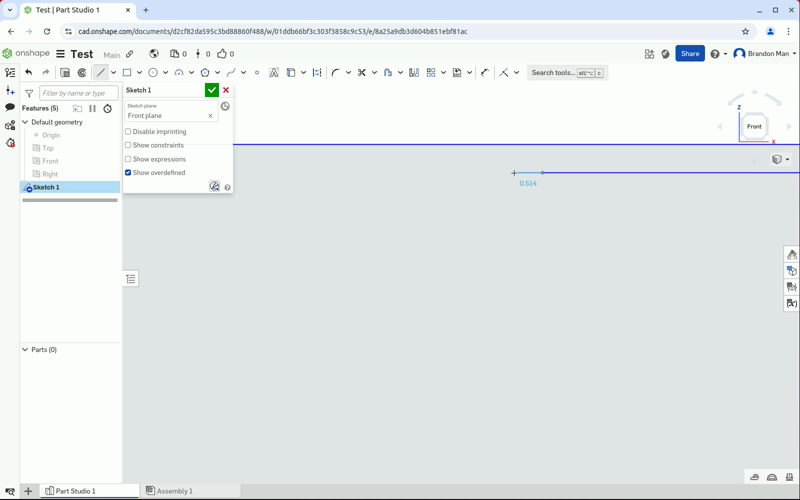
scroll(-6)
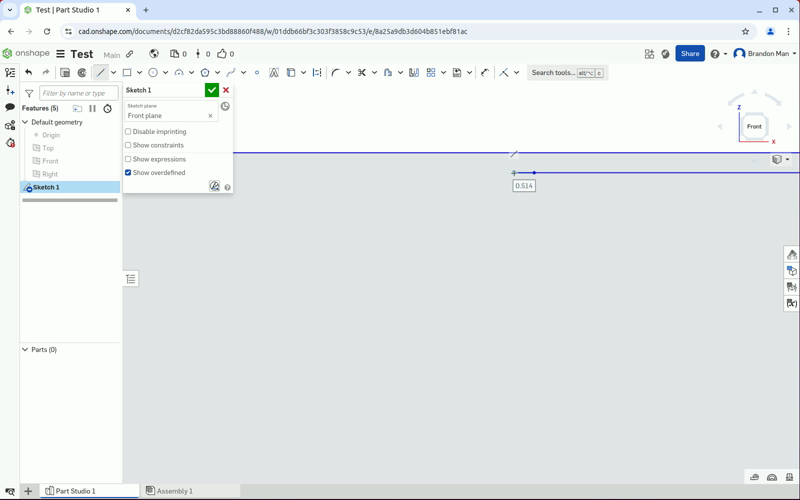
scroll(-6)
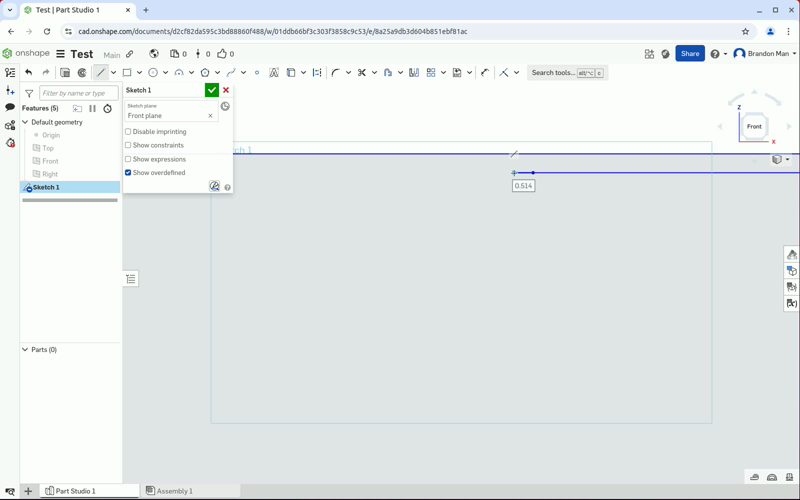
scroll(-6)
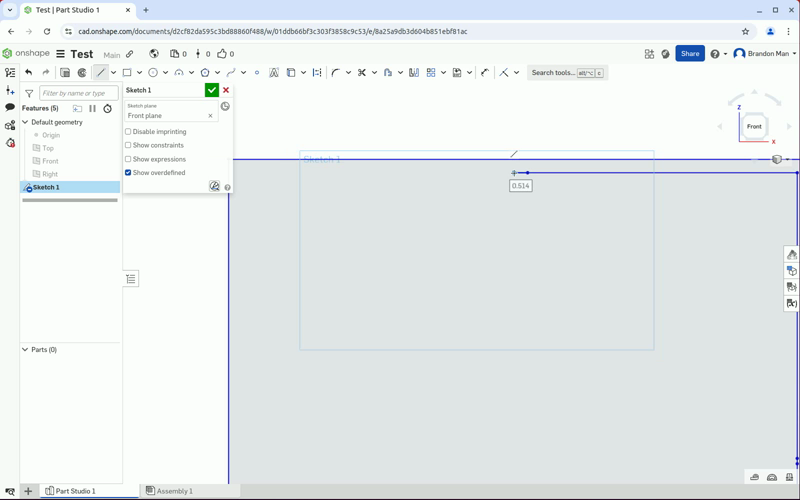
scroll(-6)
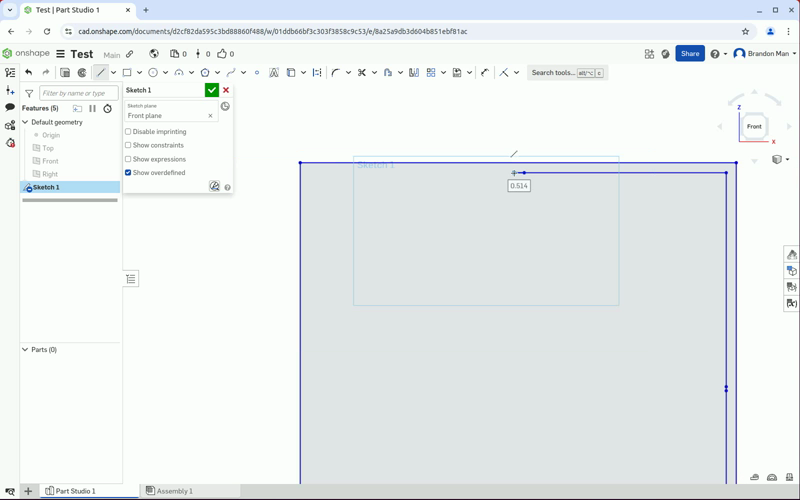
scroll(-6)
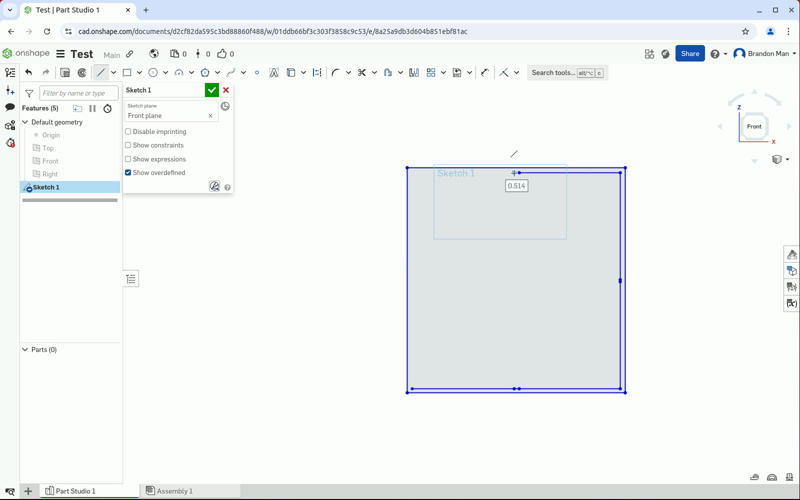
scroll(-6)
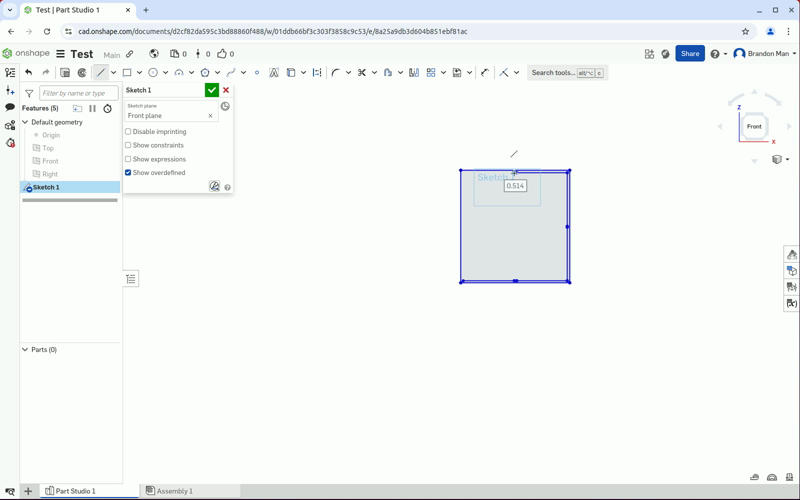
key_up(shift)
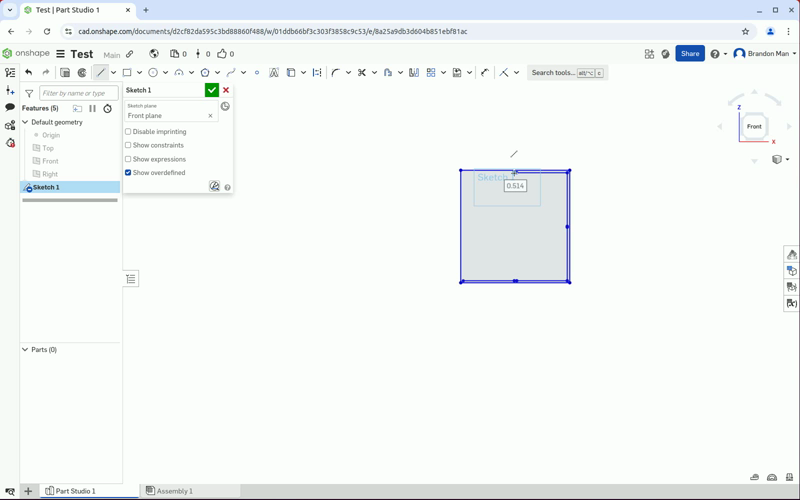
key_down(shift)
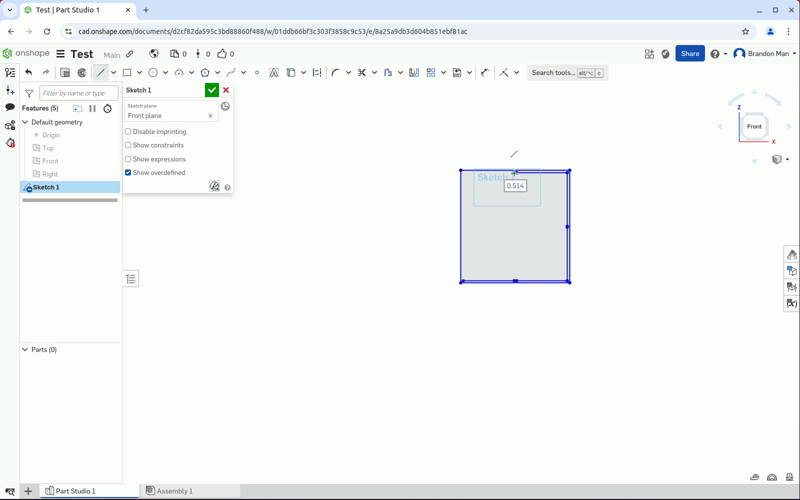
mouse_move(544, 172)
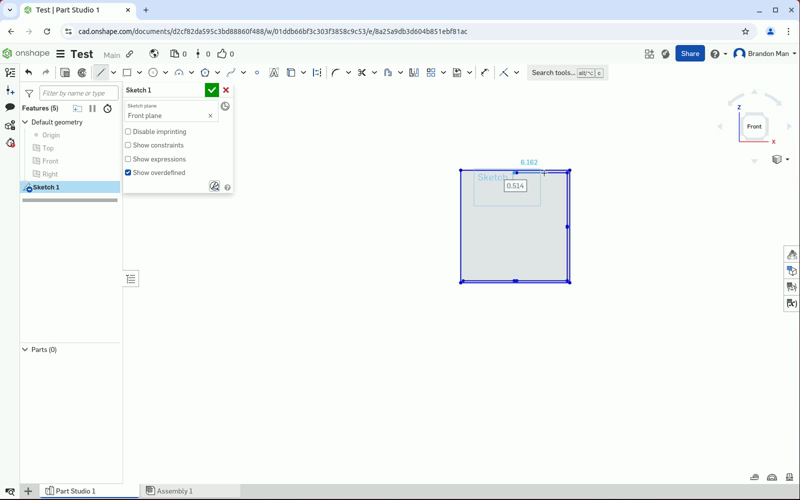
mouse_move(463, 172)
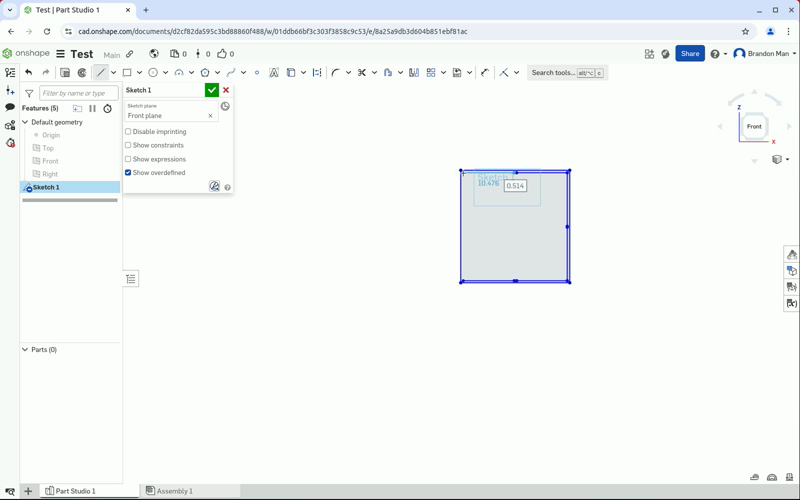
scroll(6)
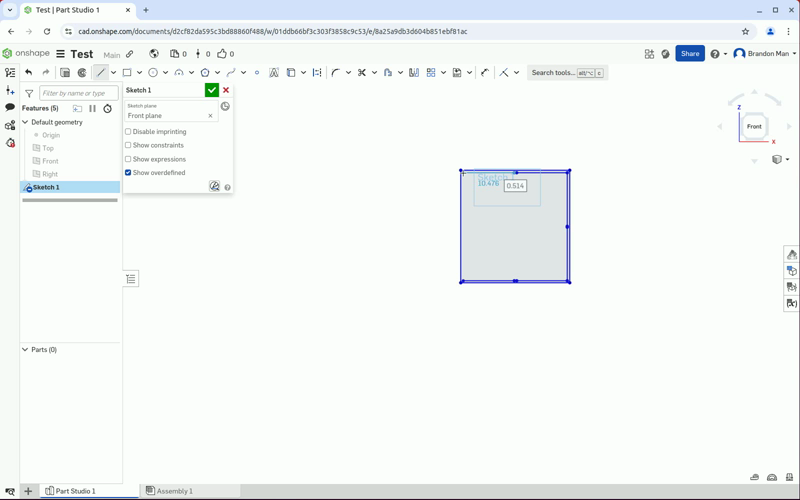
scroll(6)
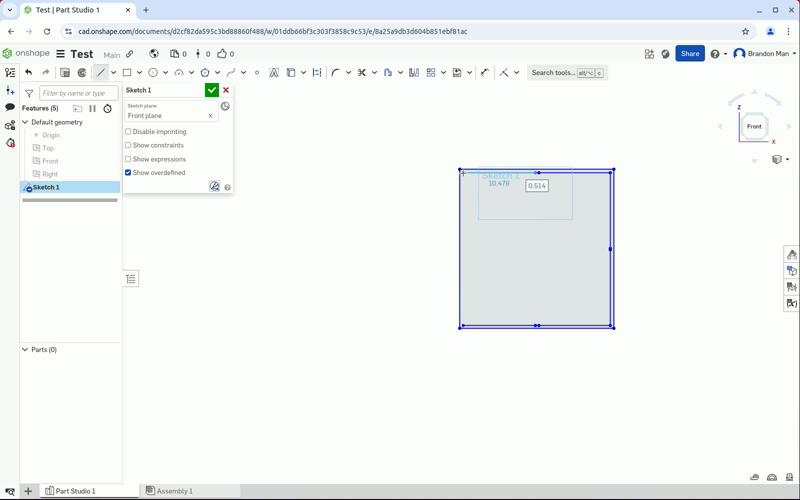
scroll(6)
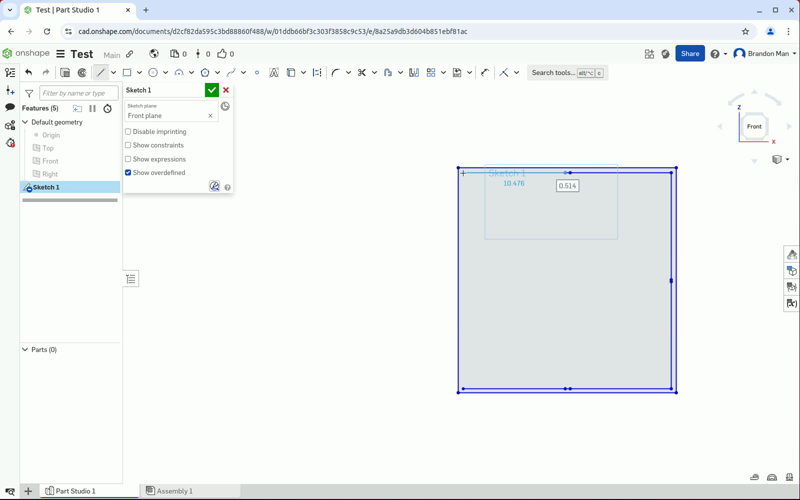
scroll(6)
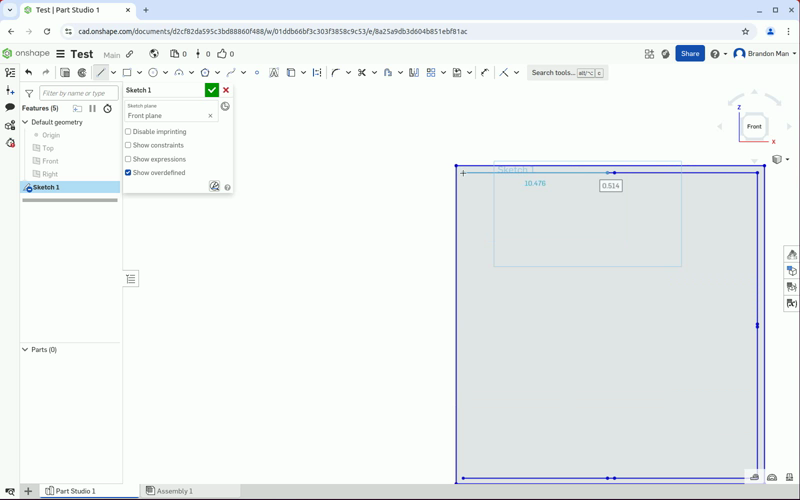
scroll(6)
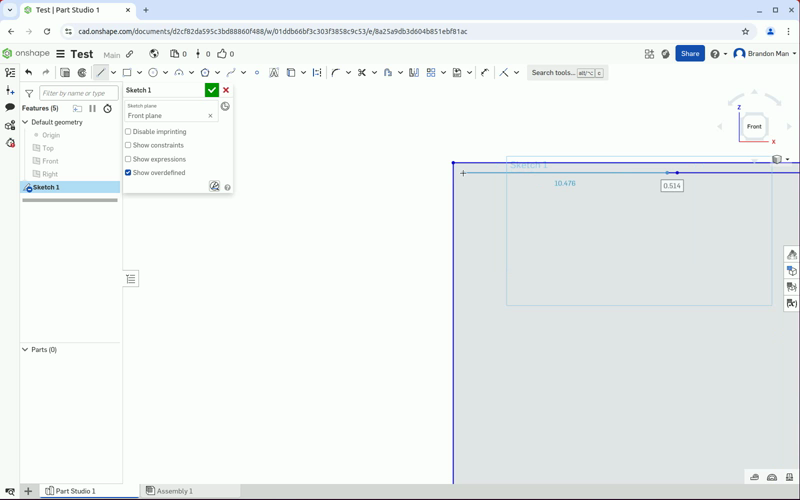
scroll(6)
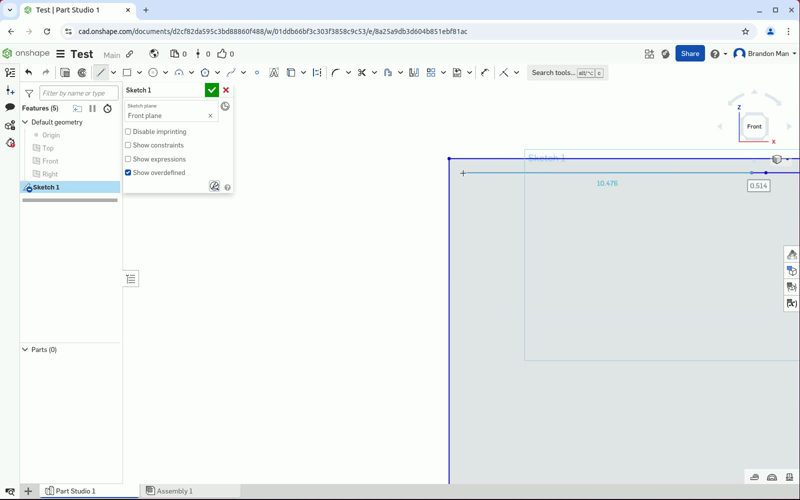
scroll(6)
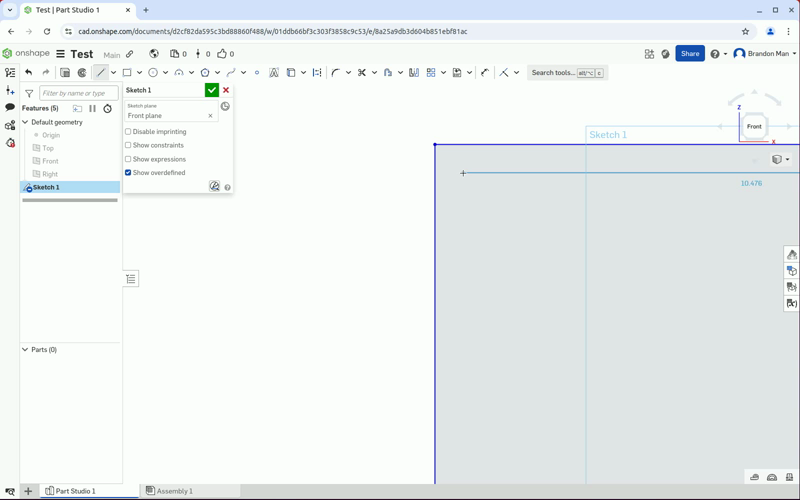
click(463, 172)
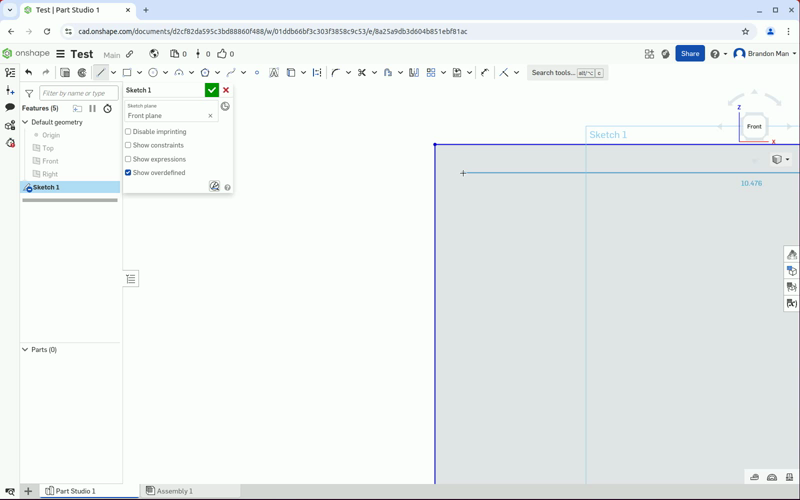
scroll(-6)
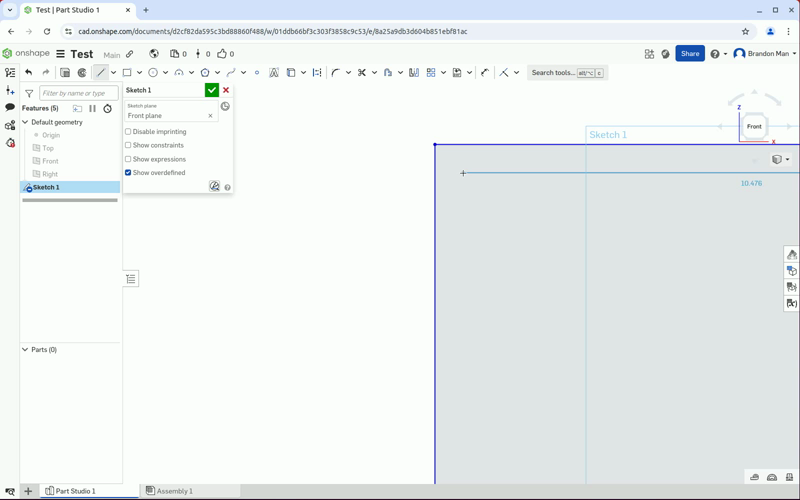
scroll(-6)
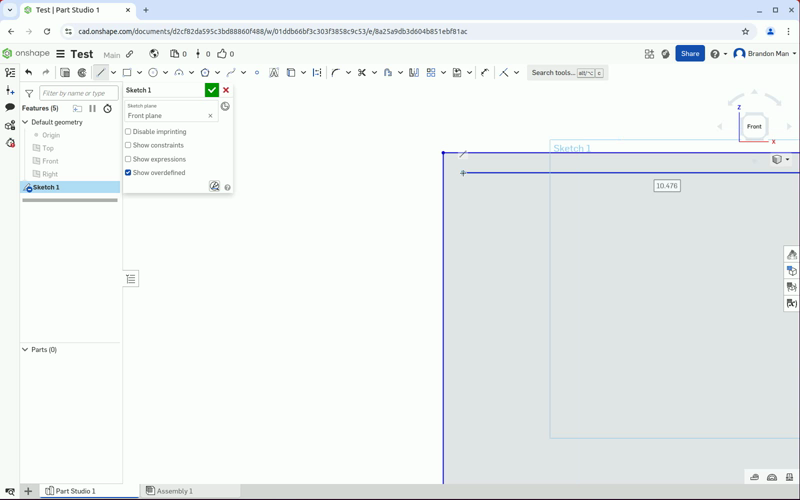
scroll(-6)
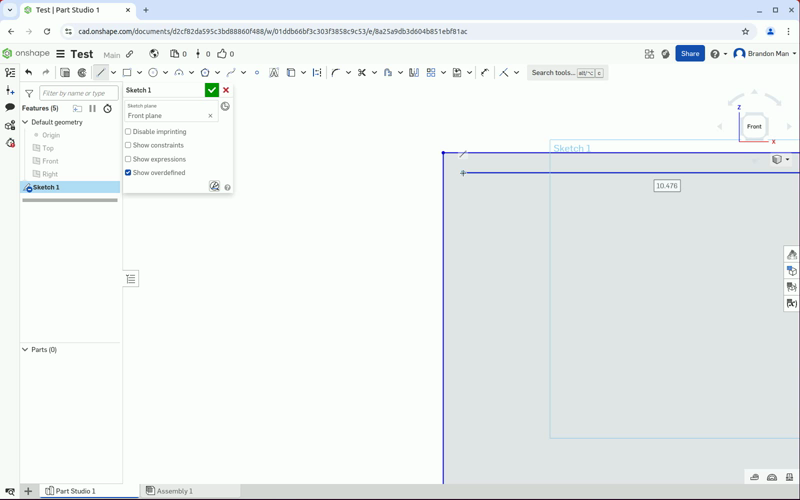
scroll(-6)
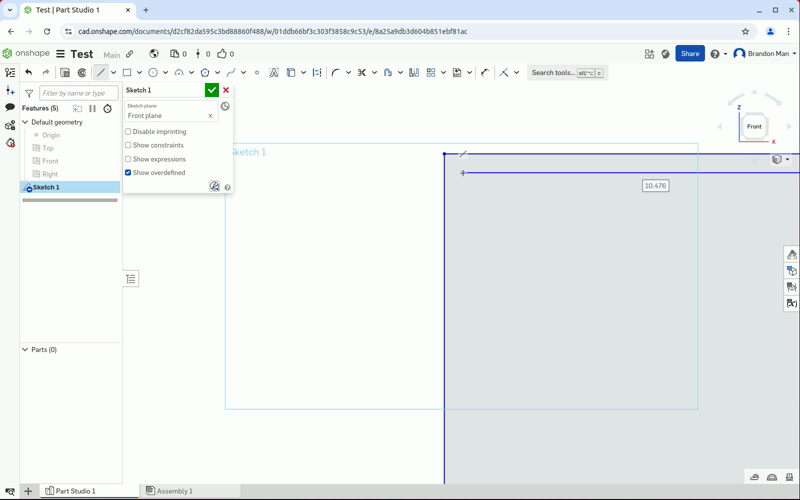
scroll(-6)
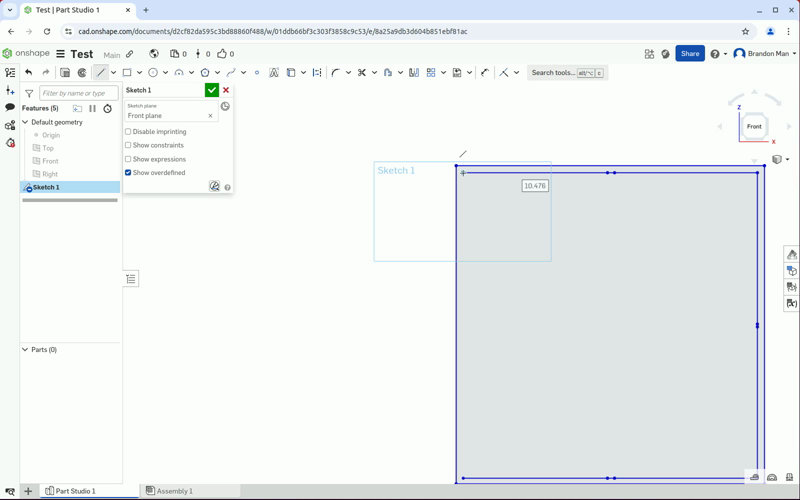
scroll(-6)
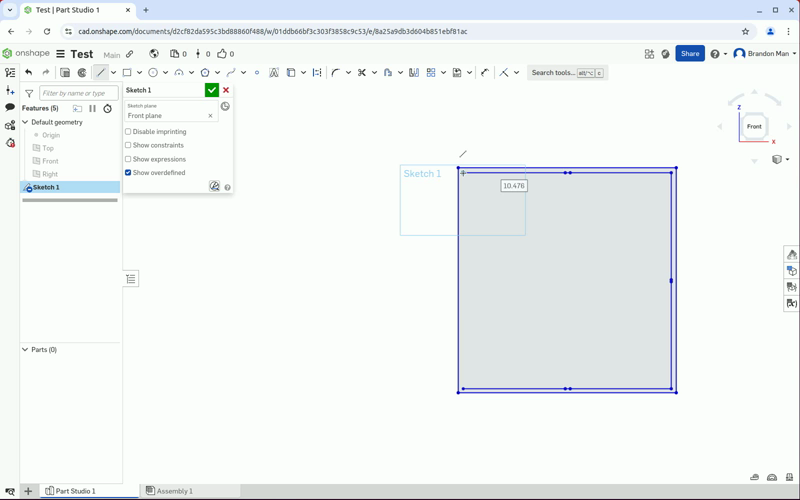
scroll(-6)
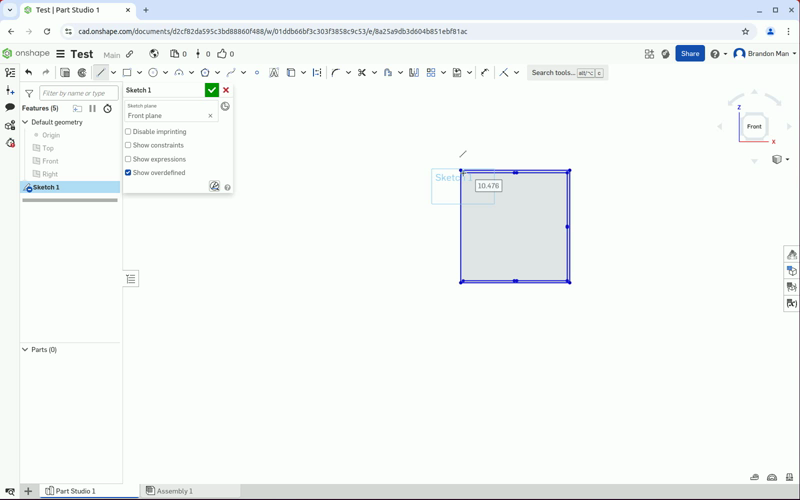
key_up(shift)
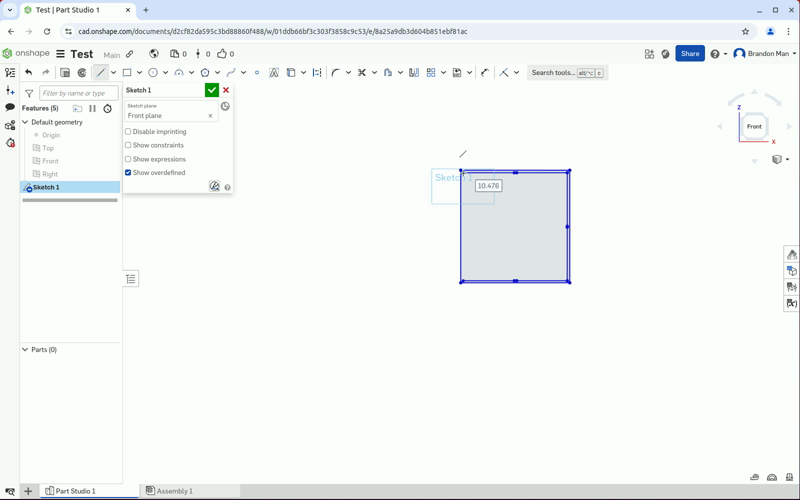
key_down(shift)
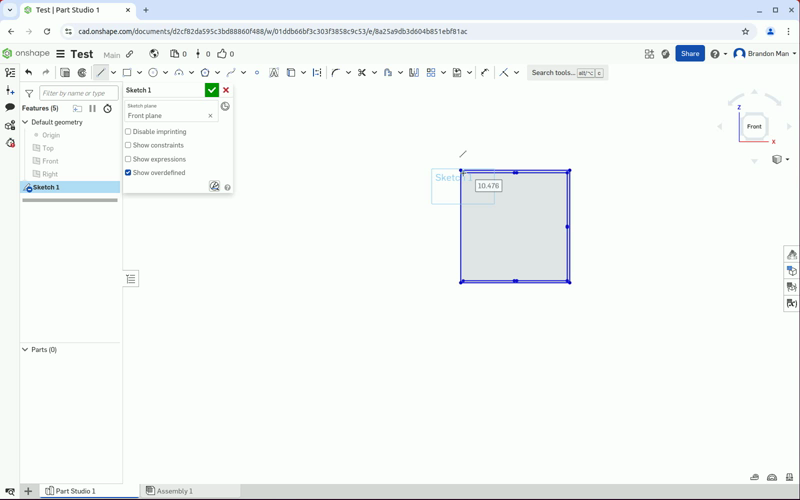
mouse_move(493, 172)
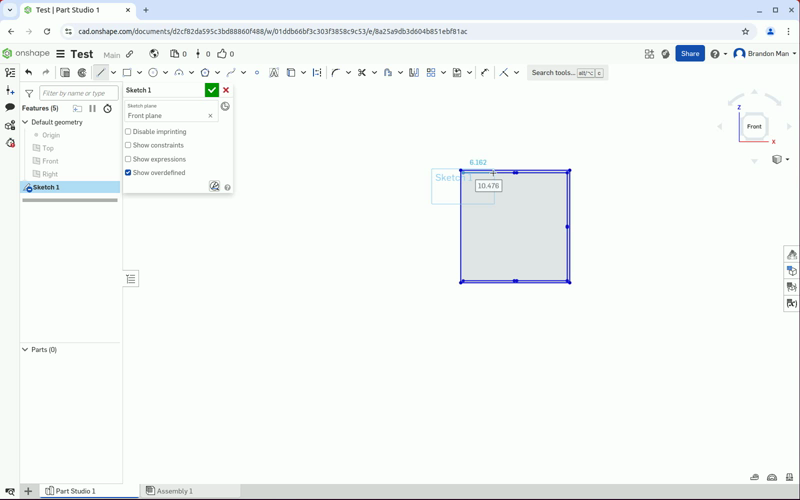
mouse_move(463, 226)
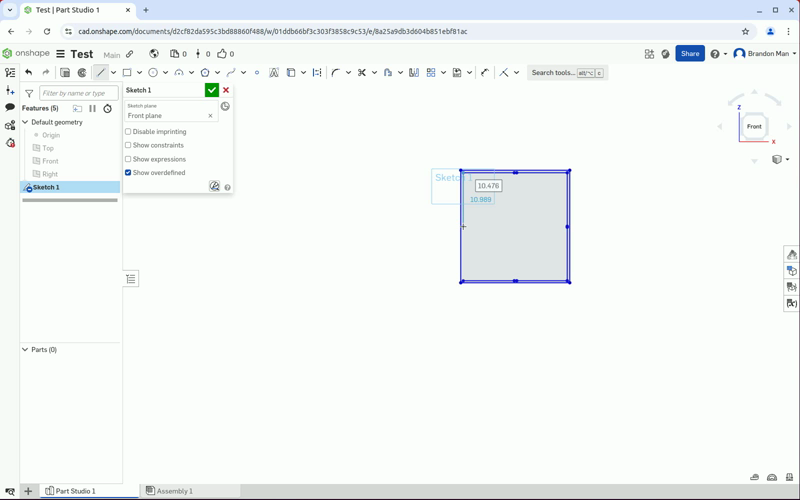
click(463, 226)
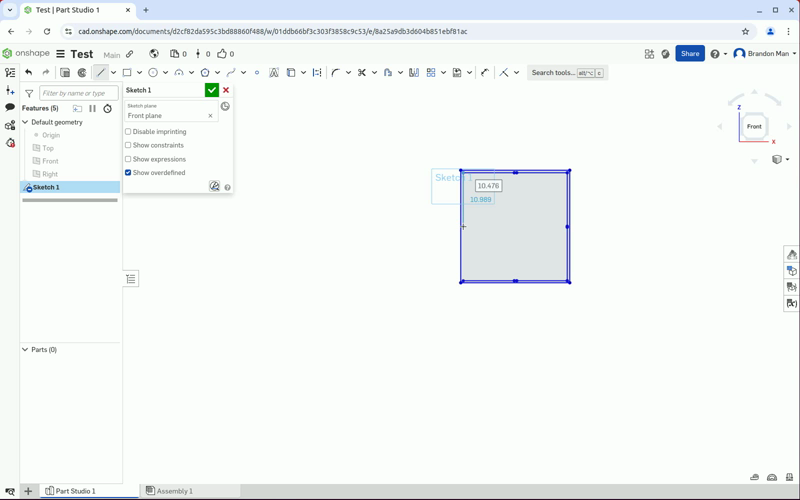
key_up(shift)
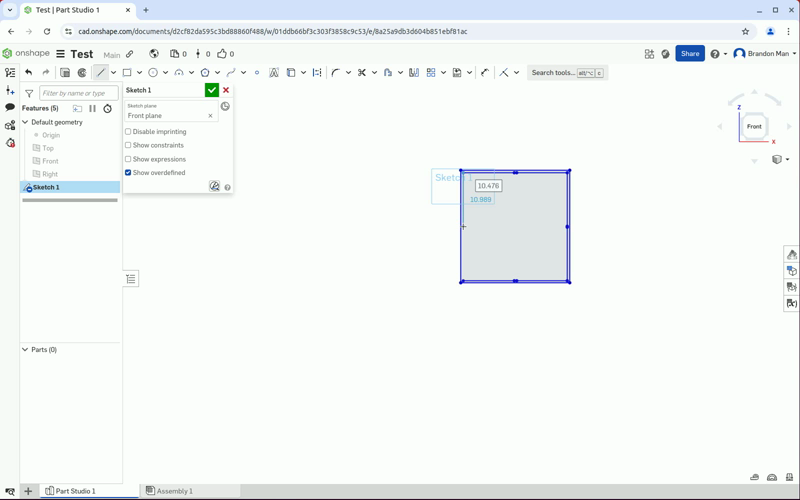
key_down(shift)
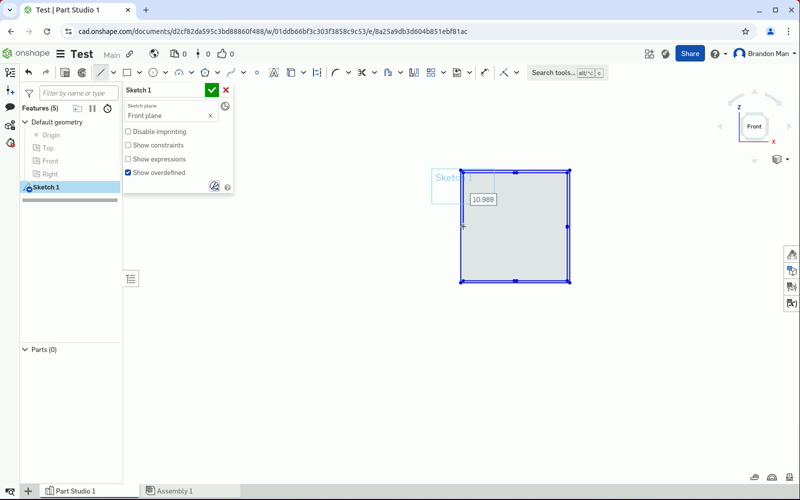
mouse_move(493, 226)
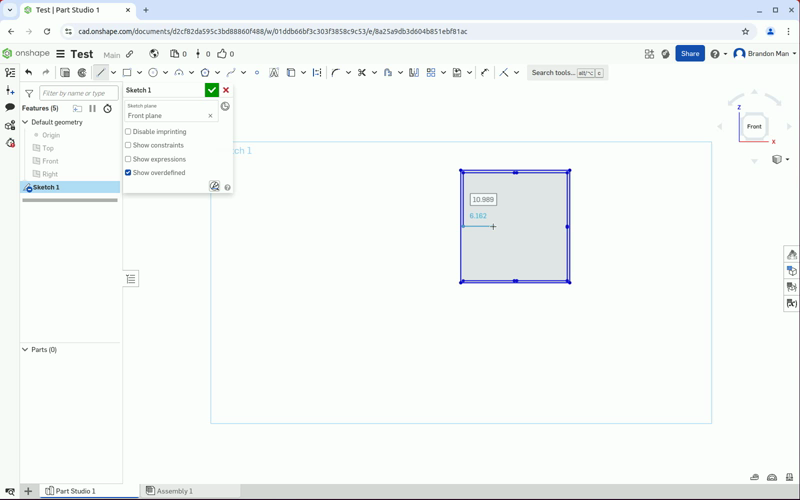
mouse_move(463, 227)
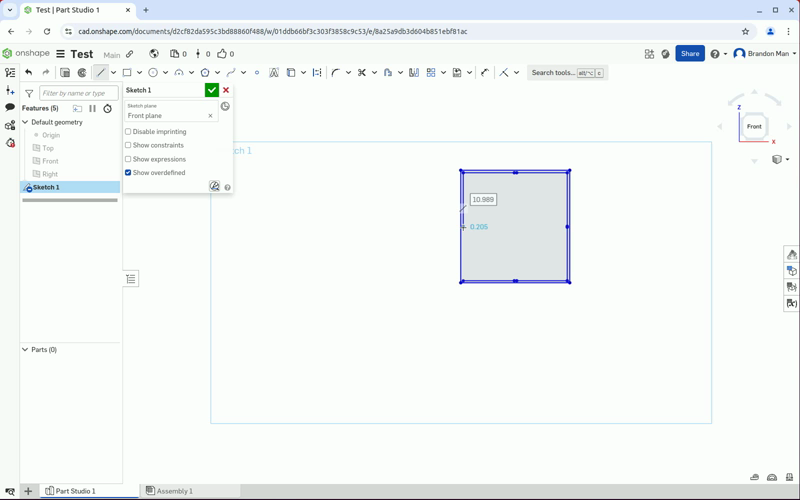
scroll(6)
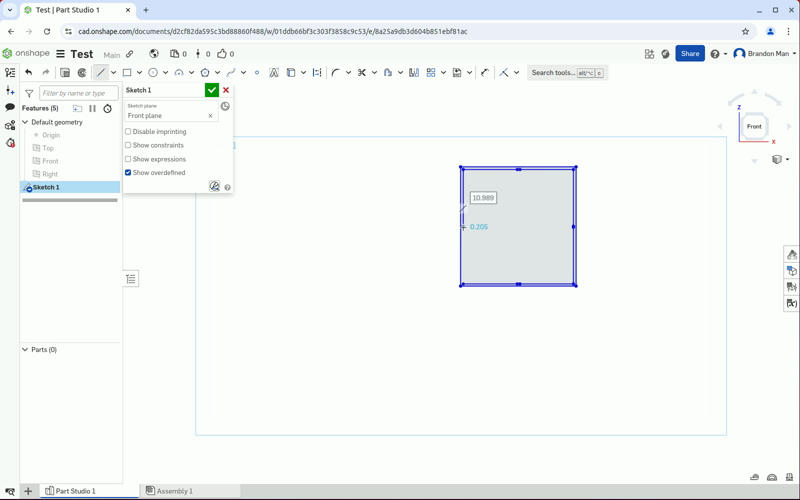
scroll(6)
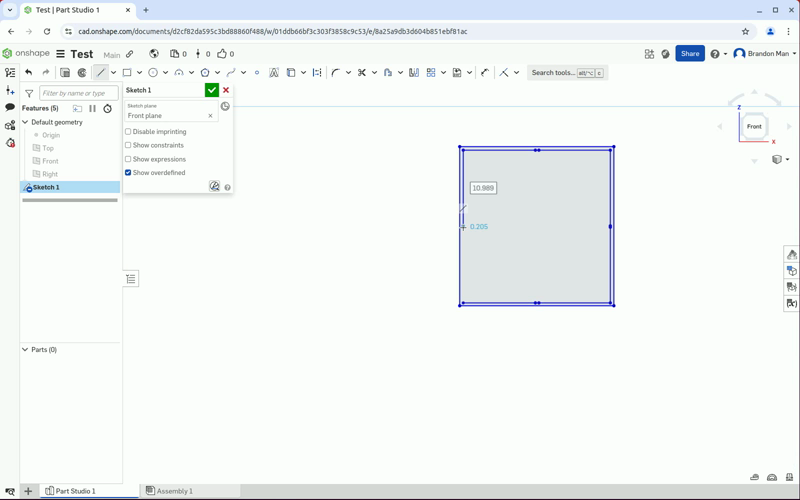
scroll(6)
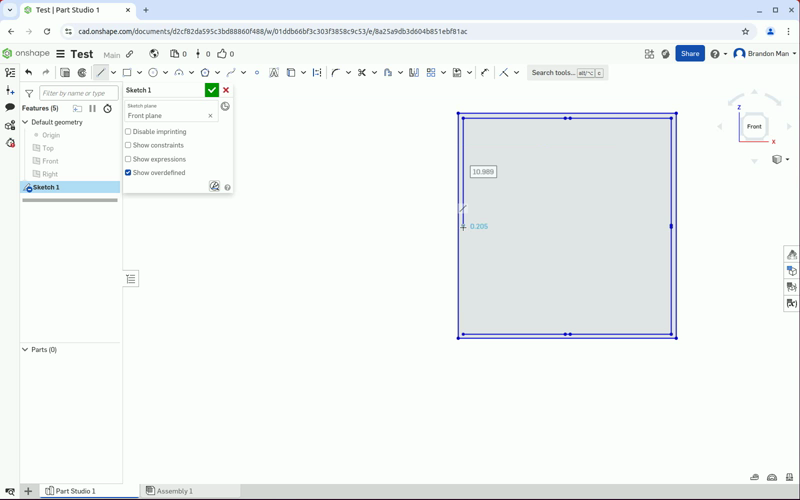
scroll(6)
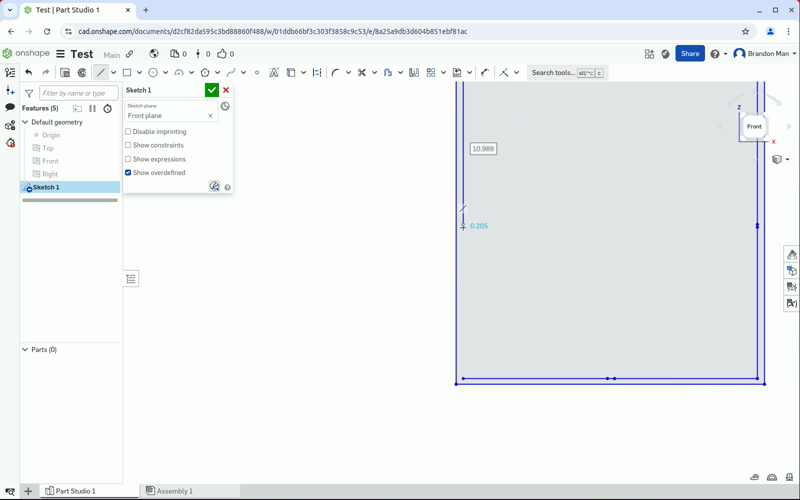
scroll(6)
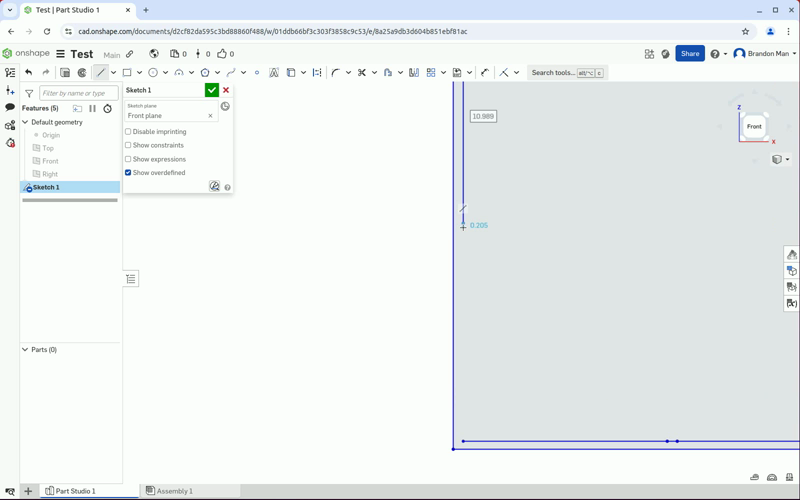
scroll(6)
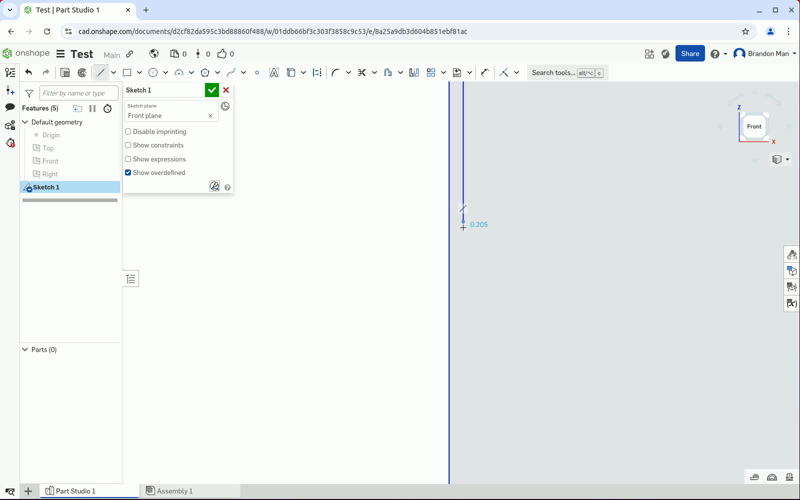
scroll(6)
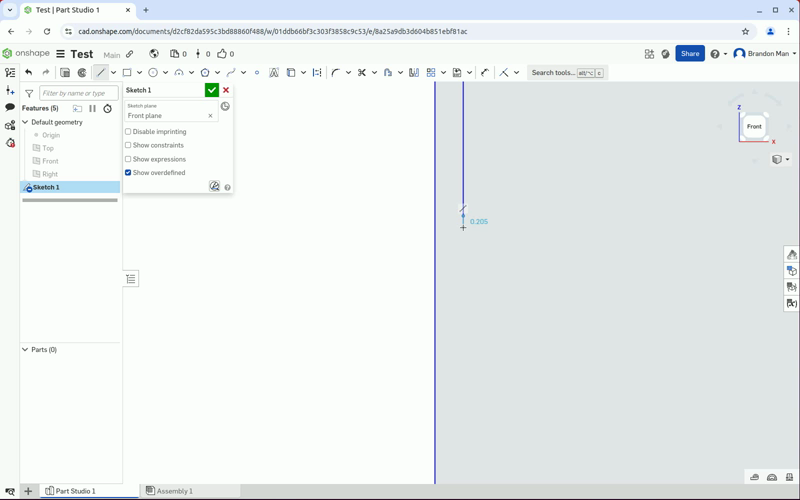
click(463, 227)
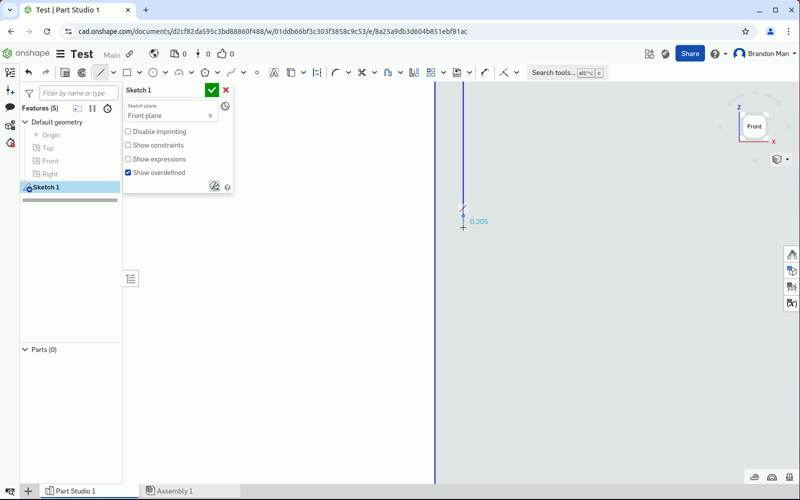
scroll(-6)
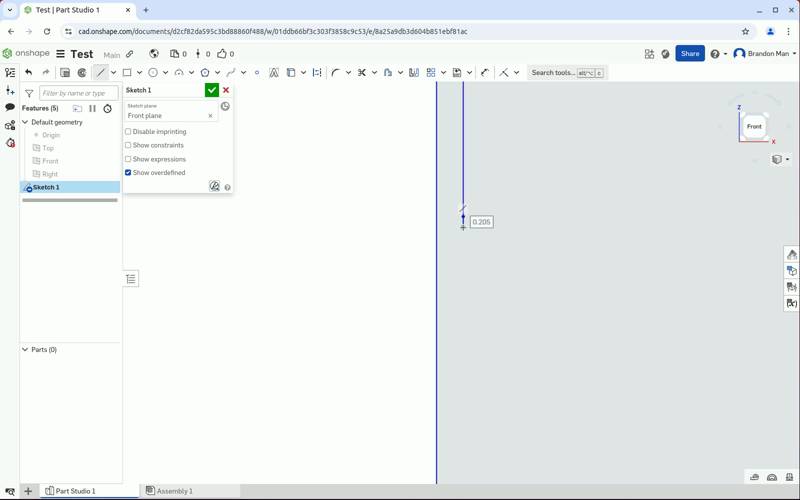
scroll(-6)
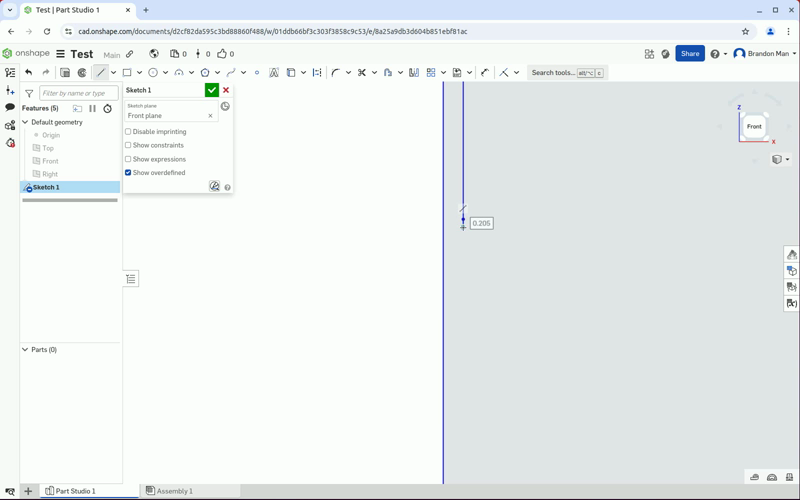
scroll(-6)
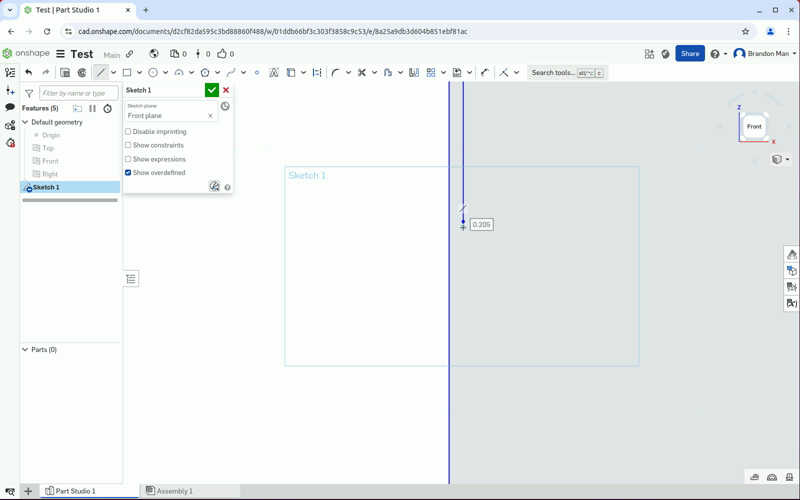
scroll(-6)
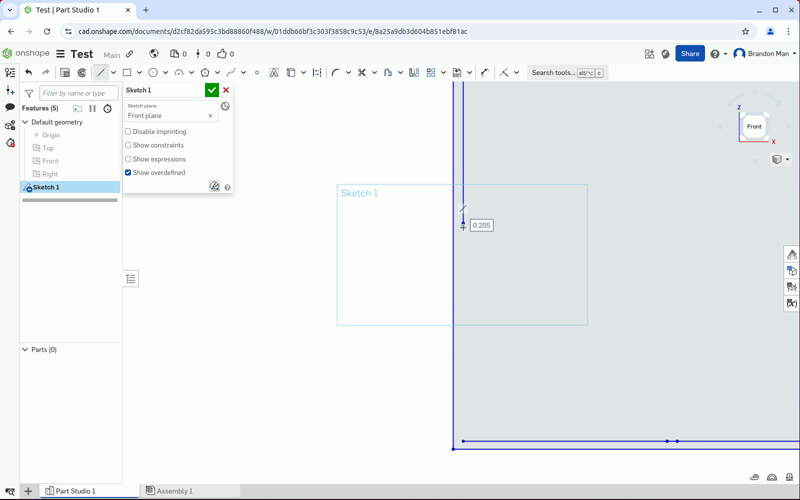
scroll(-6)
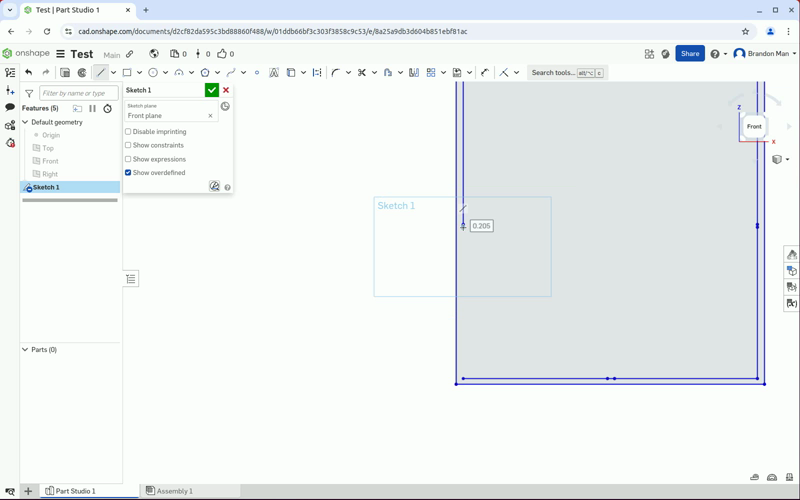
scroll(-6)
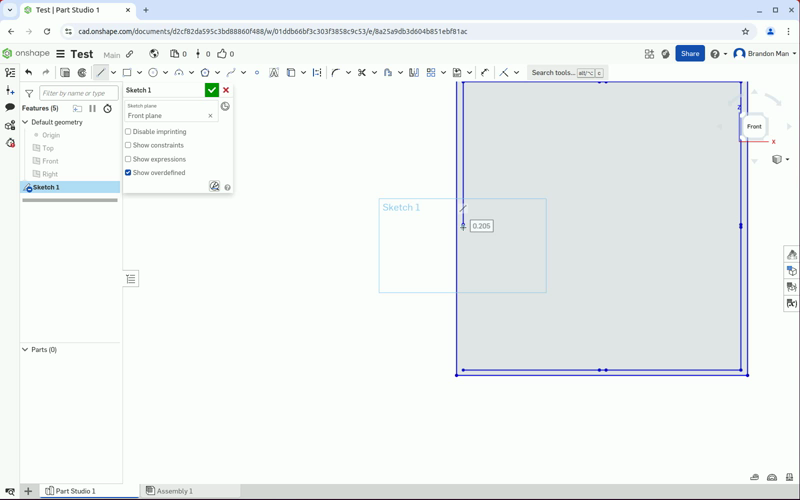
scroll(-6)
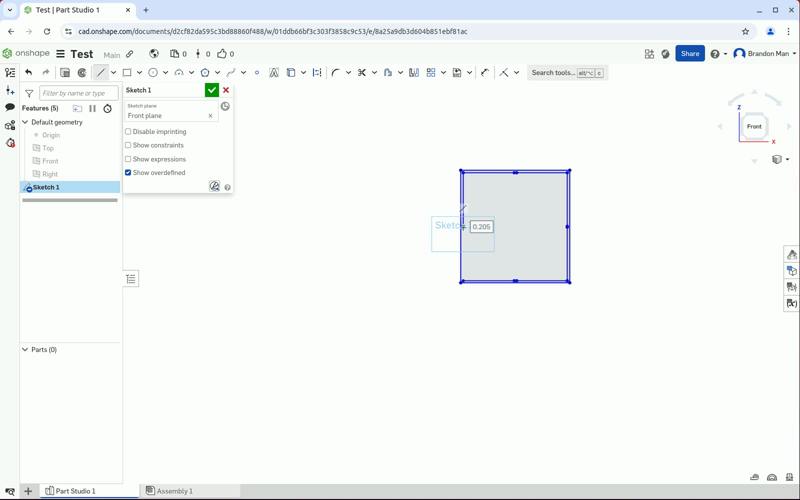
key_up(shift)
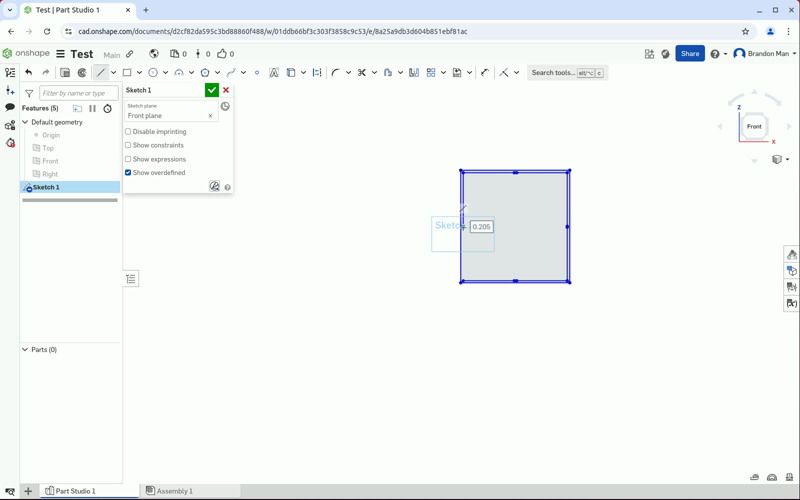
mouse_move(493, 227)
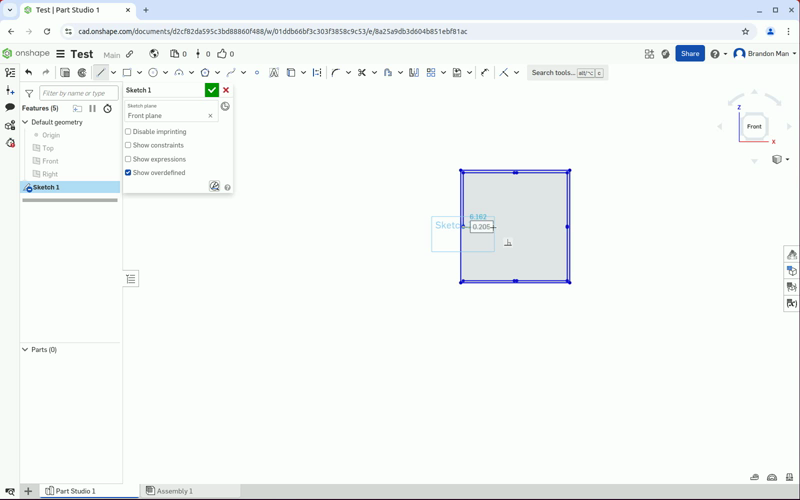
key_down(shift)
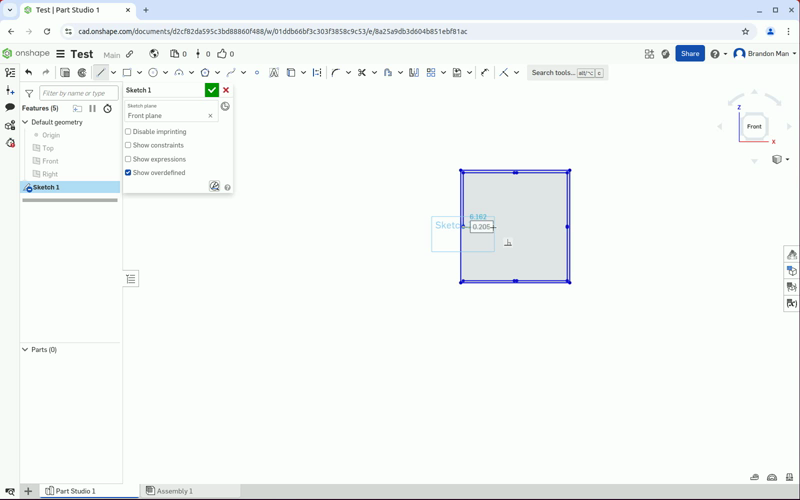
mouse_move(463, 280)
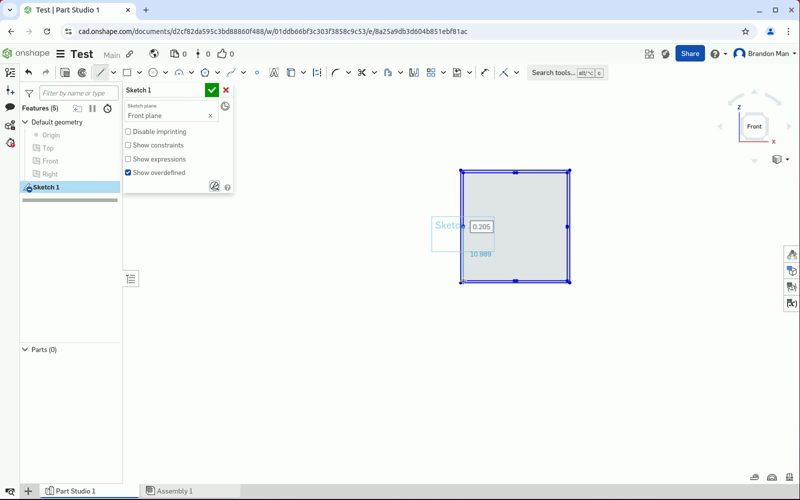
scroll(6)
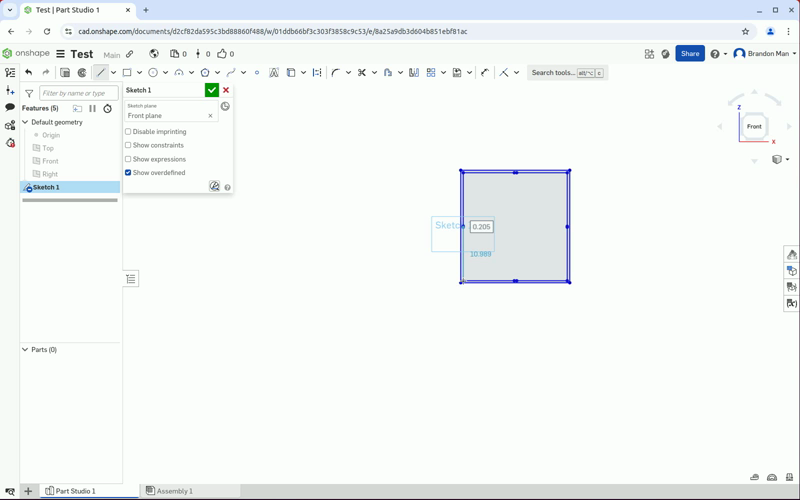
scroll(6)
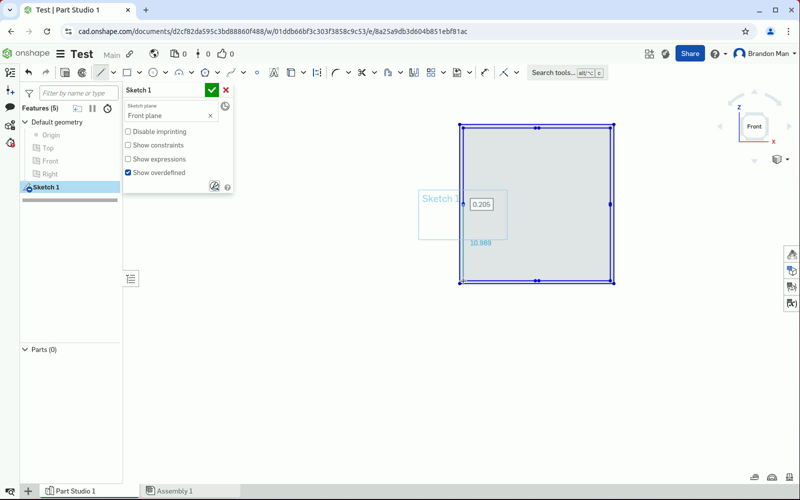
scroll(6)
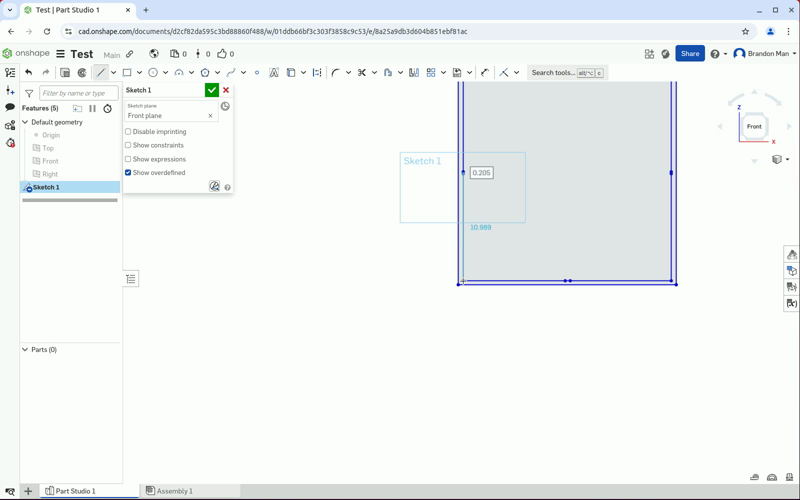
scroll(6)
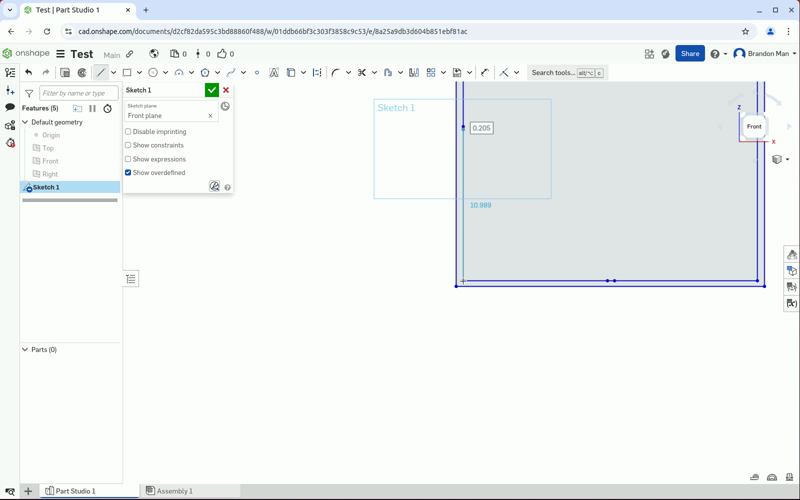
scroll(6)
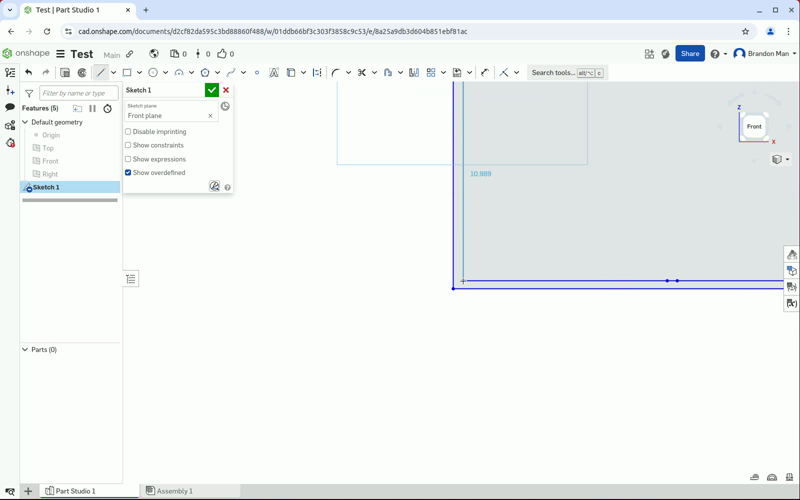
scroll(6)
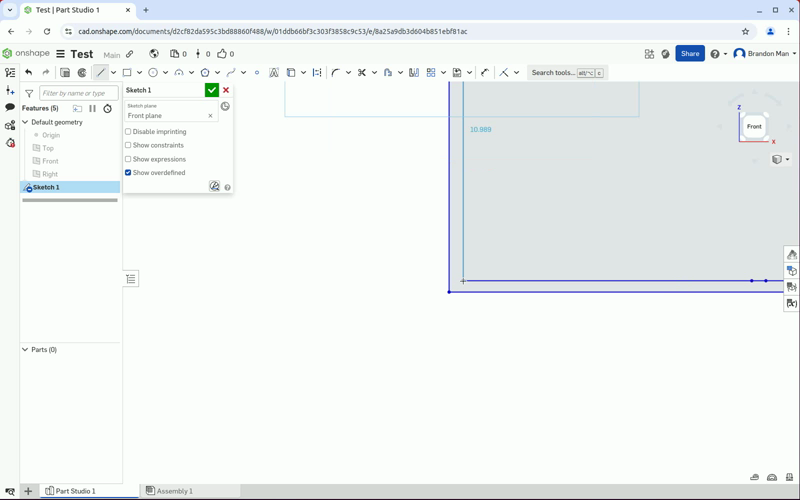
scroll(6)
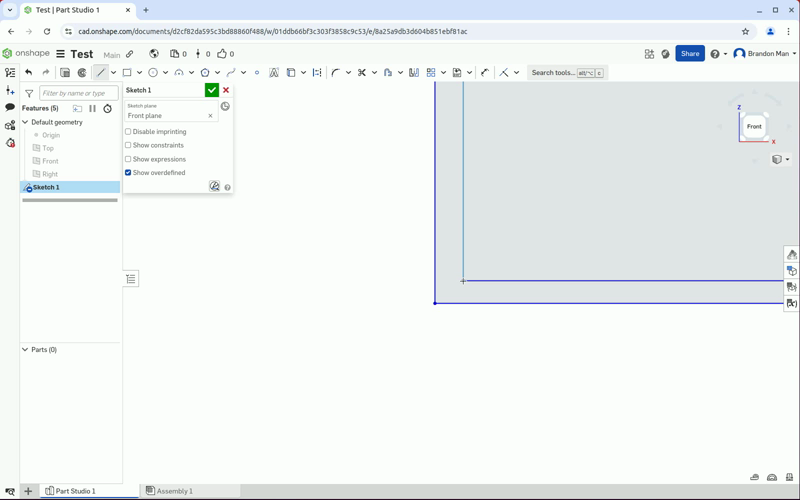
key_up(shift)
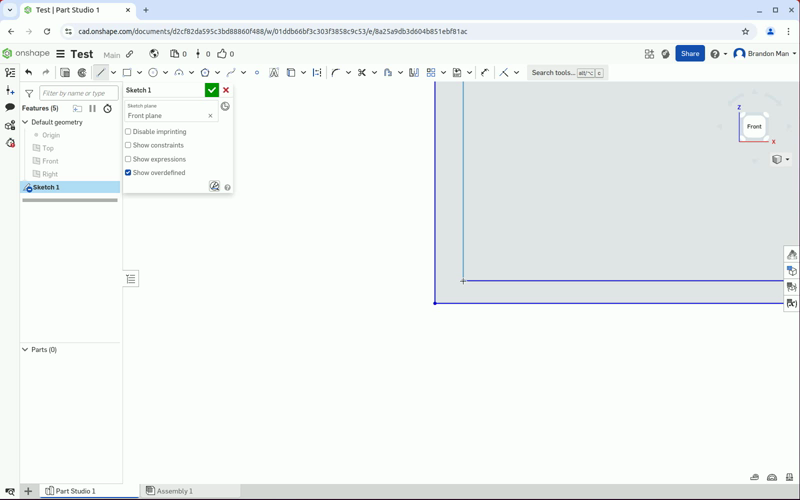
click(463, 280)
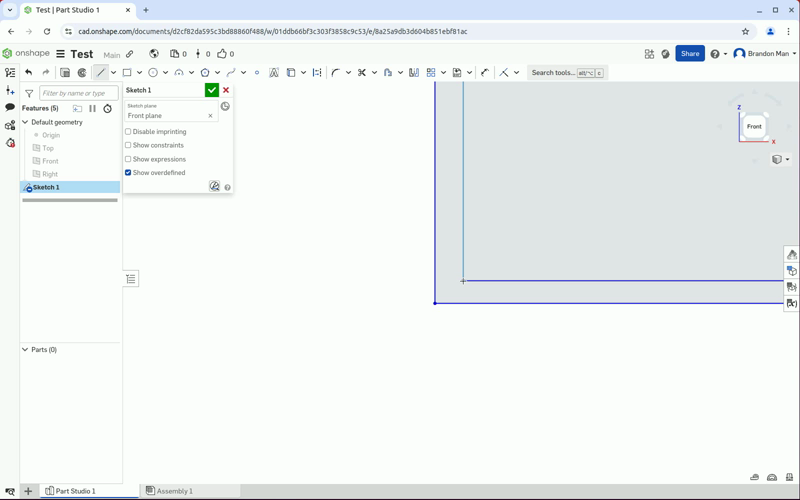
scroll(-6)
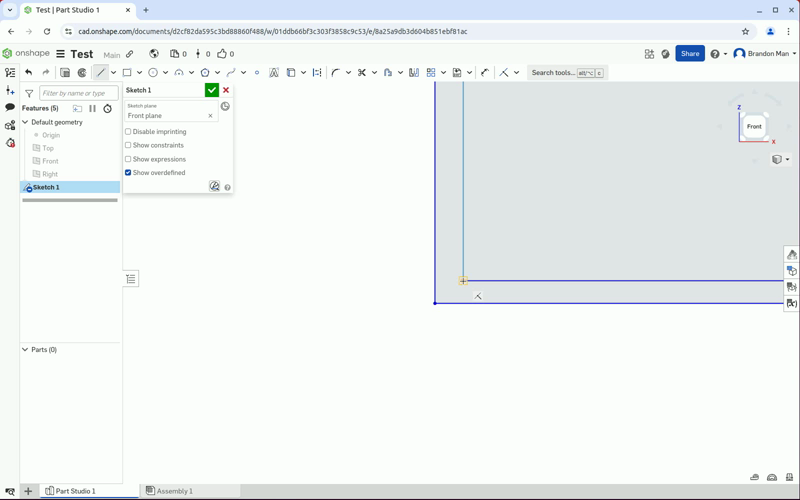
scroll(-6)
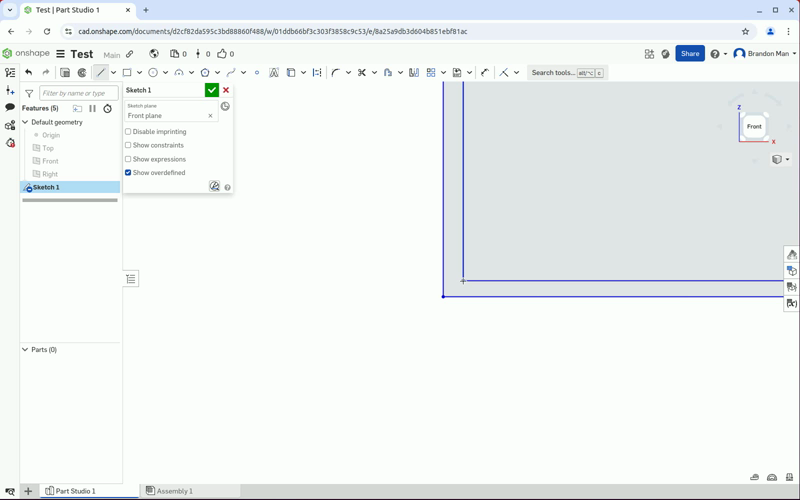
scroll(-6)
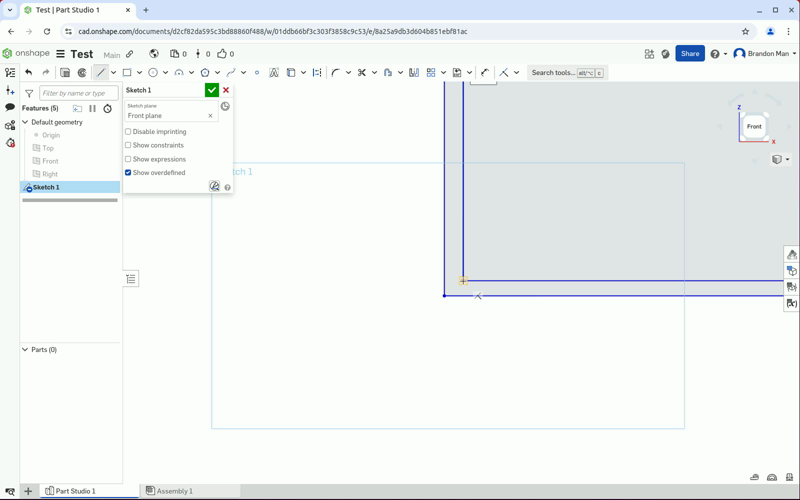
scroll(-6)
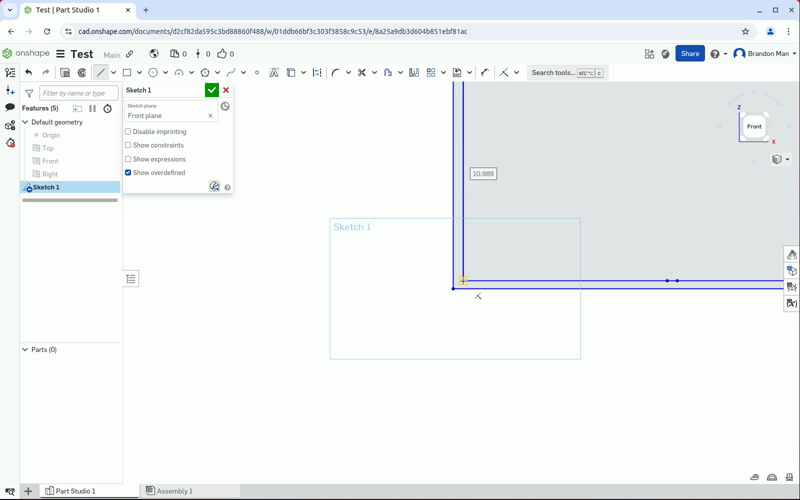
scroll(-6)
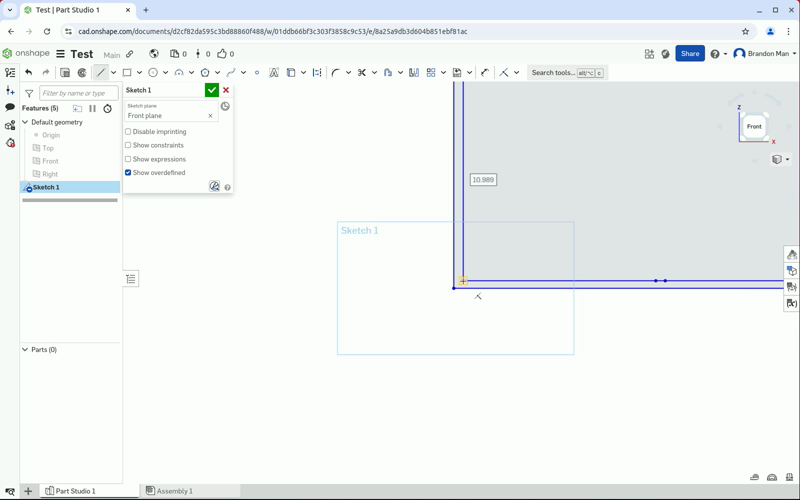
scroll(-6)
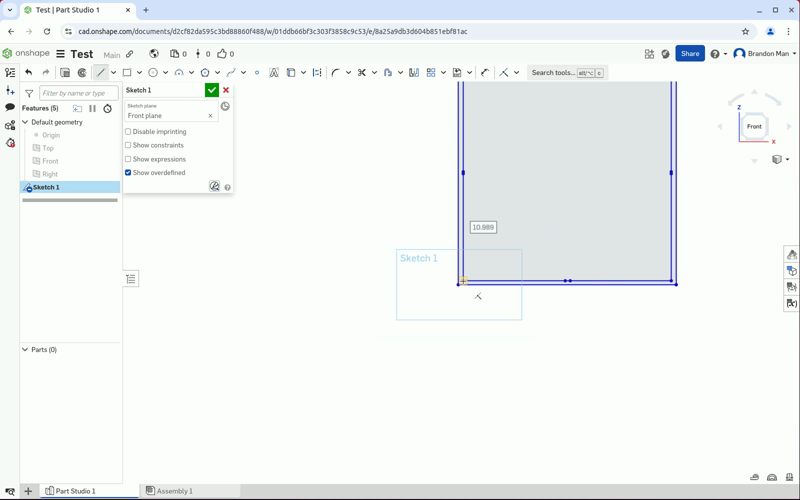
scroll(-6)
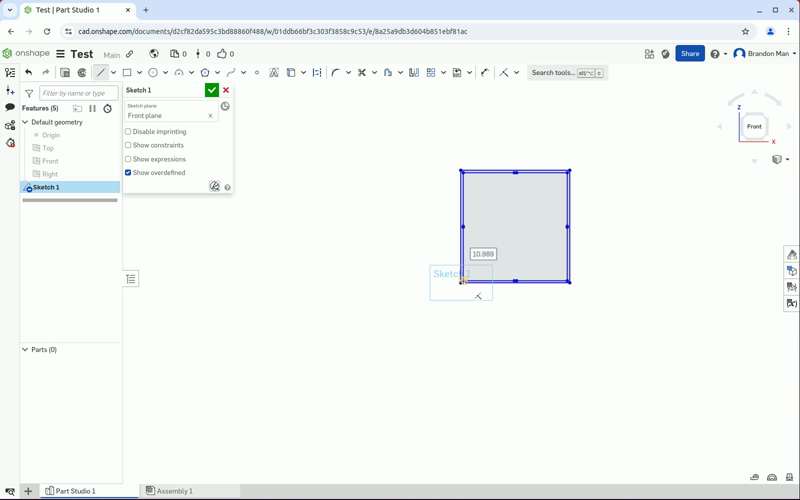
key(esc)
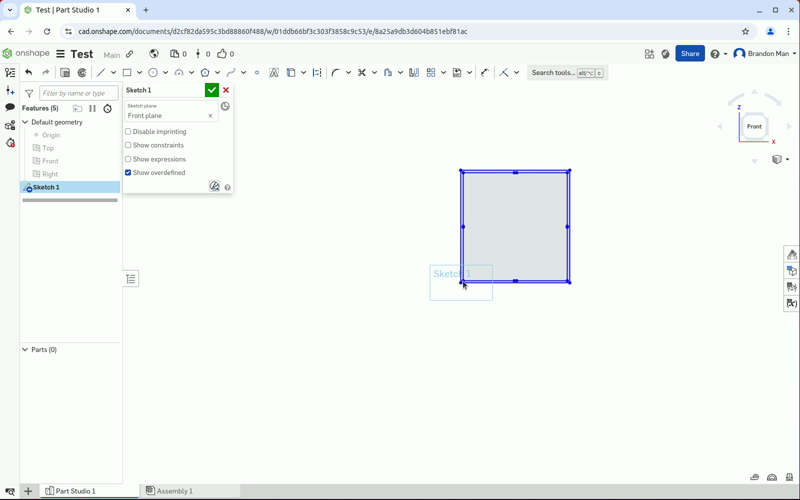
mouse_move(461, 227)
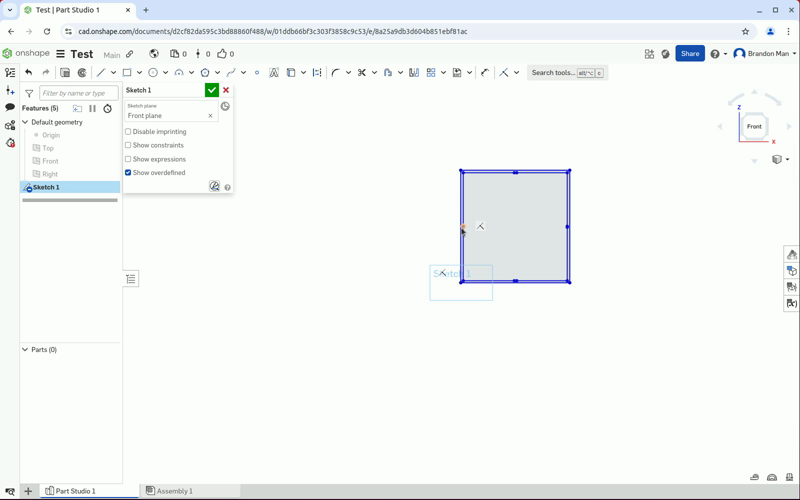
scroll(6)
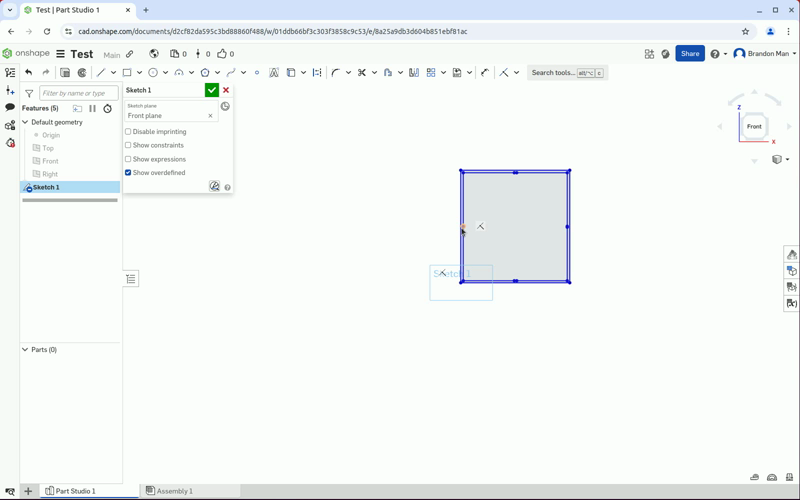
scroll(6)
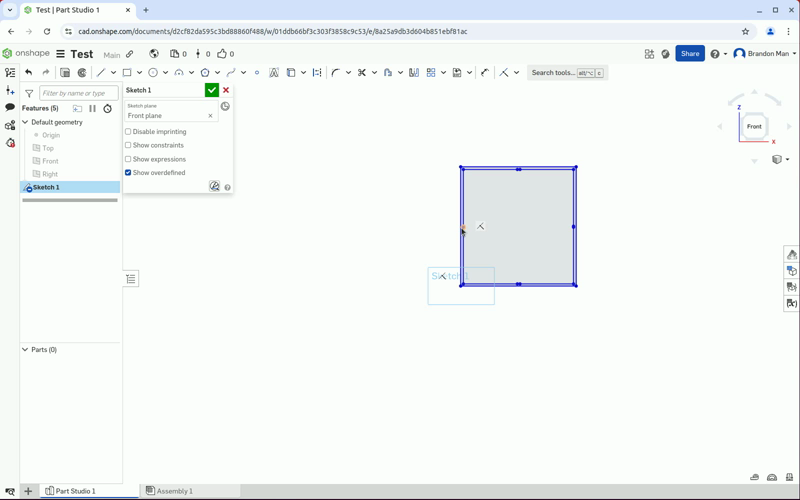
scroll(6)
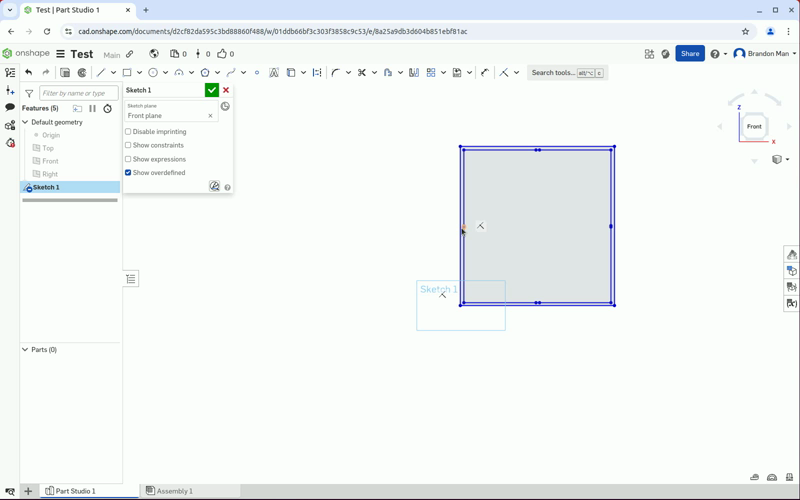
scroll(6)
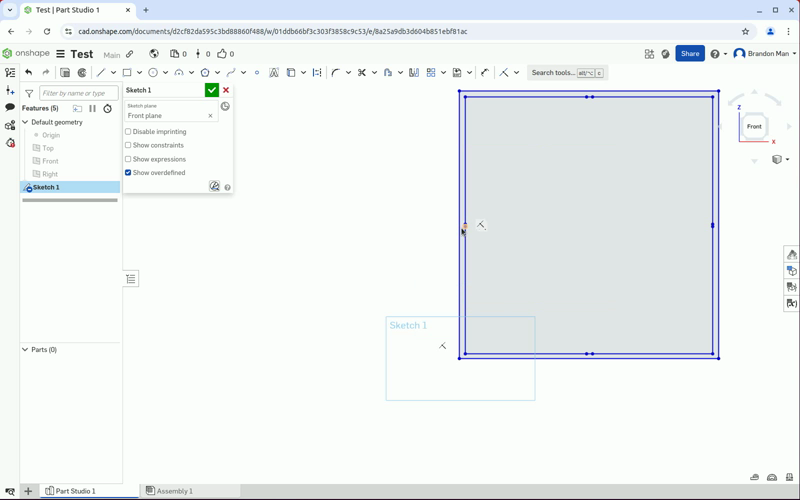
scroll(6)
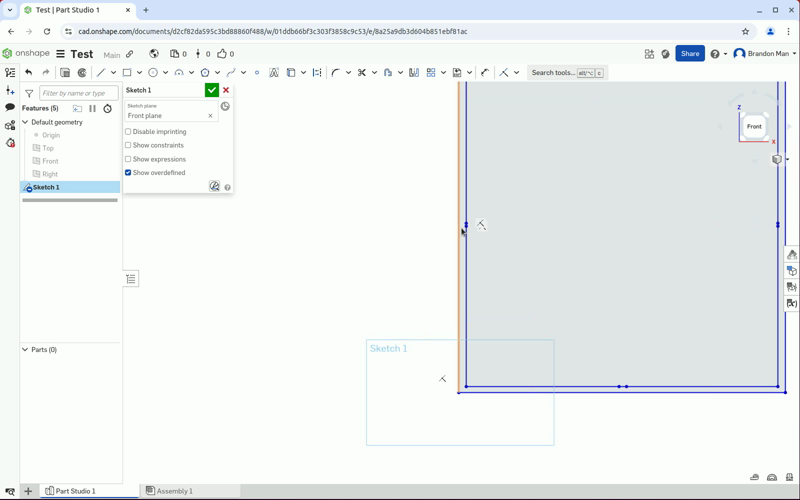
scroll(6)
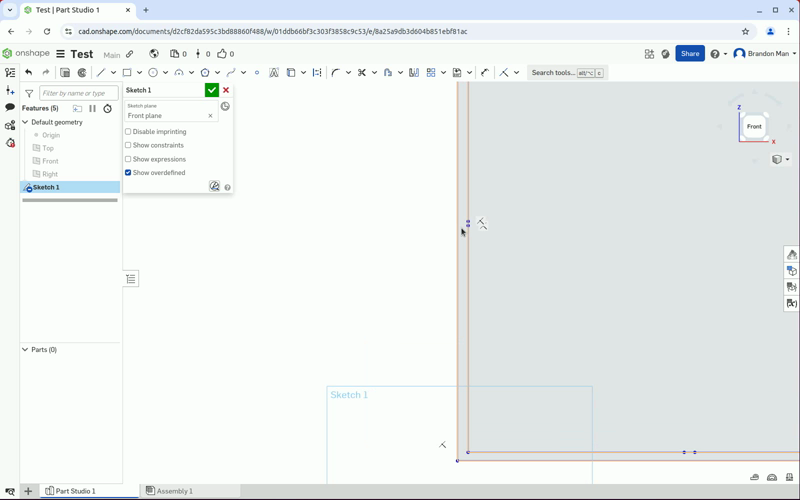
scroll(6)
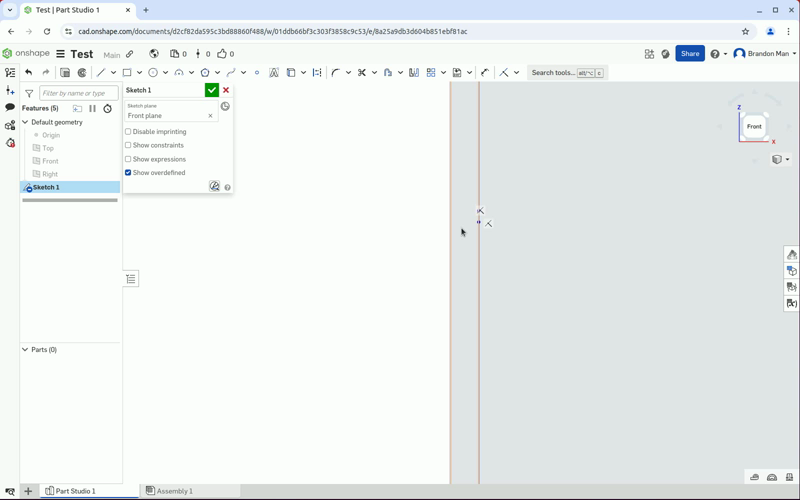
click(461, 227)
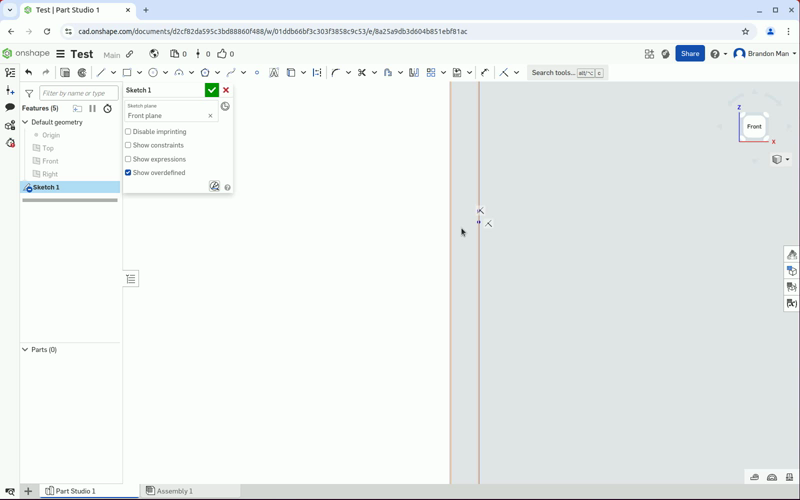
scroll(-6)
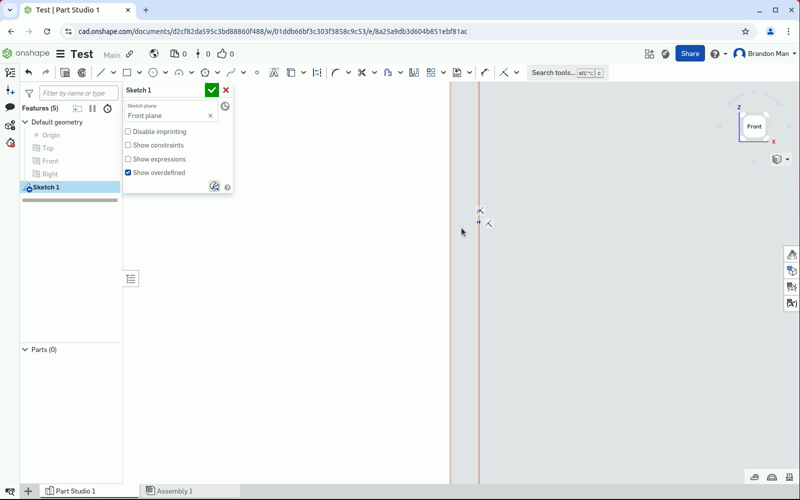
scroll(-6)
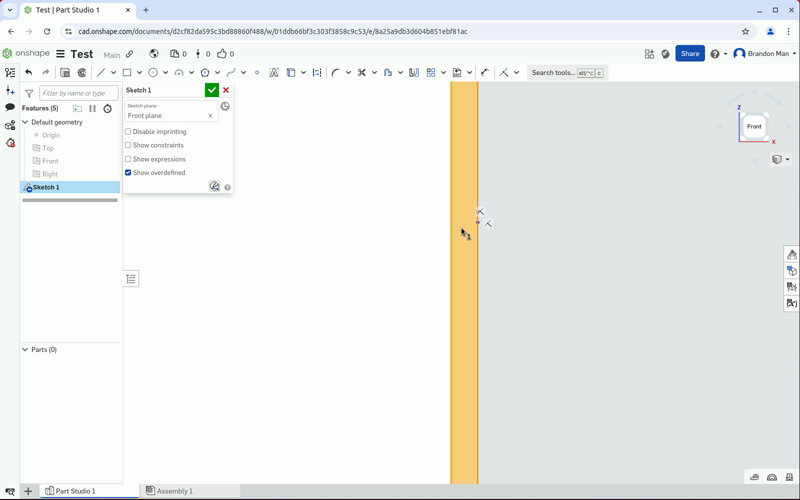
scroll(-6)
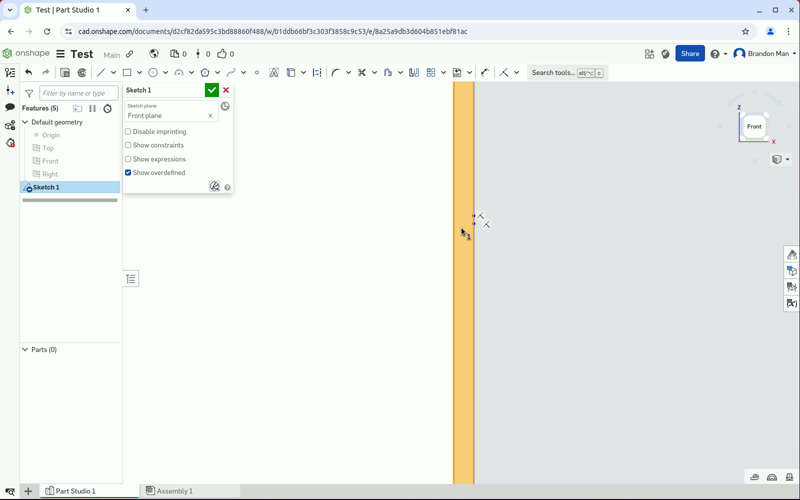
scroll(-6)
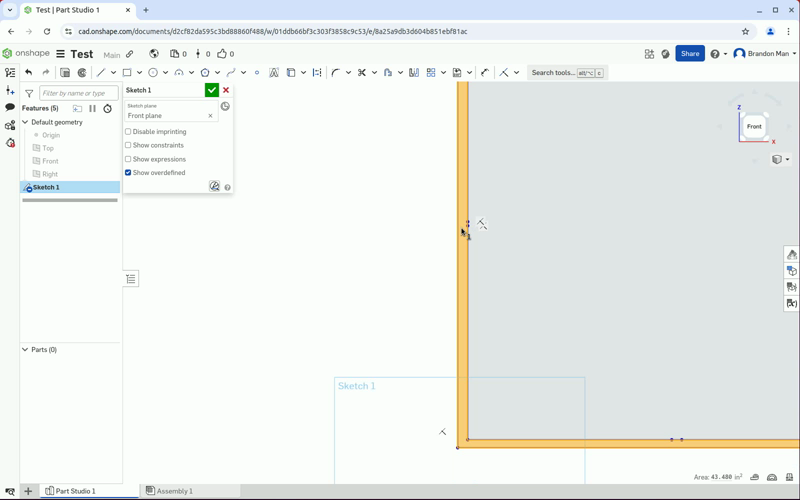
scroll(-6)
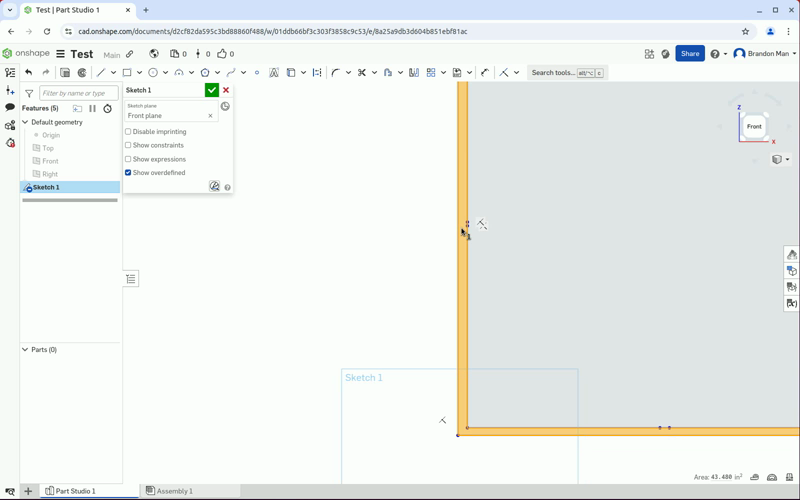
scroll(-6)
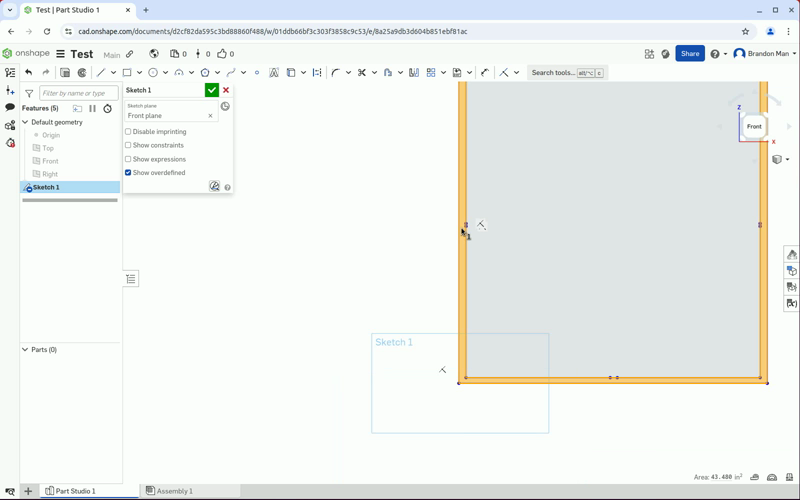
scroll(-6)
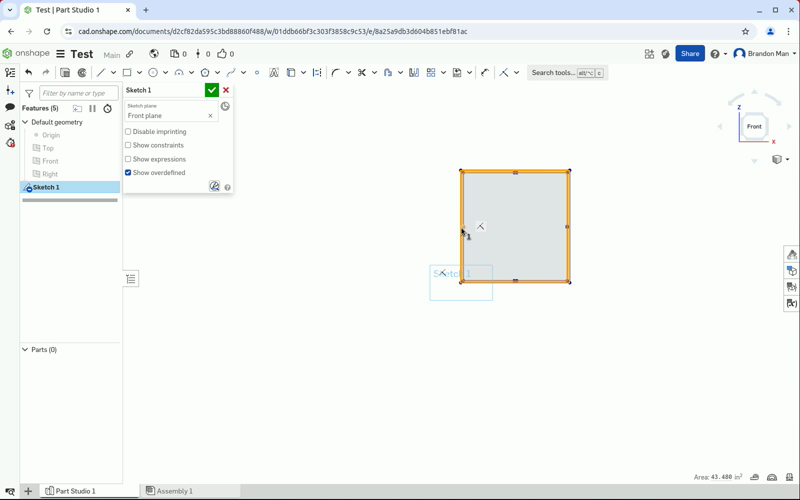
mouse_move(73, 352)
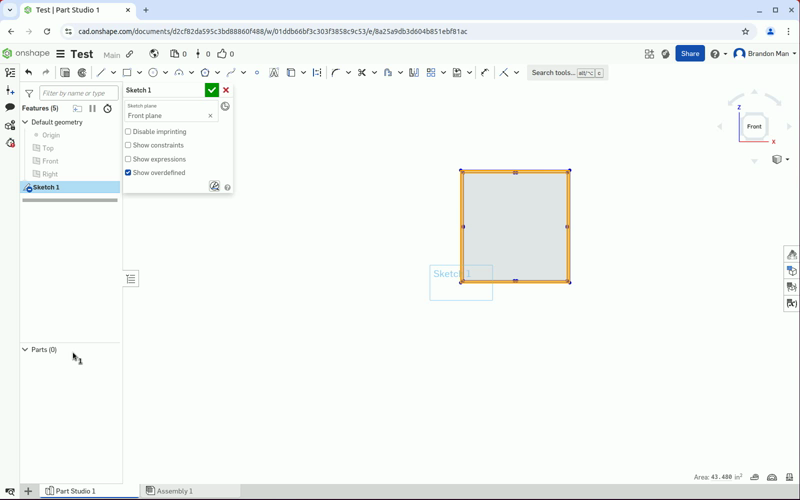
key(shift+y)
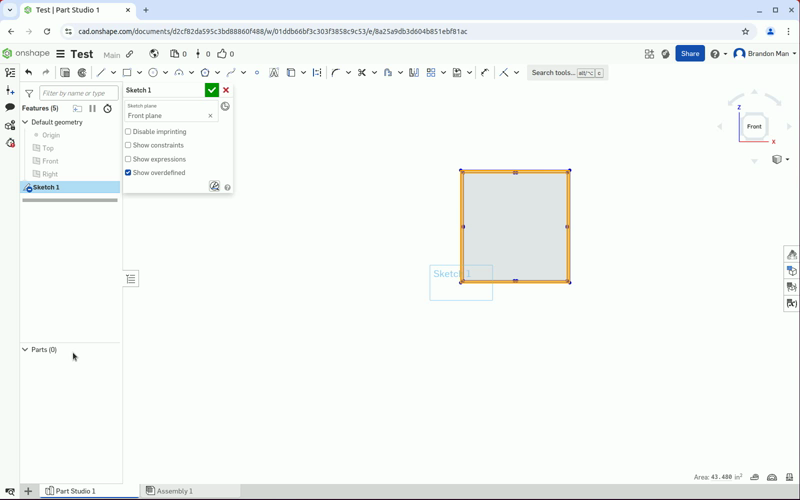
key(shift+e)
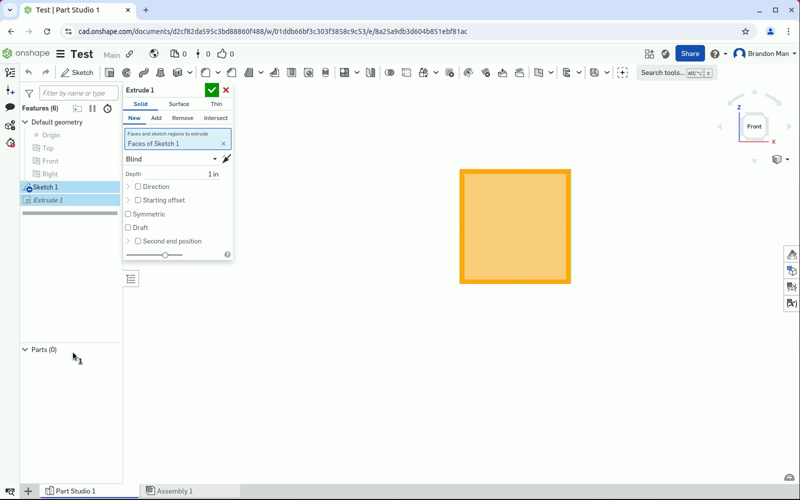
mouse_move(143, 106)
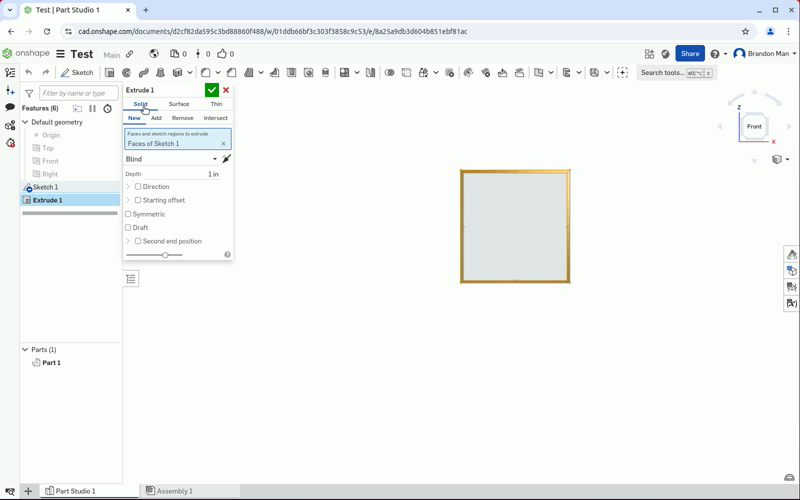
click(143, 106)
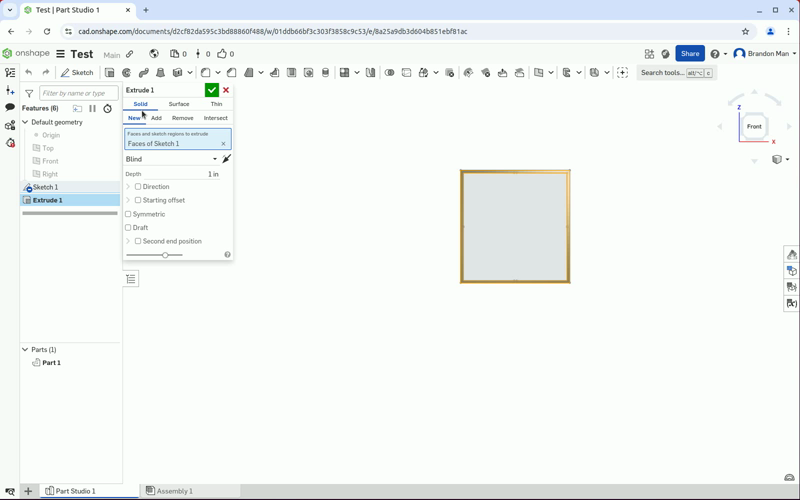
mouse_move(137, 120)
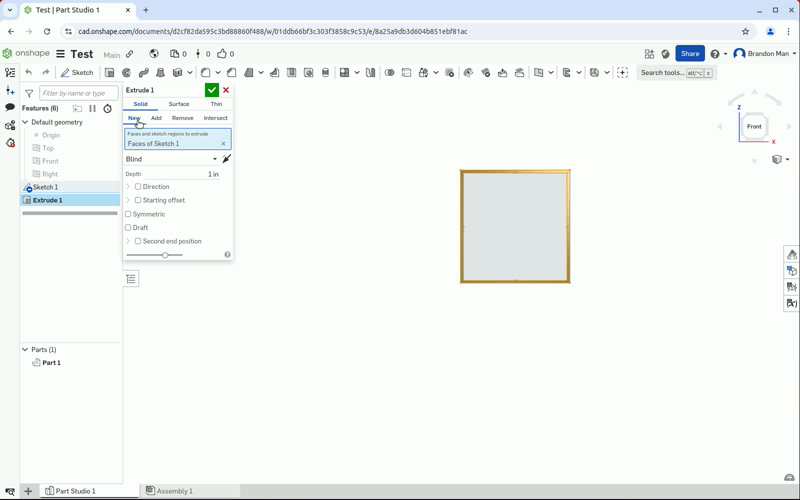
click(137, 120)
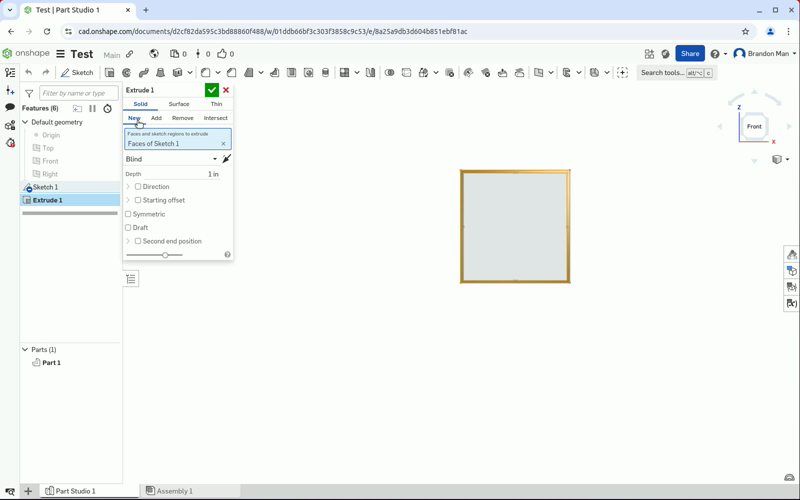
key(tab, 4)
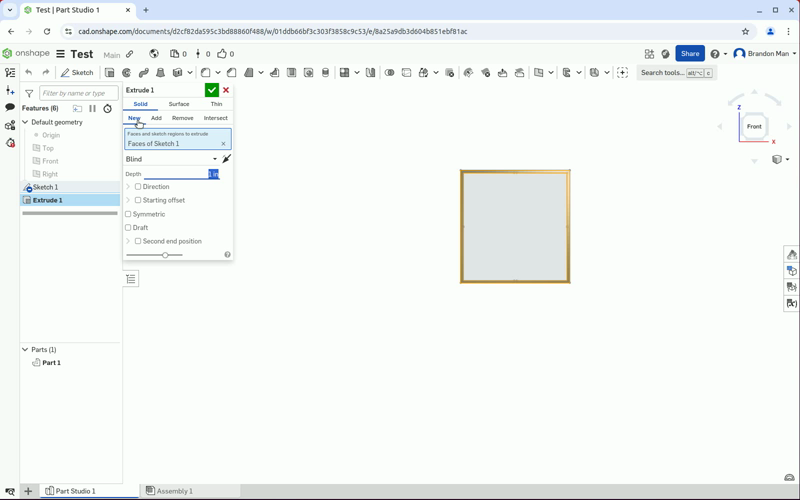
text(0.481)
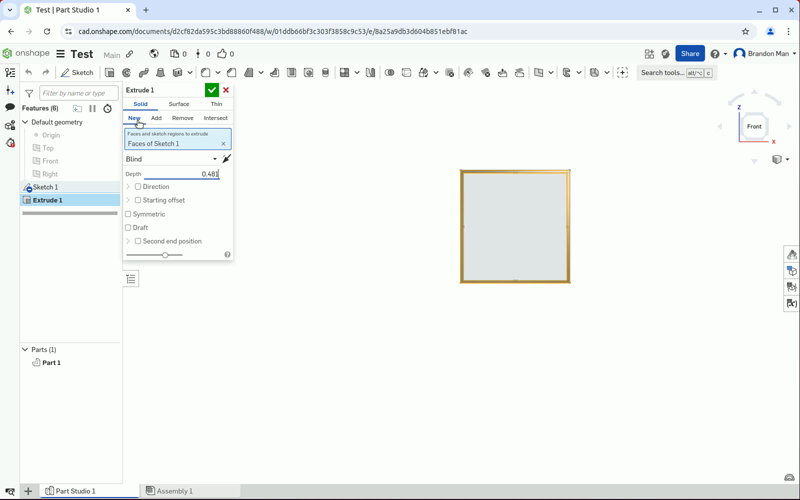
key(enter)
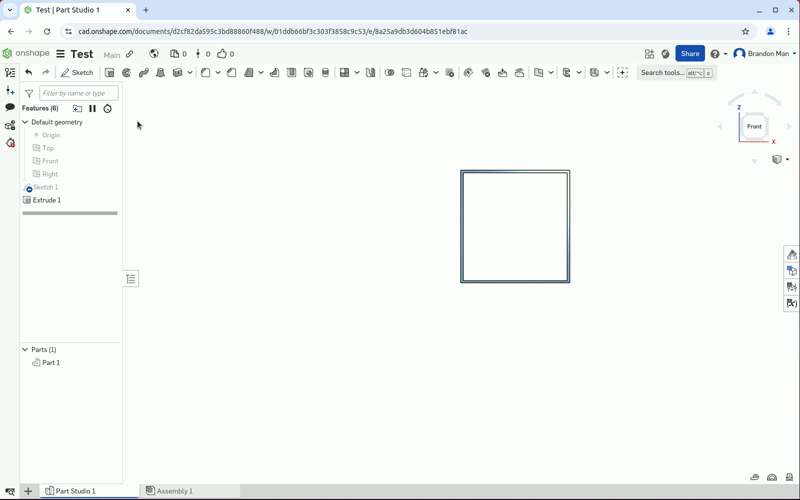
key(shift+h)
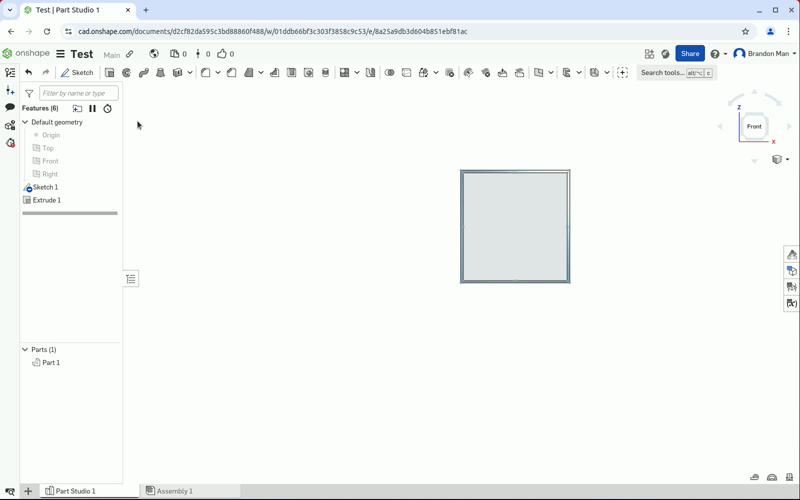
key(shift+h)
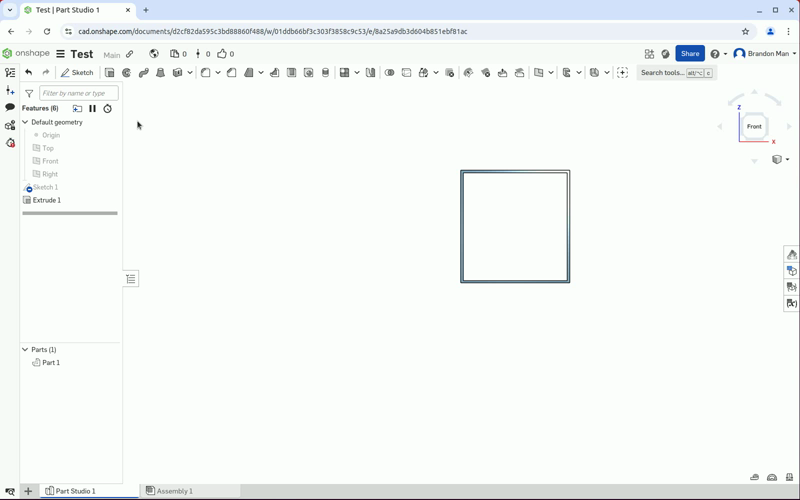
mouse_move(73, 189)
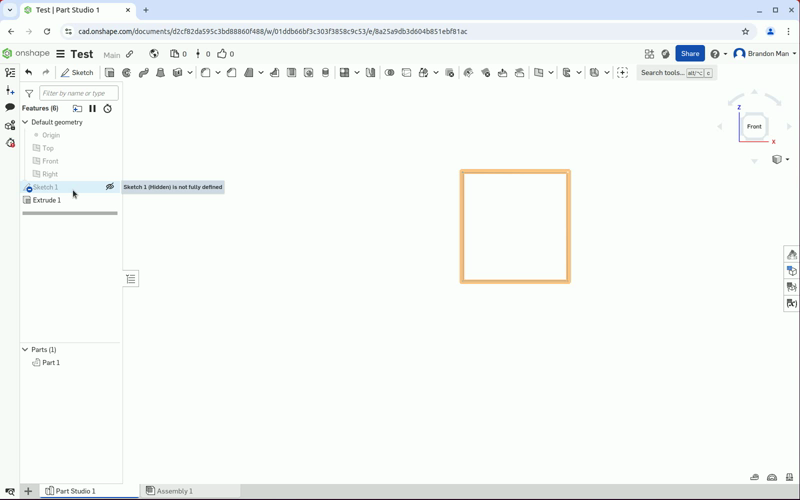
click(73, 189)
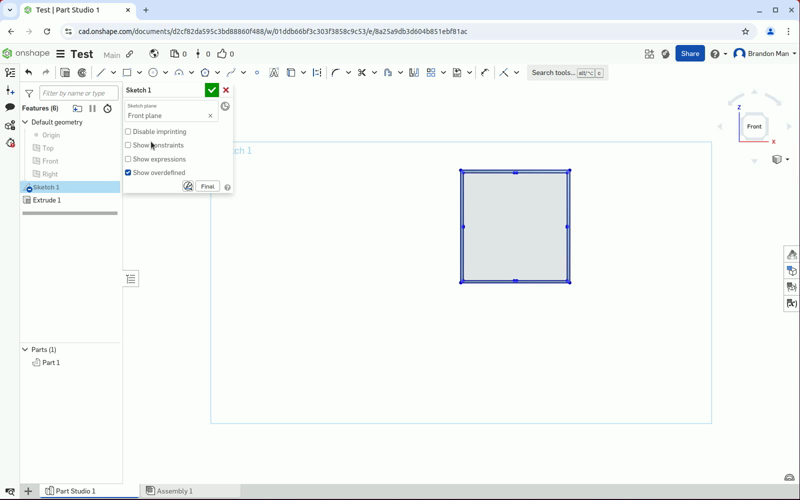
mouse_move(229, 92)
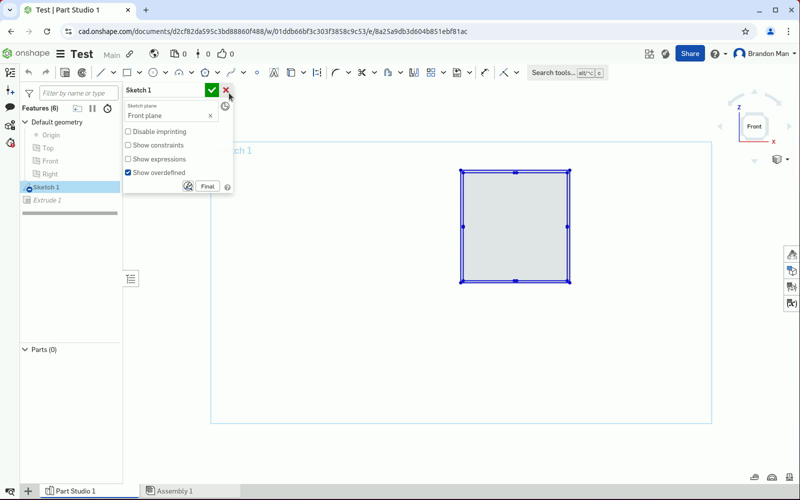
click(229, 92)
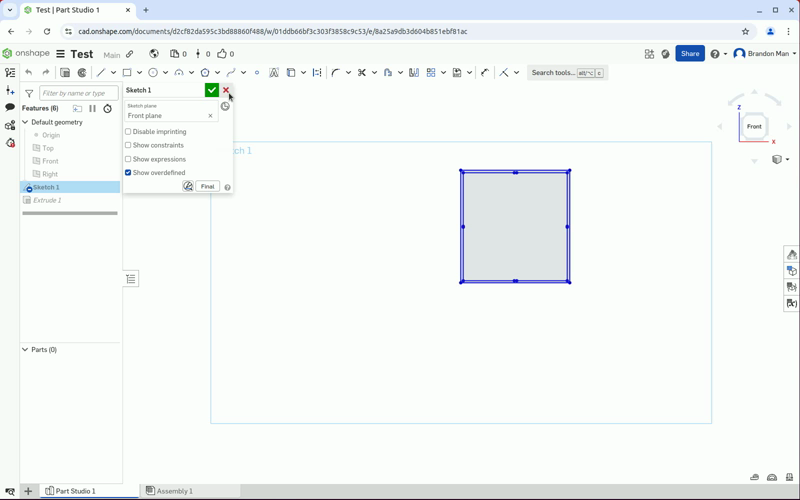
key(shift+s)
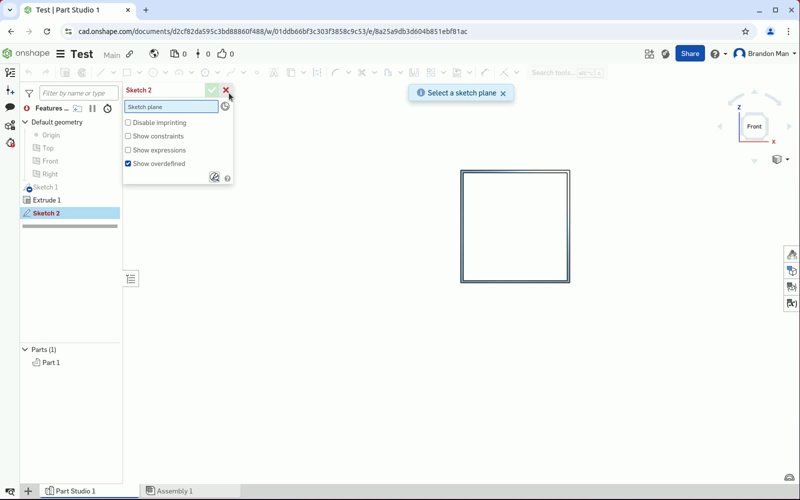
mouse_move(73, 163)
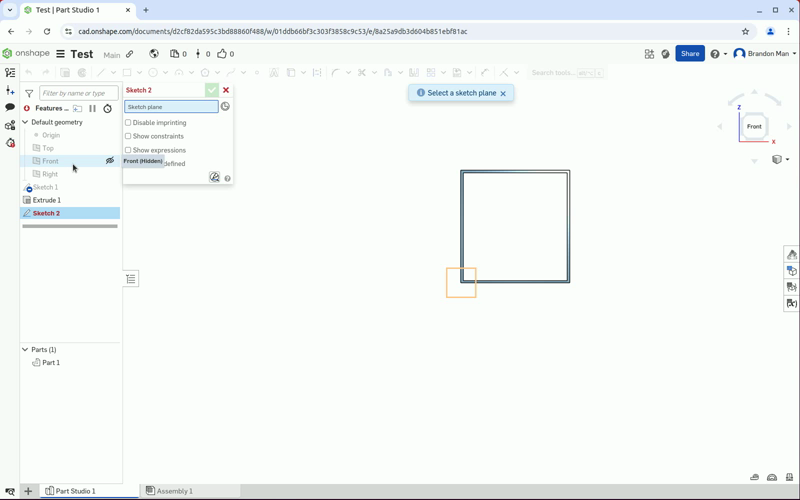
click(73, 163)
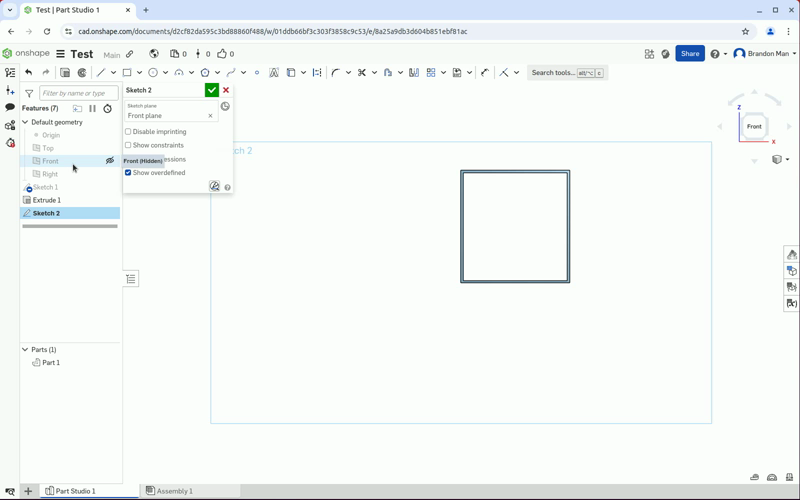
mouse_move(73, 352)
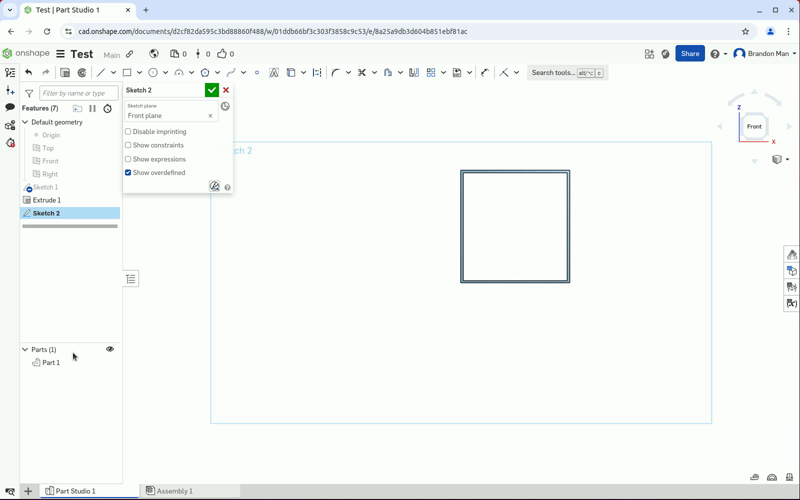
key(y)
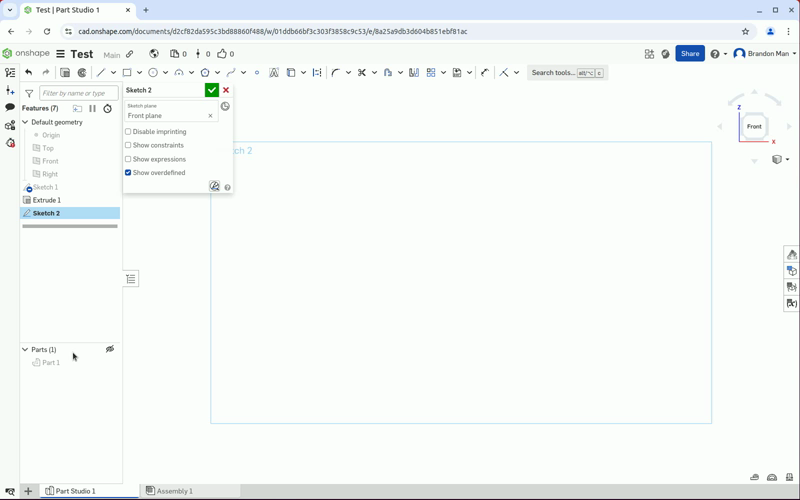
key(l)
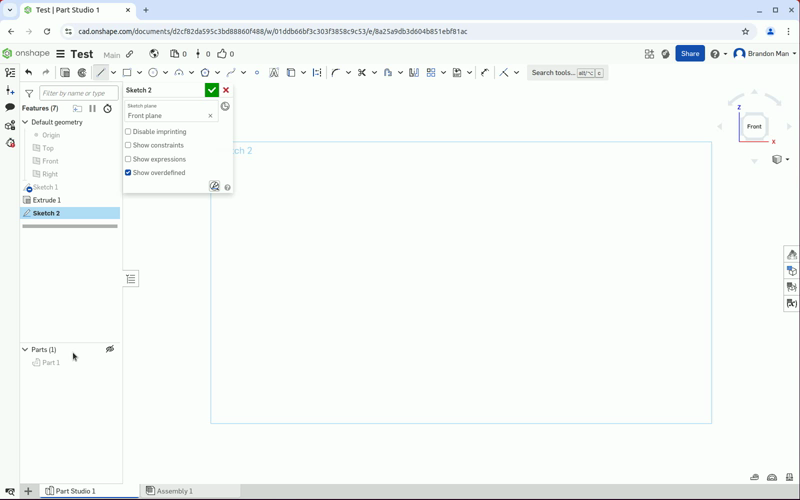
key_down(shift)
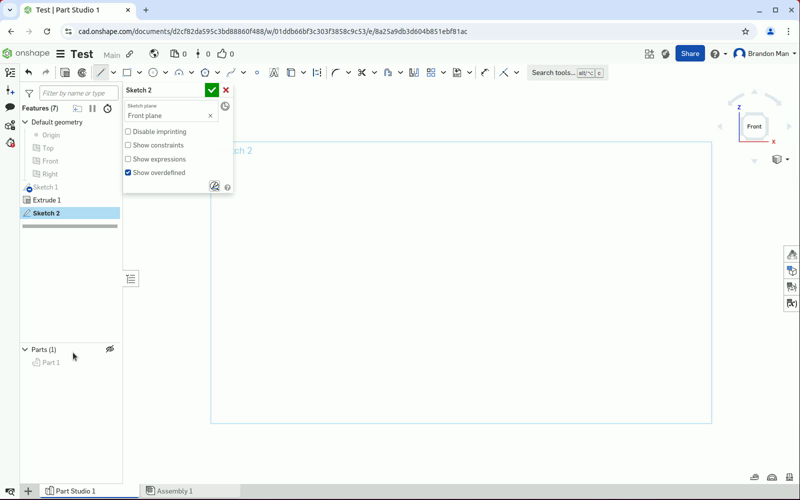
mouse_move(463, 227)
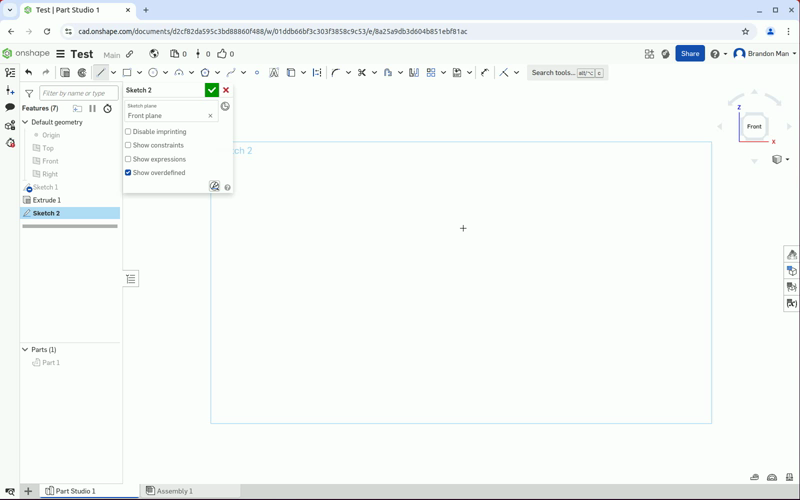
click(463, 227)
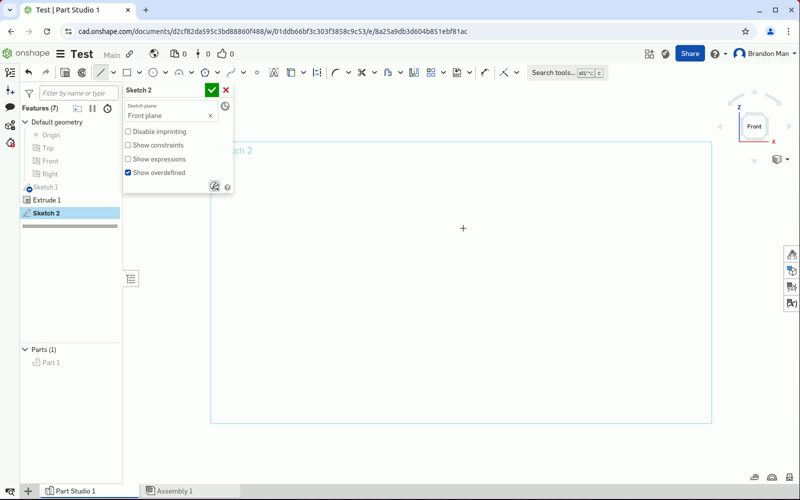
key_up(shift)
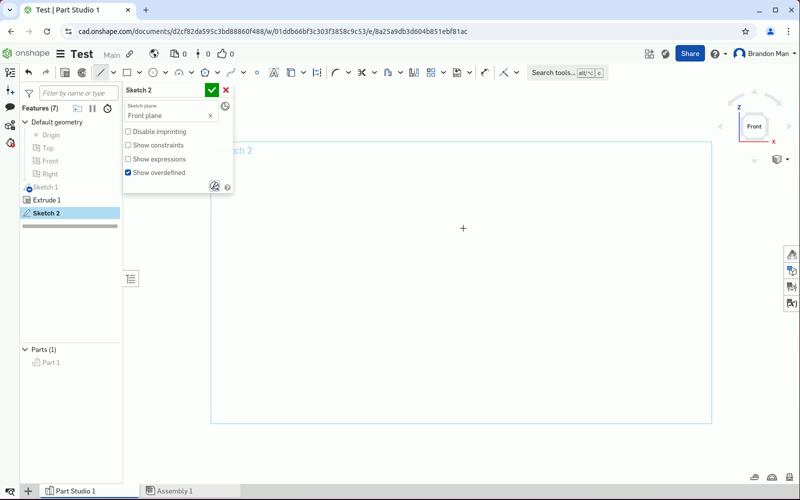
key_down(shift)
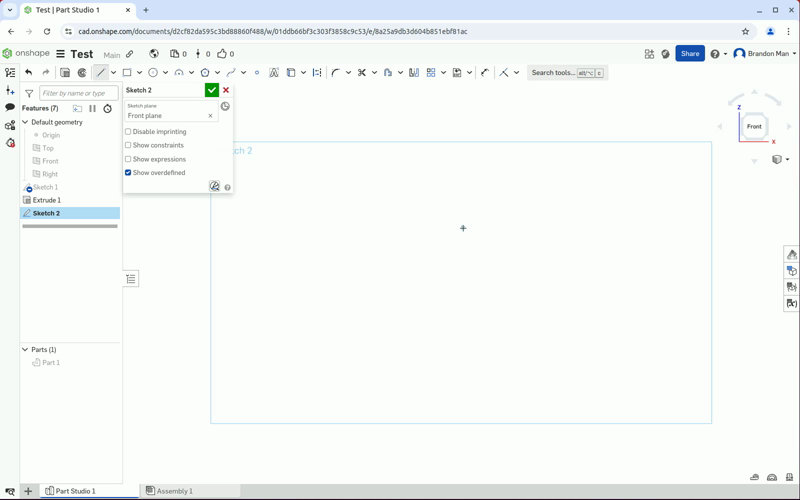
mouse_move(493, 227)
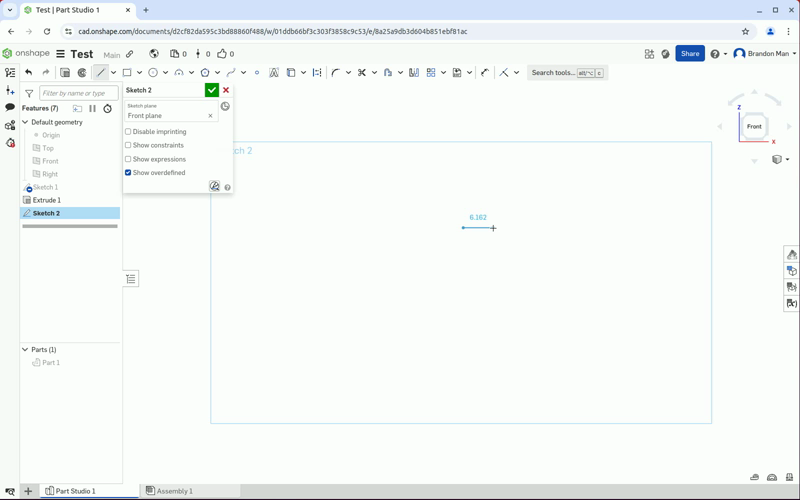
mouse_move(515, 227)
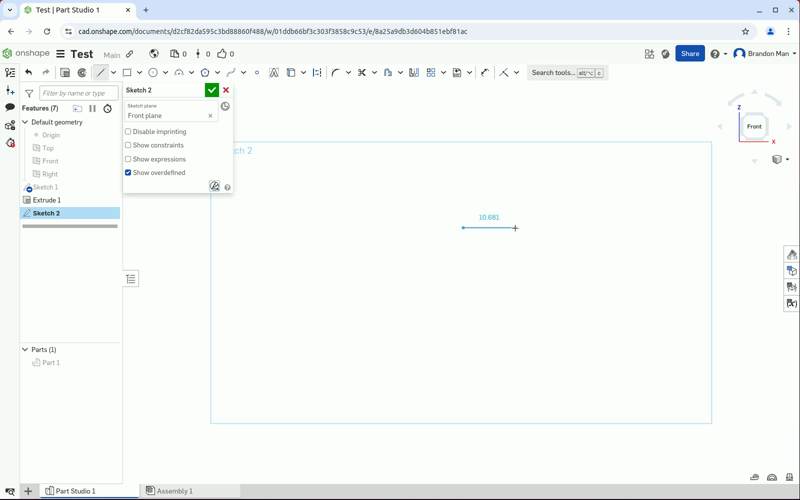
click(515, 227)
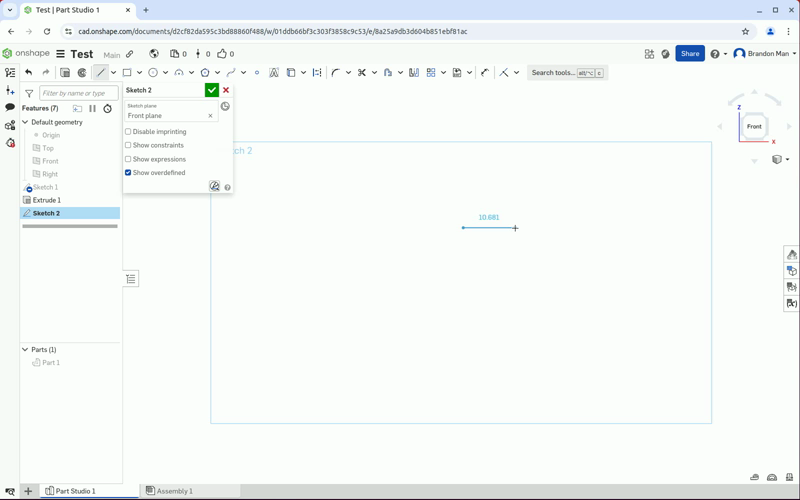
key_up(shift)
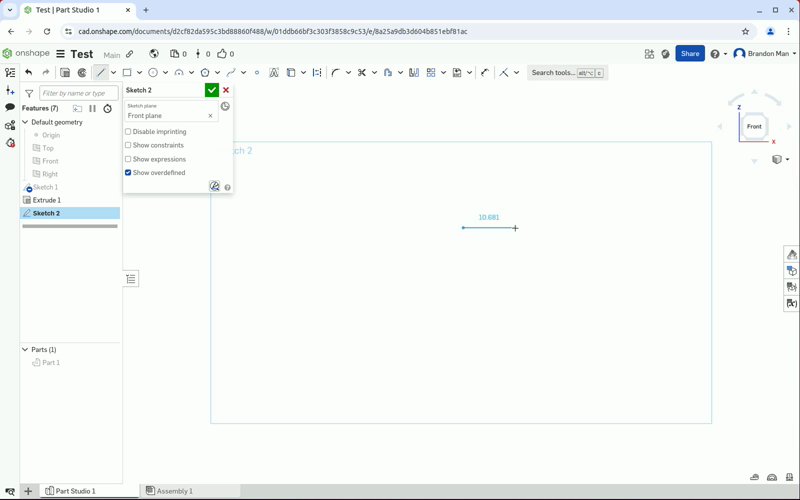
key_down(shift)
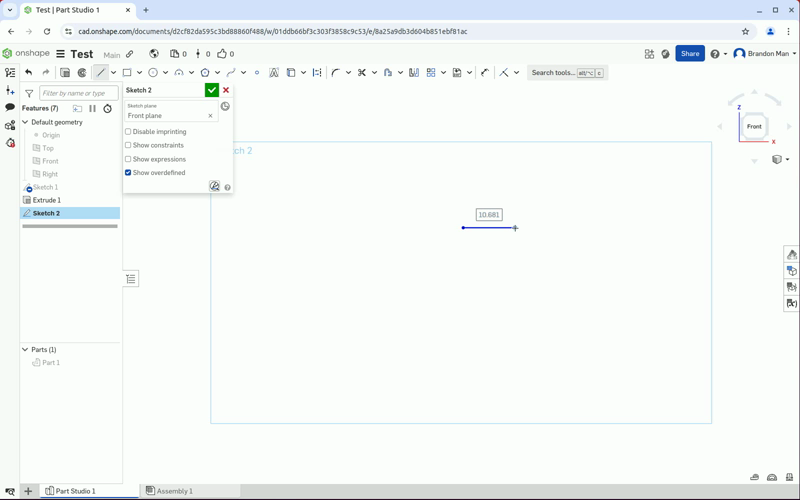
mouse_move(545, 227)
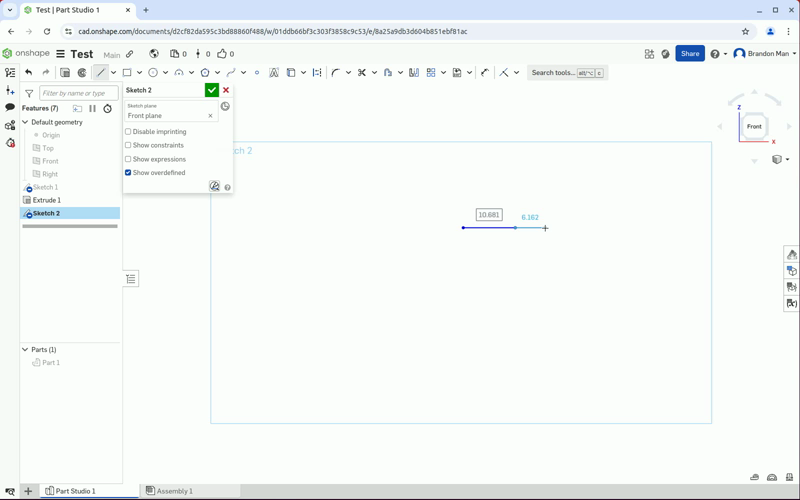
mouse_move(515, 226)
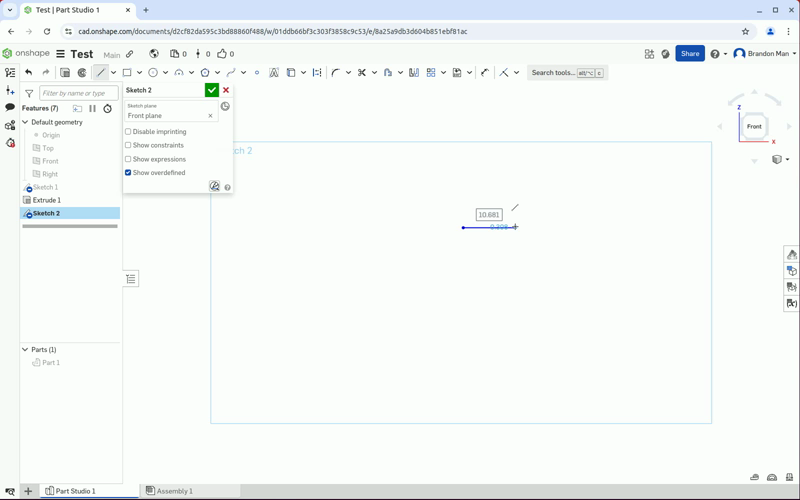
scroll(6)
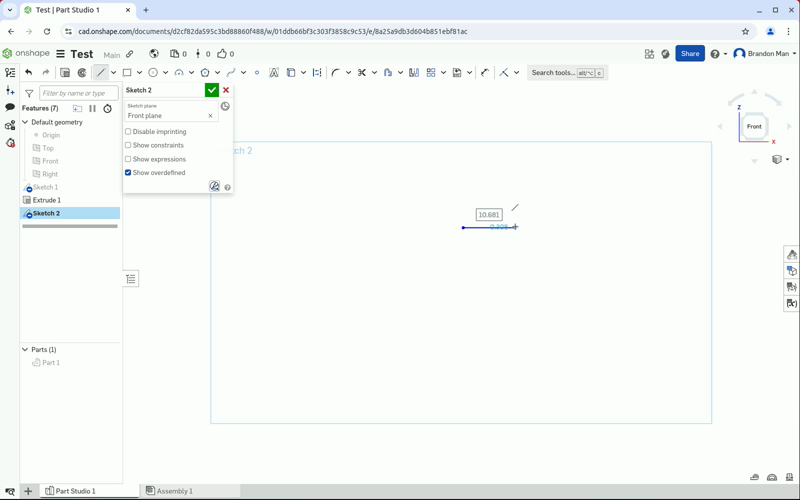
scroll(6)
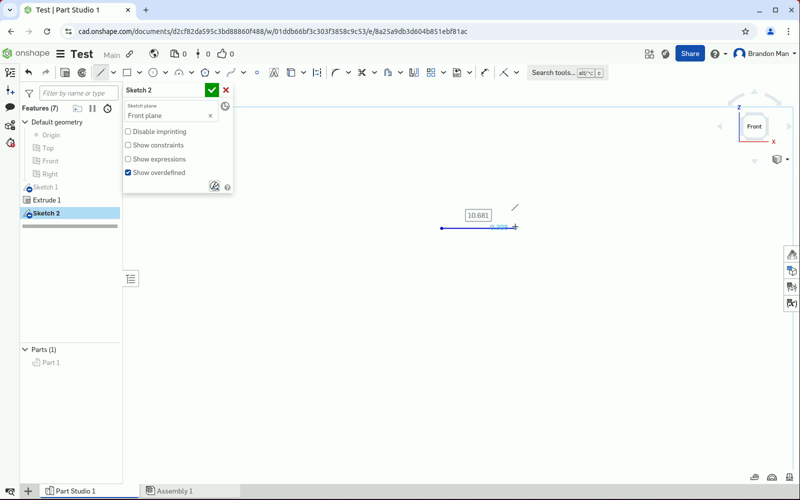
scroll(6)
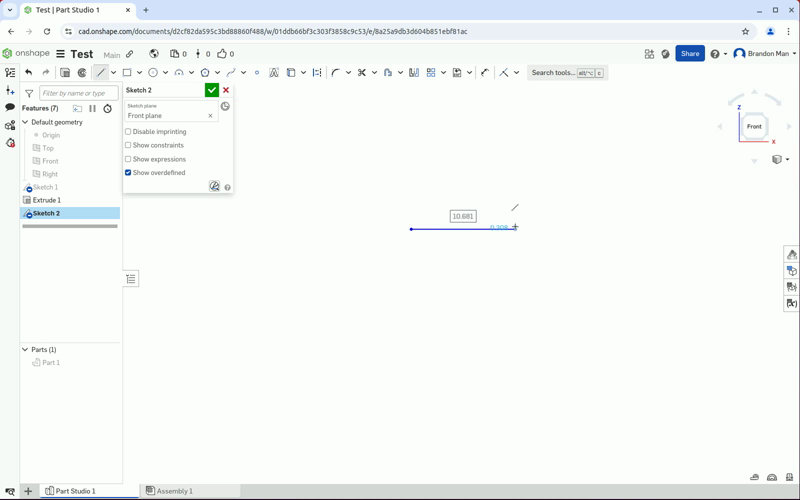
scroll(6)
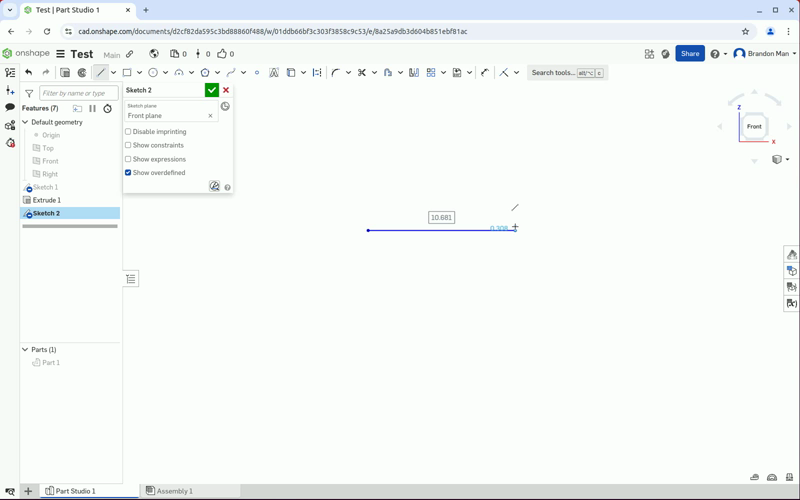
scroll(6)
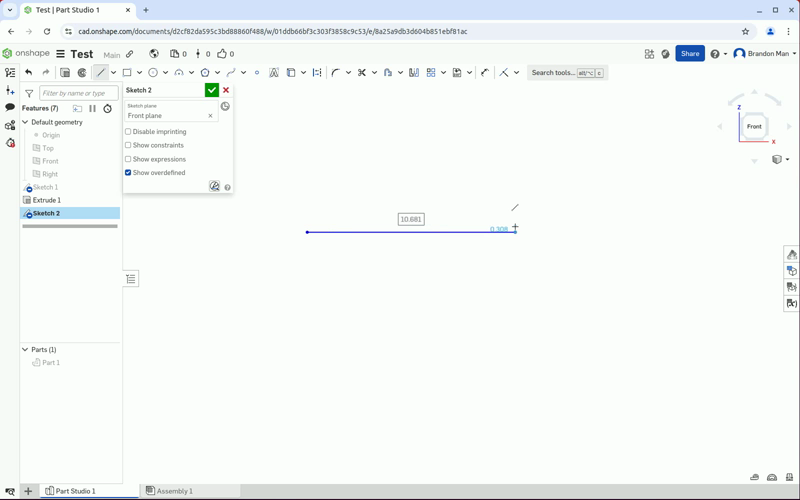
scroll(6)
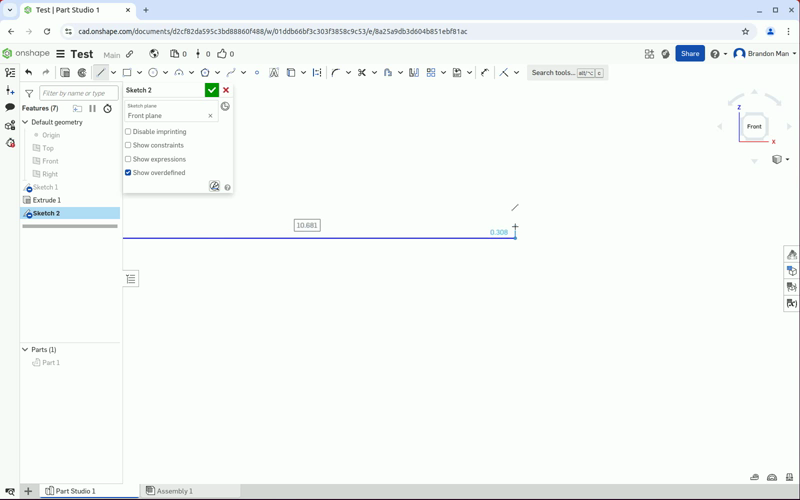
scroll(6)
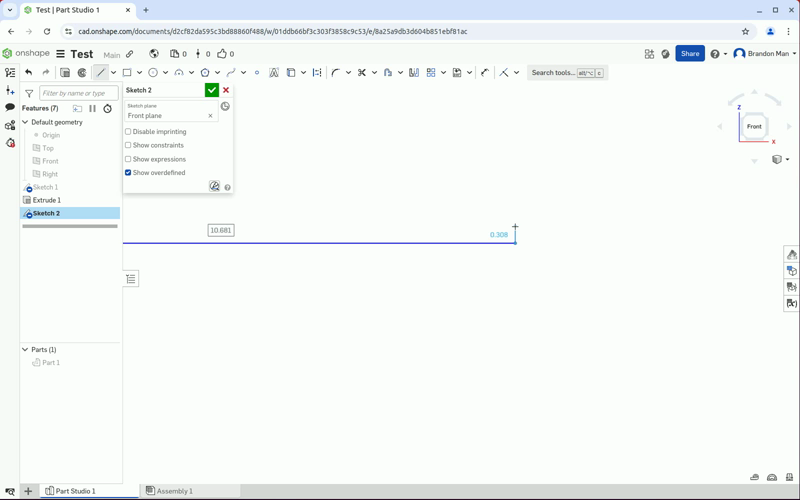
click(515, 226)
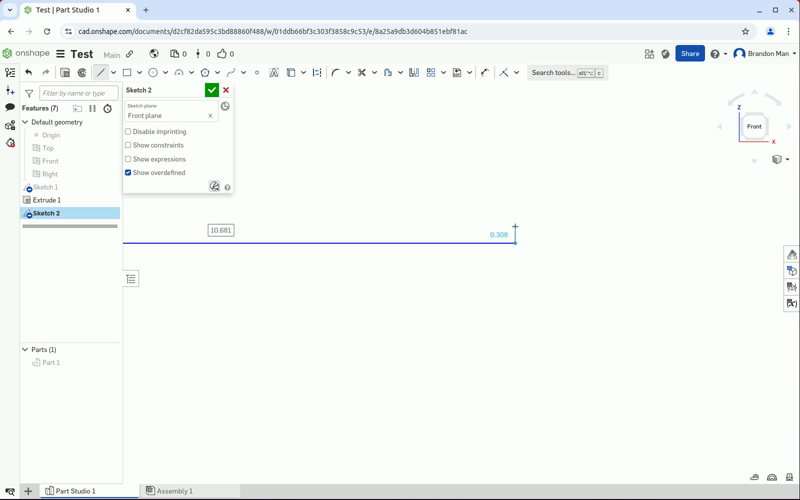
scroll(-6)
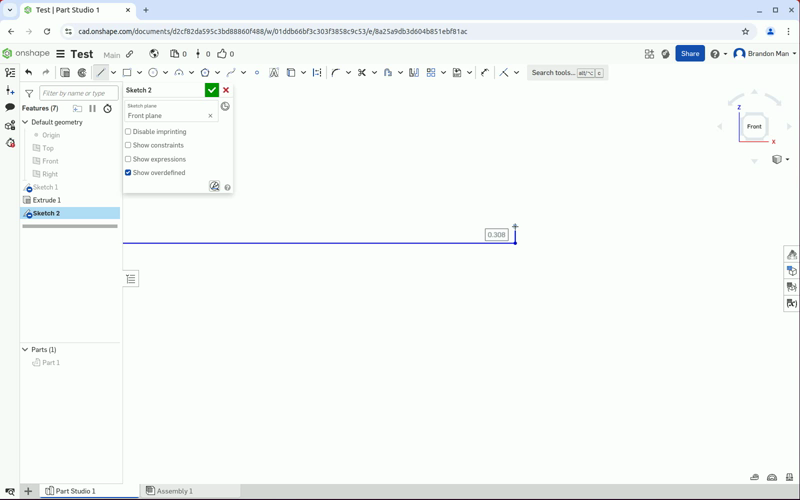
scroll(-6)
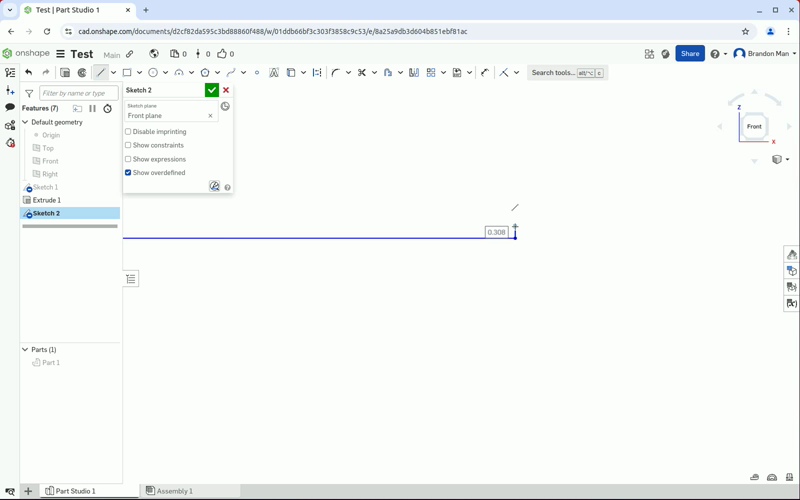
scroll(-6)
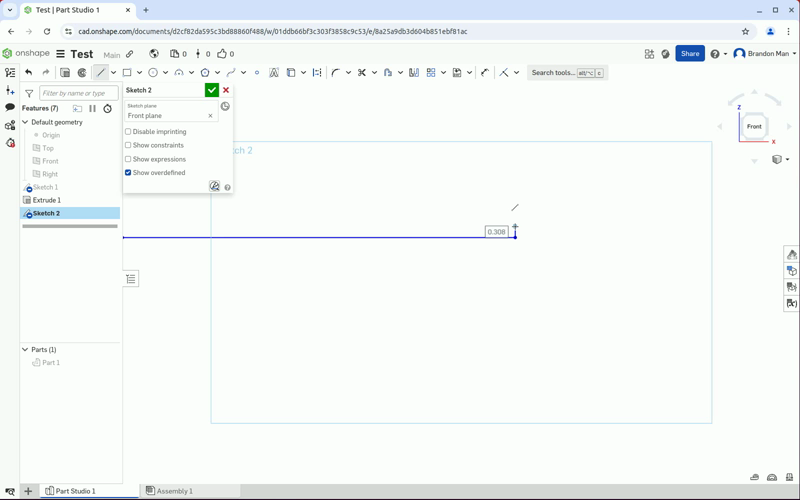
scroll(-6)
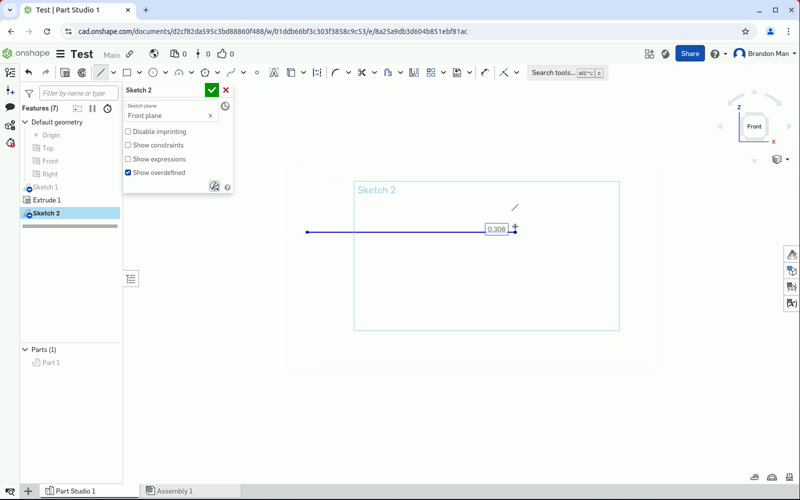
scroll(-6)
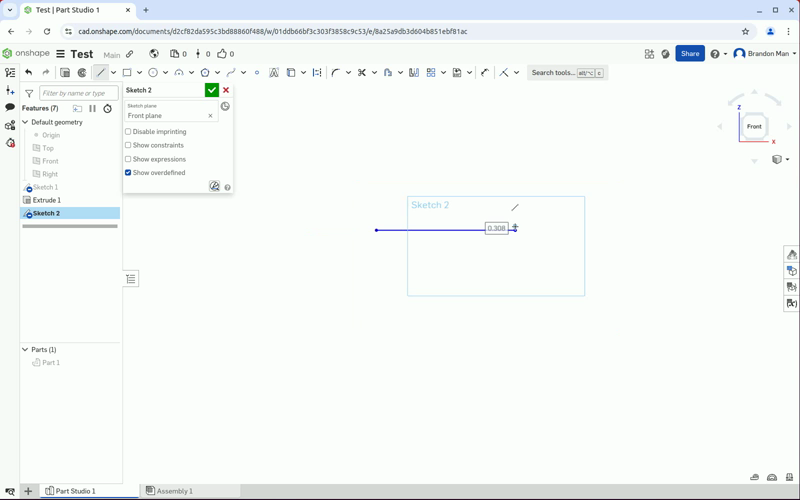
scroll(-6)
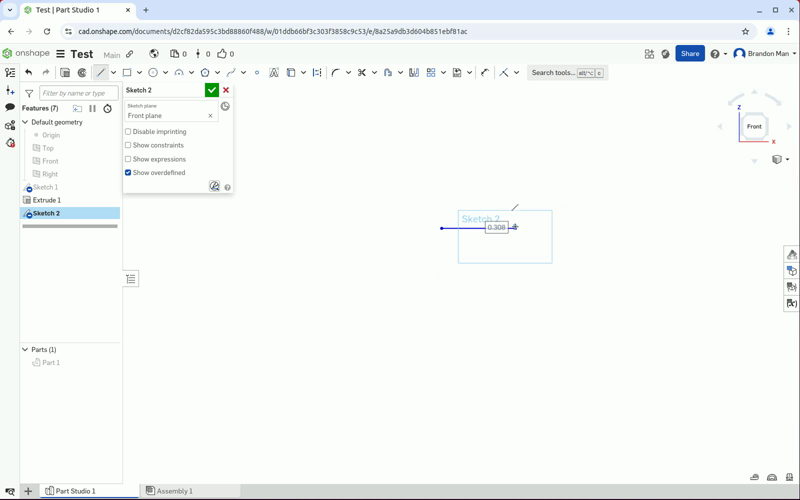
scroll(-6)
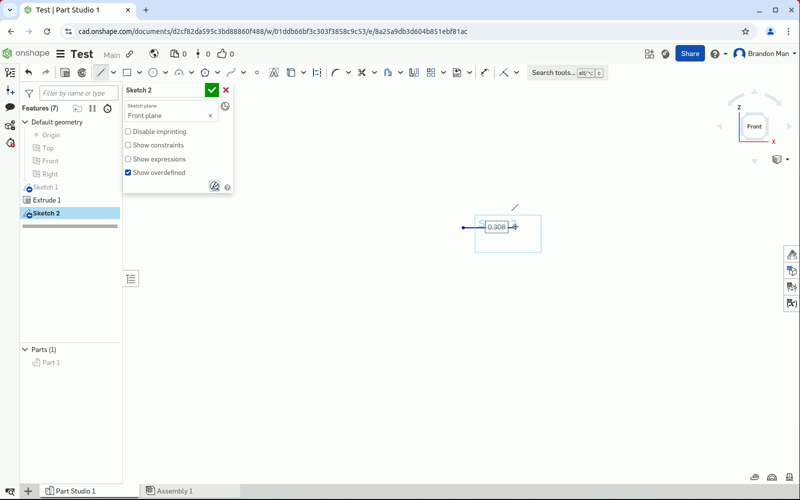
key_up(shift)
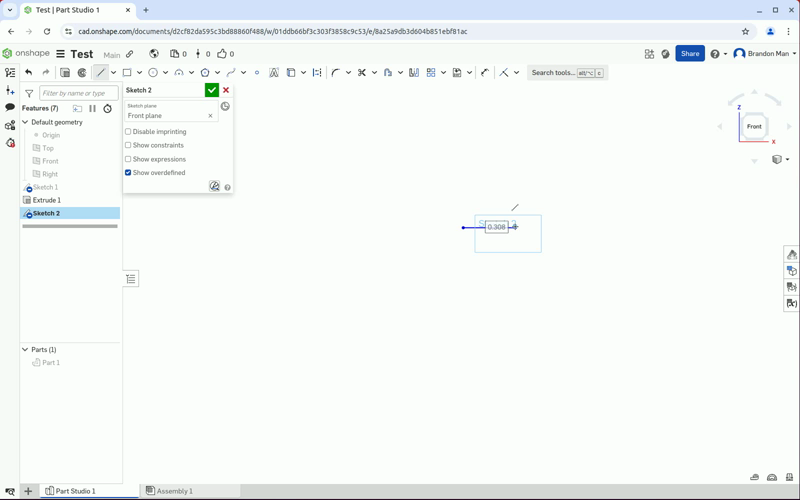
key_down(shift)
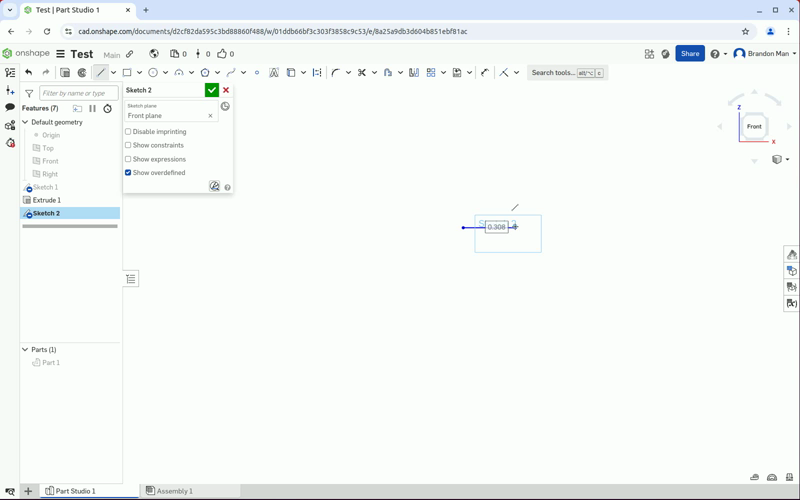
mouse_move(545, 226)
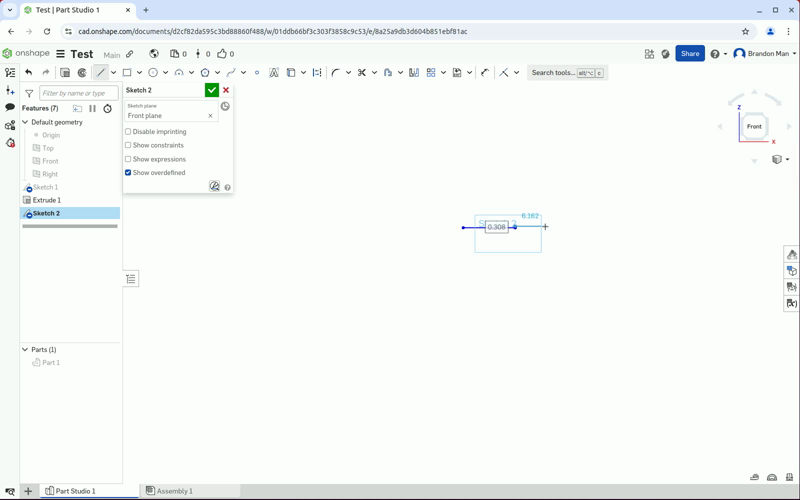
mouse_move(463, 226)
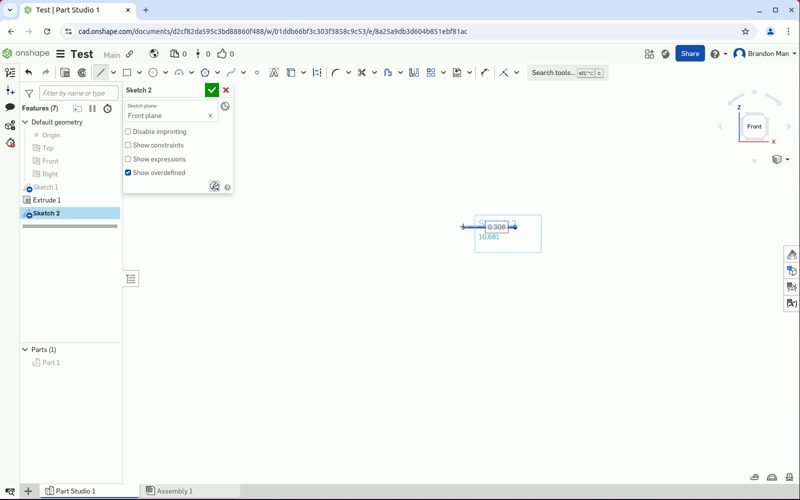
scroll(6)
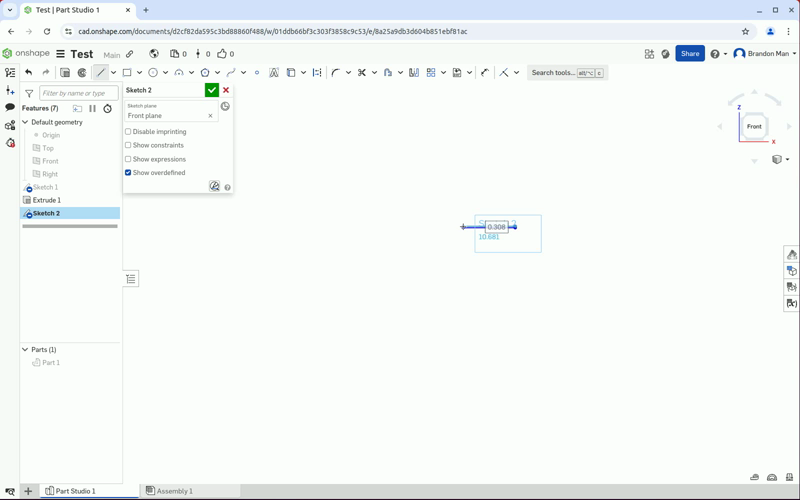
scroll(6)
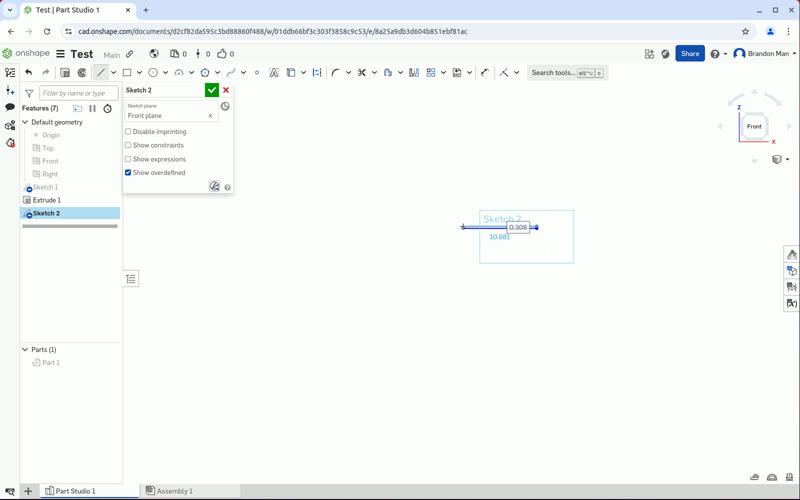
scroll(6)
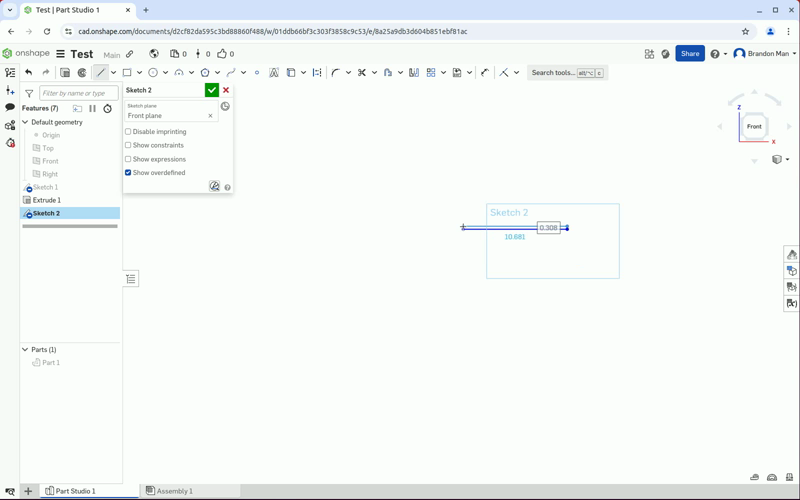
scroll(6)
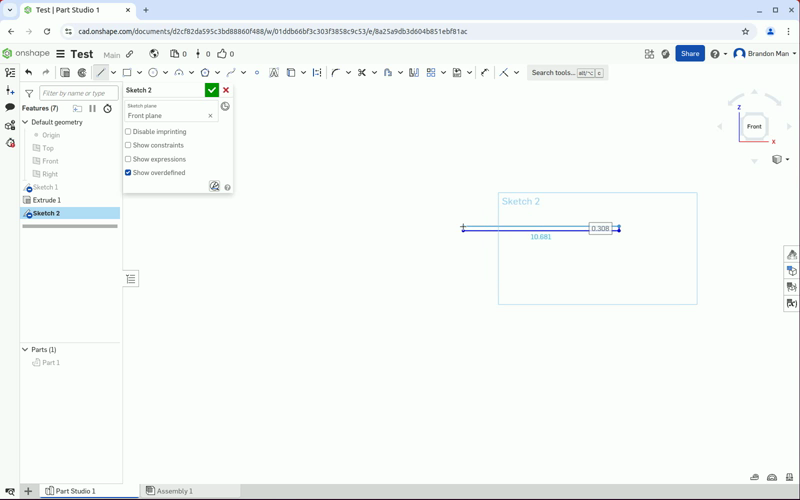
scroll(6)
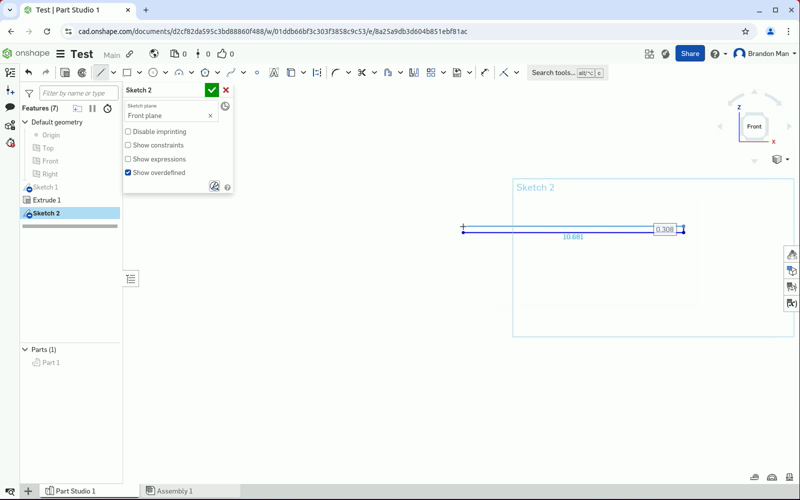
scroll(6)
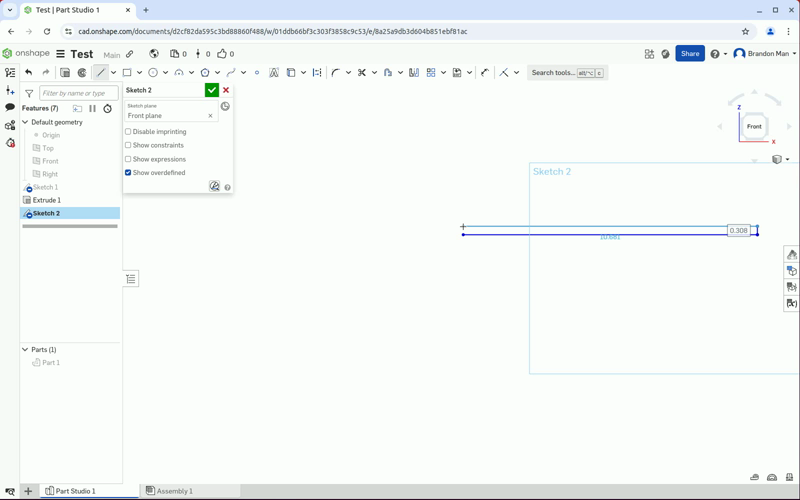
scroll(6)
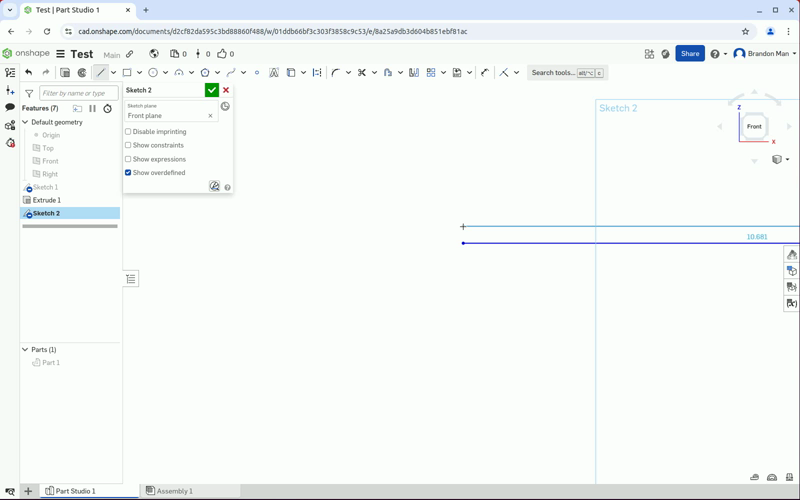
click(463, 226)
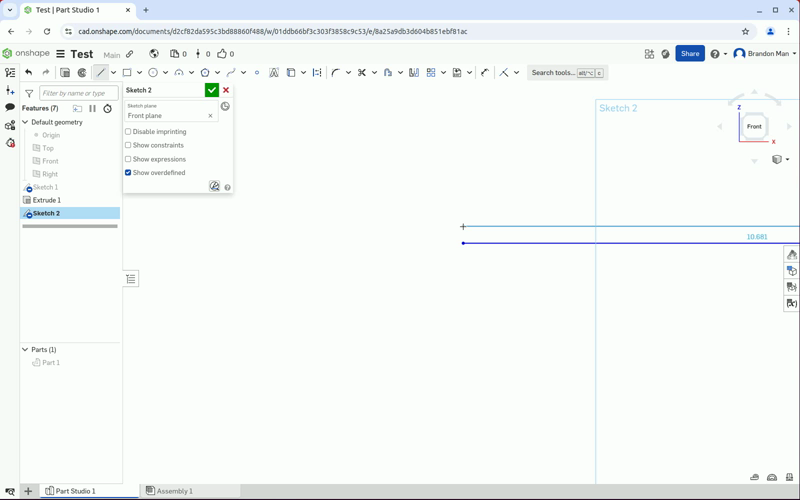
scroll(-6)
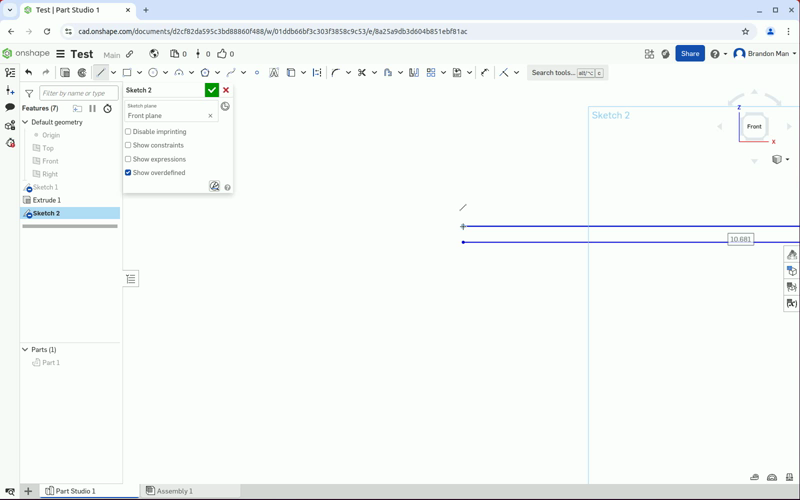
scroll(-6)
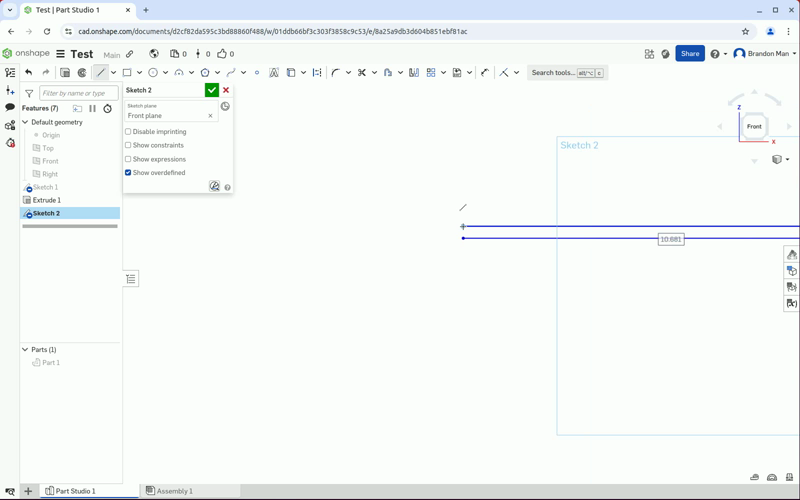
scroll(-6)
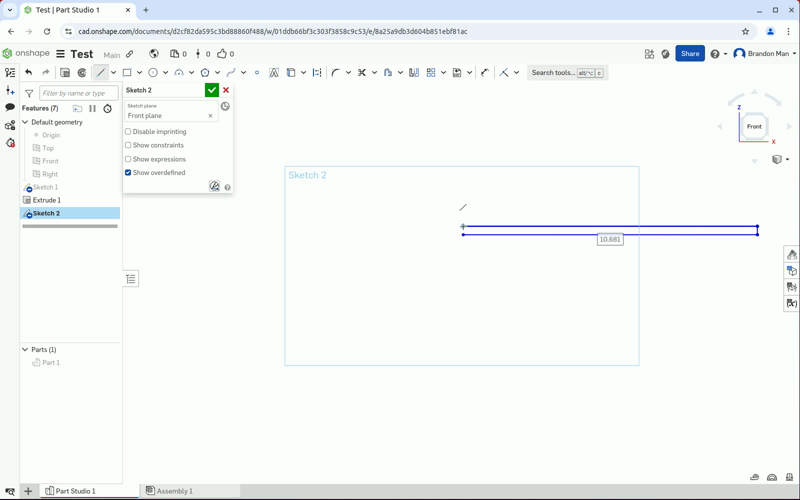
scroll(-6)
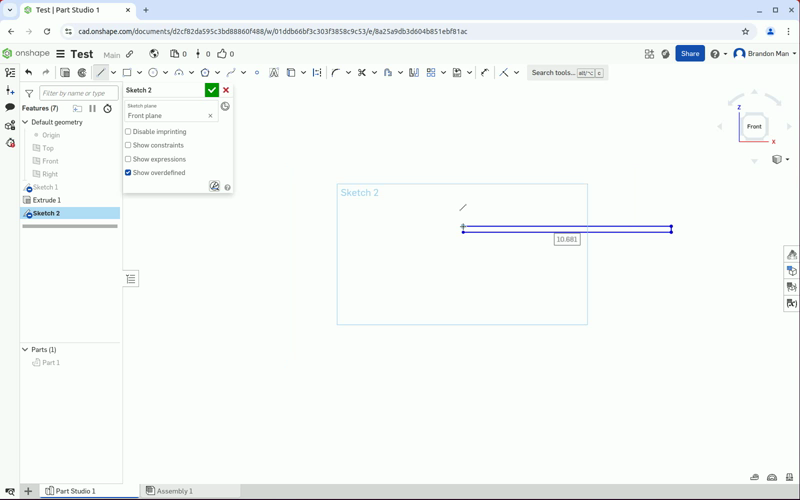
scroll(-6)
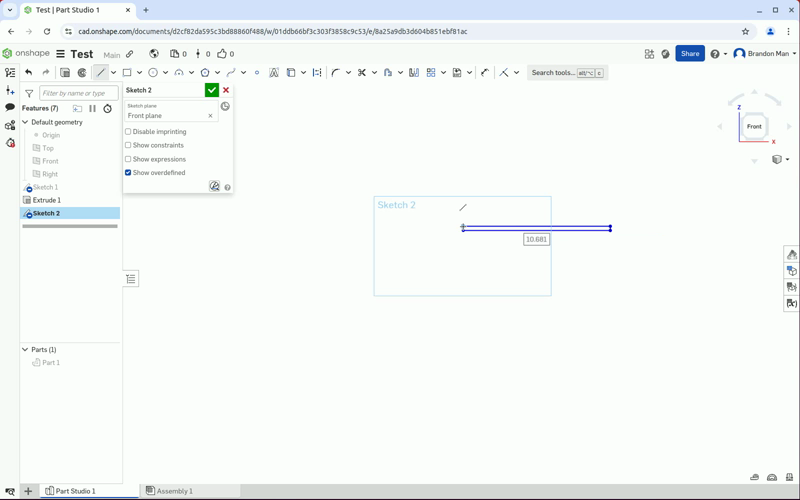
scroll(-6)
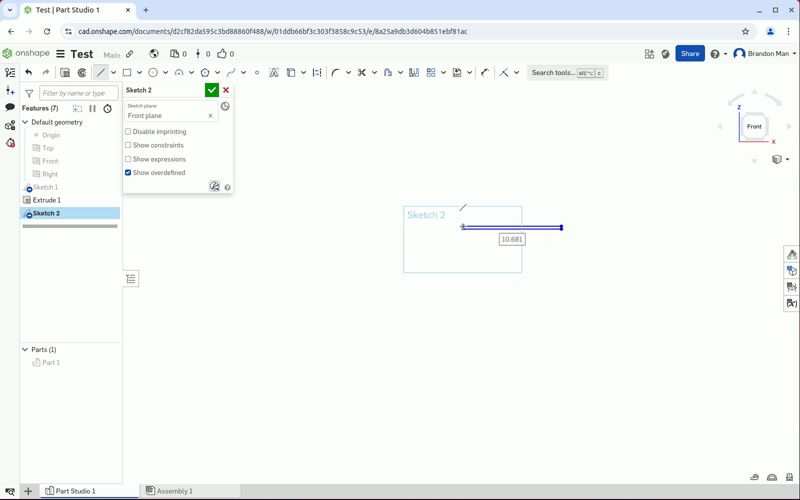
scroll(-6)
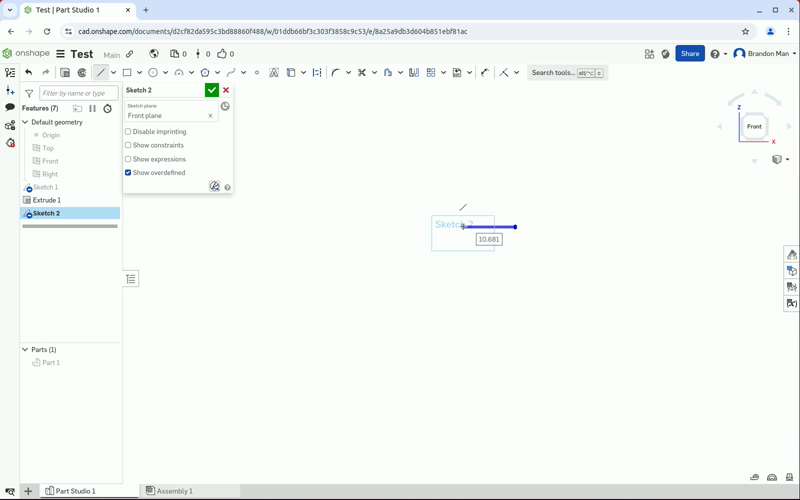
key_up(shift)
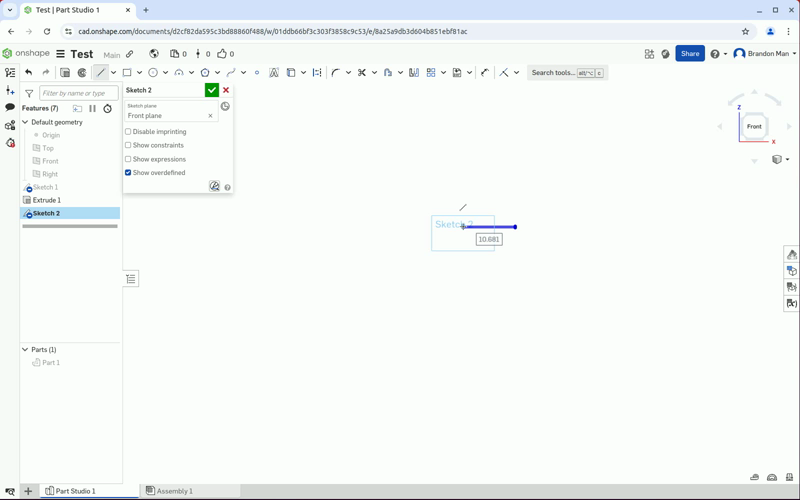
mouse_move(493, 226)
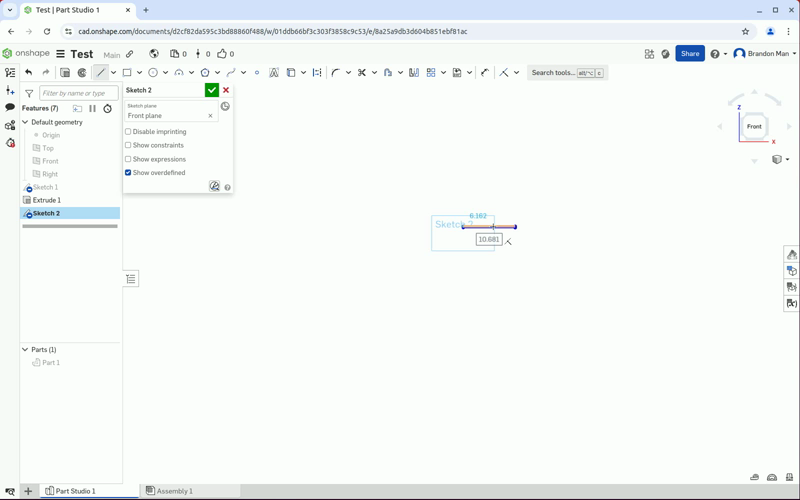
key_down(shift)
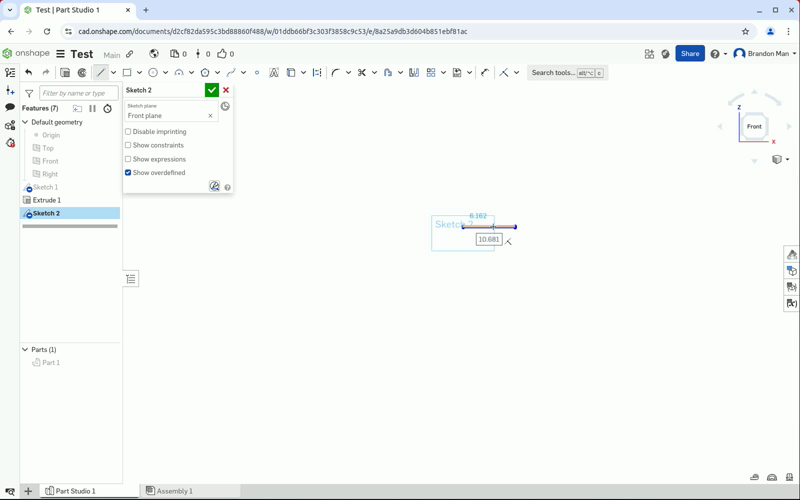
mouse_move(463, 227)
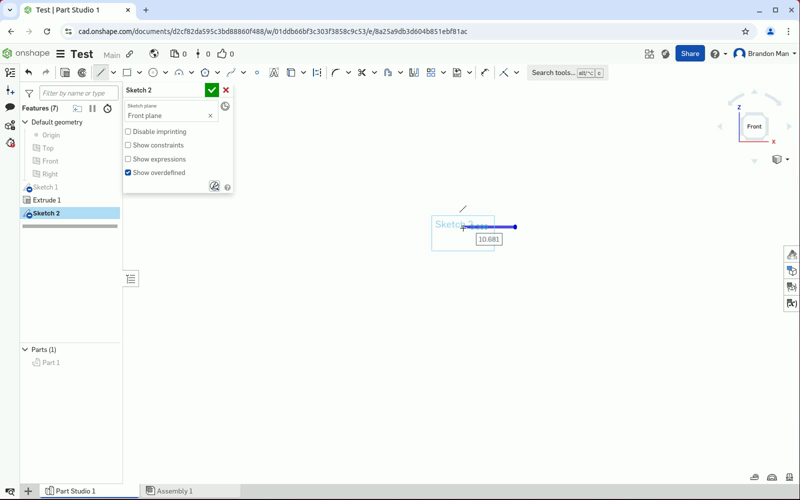
scroll(6)
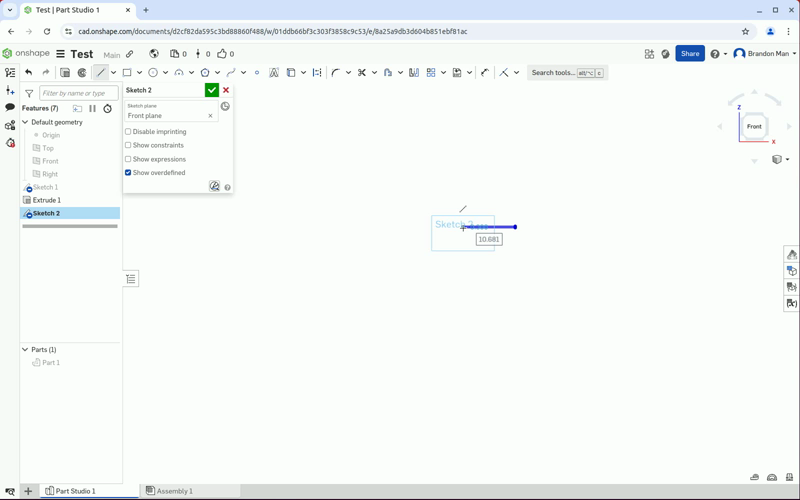
scroll(6)
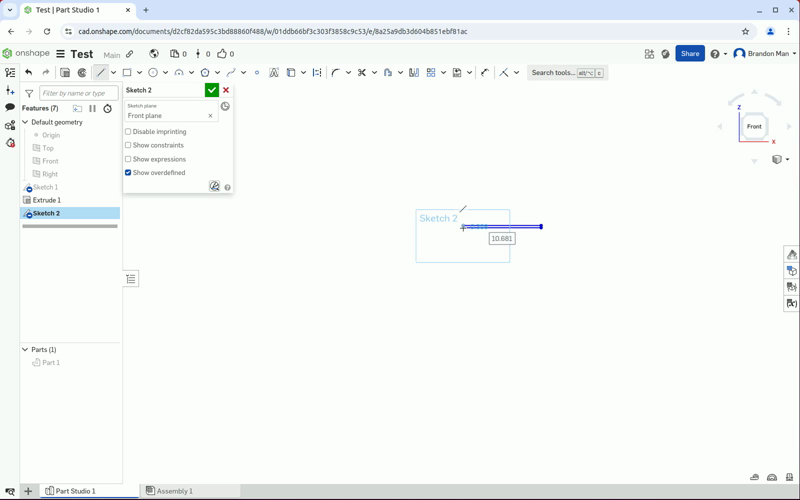
scroll(6)
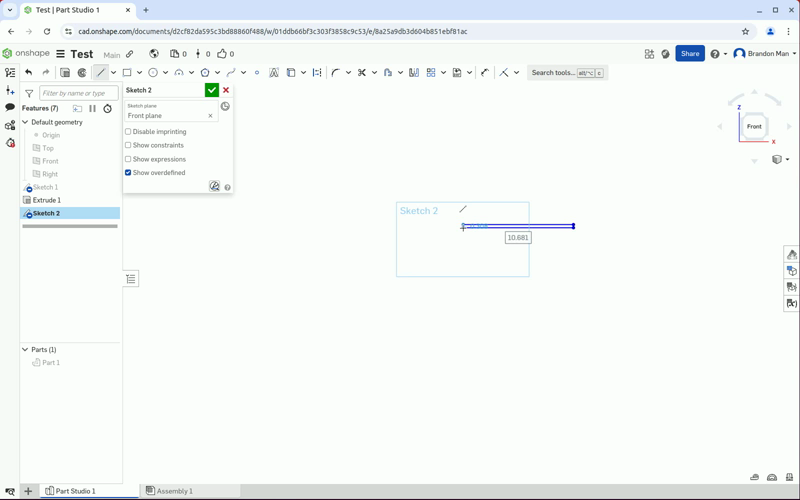
scroll(6)
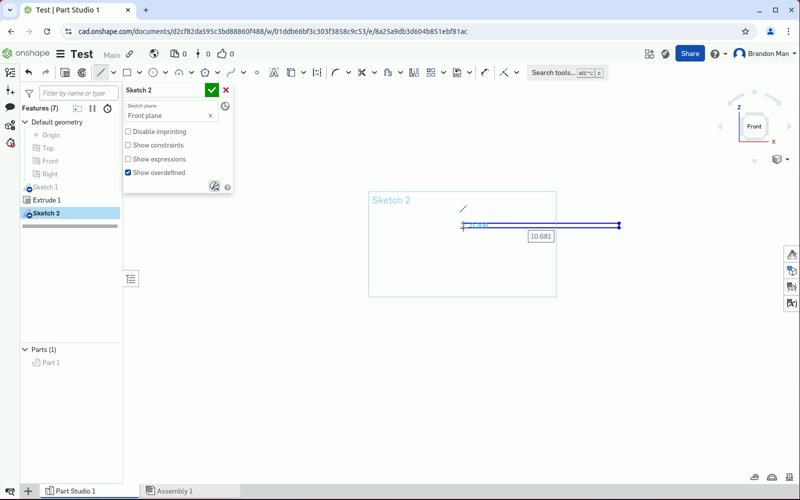
scroll(6)
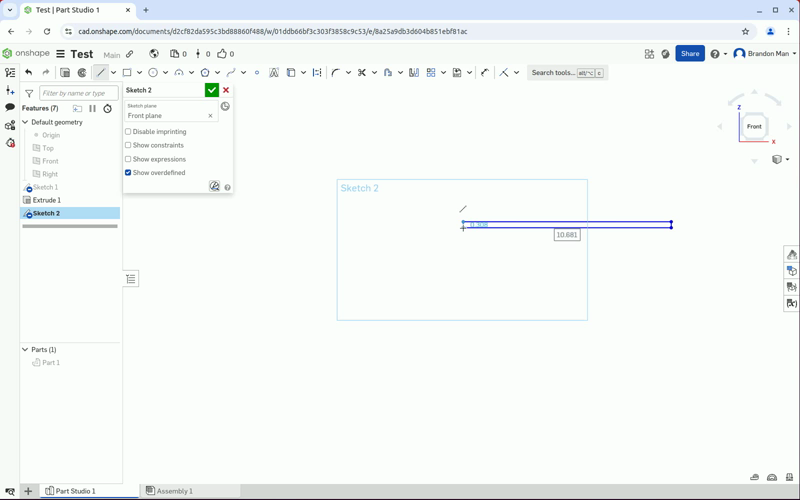
scroll(6)
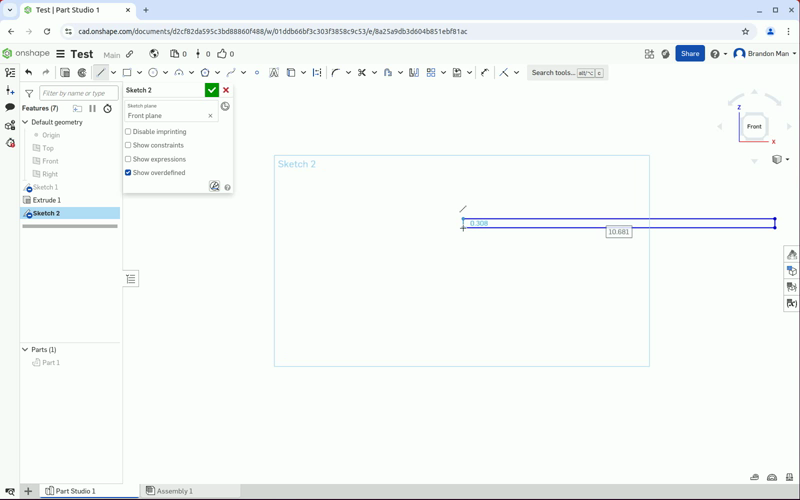
scroll(6)
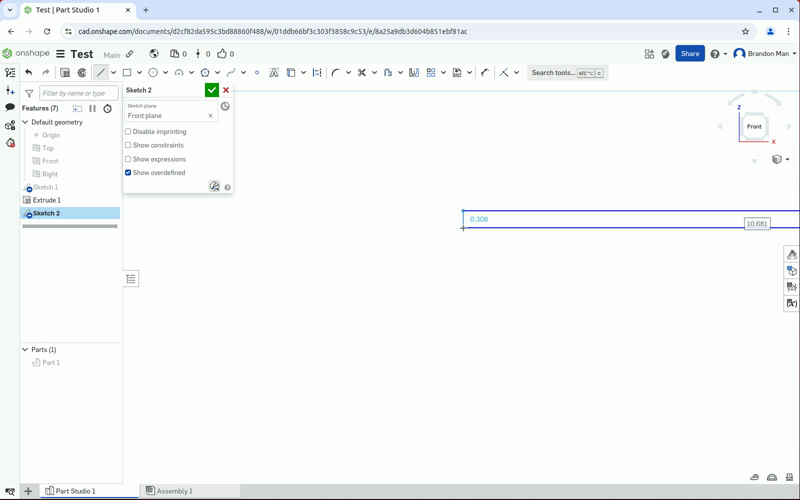
key_up(shift)
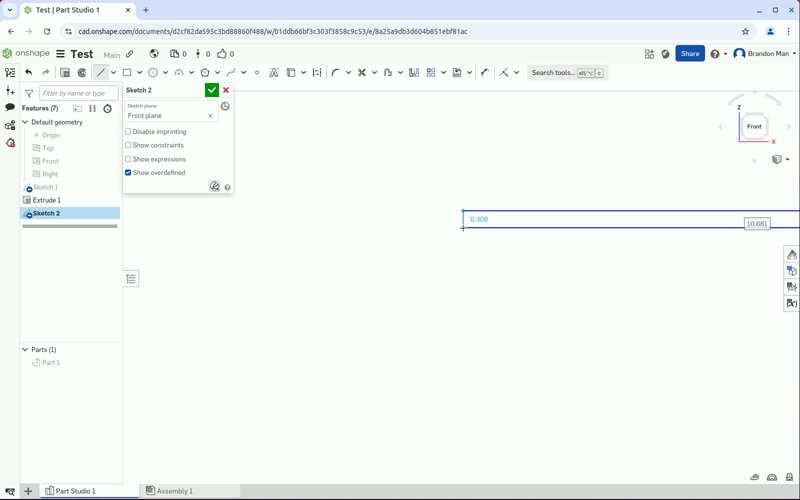
click(463, 227)
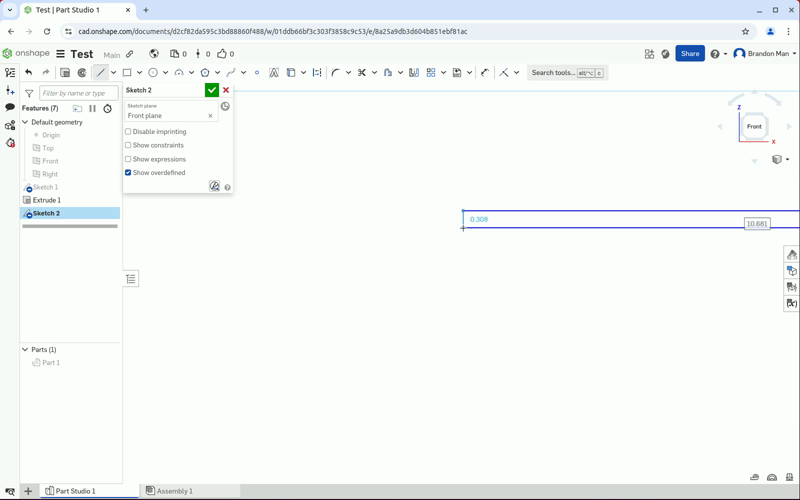
scroll(-6)
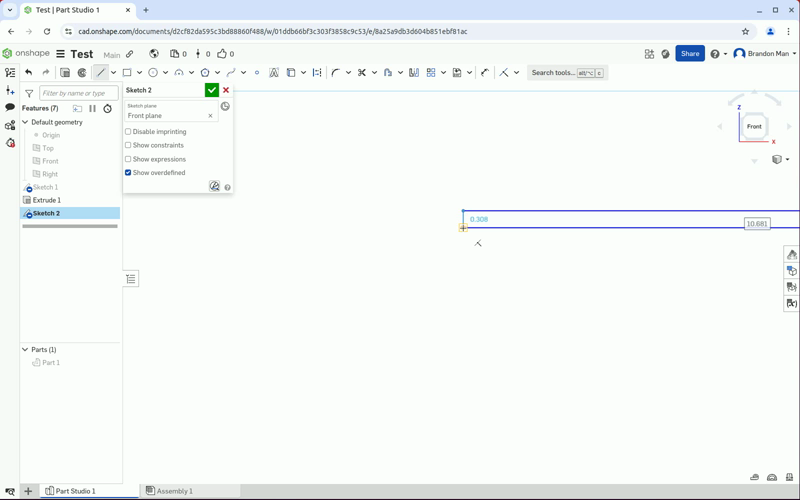
scroll(-6)
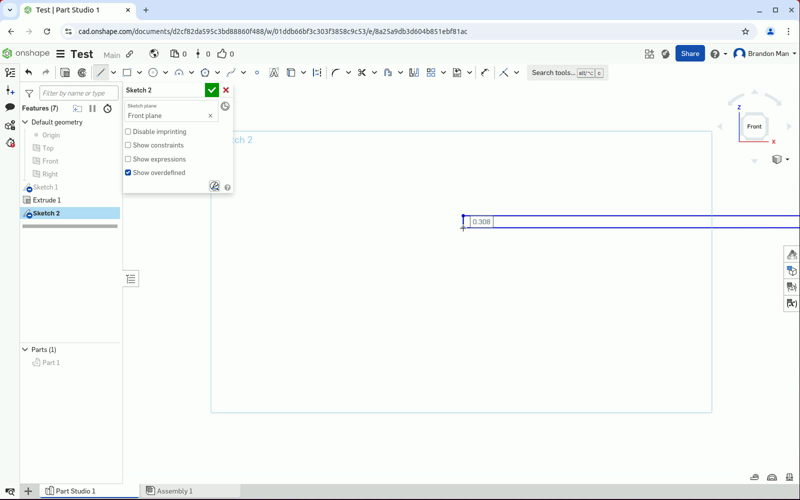
scroll(-6)
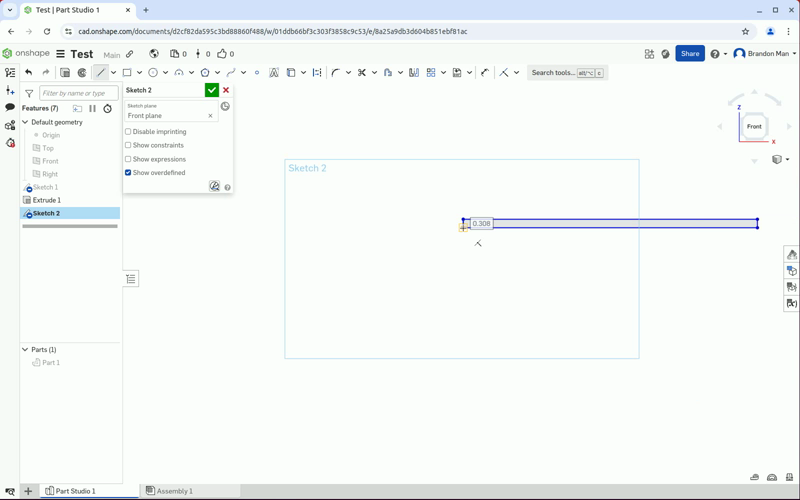
scroll(-6)
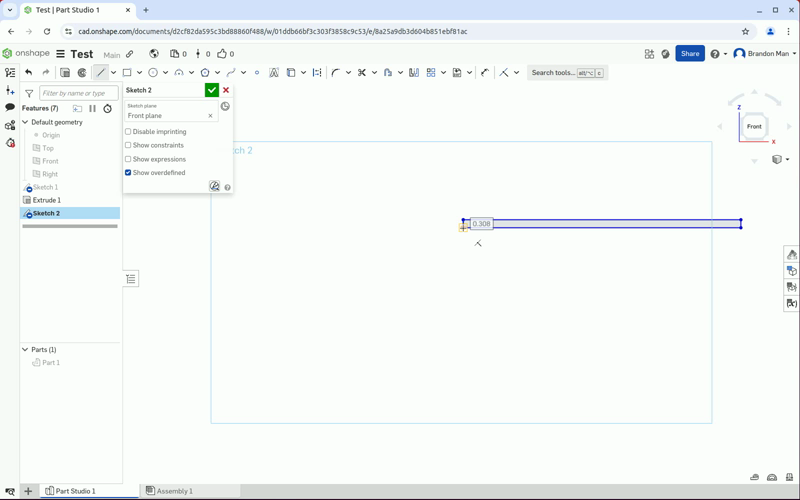
scroll(-6)
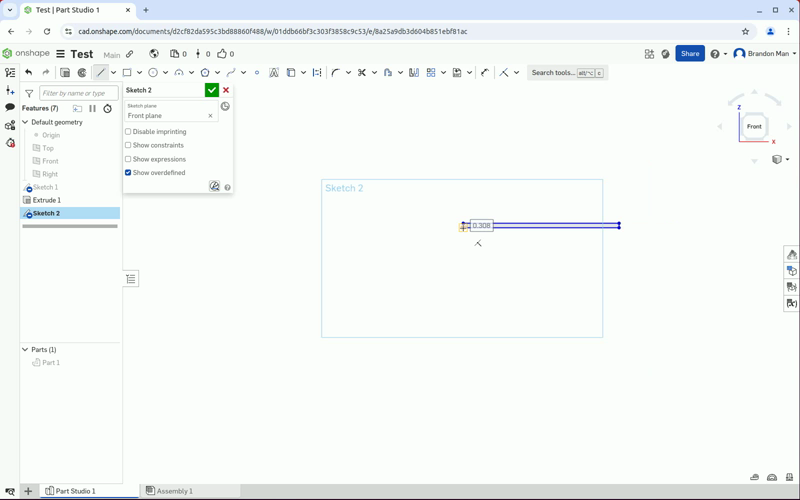
scroll(-6)
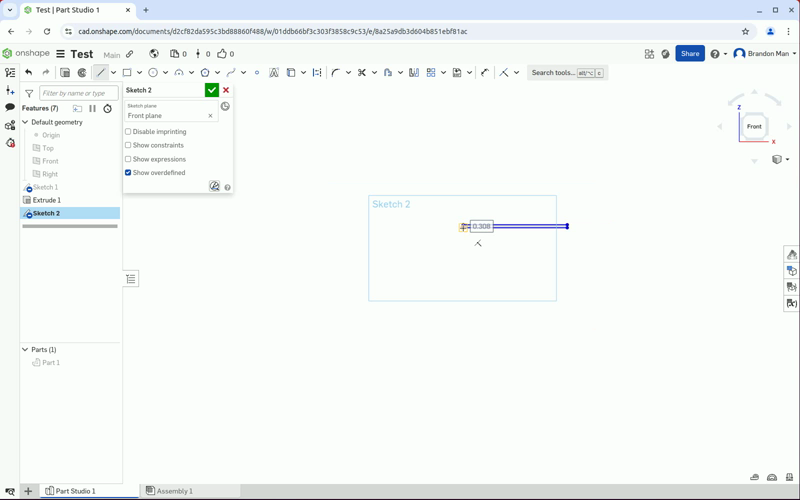
scroll(-6)
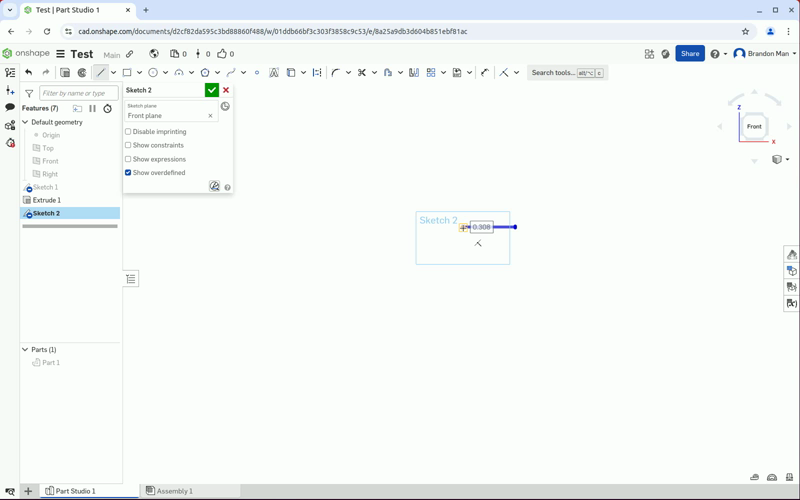
key(esc)
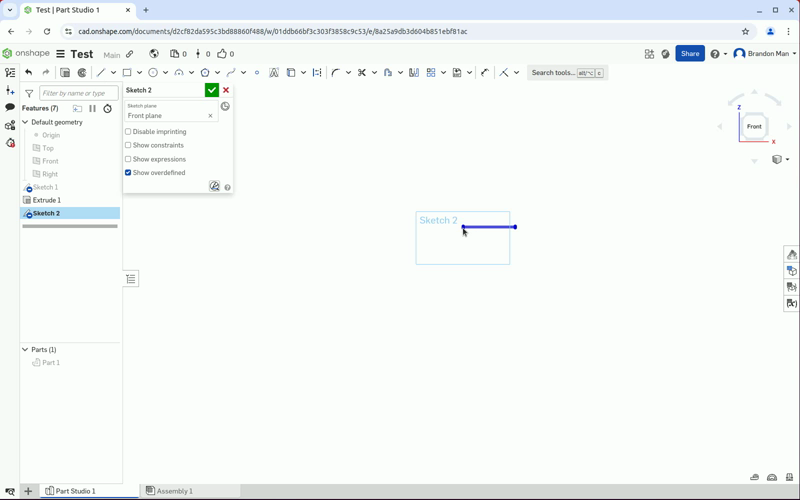
mouse_move(506, 226)
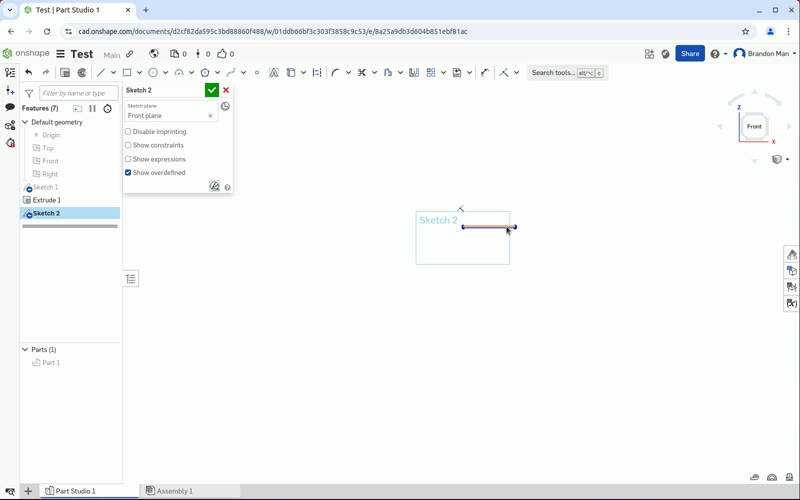
scroll(6)
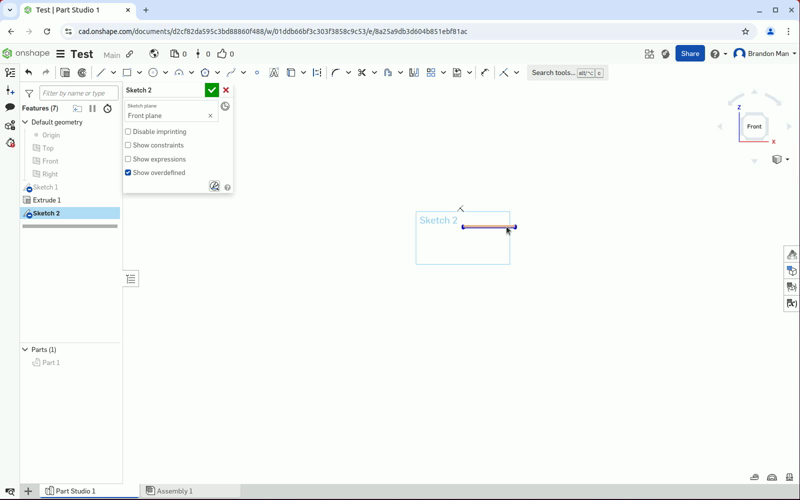
scroll(6)
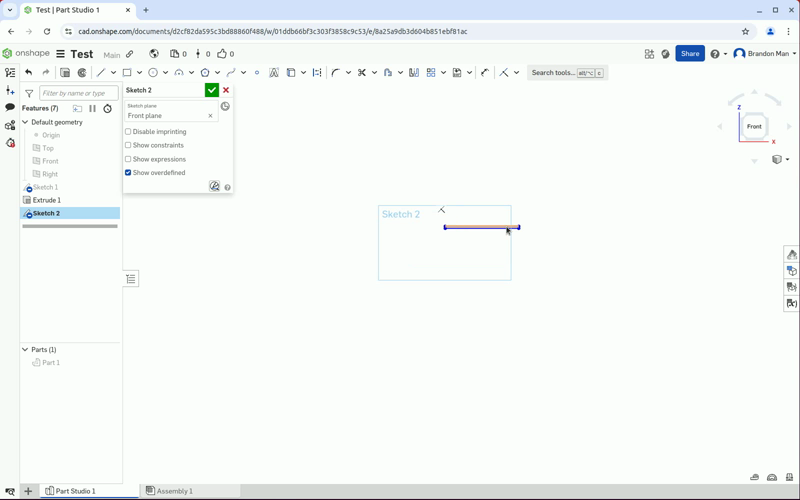
scroll(6)
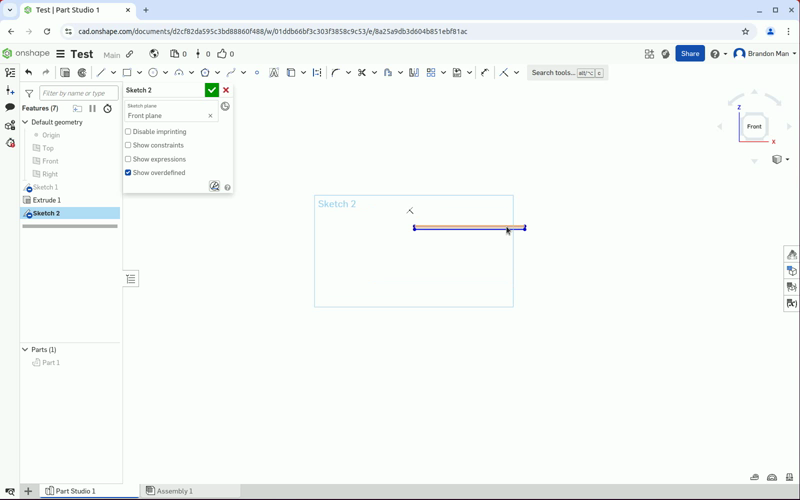
scroll(6)
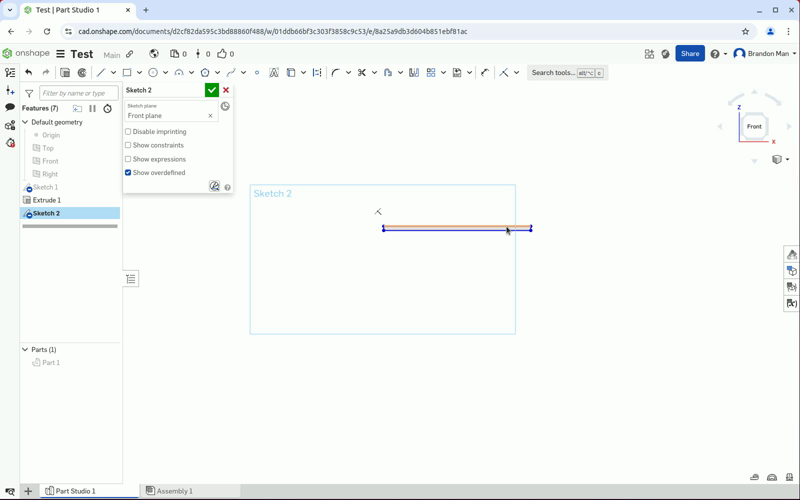
scroll(6)
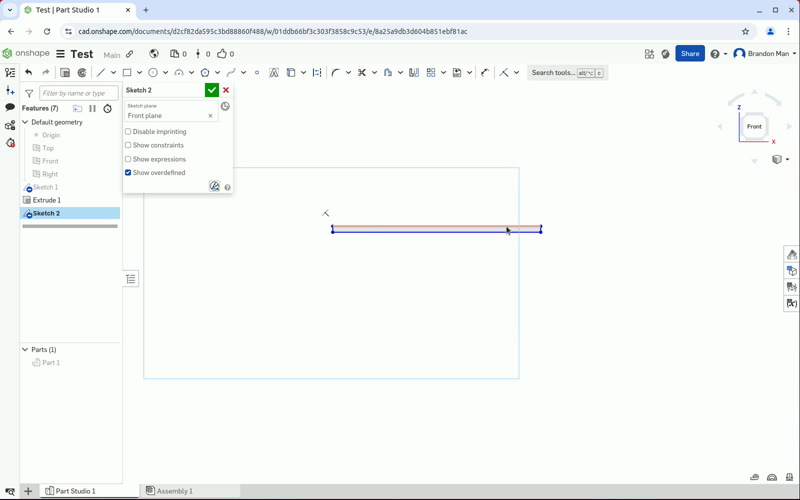
scroll(6)
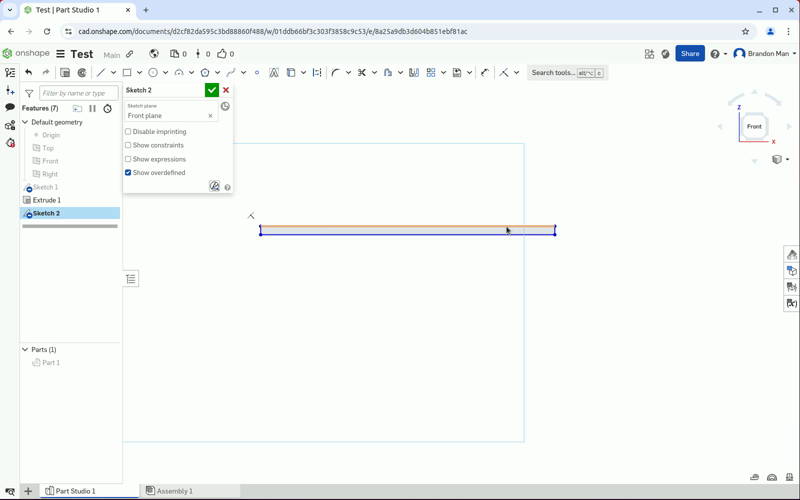
scroll(6)
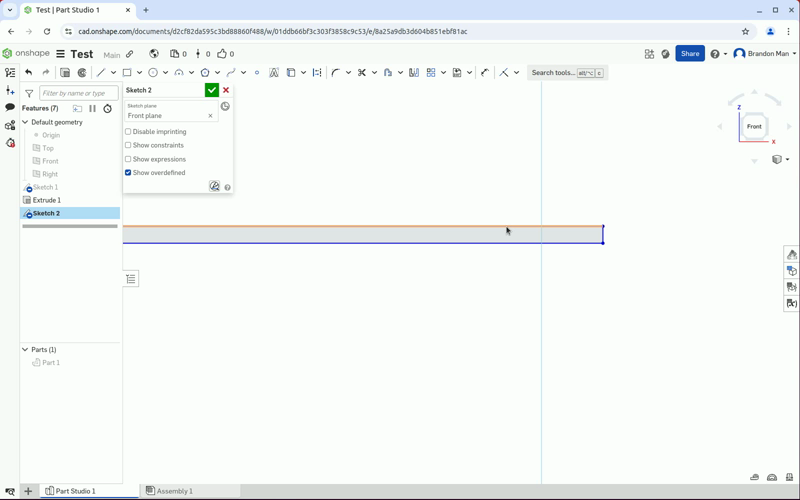
click(506, 226)
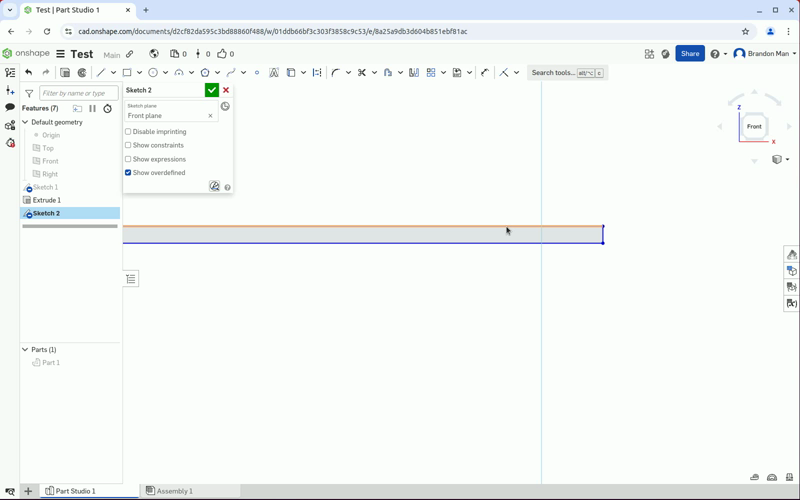
scroll(-6)
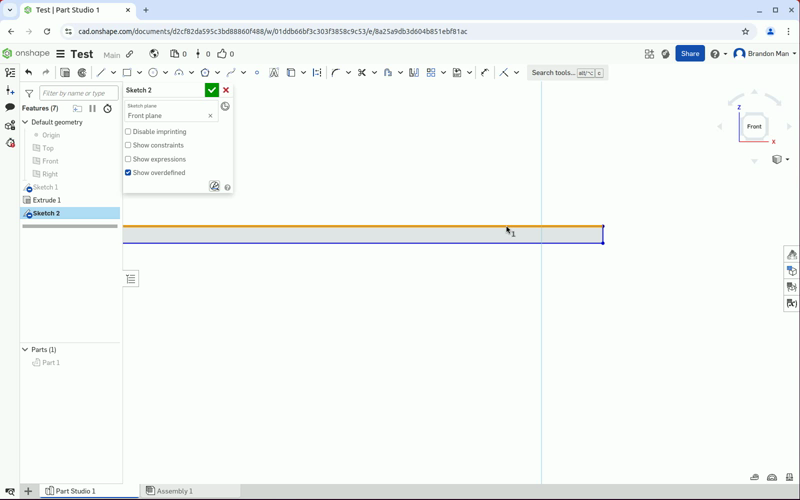
scroll(-6)
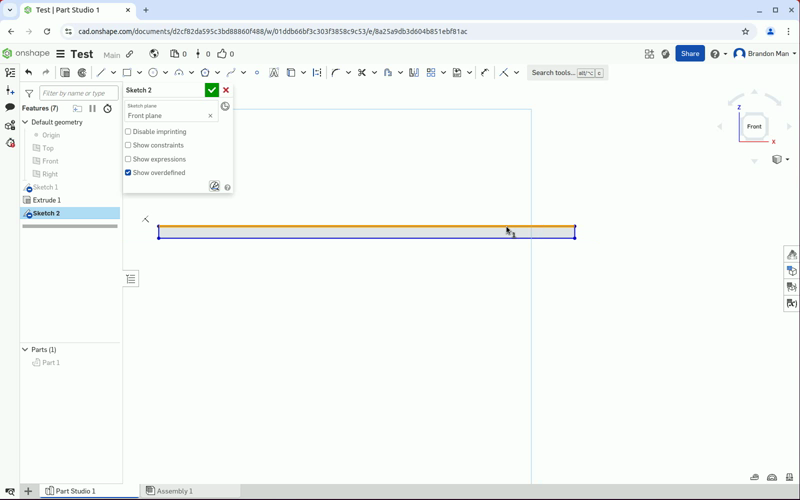
scroll(-6)
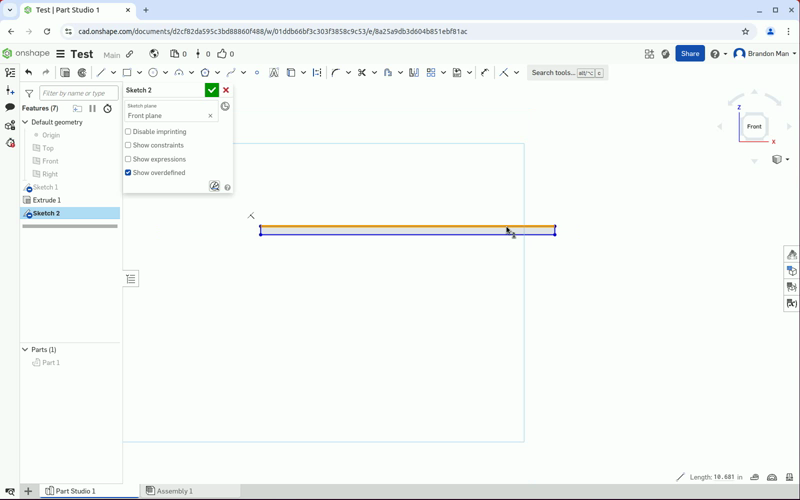
scroll(-6)
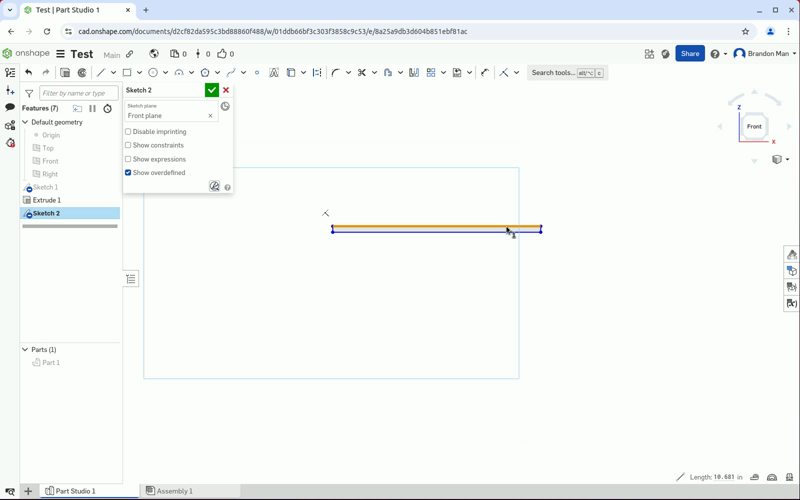
scroll(-6)
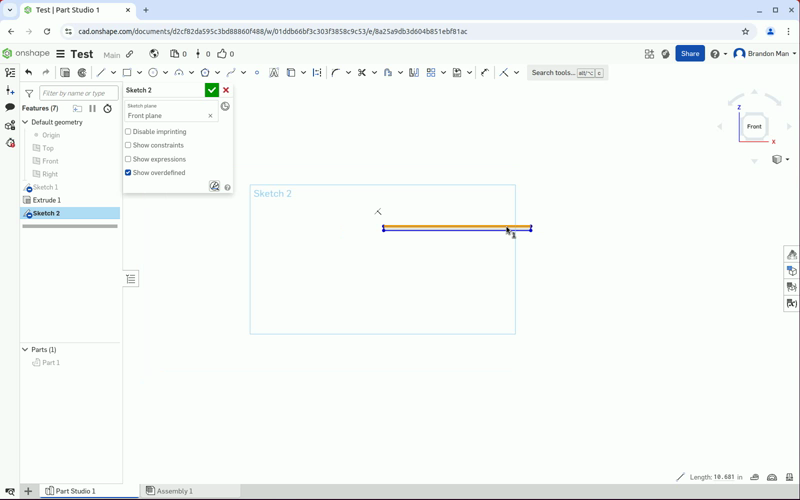
scroll(-6)
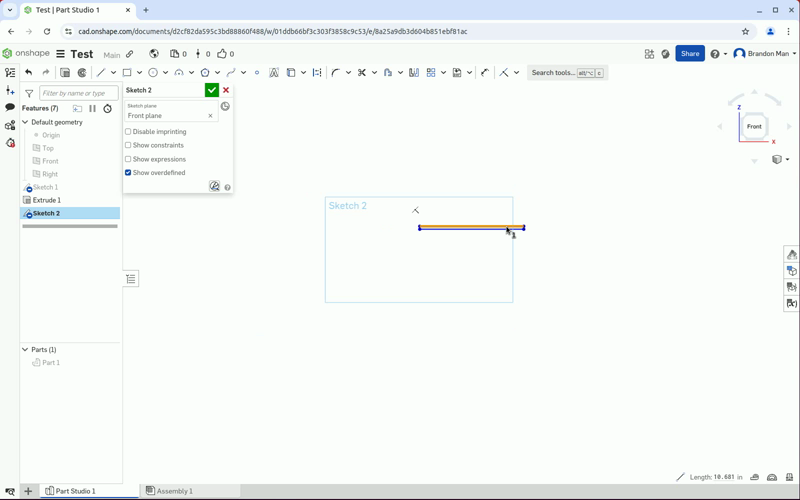
scroll(-6)
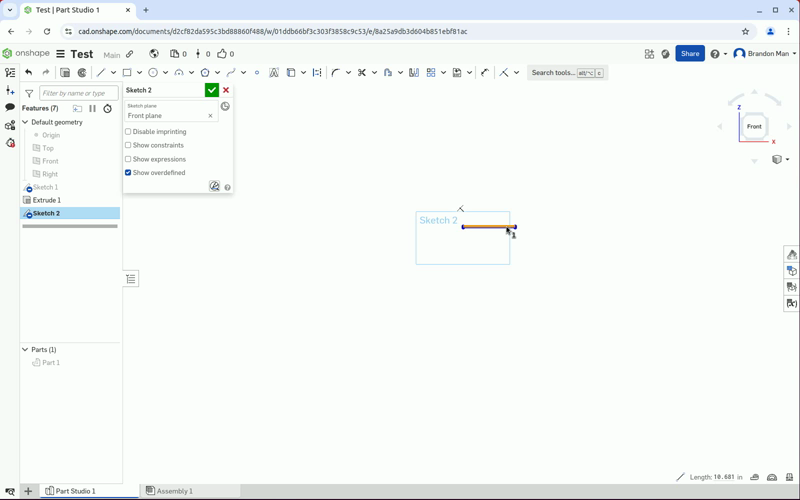
mouse_move(73, 352)
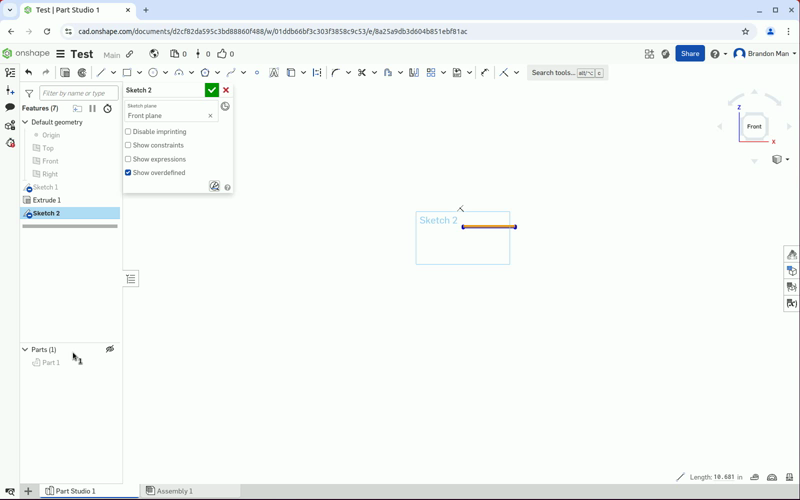
key(shift+y)
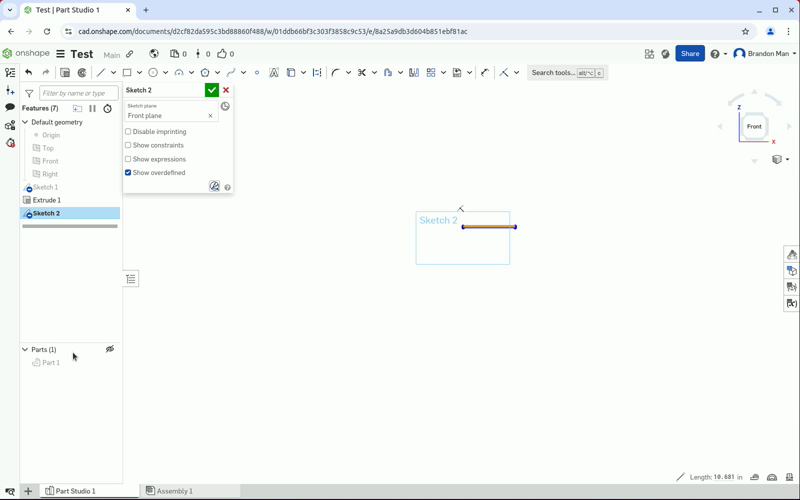
key(shift+e)
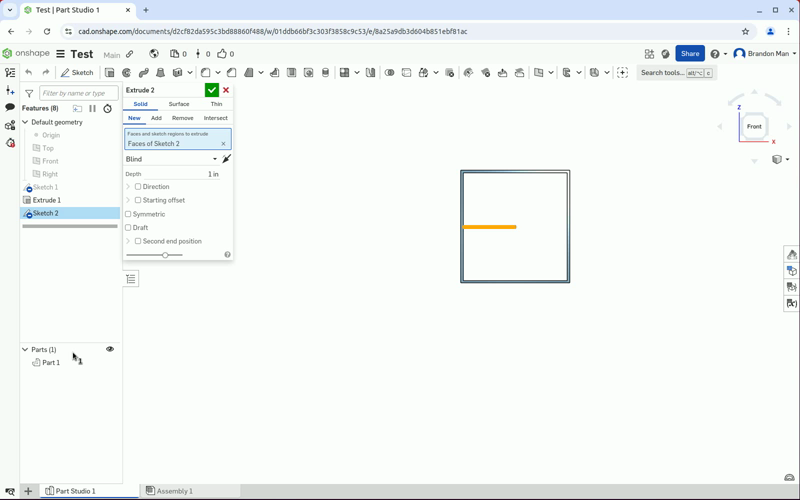
mouse_move(143, 106)
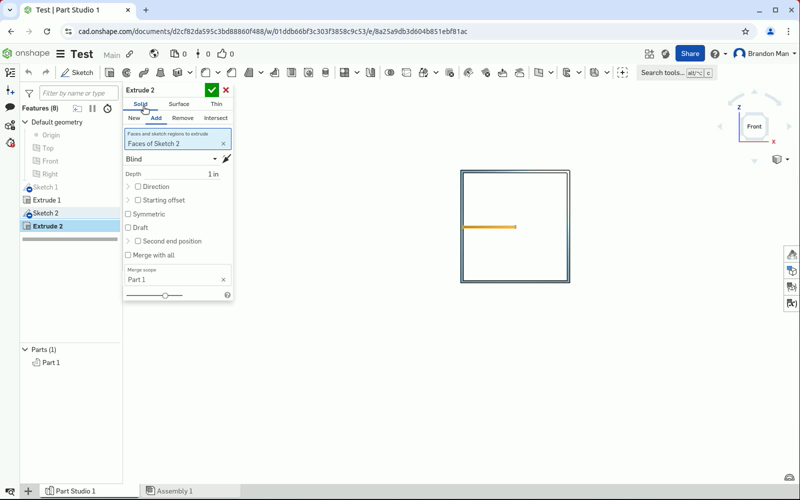
click(143, 106)
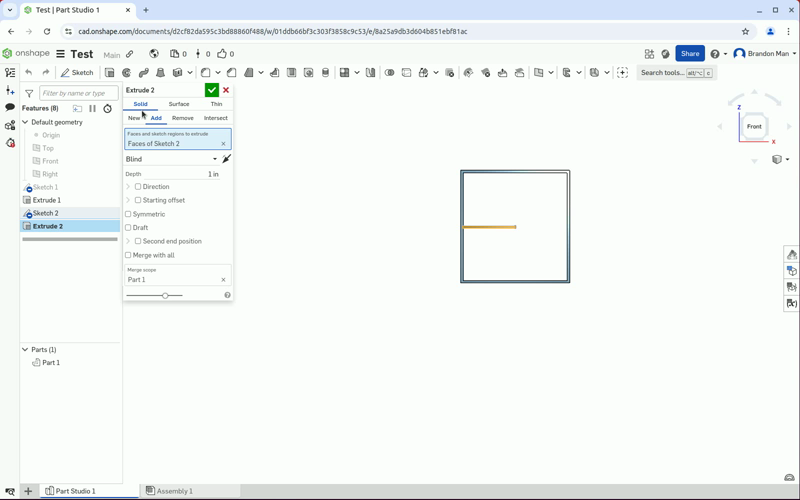
mouse_move(137, 120)
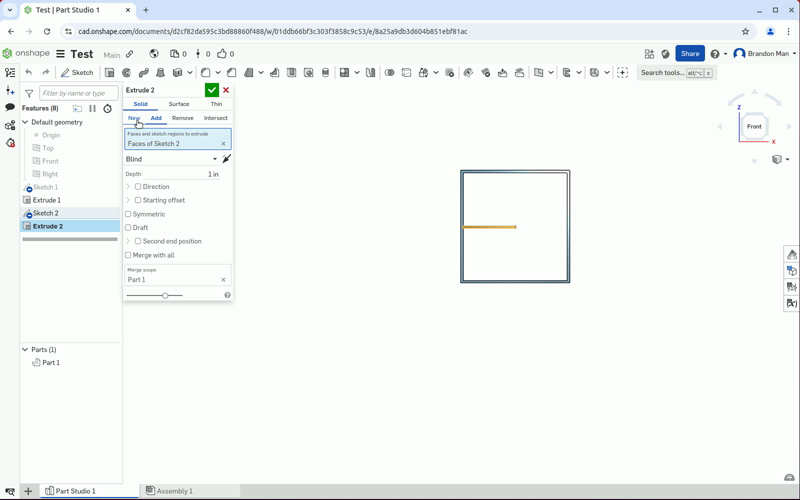
click(137, 120)
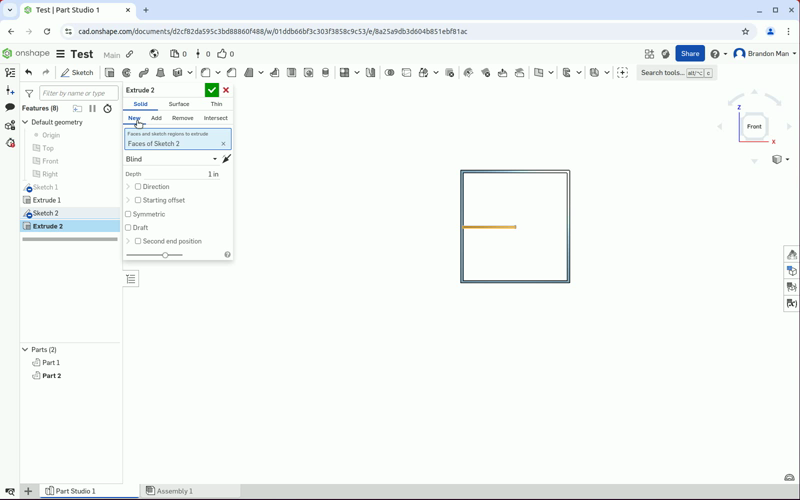
key(tab, 4)
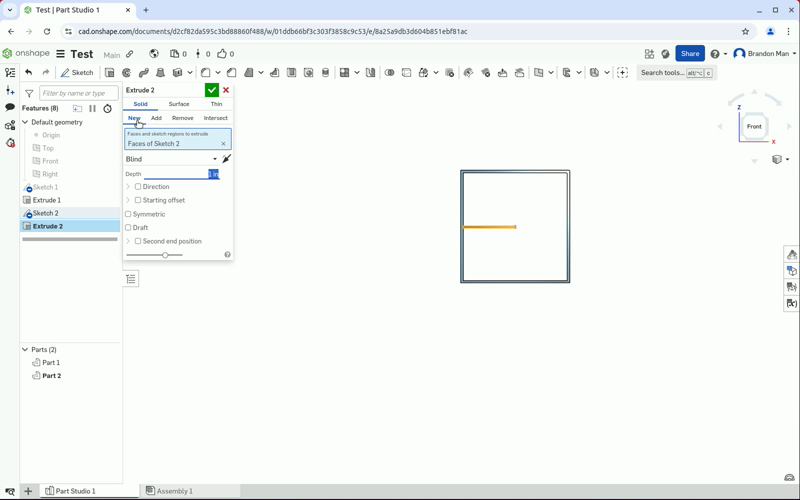
text(0.481)
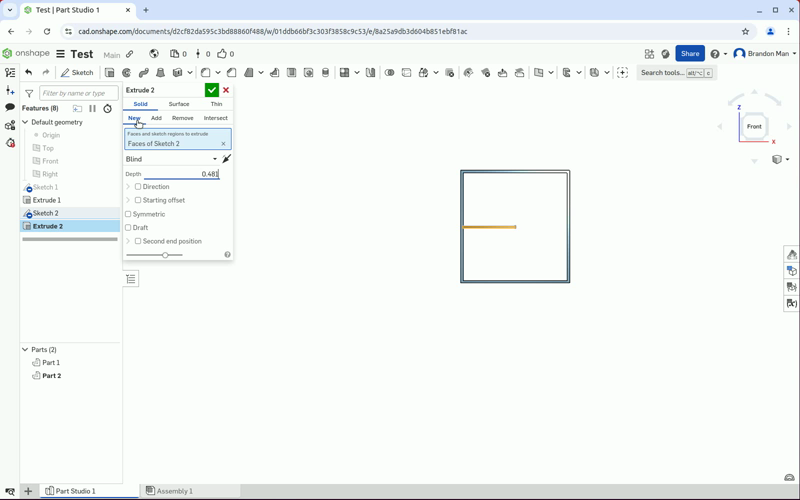
key(enter)
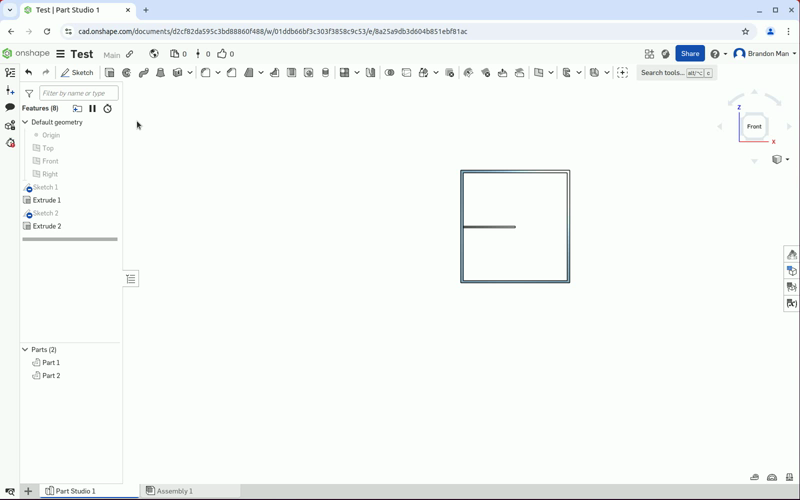
key(shift+h)
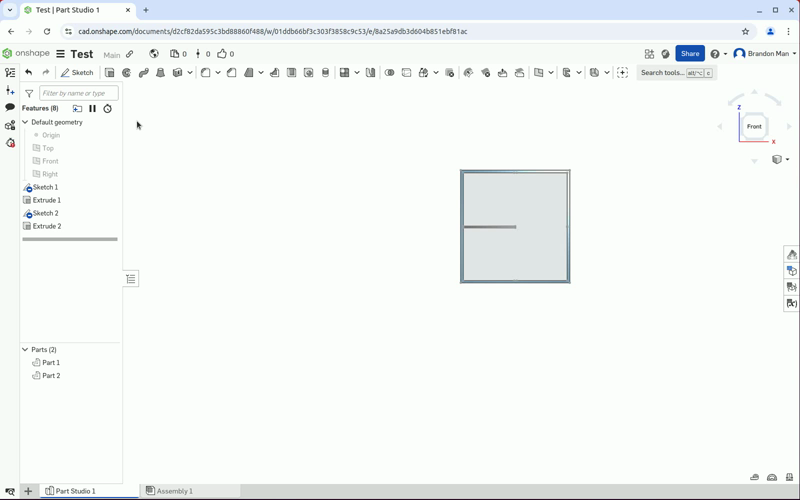
key(shift+h)
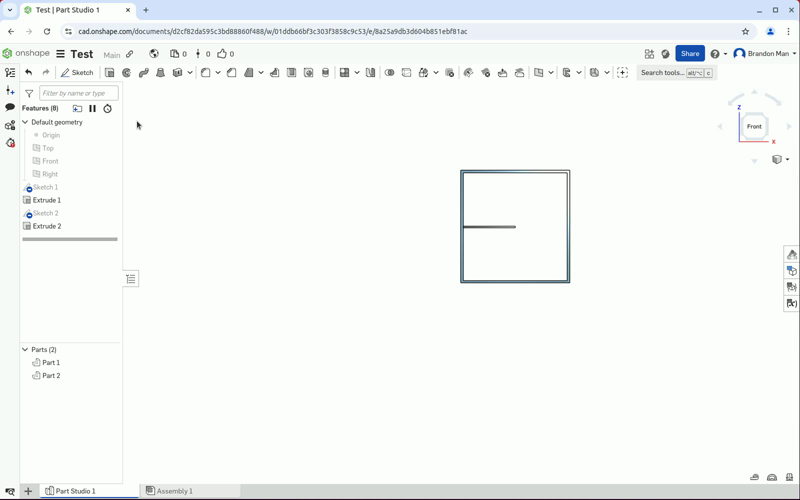
mouse_move(73, 189)
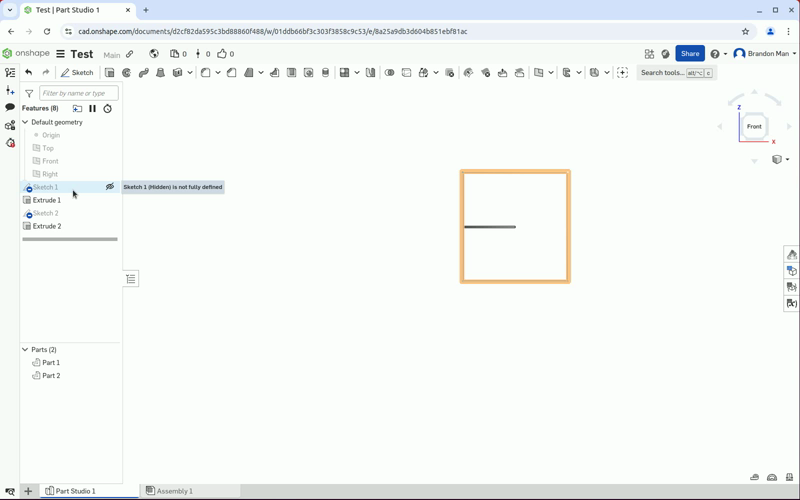
click(73, 189)
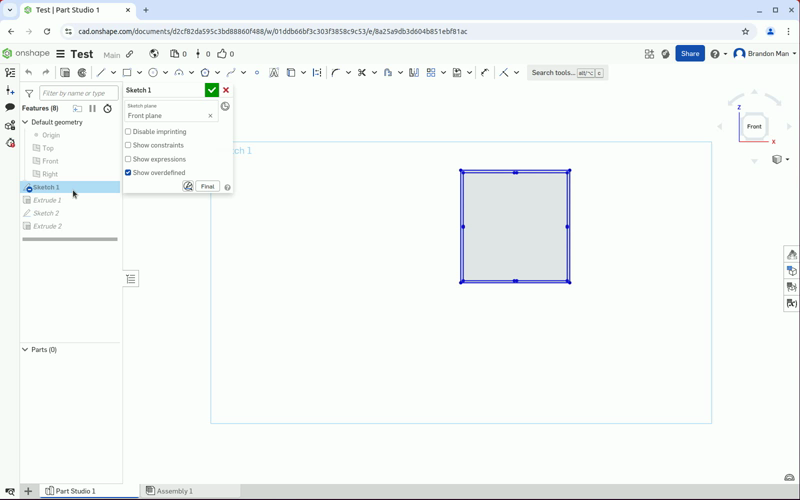
mouse_move(229, 92)
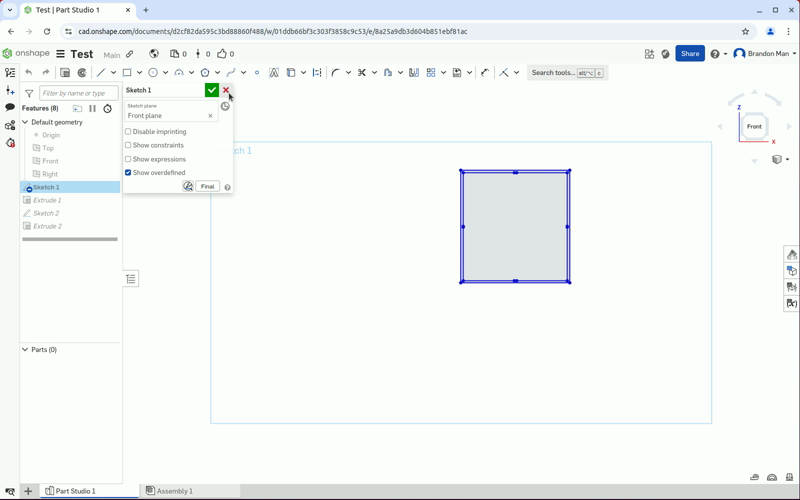
click(229, 92)
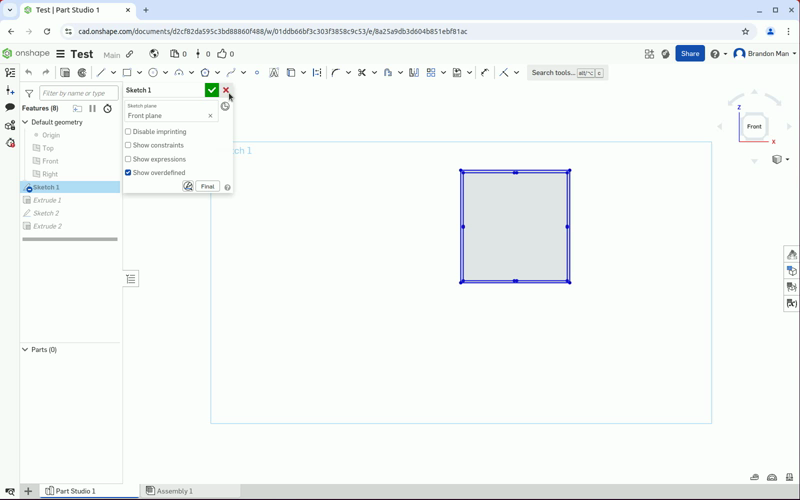
key(shift+s)
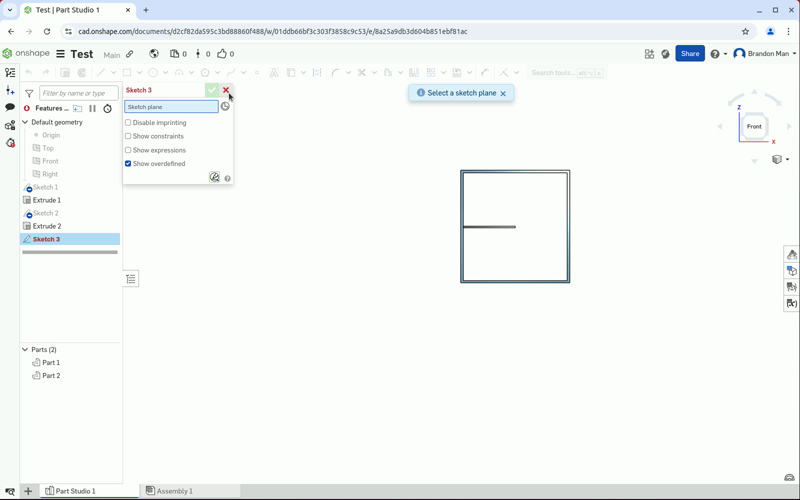
mouse_move(73, 163)
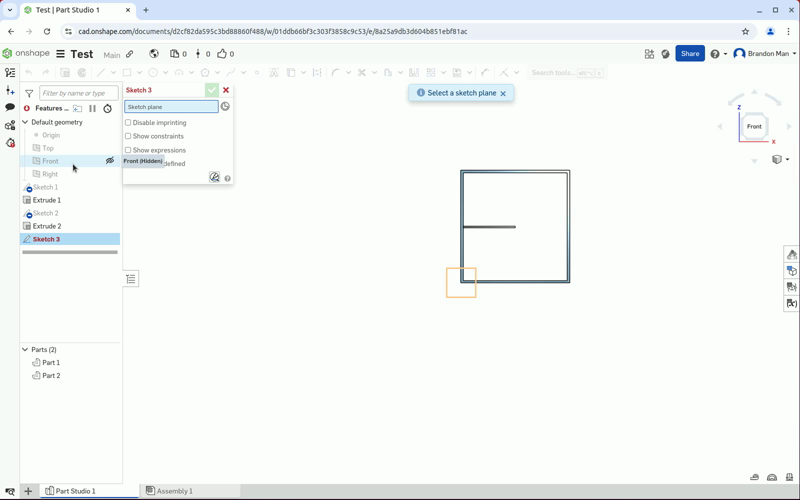
click(73, 163)
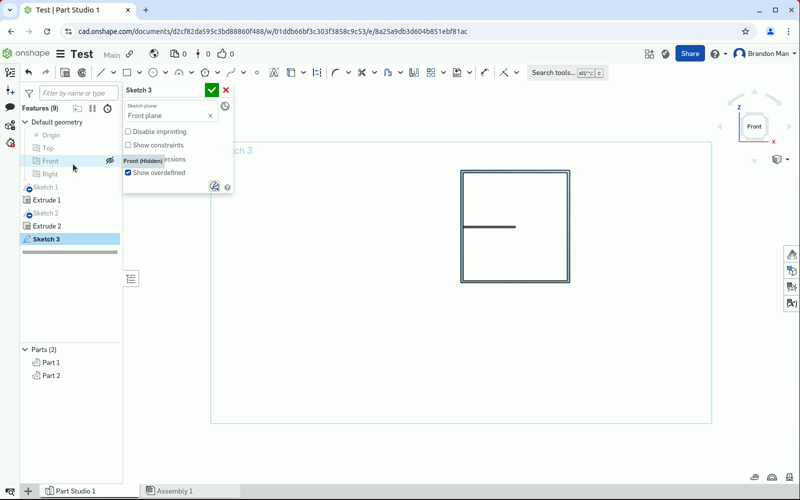
mouse_move(73, 352)
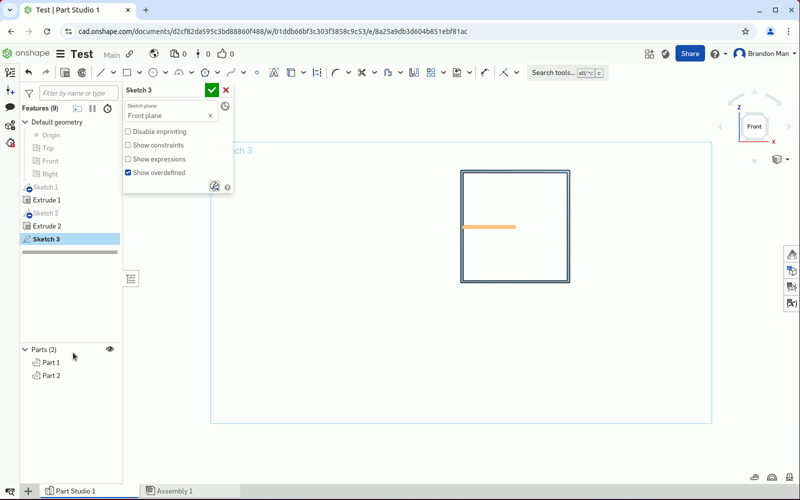
key(y)
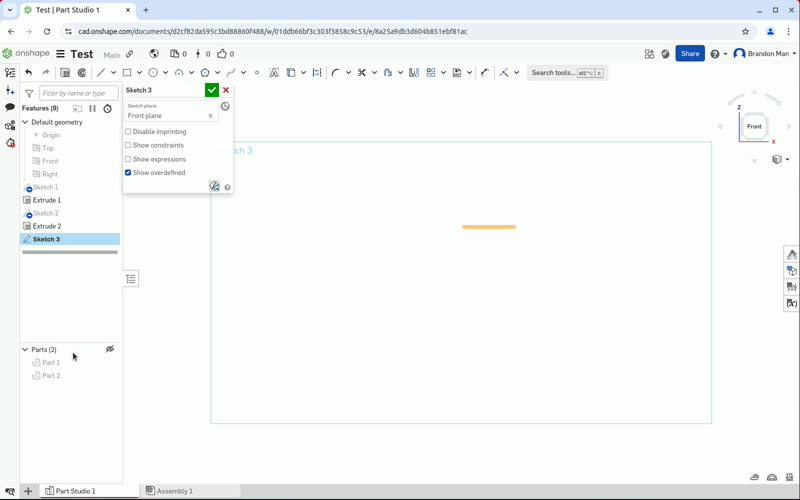
key(l)
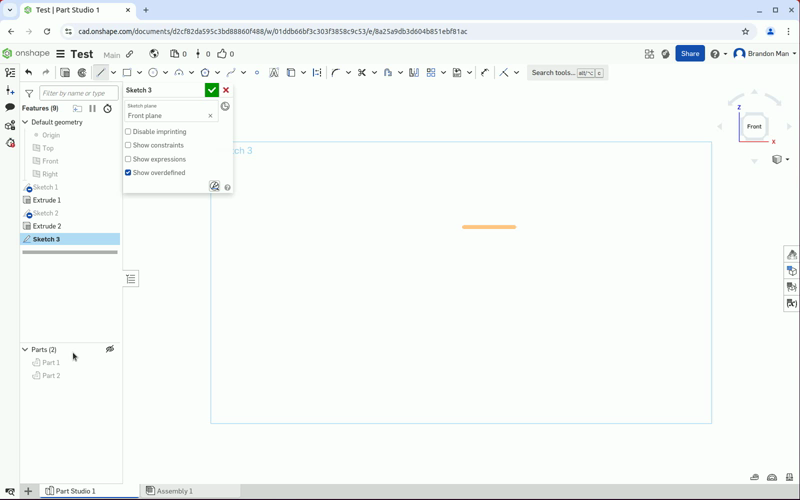
key_down(shift)
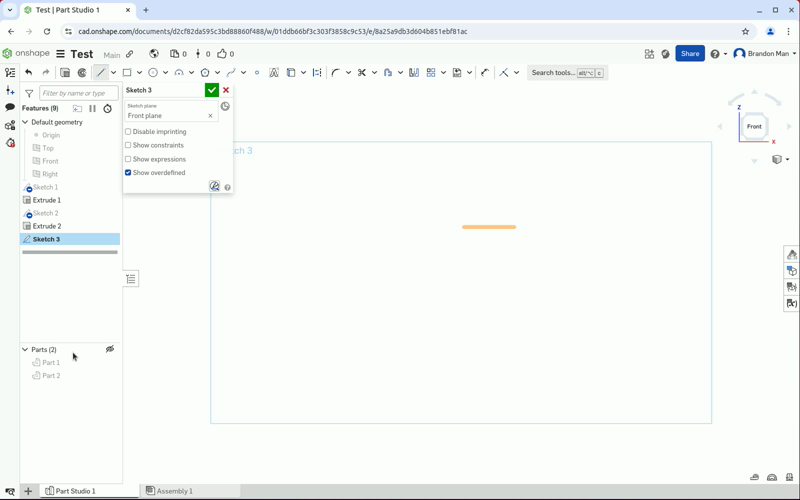
mouse_move(515, 227)
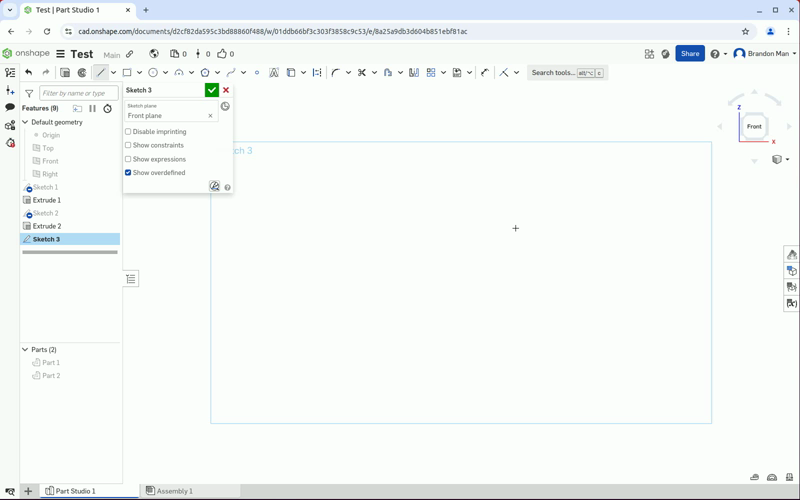
click(515, 227)
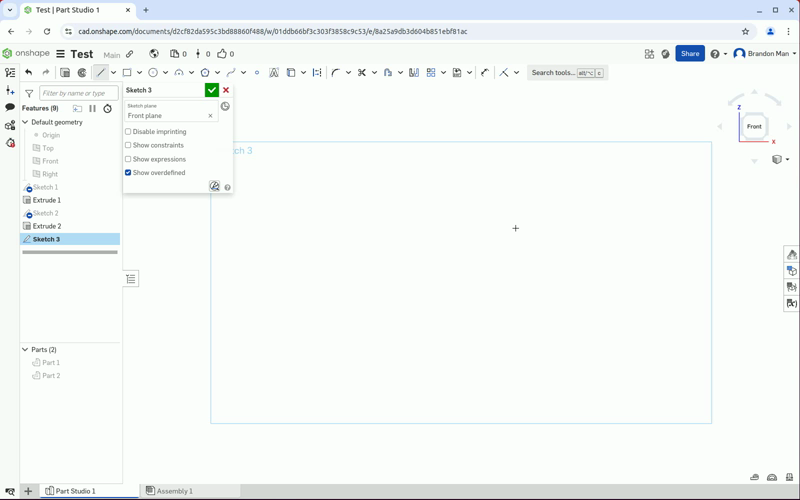
key_up(shift)
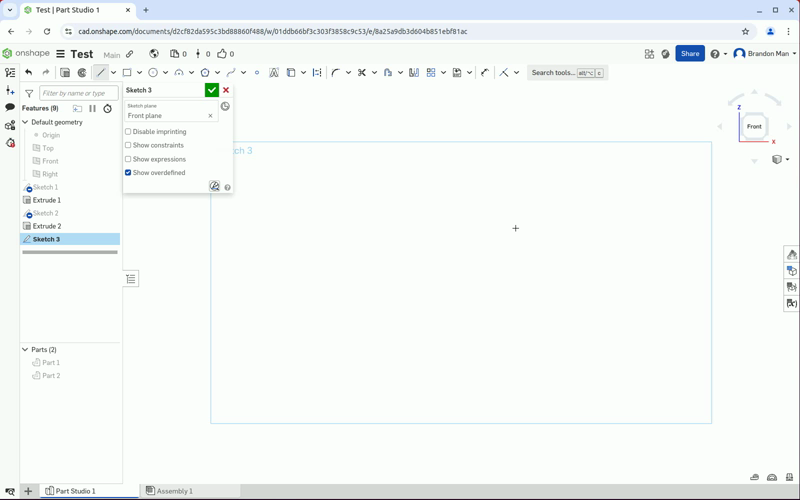
key_down(shift)
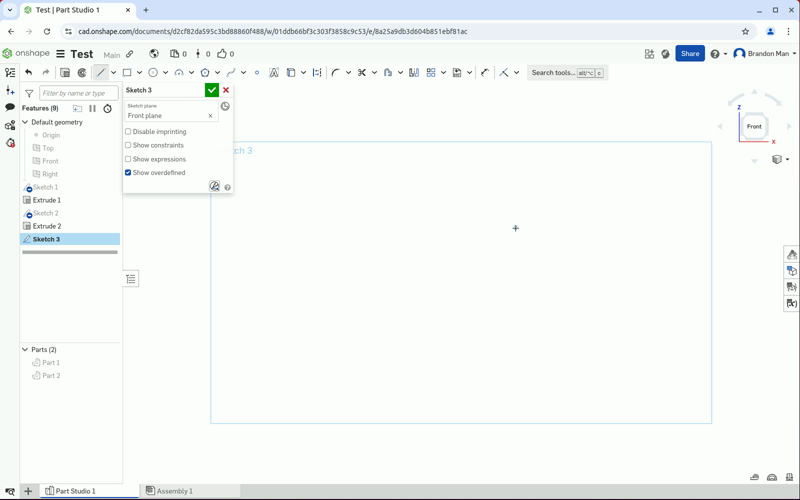
mouse_move(545, 227)
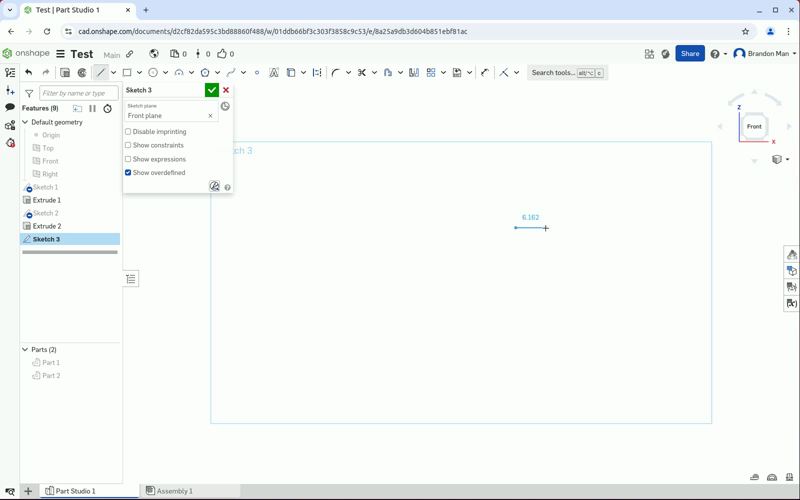
mouse_move(567, 227)
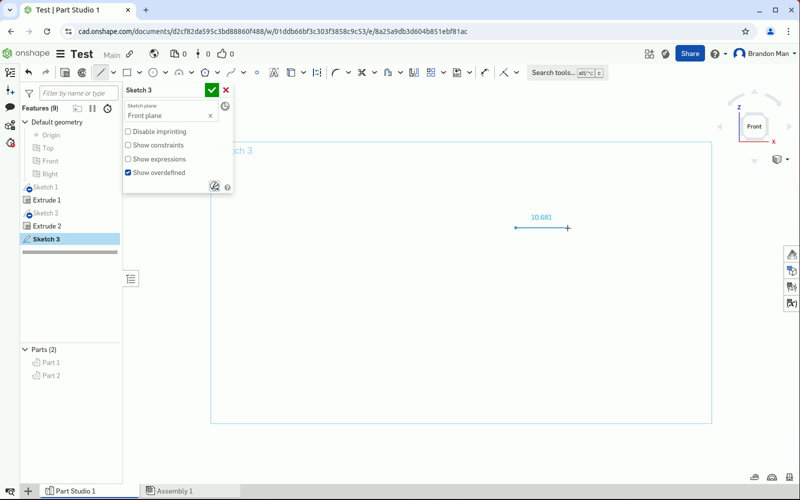
click(567, 227)
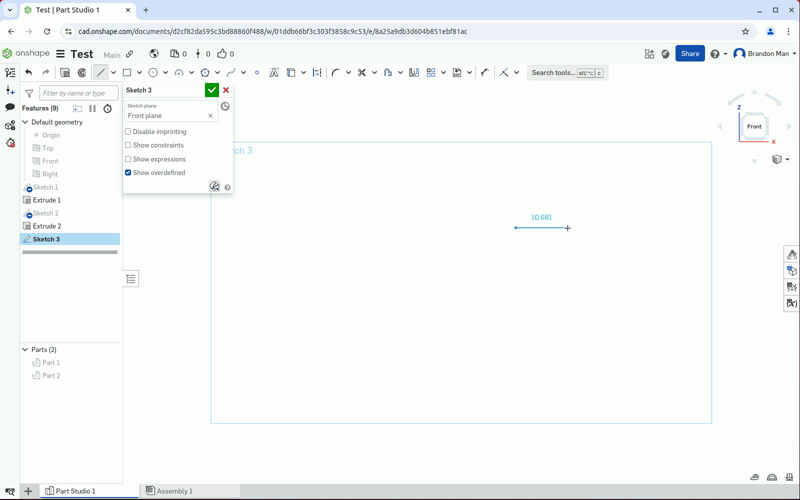
key_up(shift)
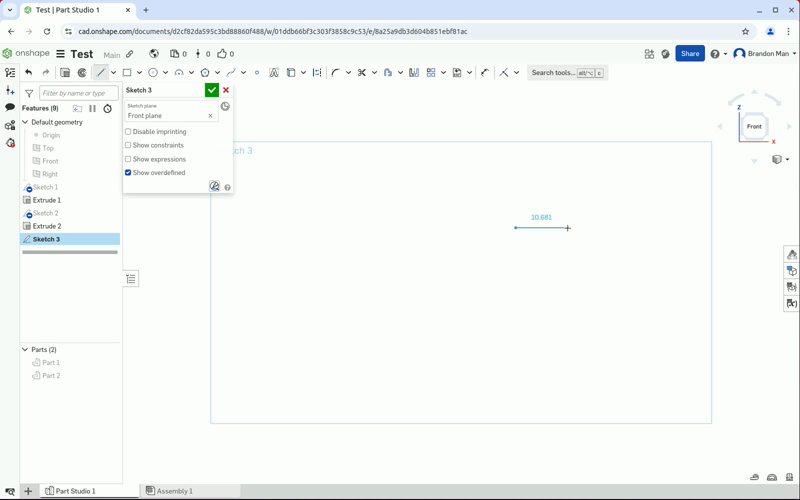
key_down(shift)
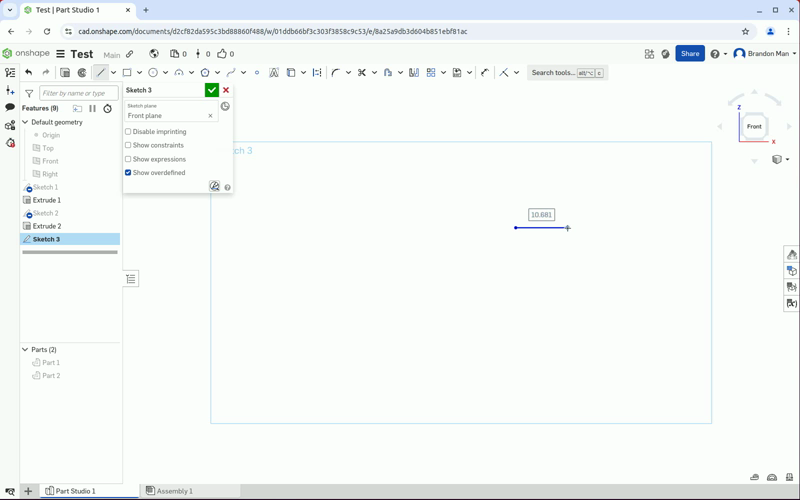
mouse_move(589, 227)
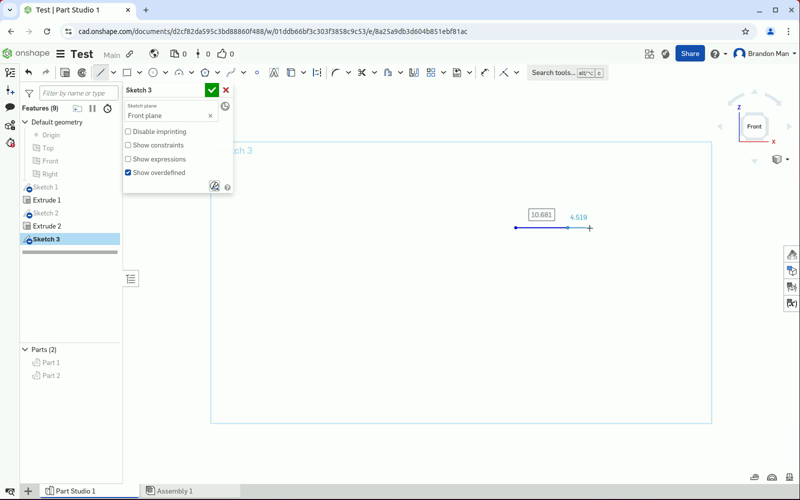
mouse_move(567, 226)
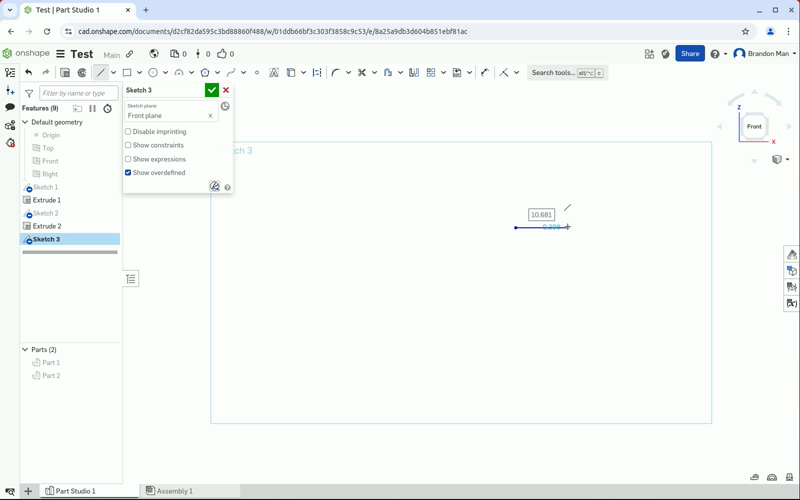
scroll(6)
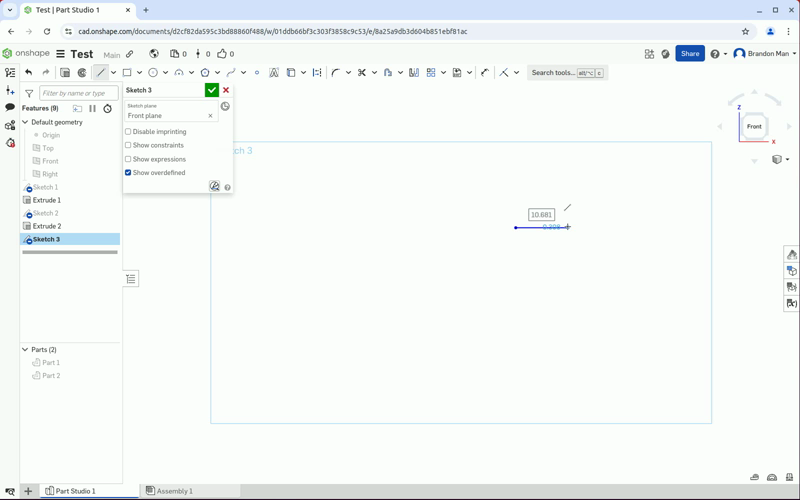
scroll(6)
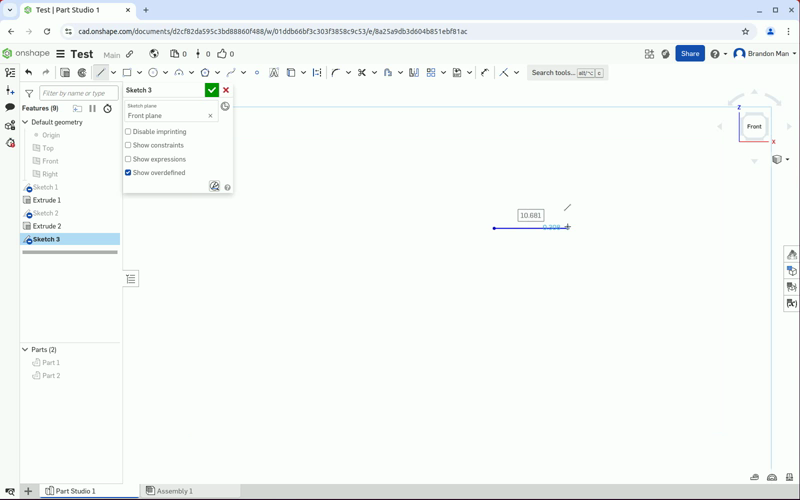
scroll(6)
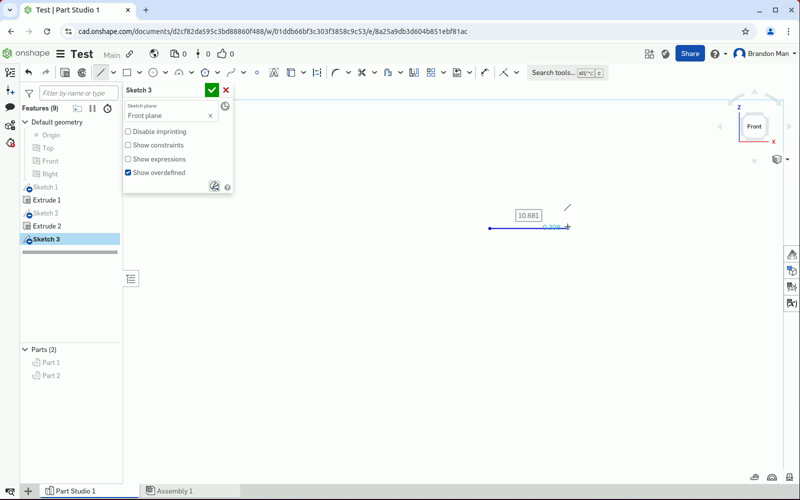
scroll(6)
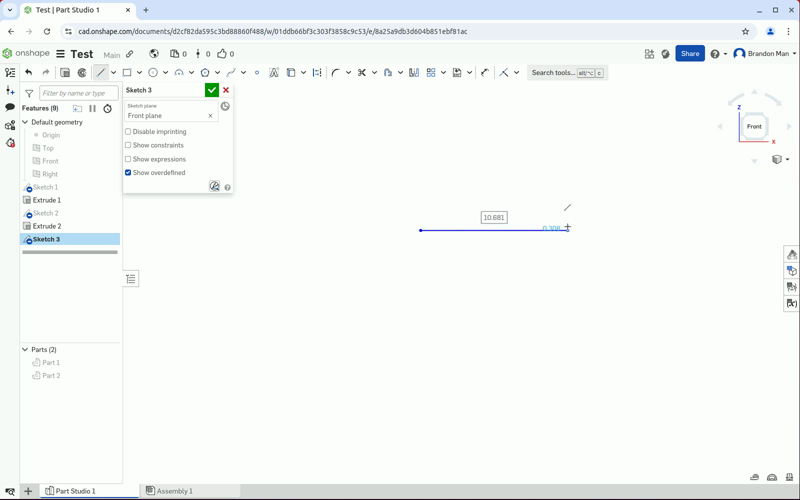
scroll(6)
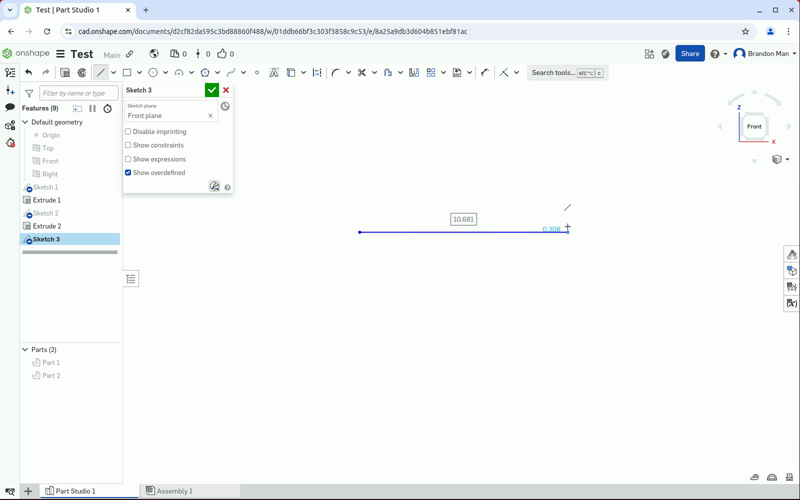
scroll(6)
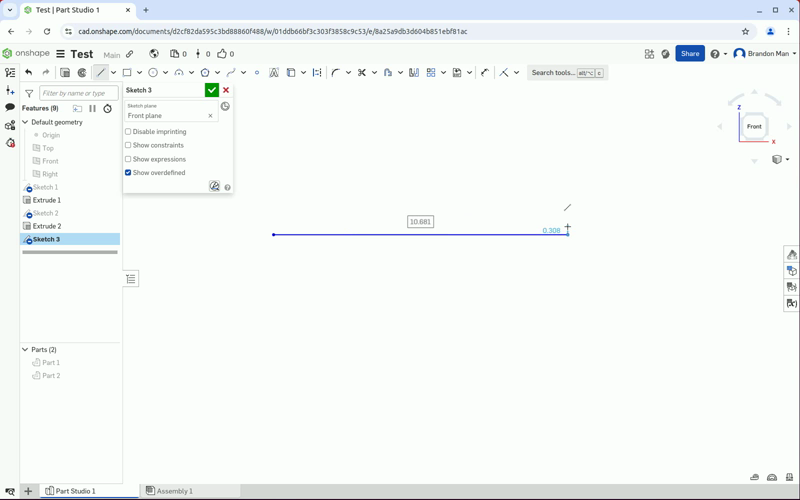
scroll(6)
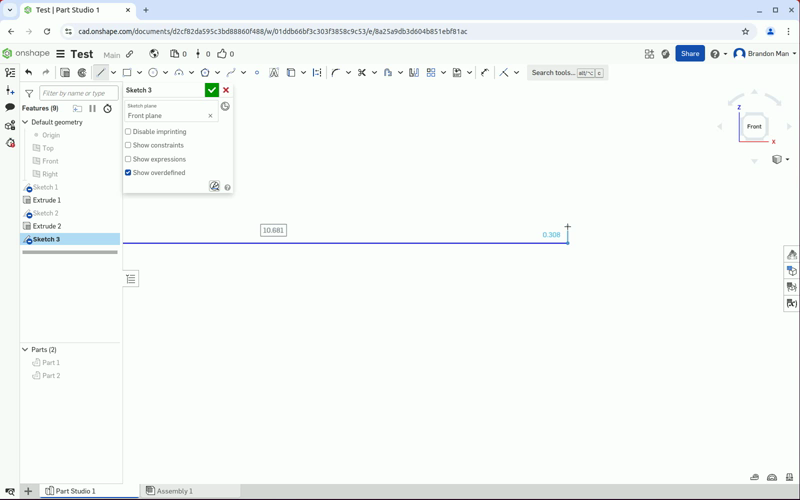
click(567, 226)
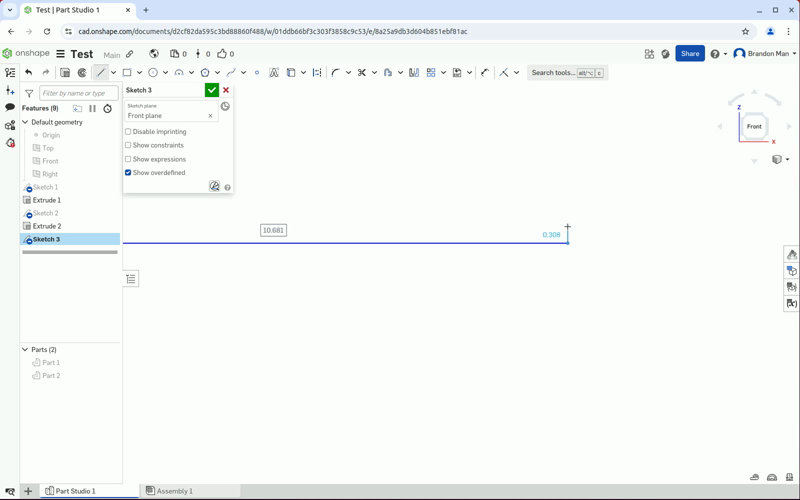
scroll(-6)
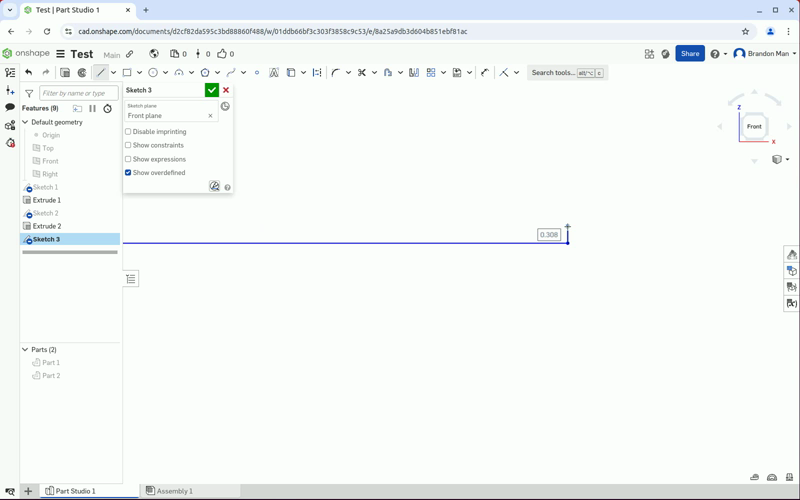
scroll(-6)
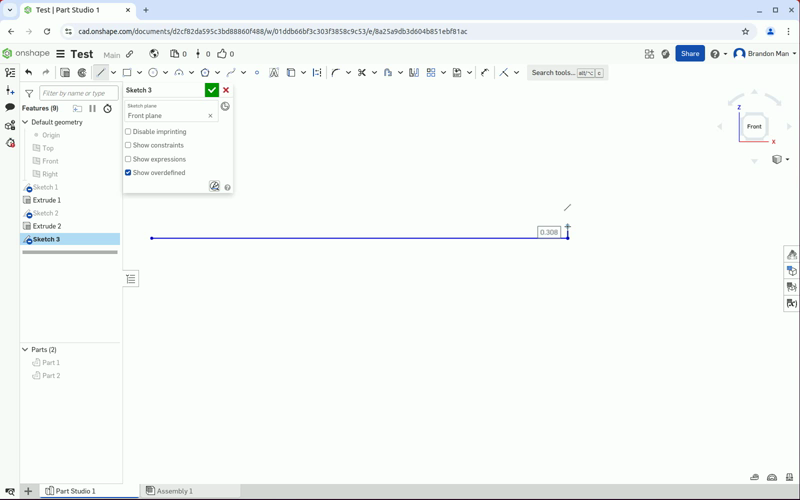
scroll(-6)
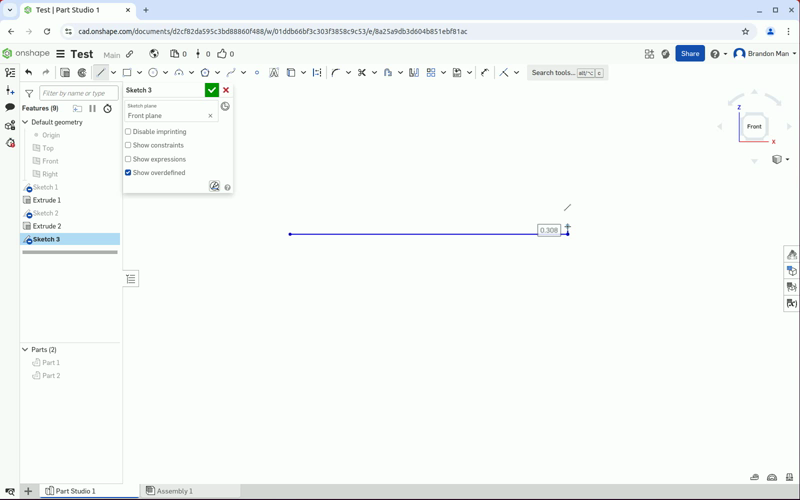
scroll(-6)
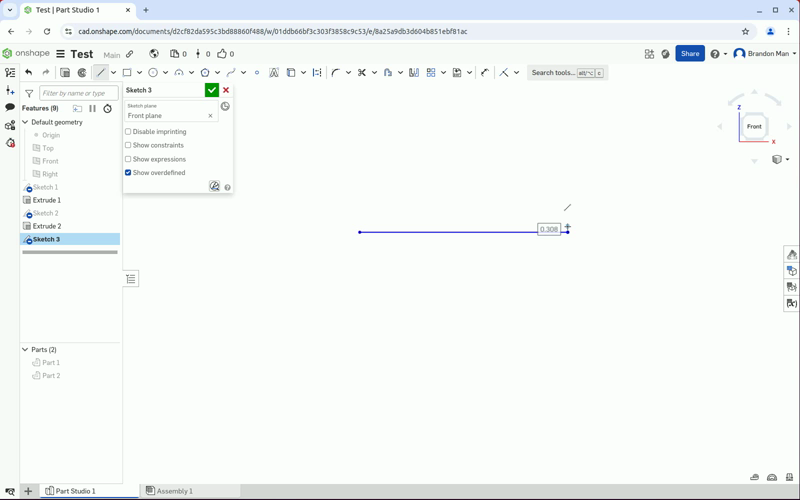
scroll(-6)
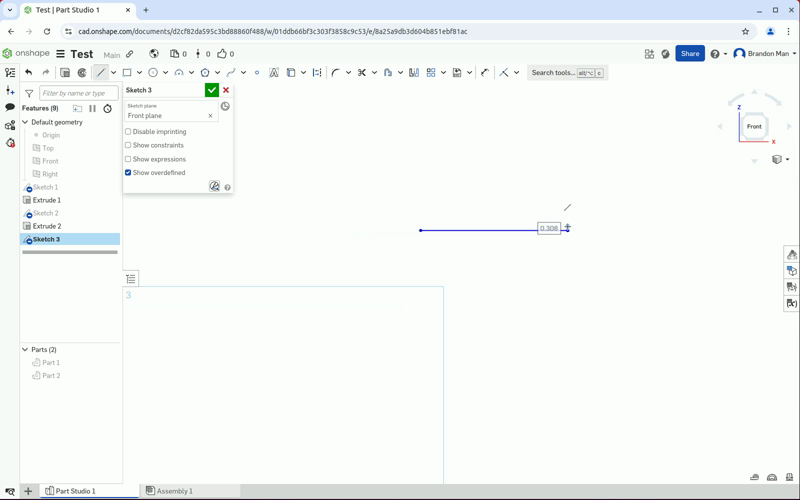
scroll(-6)
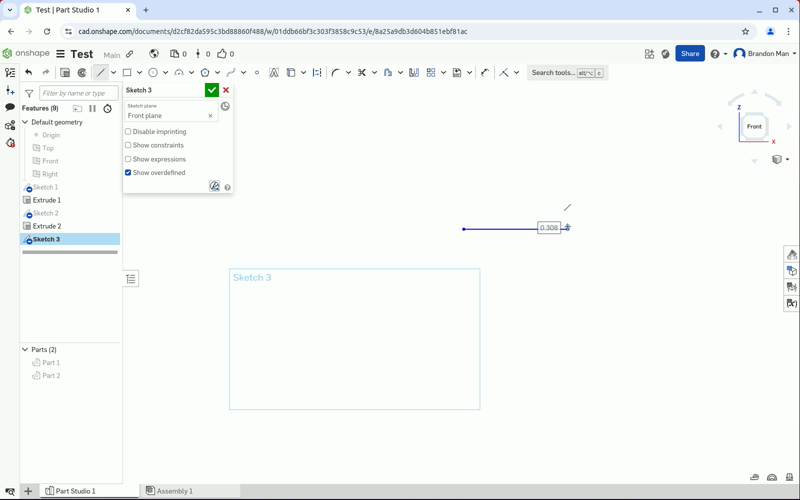
scroll(-6)
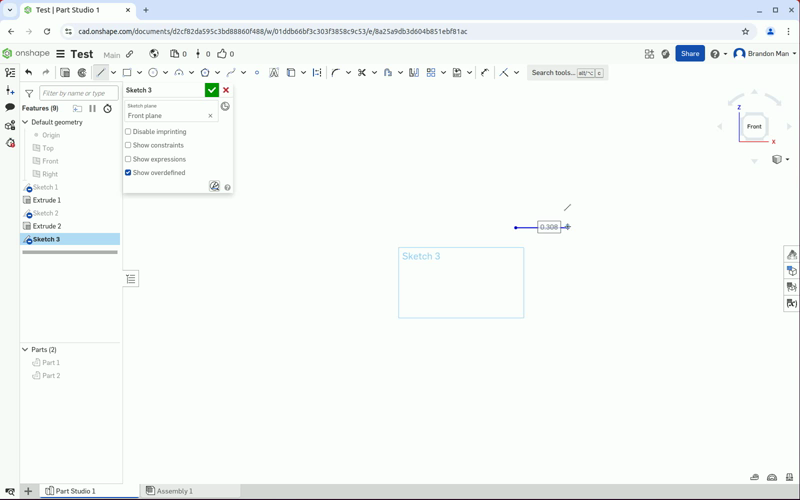
key_up(shift)
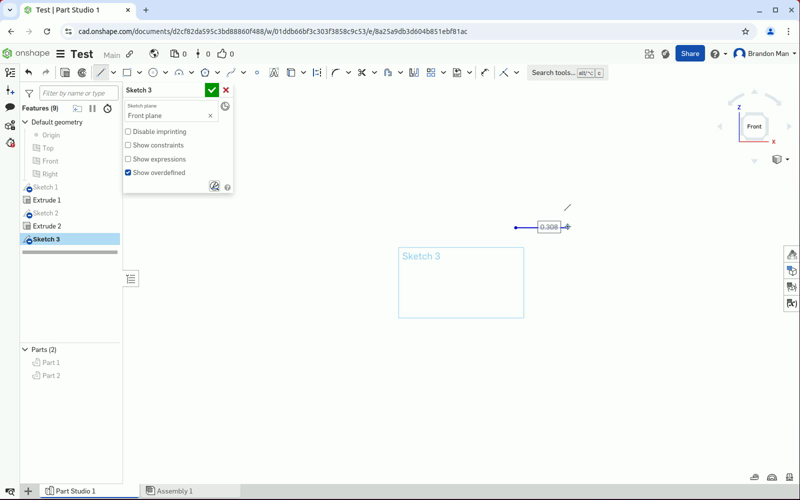
key_down(shift)
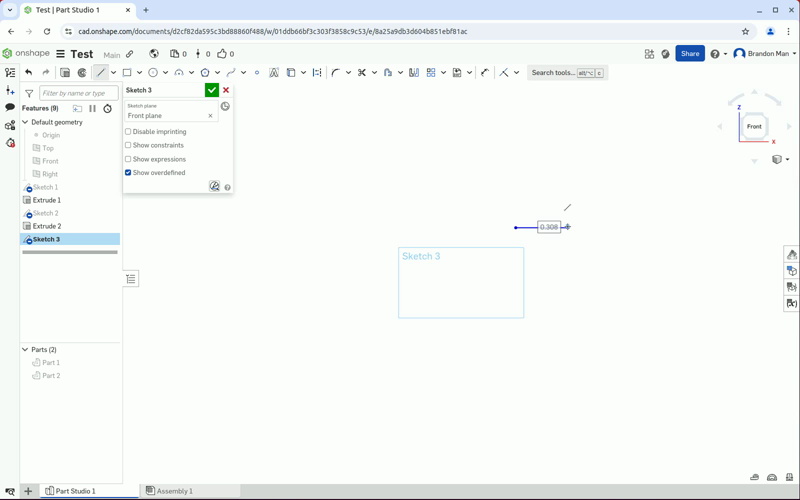
mouse_move(589, 226)
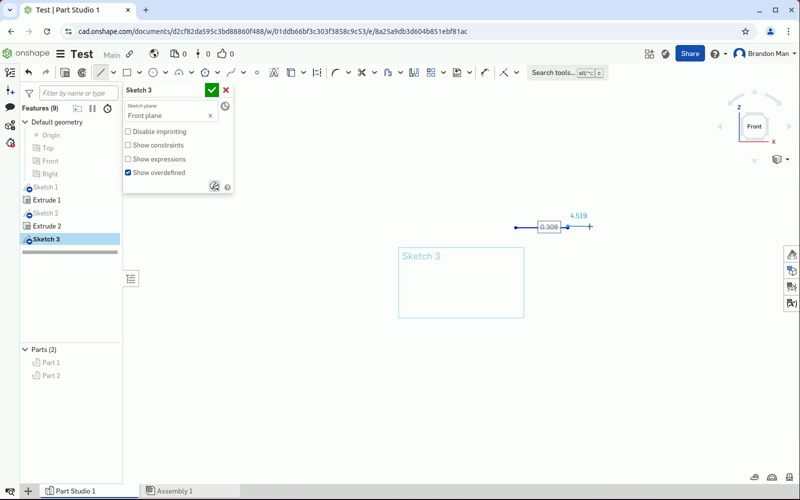
mouse_move(515, 226)
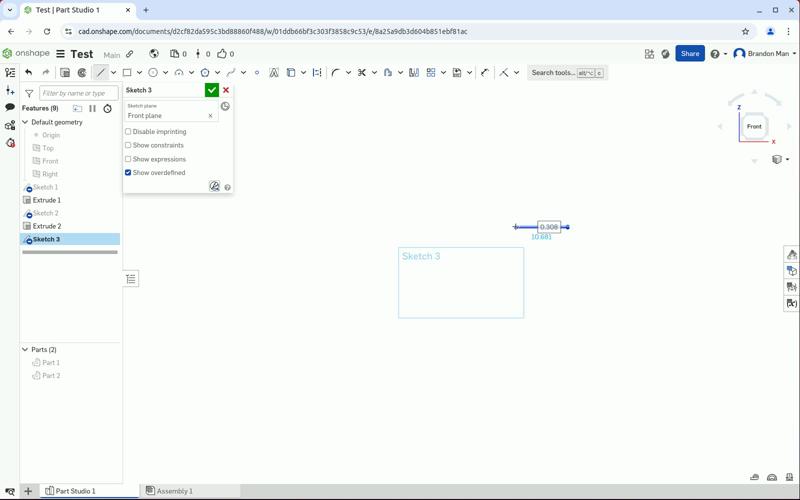
scroll(6)
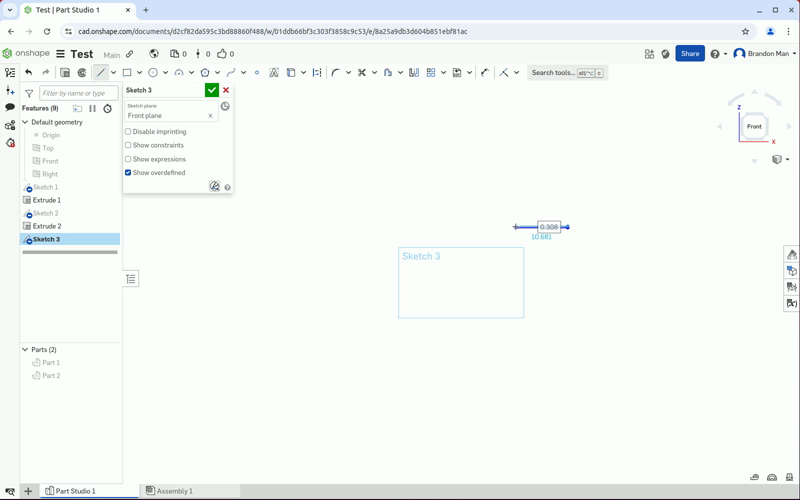
scroll(6)
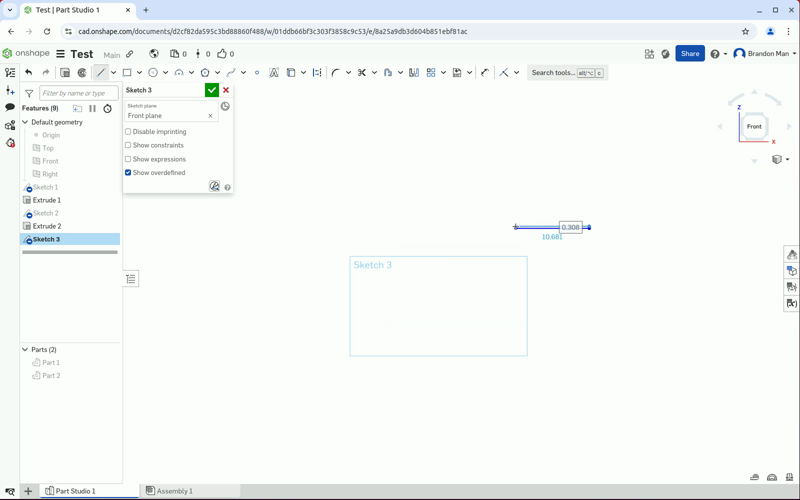
scroll(6)
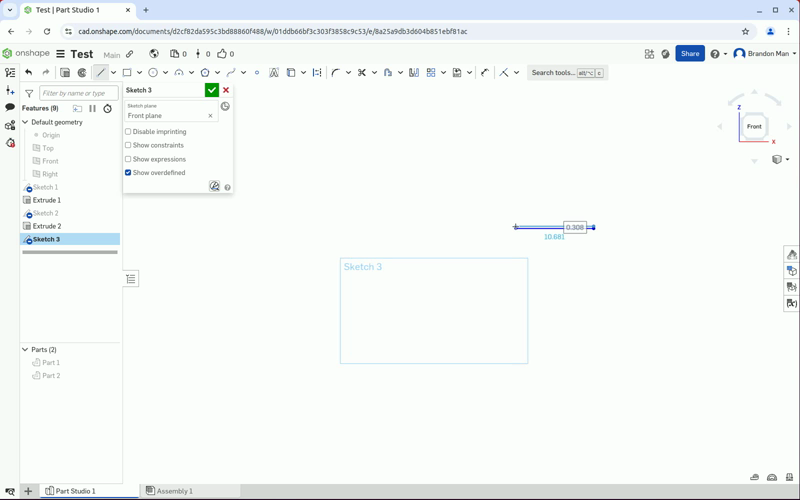
scroll(6)
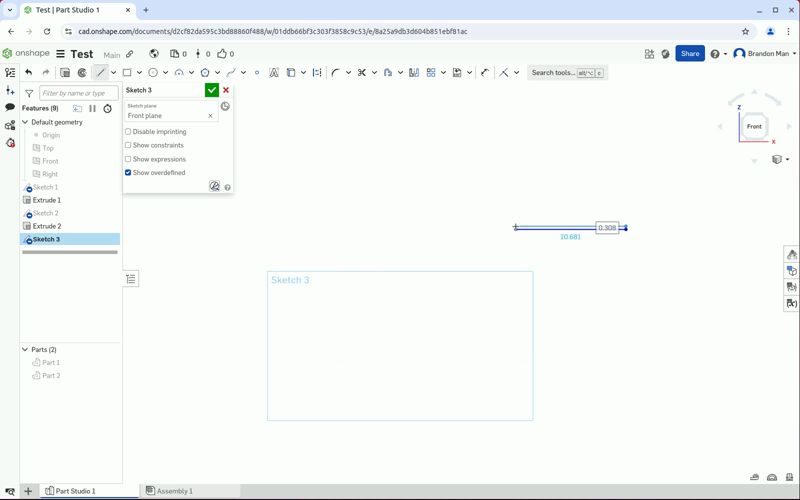
scroll(6)
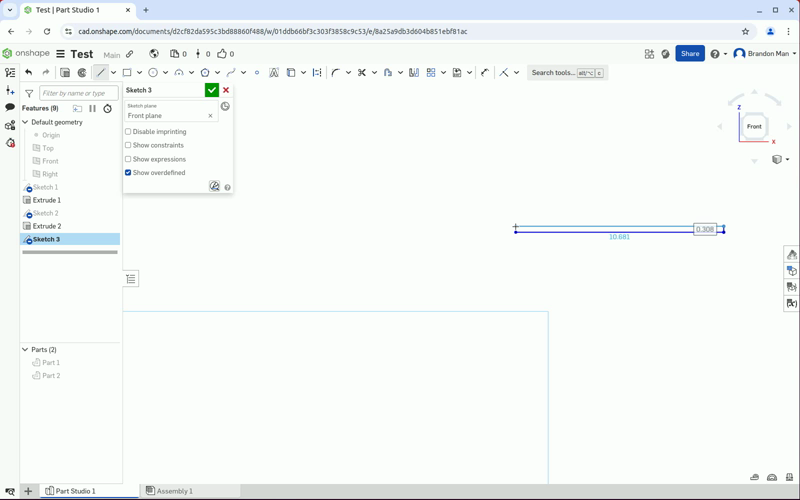
scroll(6)
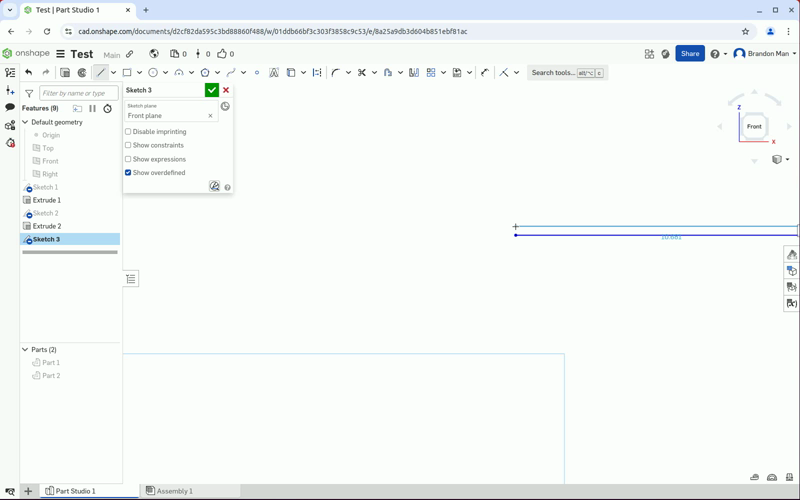
scroll(6)
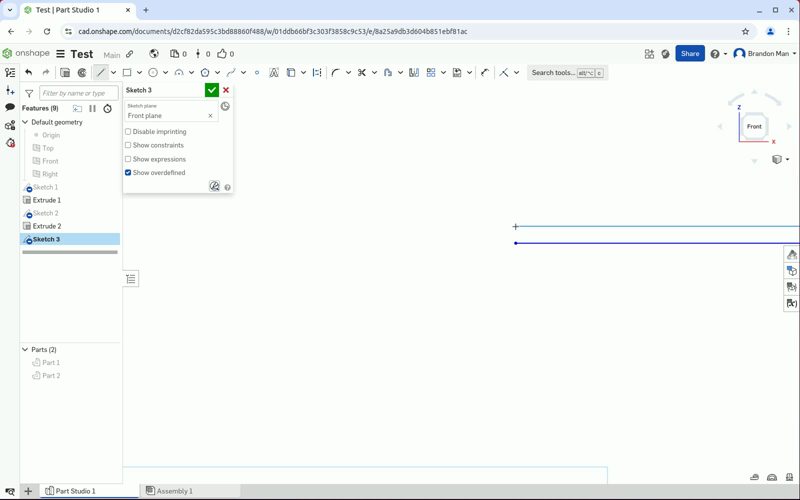
click(515, 226)
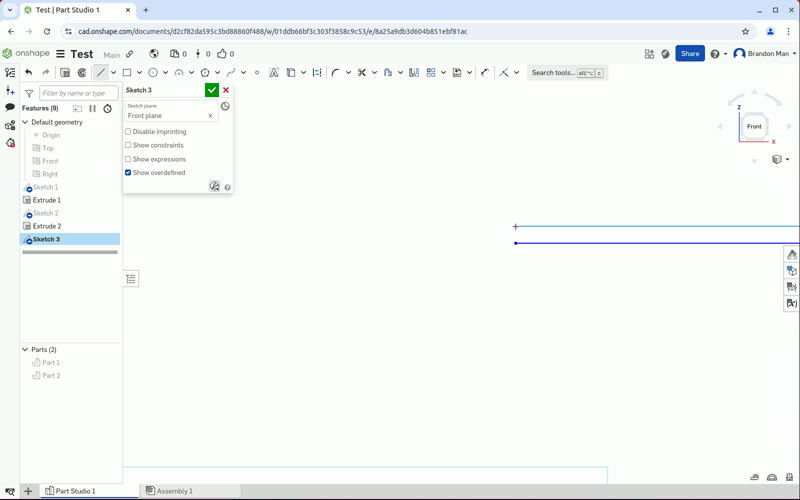
scroll(-6)
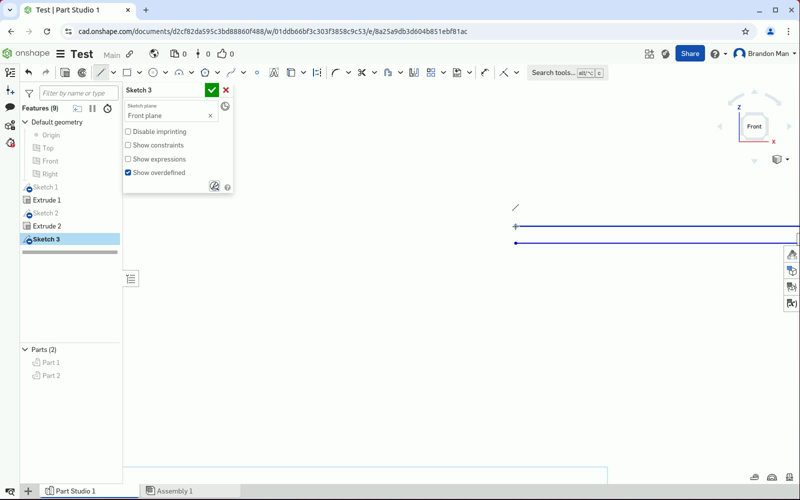
scroll(-6)
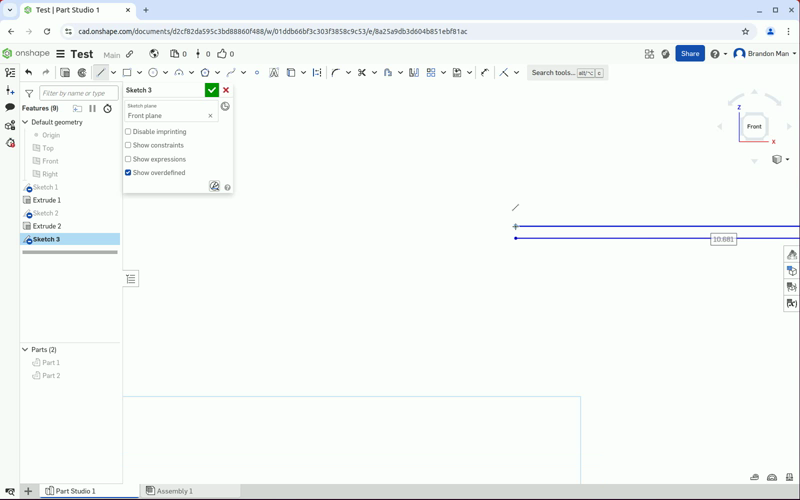
scroll(-6)
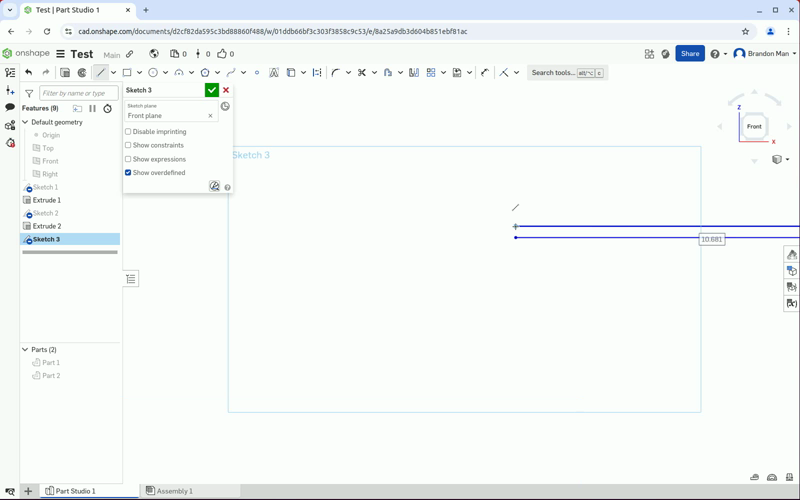
scroll(-6)
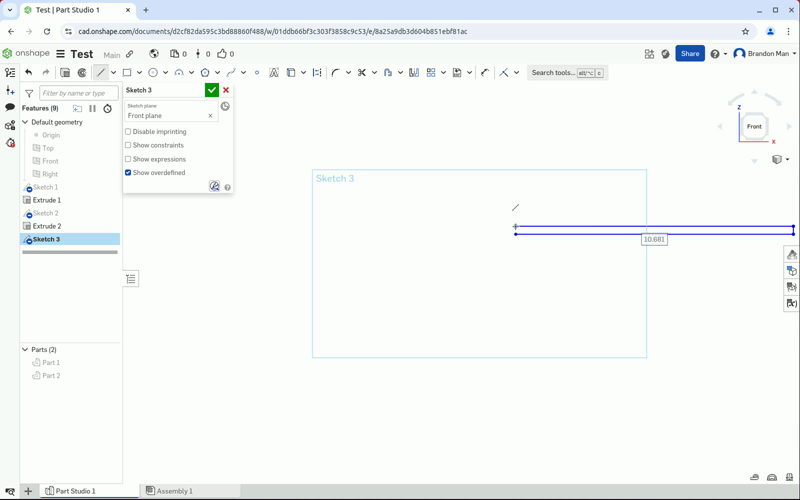
scroll(-6)
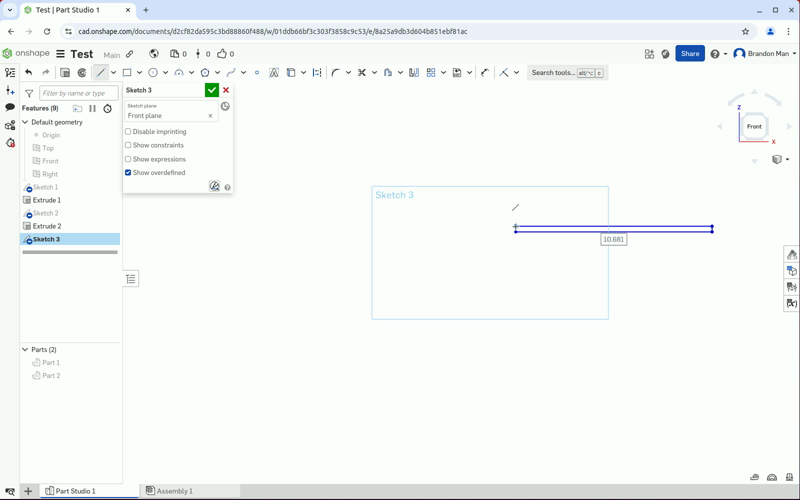
scroll(-6)
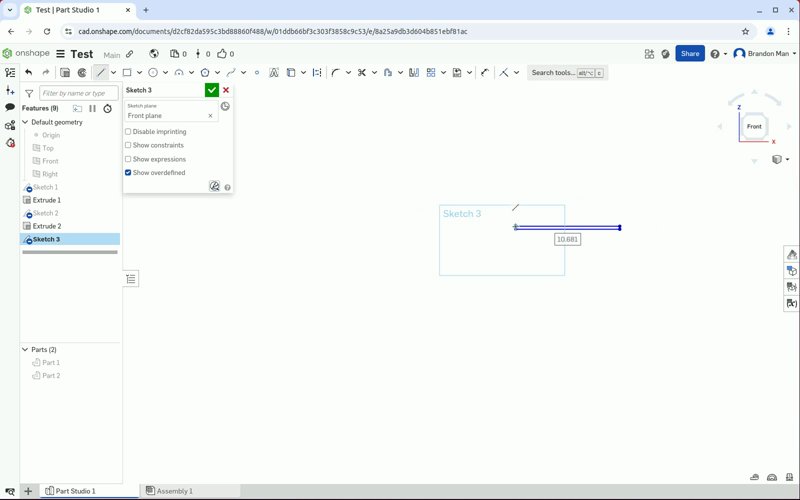
scroll(-6)
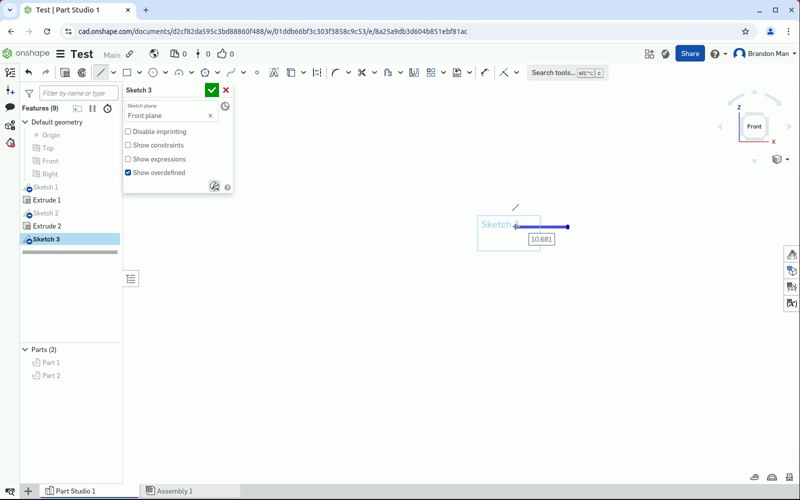
key_up(shift)
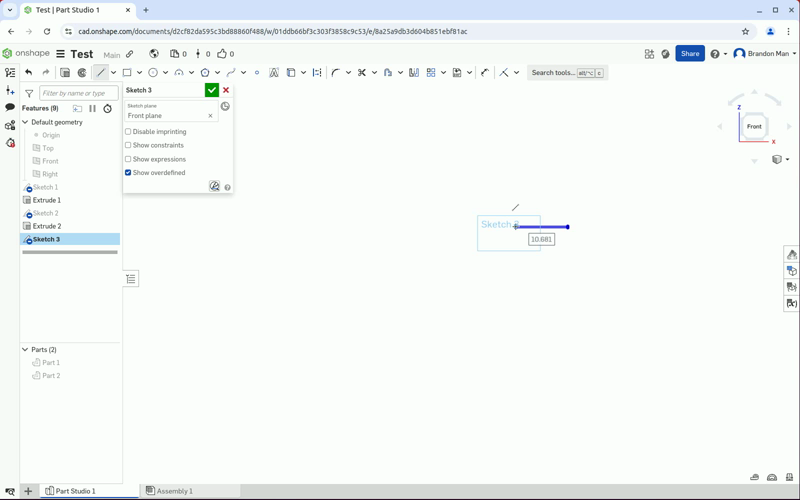
mouse_move(545, 226)
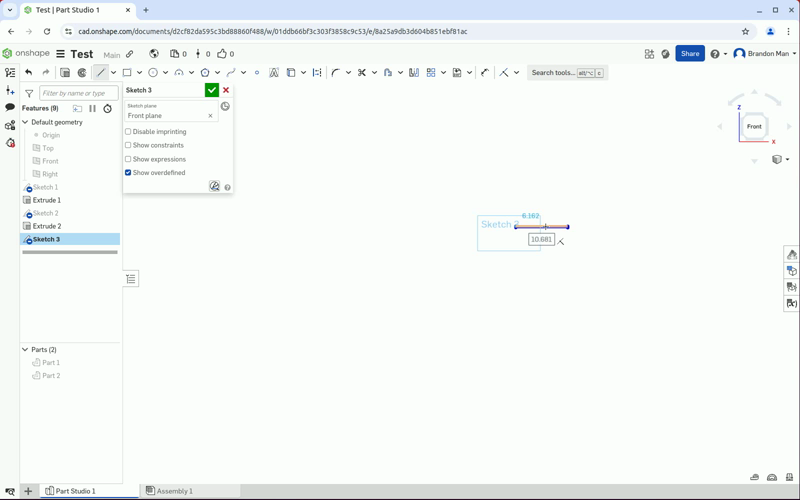
key_down(shift)
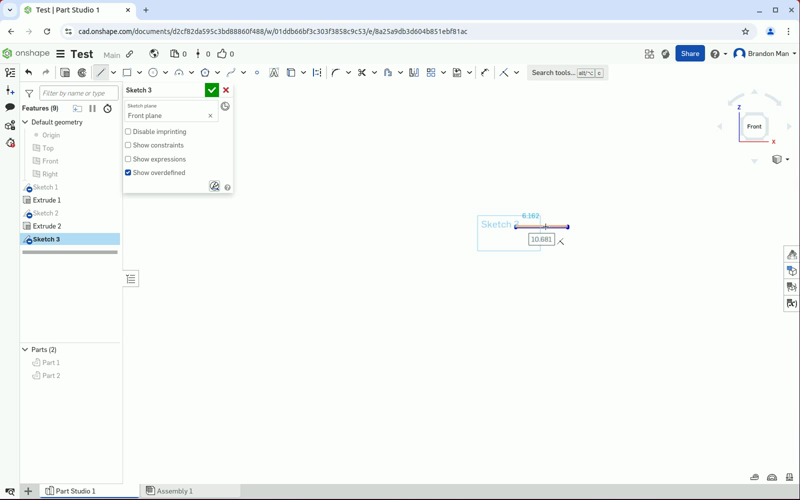
mouse_move(515, 227)
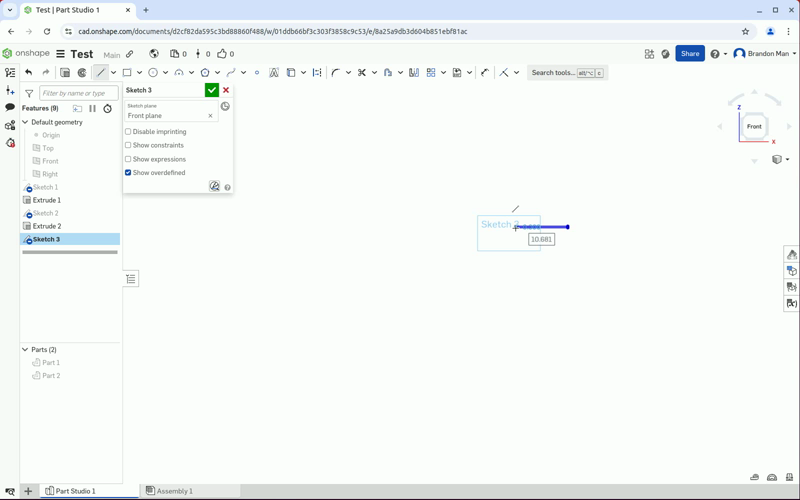
scroll(6)
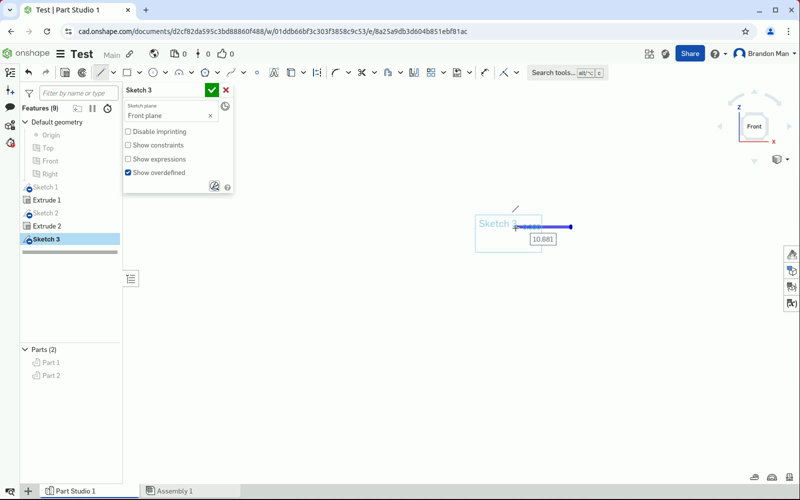
scroll(6)
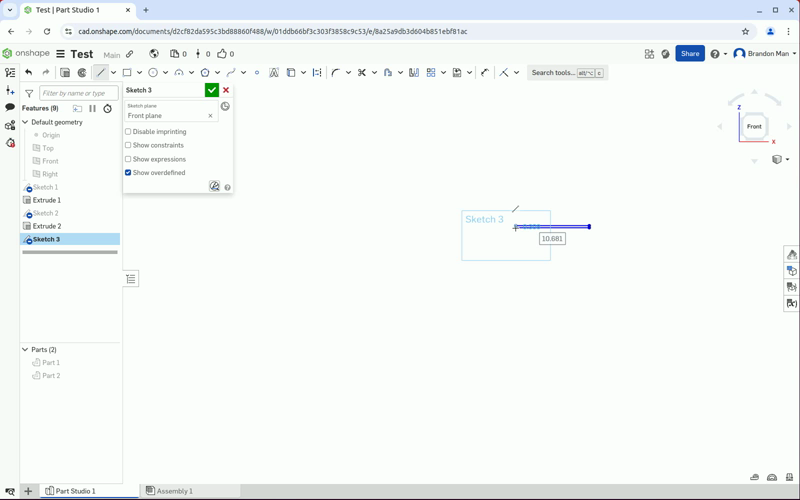
scroll(6)
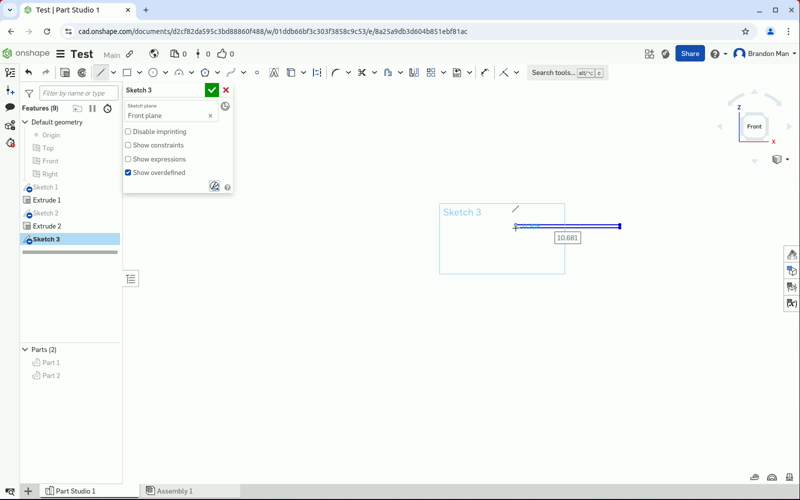
scroll(6)
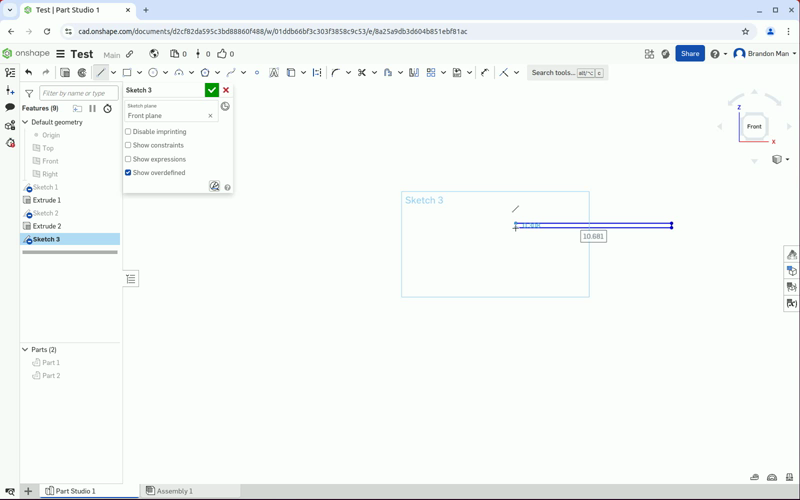
scroll(6)
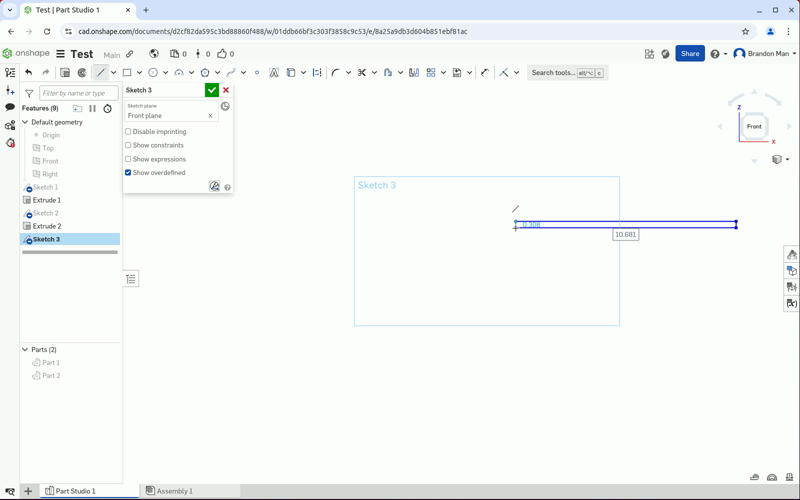
scroll(6)
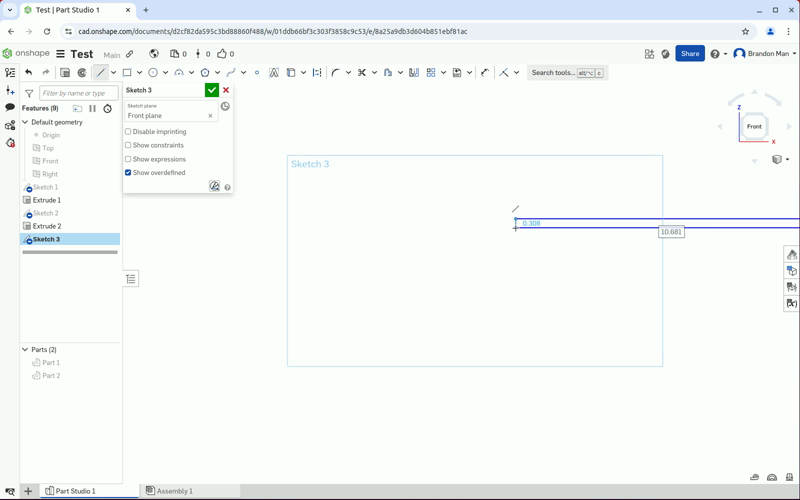
scroll(6)
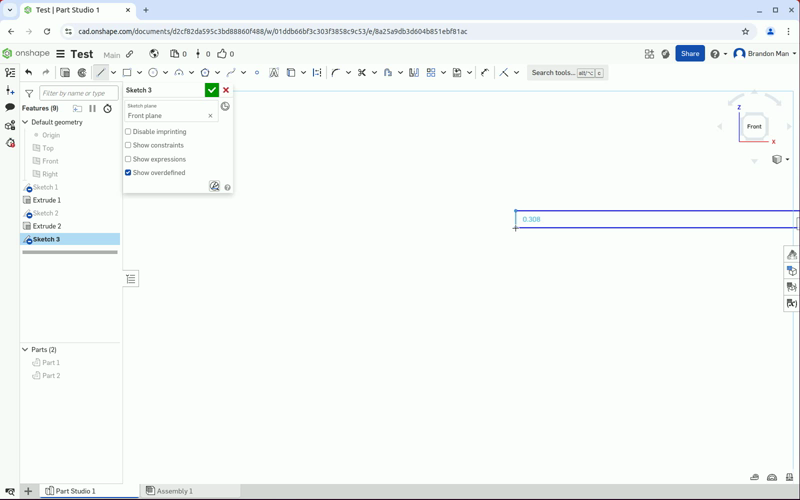
key_up(shift)
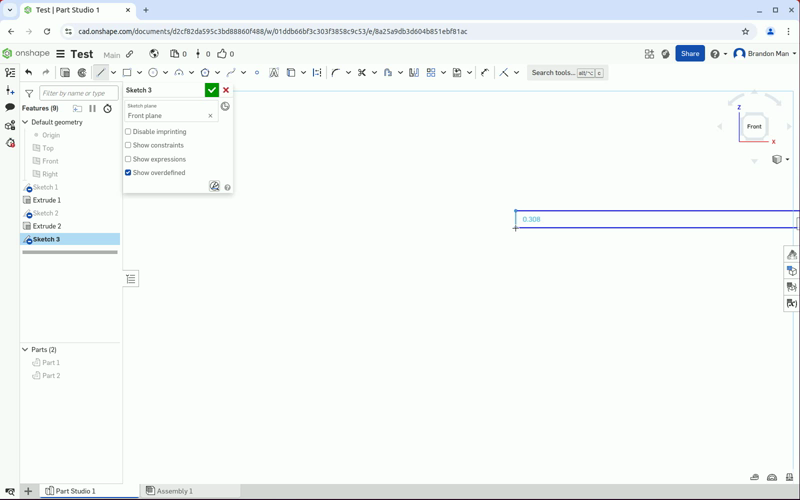
click(515, 227)
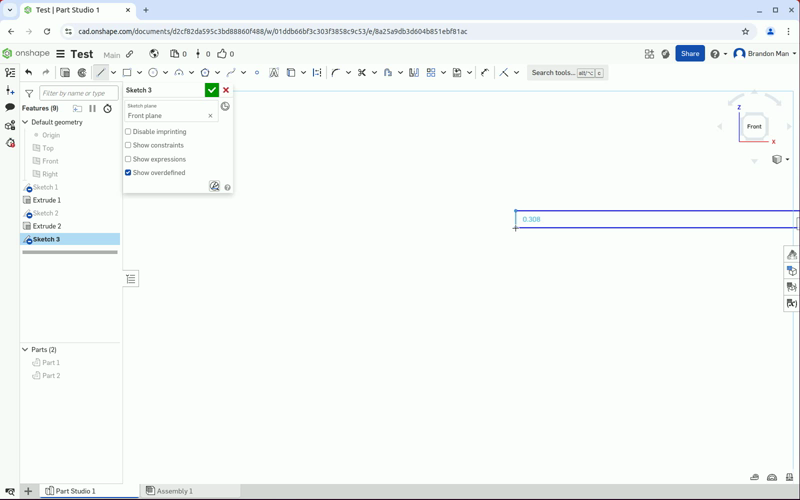
scroll(-6)
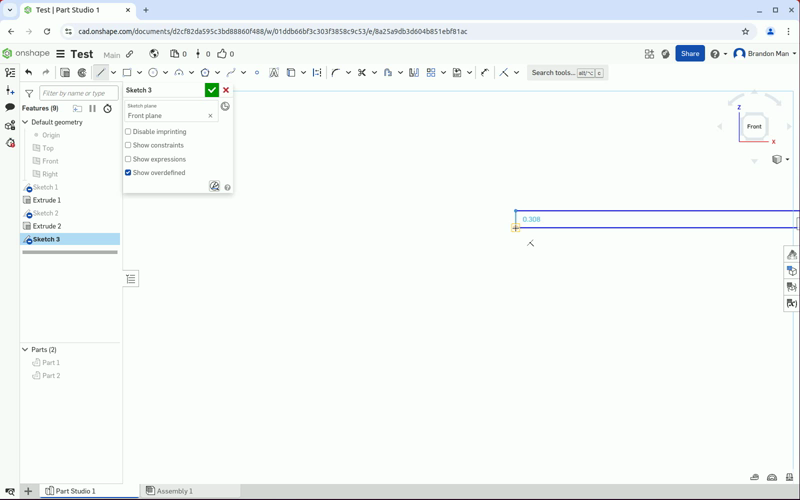
scroll(-6)
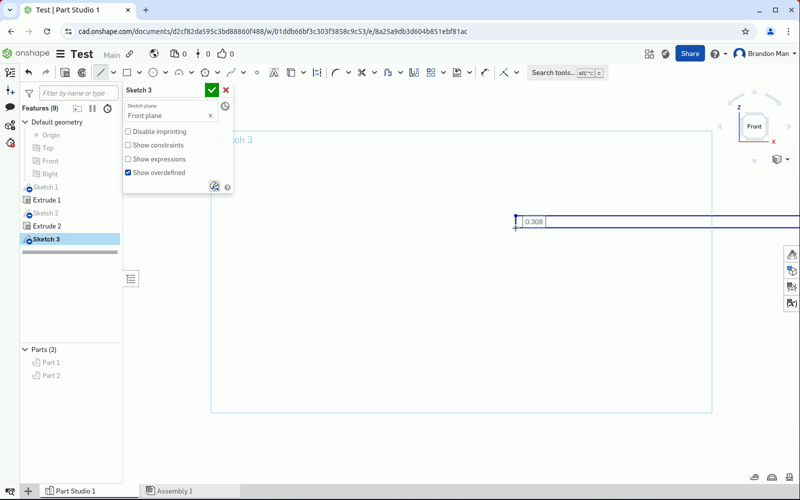
scroll(-6)
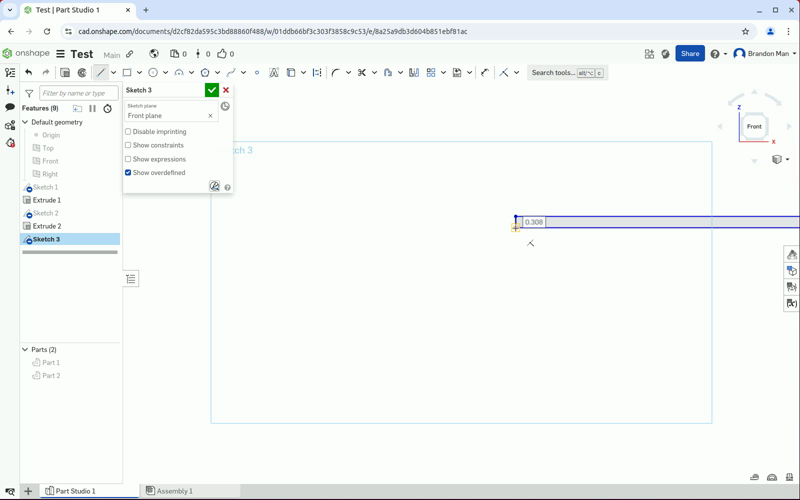
scroll(-6)
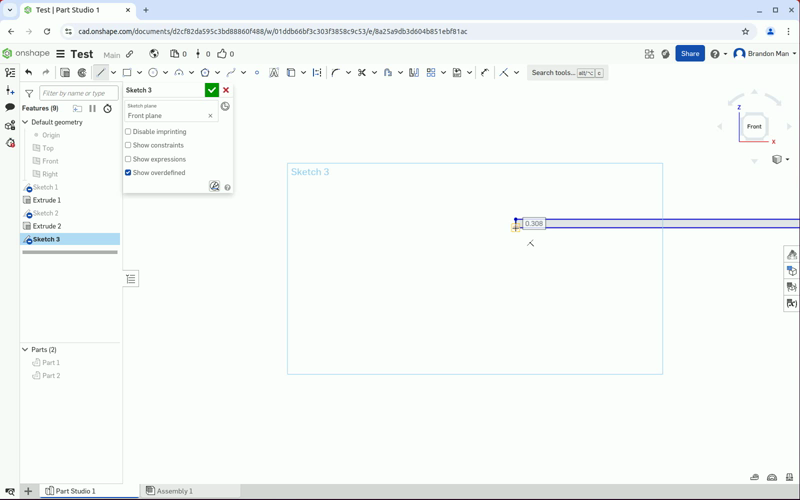
scroll(-6)
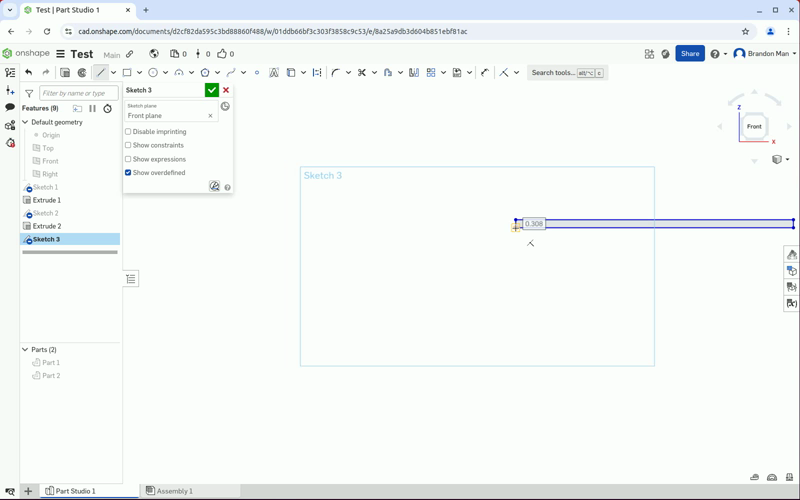
scroll(-6)
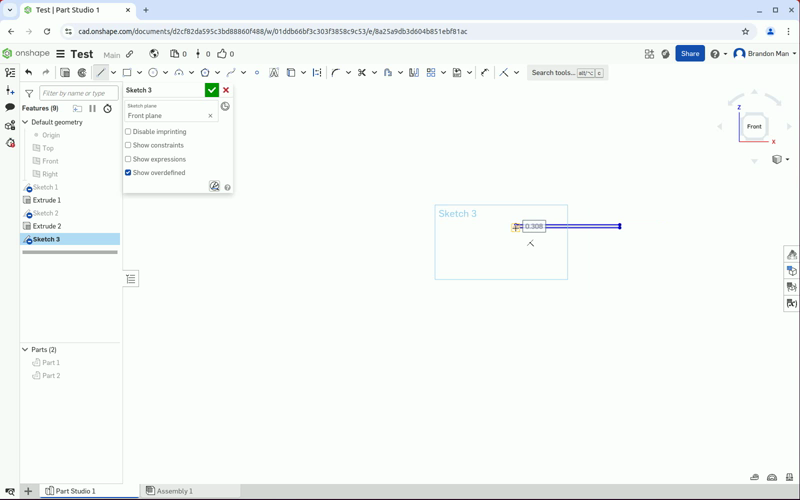
scroll(-6)
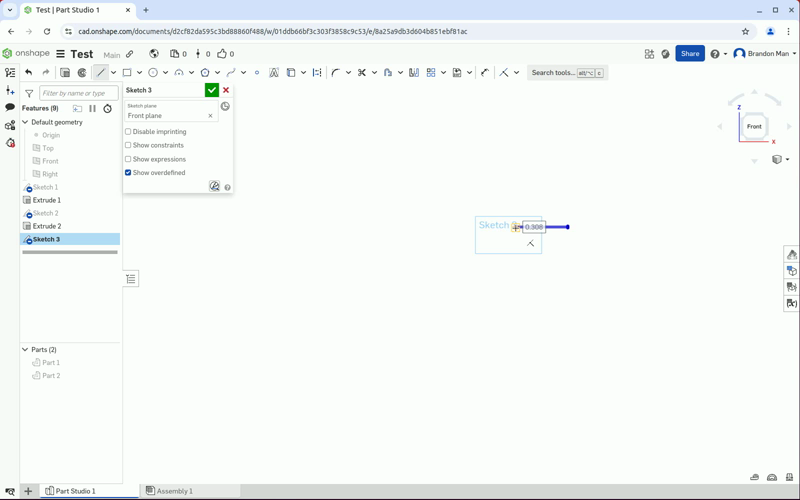
key(esc)
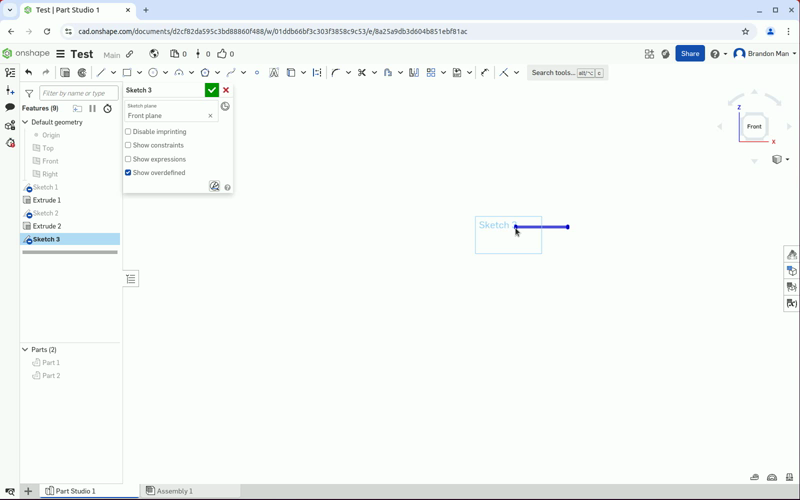
mouse_move(543, 226)
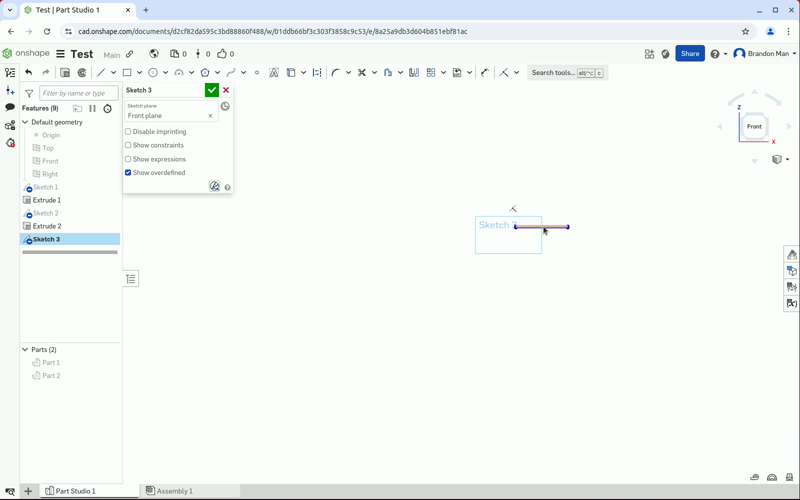
scroll(6)
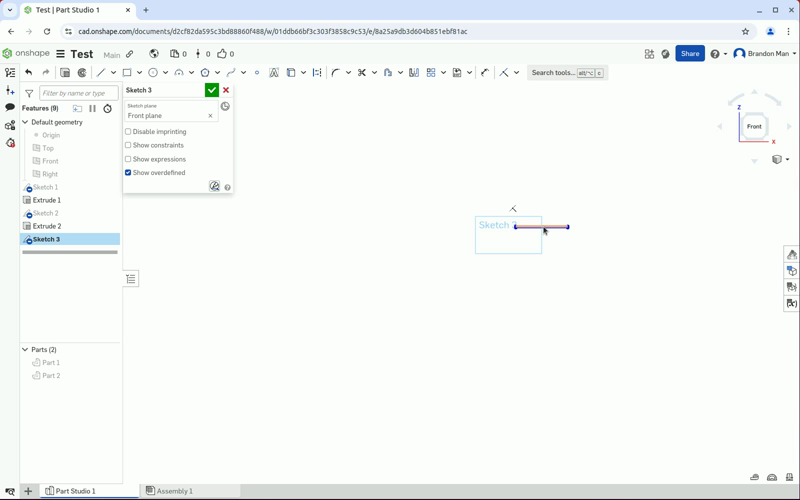
scroll(6)
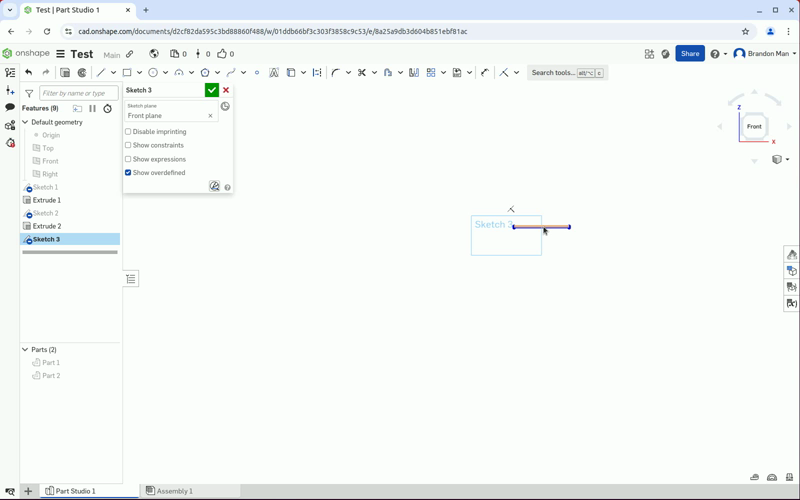
scroll(6)
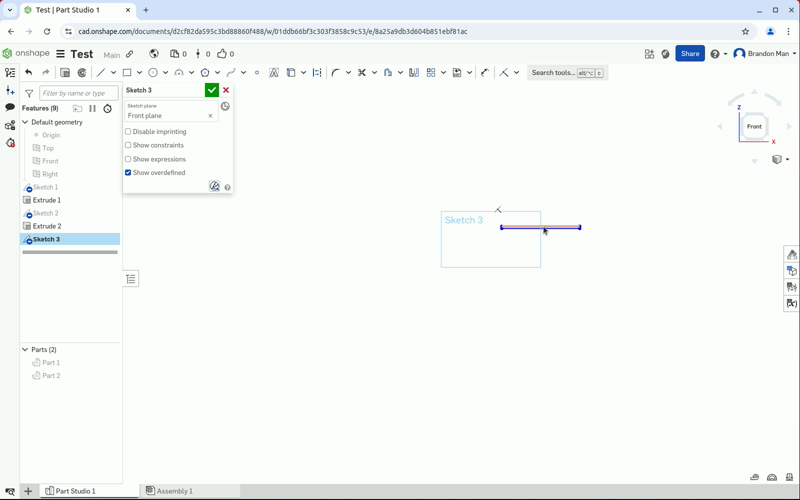
scroll(6)
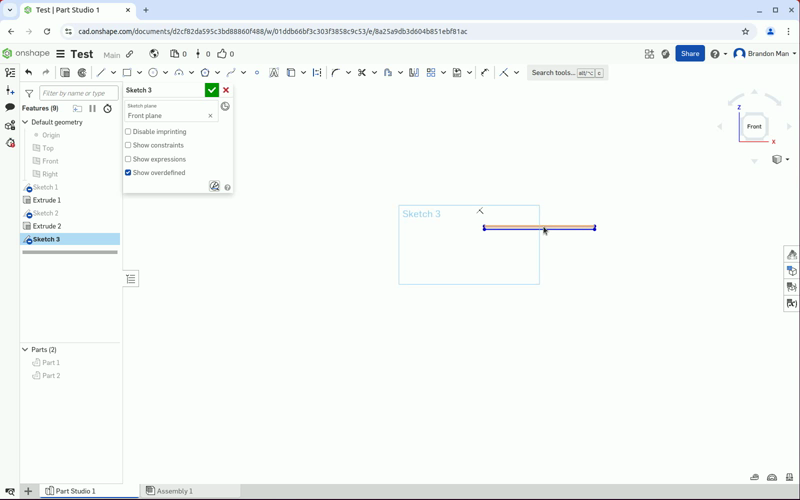
scroll(6)
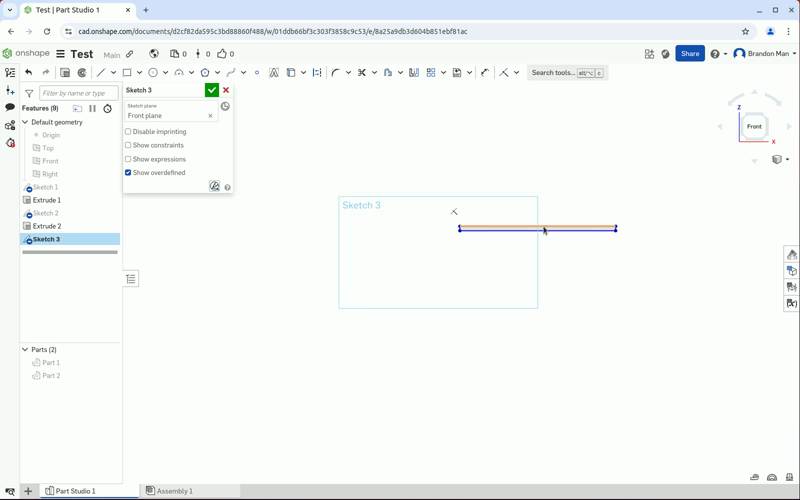
scroll(6)
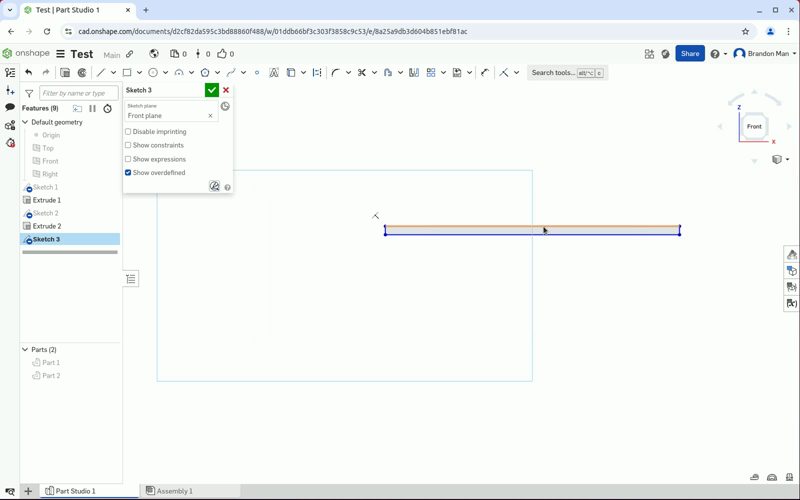
scroll(6)
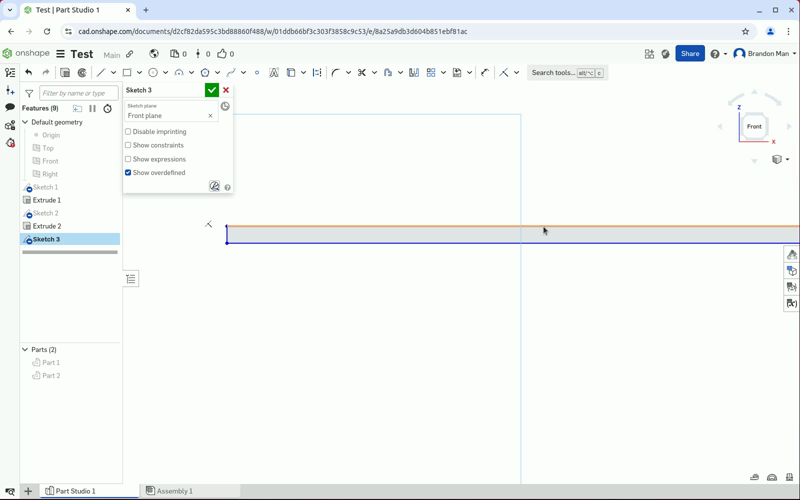
click(543, 226)
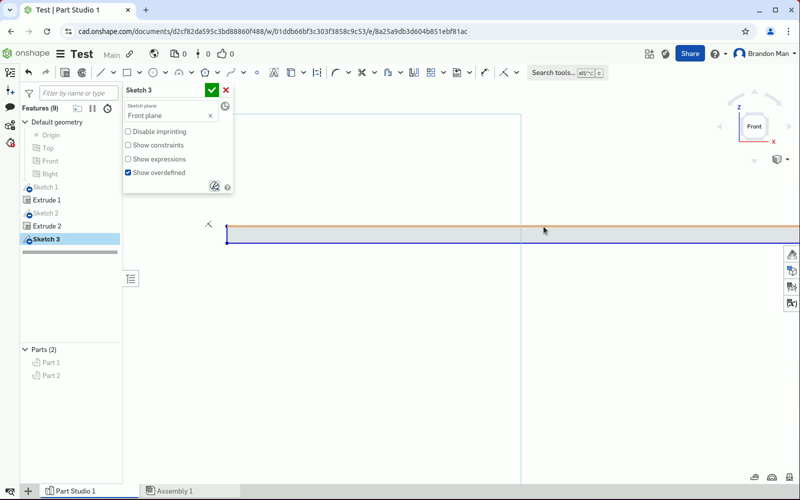
scroll(-6)
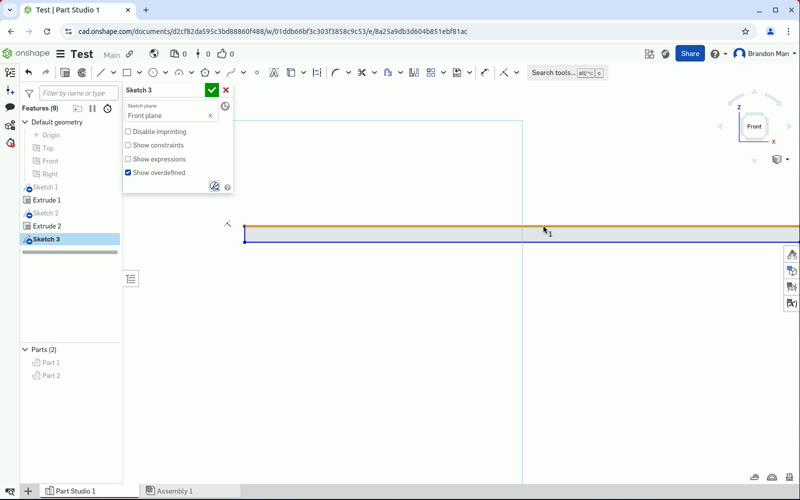
scroll(-6)
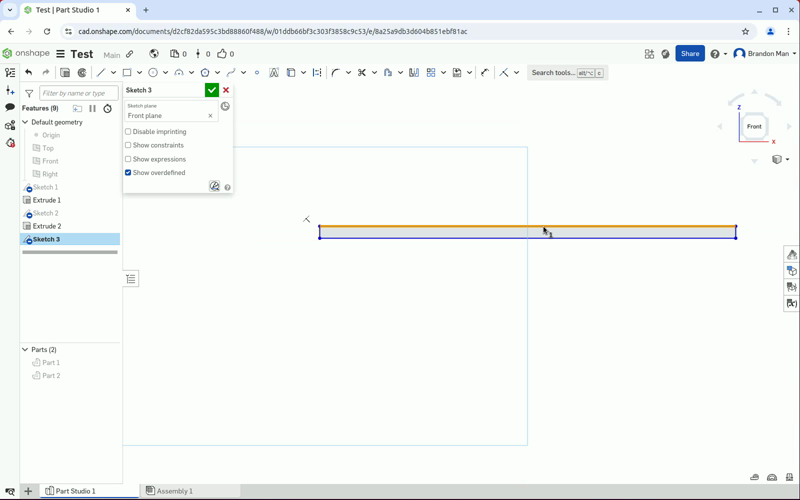
scroll(-6)
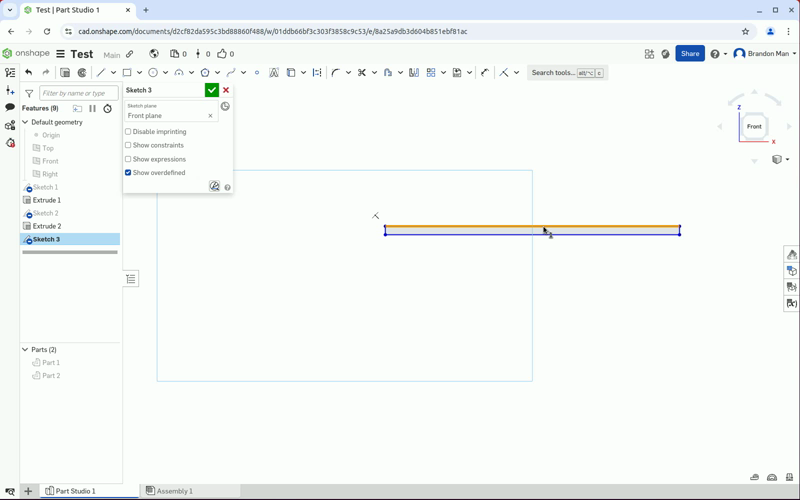
scroll(-6)
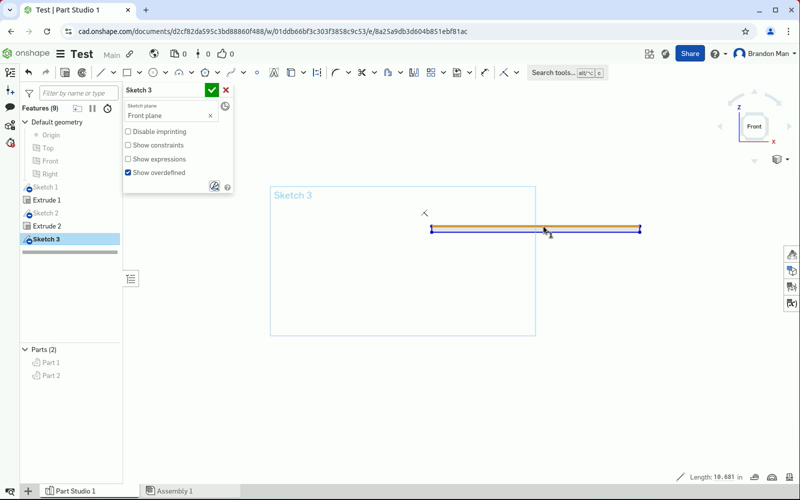
scroll(-6)
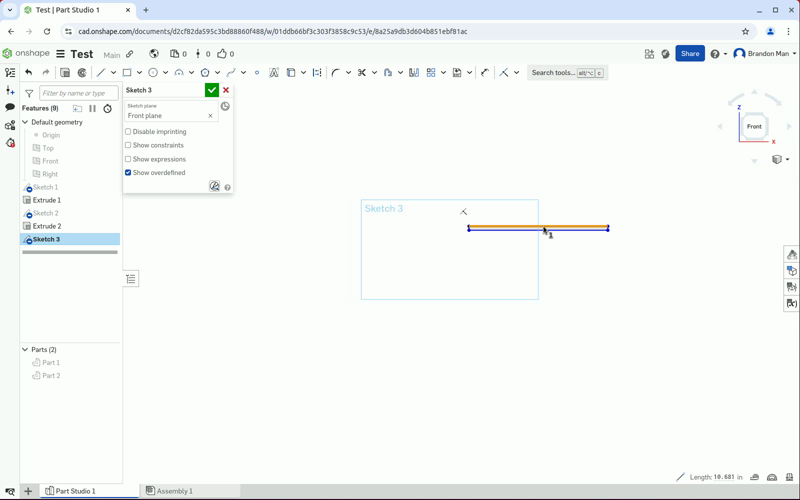
scroll(-6)
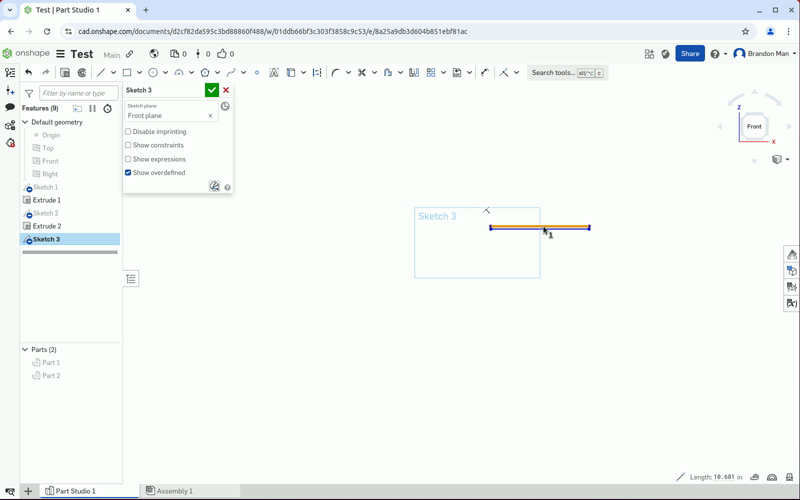
scroll(-6)
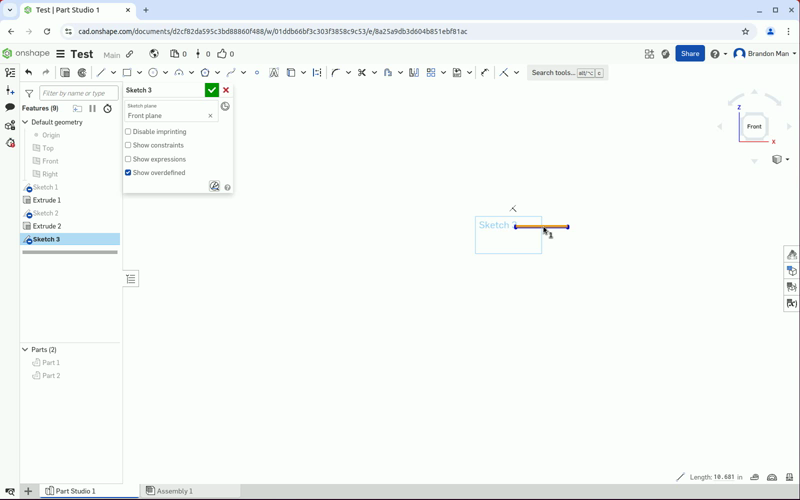
mouse_move(73, 352)
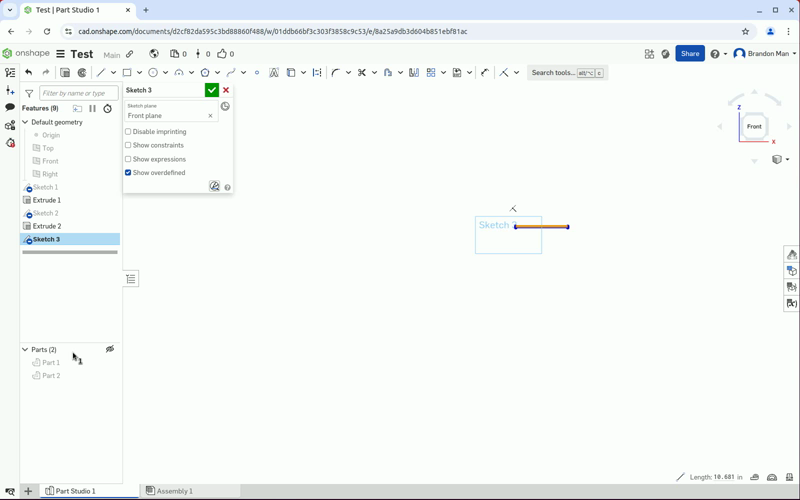
key(shift+y)
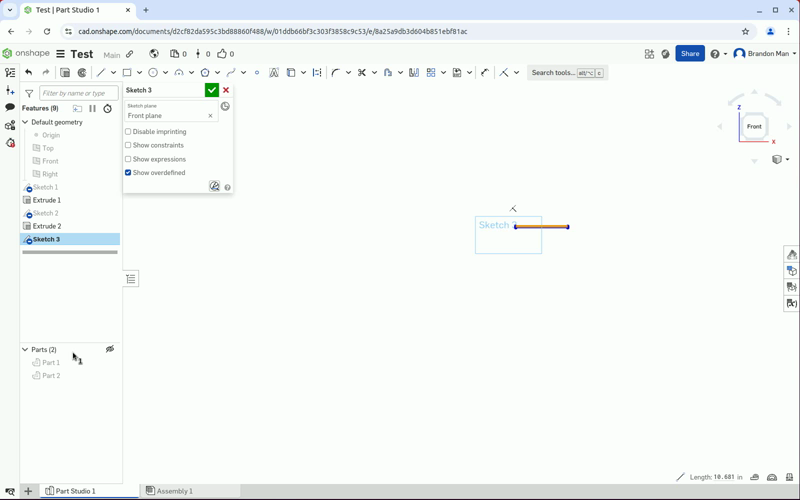
key(shift+e)
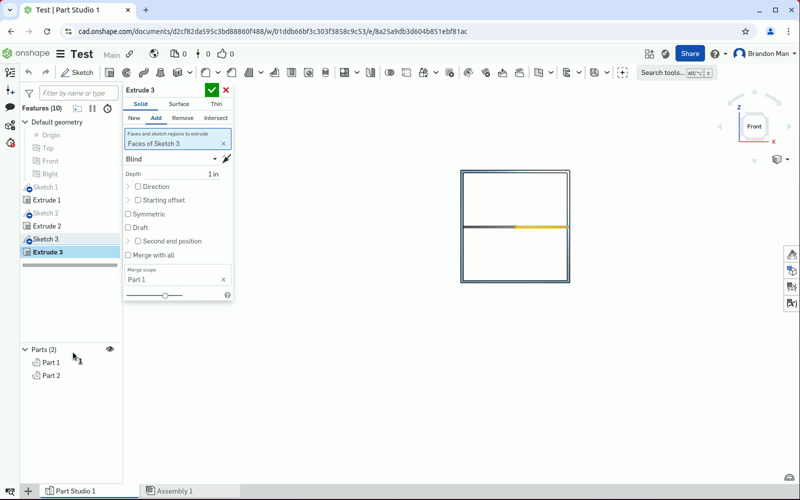
mouse_move(143, 106)
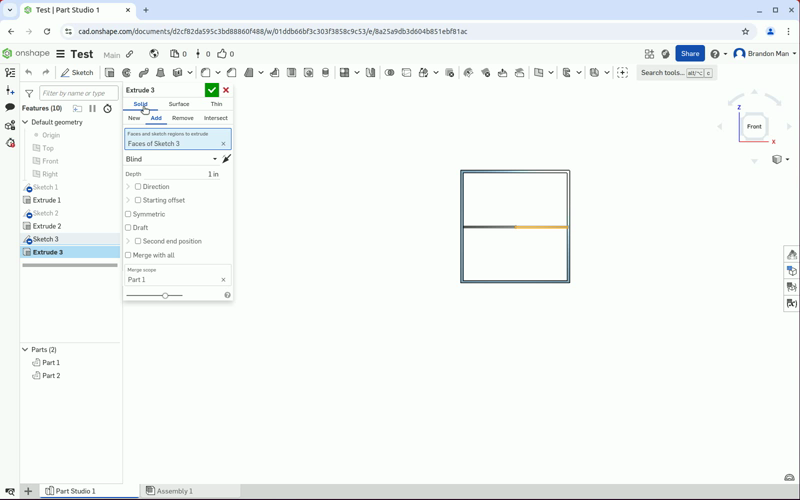
click(143, 106)
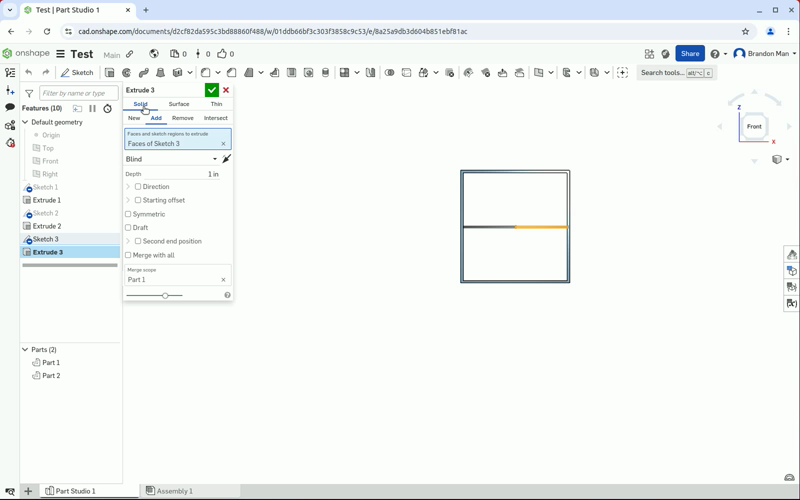
mouse_move(137, 120)
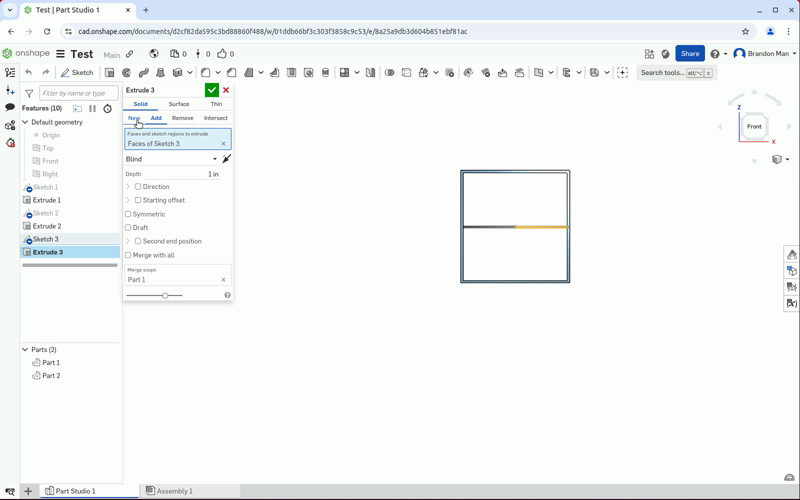
click(137, 120)
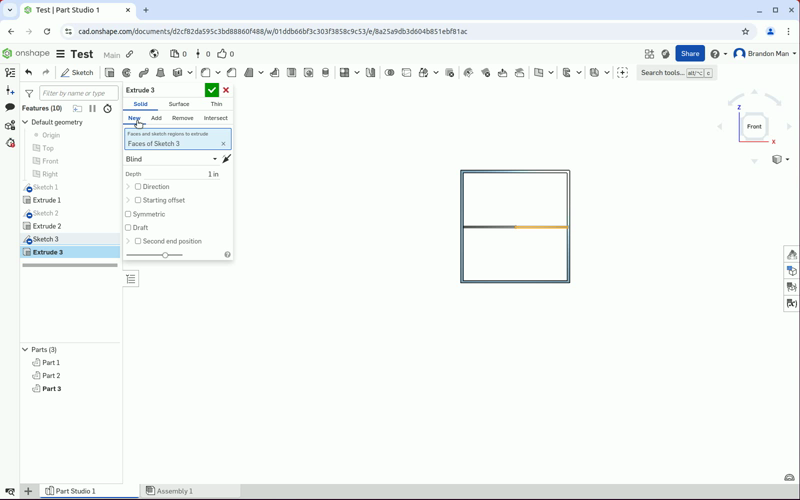
key(tab, 4)
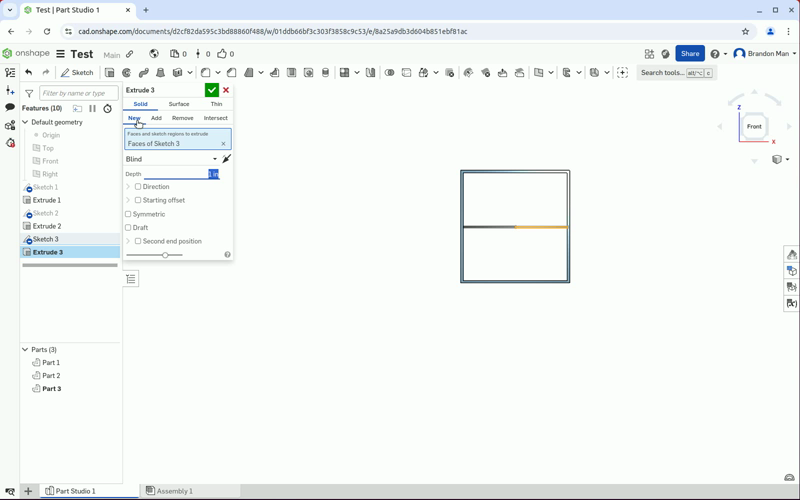
text(0.481)
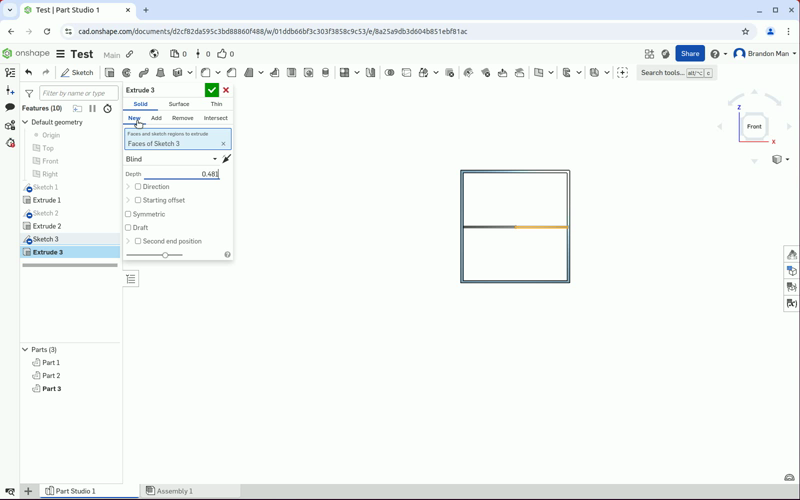
key(enter)
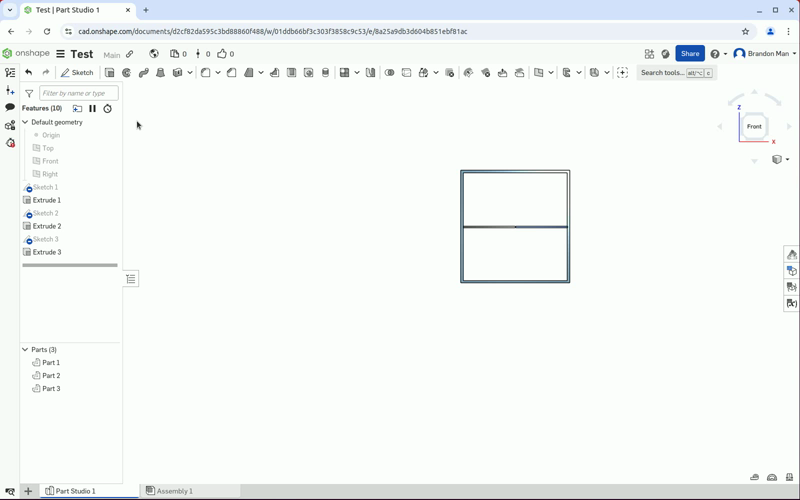
key(shift+h)
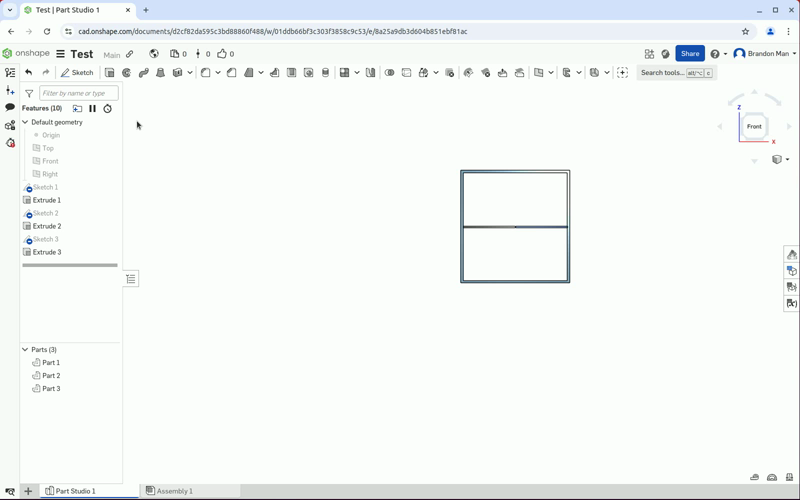
key(shift+h)
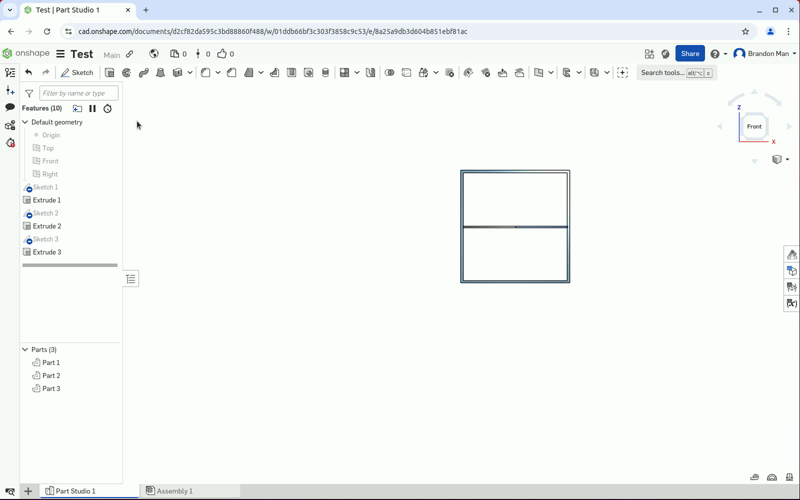
mouse_move(73, 189)
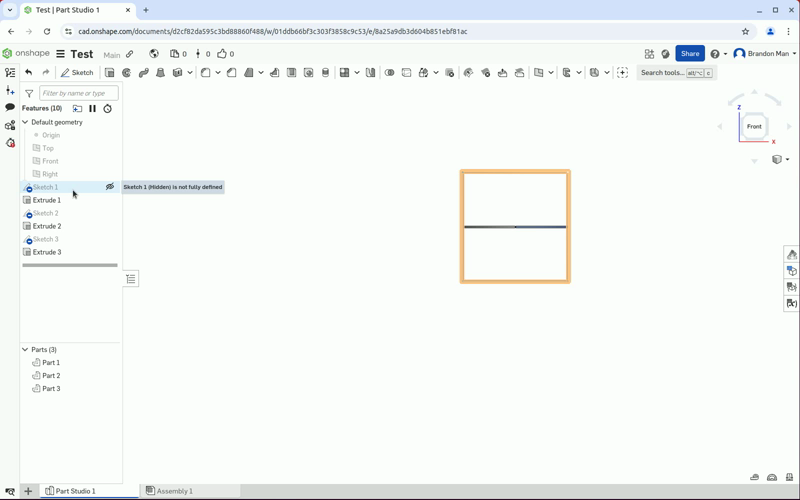
click(73, 189)
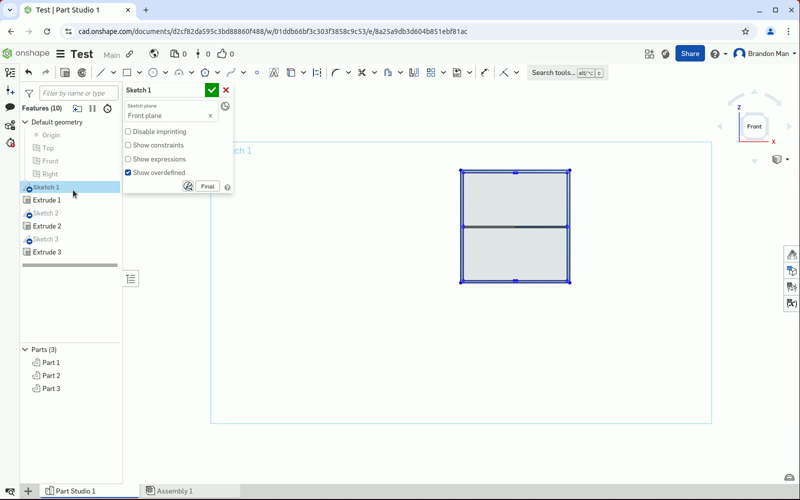
mouse_move(229, 92)
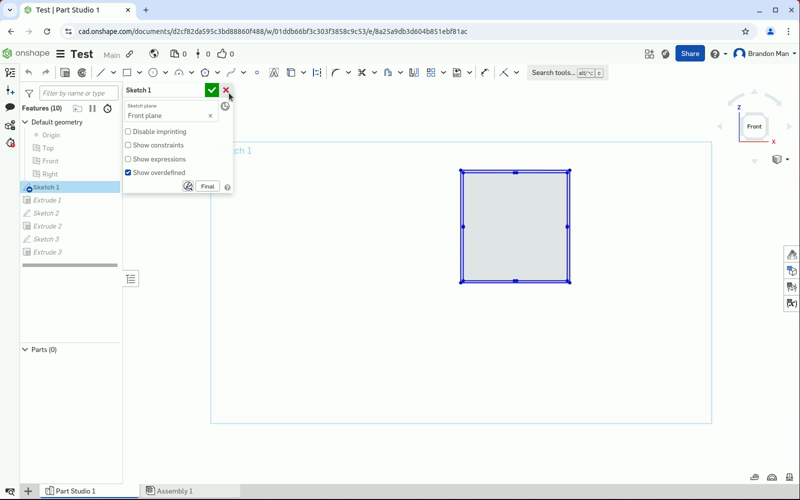
click(229, 92)
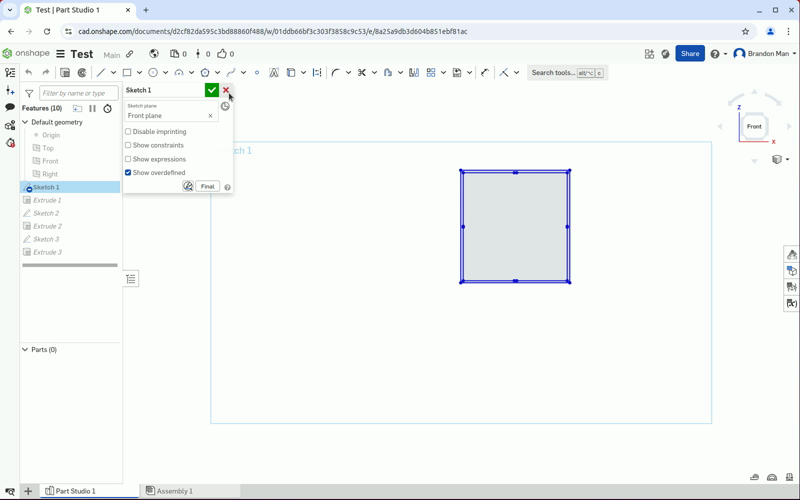
key(shift+s)
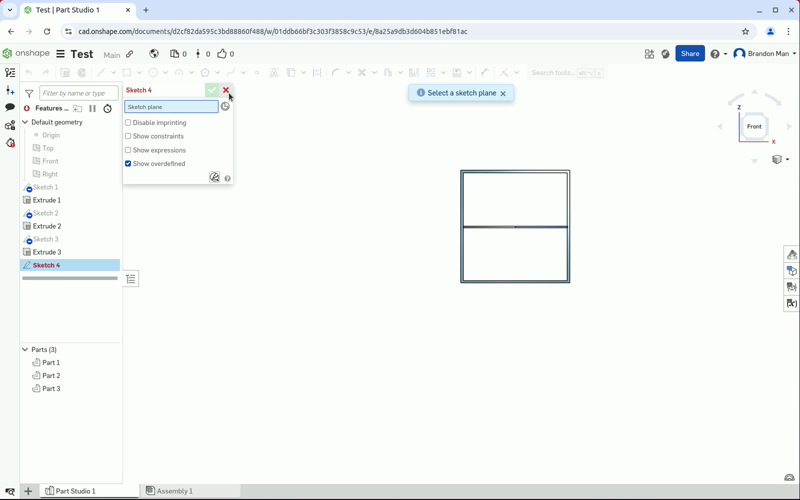
mouse_move(73, 163)
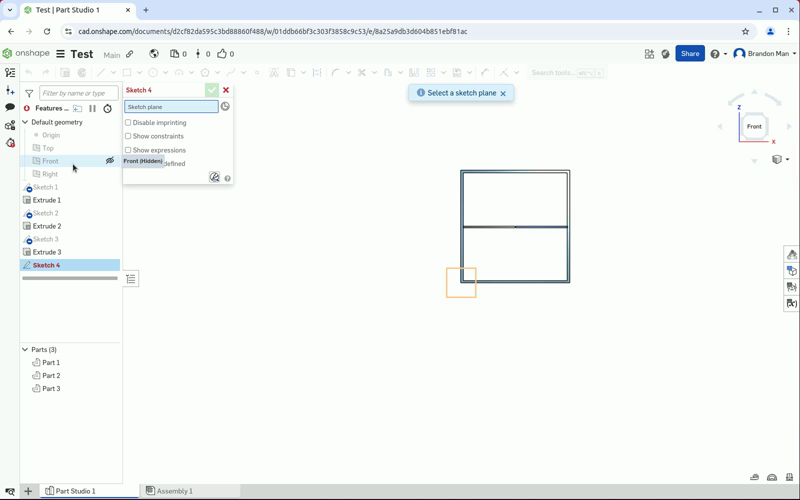
click(73, 163)
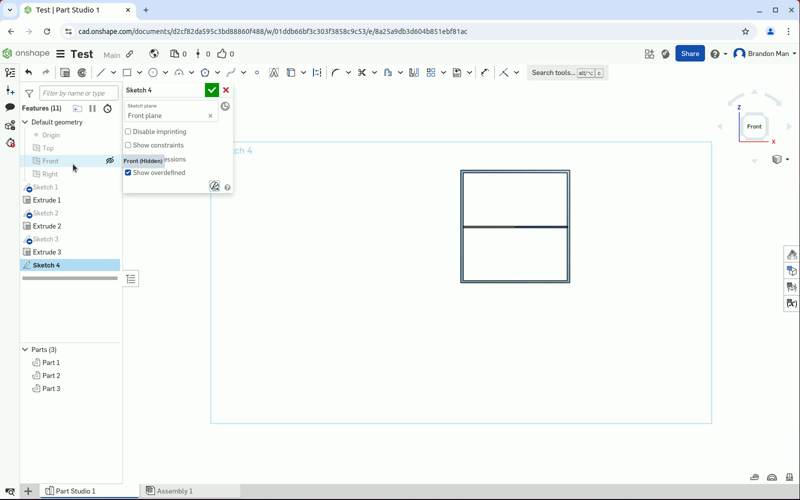
mouse_move(73, 352)
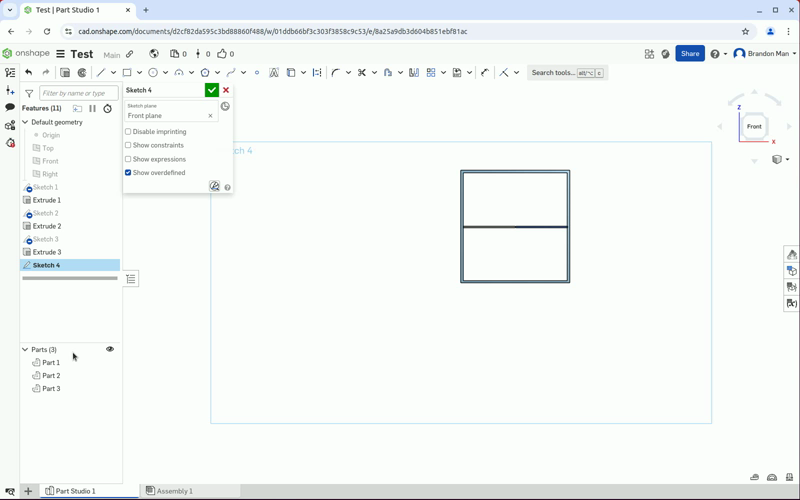
key(y)
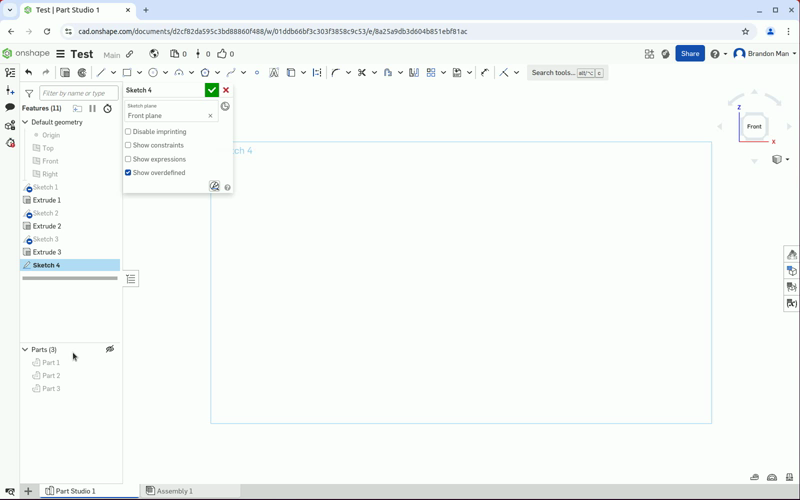
key(l)
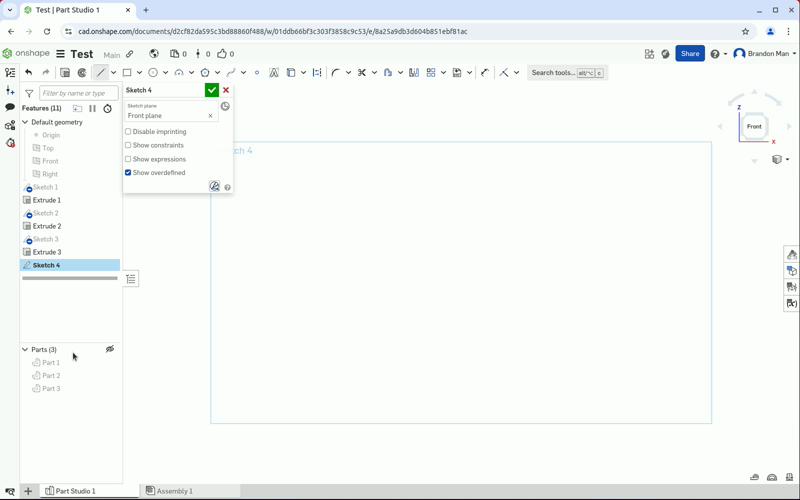
key_down(shift)
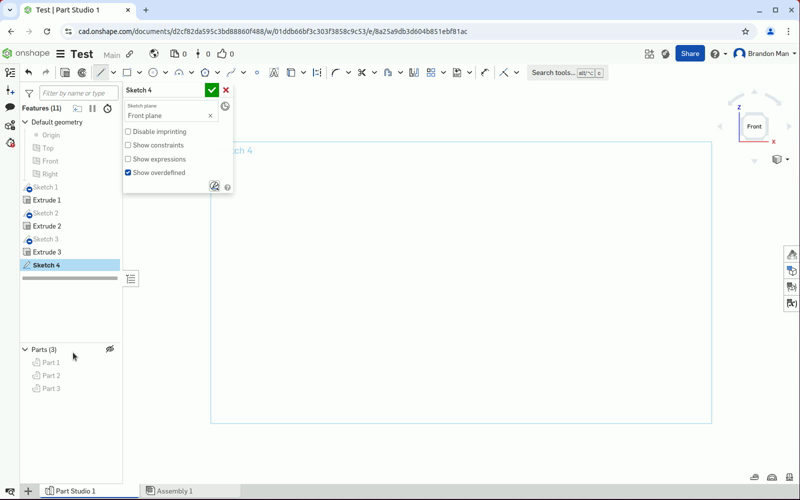
mouse_move(514, 280)
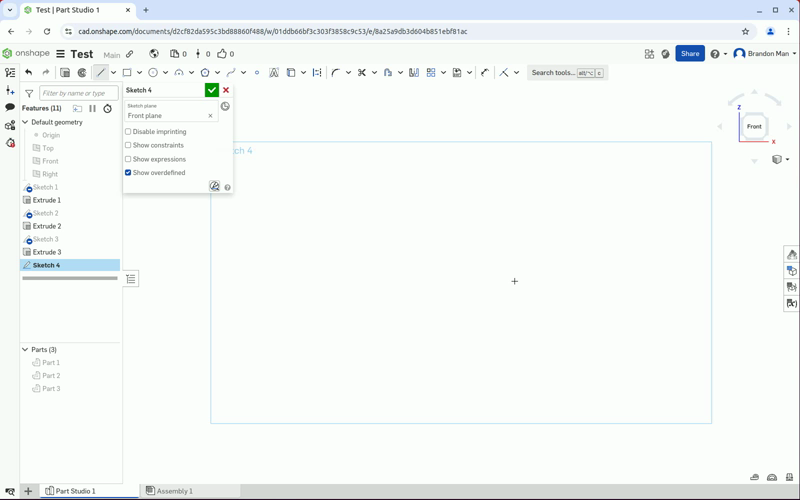
click(514, 280)
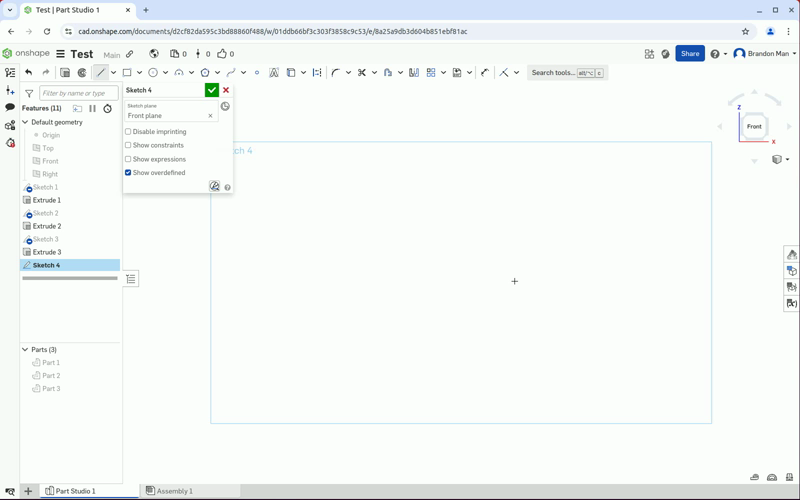
key_up(shift)
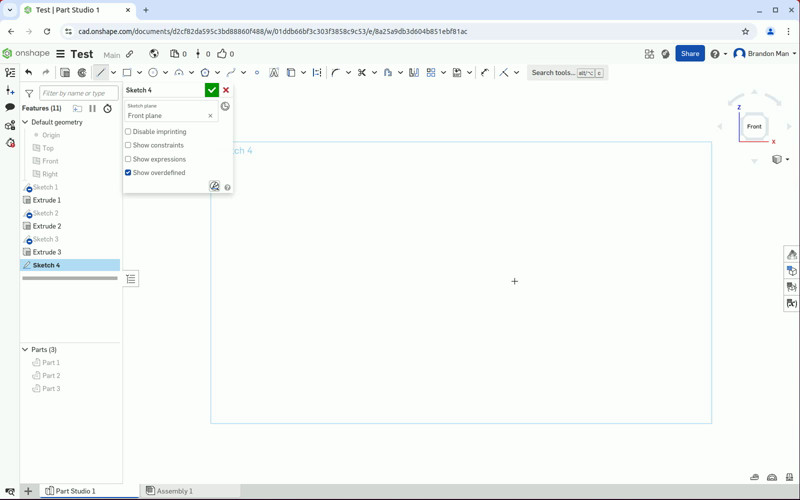
key_down(shift)
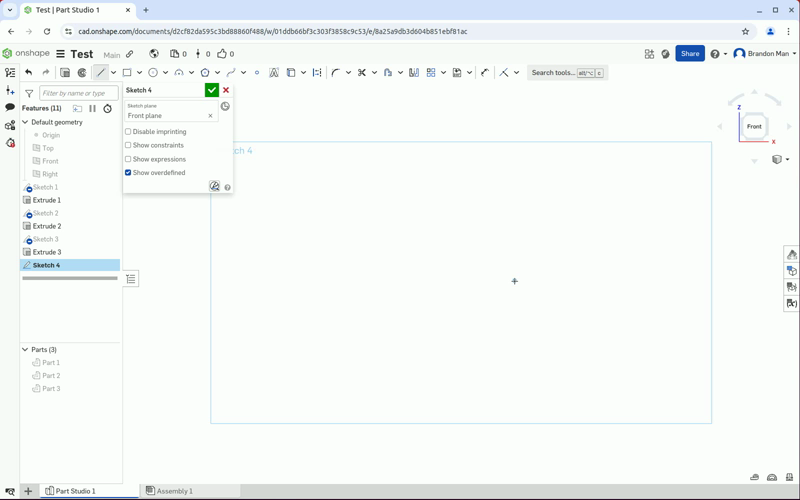
mouse_move(544, 280)
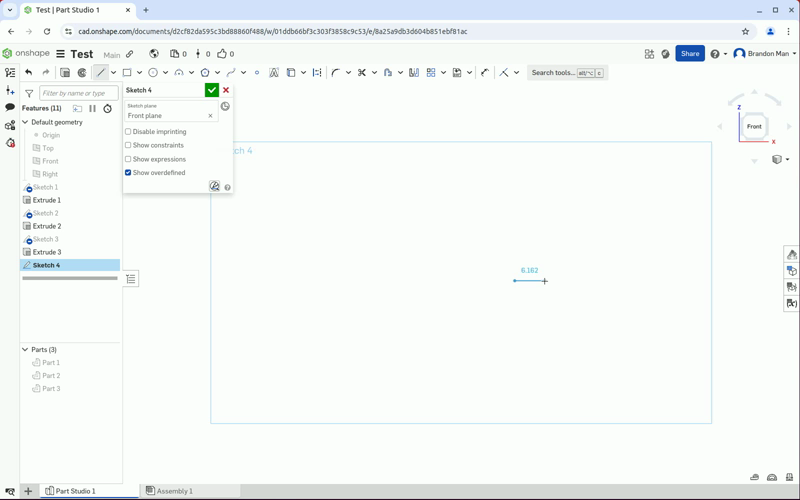
mouse_move(516, 280)
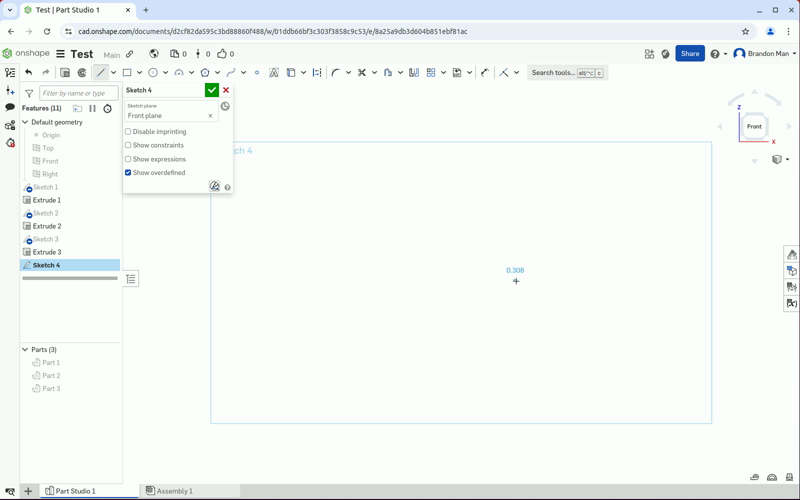
scroll(6)
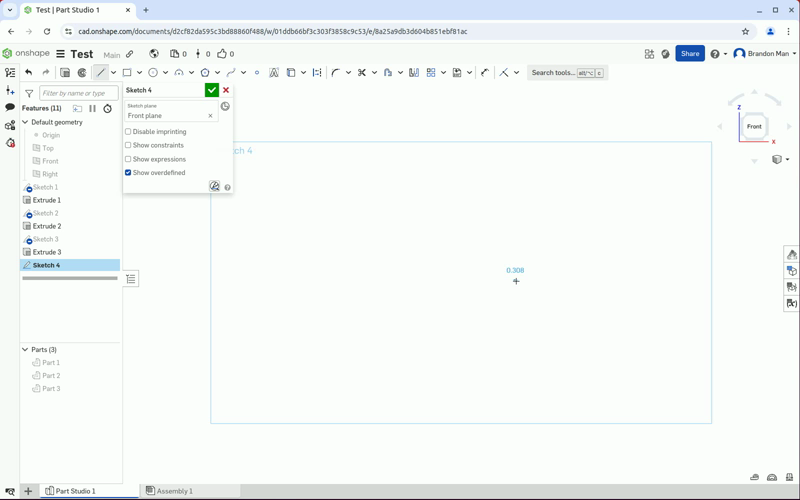
scroll(6)
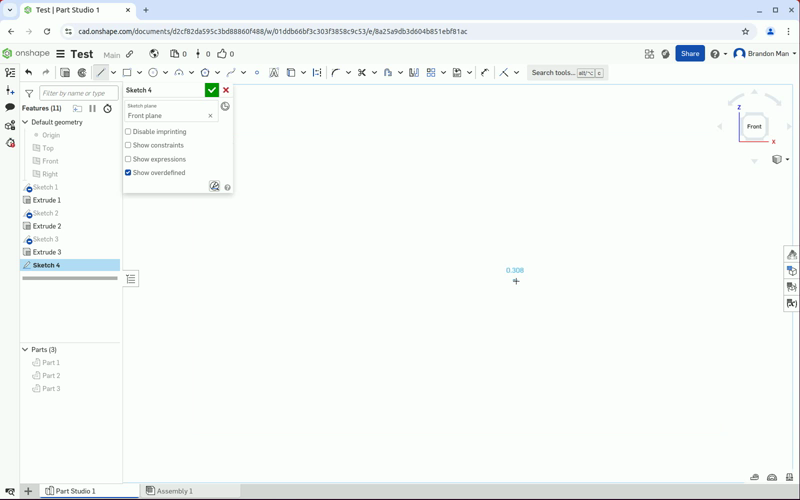
scroll(6)
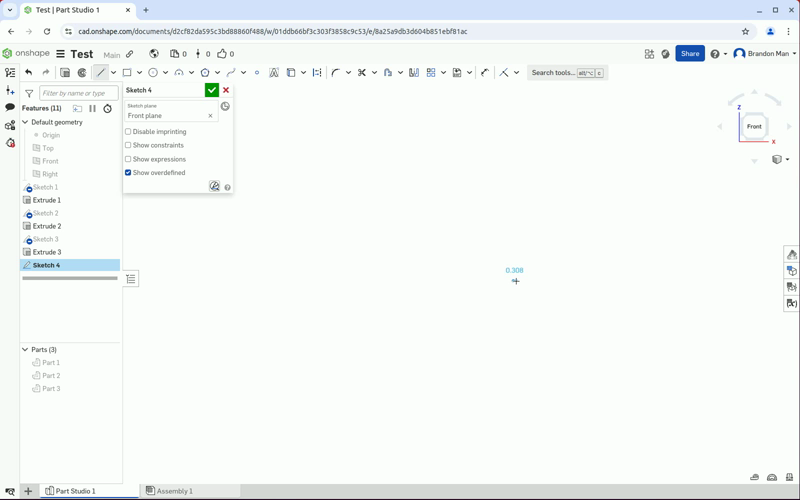
scroll(6)
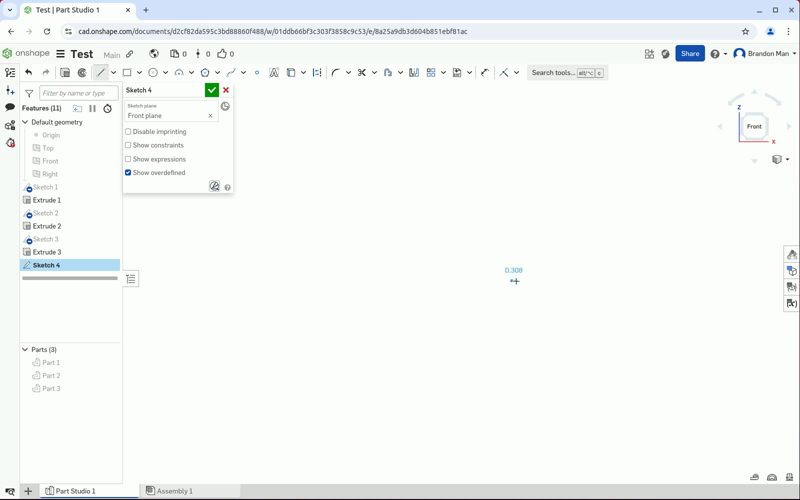
scroll(6)
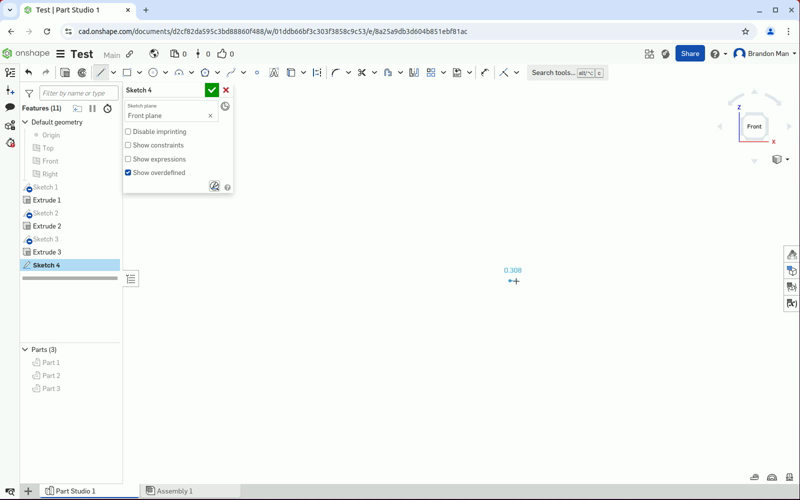
scroll(6)
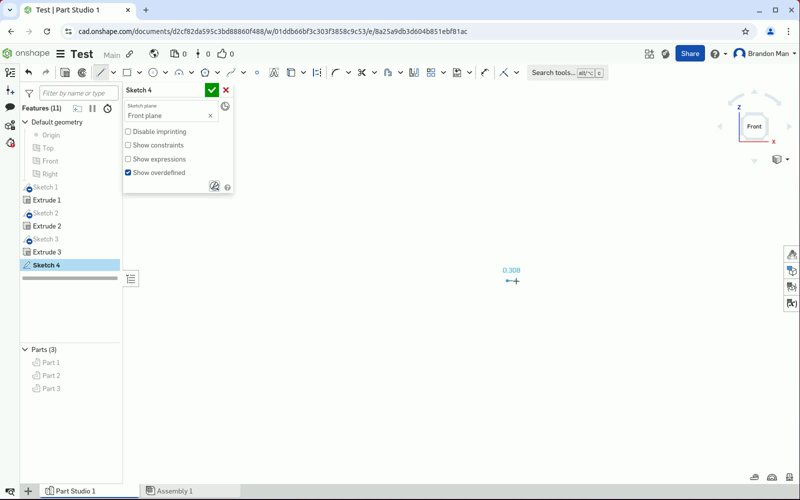
scroll(6)
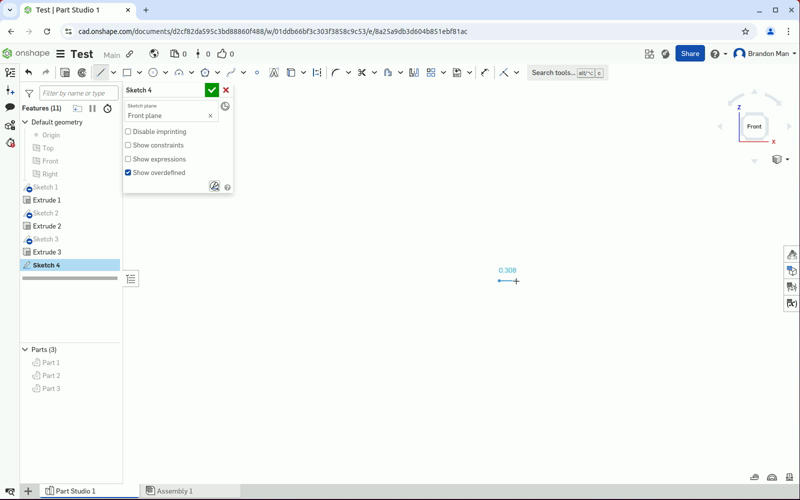
click(516, 280)
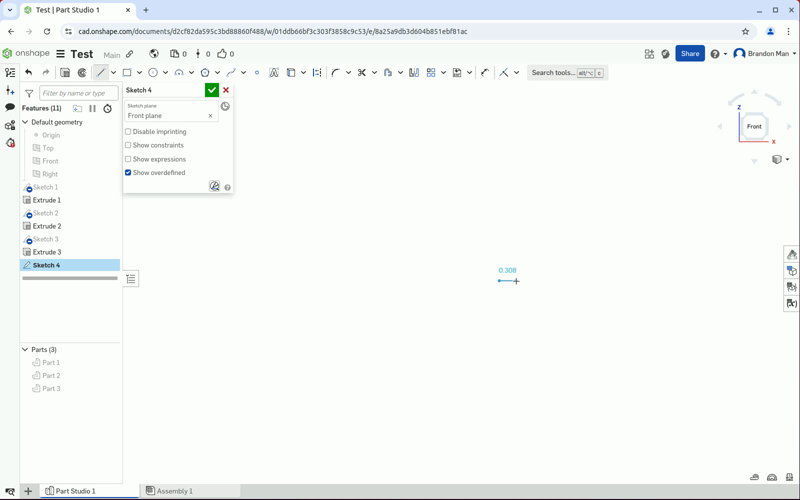
scroll(-6)
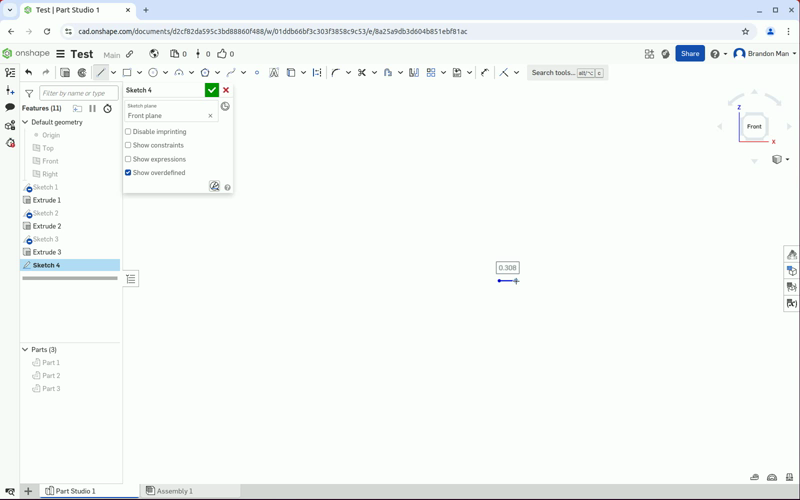
scroll(-6)
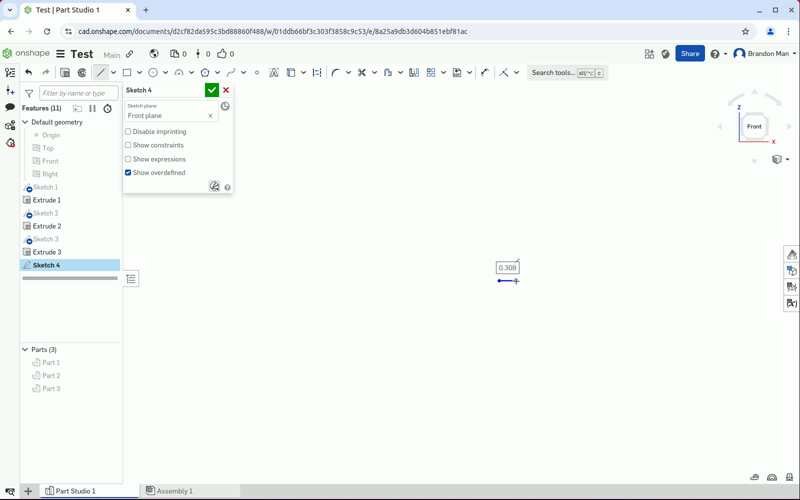
scroll(-6)
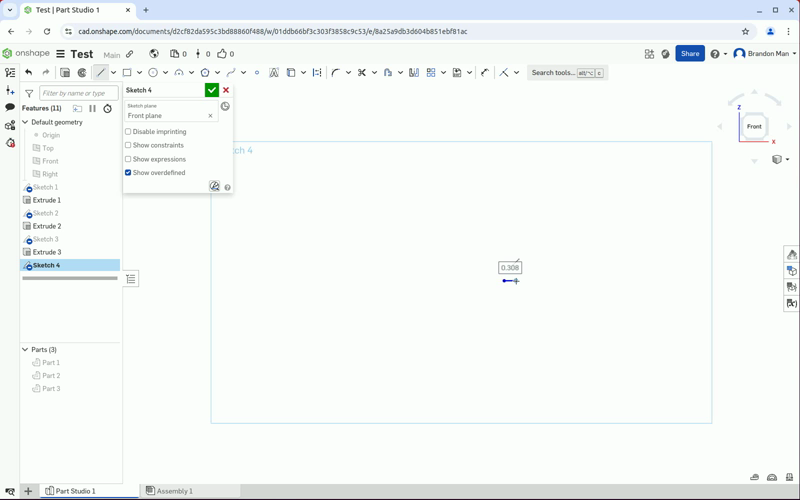
scroll(-6)
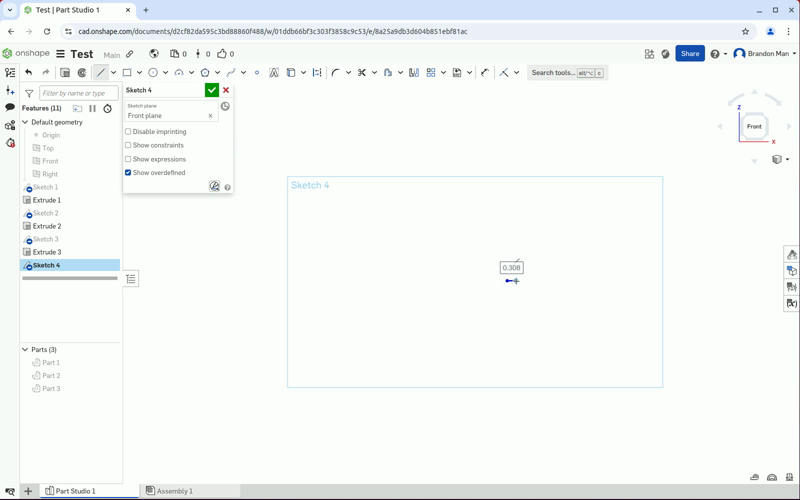
scroll(-6)
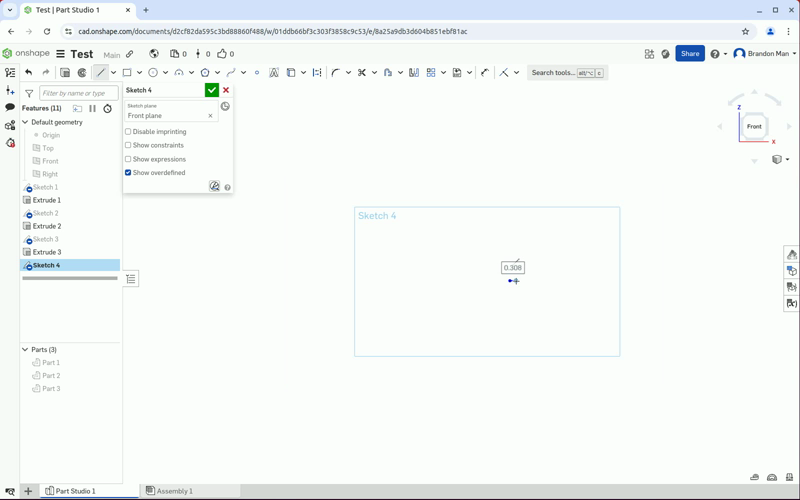
scroll(-6)
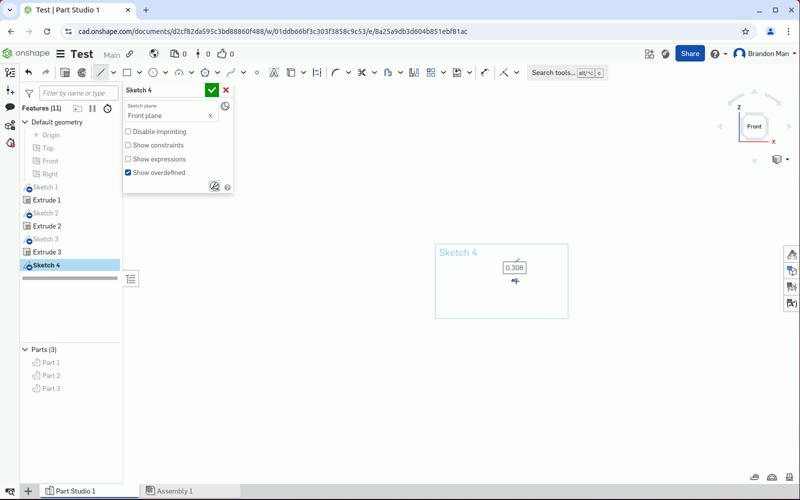
scroll(-6)
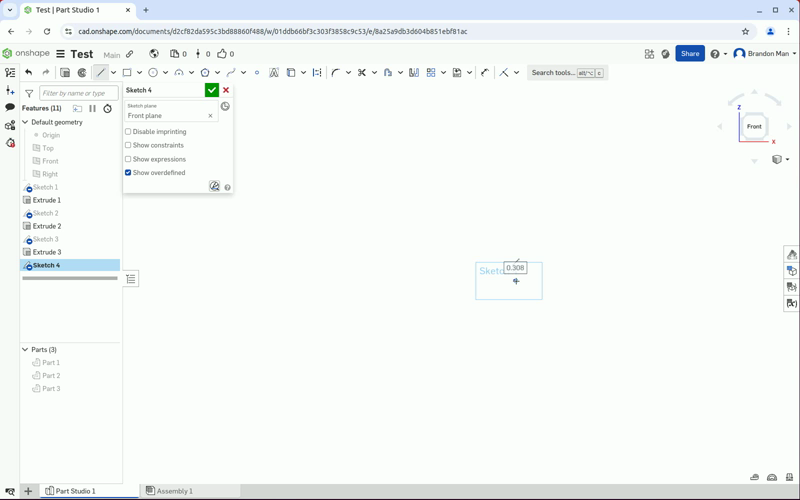
key_up(shift)
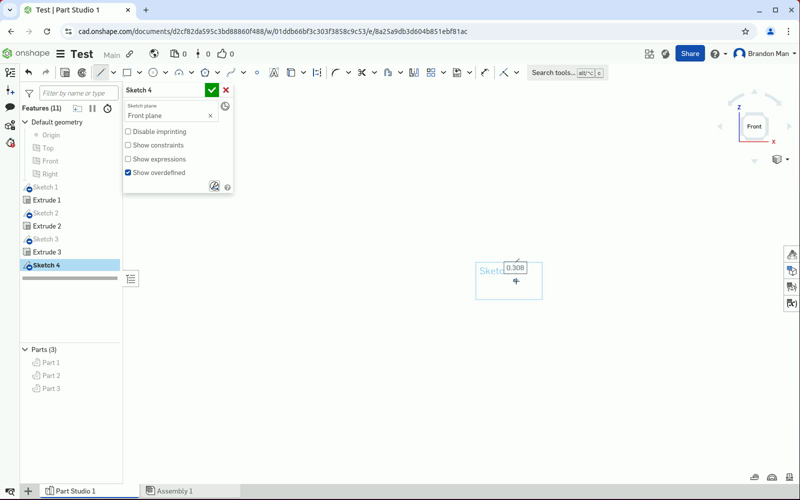
key_down(shift)
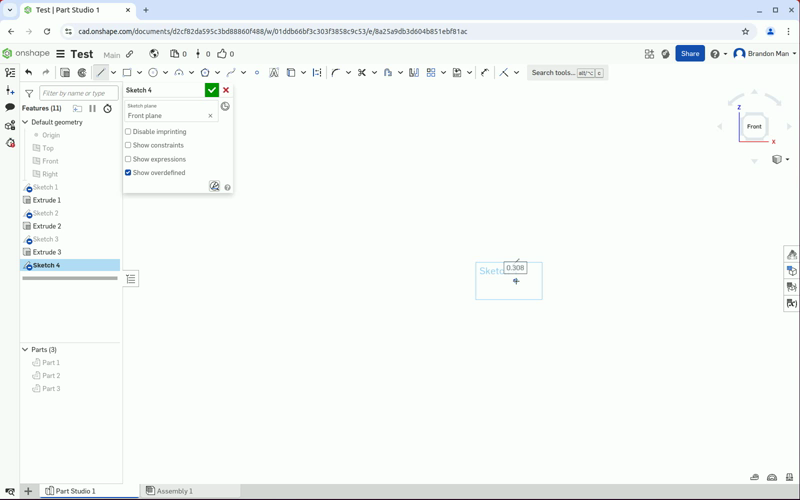
mouse_move(546, 280)
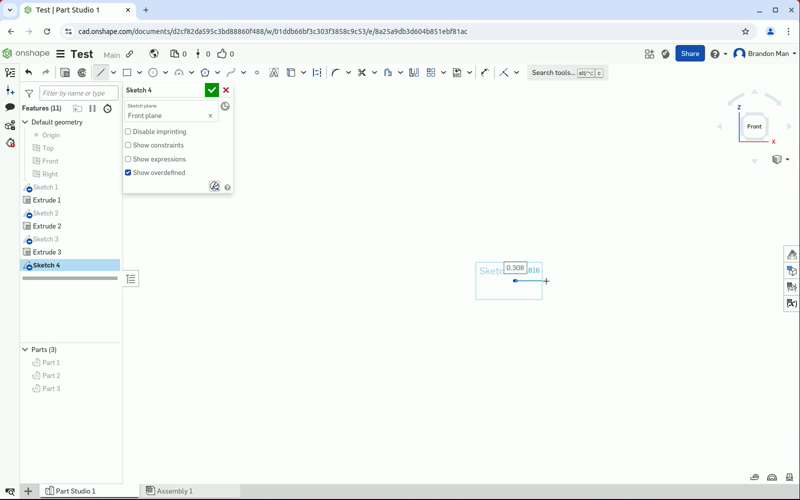
mouse_move(516, 225)
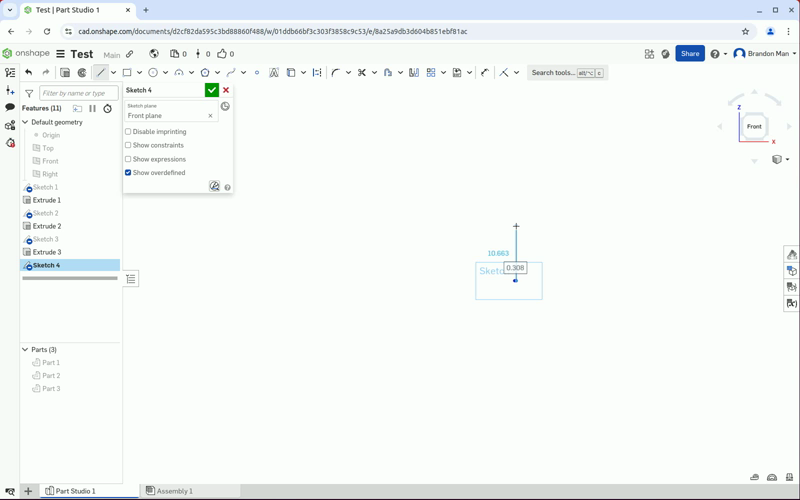
click(516, 225)
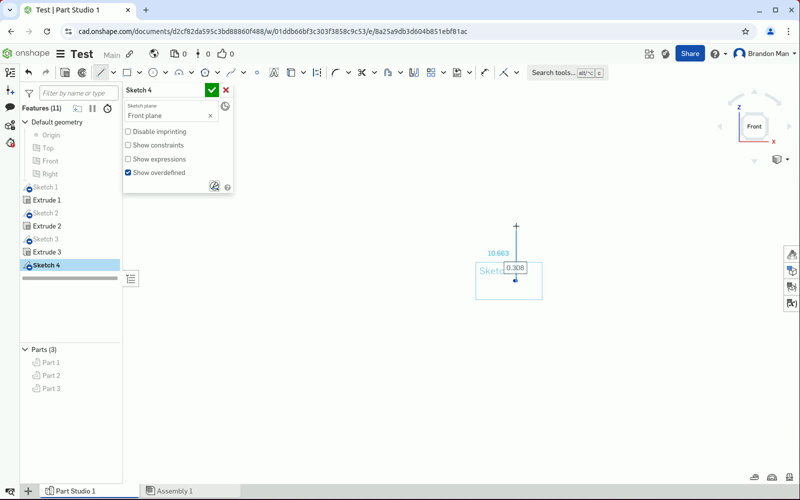
key_up(shift)
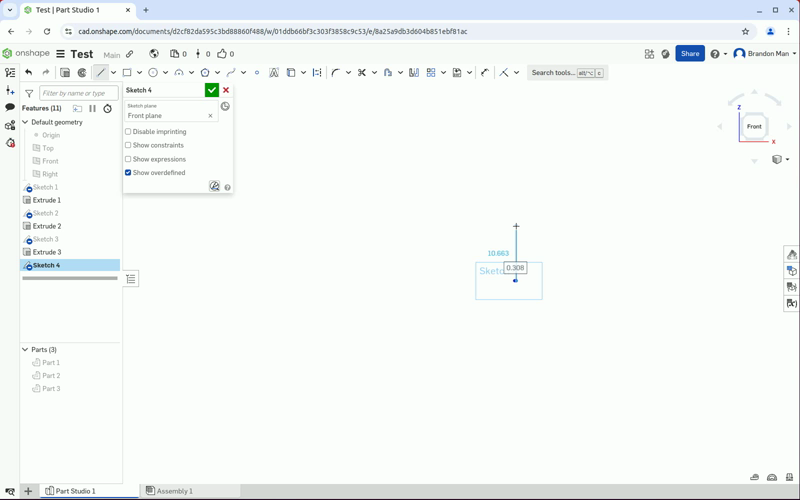
key_down(shift)
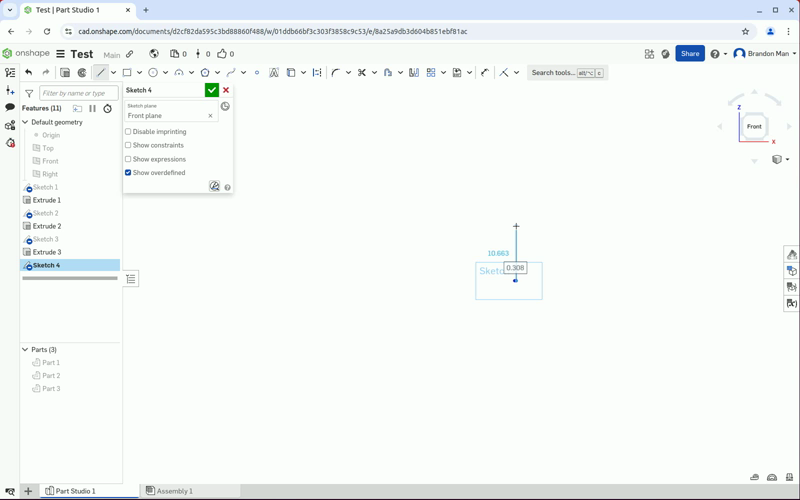
mouse_move(546, 225)
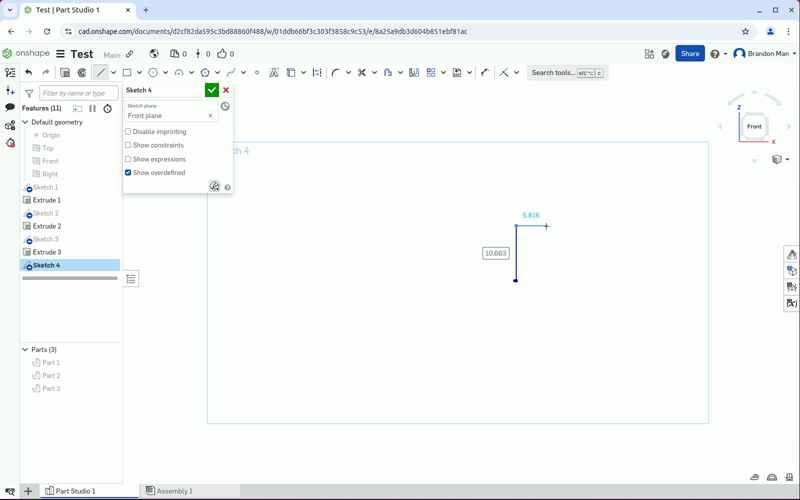
mouse_move(514, 225)
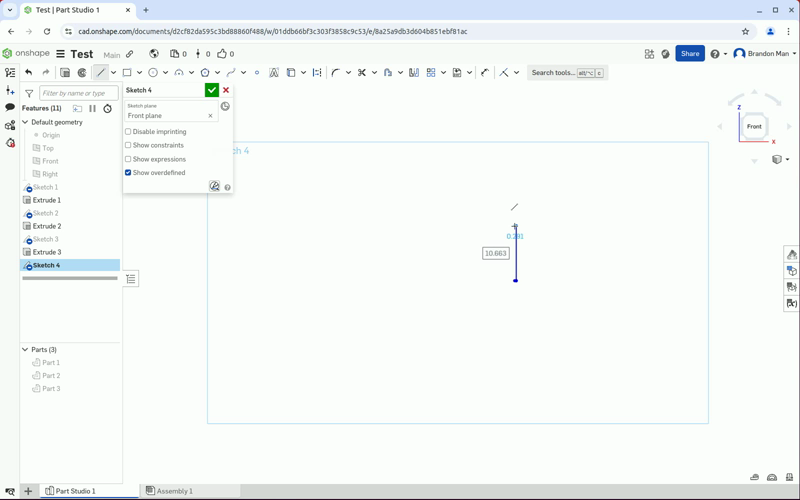
scroll(6)
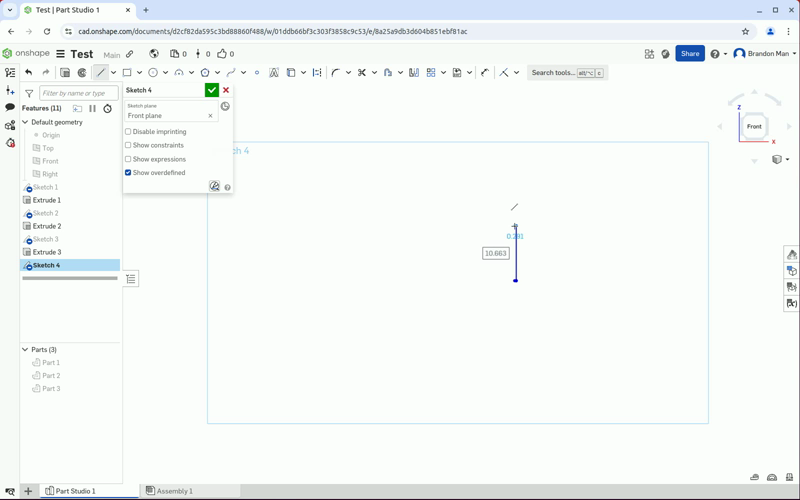
scroll(6)
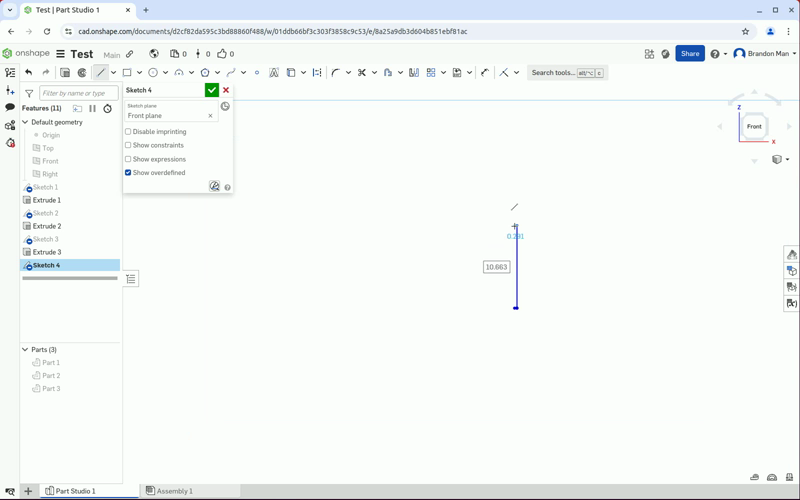
scroll(6)
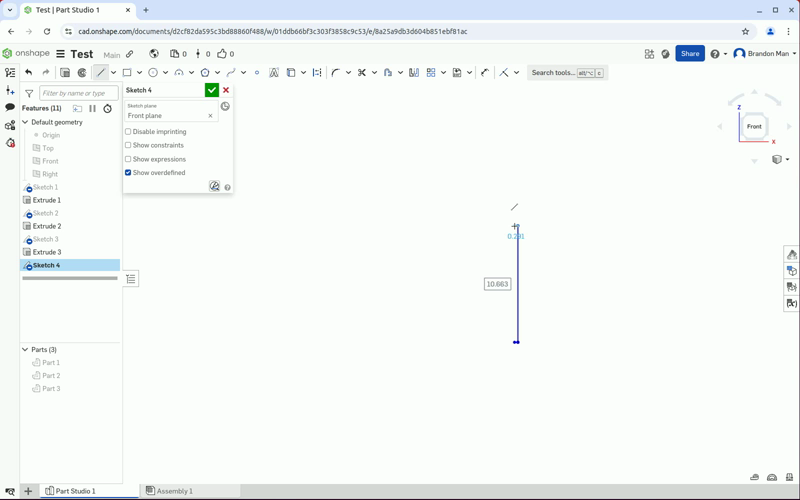
scroll(6)
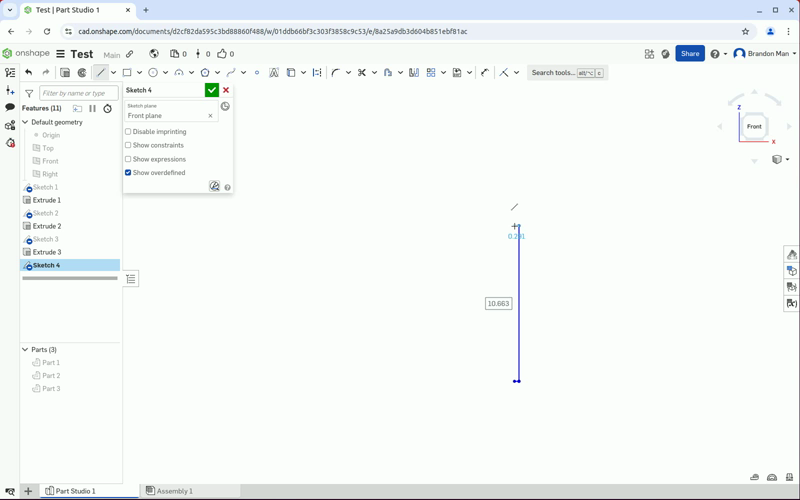
scroll(6)
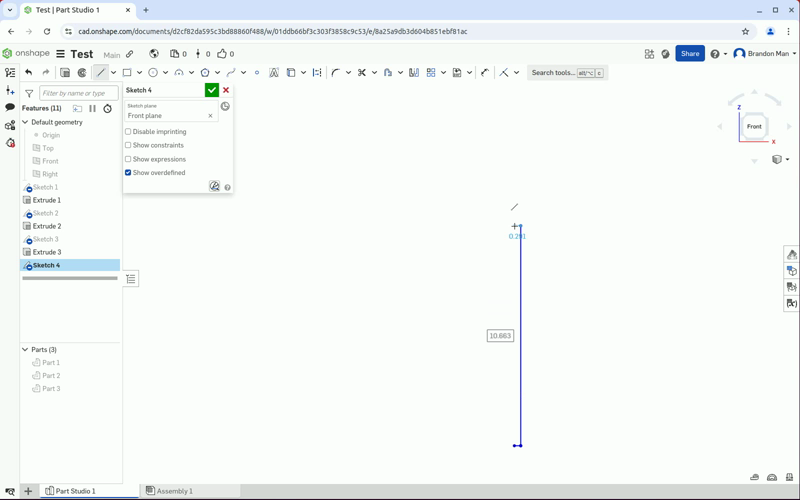
scroll(6)
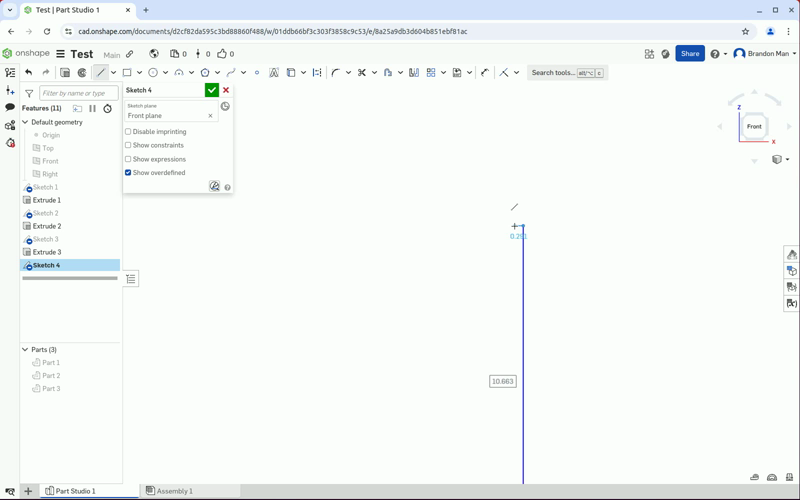
scroll(6)
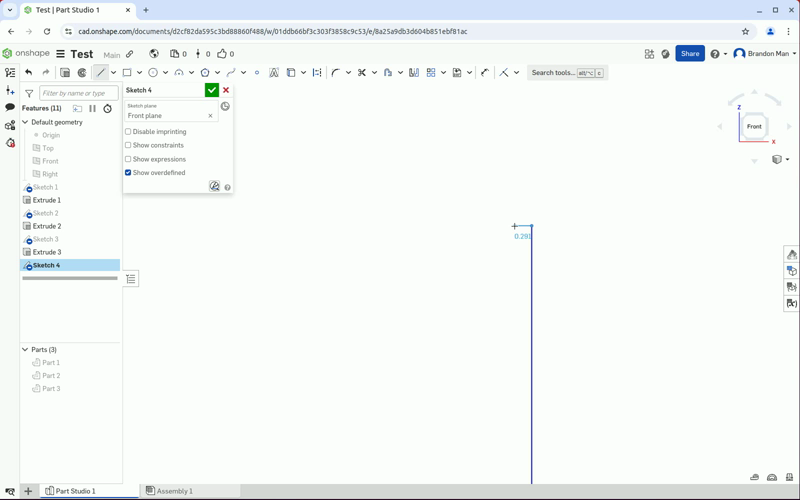
click(514, 225)
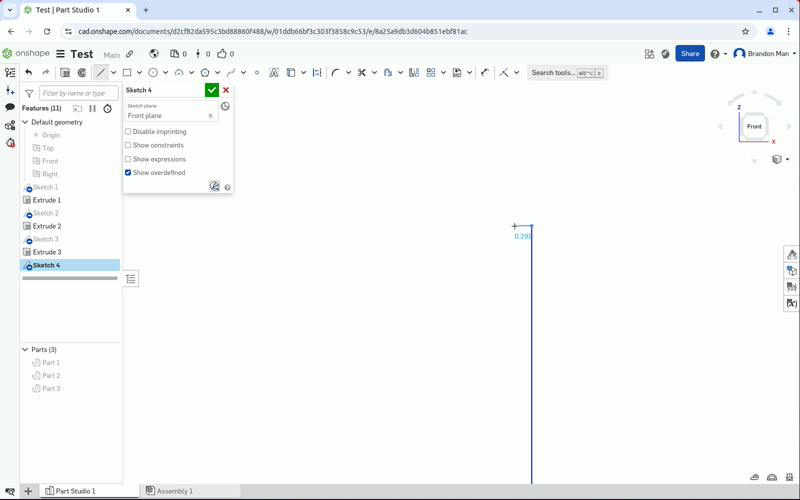
scroll(-6)
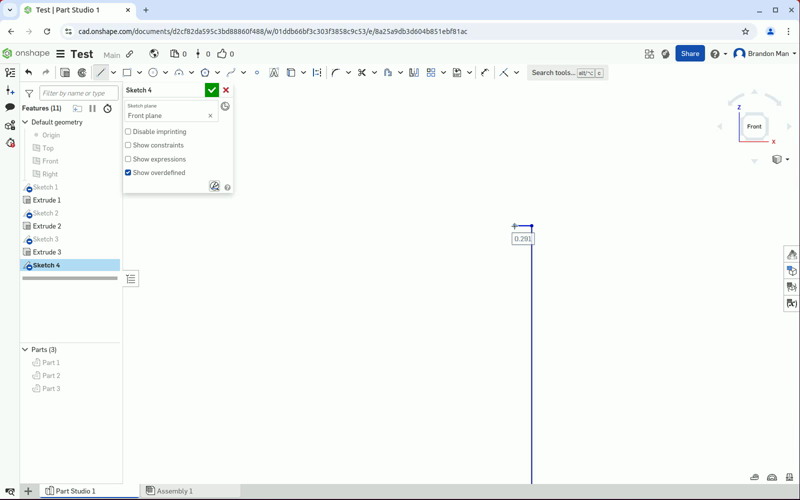
scroll(-6)
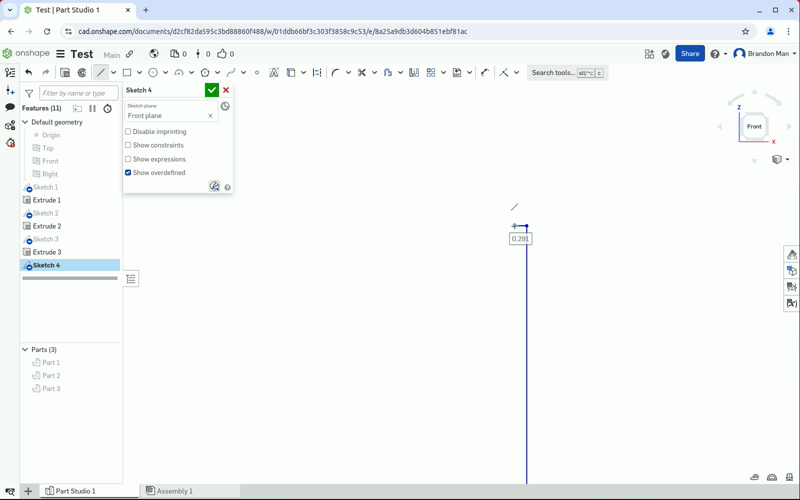
scroll(-6)
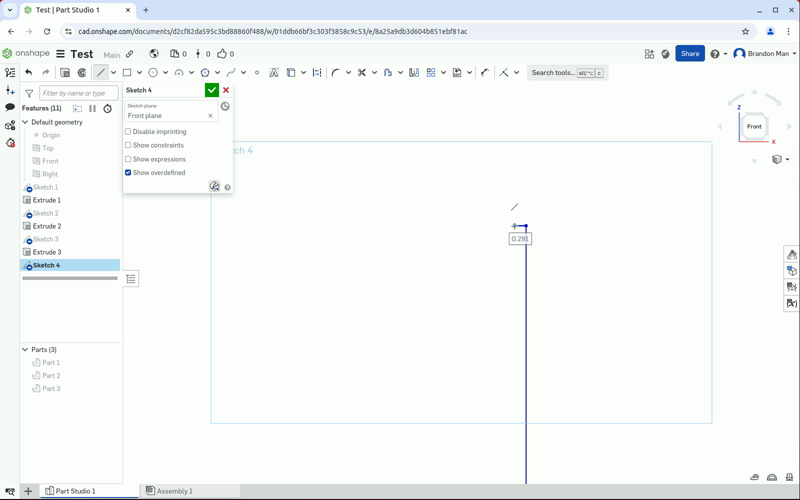
scroll(-6)
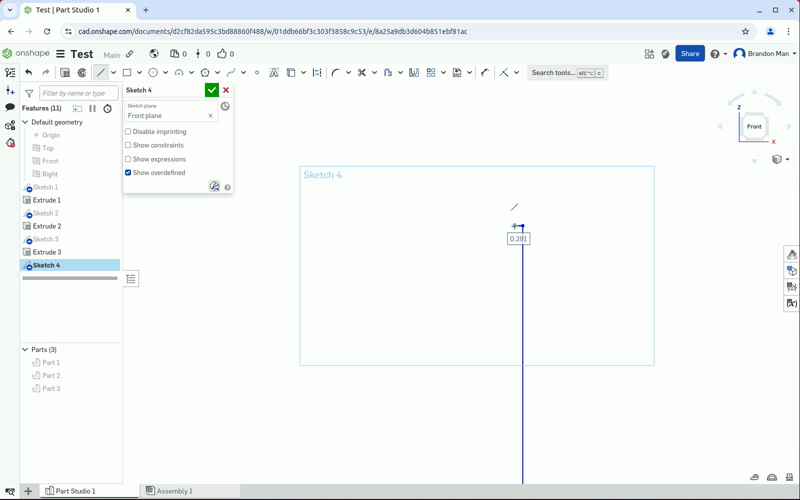
scroll(-6)
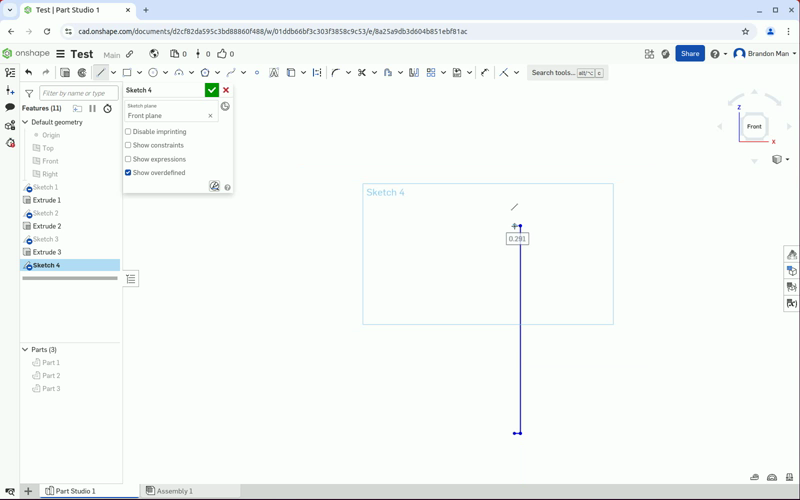
scroll(-6)
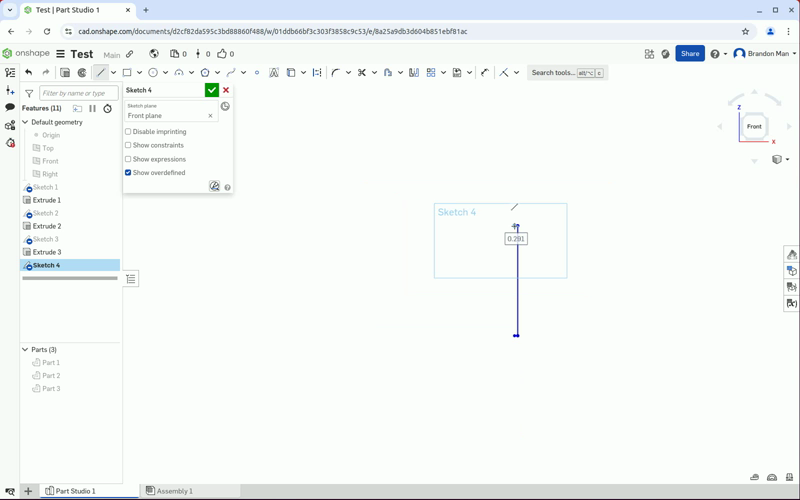
scroll(-6)
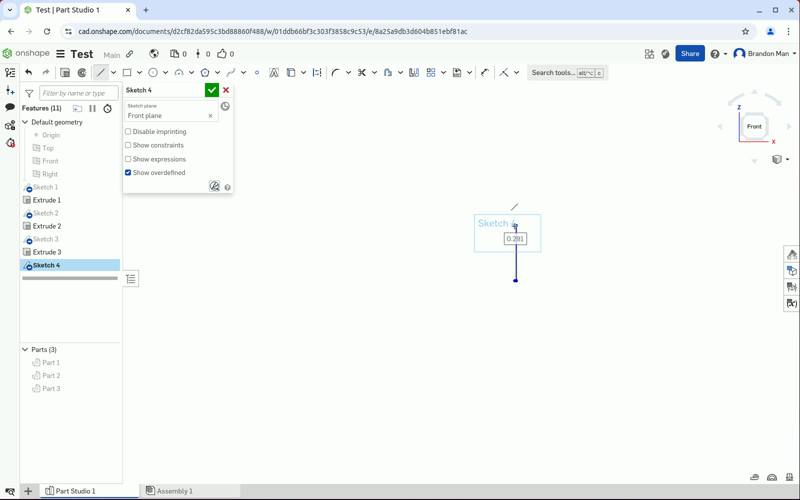
key_up(shift)
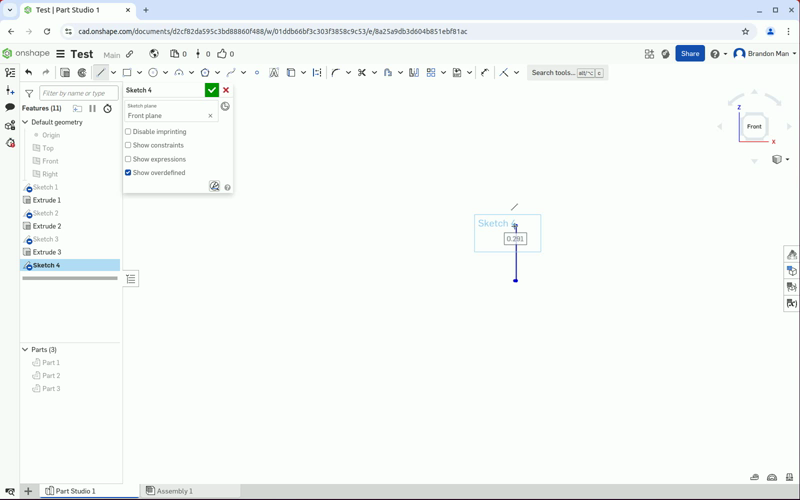
mouse_move(544, 225)
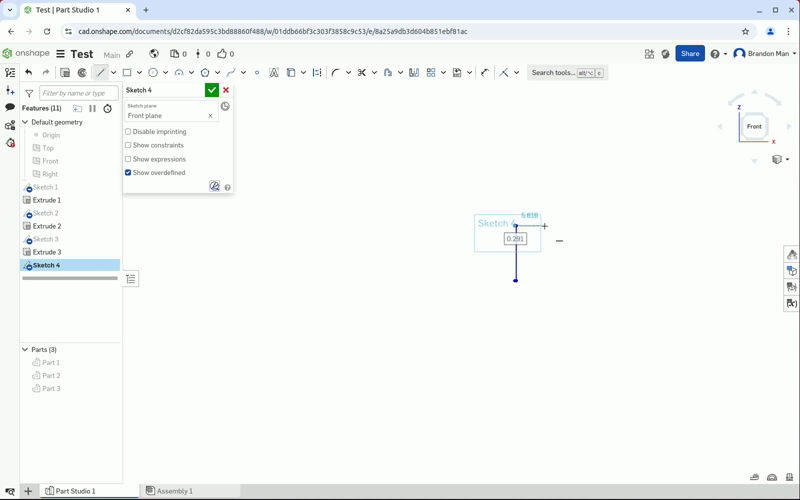
key_down(shift)
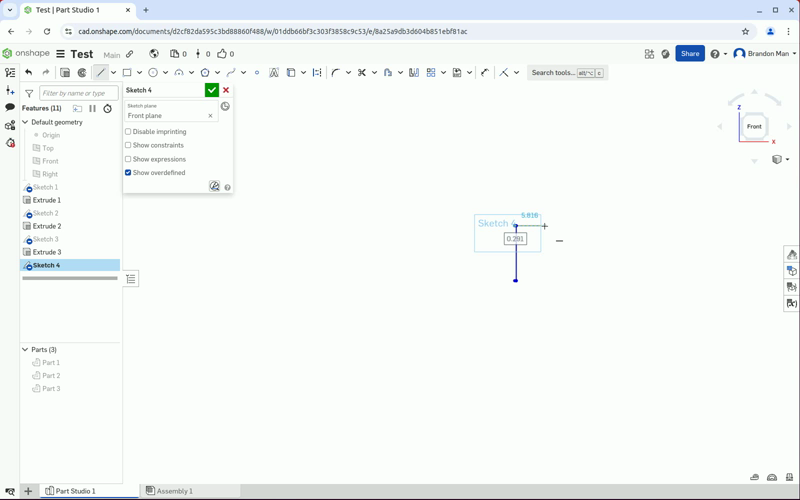
mouse_move(514, 280)
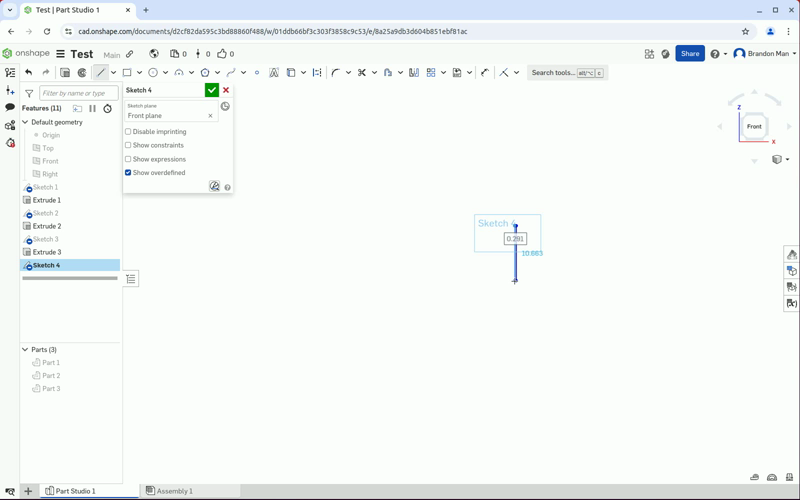
scroll(6)
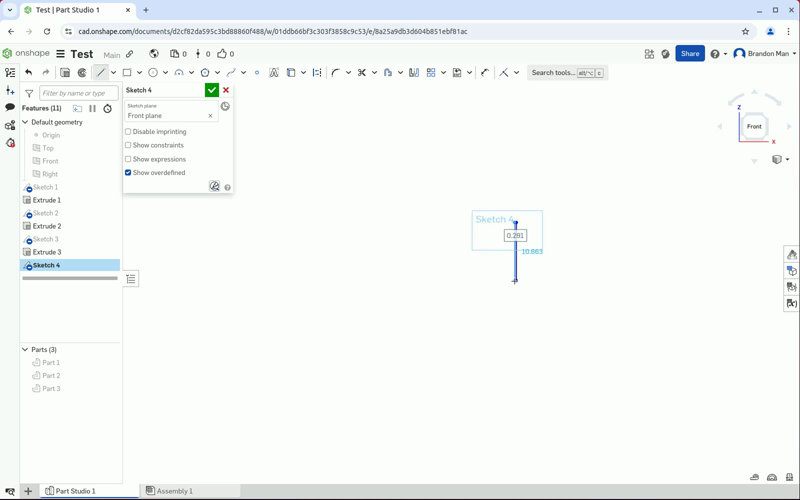
scroll(6)
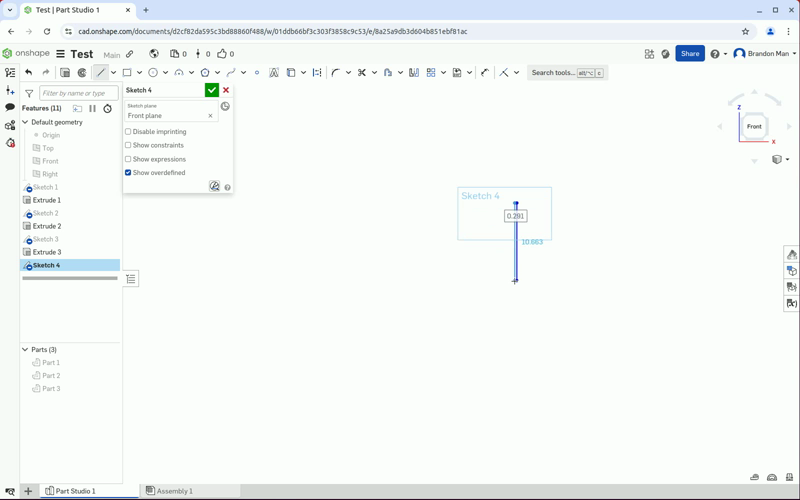
scroll(6)
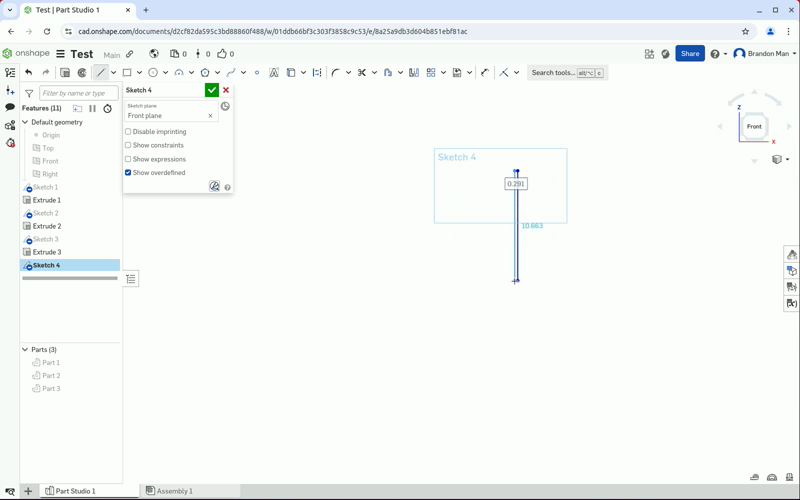
scroll(6)
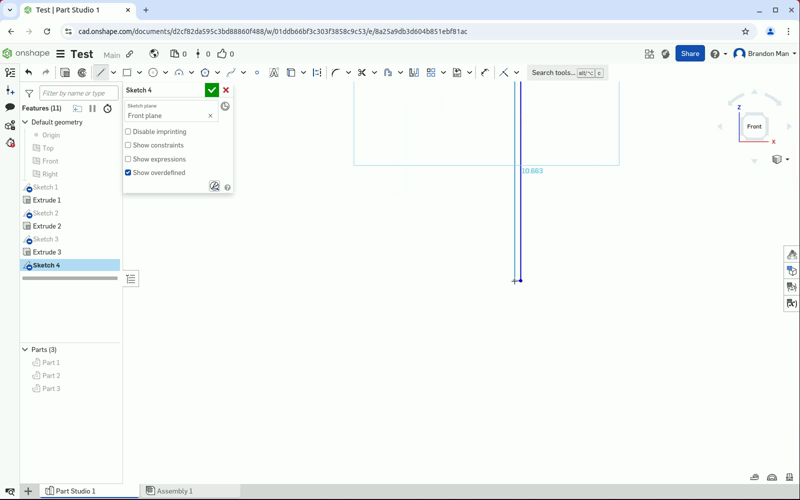
scroll(6)
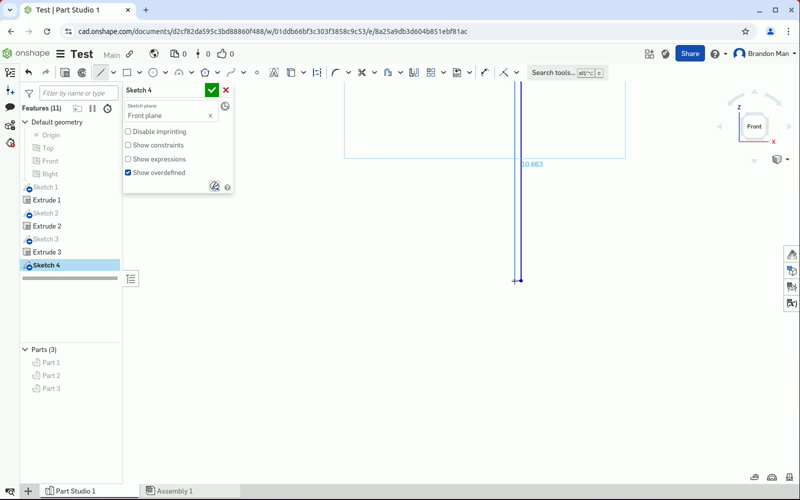
scroll(6)
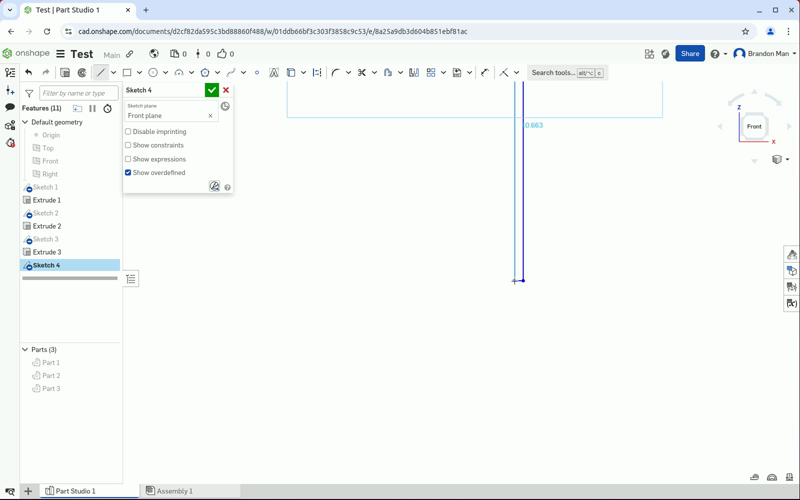
scroll(6)
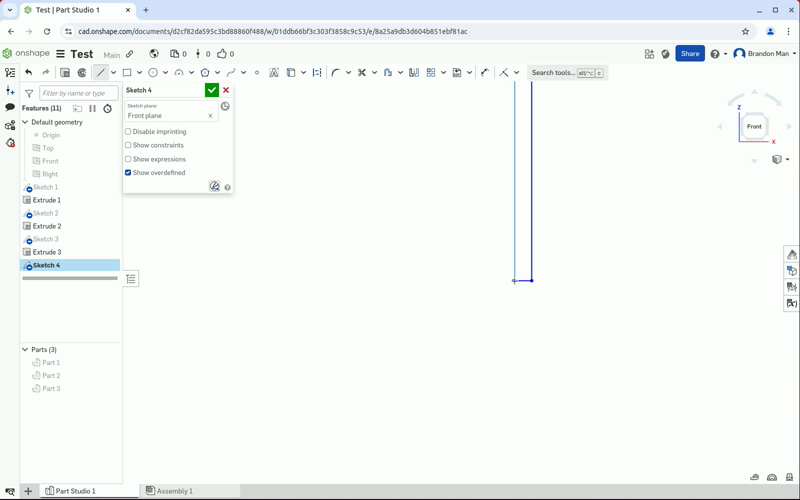
key_up(shift)
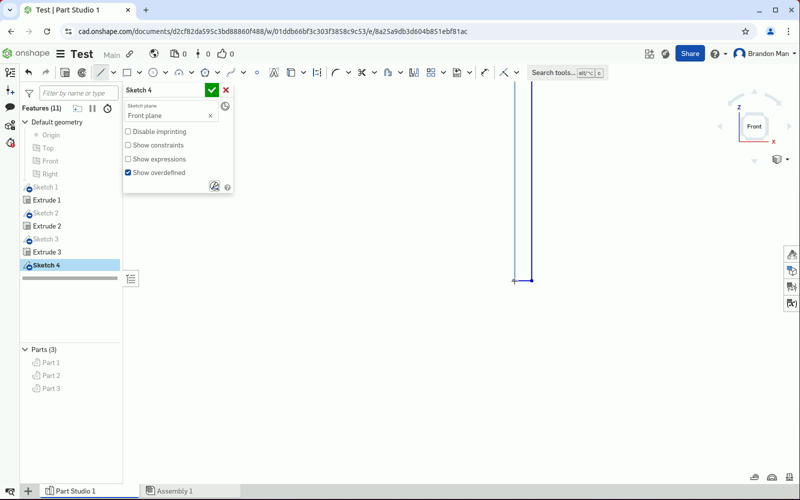
click(514, 280)
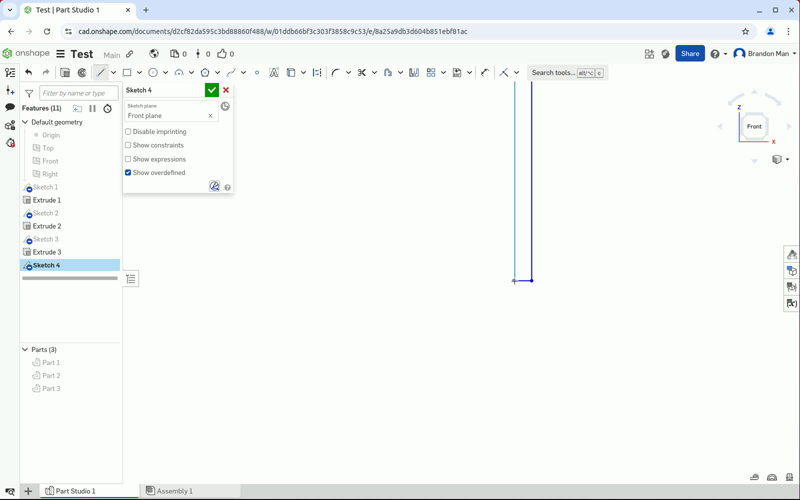
scroll(-6)
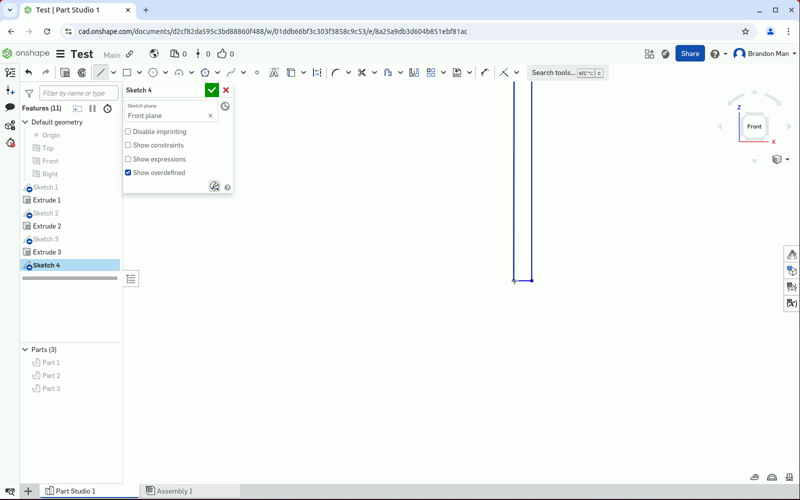
scroll(-6)
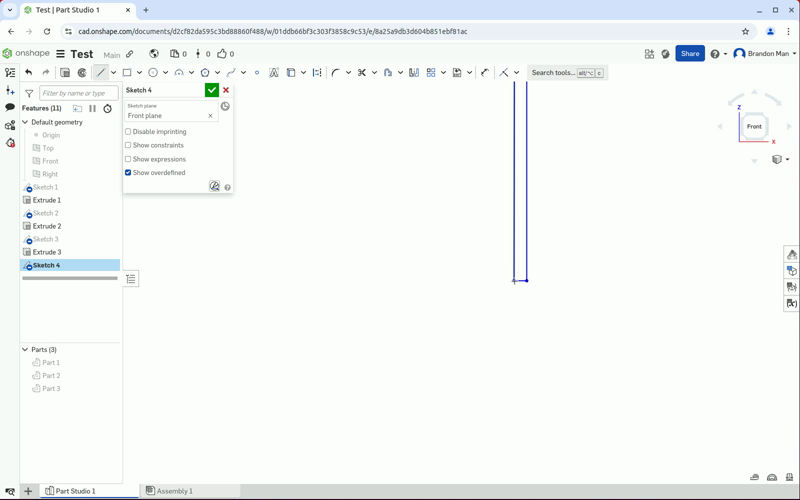
scroll(-6)
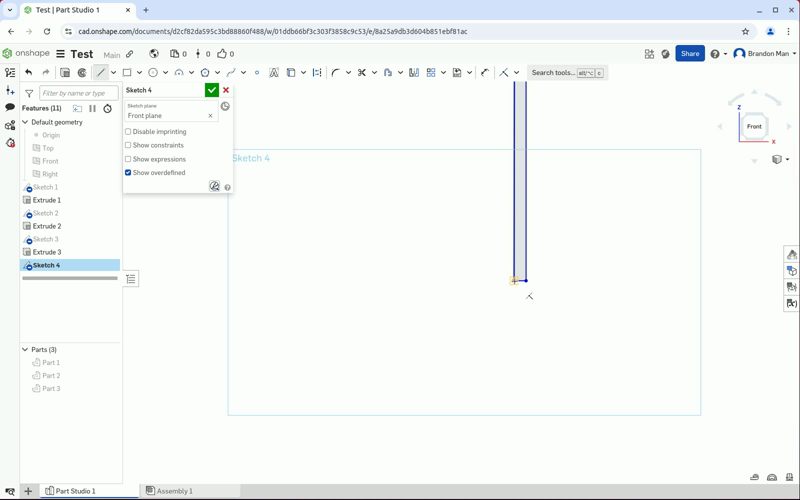
scroll(-6)
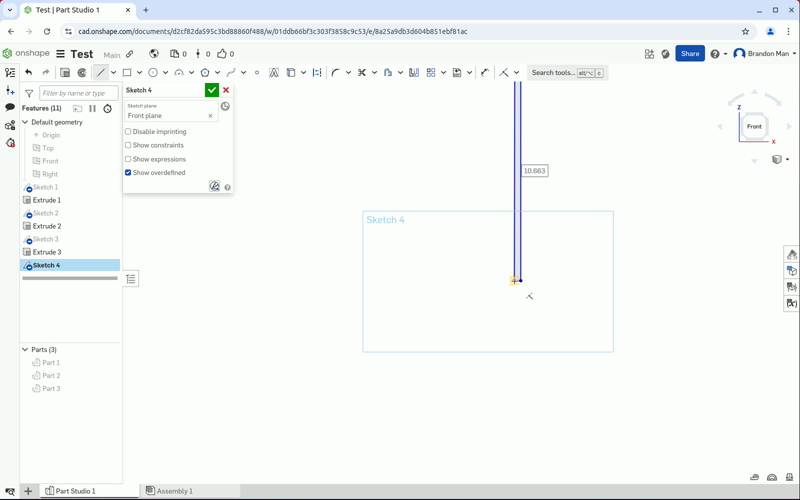
scroll(-6)
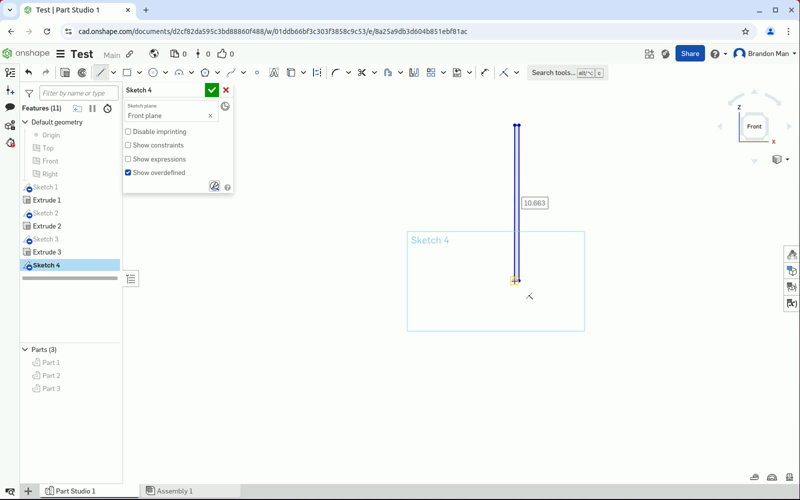
scroll(-6)
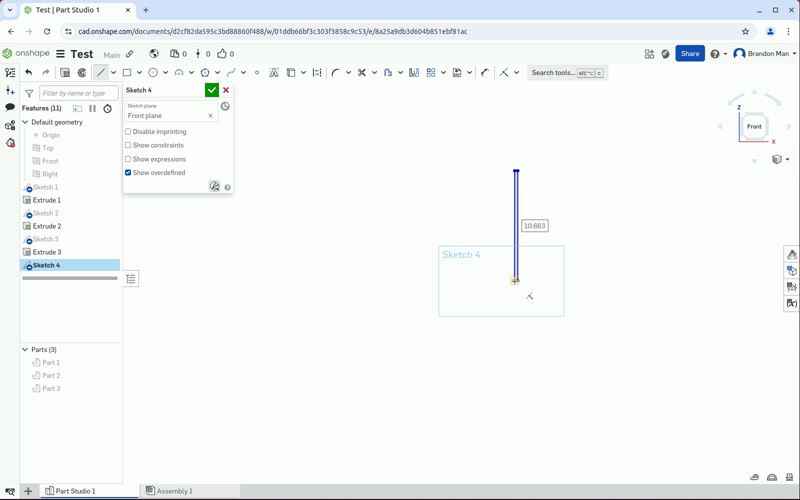
scroll(-6)
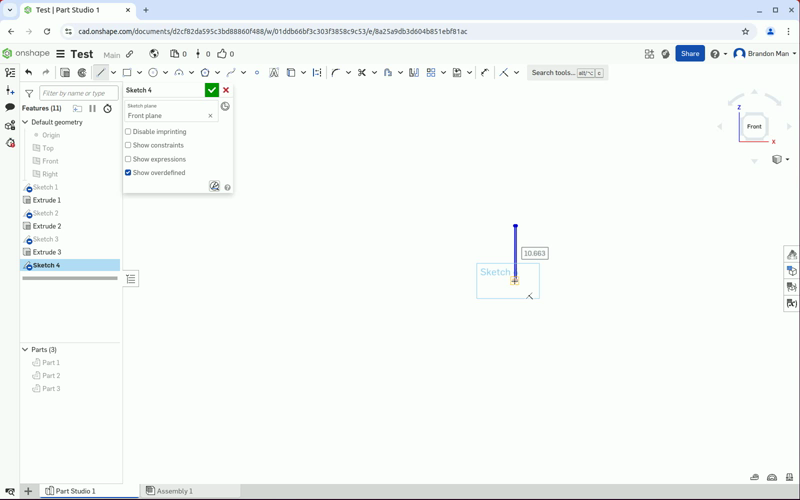
key(esc)
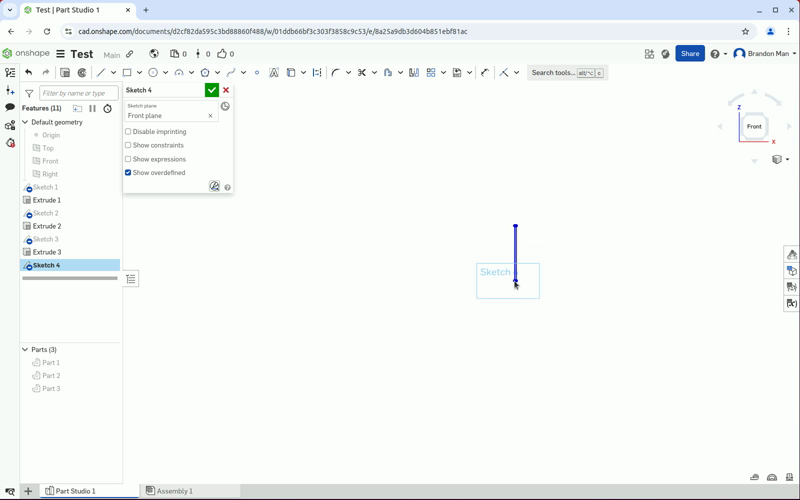
mouse_move(514, 280)
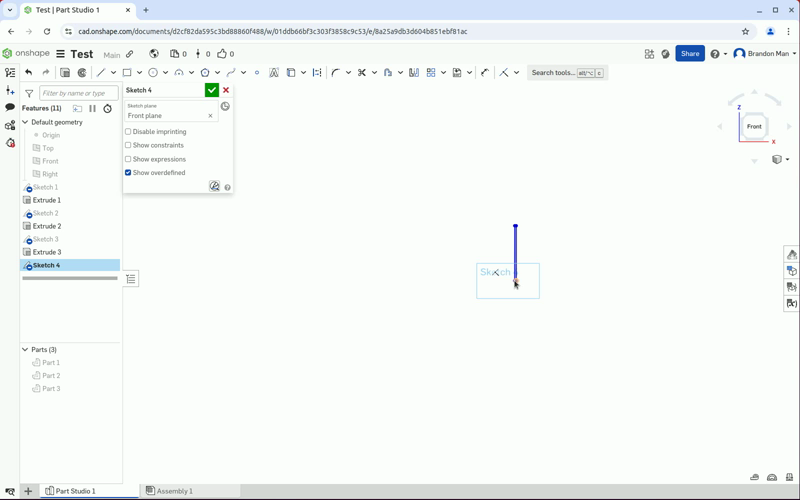
scroll(6)
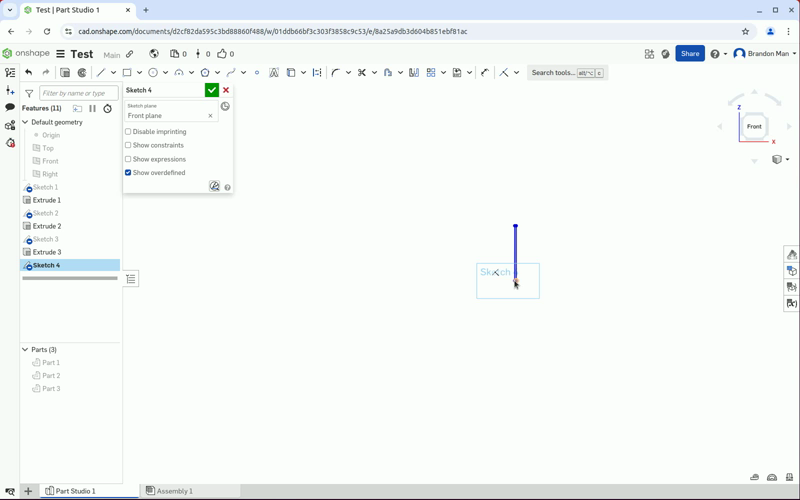
scroll(6)
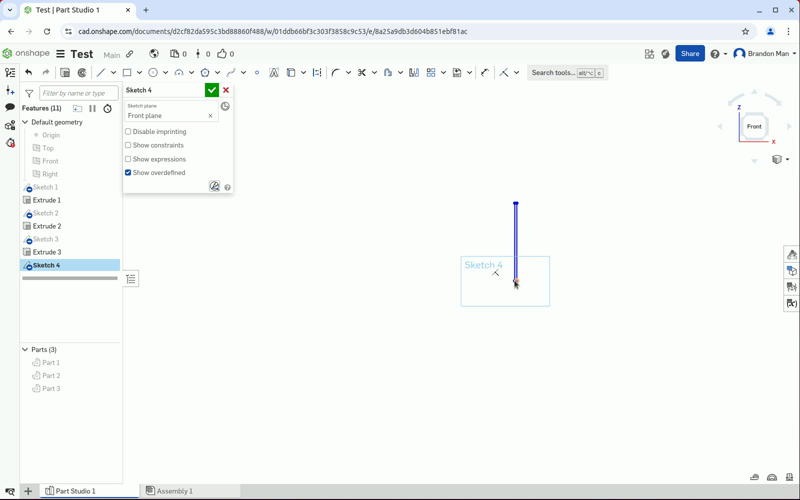
scroll(6)
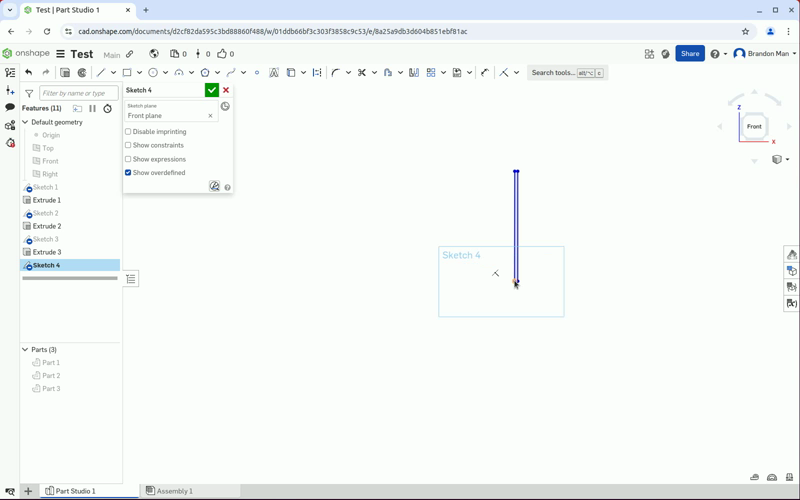
scroll(6)
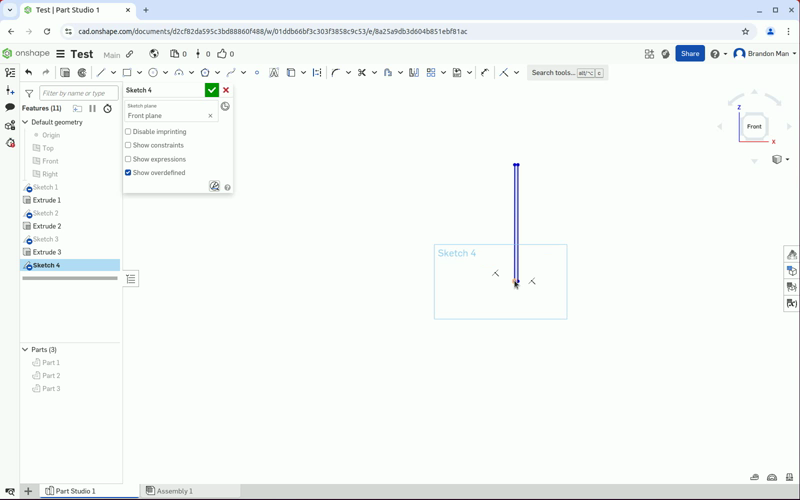
scroll(6)
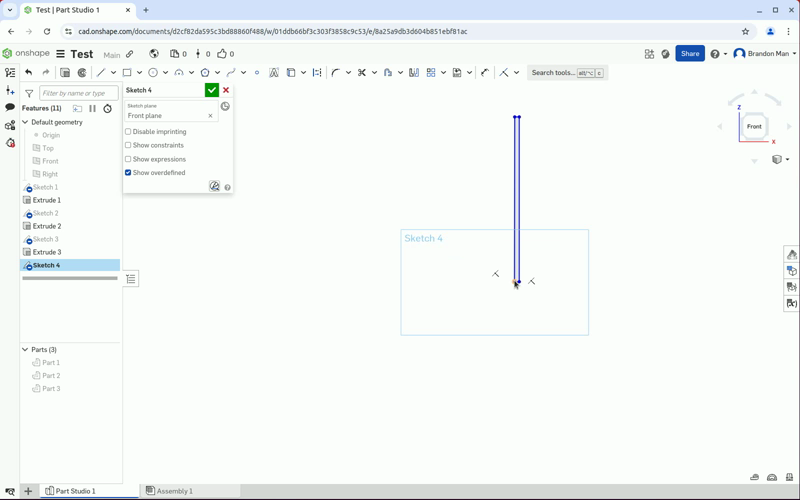
scroll(6)
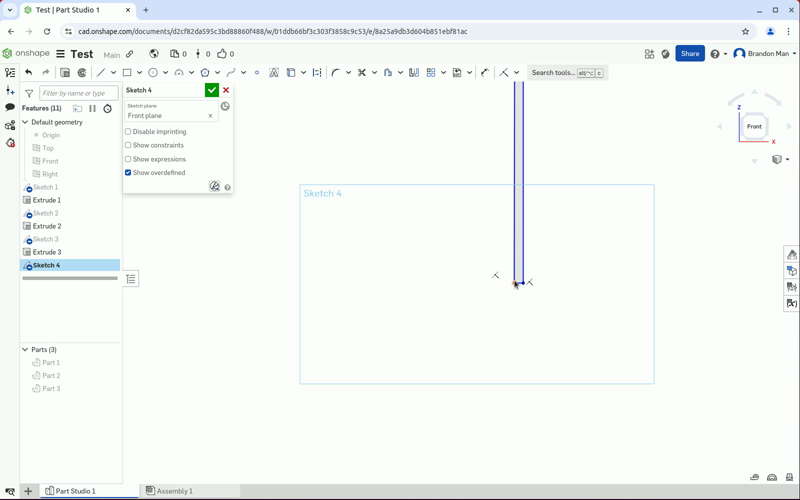
scroll(6)
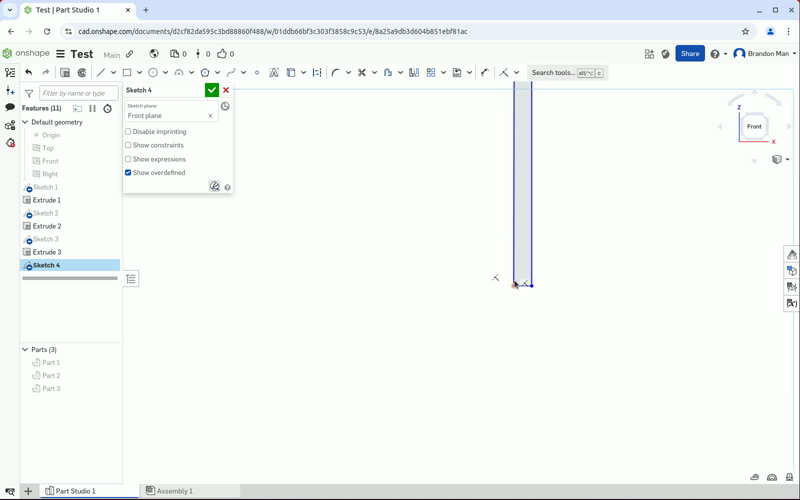
click(514, 280)
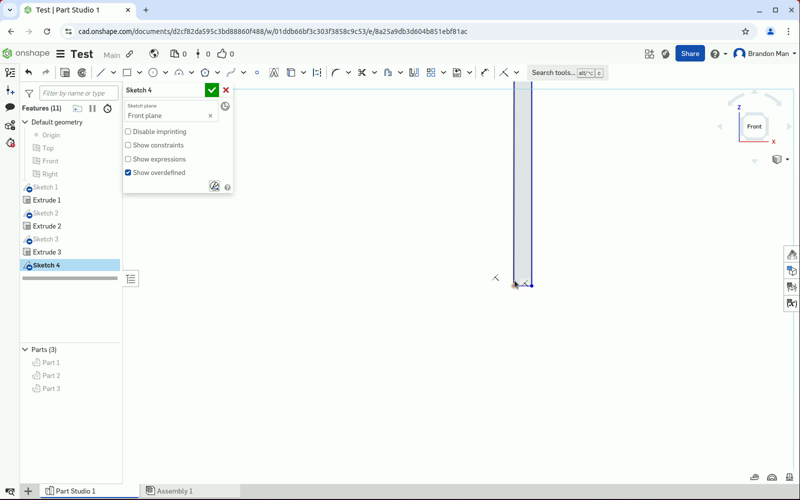
scroll(-6)
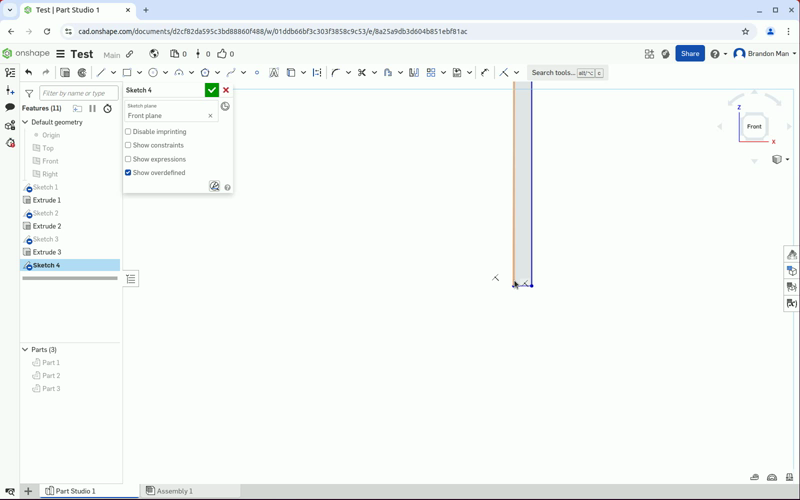
scroll(-6)
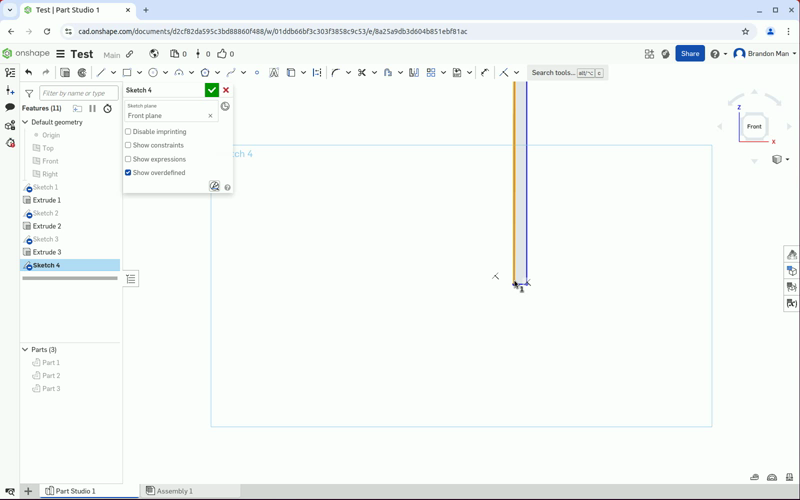
scroll(-6)
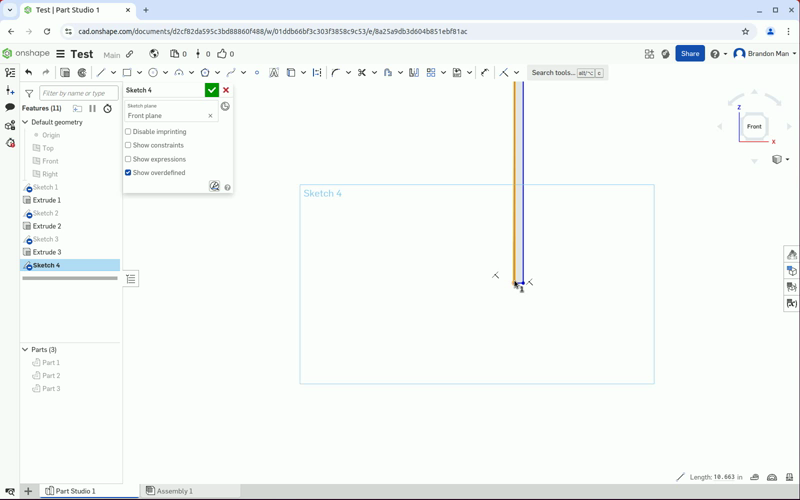
scroll(-6)
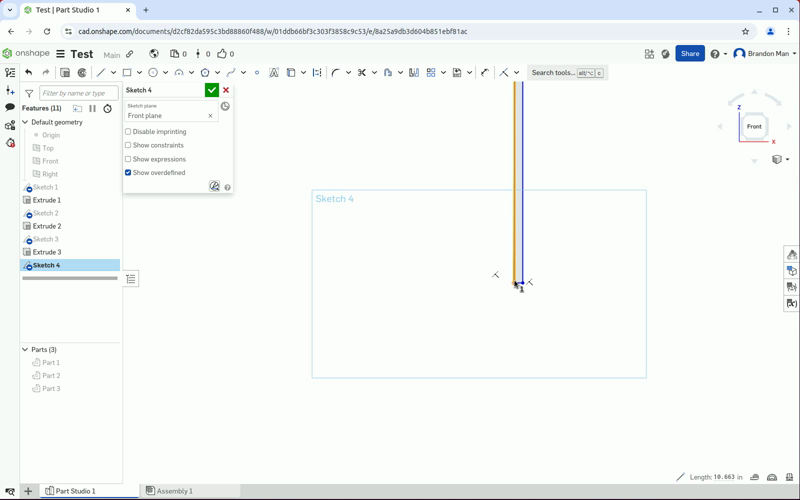
scroll(-6)
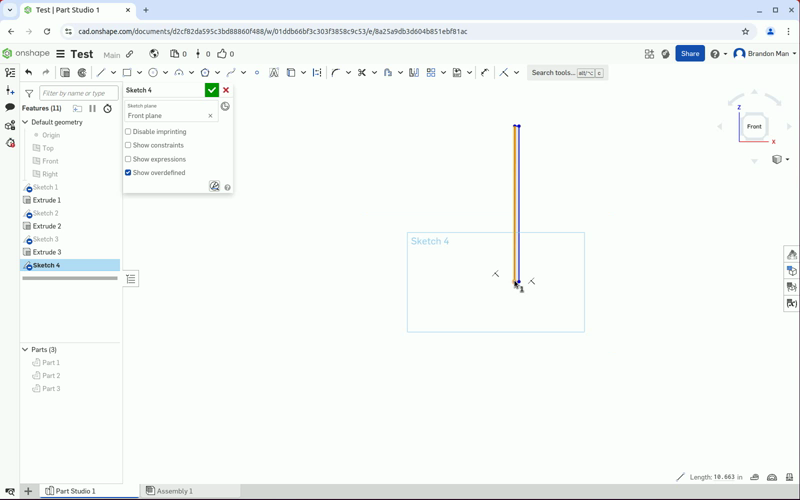
scroll(-6)
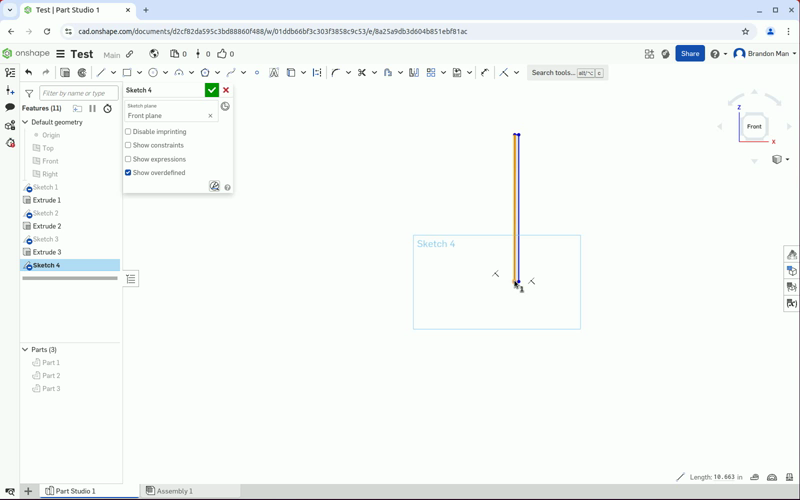
scroll(-6)
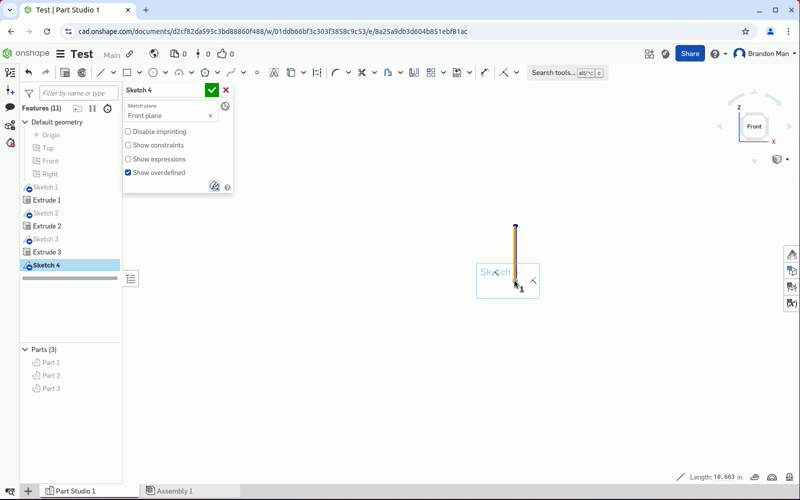
mouse_move(73, 352)
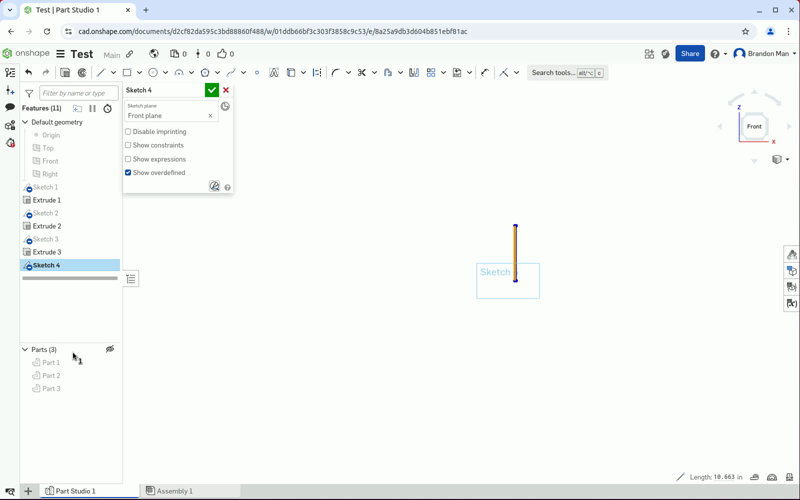
key(shift+y)
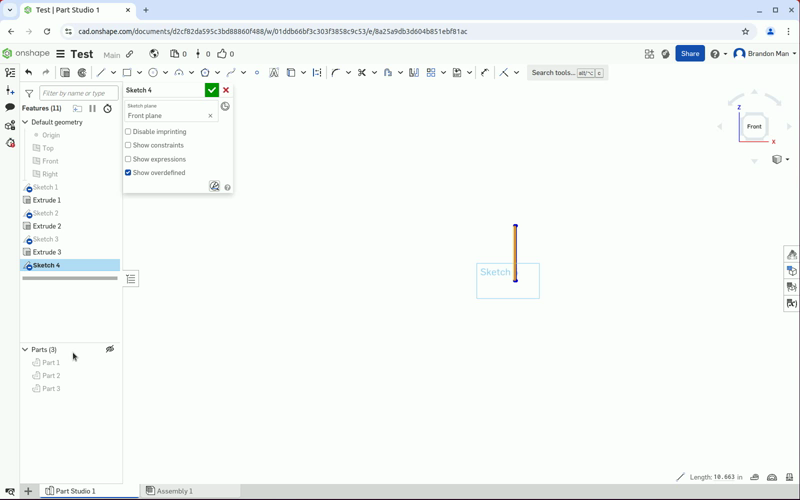
key(shift+e)
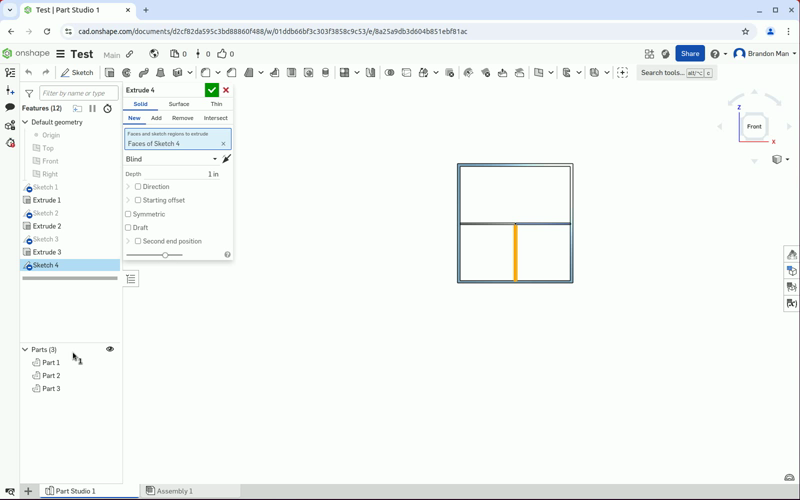
mouse_move(143, 106)
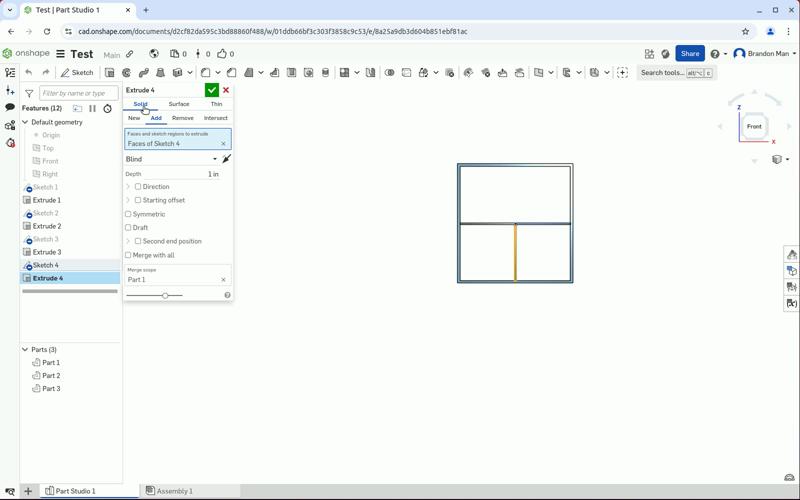
click(143, 106)
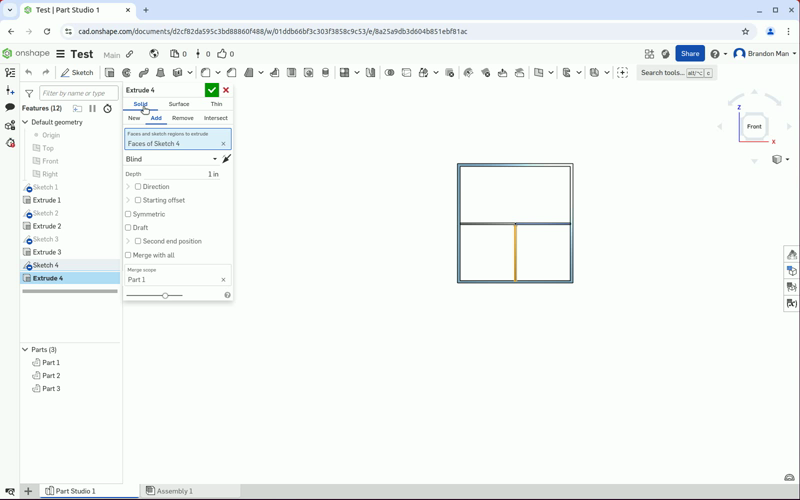
mouse_move(137, 120)
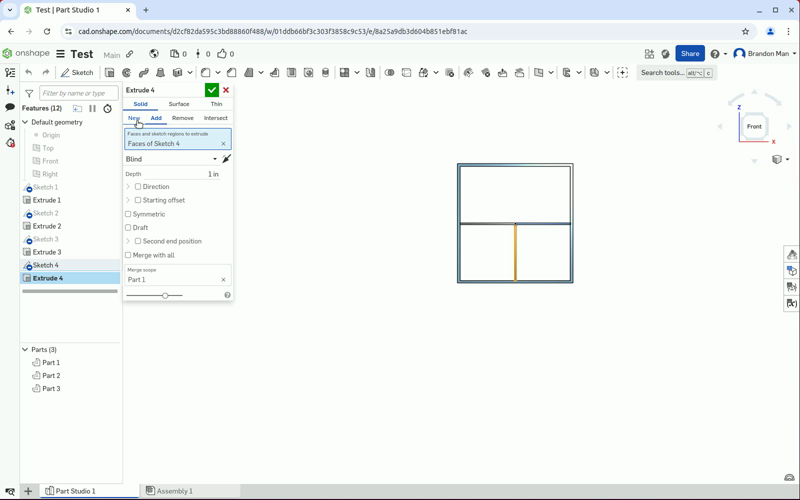
click(137, 120)
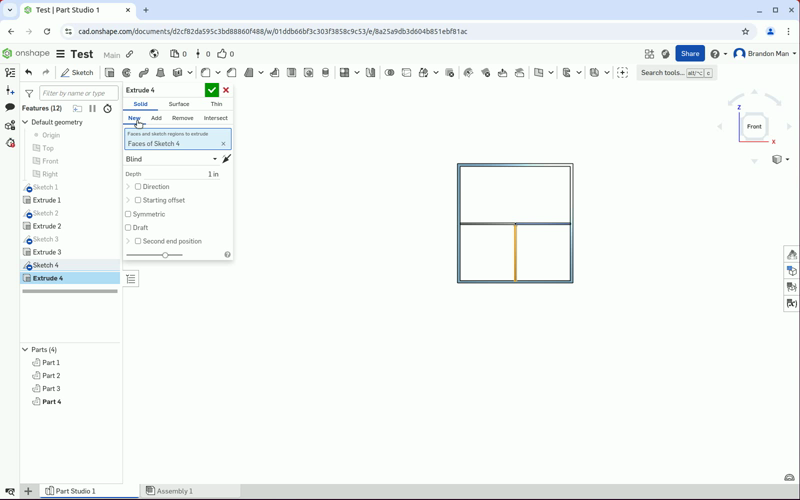
key(tab, 4)
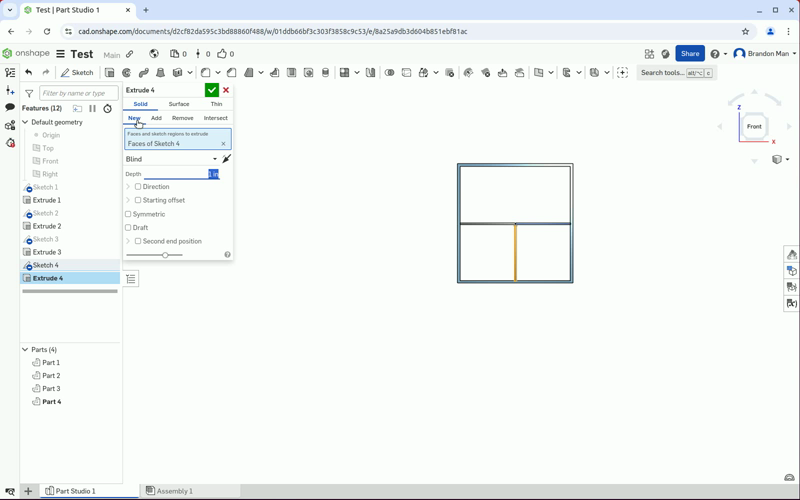
text(0.481)
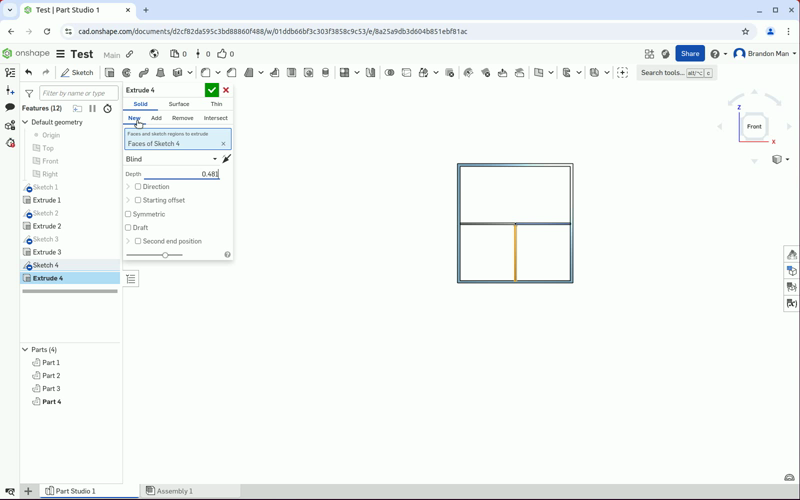
key(enter)
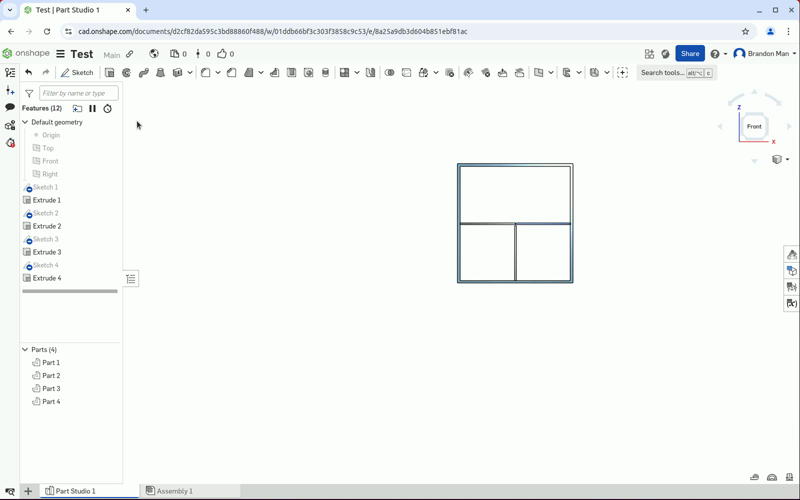
key(shift+h)
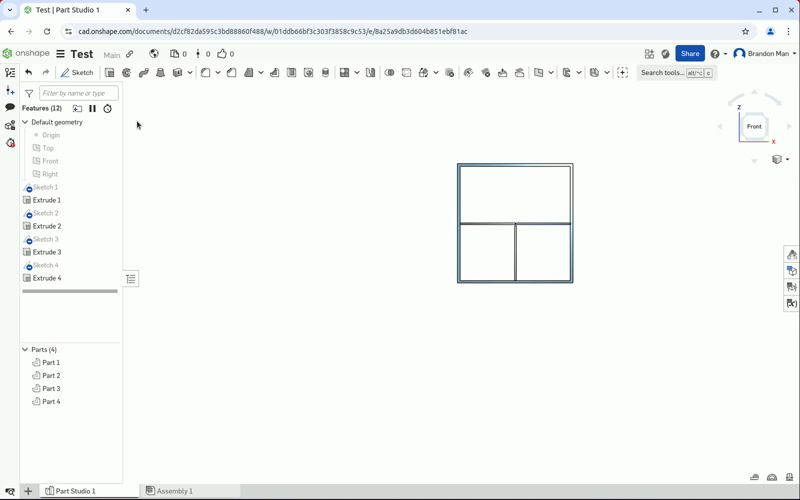
key(shift+h)
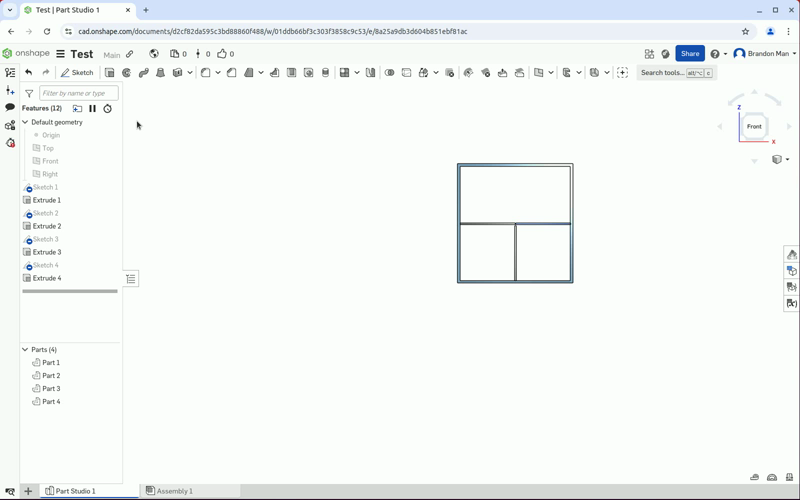
mouse_move(73, 189)
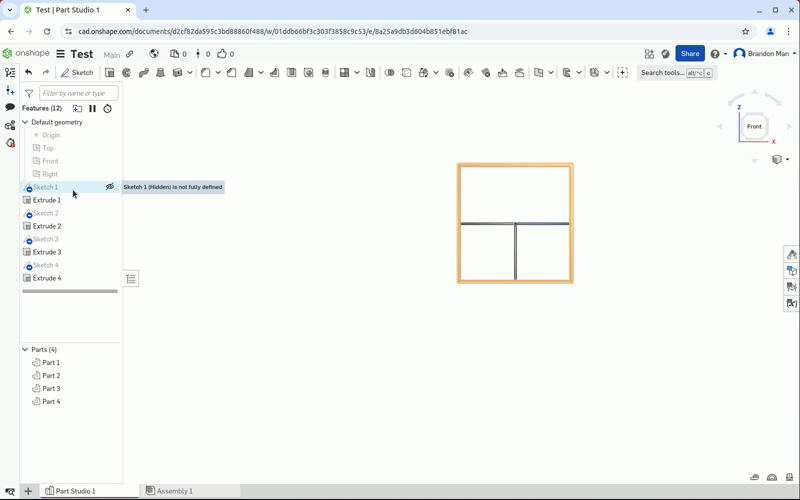
click(73, 189)
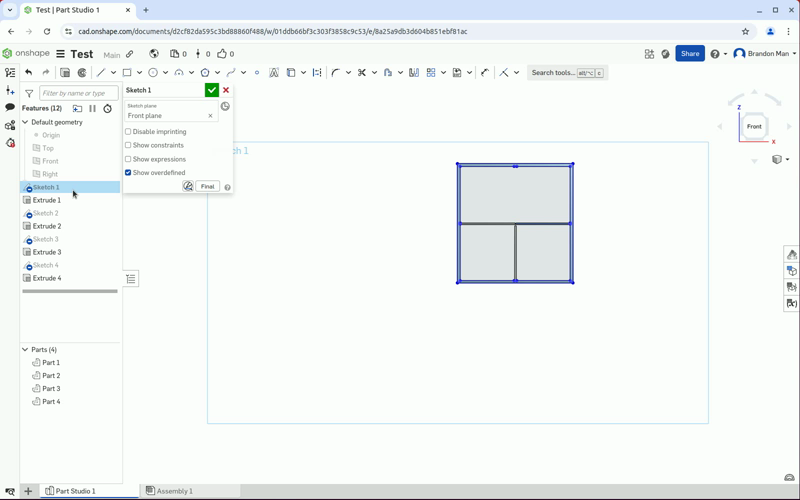
mouse_move(229, 92)
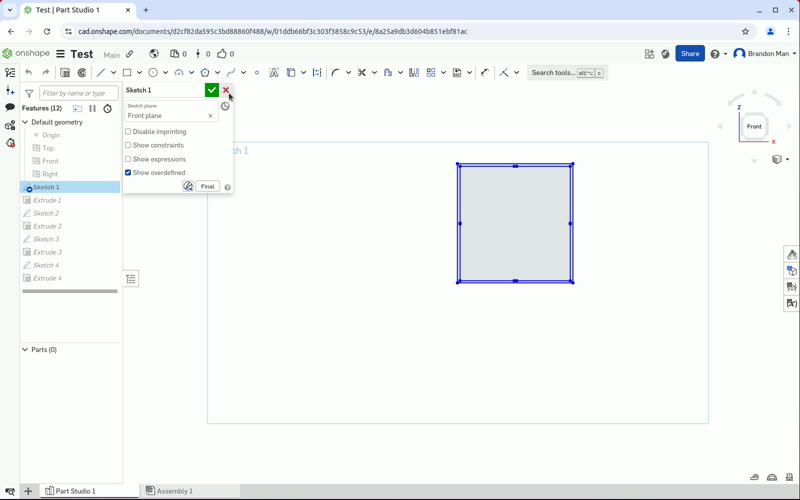
click(229, 92)
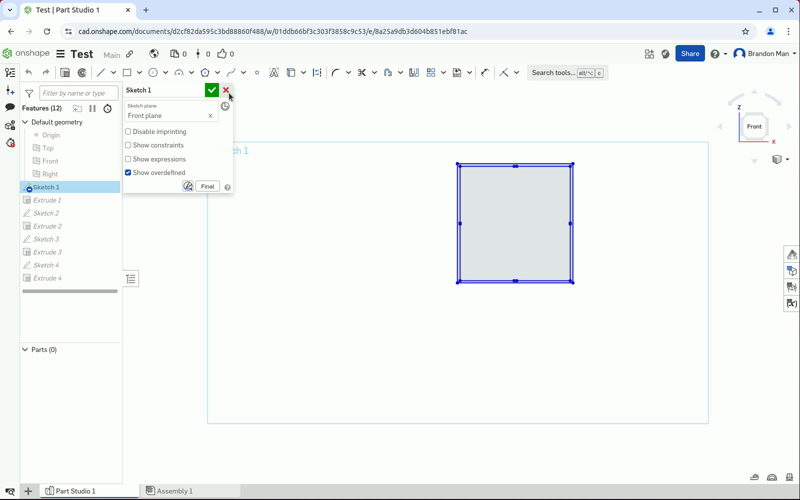
key(shift+s)
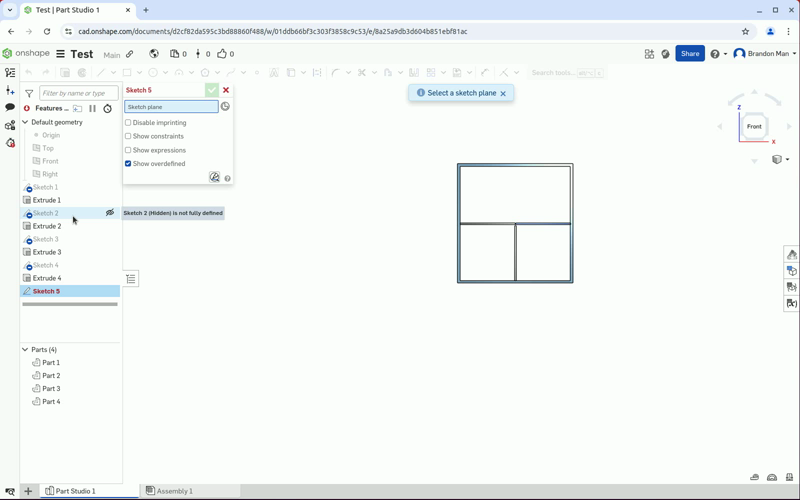
scroll(3)
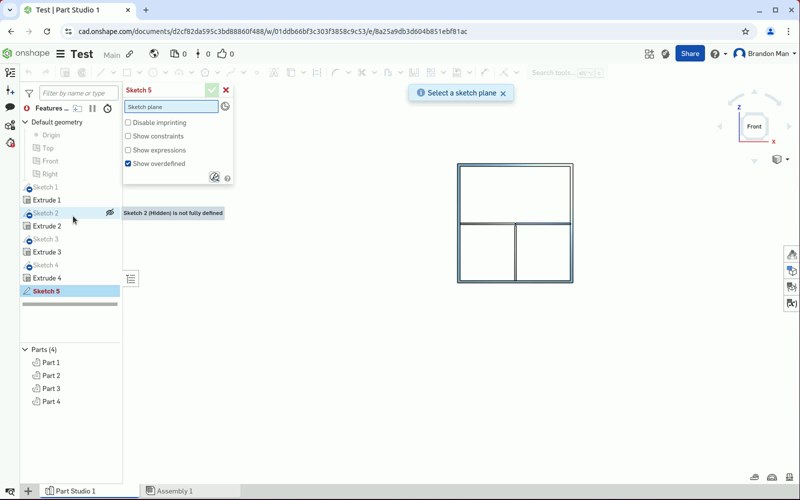
mouse_move(73, 163)
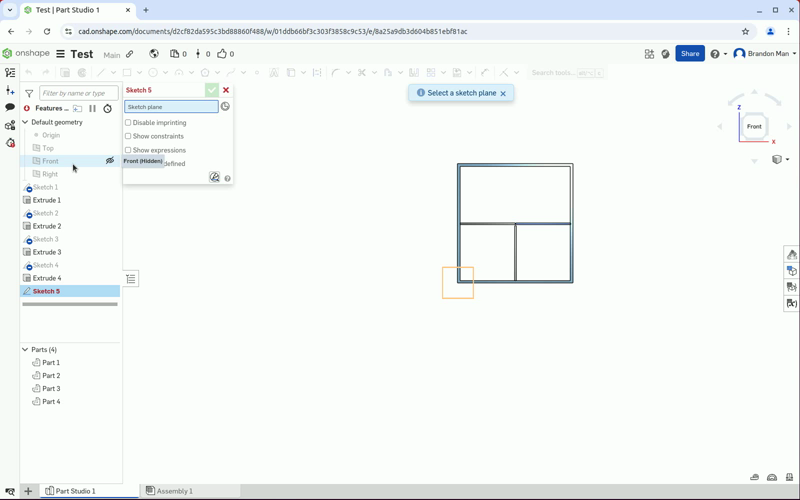
click(73, 163)
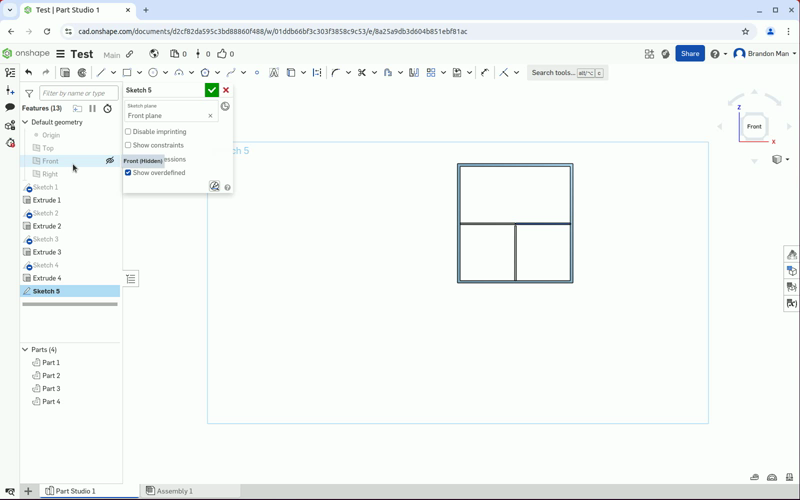
mouse_move(73, 352)
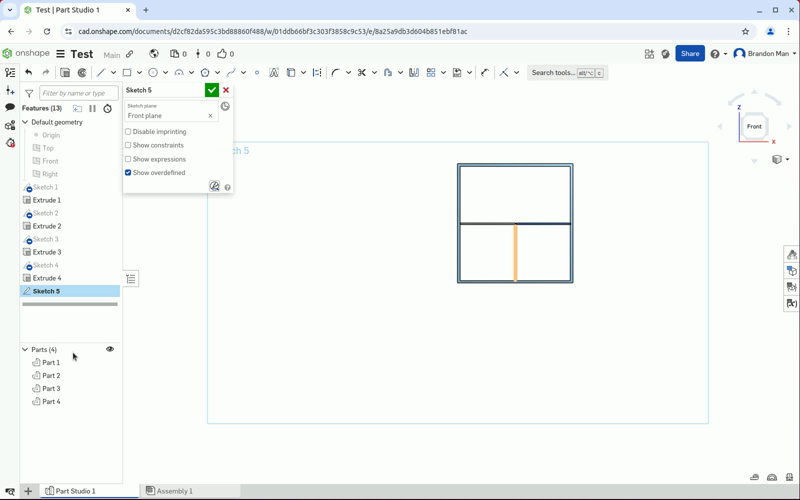
key(y)
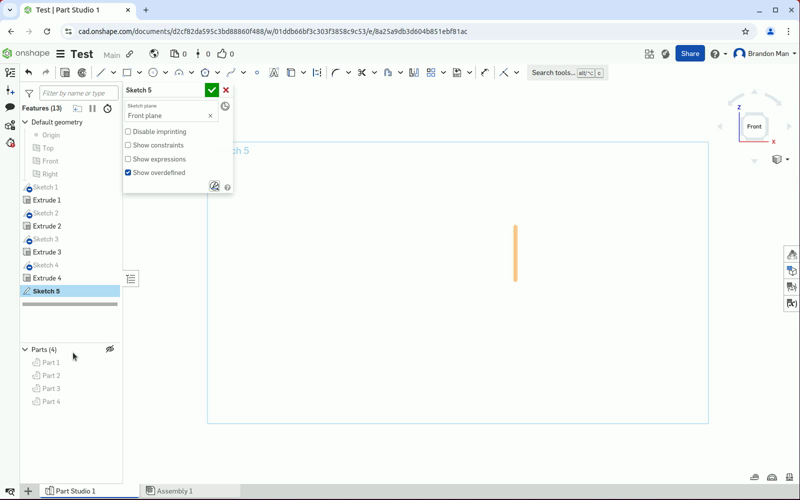
key(l)
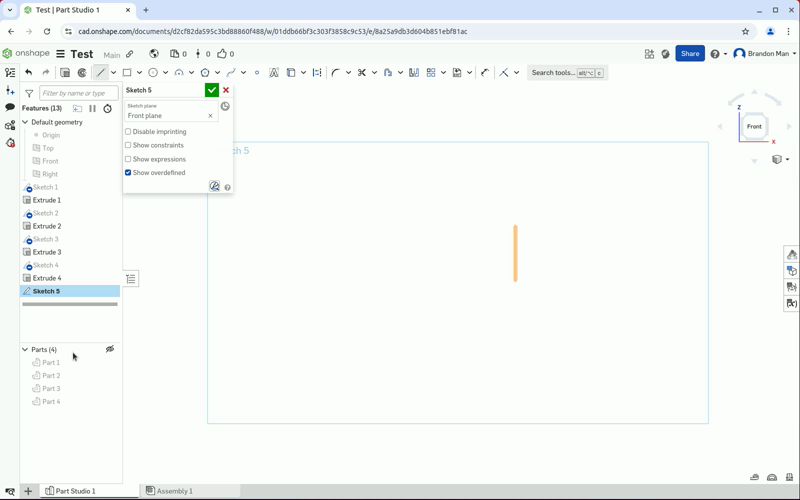
key_down(shift)
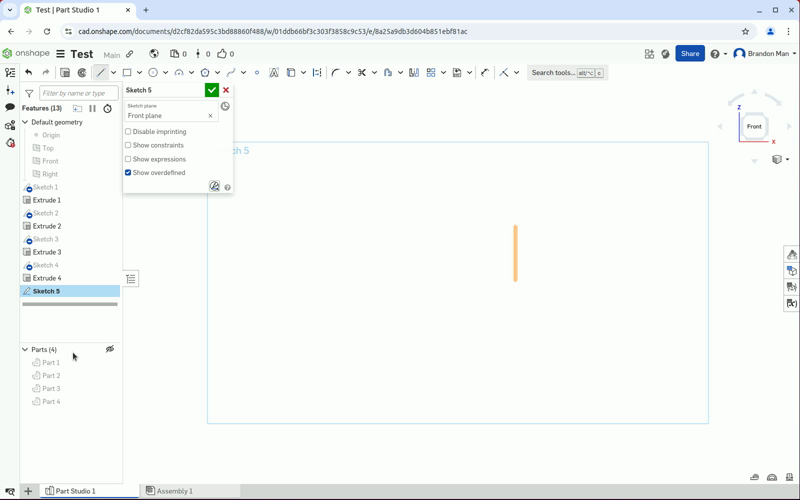
mouse_move(514, 227)
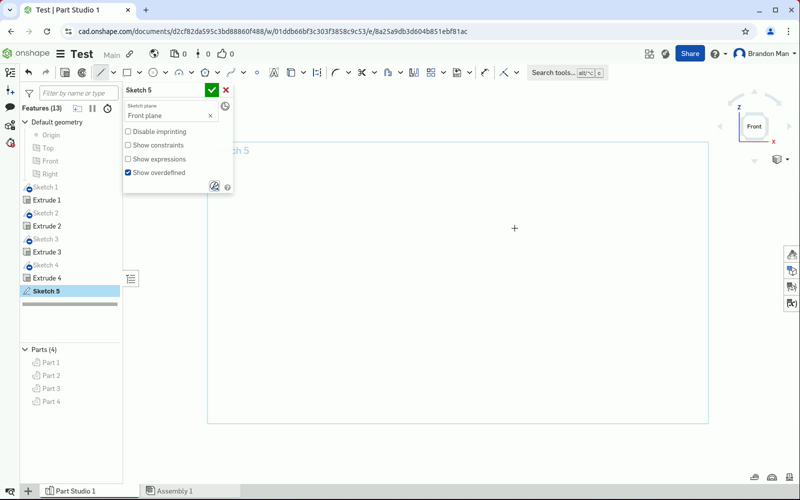
click(514, 227)
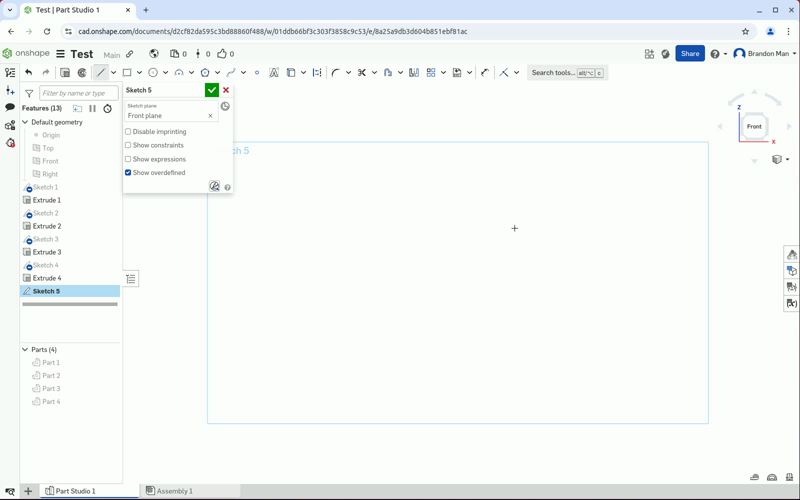
key_up(shift)
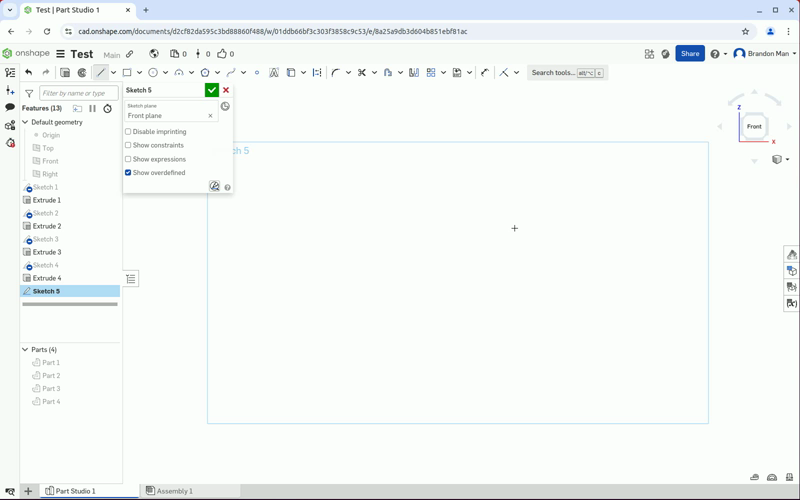
key_down(shift)
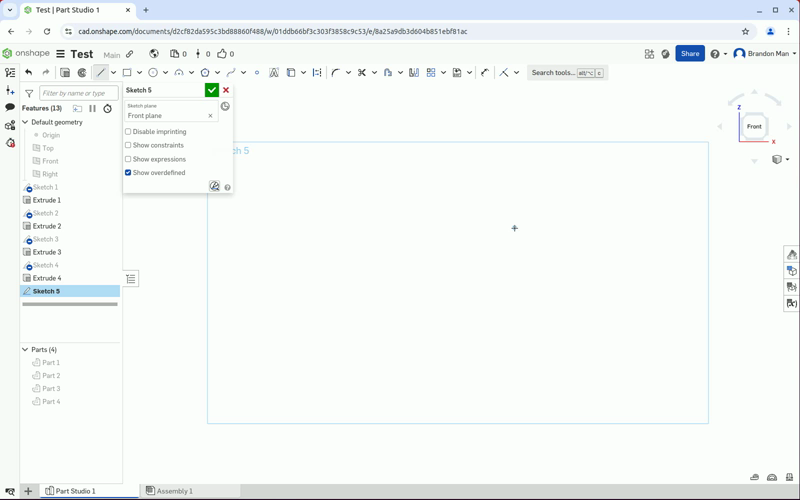
mouse_move(544, 227)
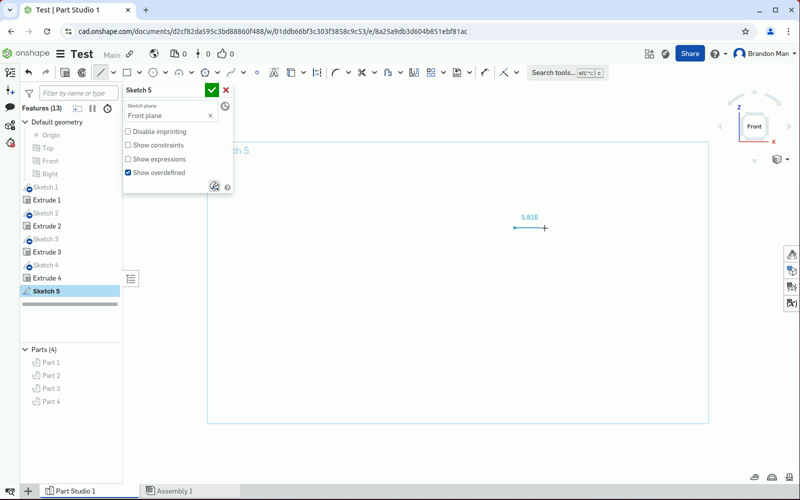
mouse_move(518, 227)
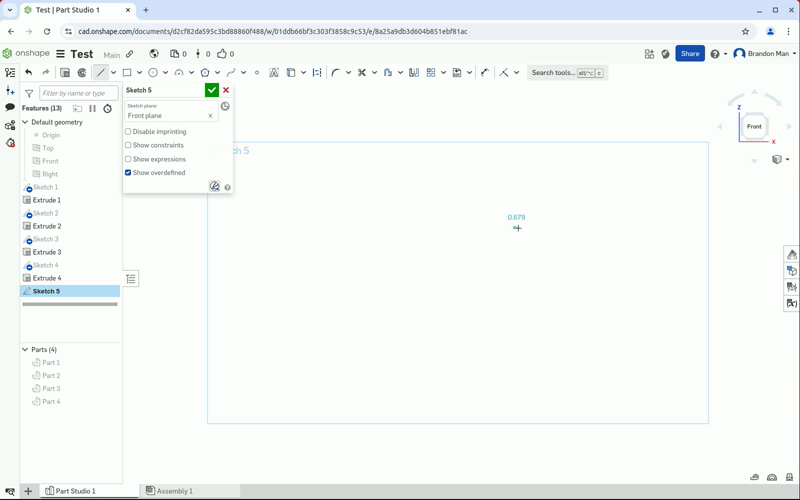
scroll(6)
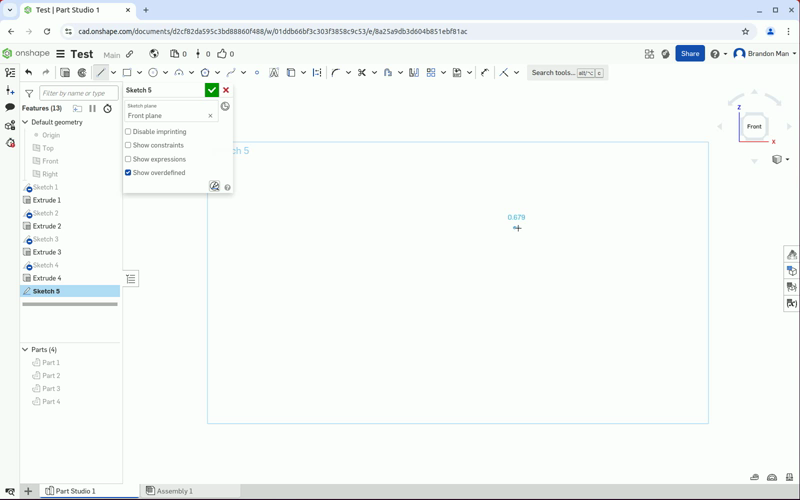
scroll(6)
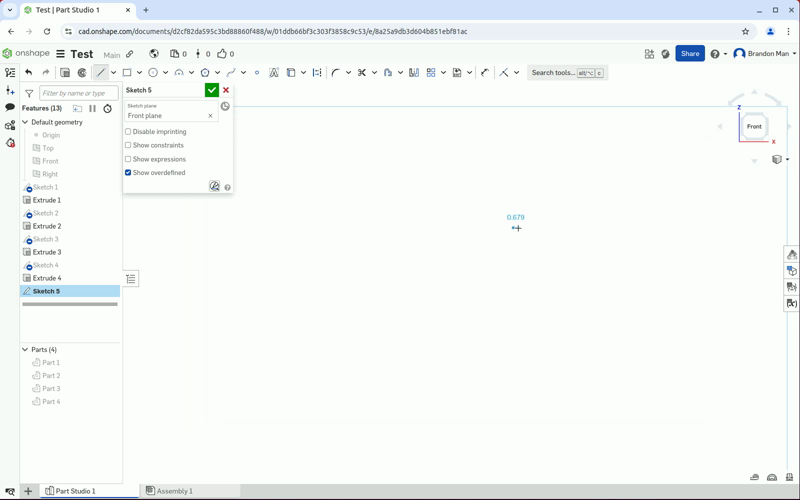
scroll(6)
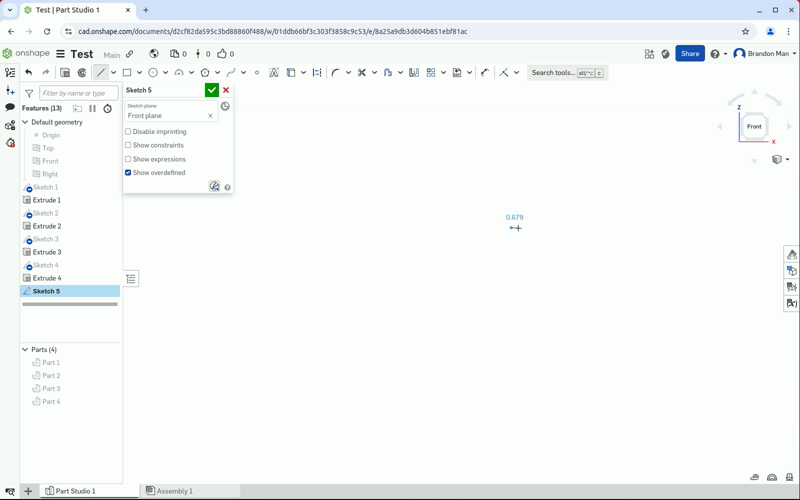
scroll(6)
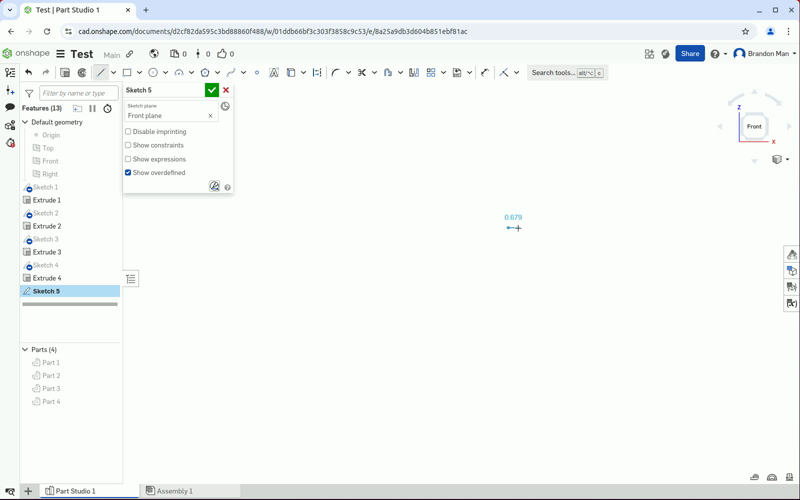
scroll(6)
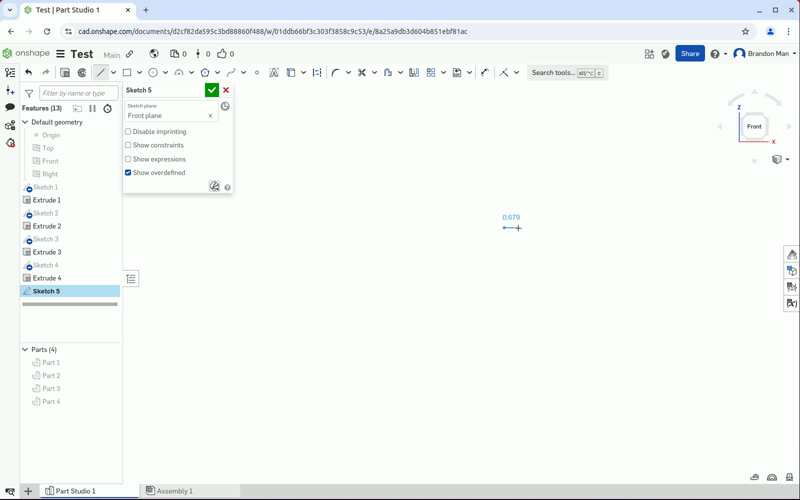
scroll(6)
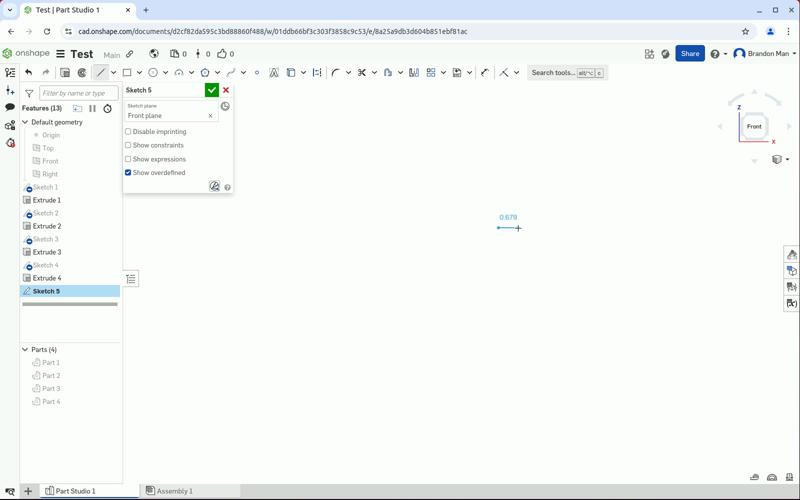
scroll(6)
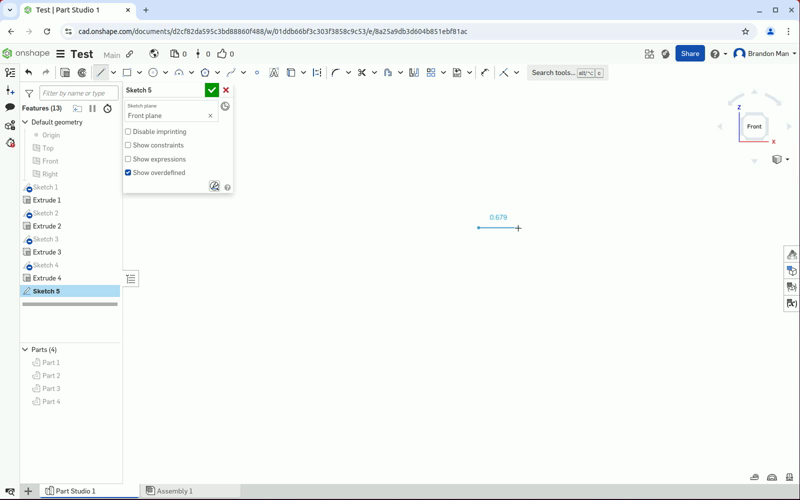
click(518, 227)
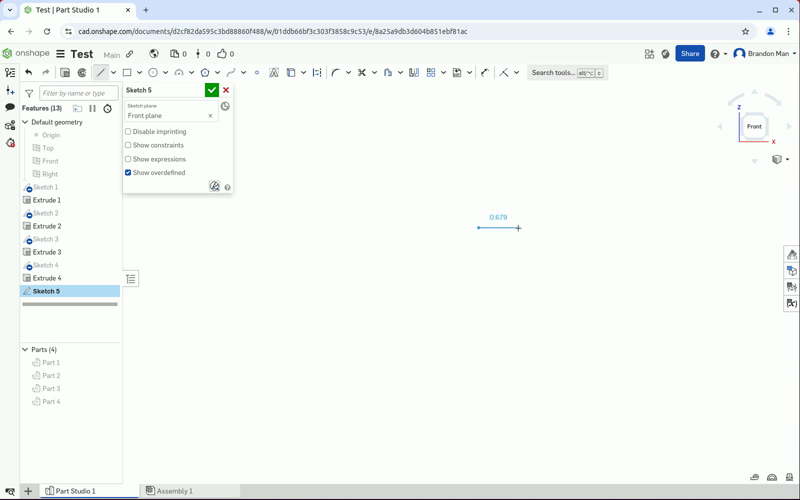
scroll(-6)
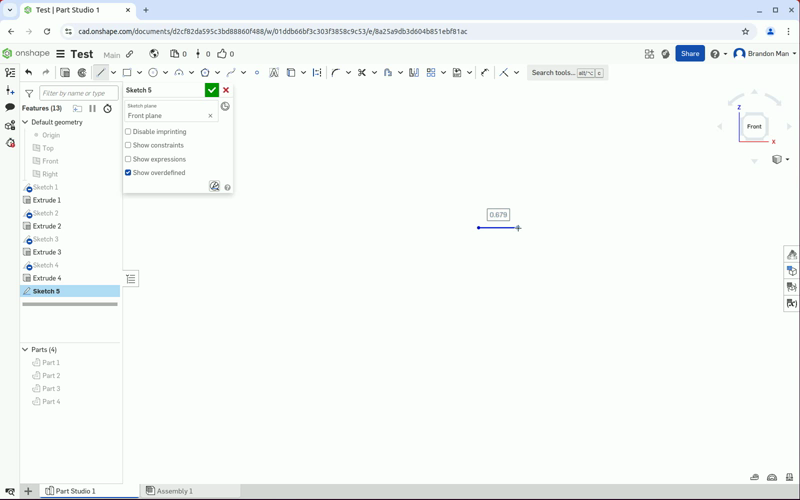
scroll(-6)
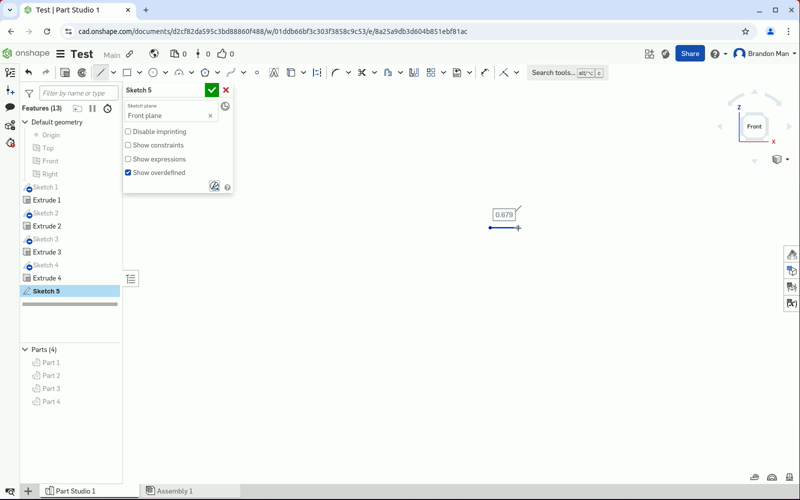
scroll(-6)
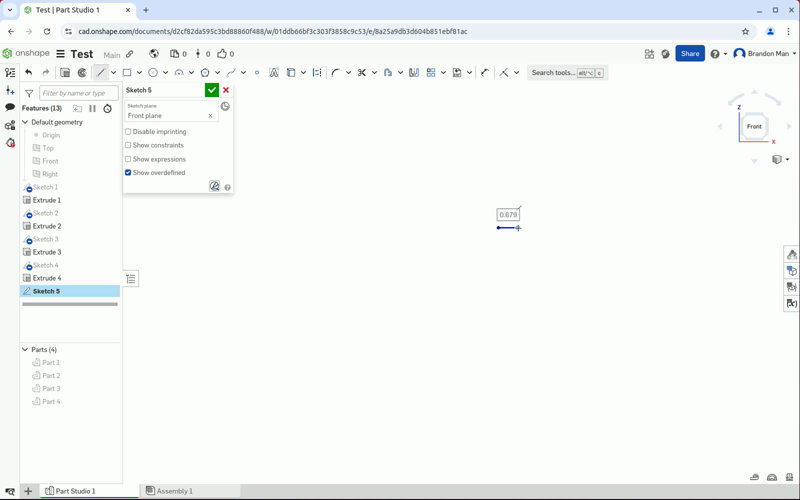
scroll(-6)
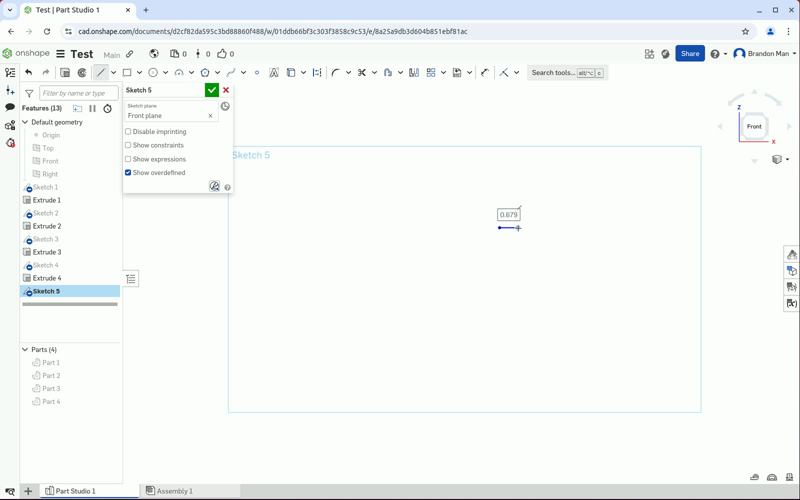
scroll(-6)
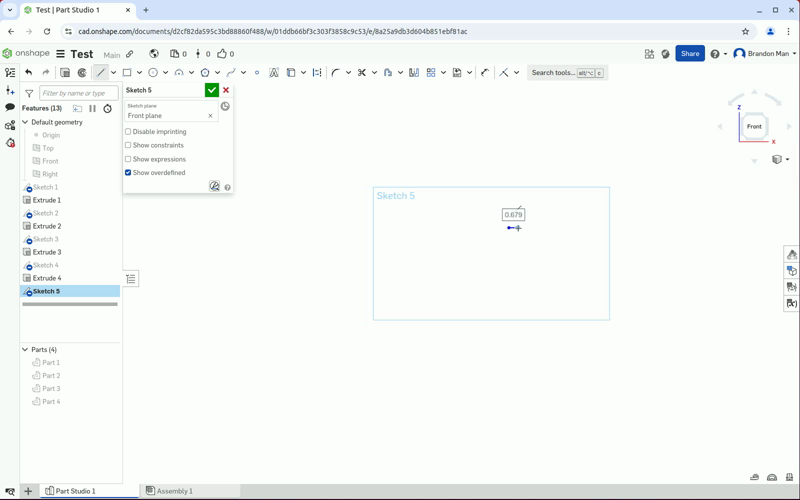
scroll(-6)
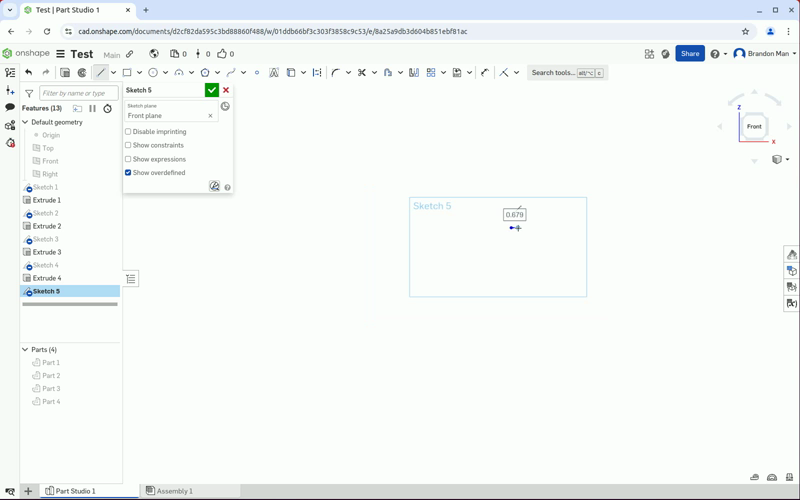
scroll(-6)
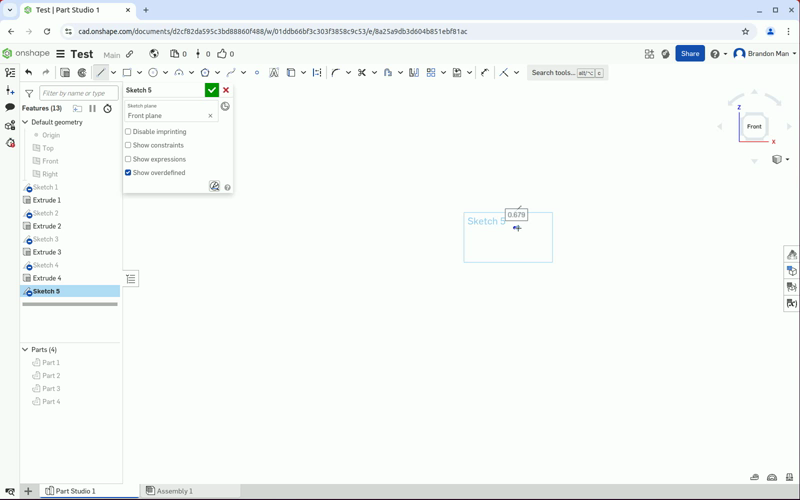
key_up(shift)
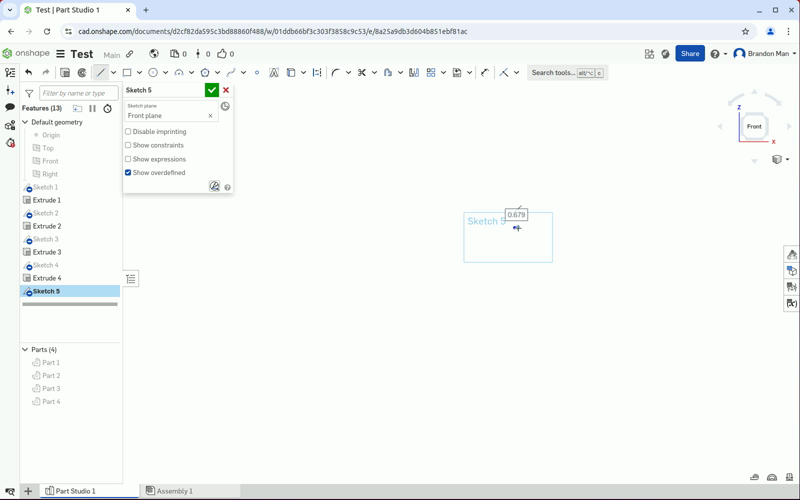
key_down(shift)
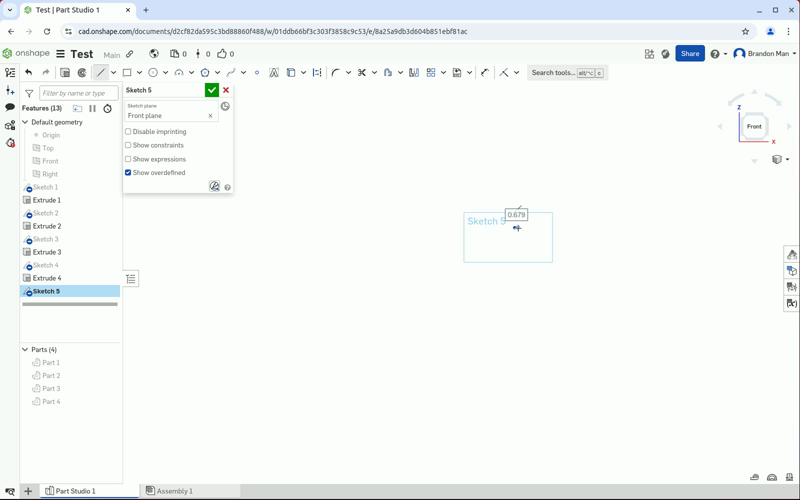
mouse_move(548, 227)
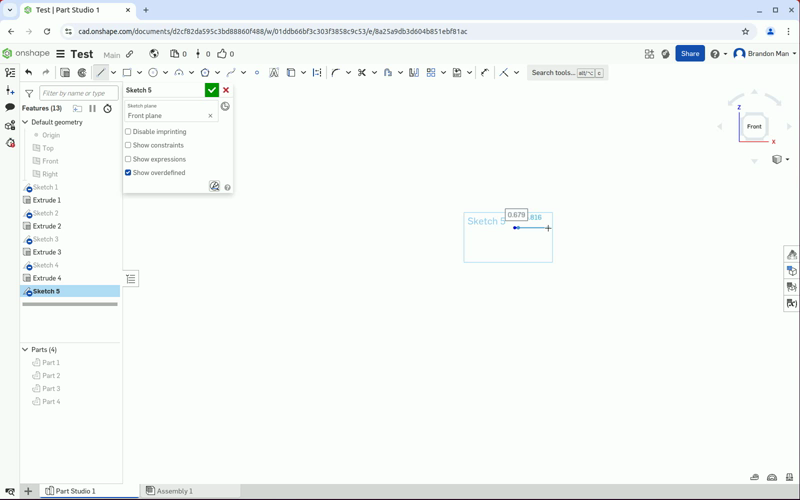
mouse_move(518, 224)
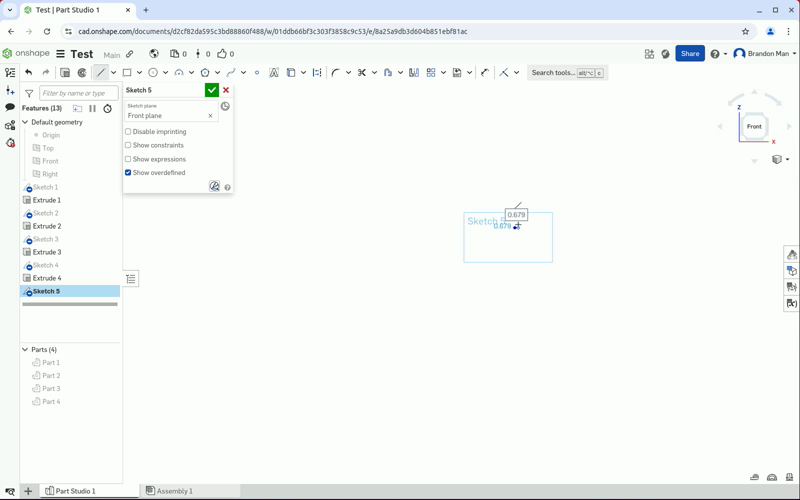
scroll(6)
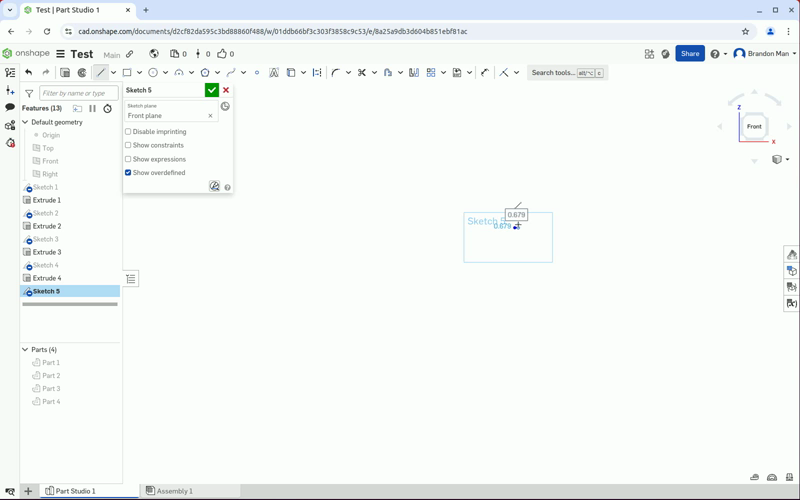
scroll(6)
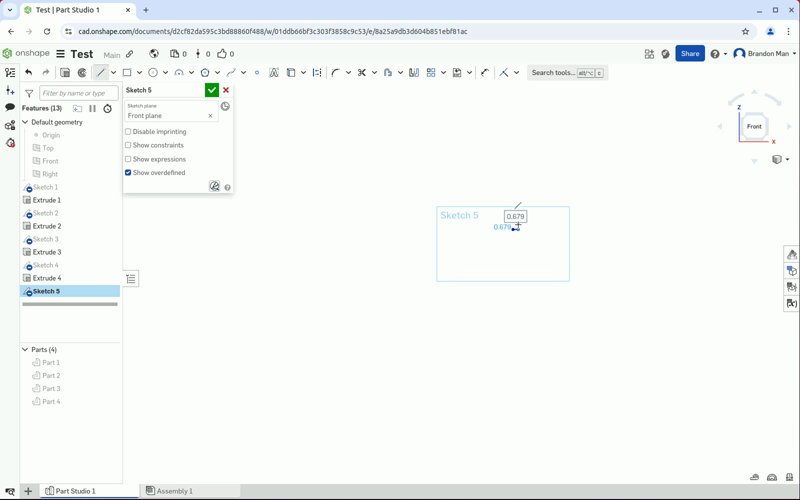
scroll(6)
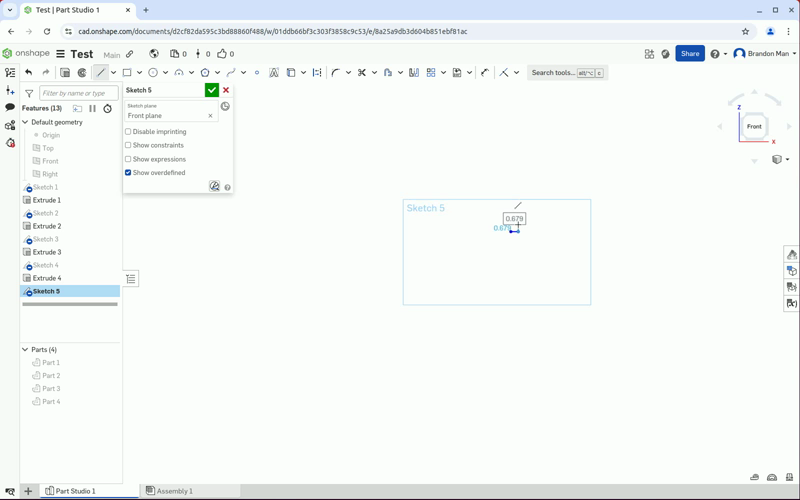
scroll(6)
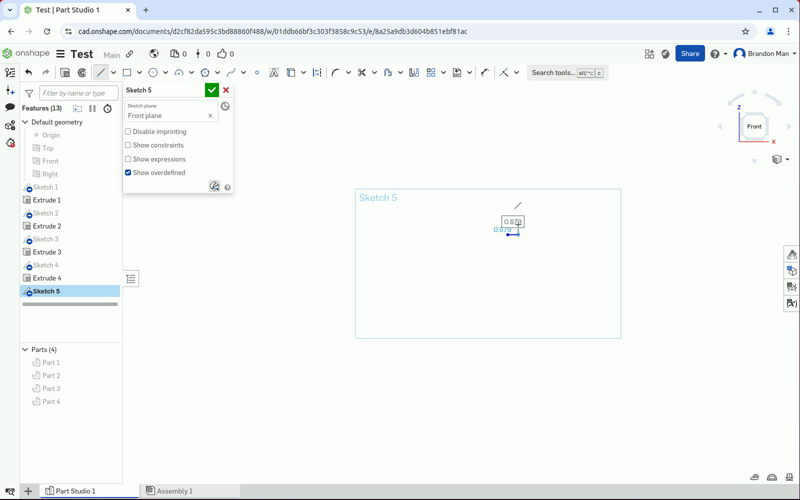
scroll(6)
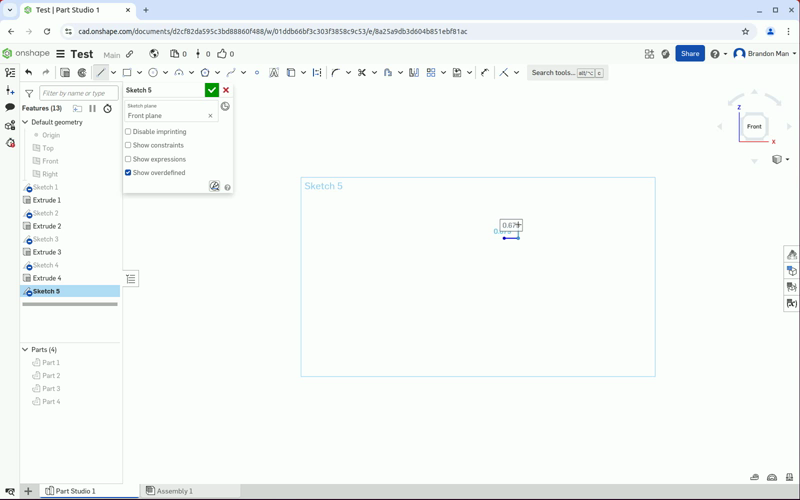
scroll(6)
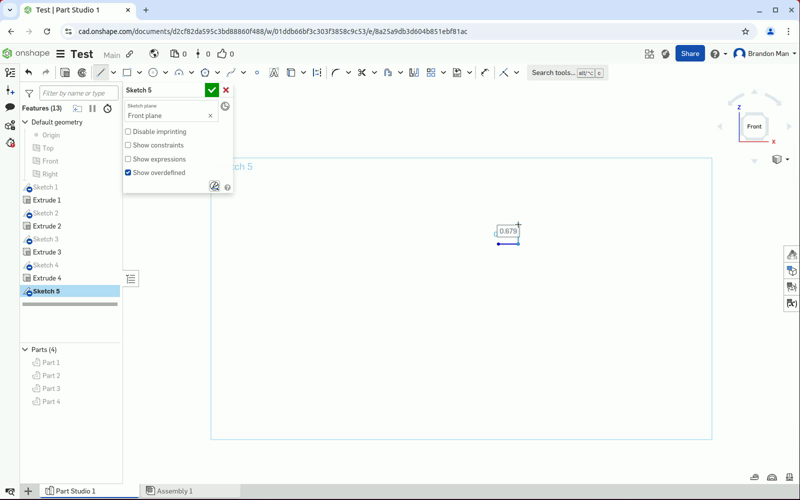
scroll(6)
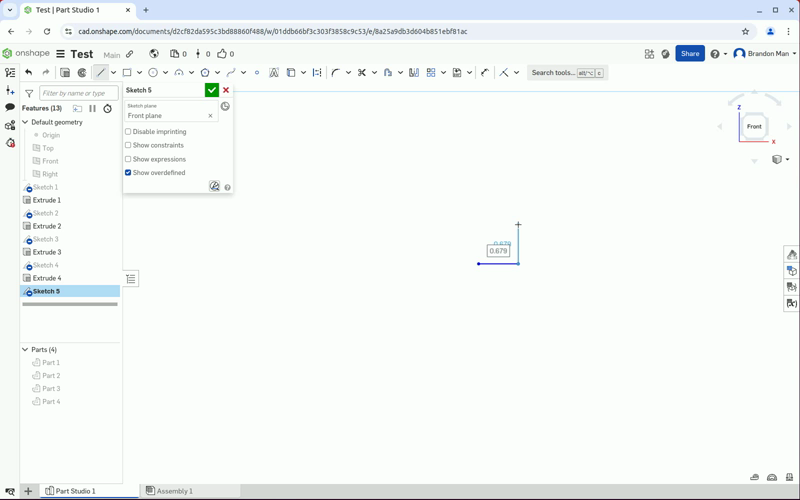
click(518, 224)
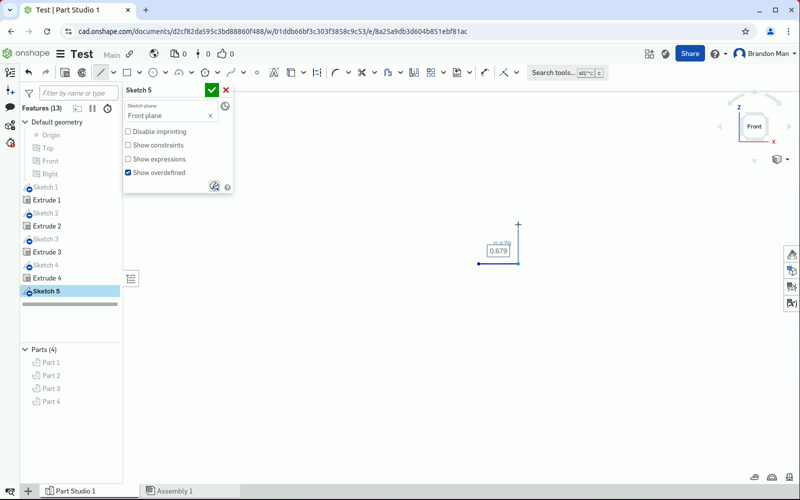
scroll(-6)
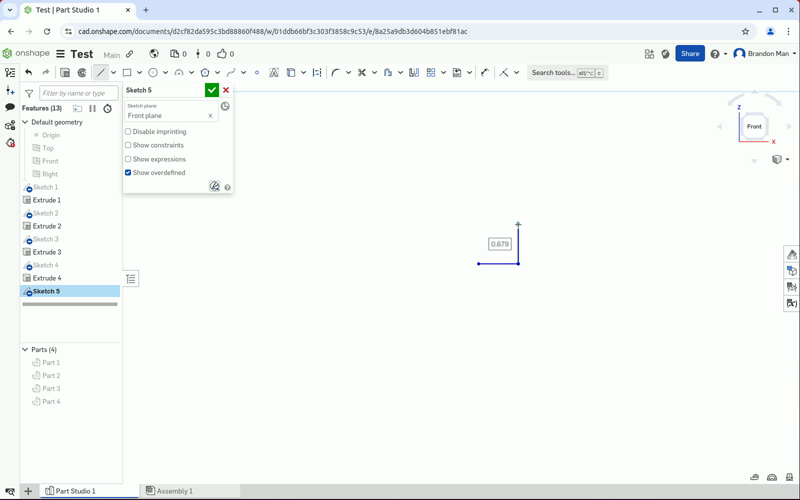
scroll(-6)
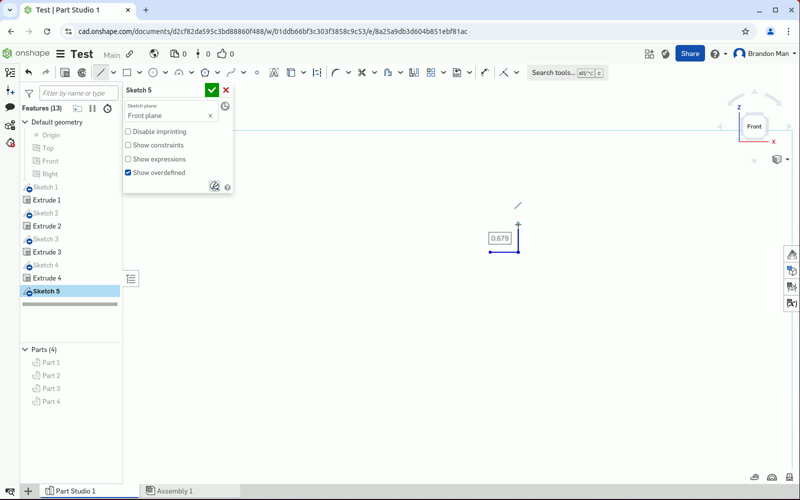
scroll(-6)
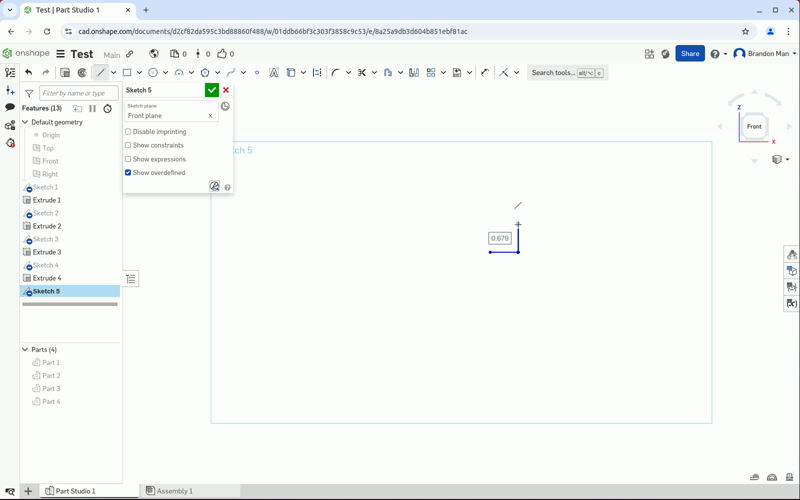
scroll(-6)
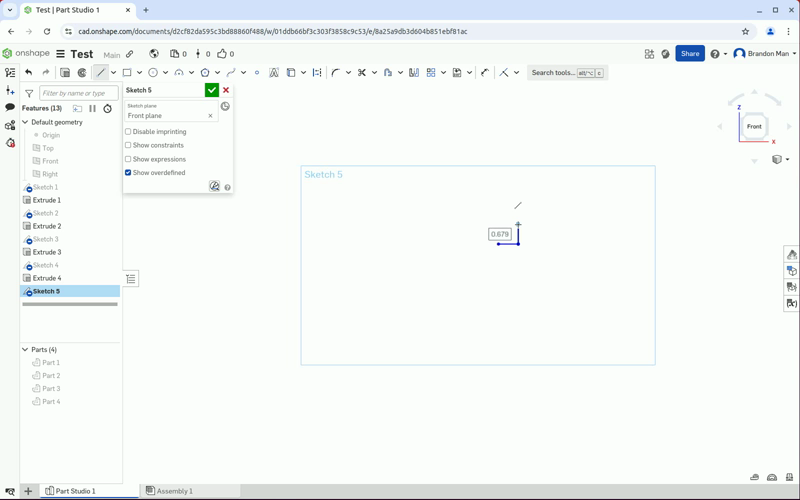
scroll(-6)
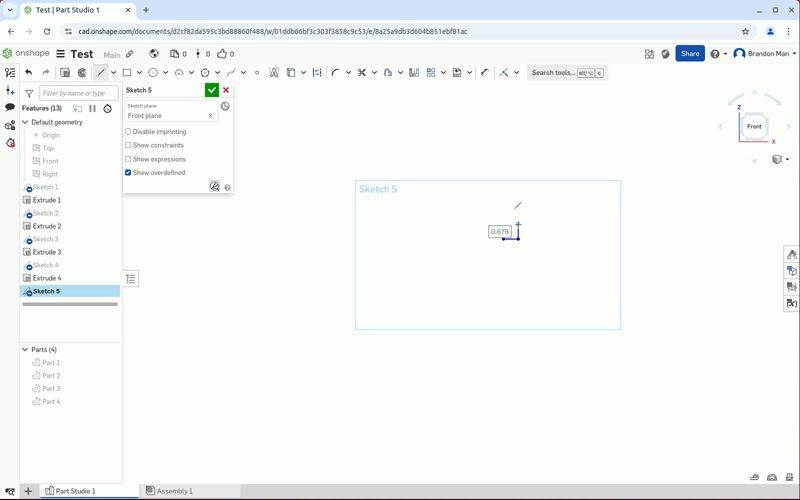
scroll(-6)
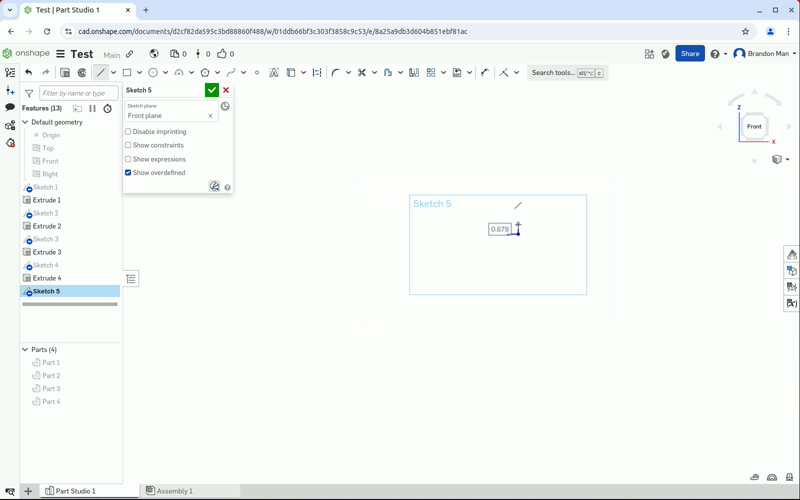
scroll(-6)
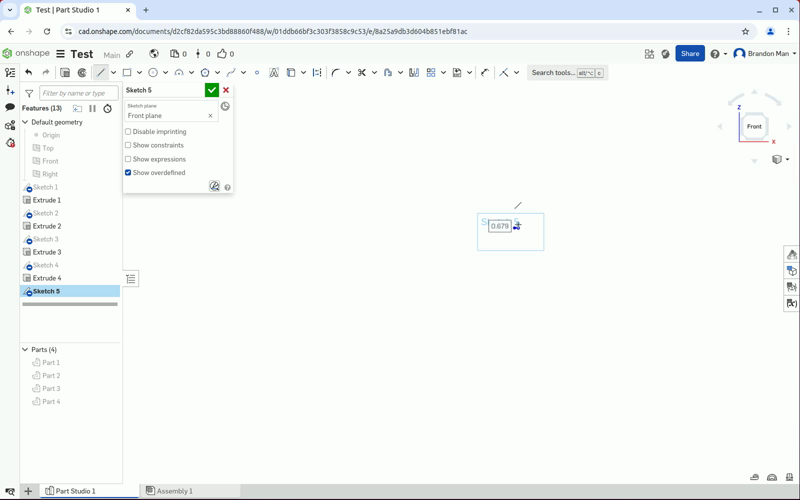
key_up(shift)
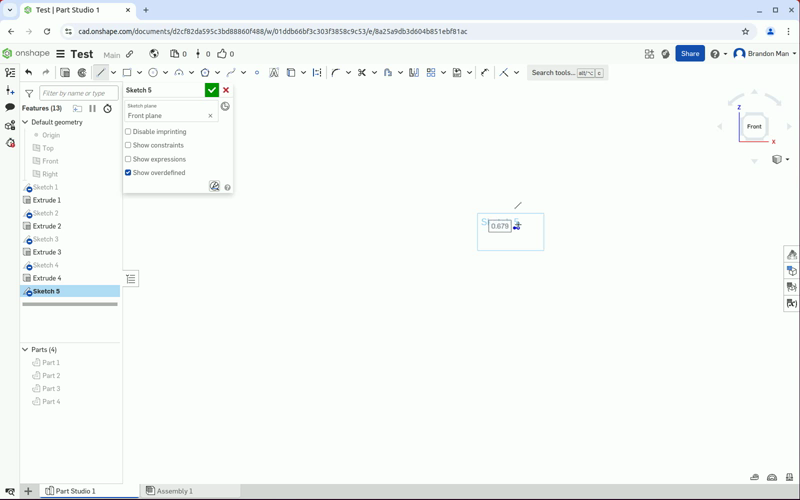
key_down(shift)
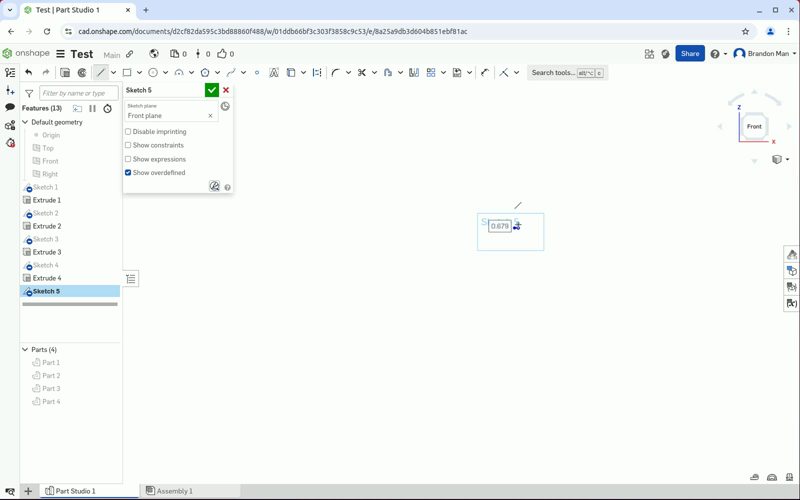
mouse_move(548, 224)
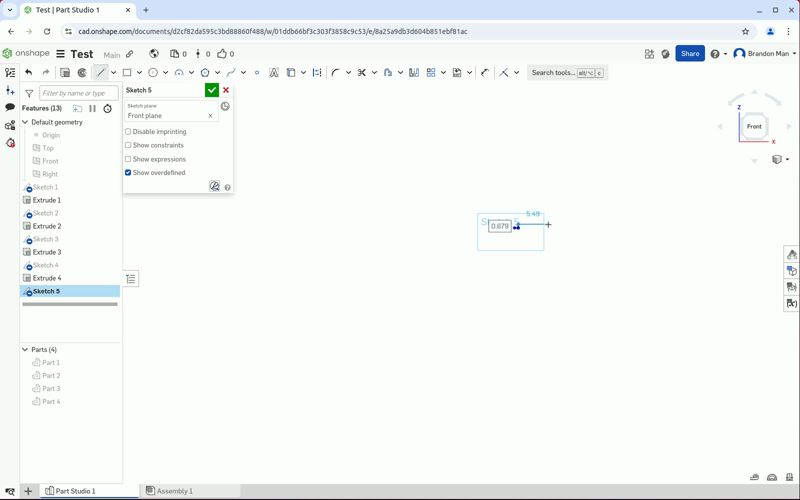
mouse_move(514, 224)
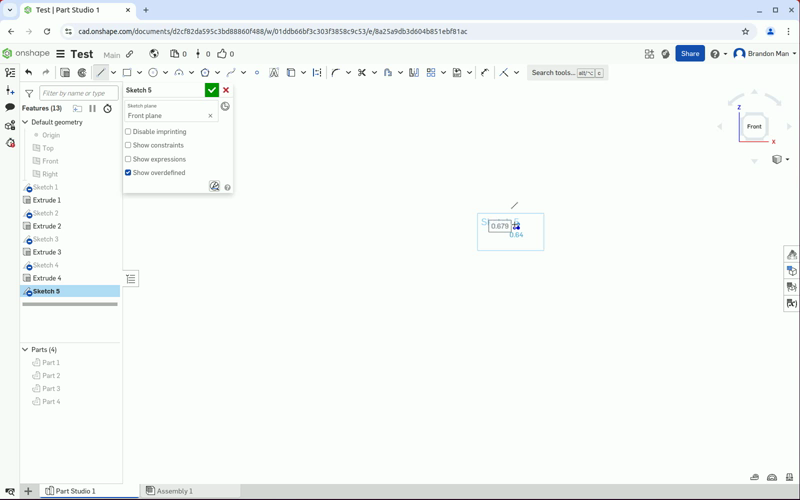
scroll(6)
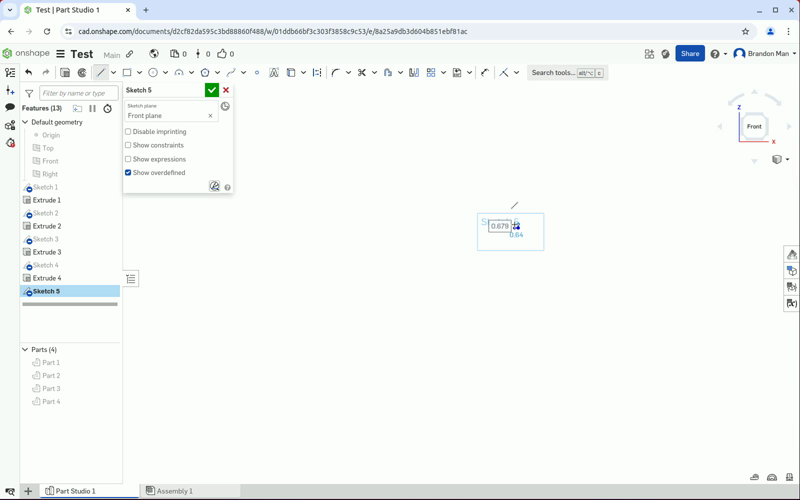
scroll(6)
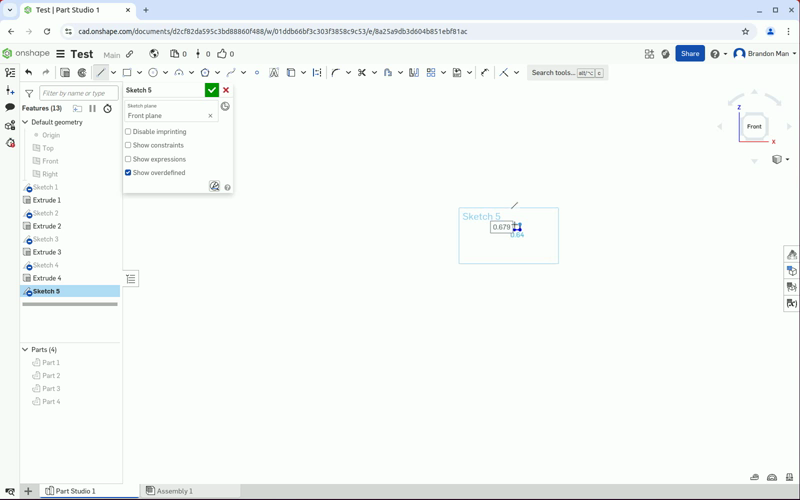
scroll(6)
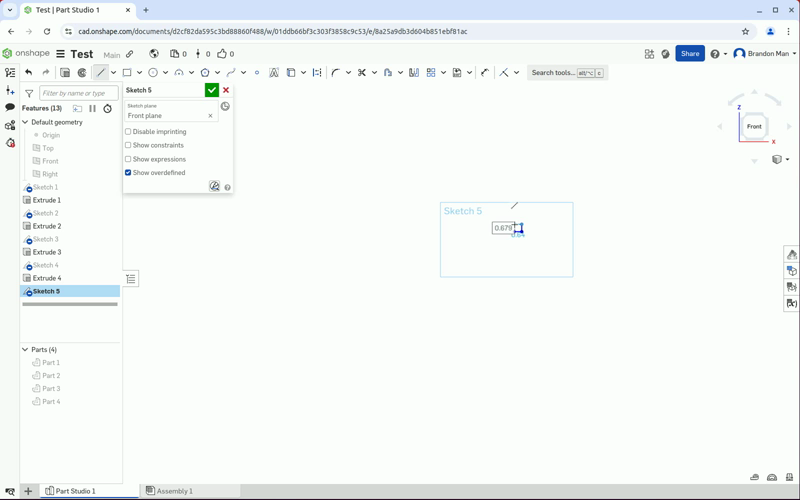
scroll(6)
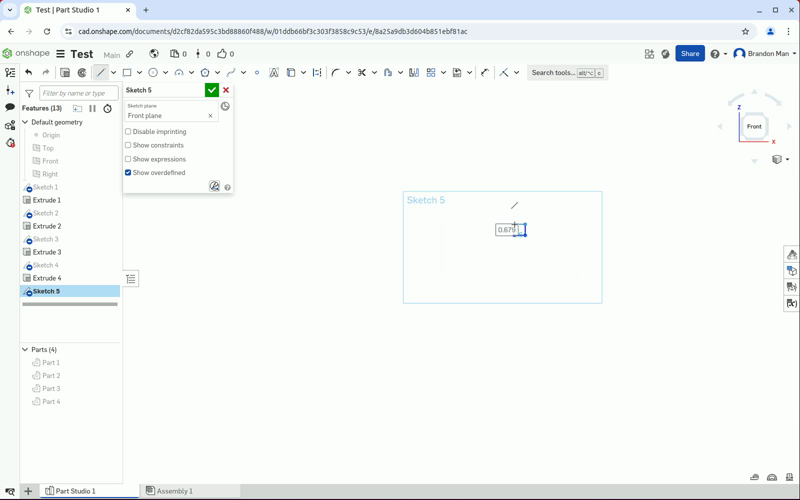
scroll(6)
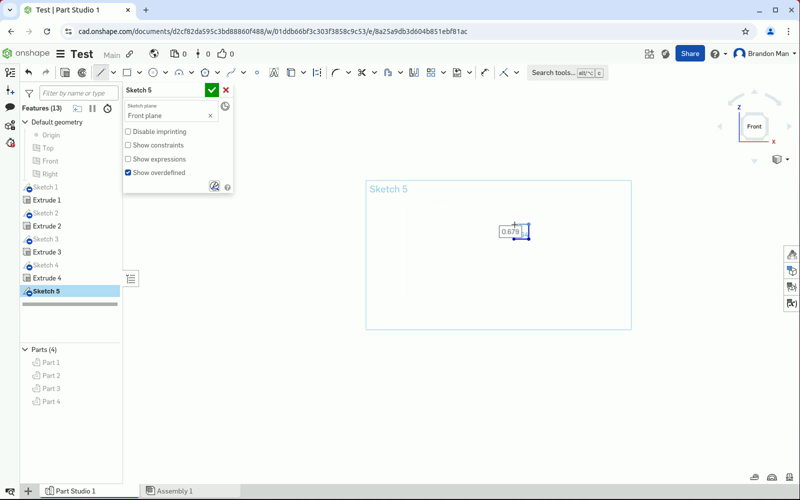
scroll(6)
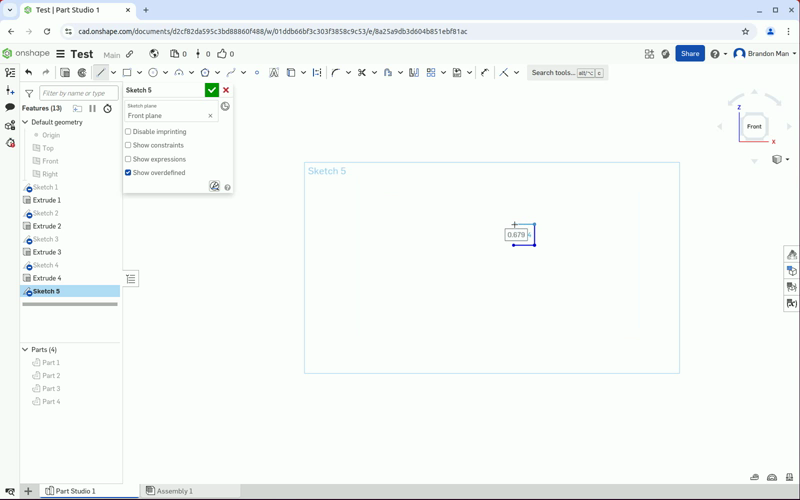
scroll(6)
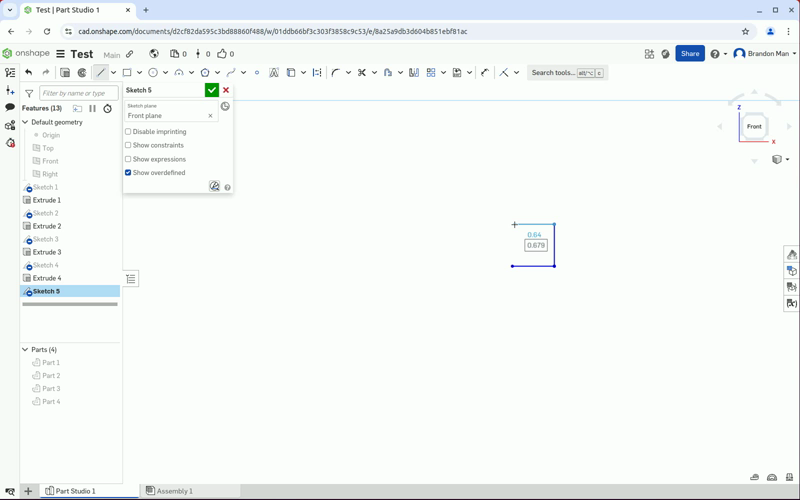
click(514, 224)
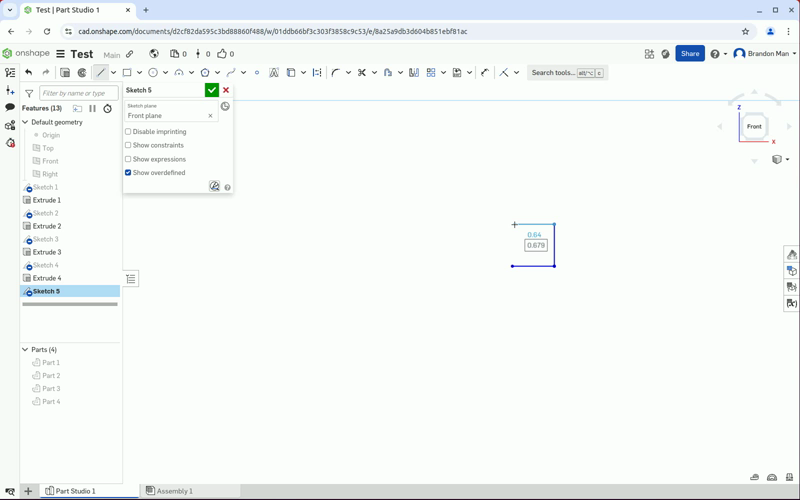
scroll(-6)
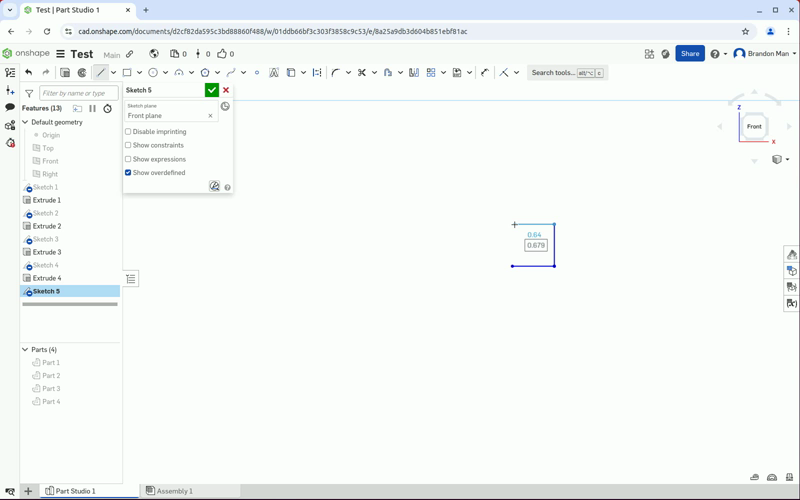
scroll(-6)
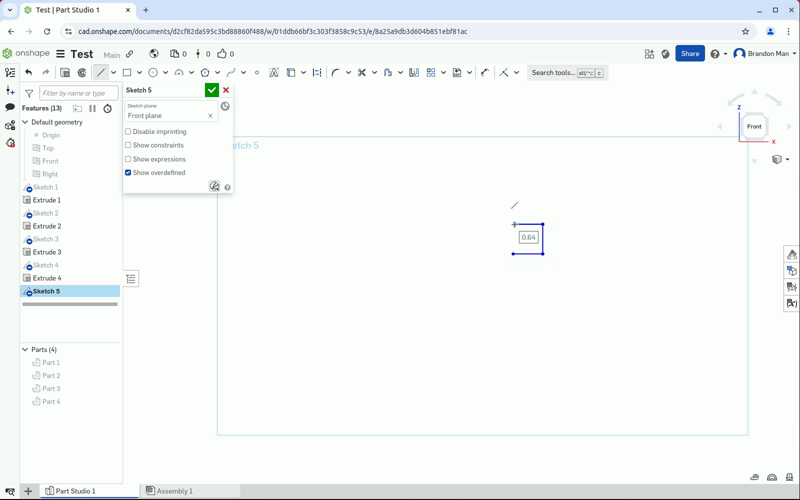
scroll(-6)
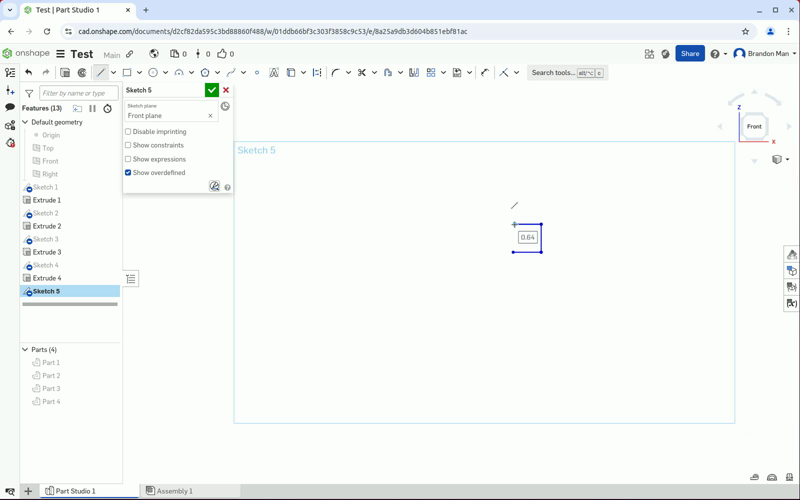
scroll(-6)
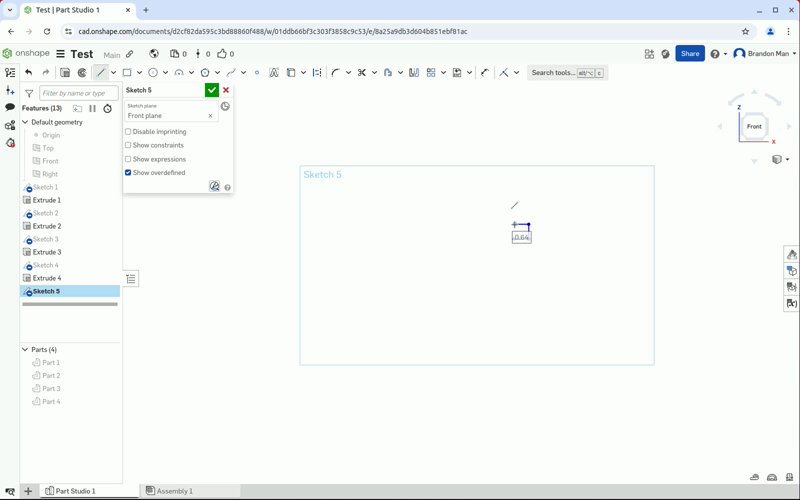
scroll(-6)
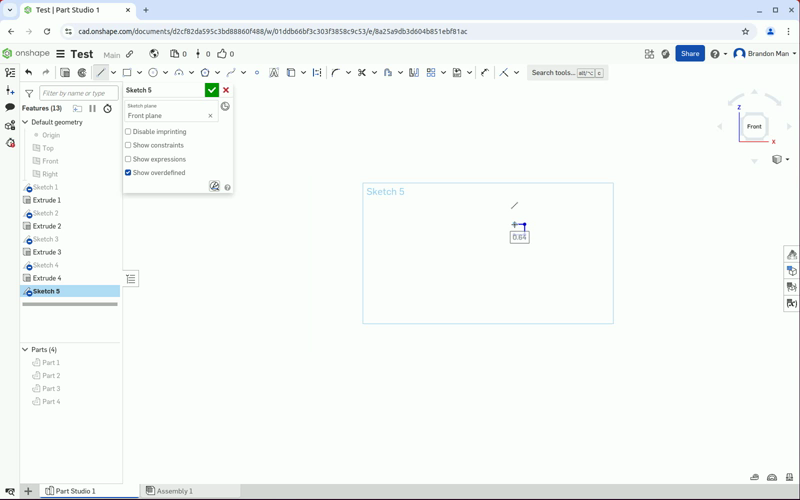
scroll(-6)
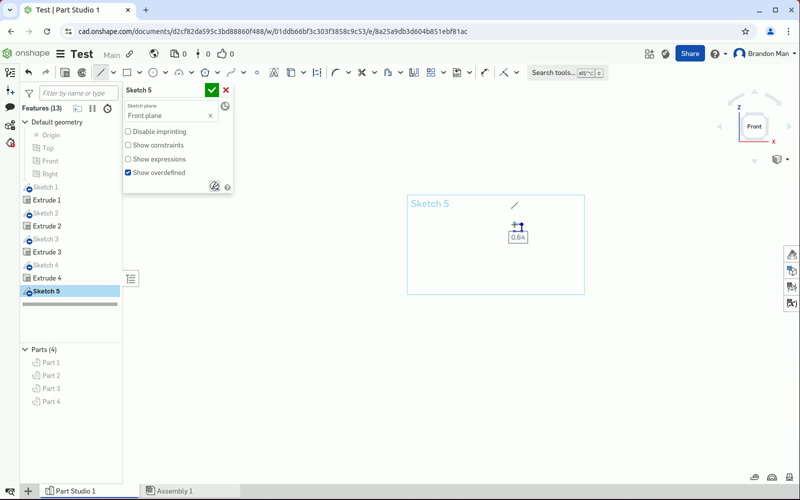
scroll(-6)
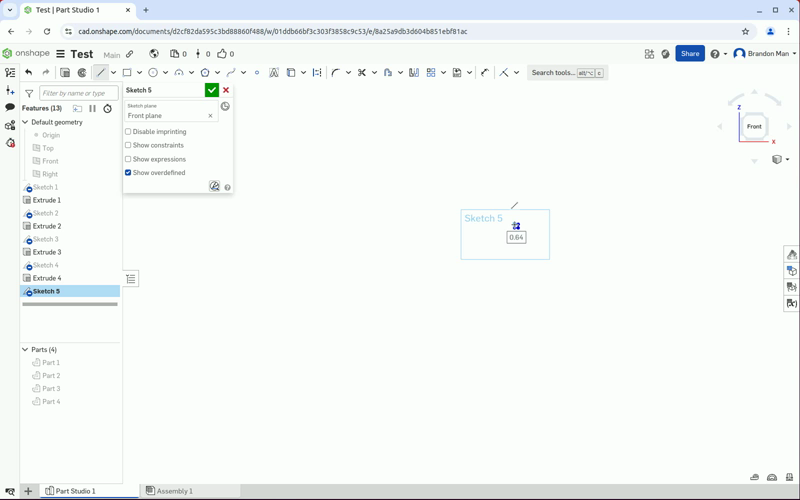
key_up(shift)
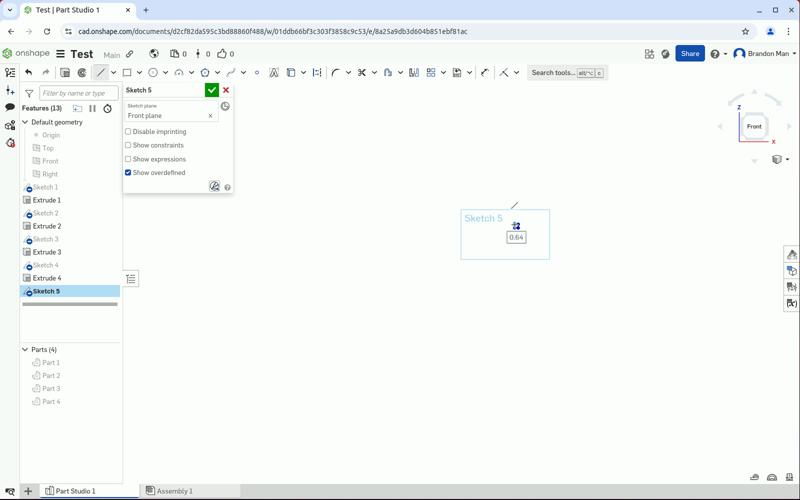
mouse_move(544, 224)
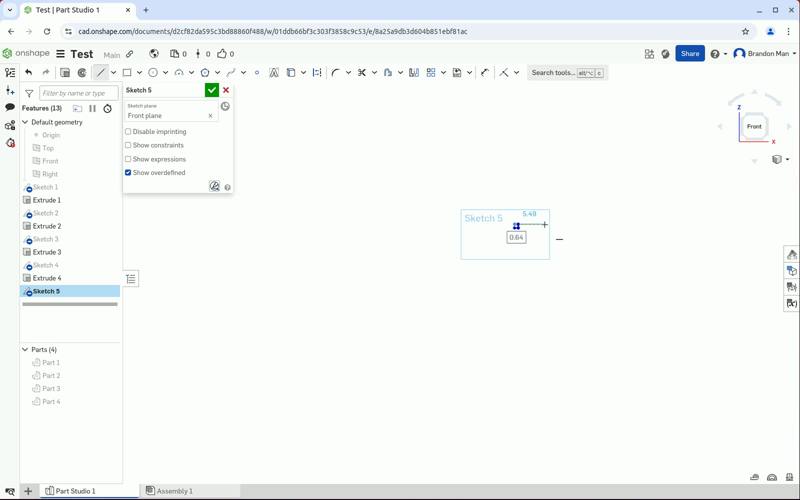
key_down(shift)
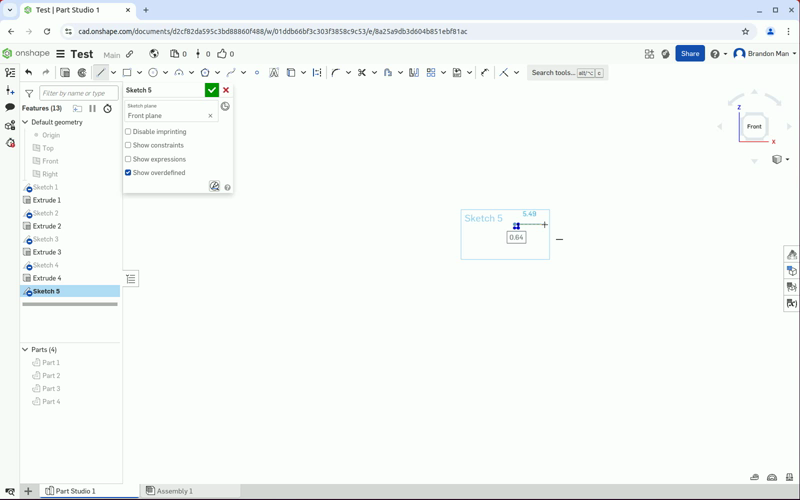
mouse_move(514, 227)
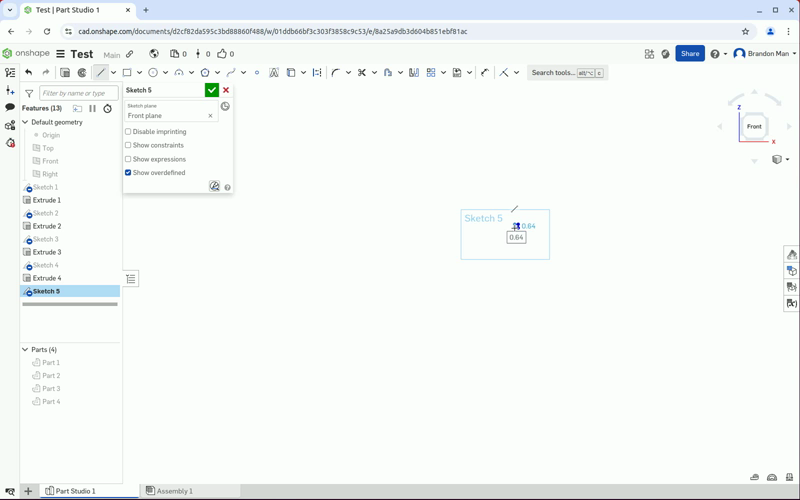
scroll(6)
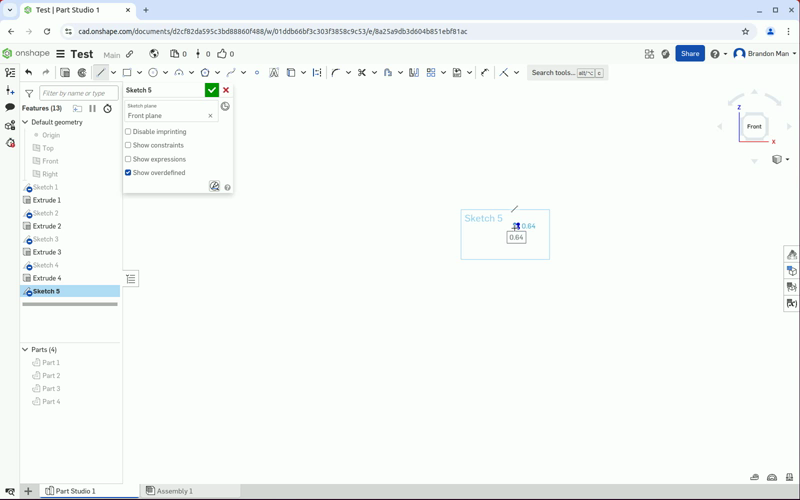
scroll(6)
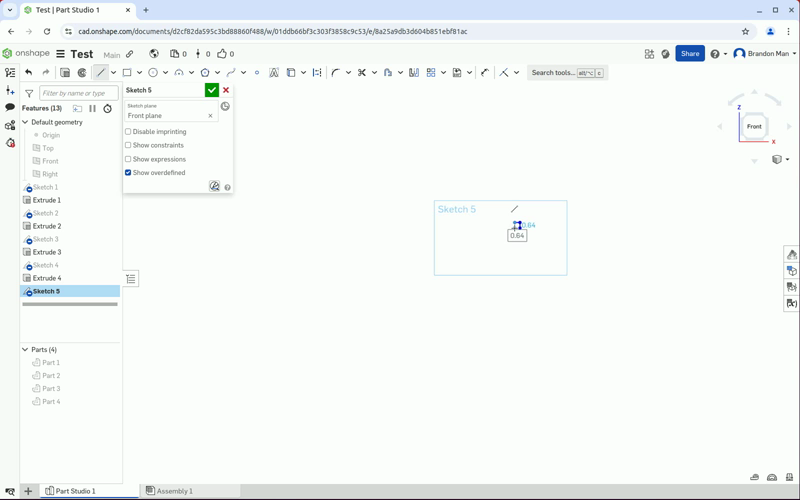
scroll(6)
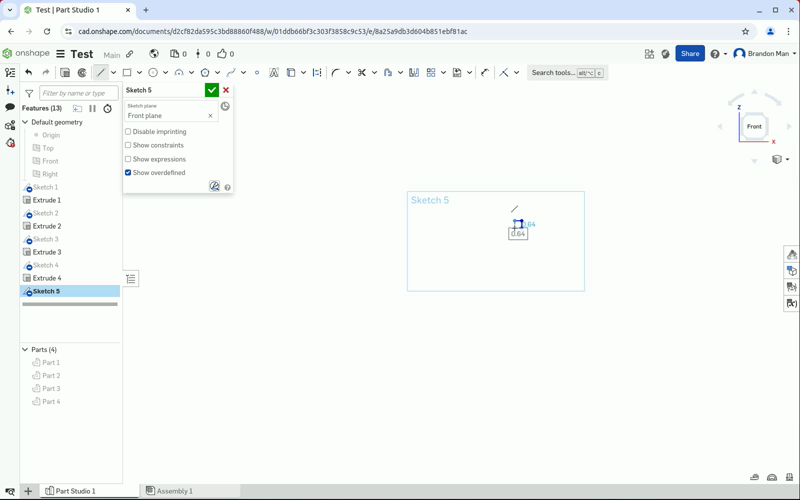
scroll(6)
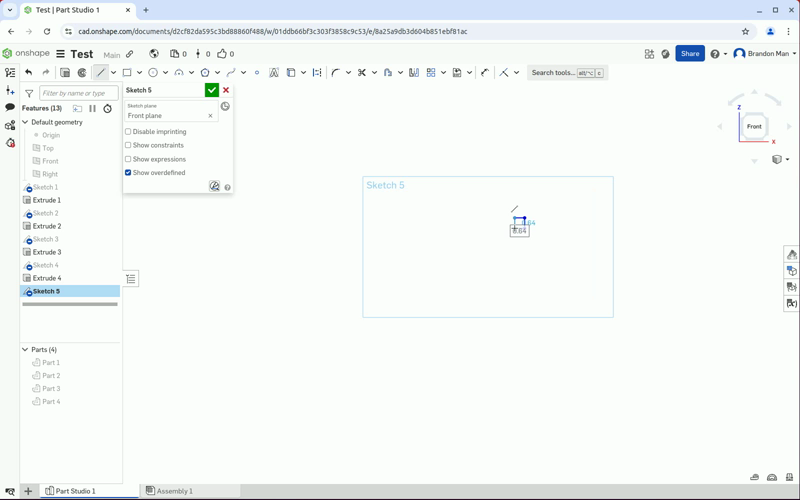
scroll(6)
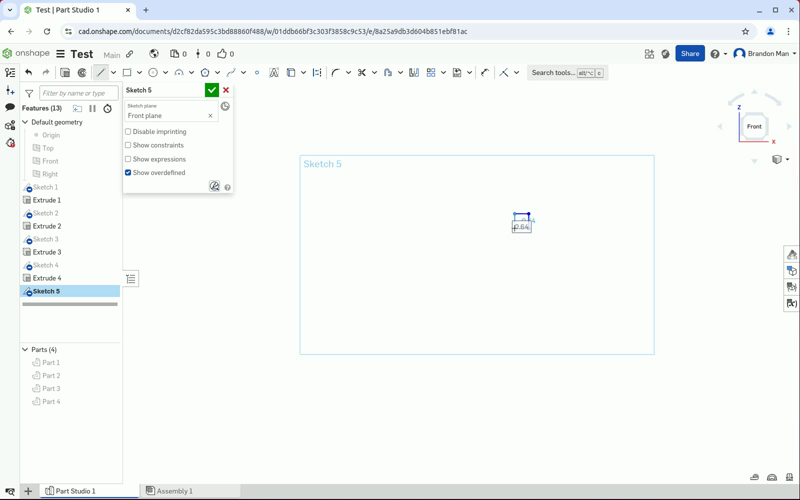
scroll(6)
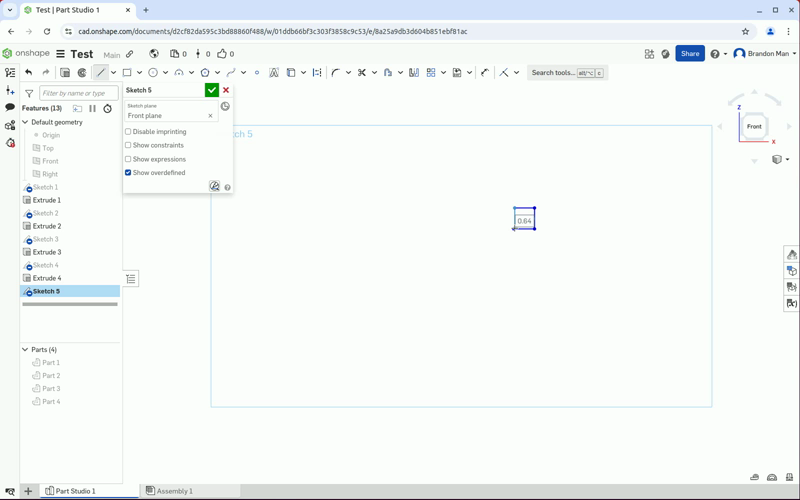
scroll(6)
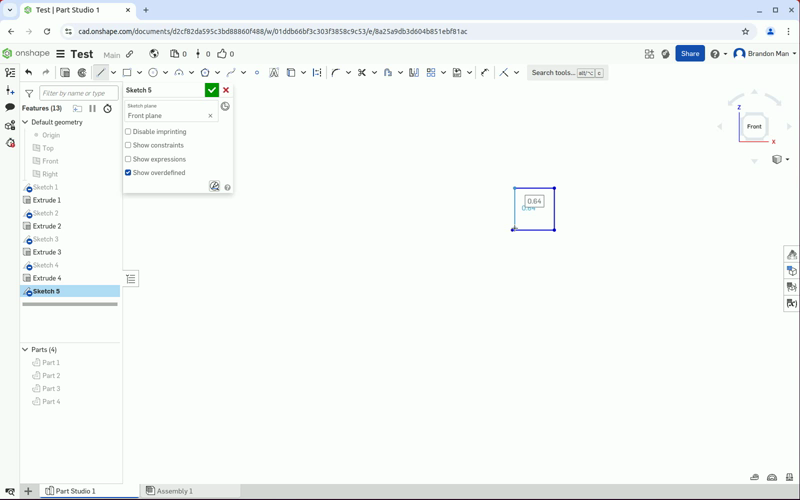
key_up(shift)
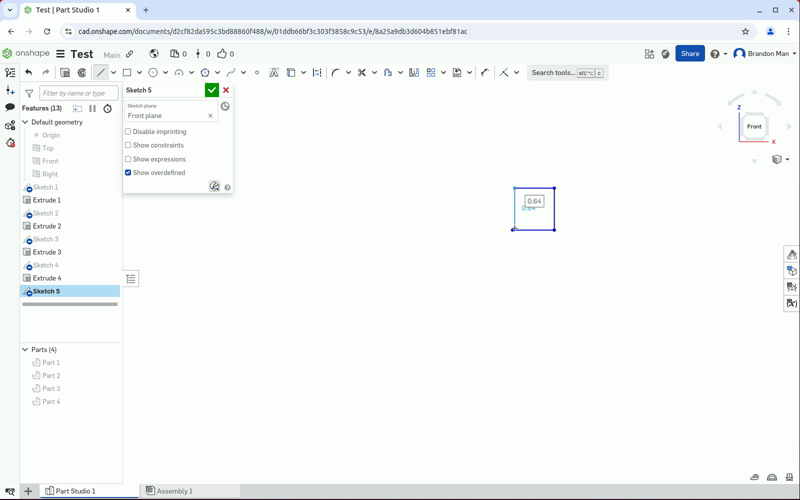
click(514, 227)
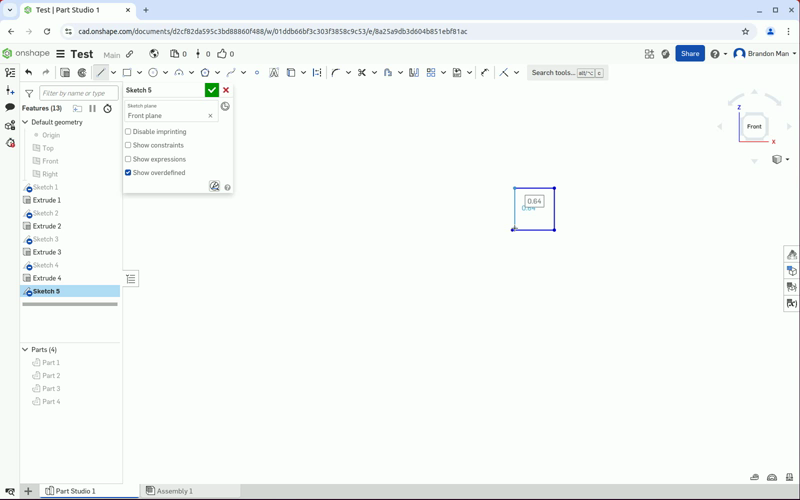
scroll(-6)
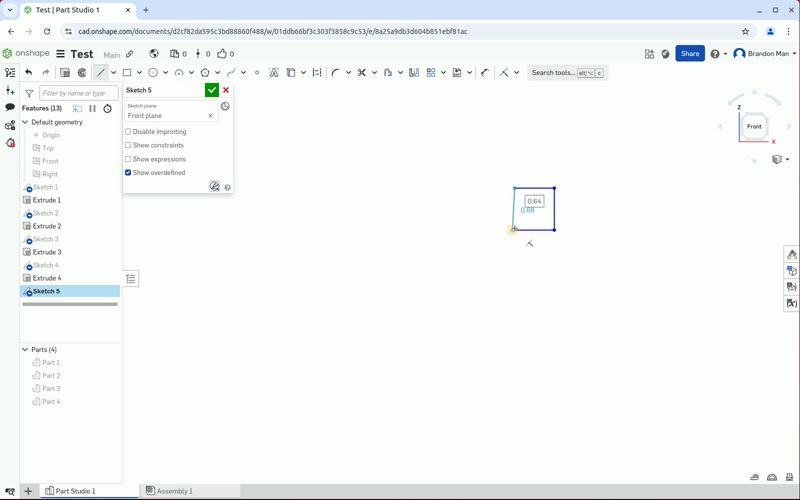
scroll(-6)
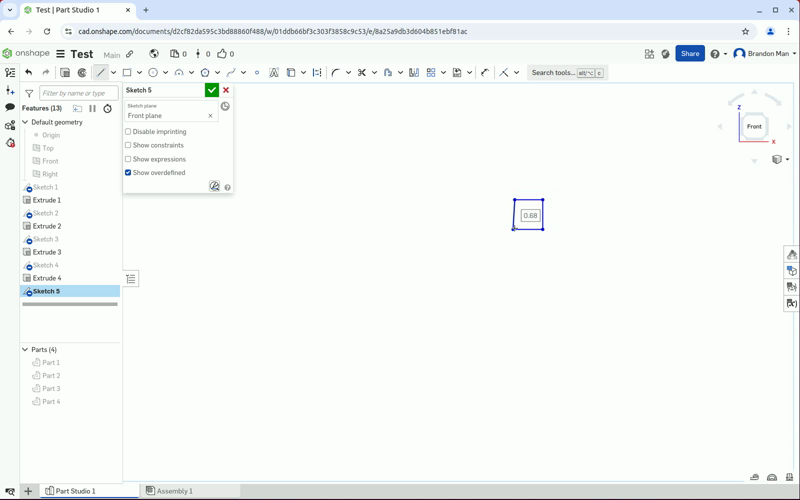
scroll(-6)
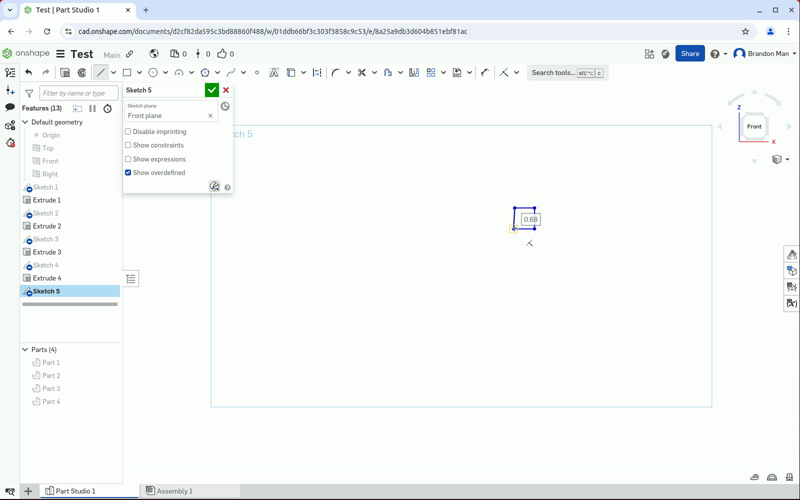
scroll(-6)
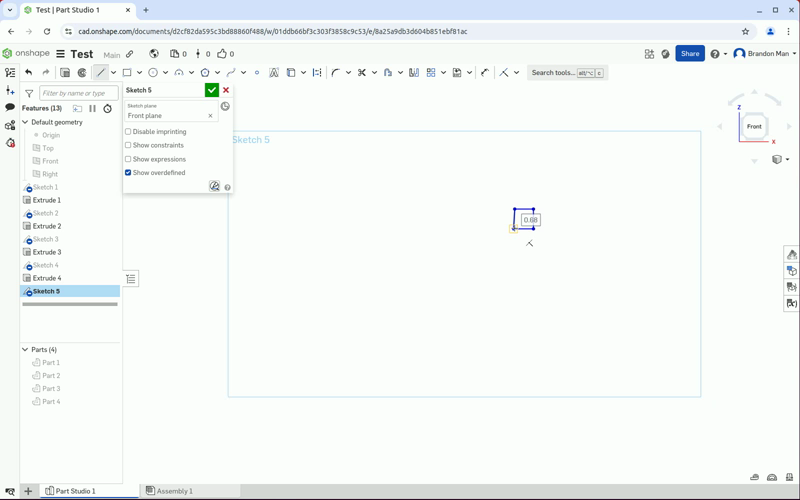
scroll(-6)
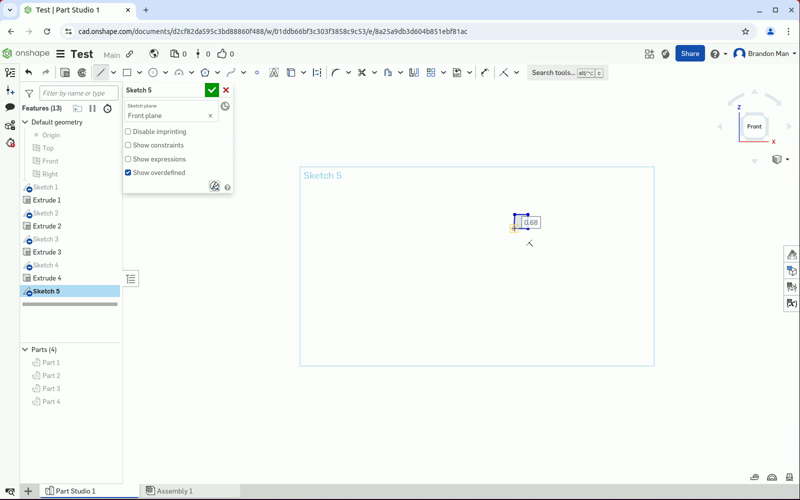
scroll(-6)
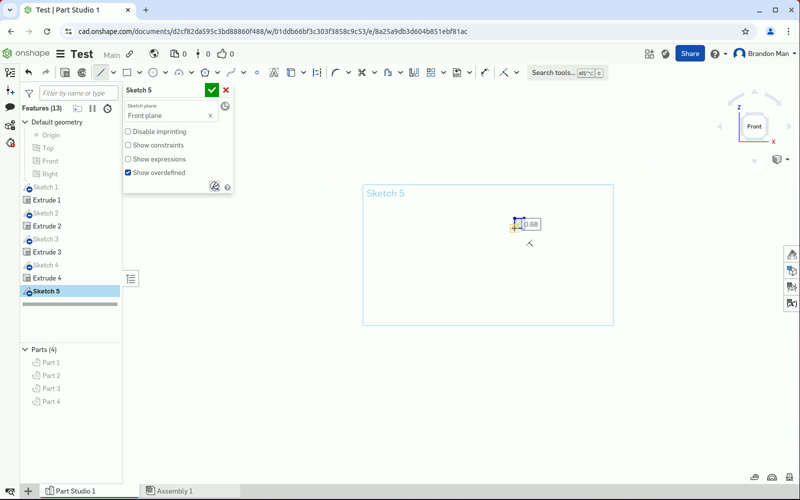
scroll(-6)
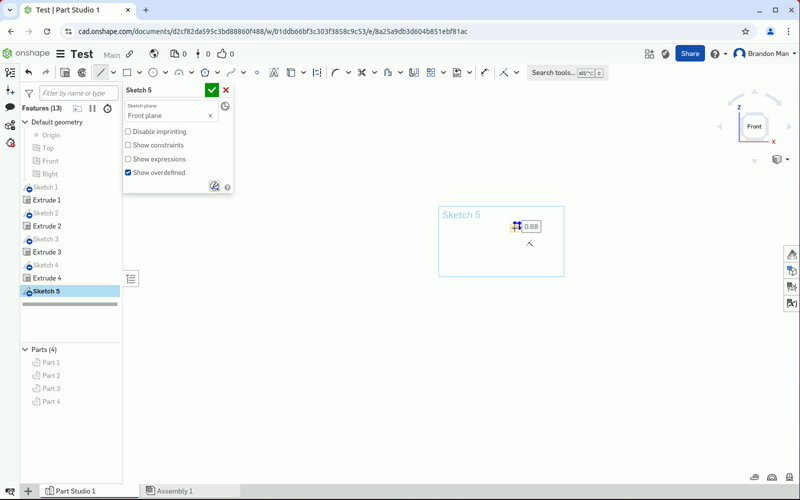
key(esc)
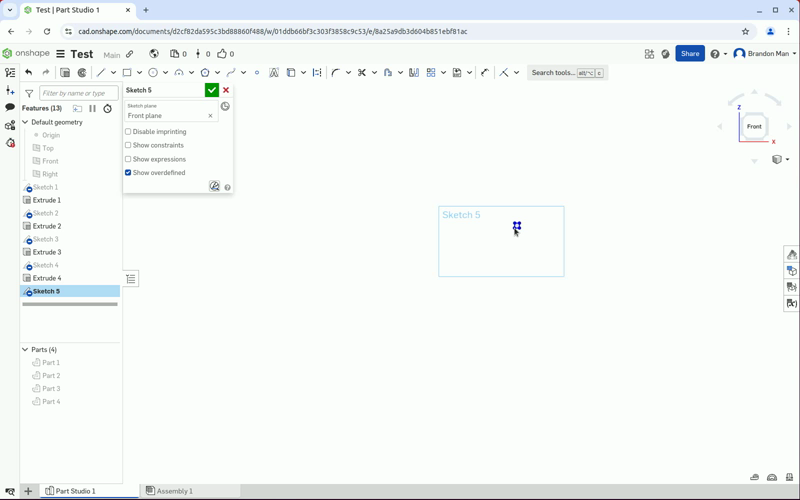
mouse_move(514, 227)
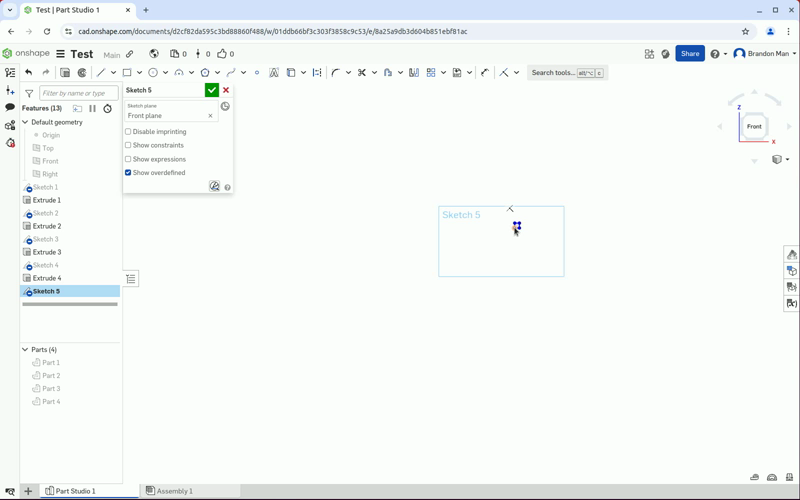
scroll(6)
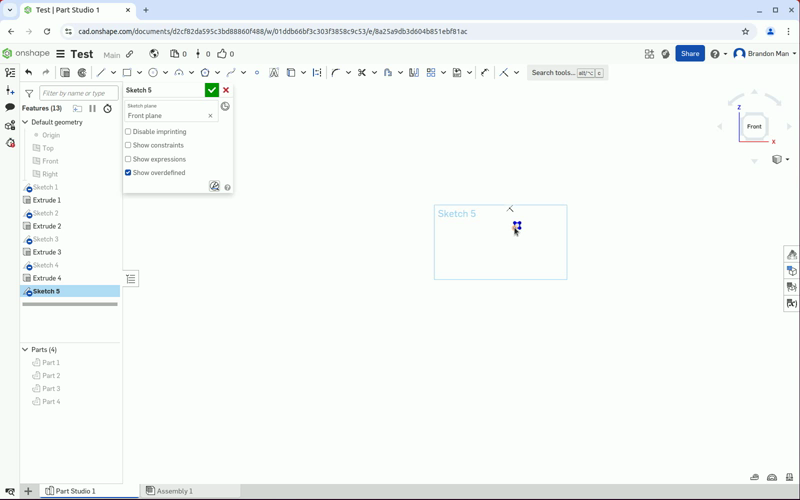
scroll(6)
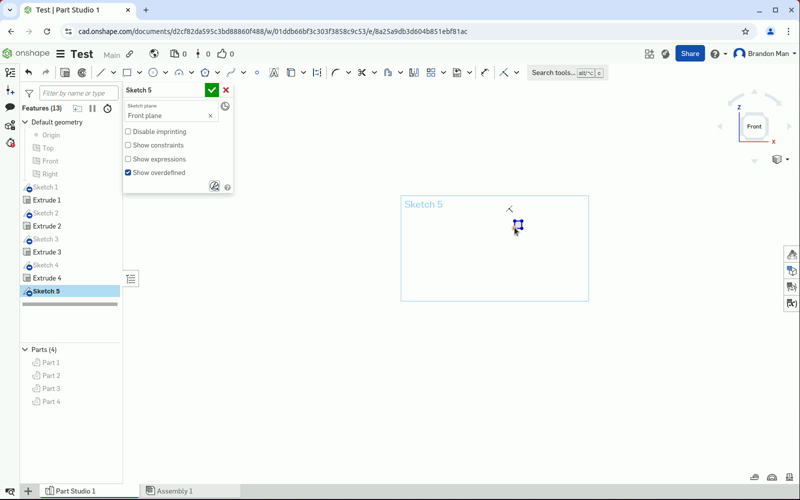
scroll(6)
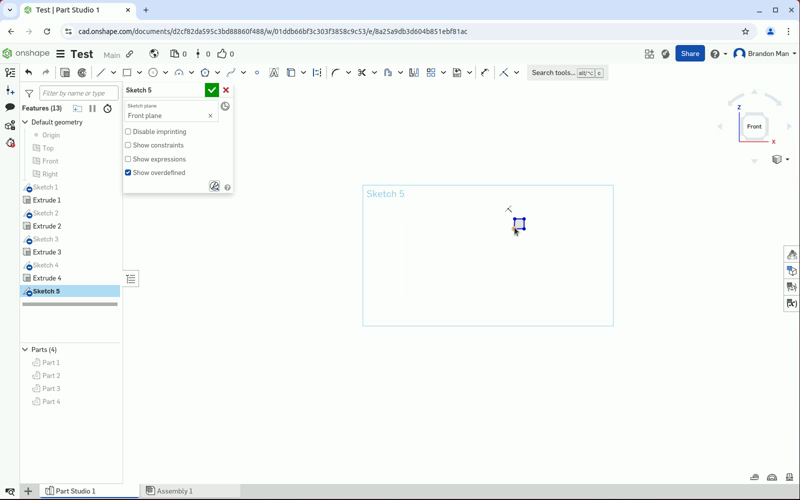
scroll(6)
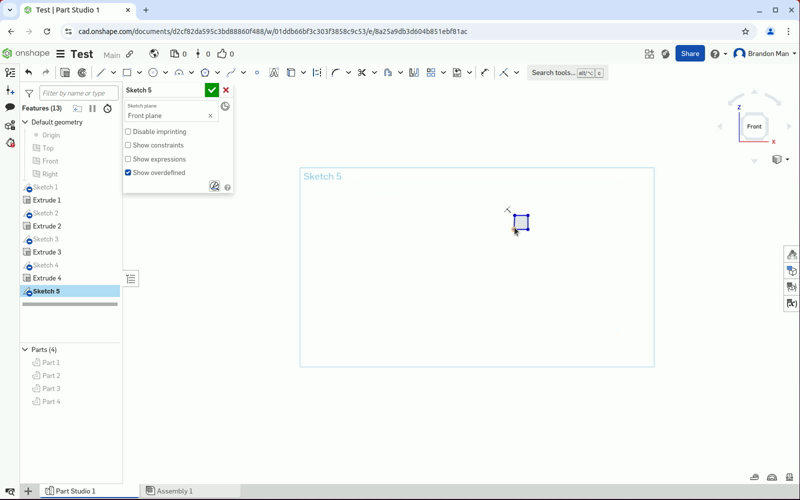
scroll(6)
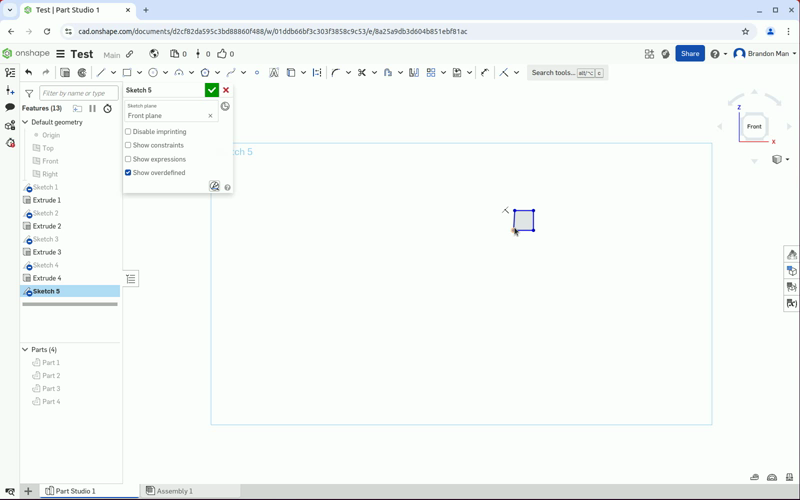
scroll(6)
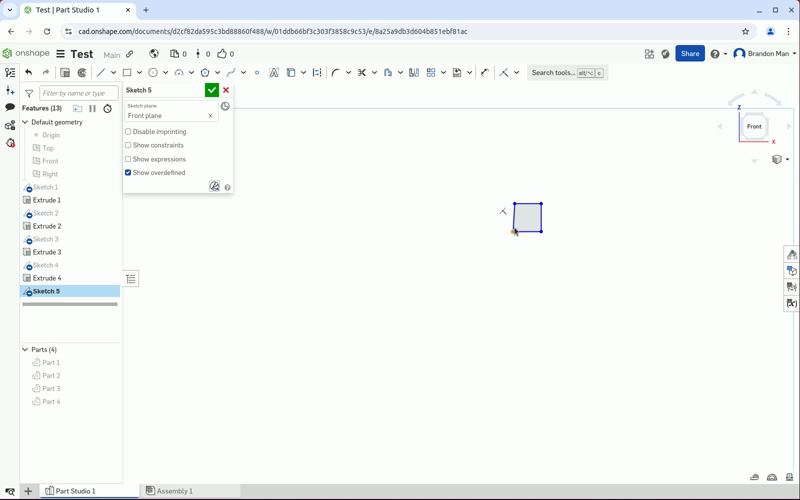
scroll(6)
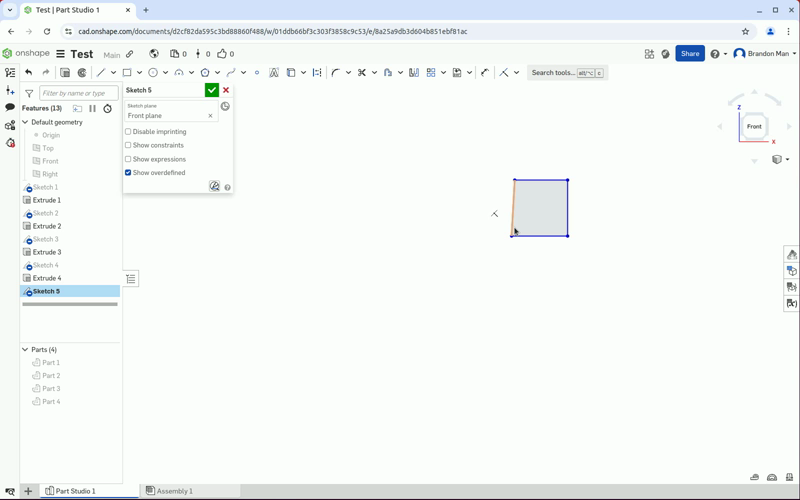
click(514, 227)
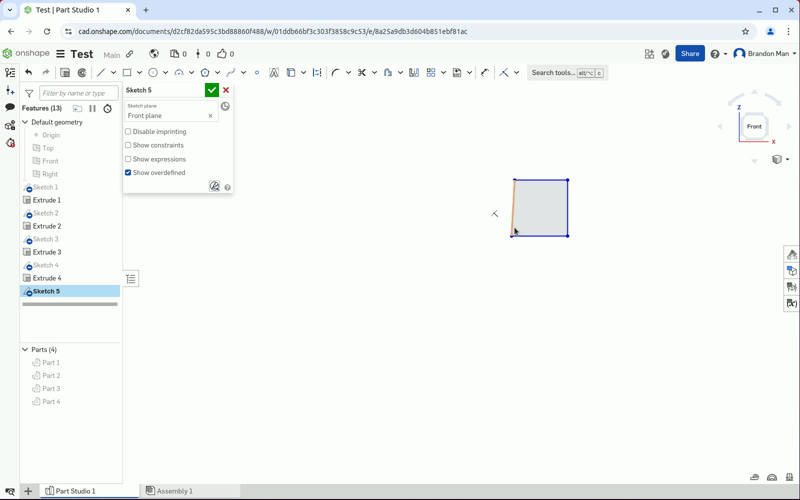
scroll(-6)
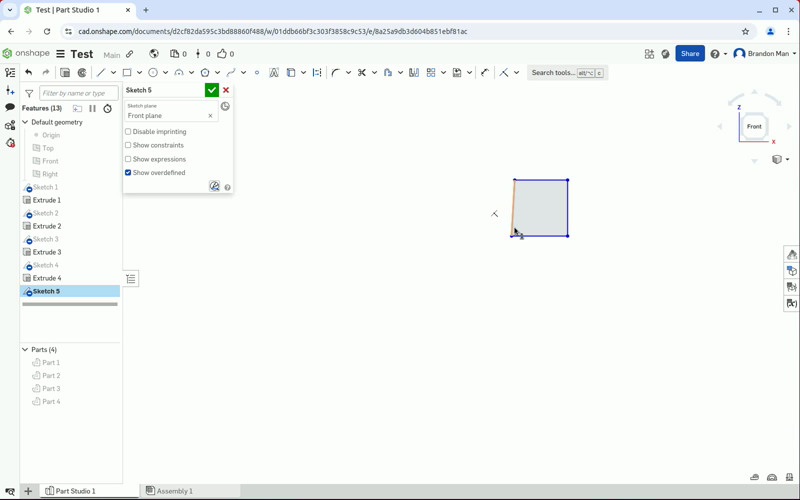
scroll(-6)
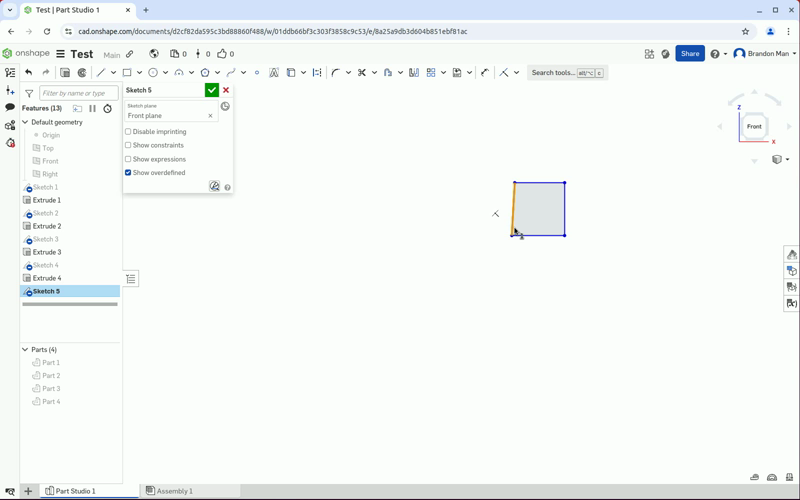
scroll(-6)
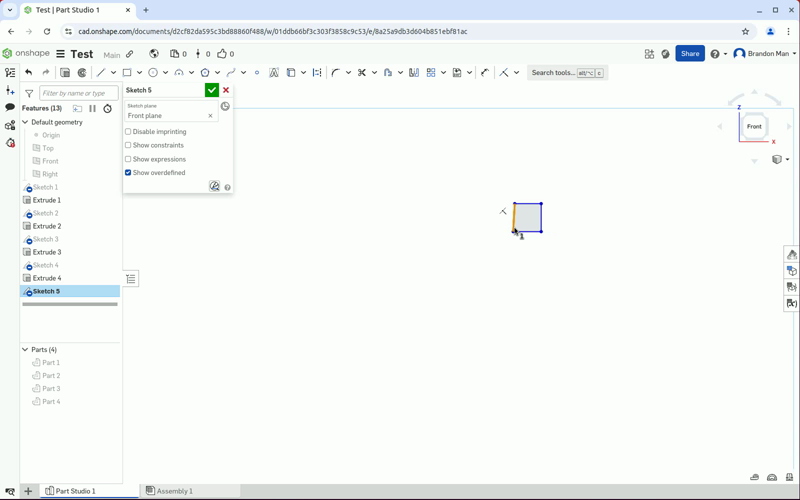
scroll(-6)
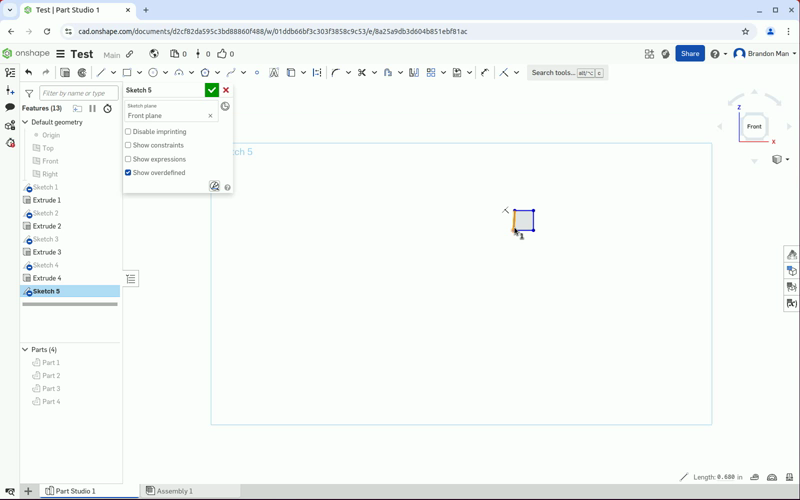
scroll(-6)
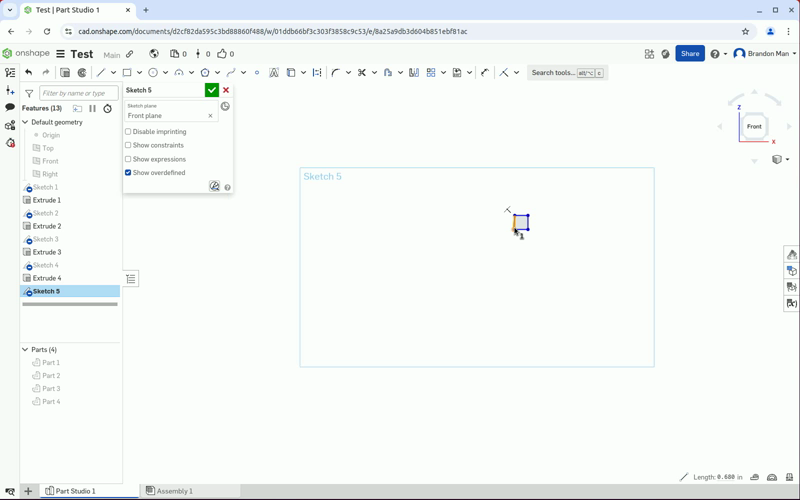
scroll(-6)
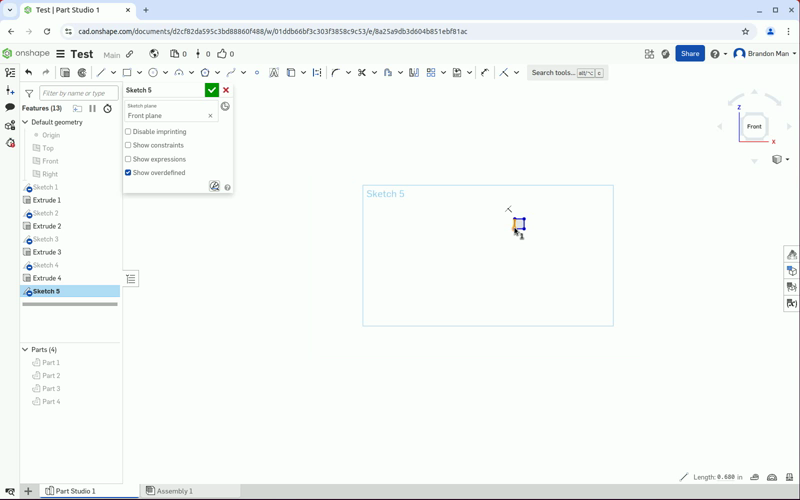
scroll(-6)
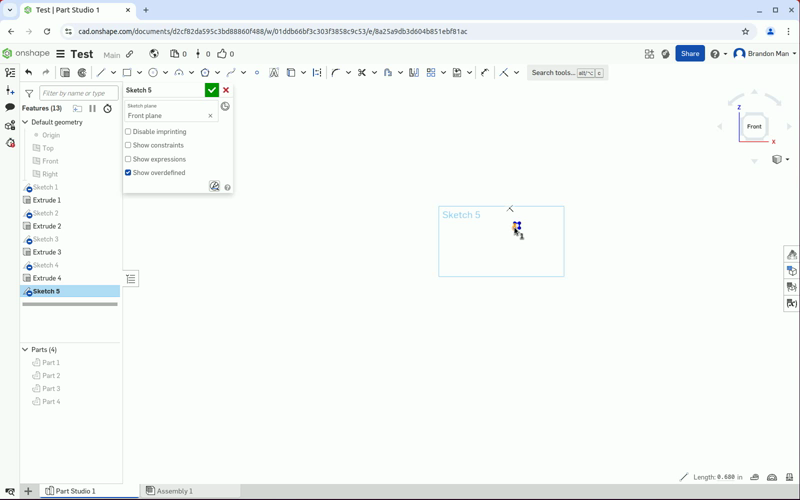
mouse_move(73, 352)
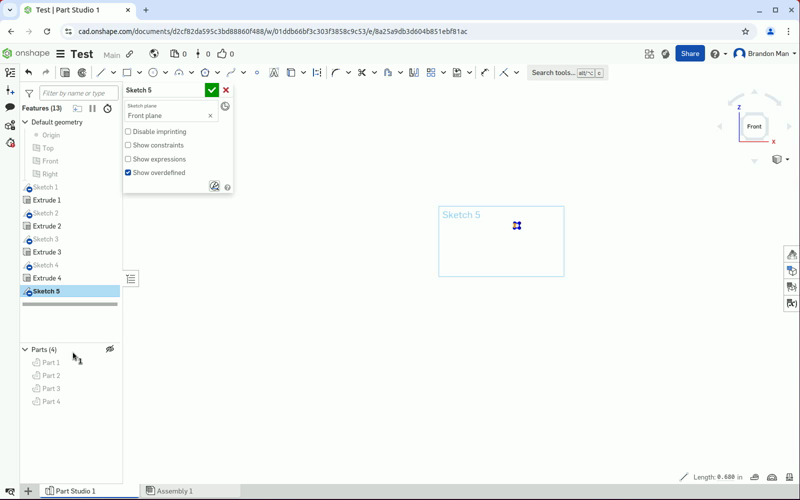
key(shift+y)
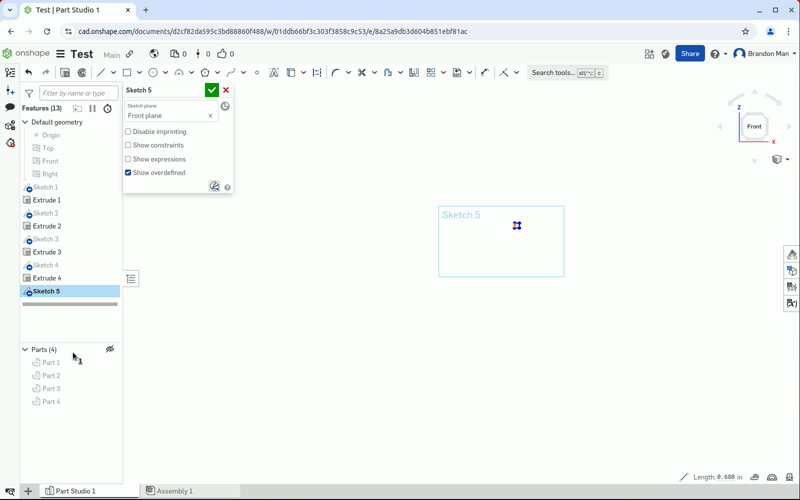
key(shift+e)
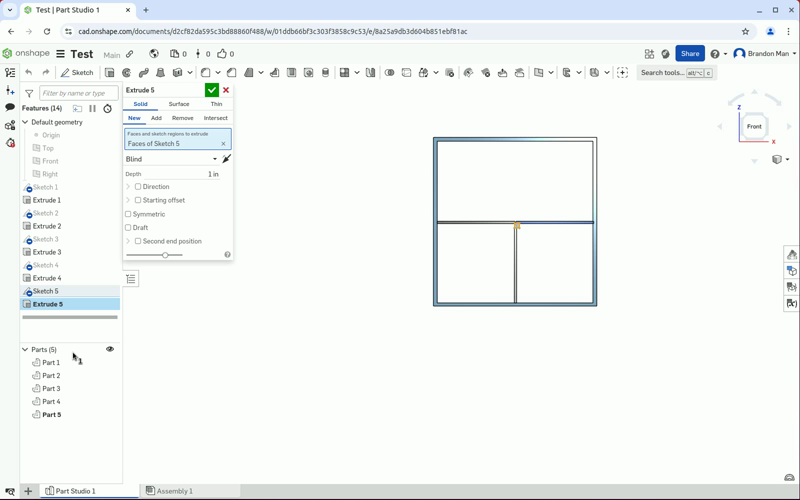
mouse_move(143, 106)
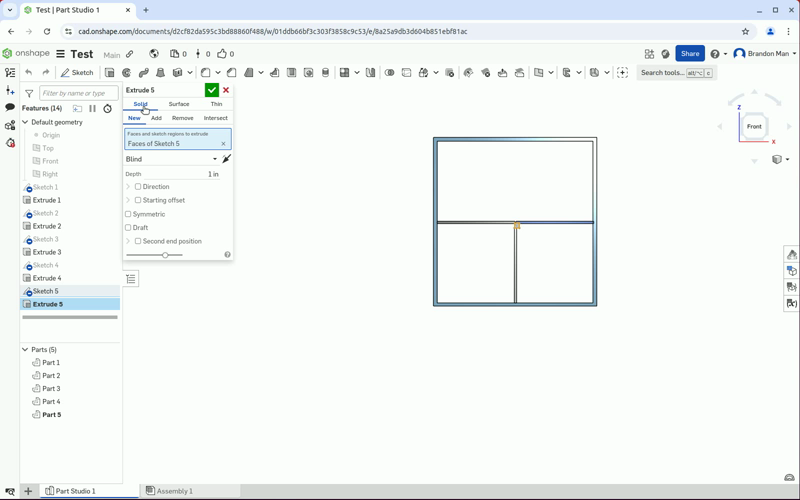
click(143, 106)
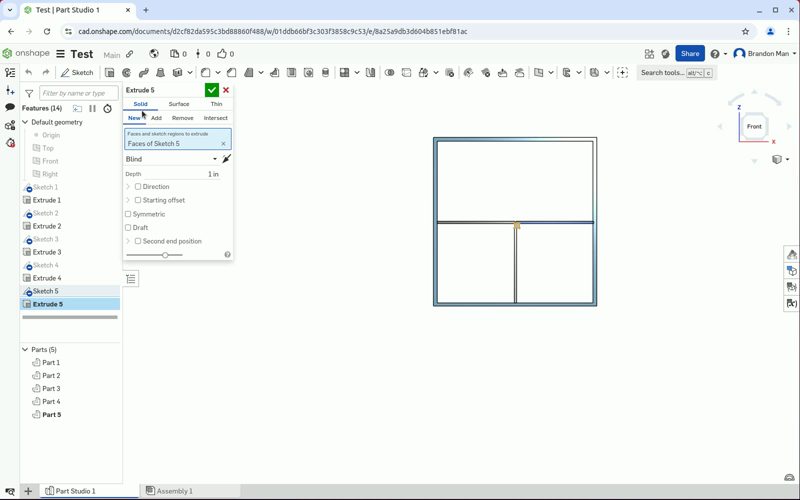
mouse_move(137, 120)
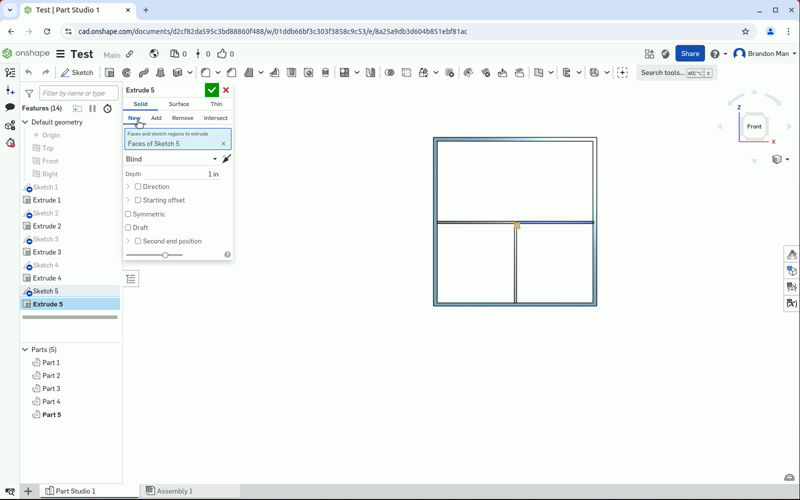
click(137, 120)
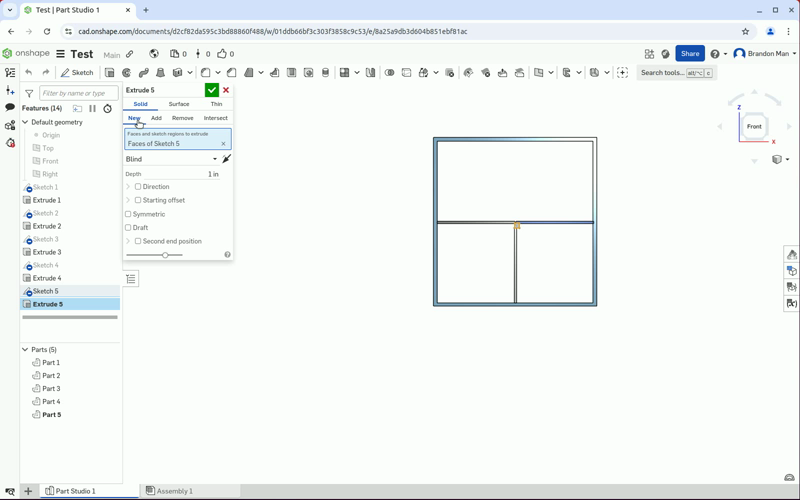
key(tab, 4)
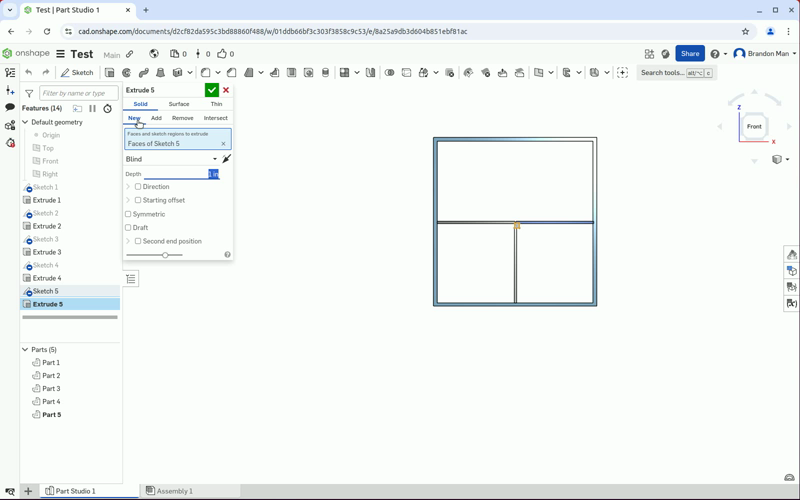
text(0.481)
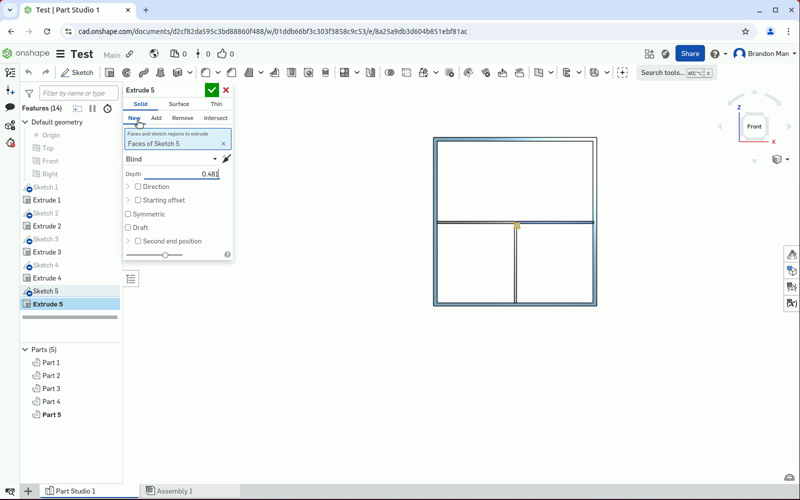
key(enter)
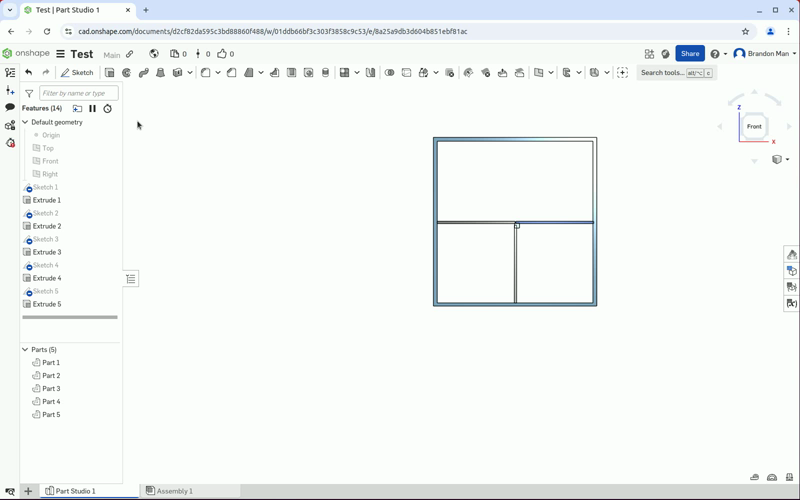
key(shift+h)
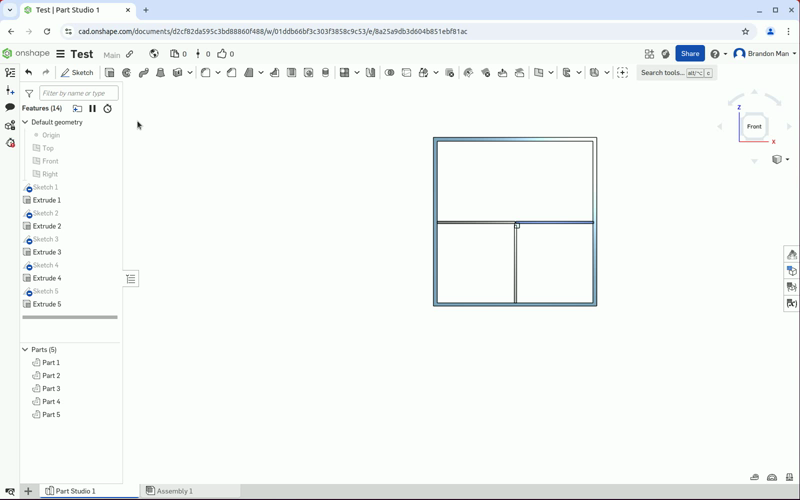
key(shift+h)
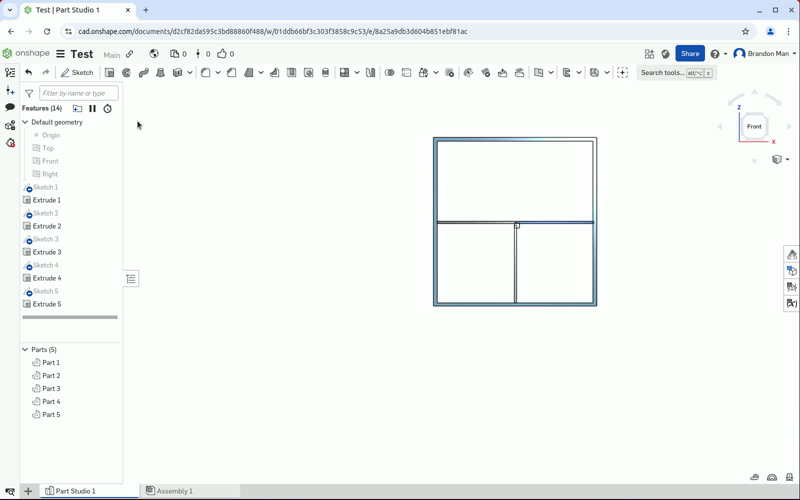
mouse_move(73, 189)
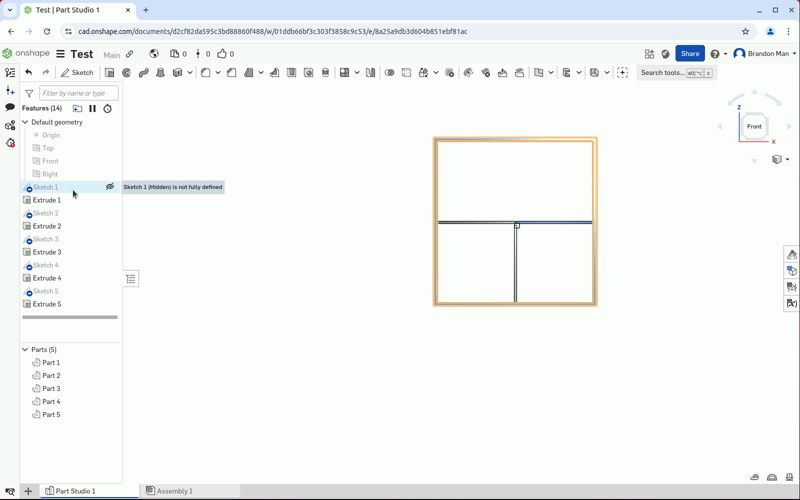
click(73, 189)
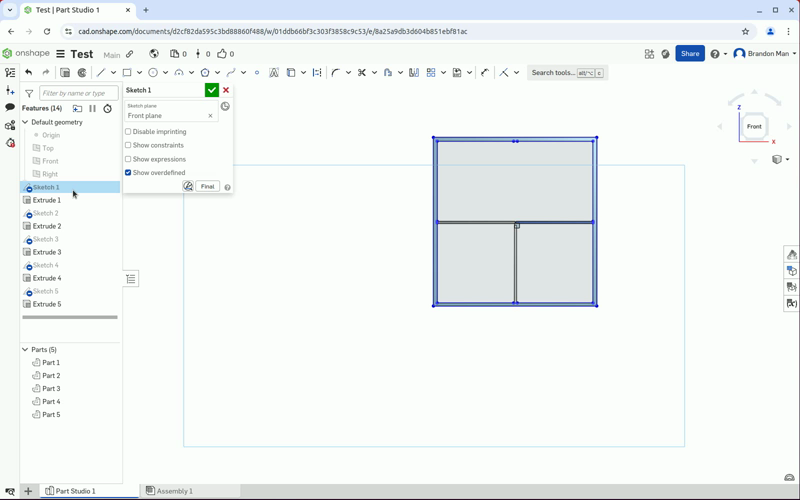
mouse_move(229, 92)
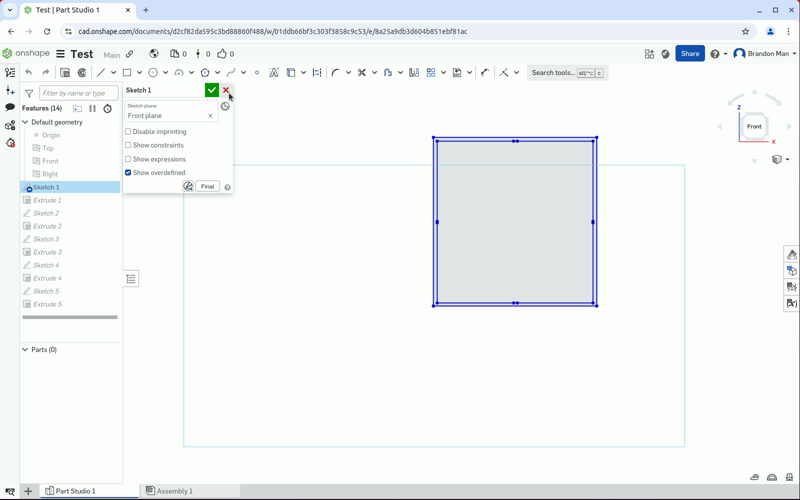
click(229, 92)
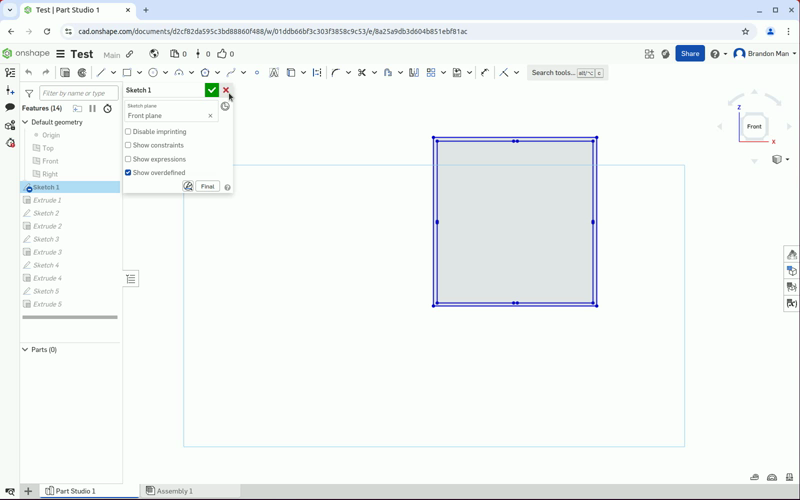
key(shift+s)
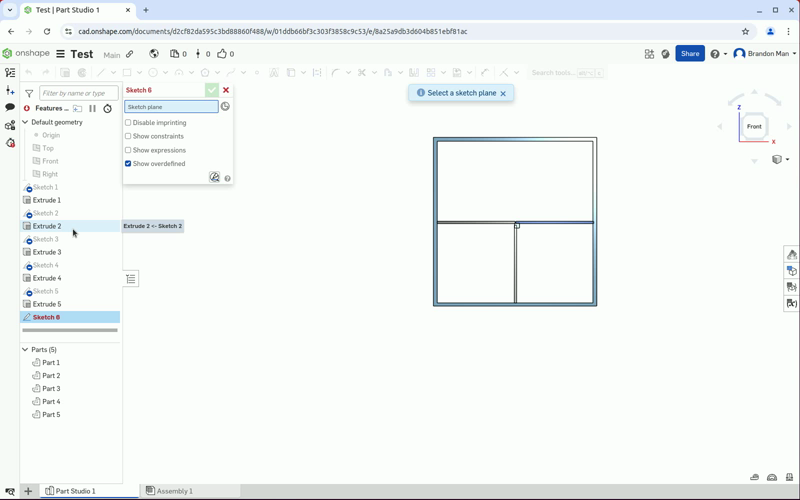
scroll(3)
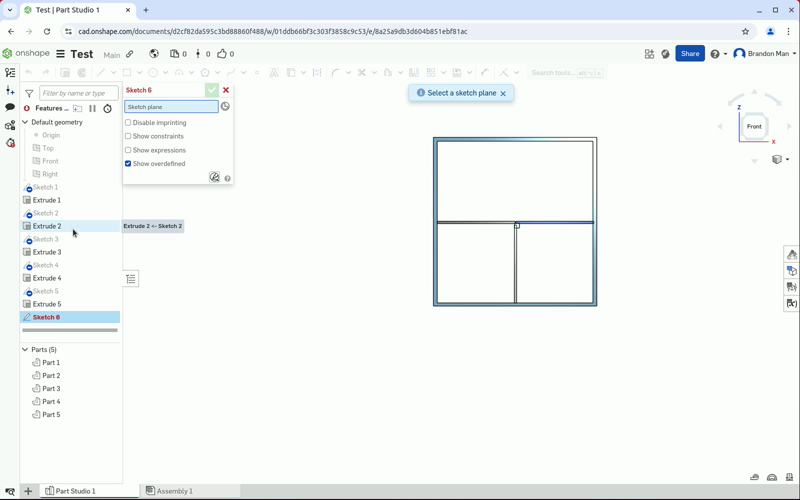
mouse_move(73, 163)
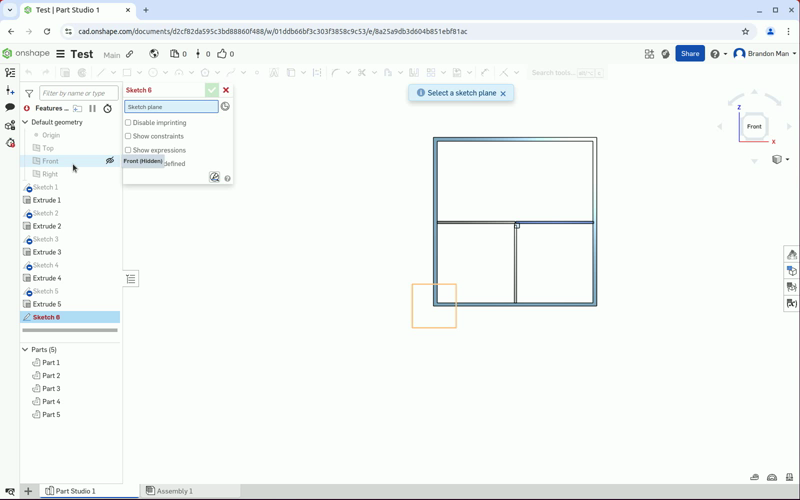
click(73, 163)
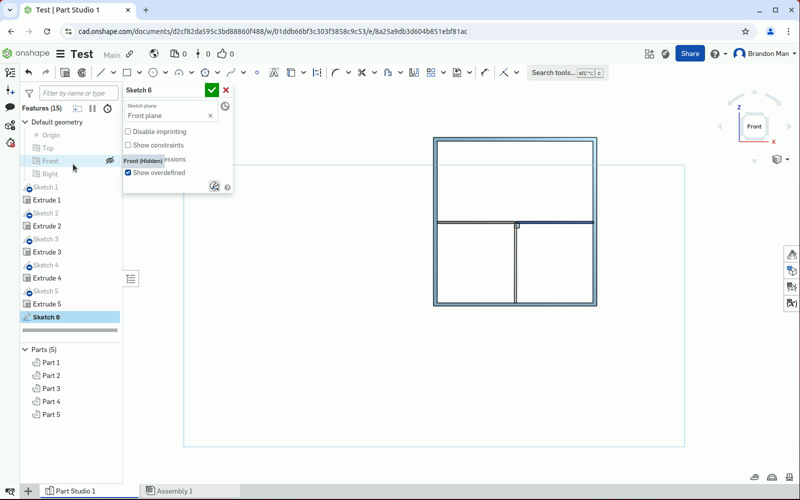
mouse_move(73, 352)
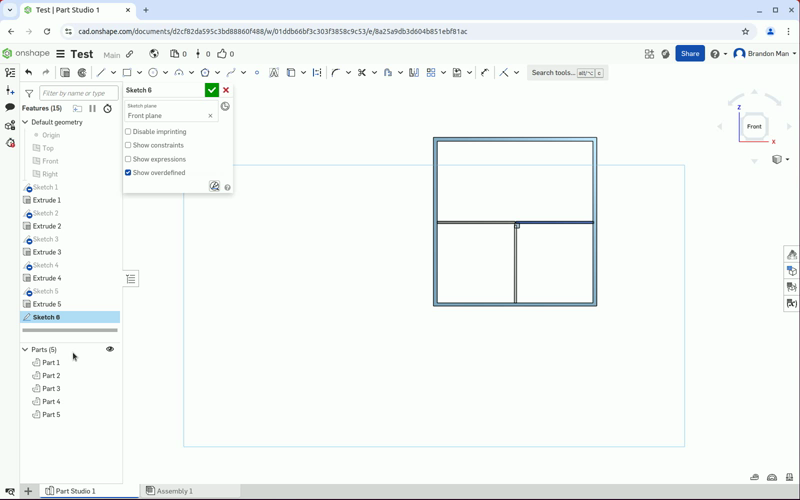
key(y)
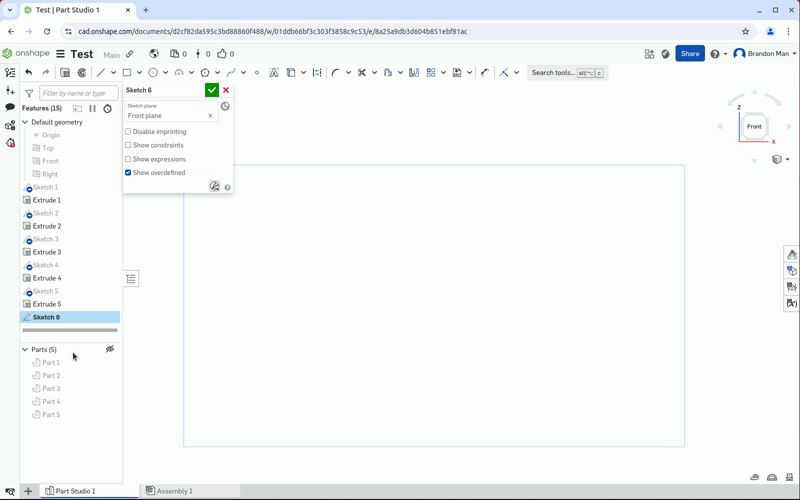
key(l)
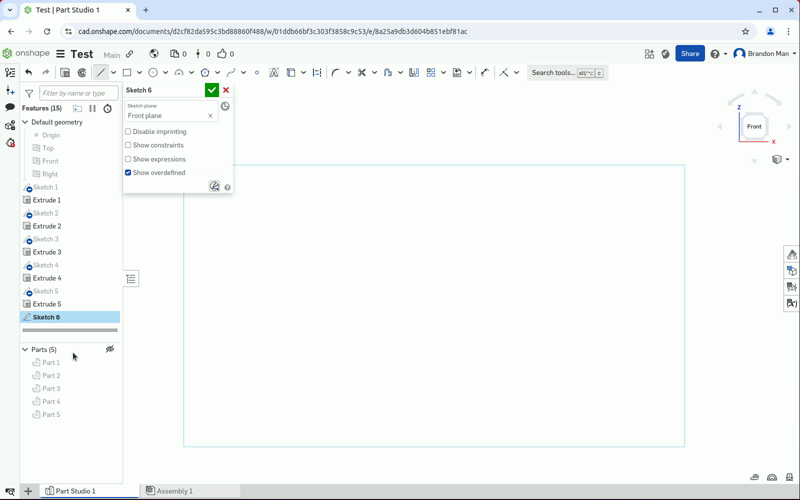
key_down(shift)
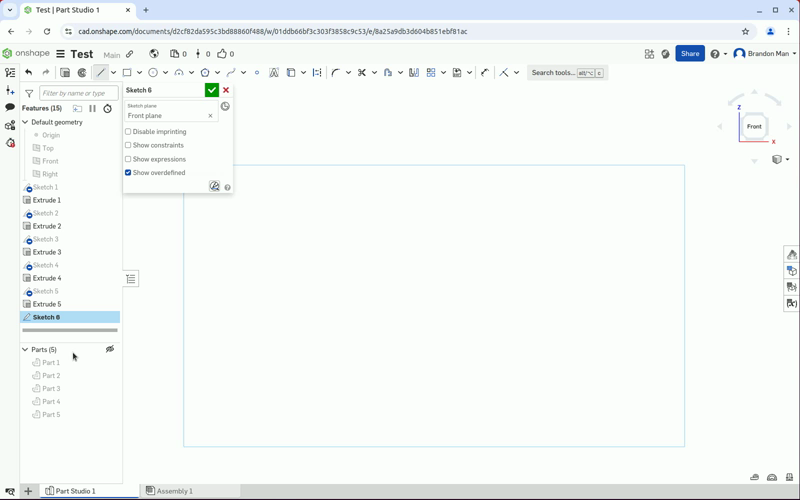
mouse_move(514, 225)
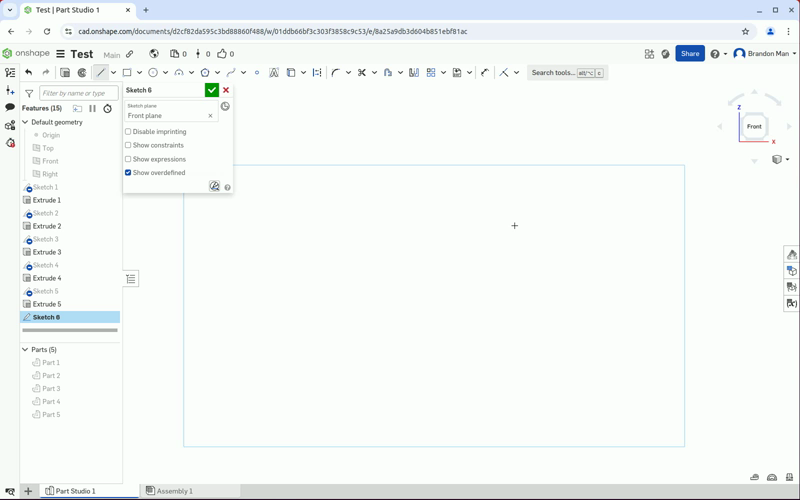
click(514, 225)
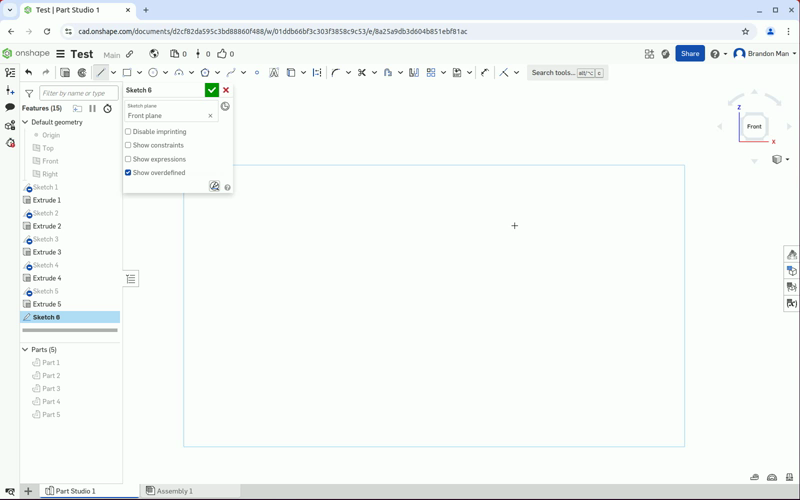
key_up(shift)
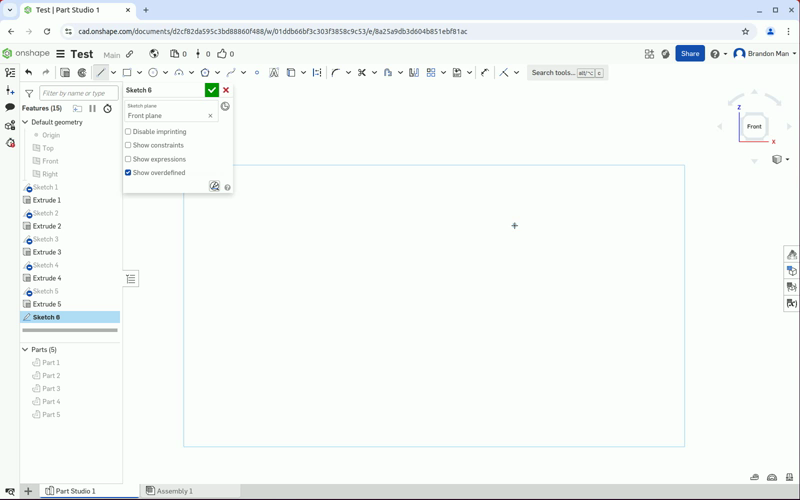
key_down(shift)
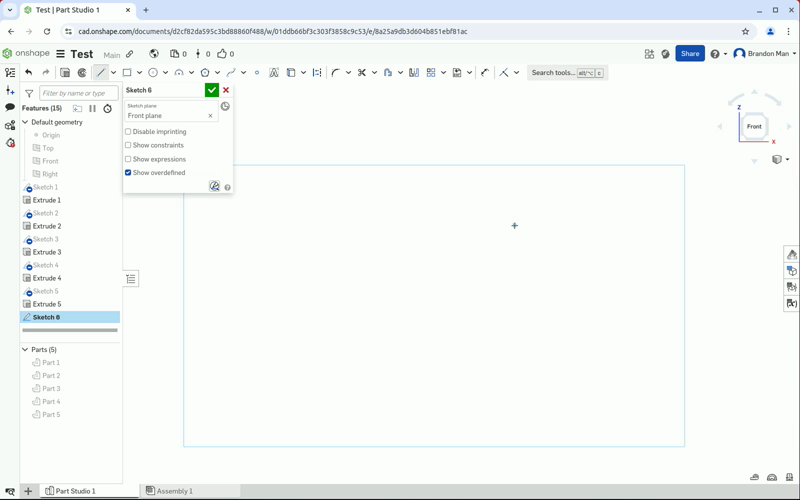
mouse_move(544, 225)
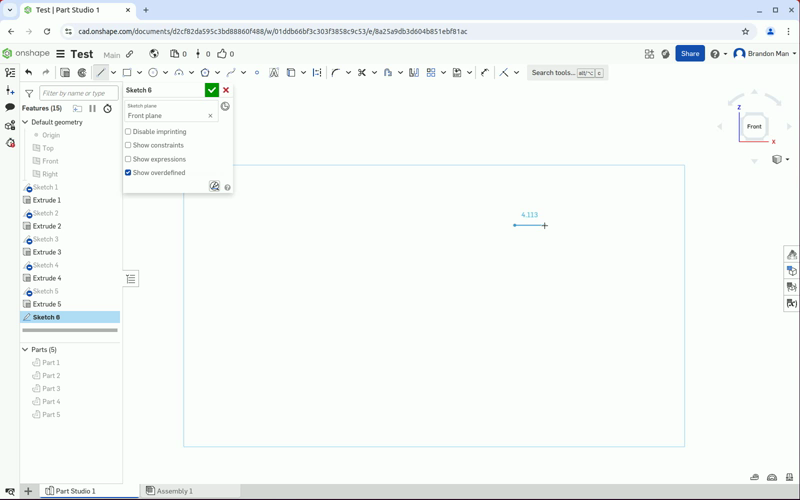
mouse_move(516, 225)
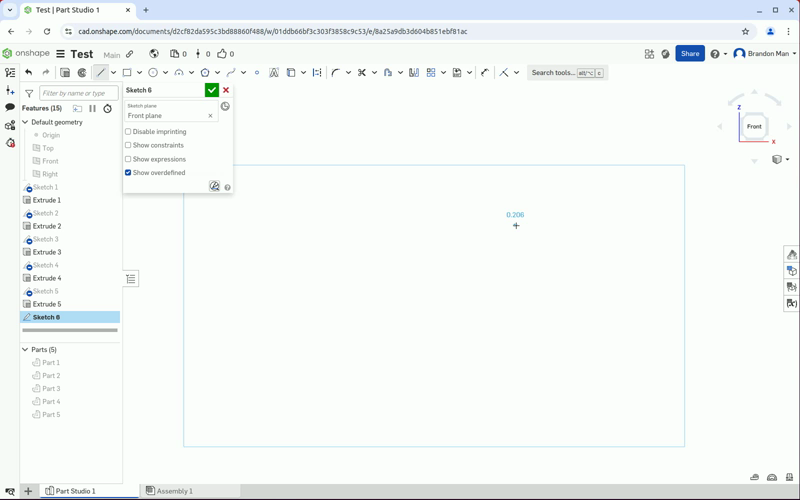
scroll(6)
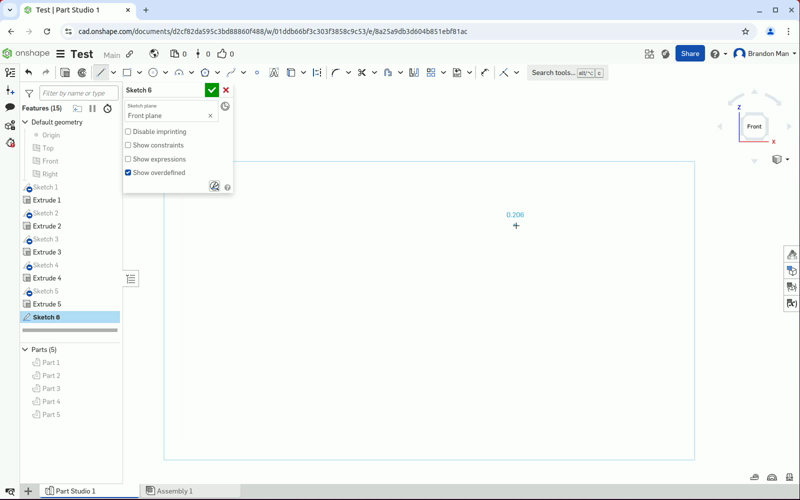
scroll(6)
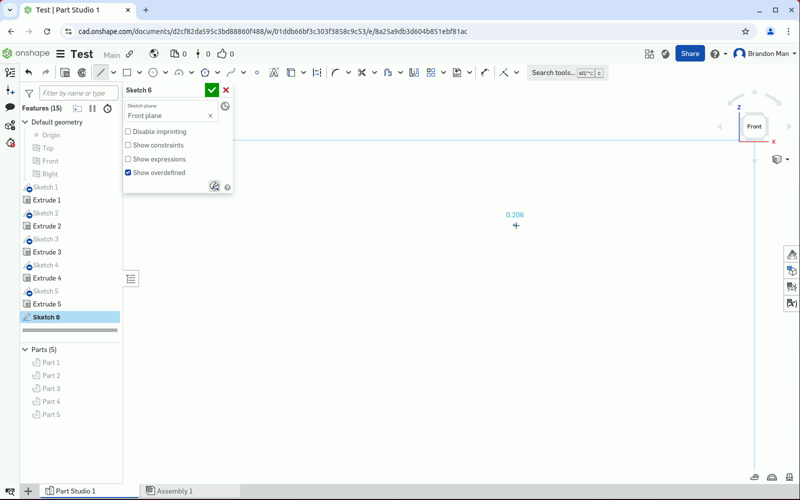
scroll(6)
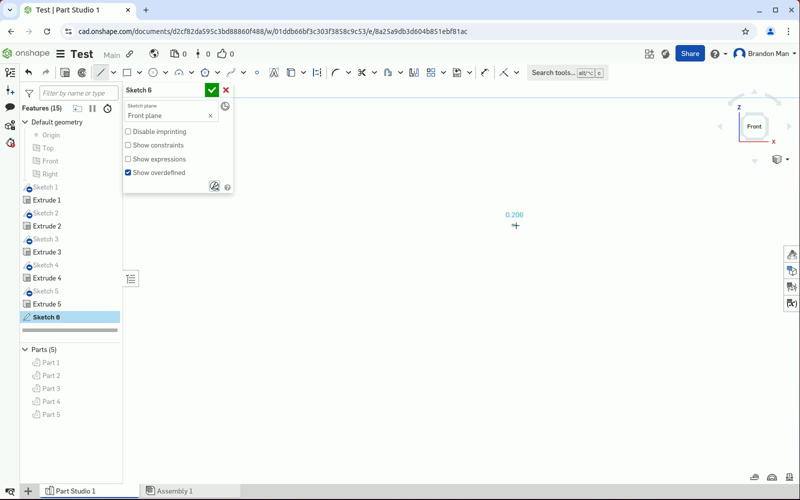
scroll(6)
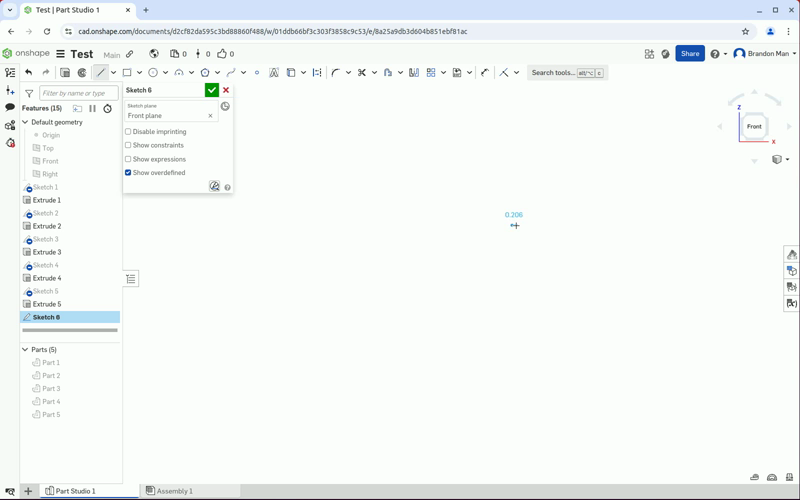
scroll(6)
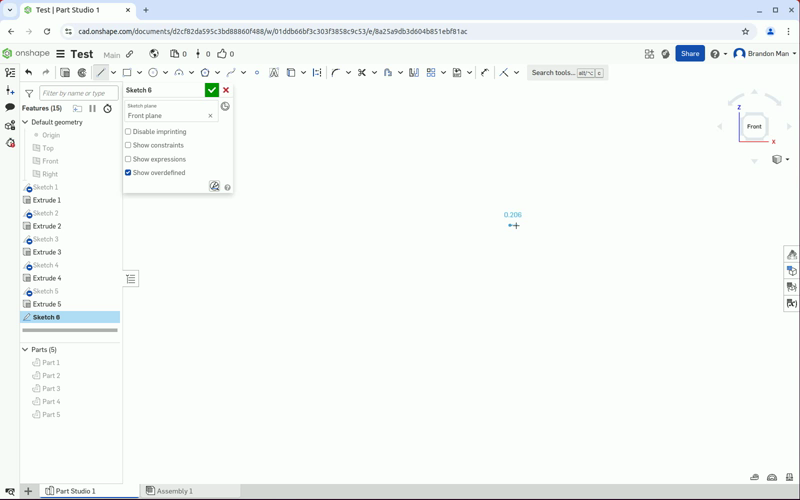
scroll(6)
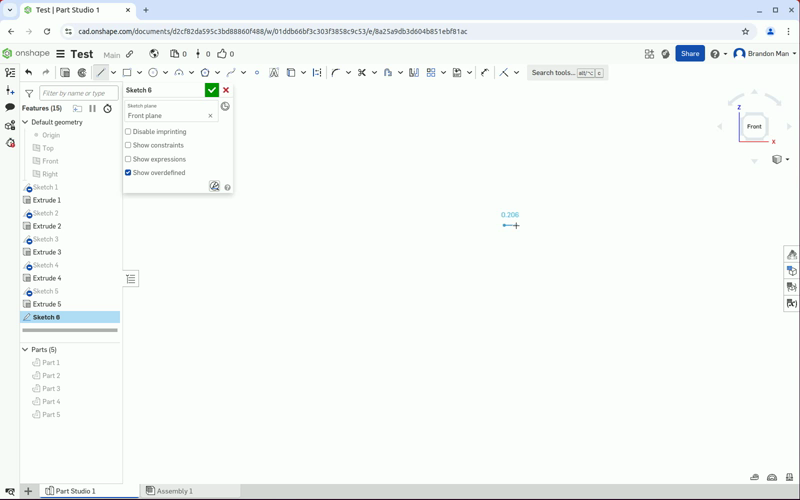
scroll(6)
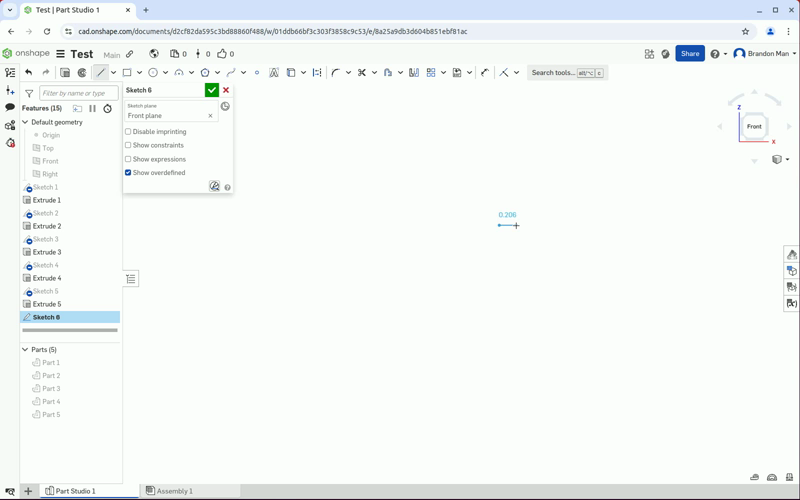
click(516, 225)
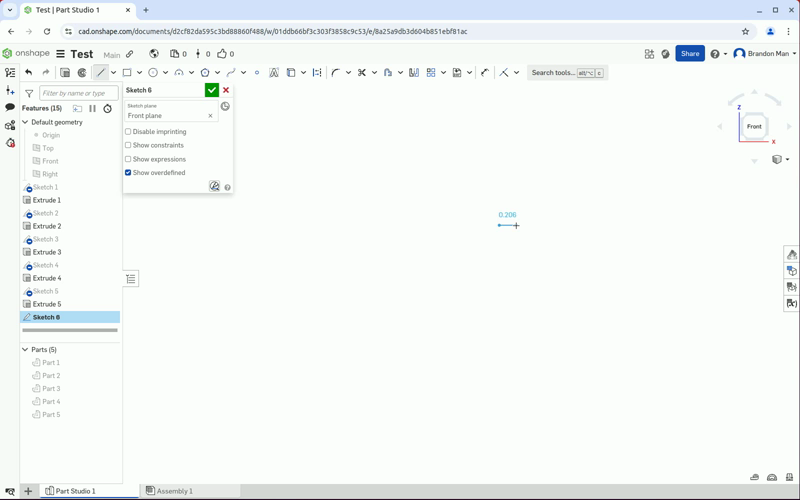
scroll(-6)
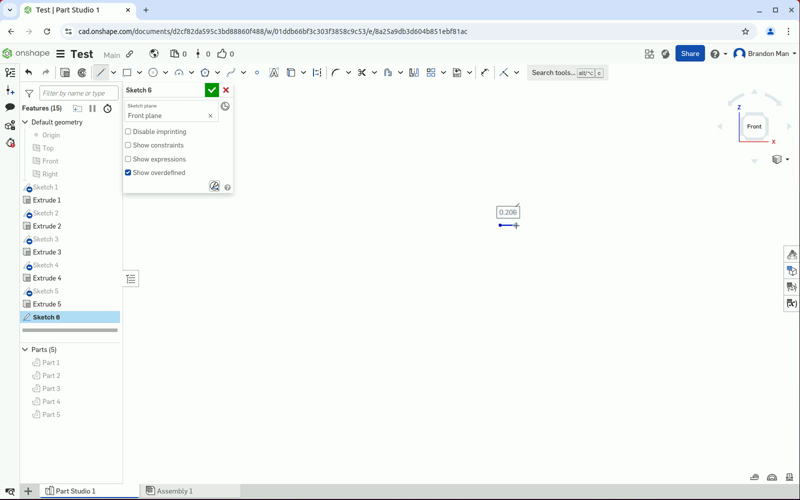
scroll(-6)
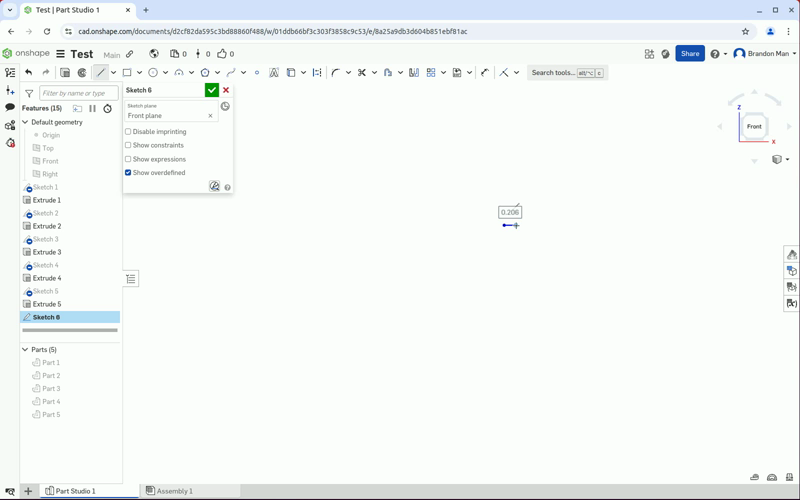
scroll(-6)
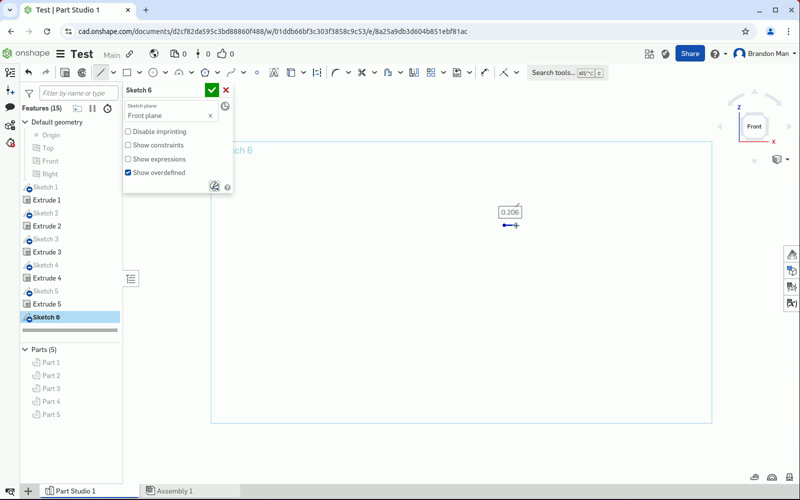
scroll(-6)
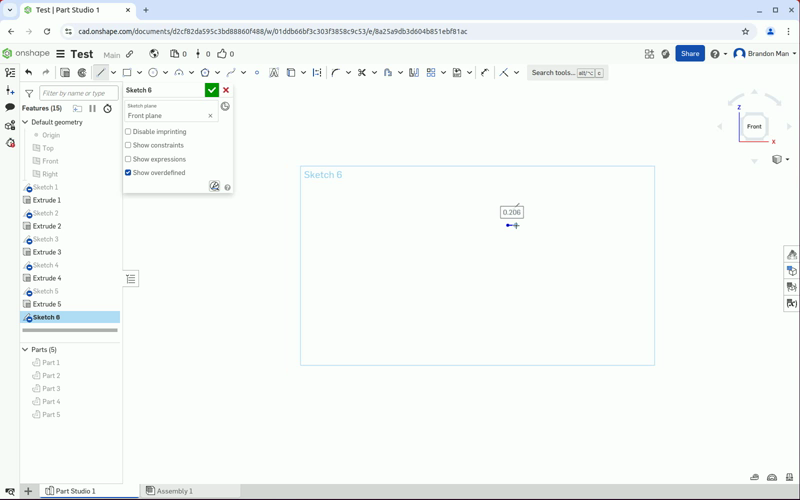
scroll(-6)
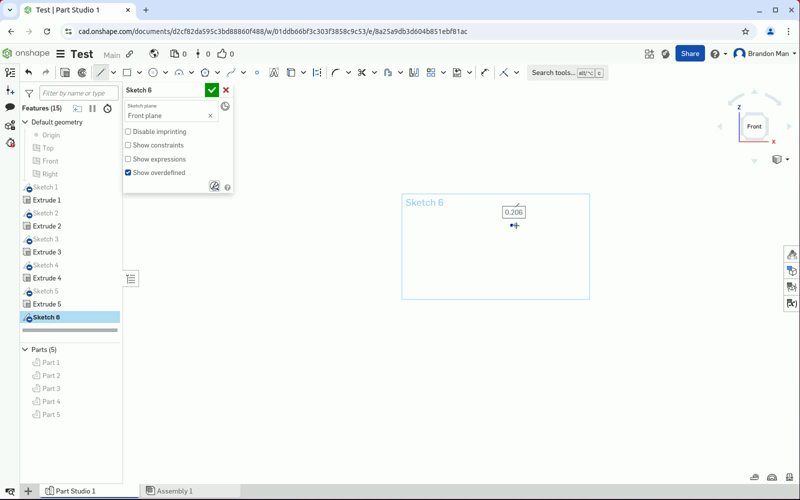
scroll(-6)
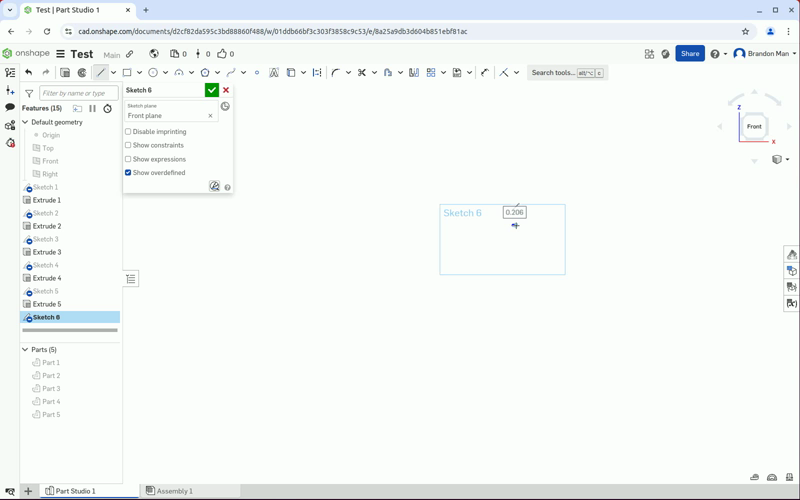
scroll(-6)
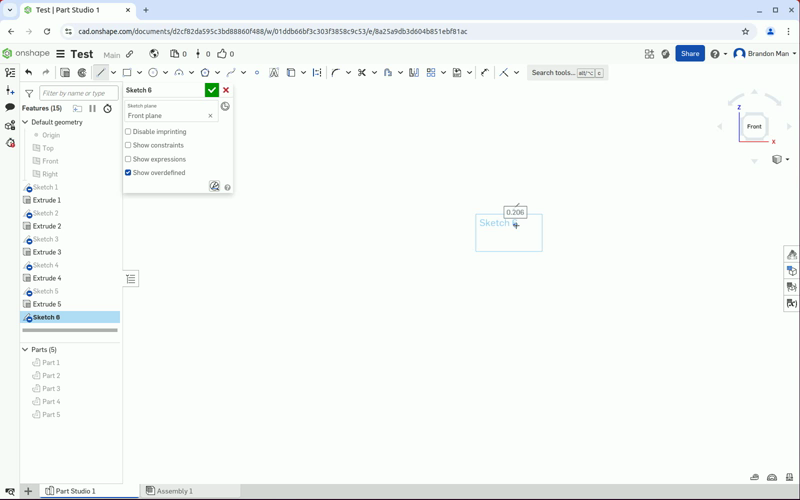
key_up(shift)
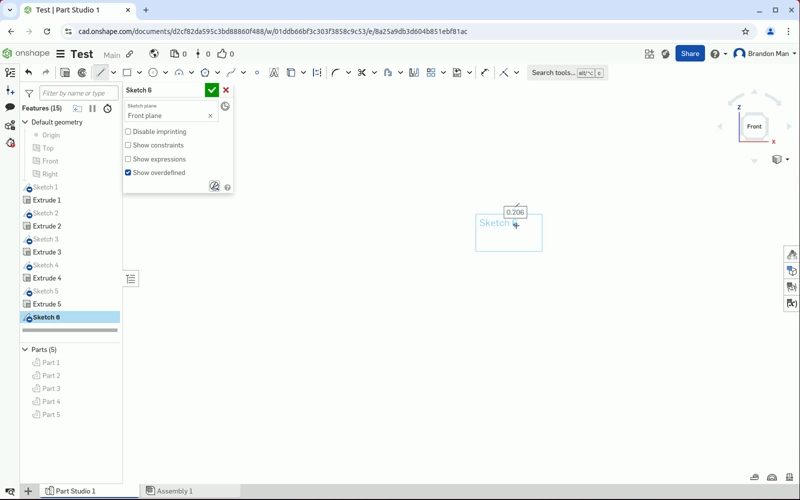
key_down(shift)
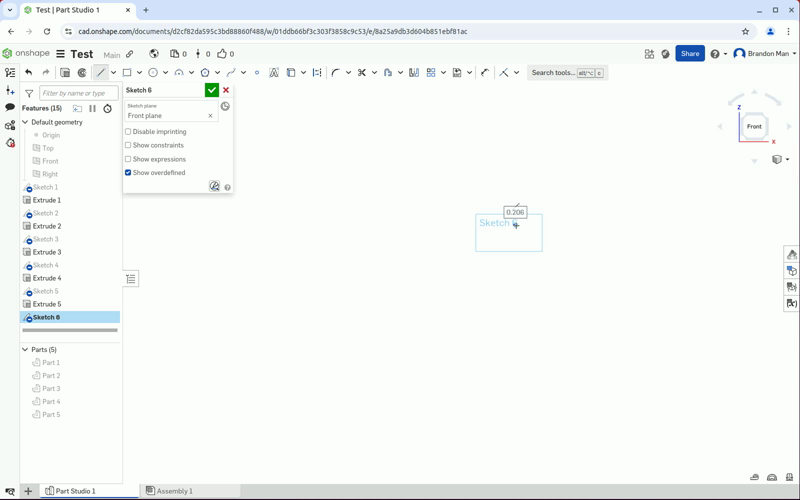
mouse_move(546, 225)
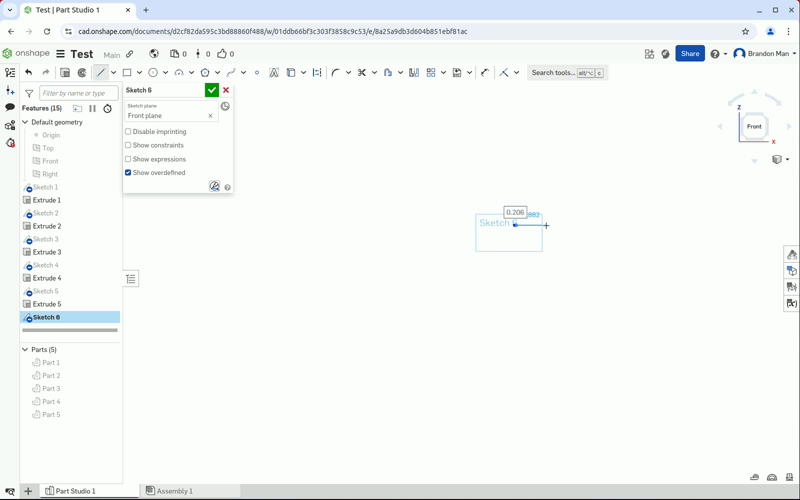
mouse_move(516, 170)
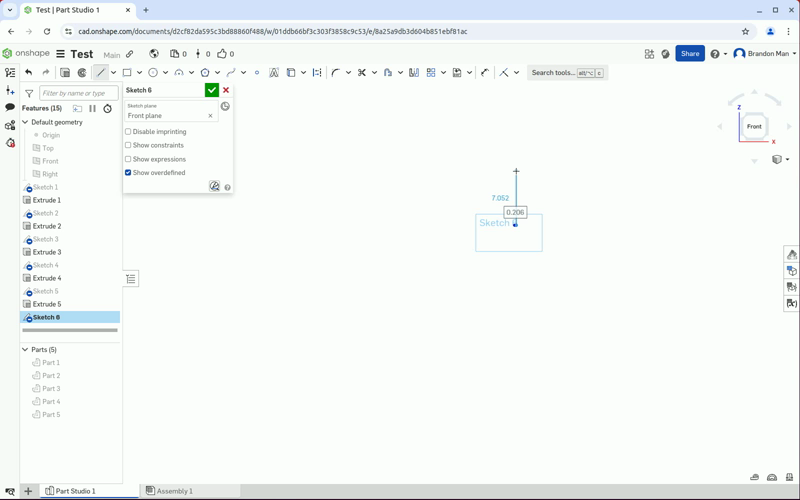
click(516, 170)
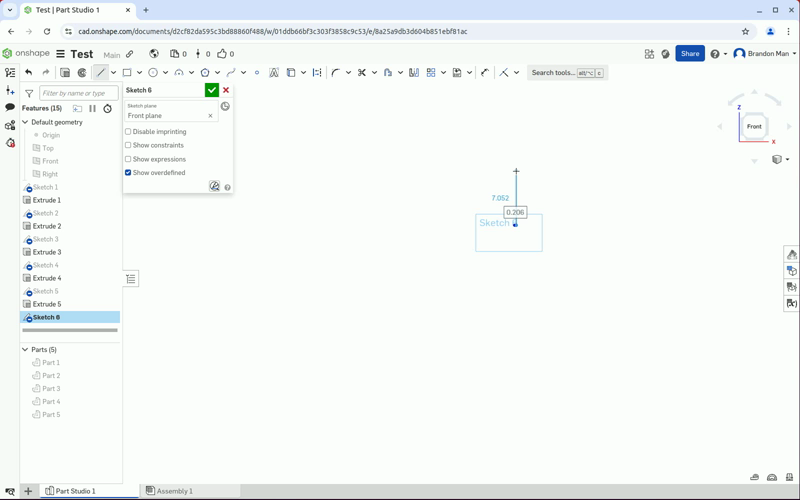
key_up(shift)
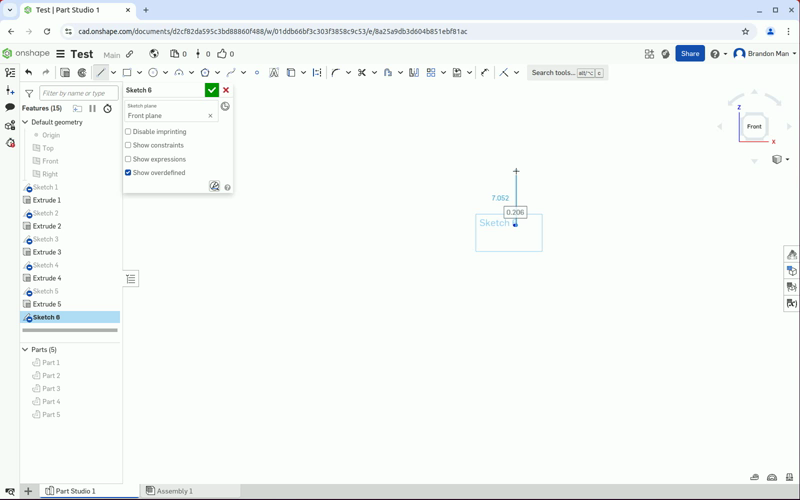
key_down(shift)
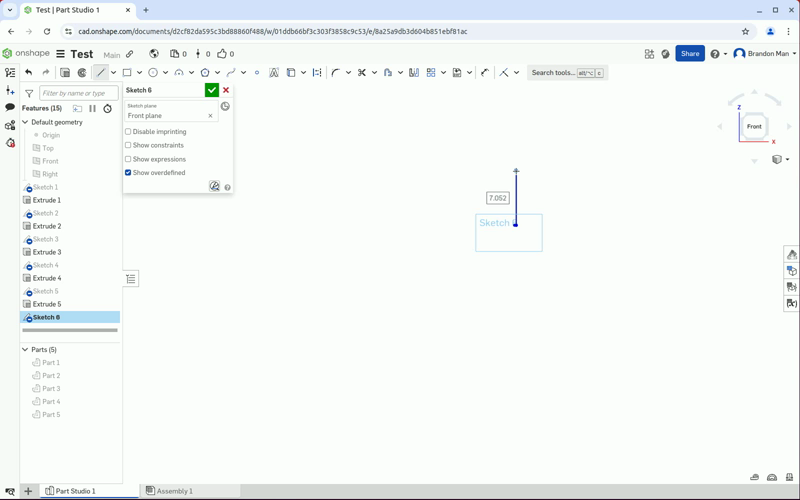
mouse_move(546, 170)
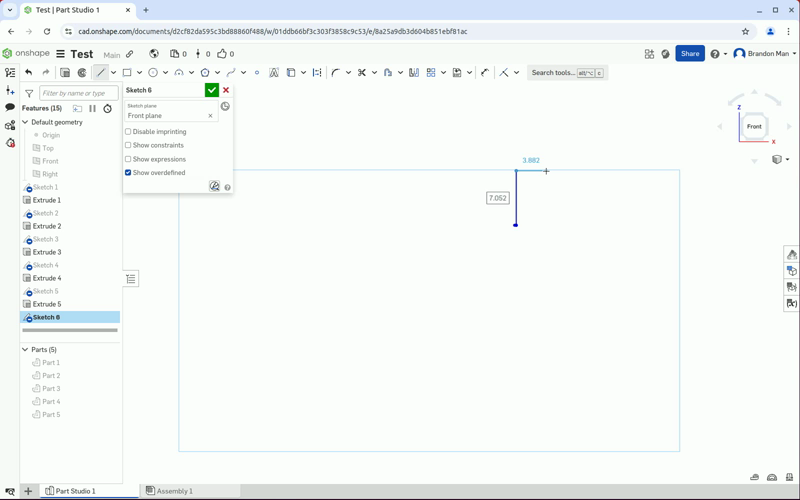
mouse_move(514, 170)
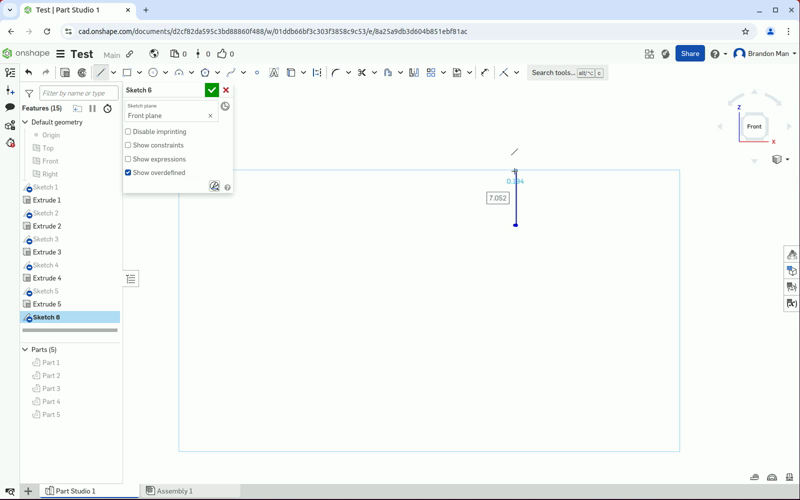
scroll(6)
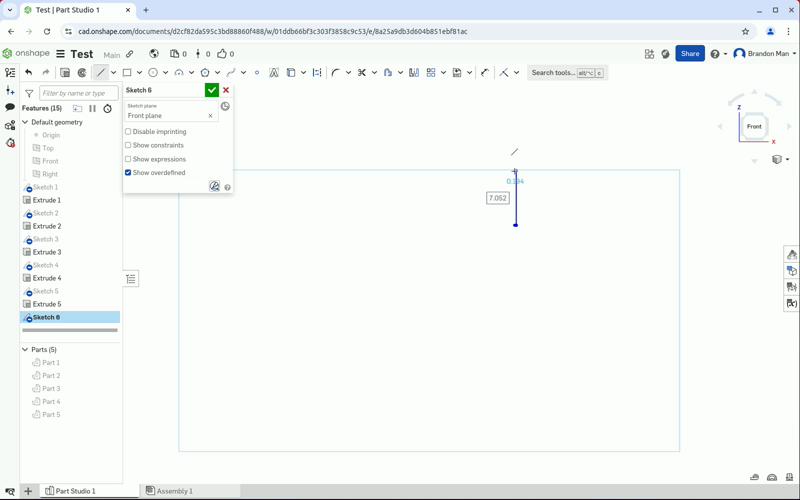
scroll(6)
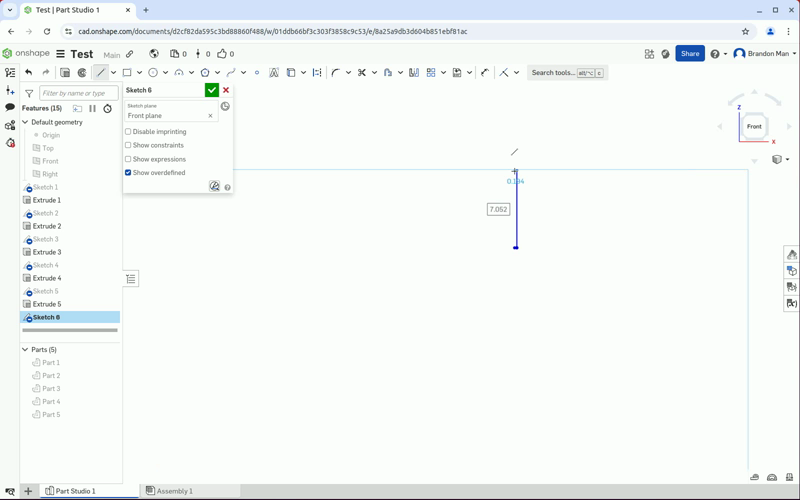
scroll(6)
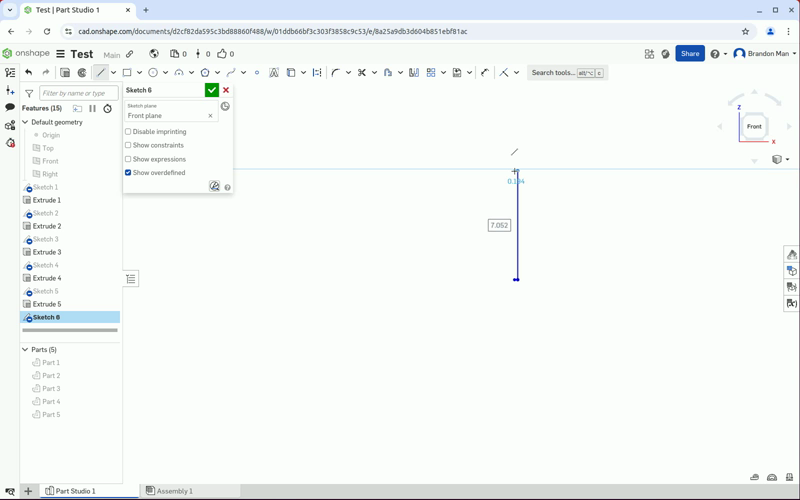
scroll(6)
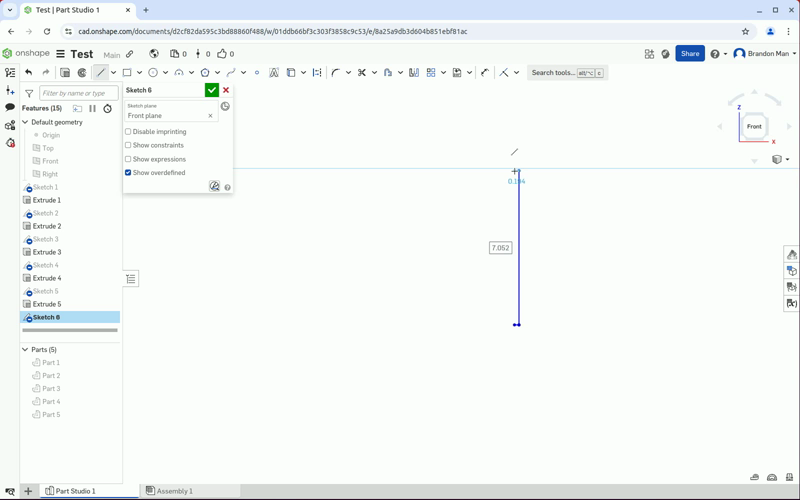
scroll(6)
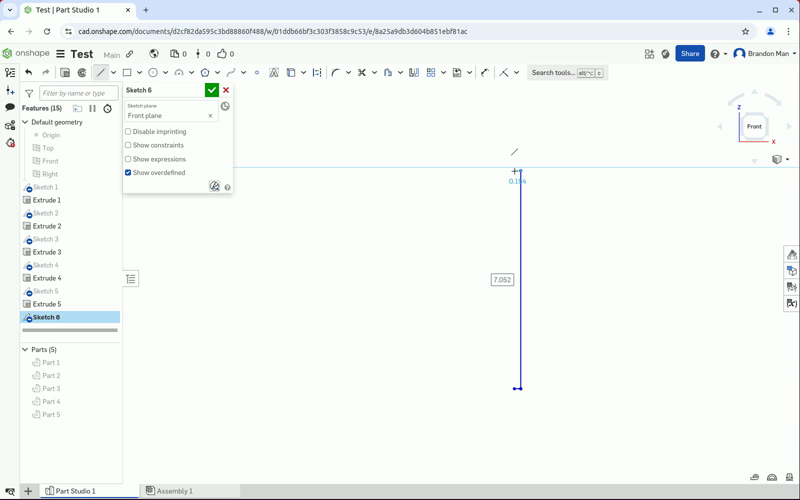
scroll(6)
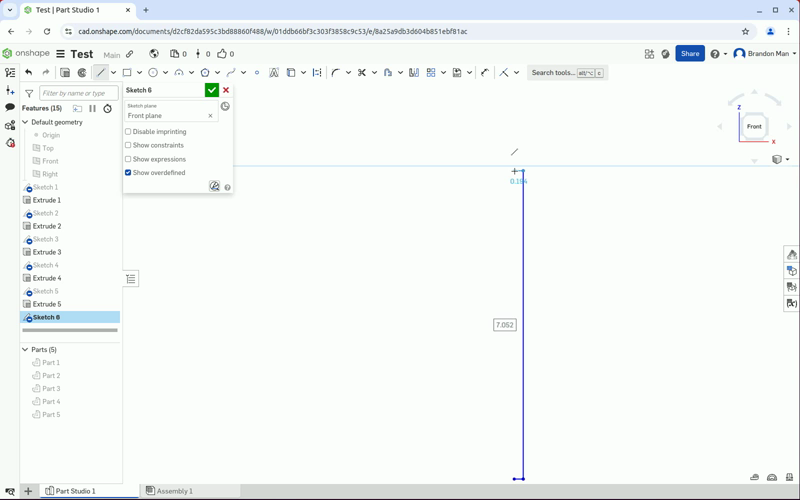
scroll(6)
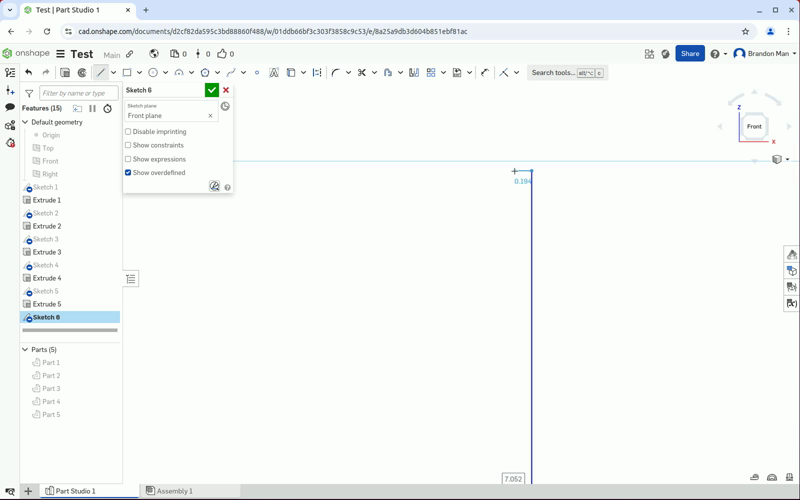
click(514, 170)
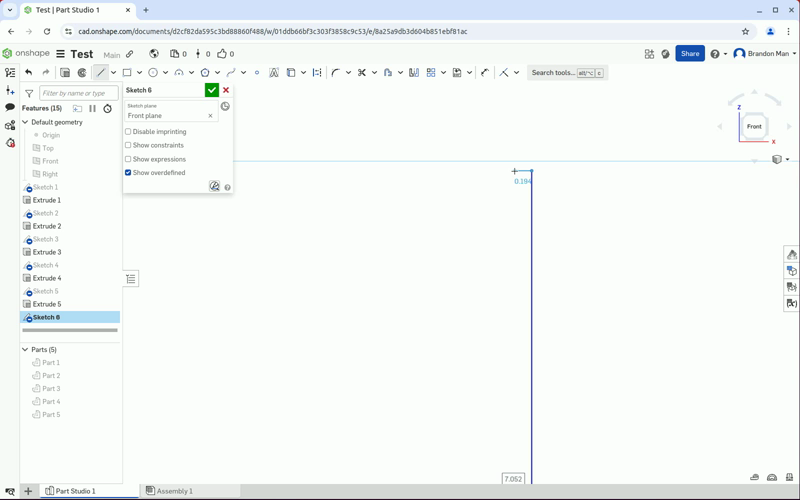
scroll(-6)
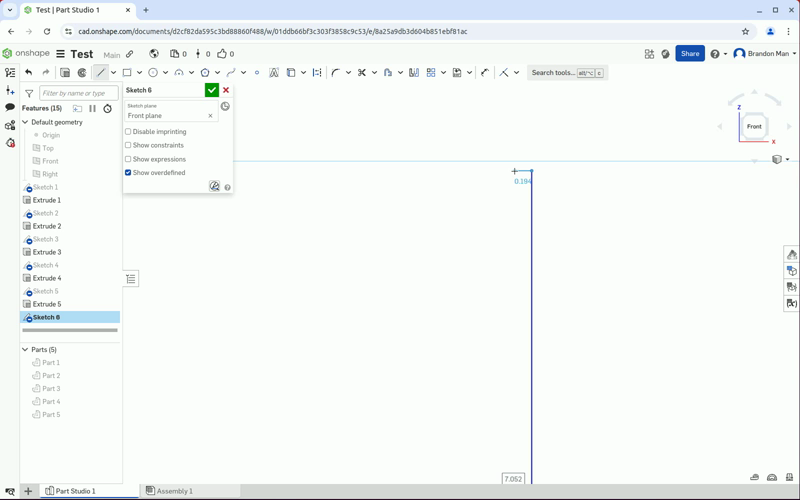
scroll(-6)
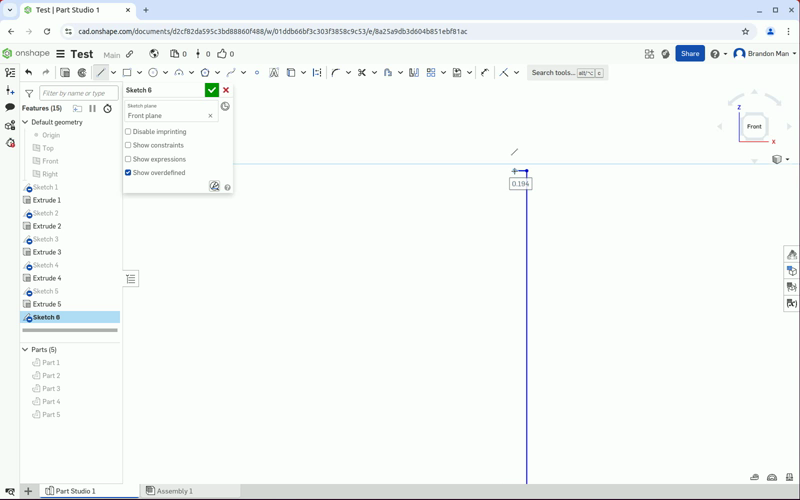
scroll(-6)
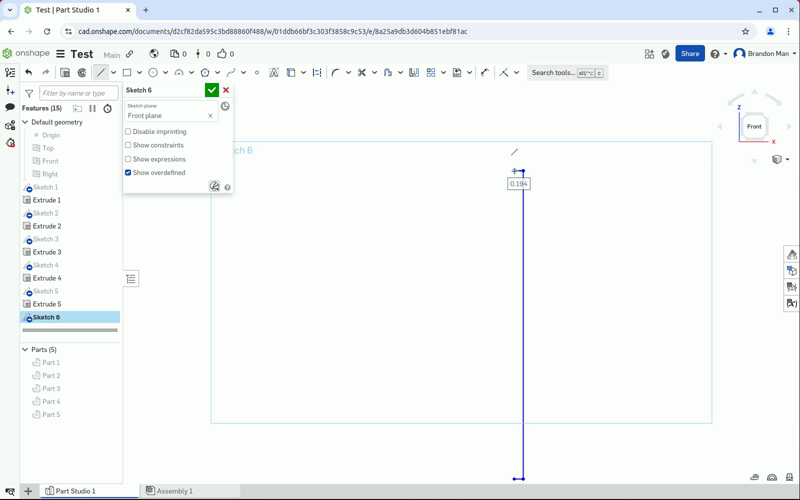
scroll(-6)
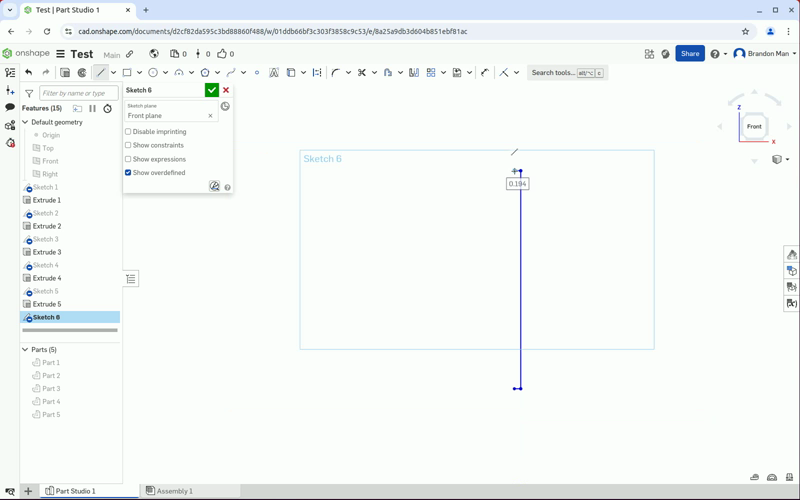
scroll(-6)
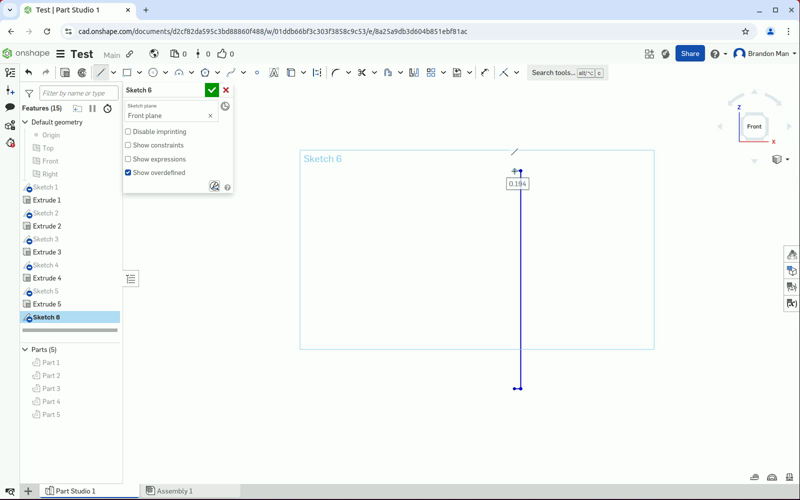
scroll(-6)
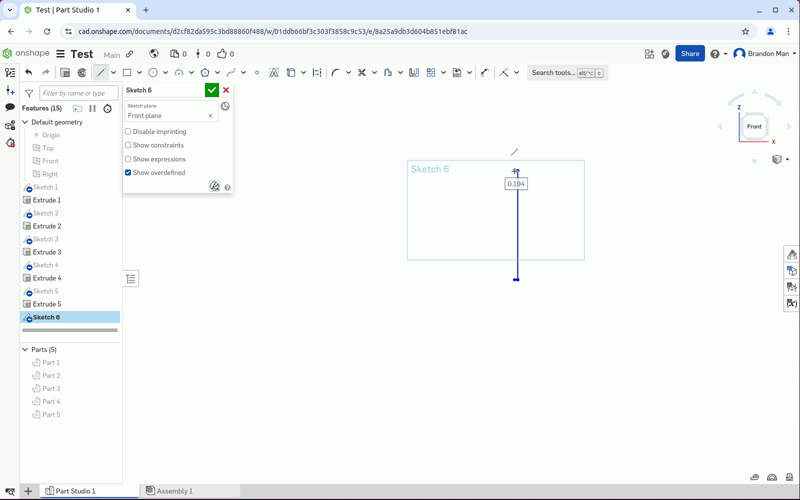
scroll(-6)
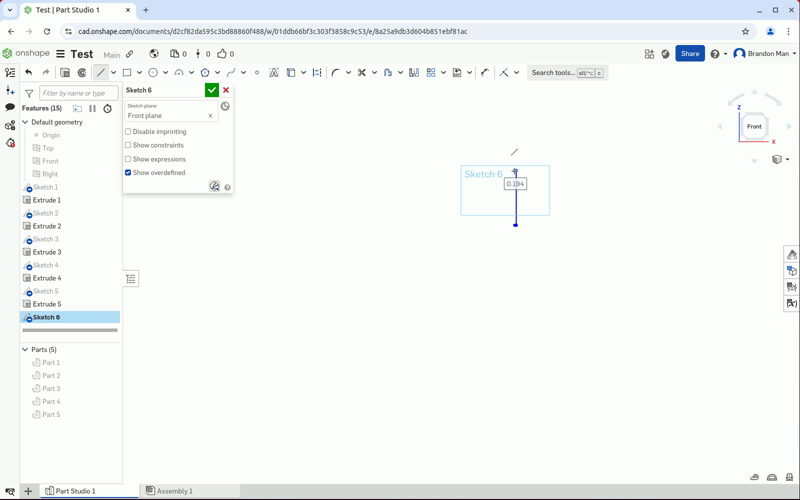
key_up(shift)
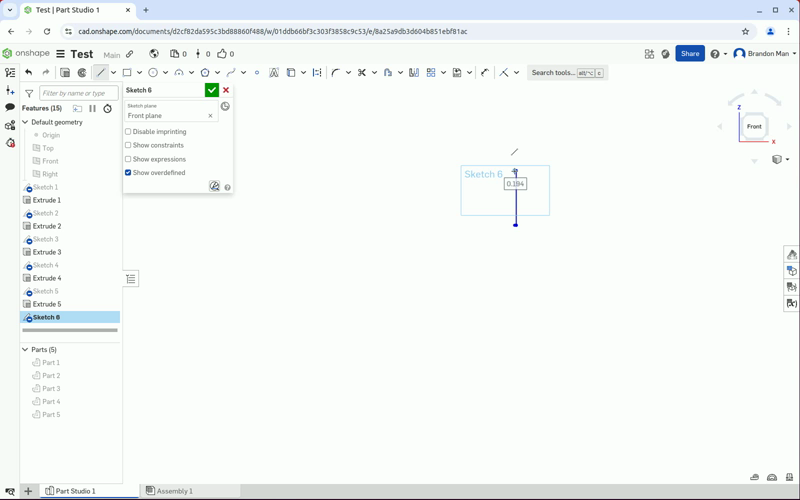
mouse_move(544, 170)
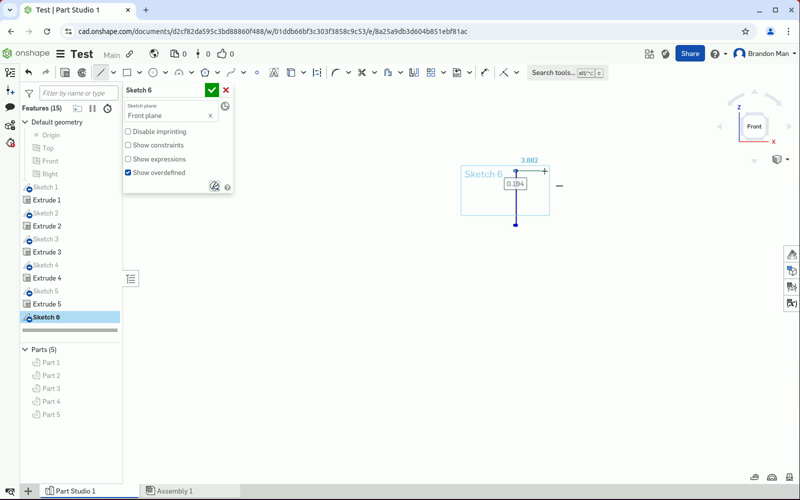
key_down(shift)
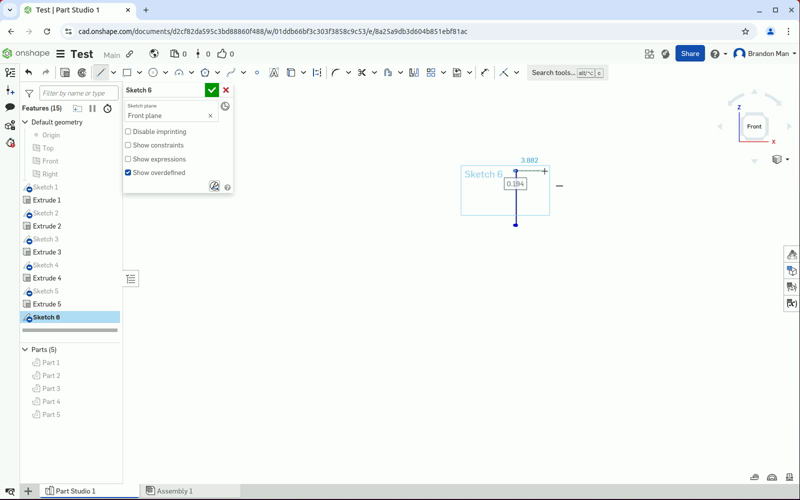
mouse_move(514, 225)
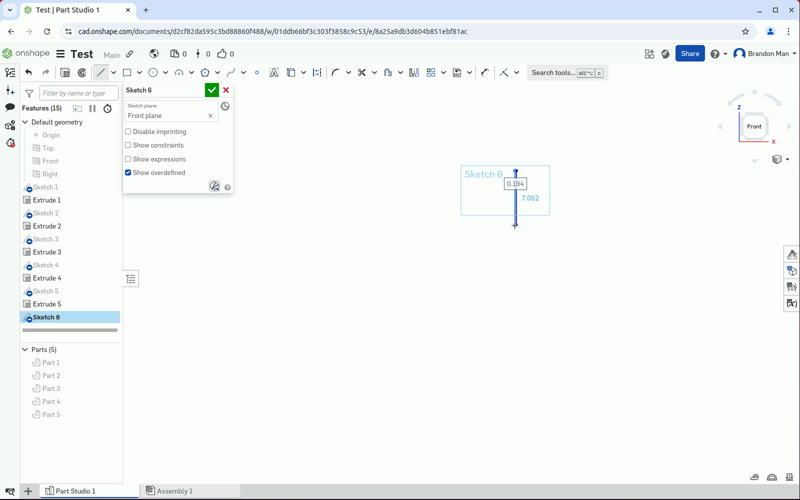
scroll(6)
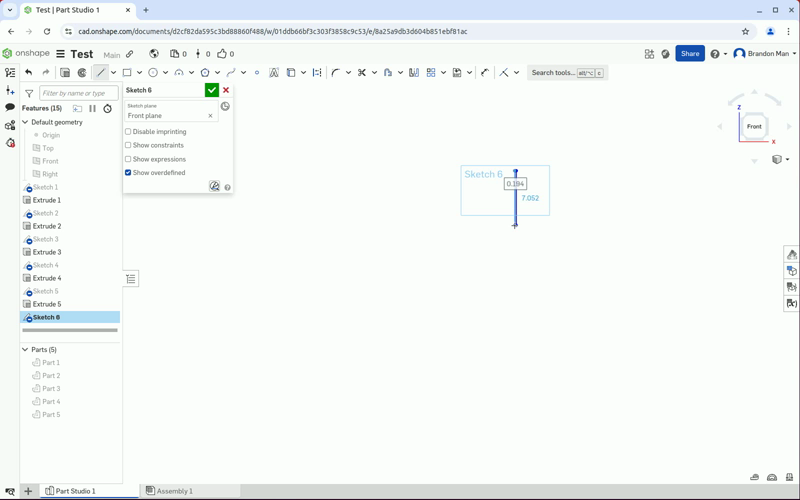
scroll(6)
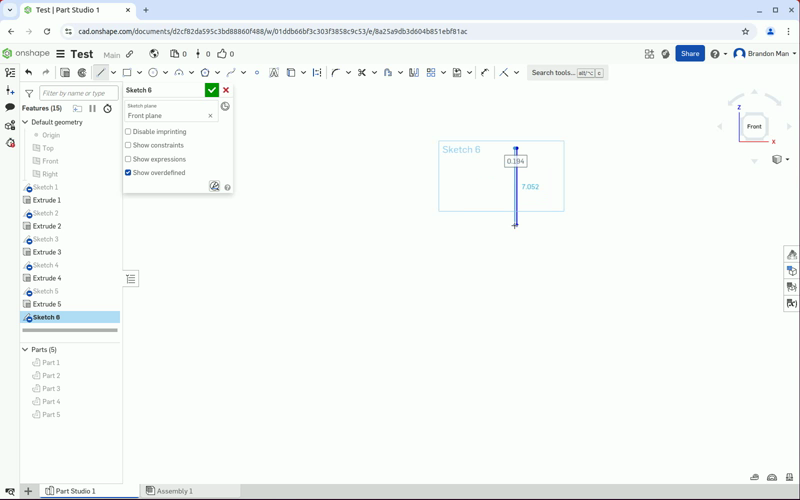
scroll(6)
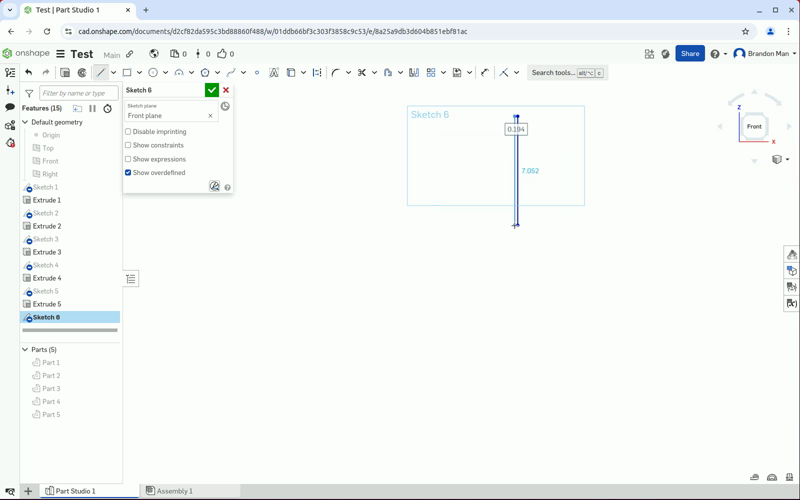
scroll(6)
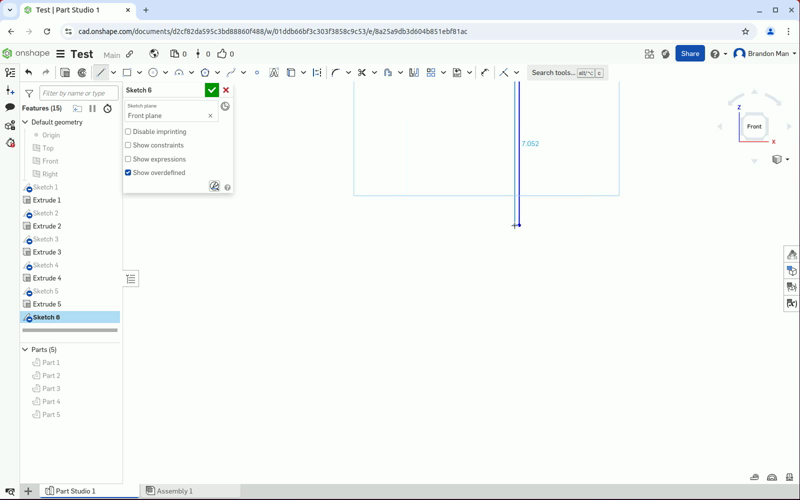
scroll(6)
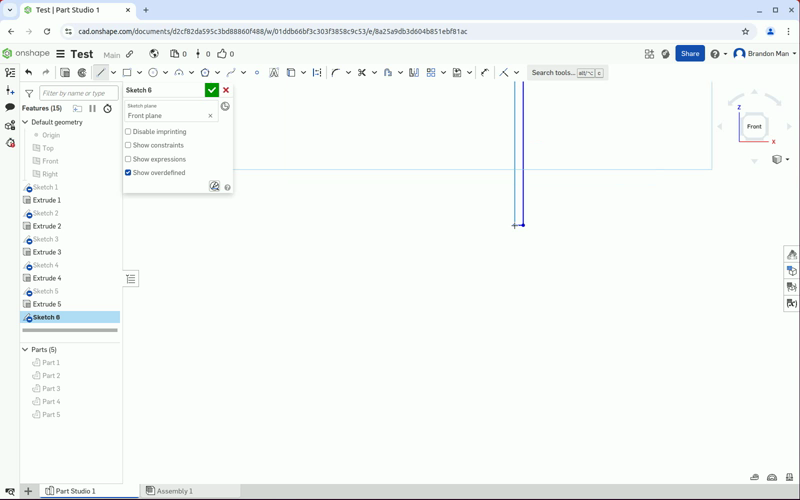
scroll(6)
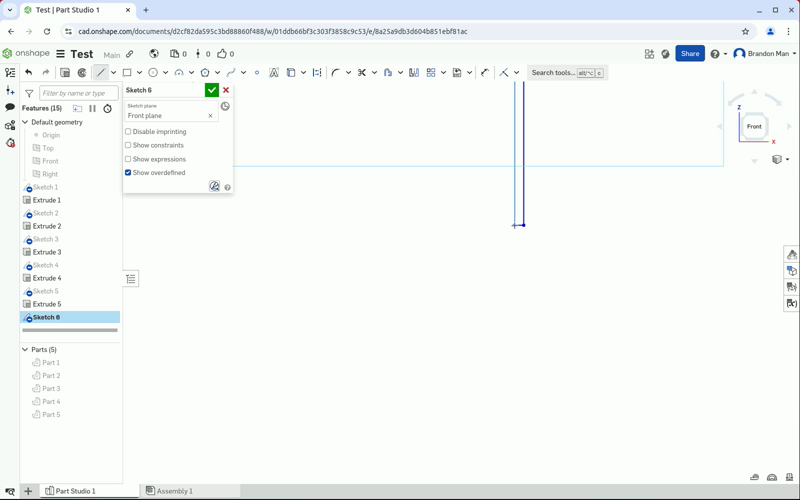
scroll(6)
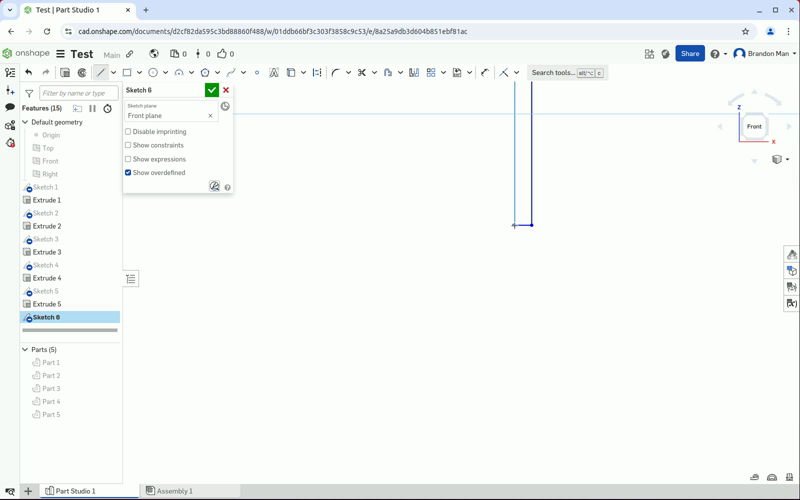
key_up(shift)
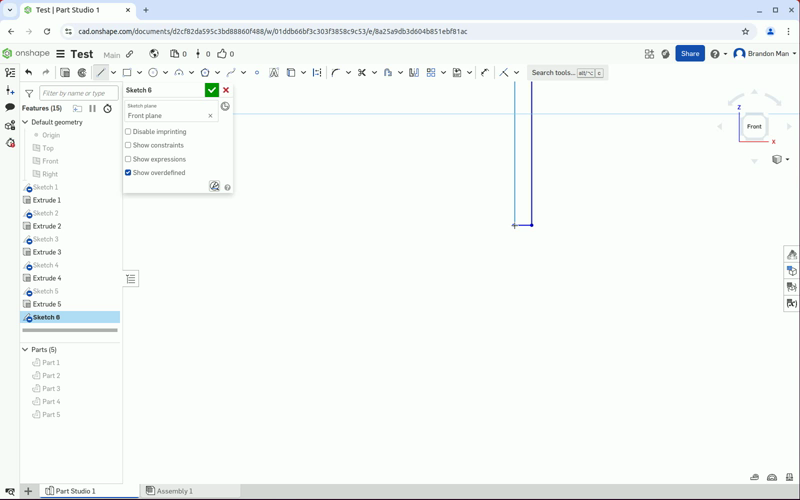
click(514, 225)
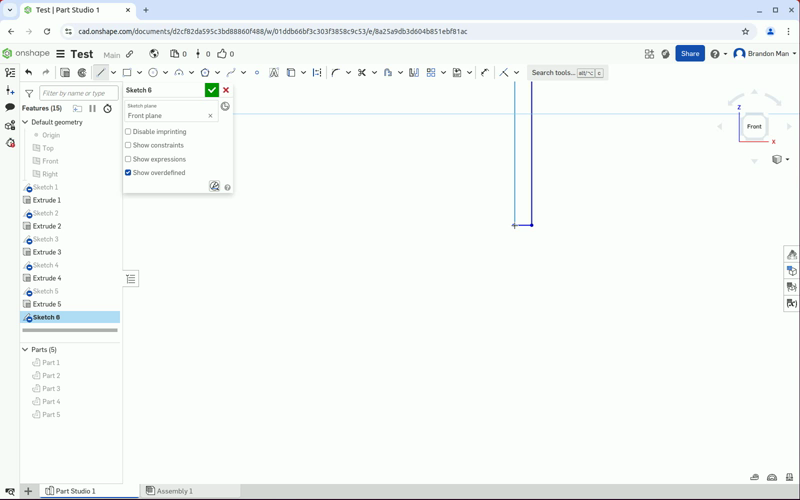
scroll(-6)
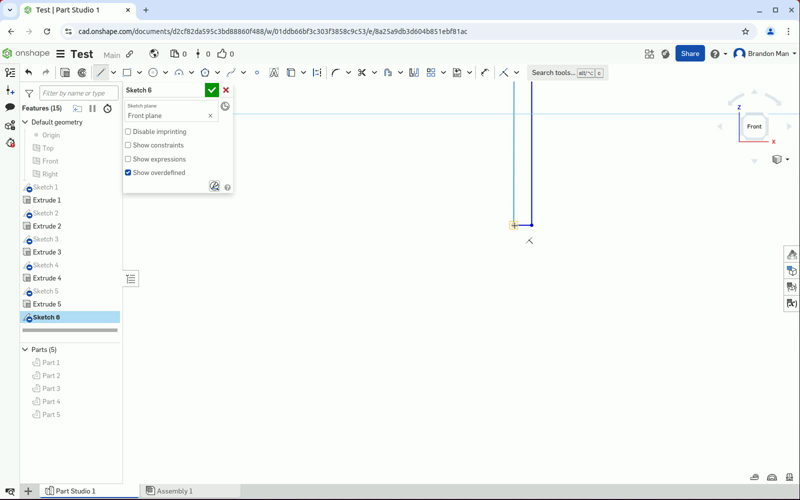
scroll(-6)
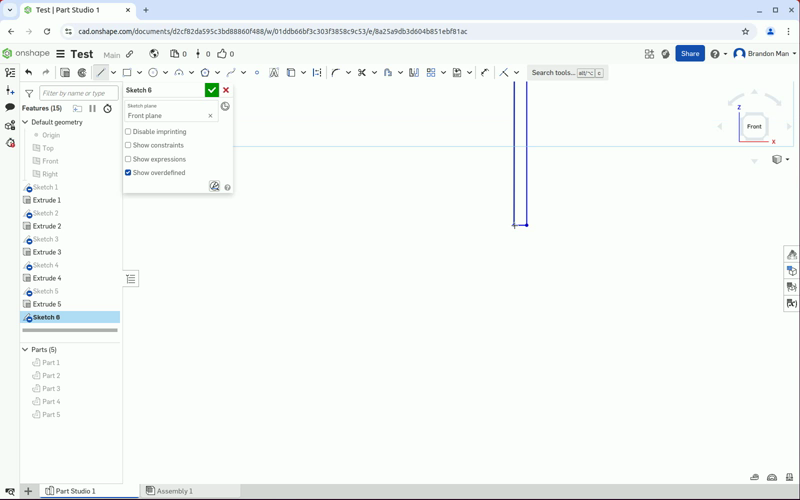
scroll(-6)
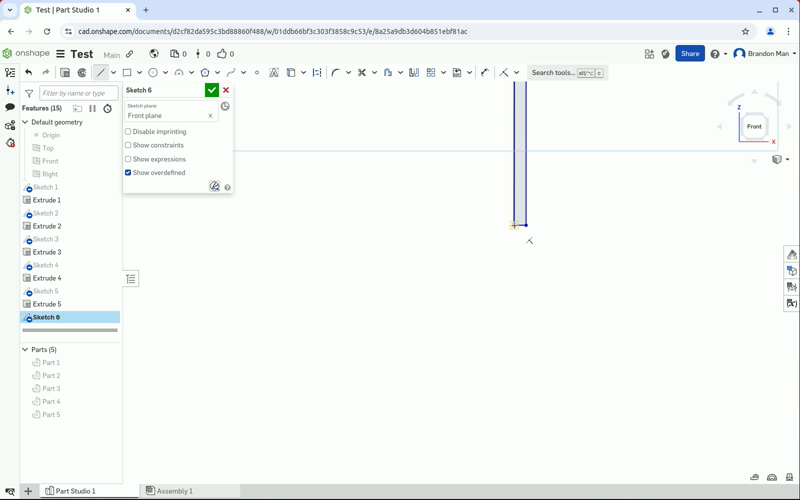
scroll(-6)
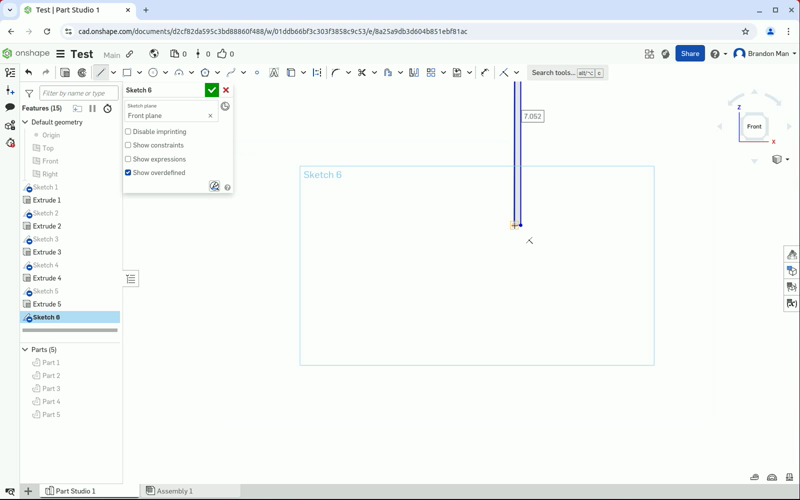
scroll(-6)
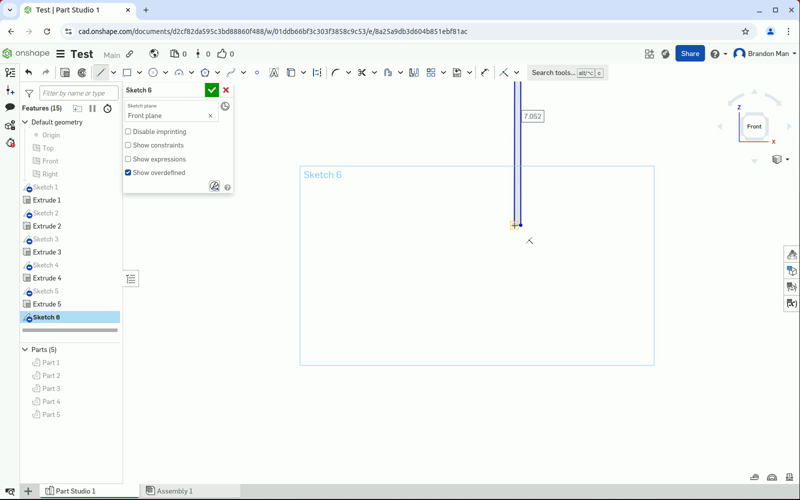
scroll(-6)
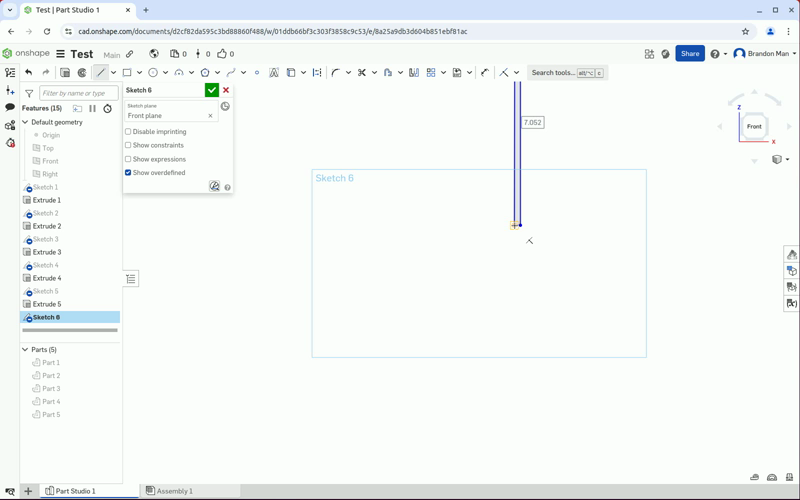
scroll(-6)
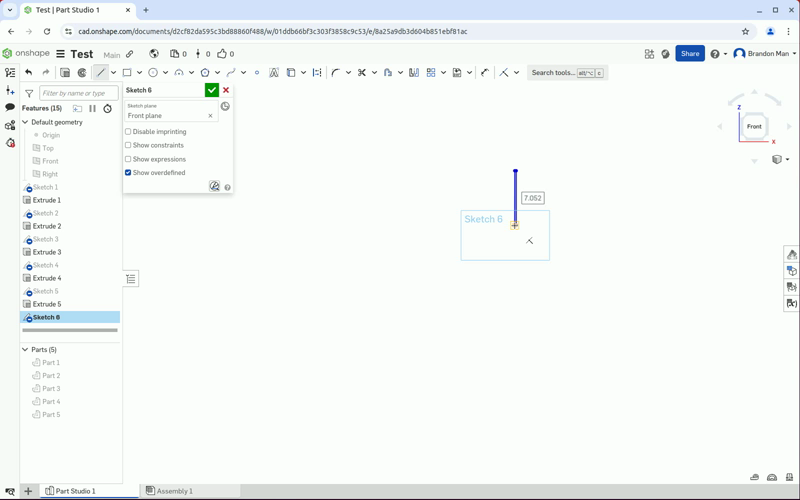
key(esc)
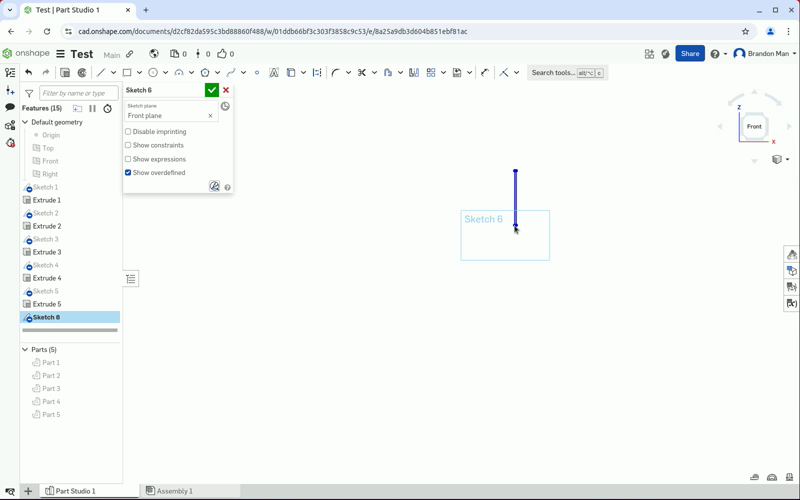
mouse_move(514, 179)
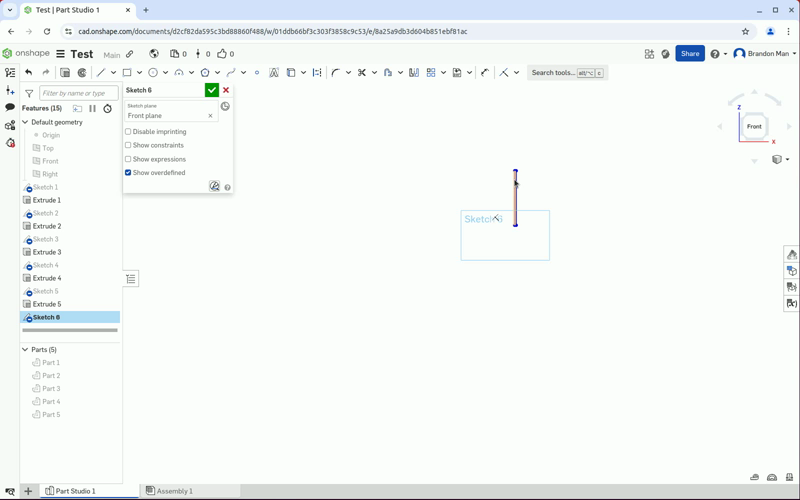
scroll(6)
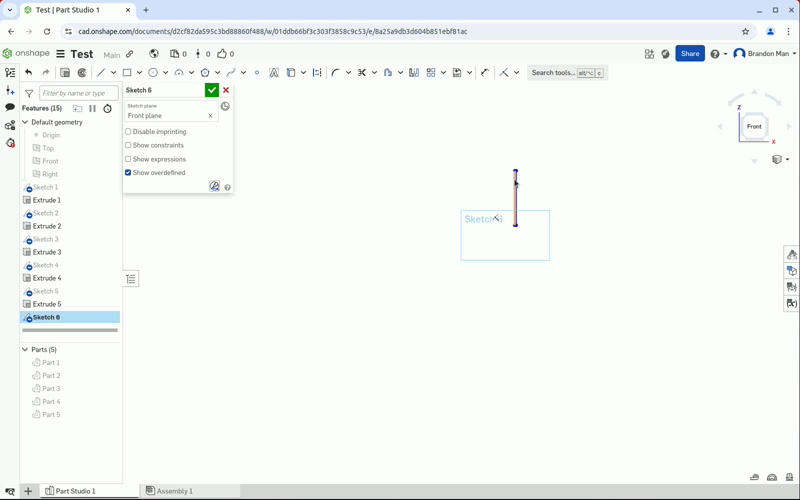
scroll(6)
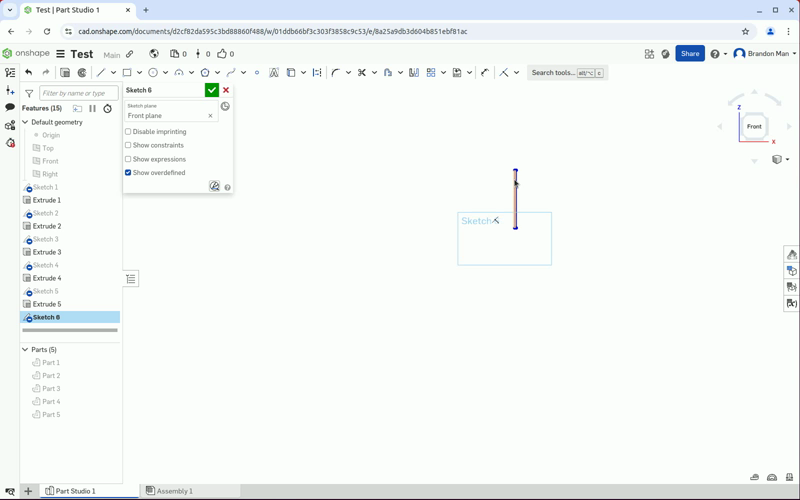
scroll(6)
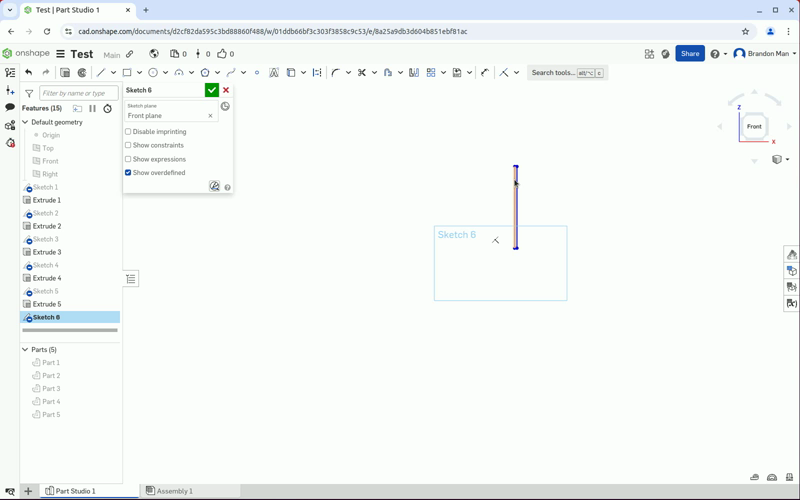
scroll(6)
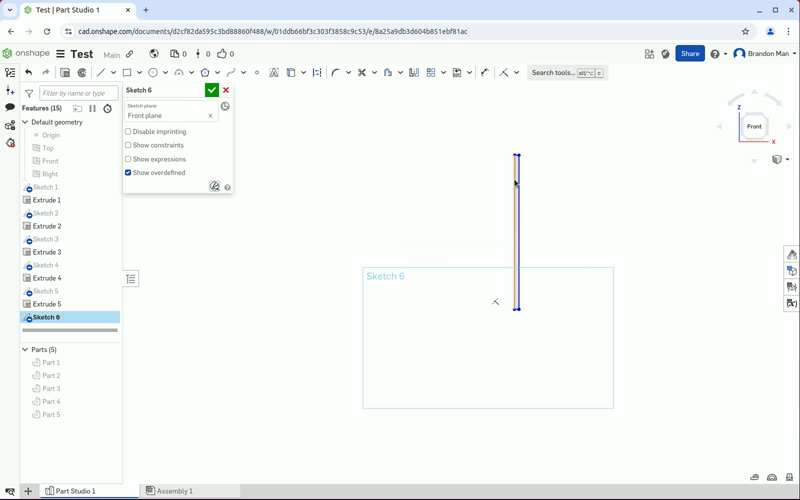
scroll(6)
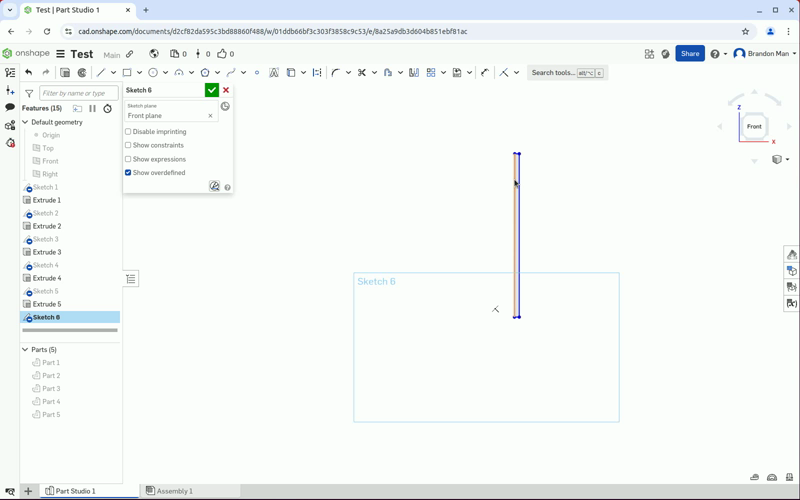
scroll(6)
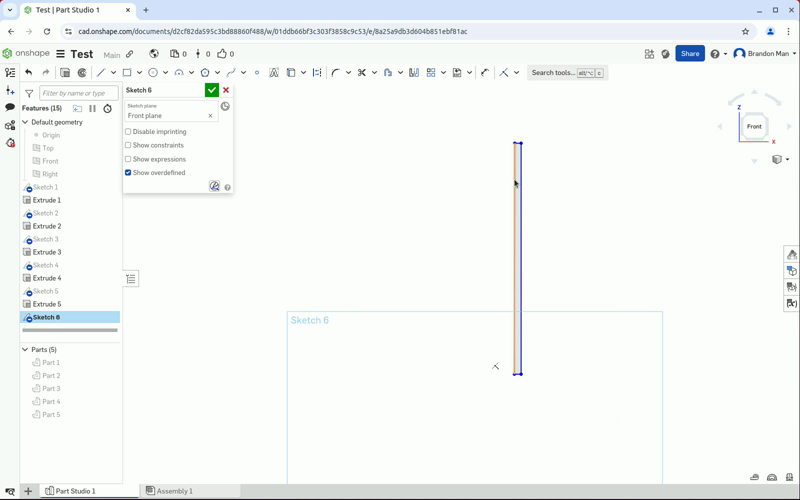
scroll(6)
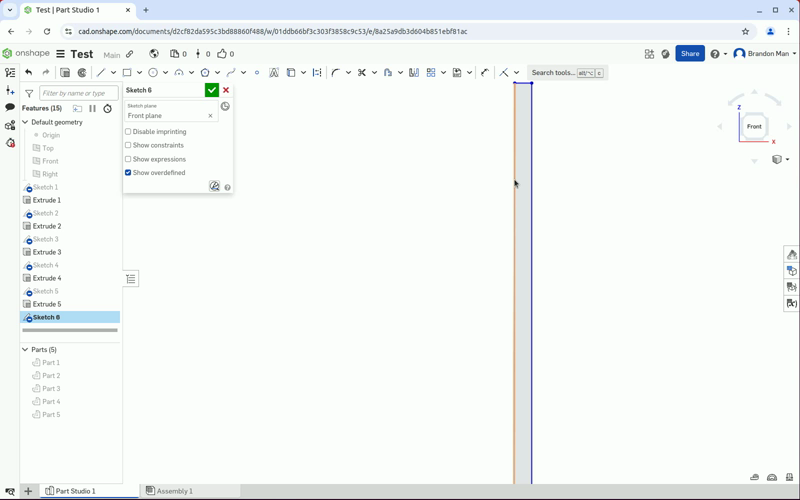
click(514, 179)
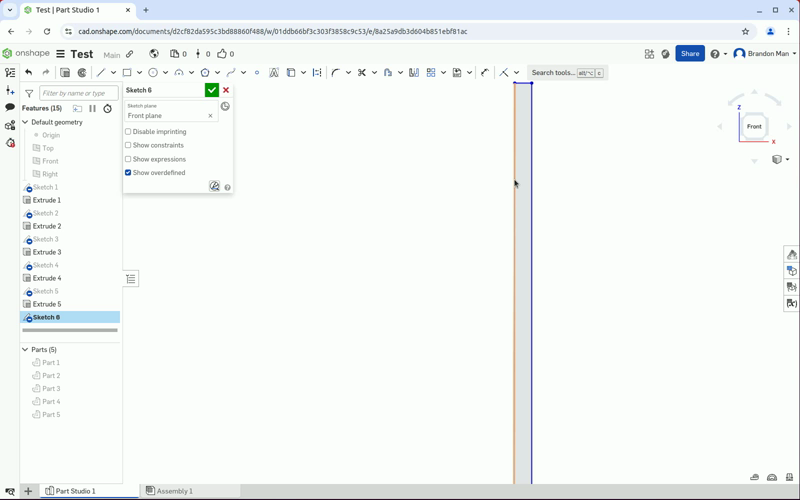
scroll(-6)
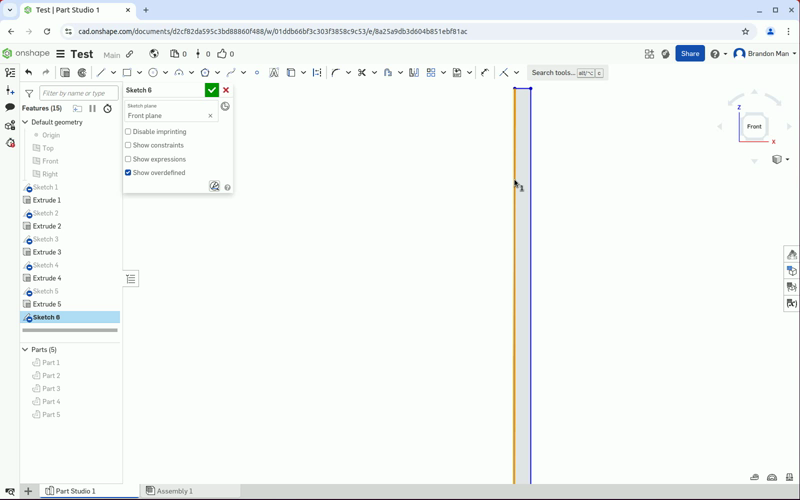
scroll(-6)
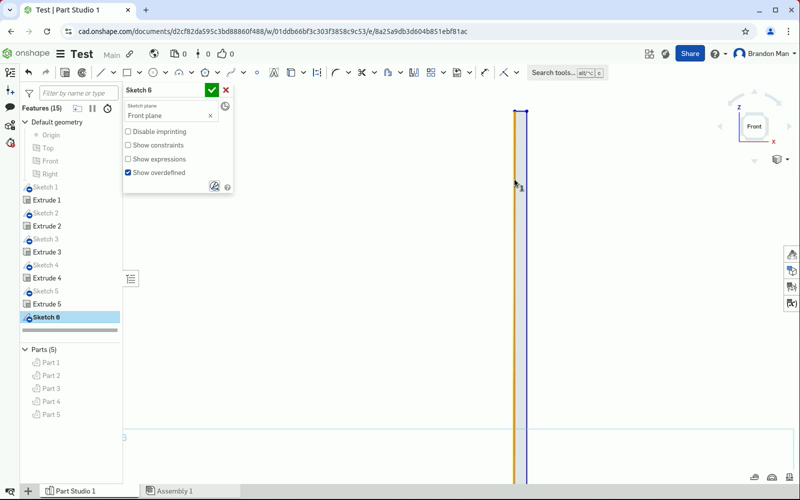
scroll(-6)
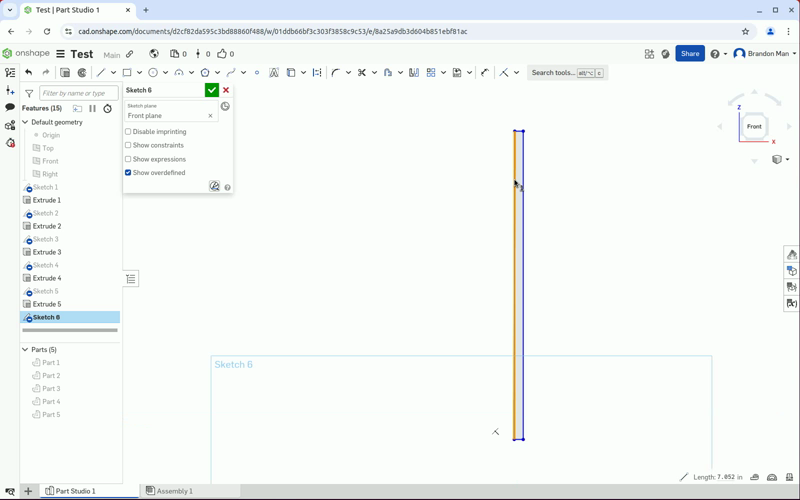
scroll(-6)
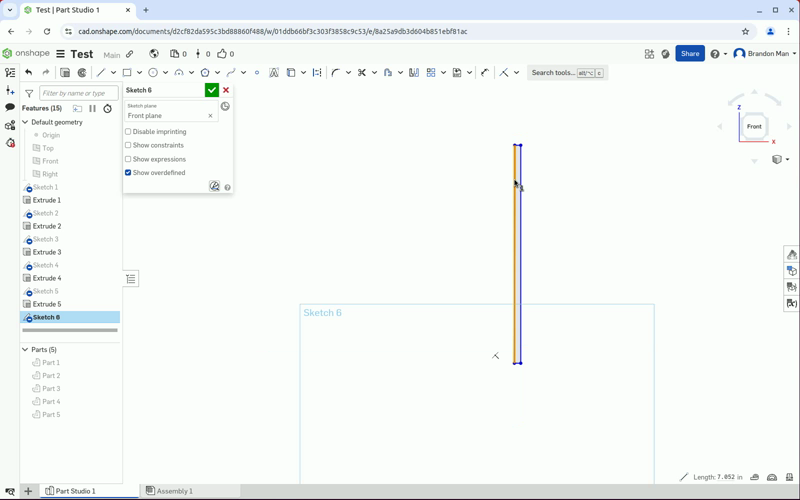
scroll(-6)
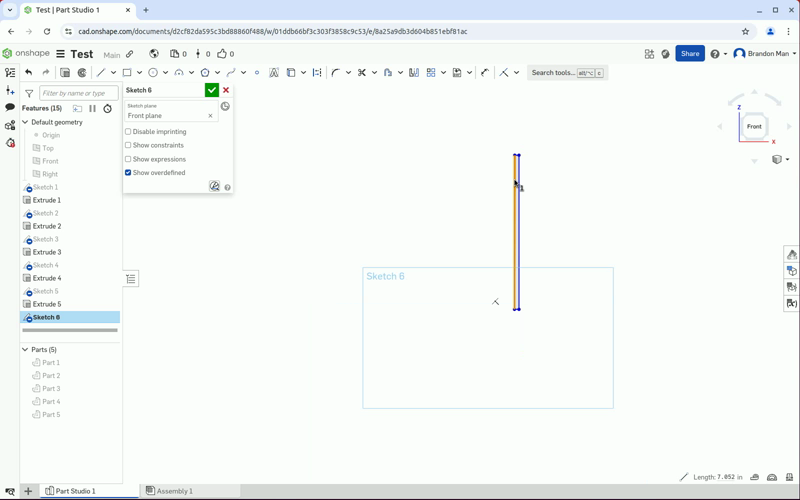
scroll(-6)
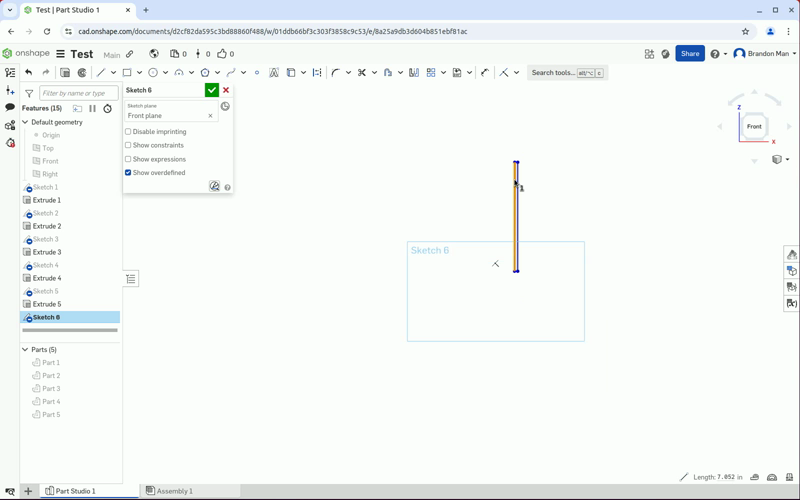
scroll(-6)
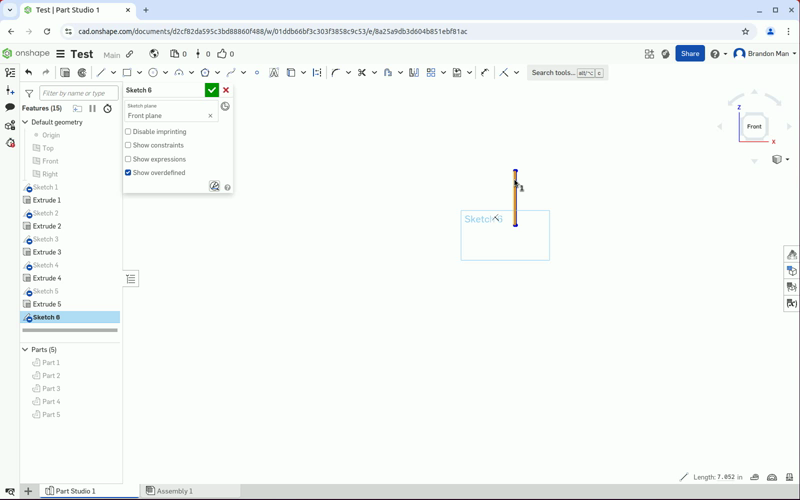
mouse_move(73, 352)
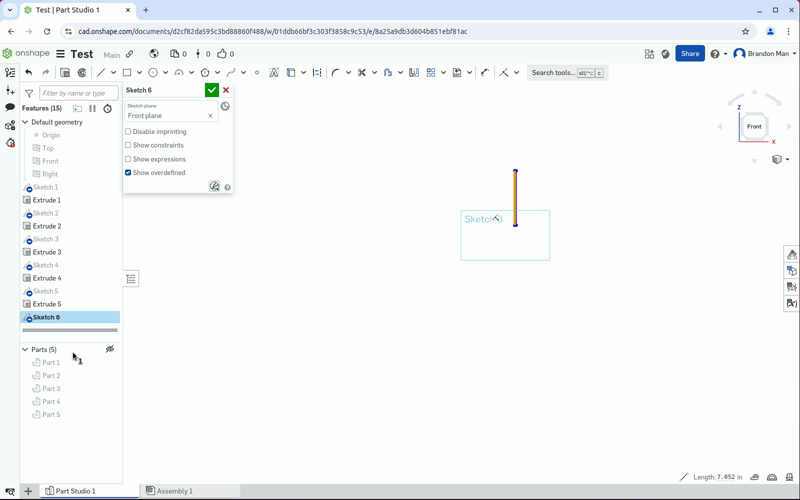
key(shift+y)
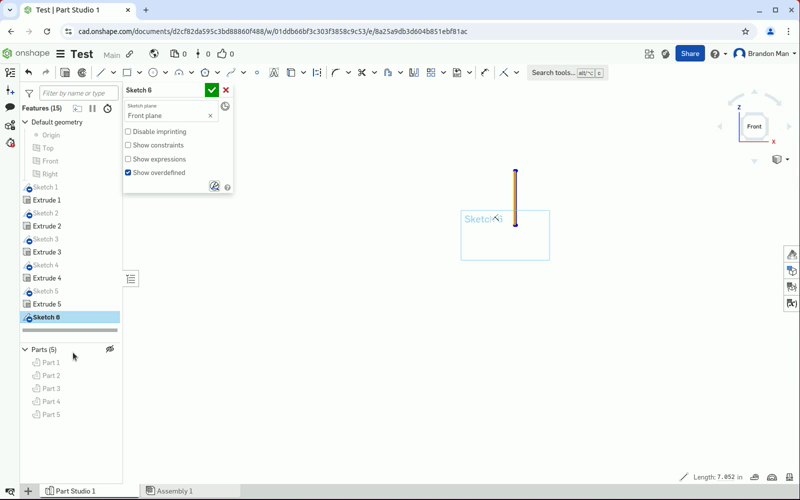
key(shift+e)
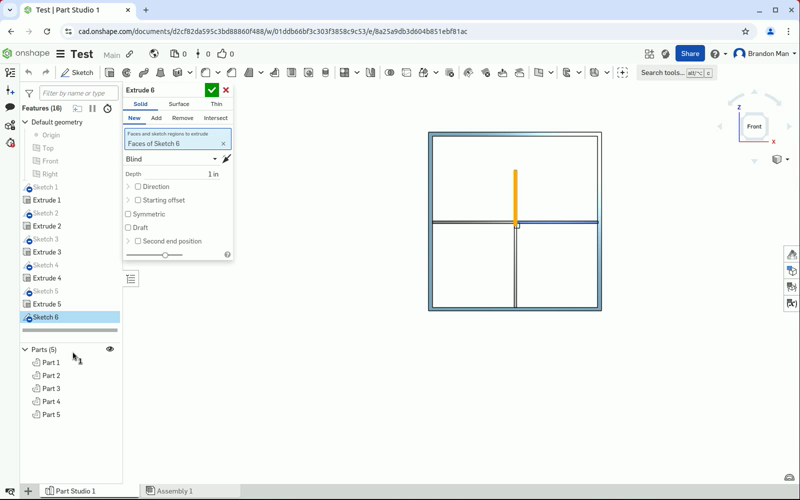
mouse_move(143, 106)
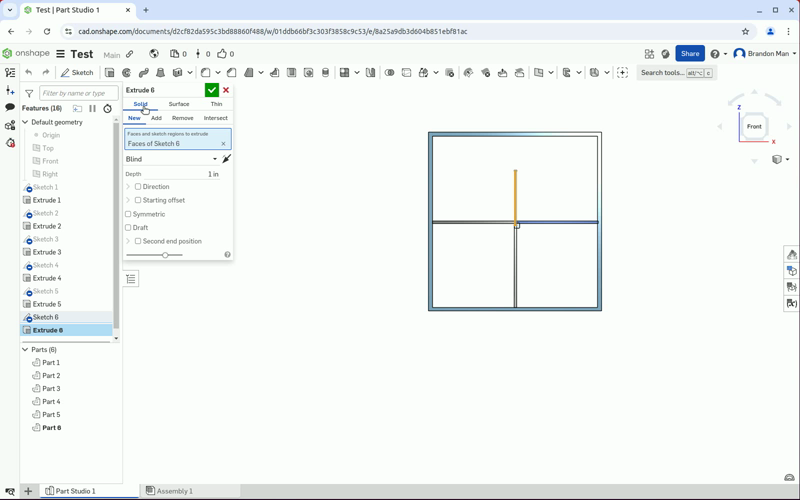
click(143, 106)
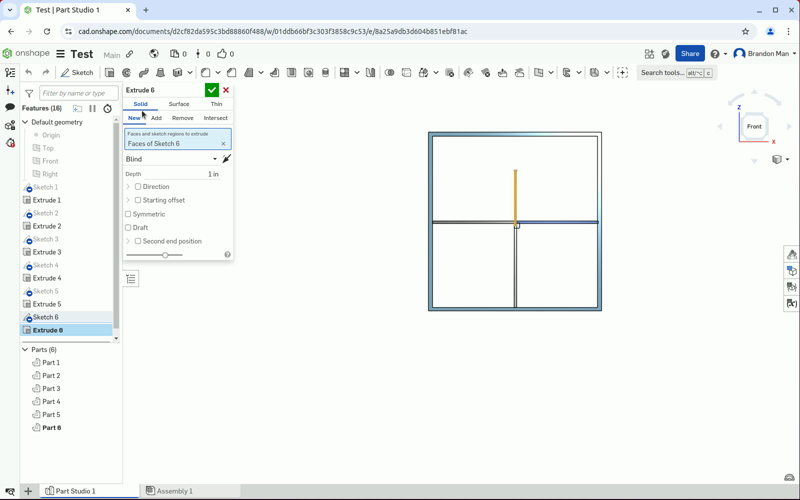
mouse_move(137, 120)
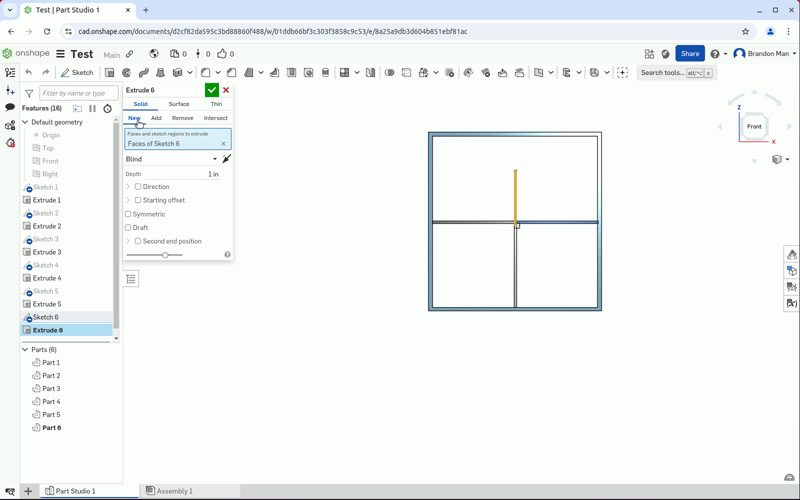
click(137, 120)
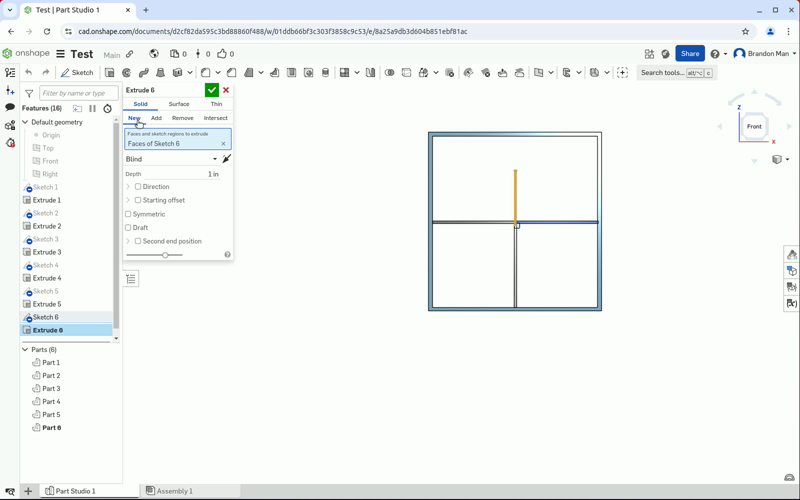
key(tab, 4)
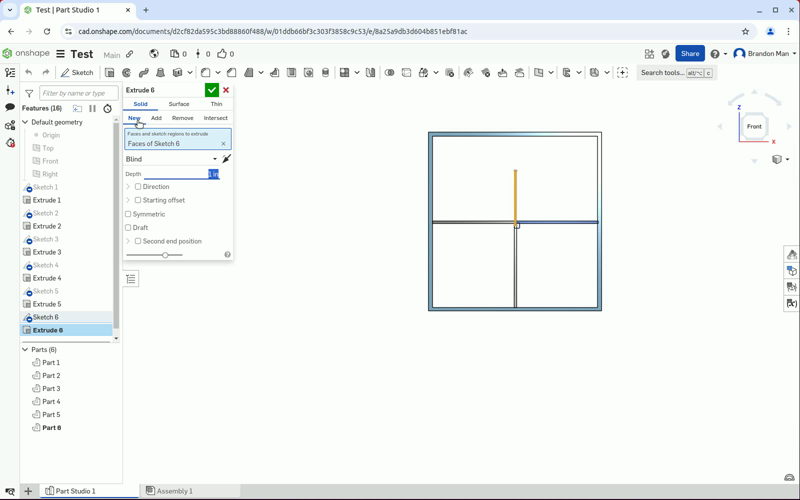
text(0.481)
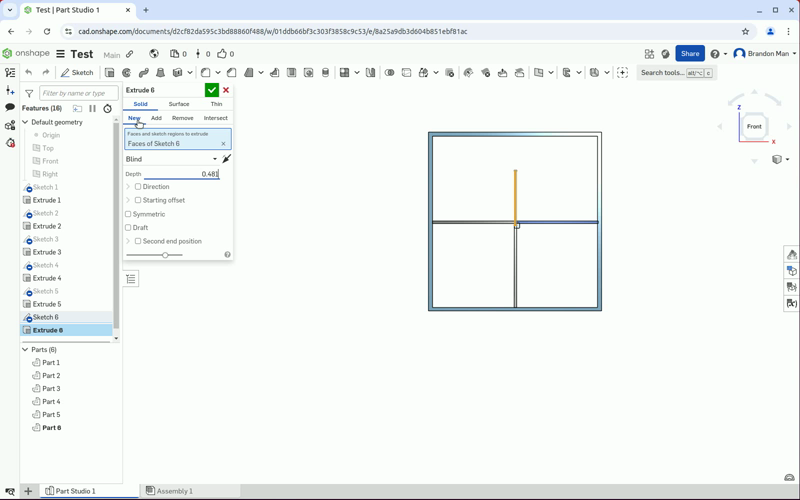
key(enter)
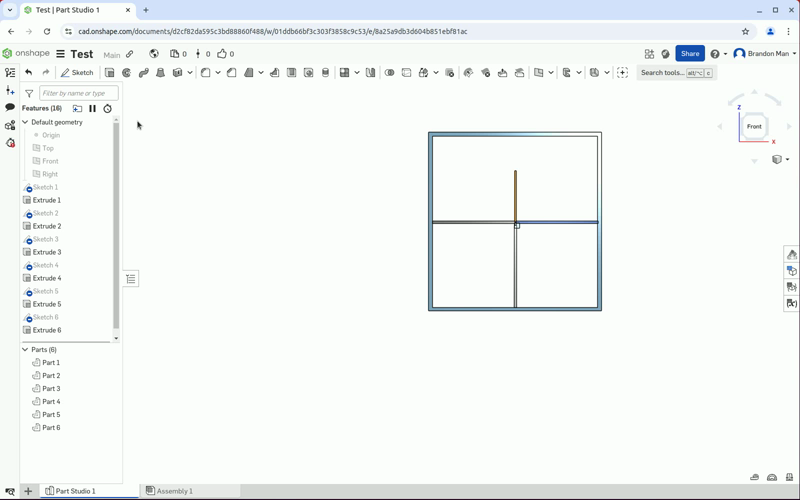
key(shift+h)
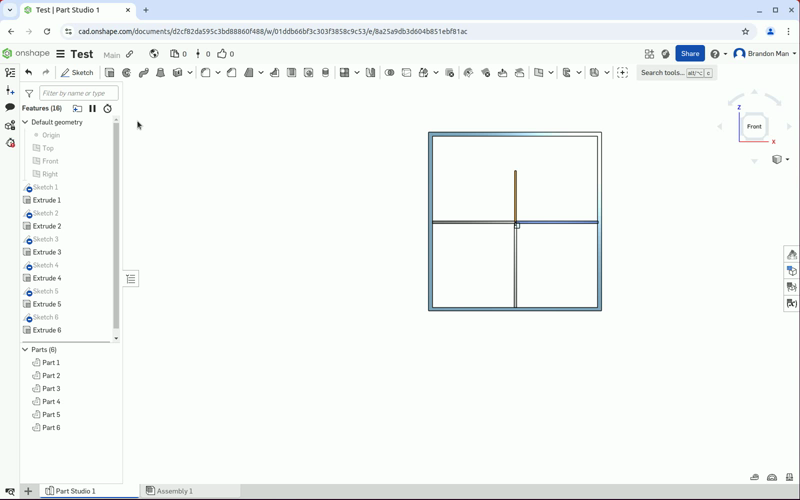
key(shift+h)
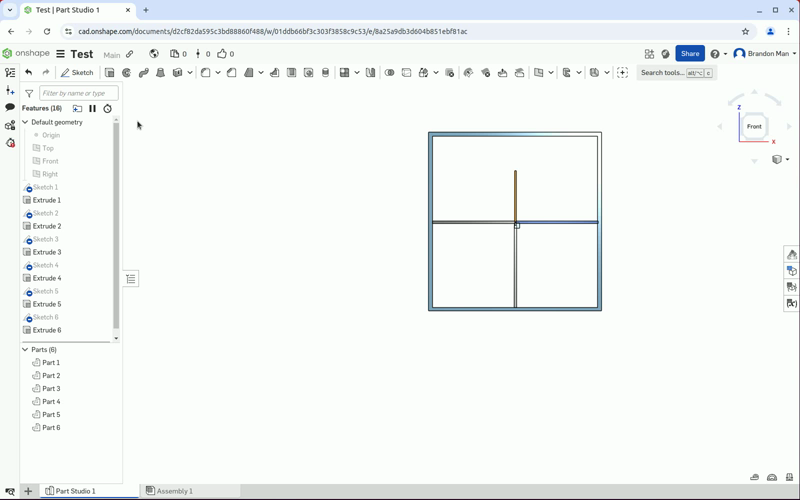
key(shift+7)
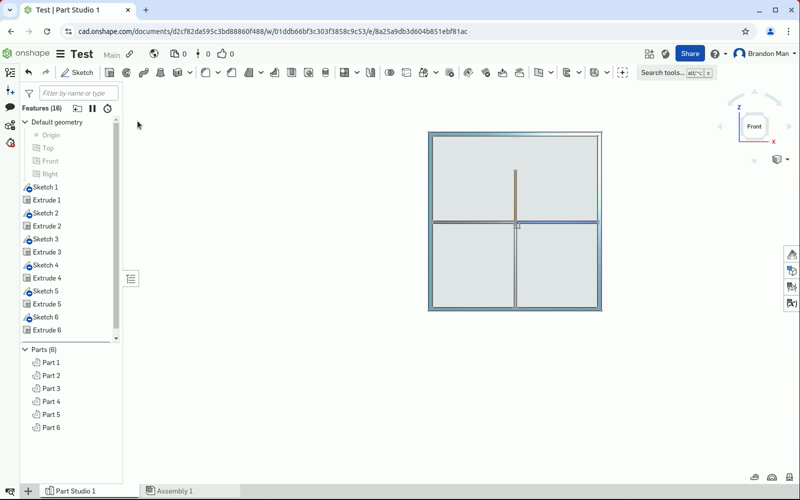
key(left, 2)
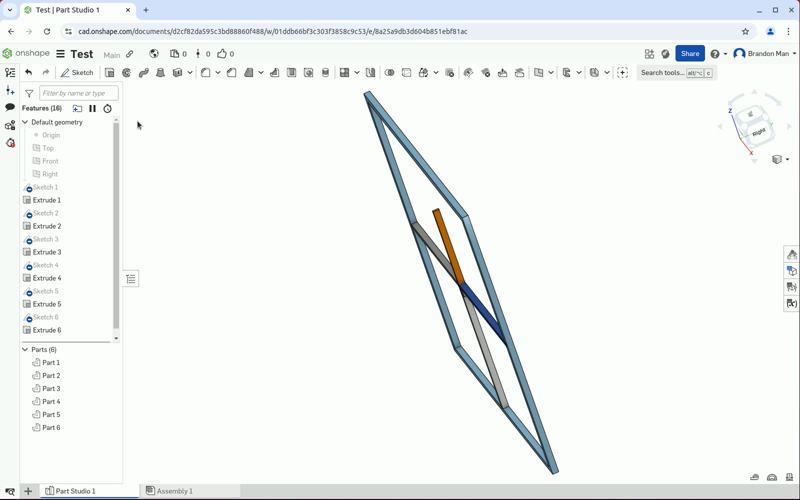
key(down, 2)
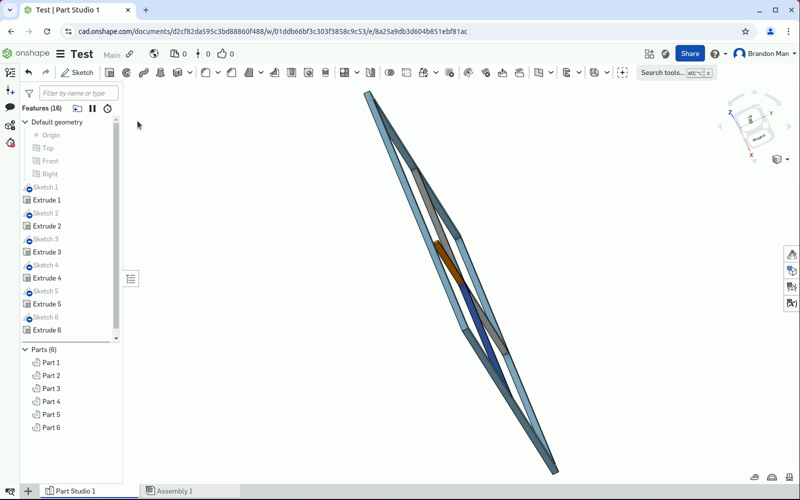
key(up, 2)
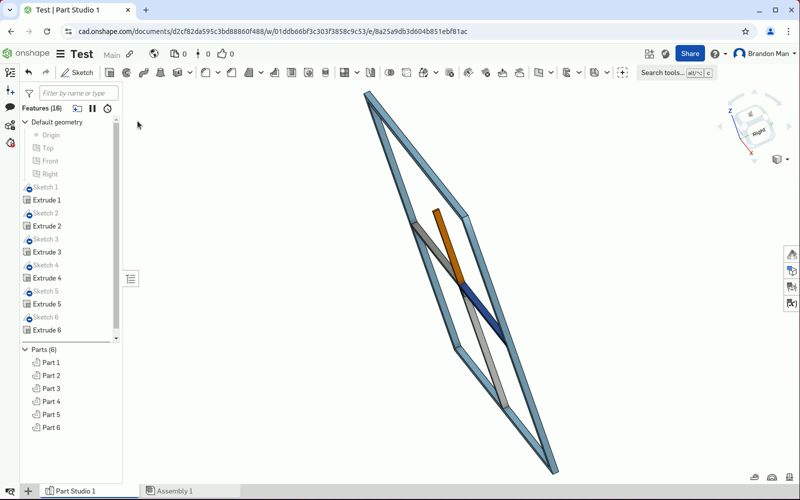
key(right, 2)
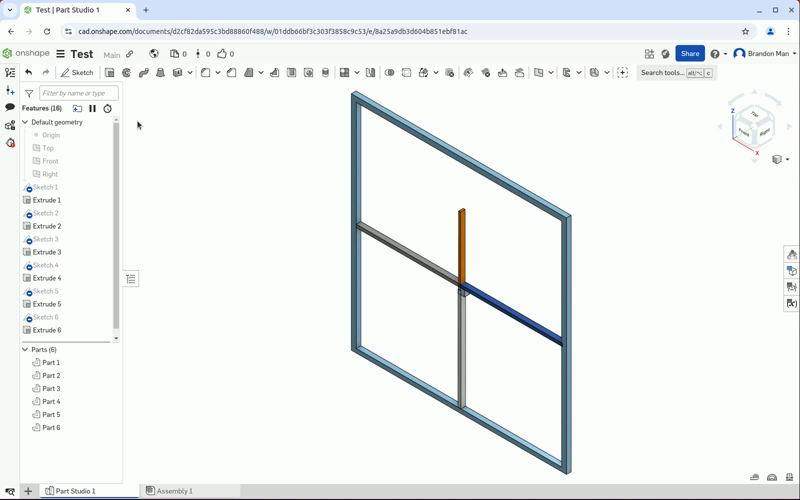
mouse_move(69, 189)
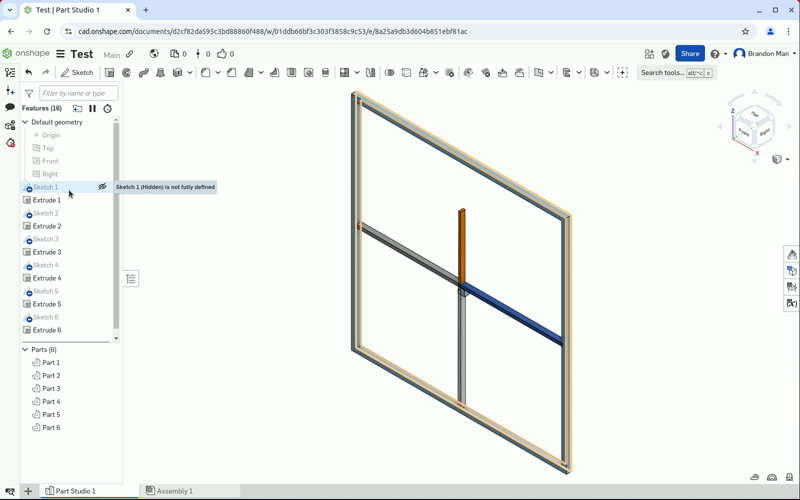
click(69, 189)